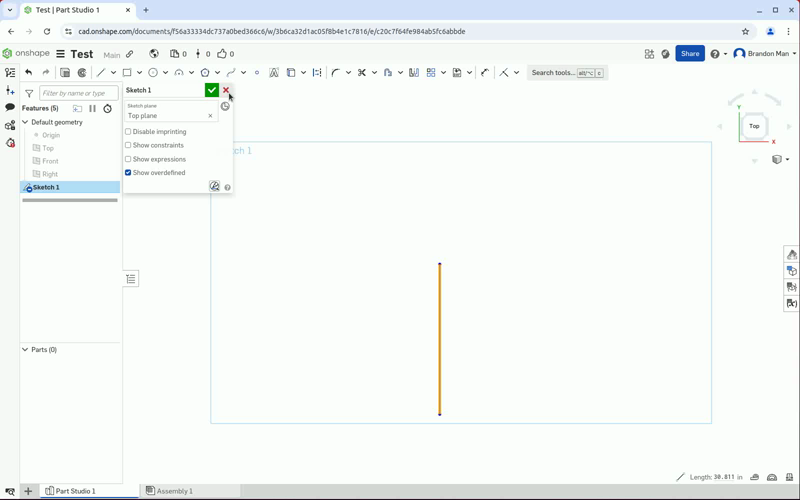
key(shift+h)
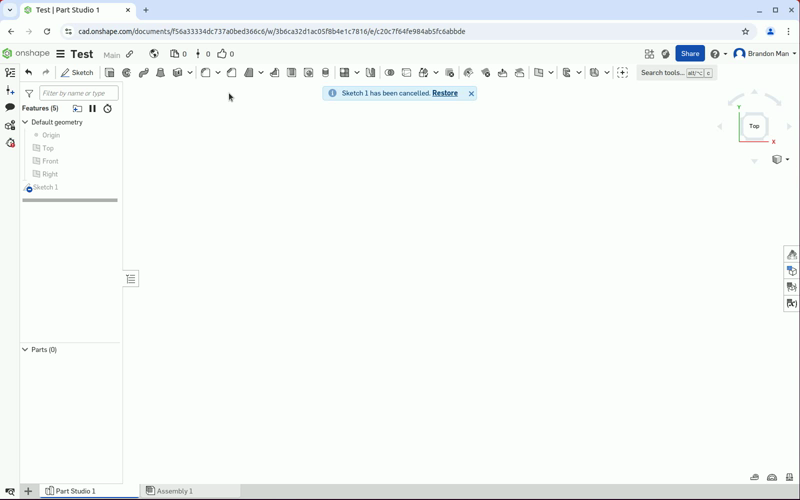
mouse_move(73, 352)
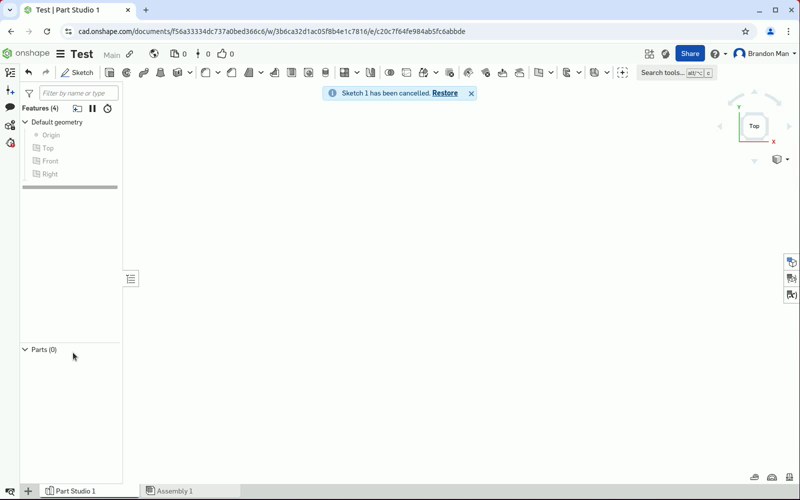
key(y)
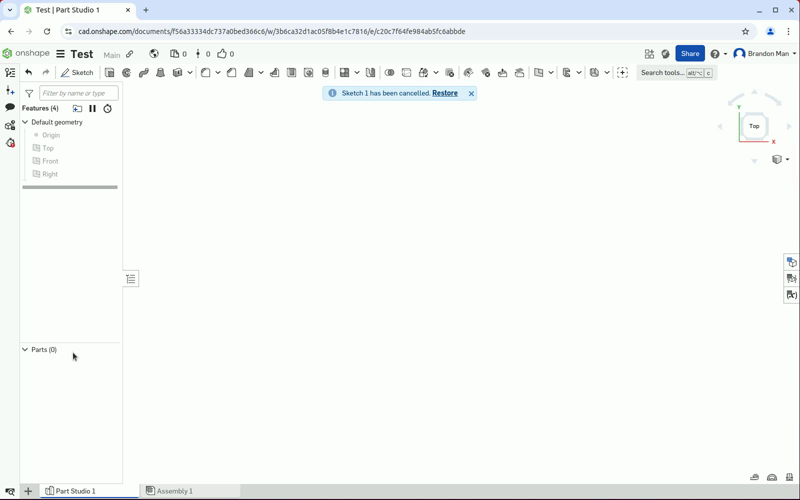
key(shift+p)
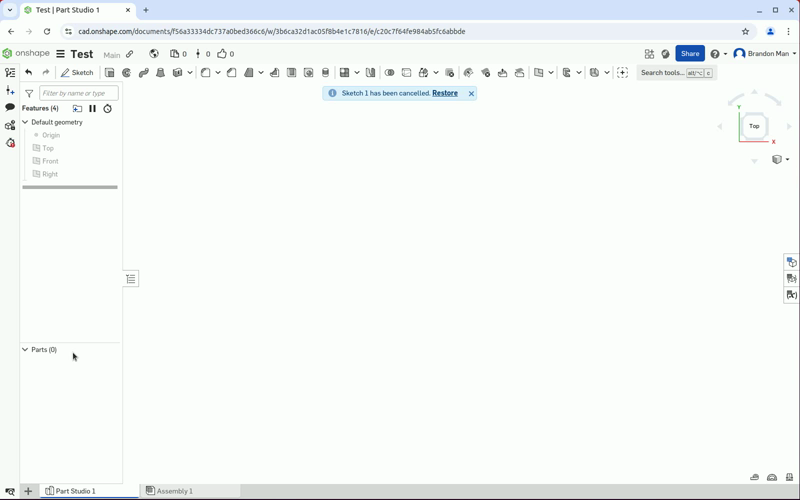
key(space)
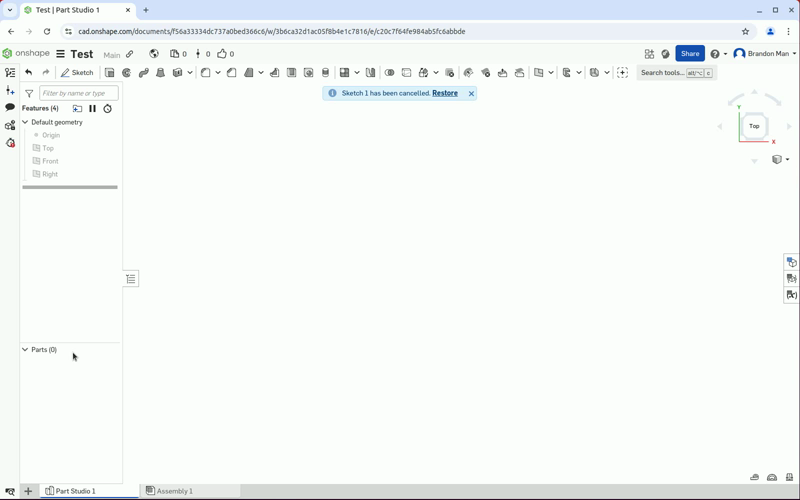
key_down(shift)
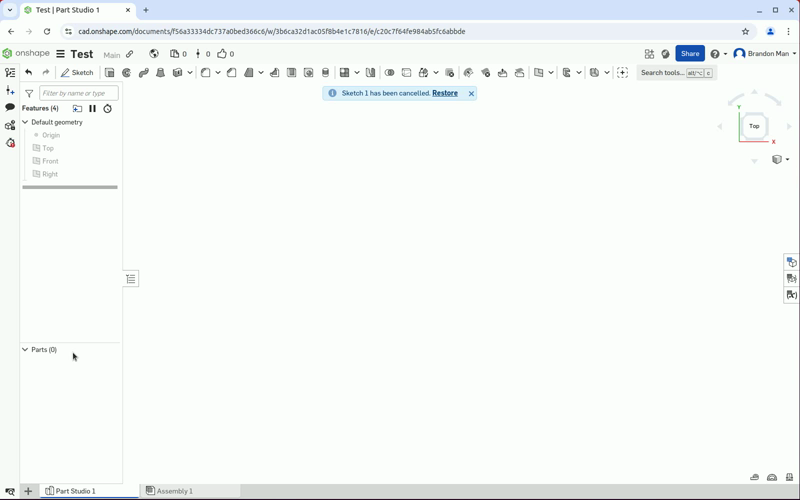
key(up)
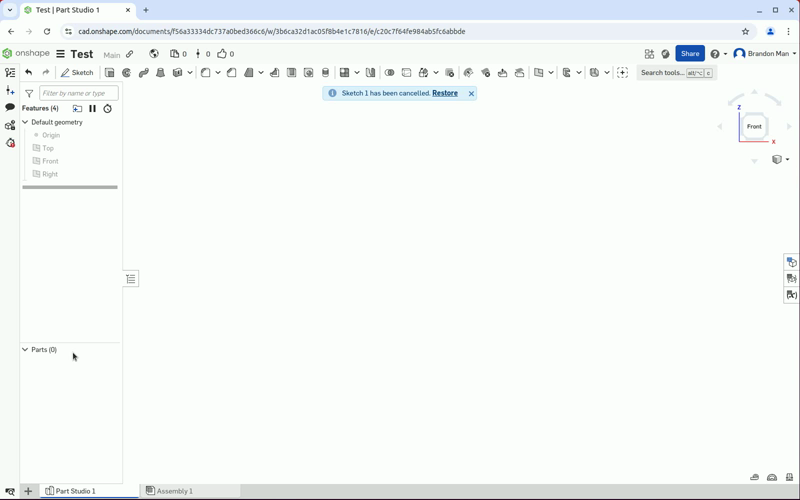
key_up(shift)
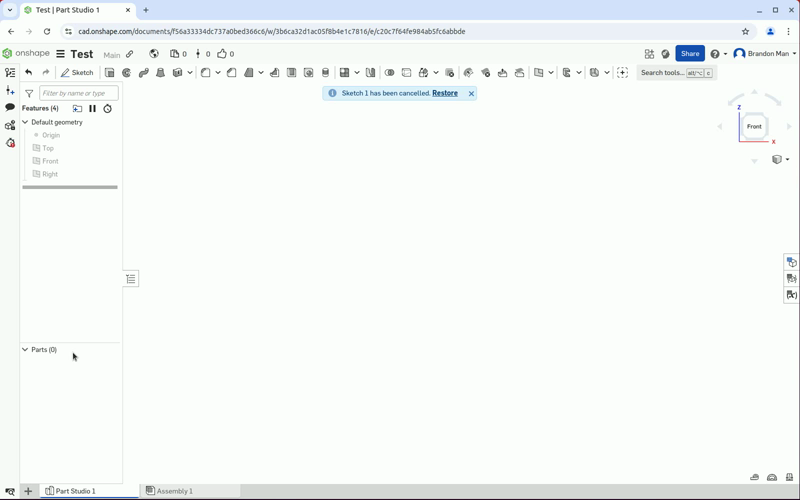
key(space)
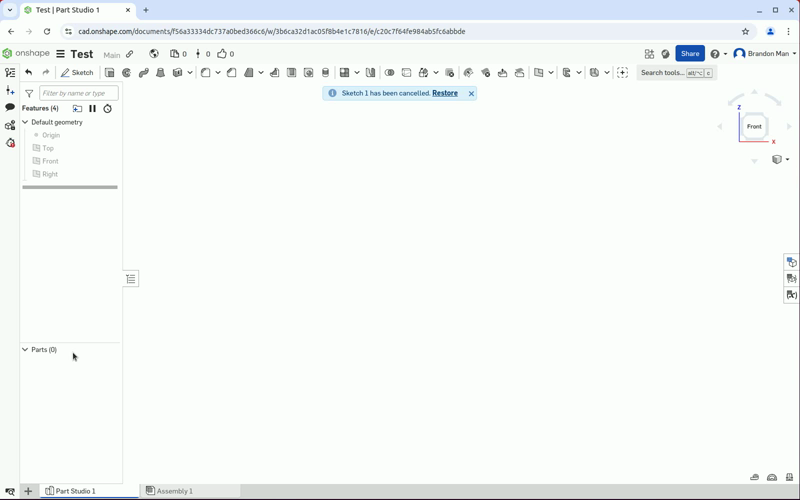
key_down(shift)
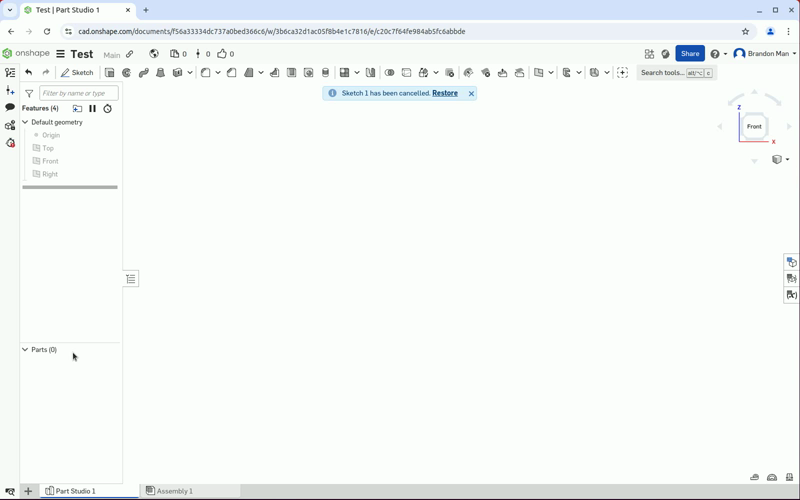
key(left)
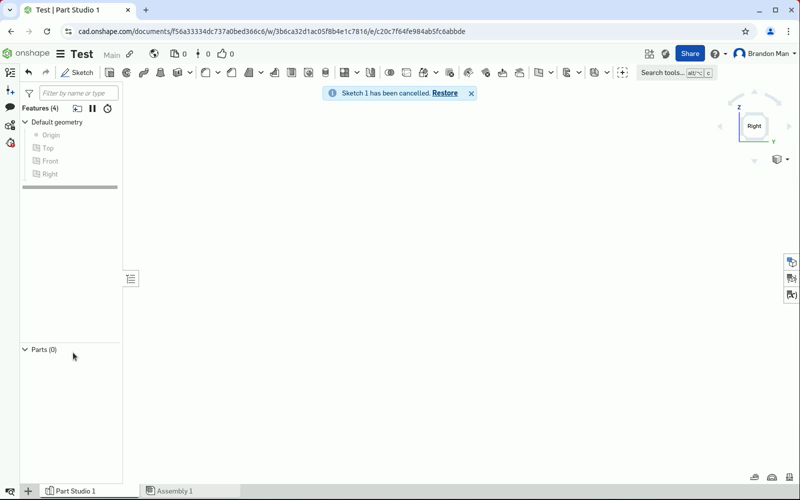
key_up(shift)
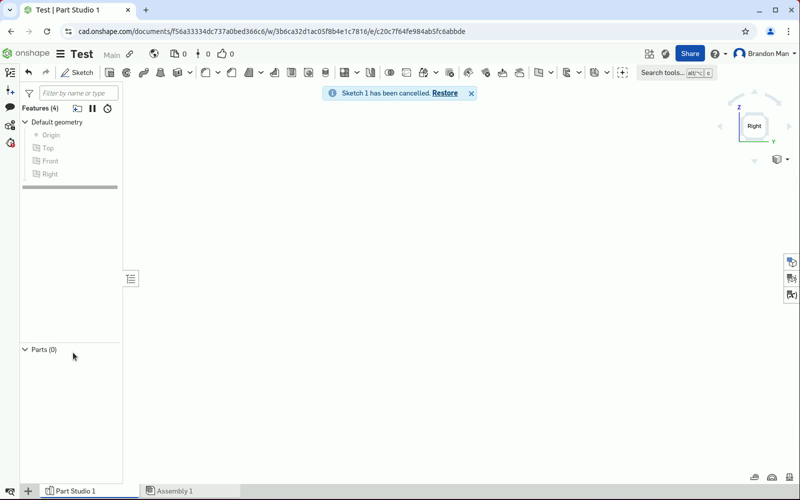
mouse_move(73, 352)
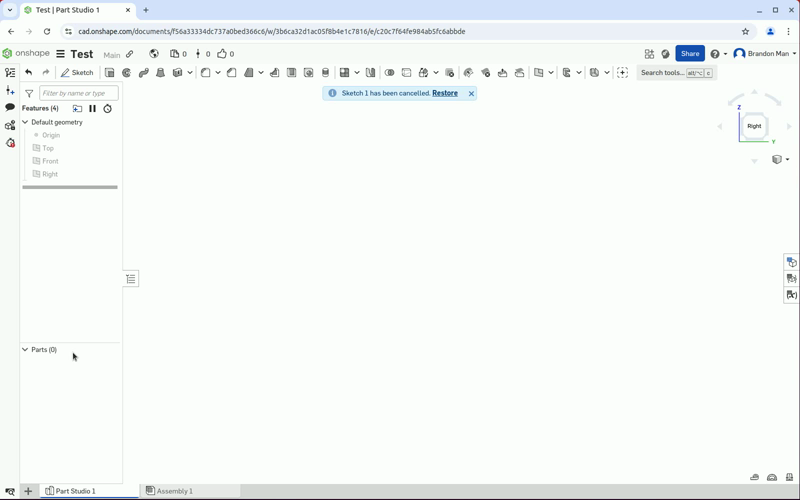
key(shift+y)
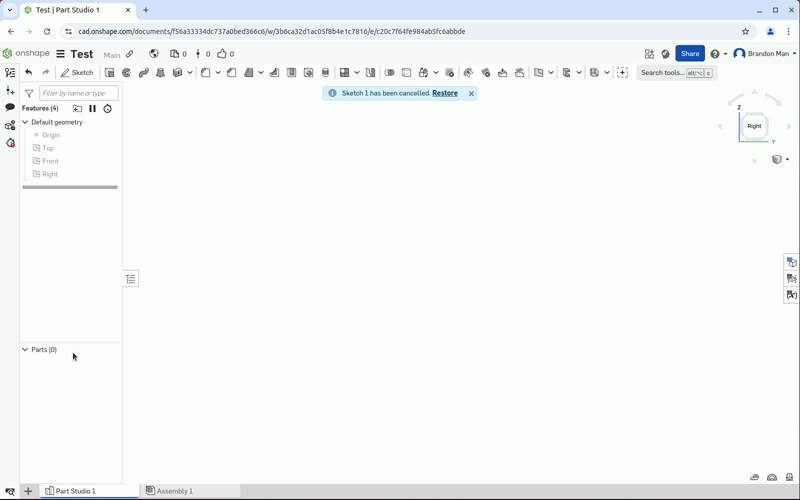
key(shift+s)
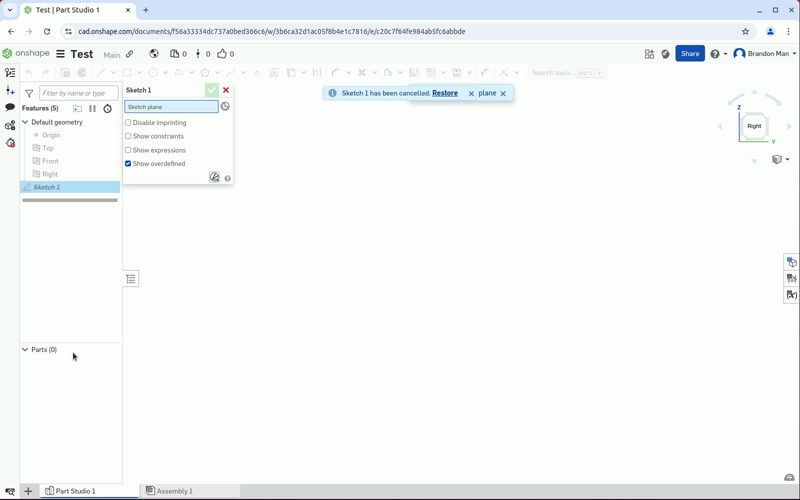
mouse_move(73, 176)
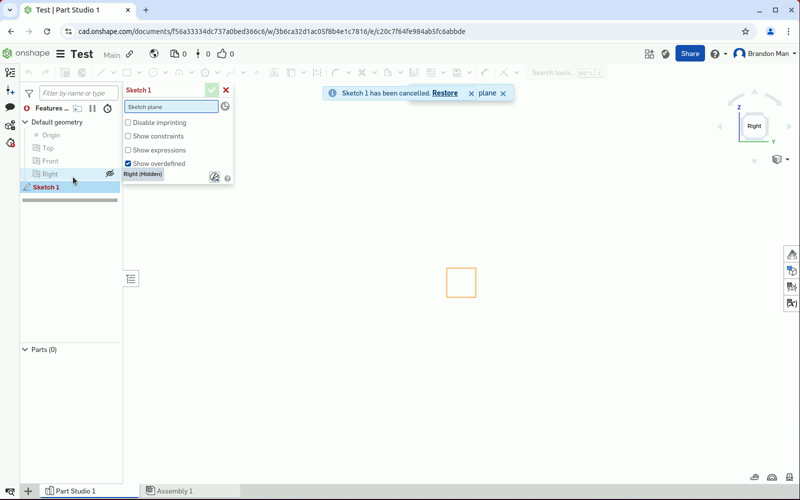
click(73, 176)
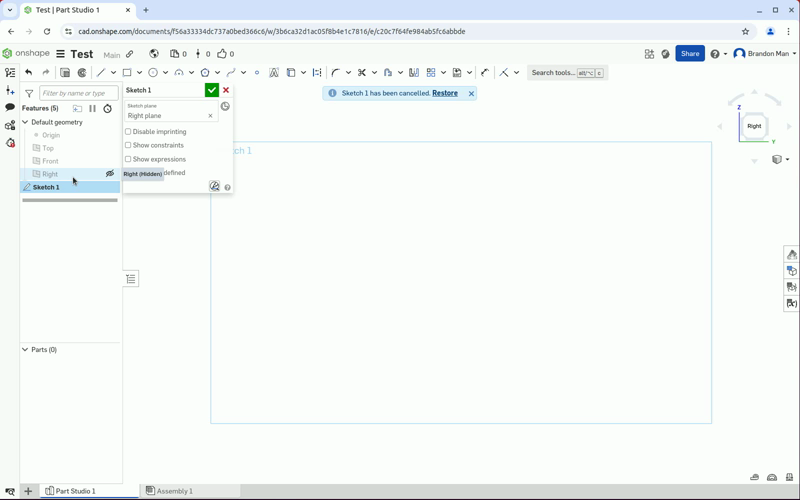
mouse_move(73, 352)
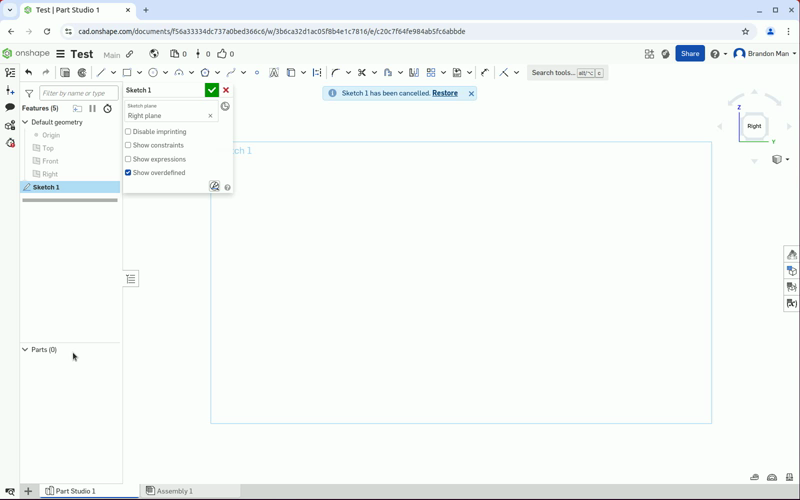
key(y)
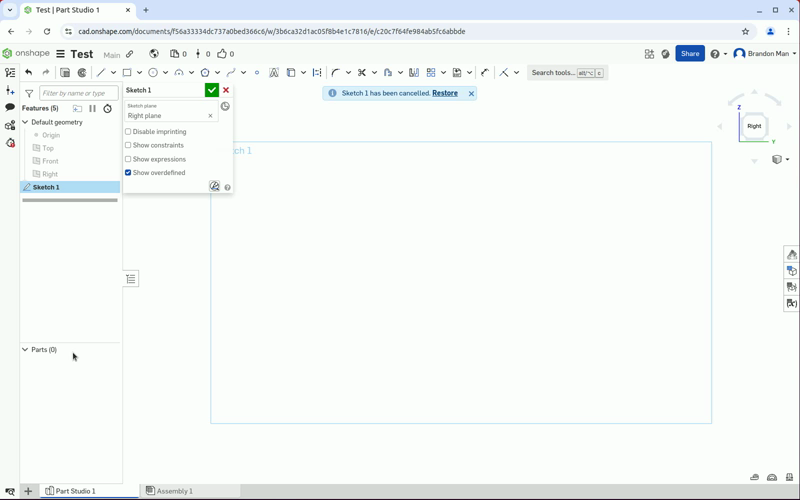
key(a)
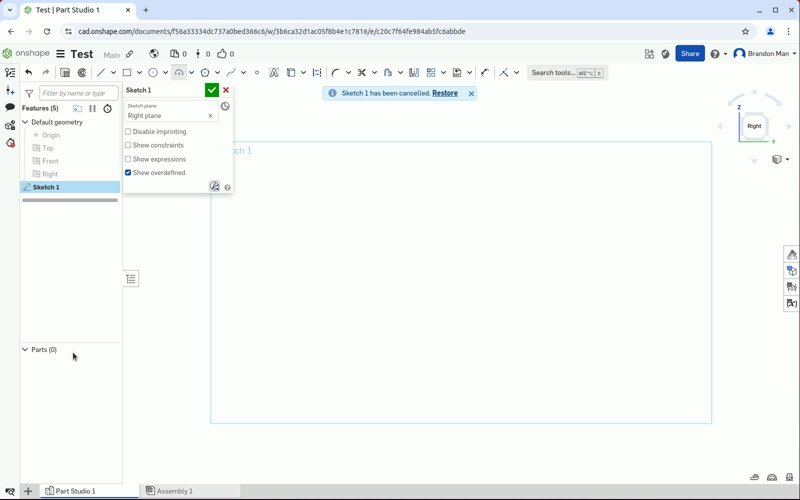
key_down(shift)
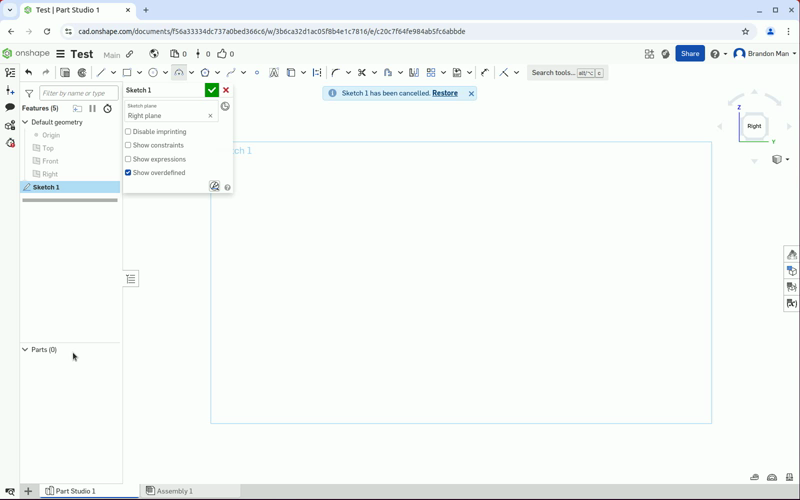
mouse_move(460, 321)
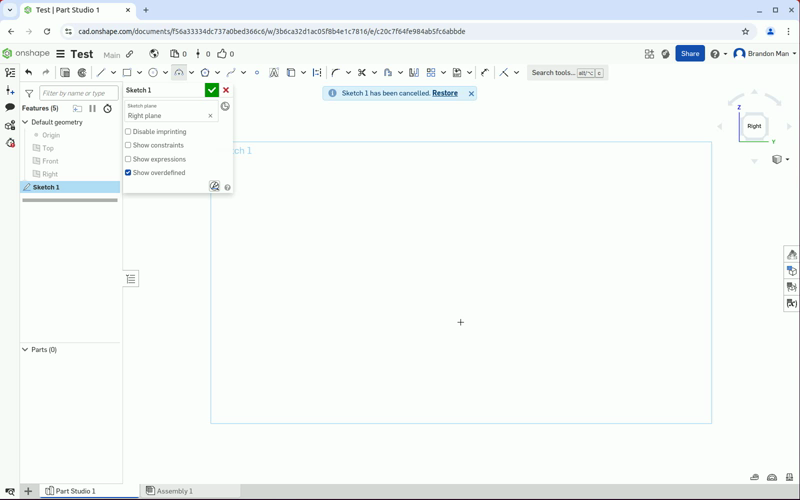
click(460, 321)
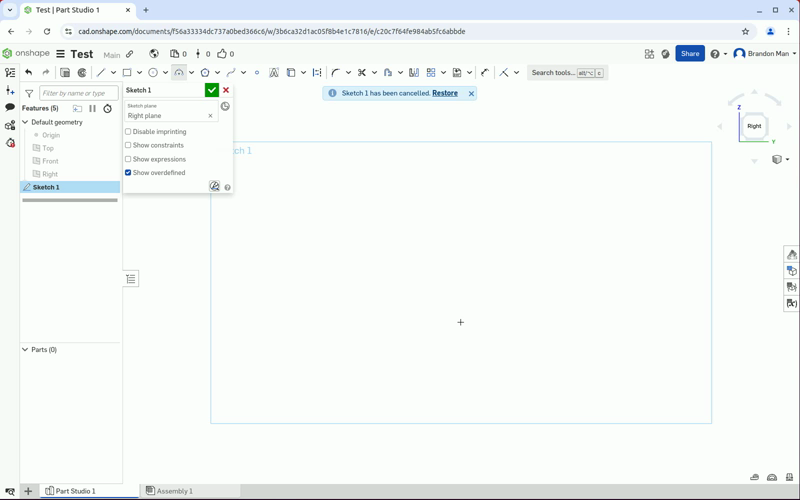
key_up(shift)
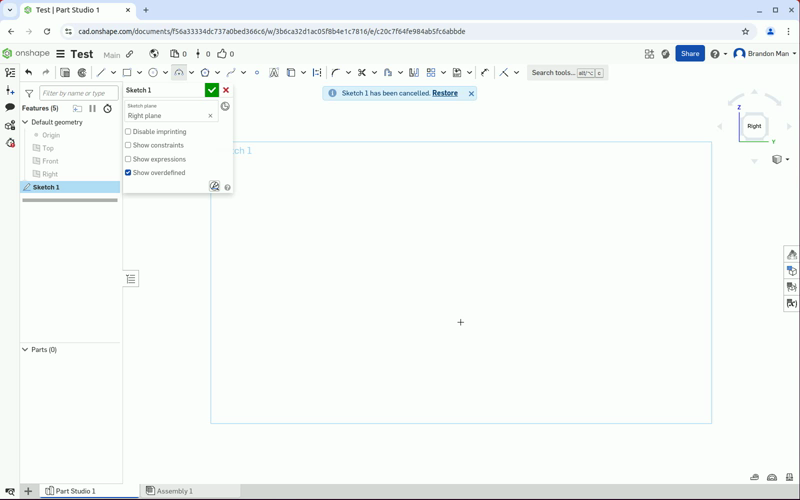
key_down(shift)
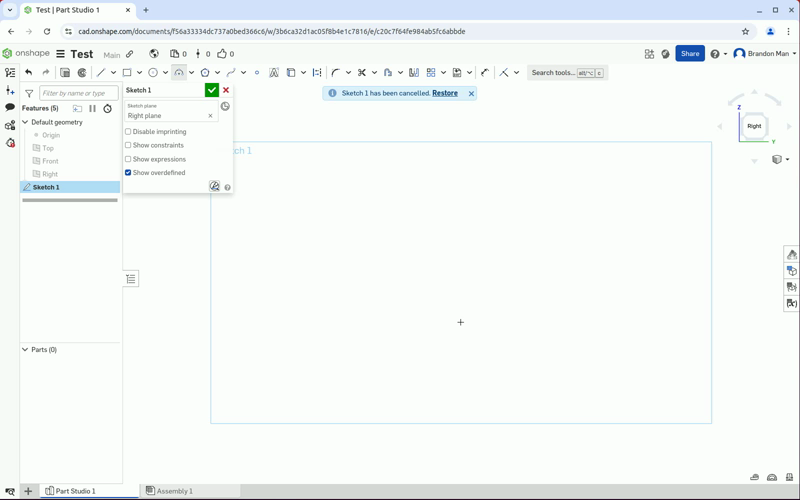
mouse_move(465, 326)
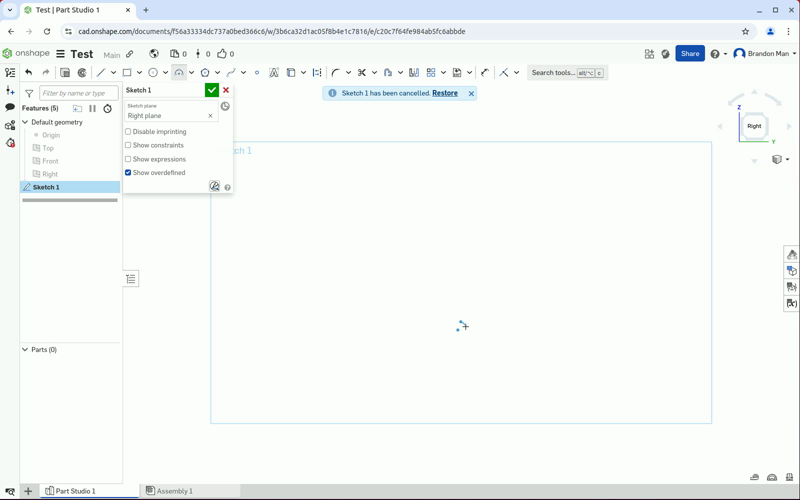
scroll(6)
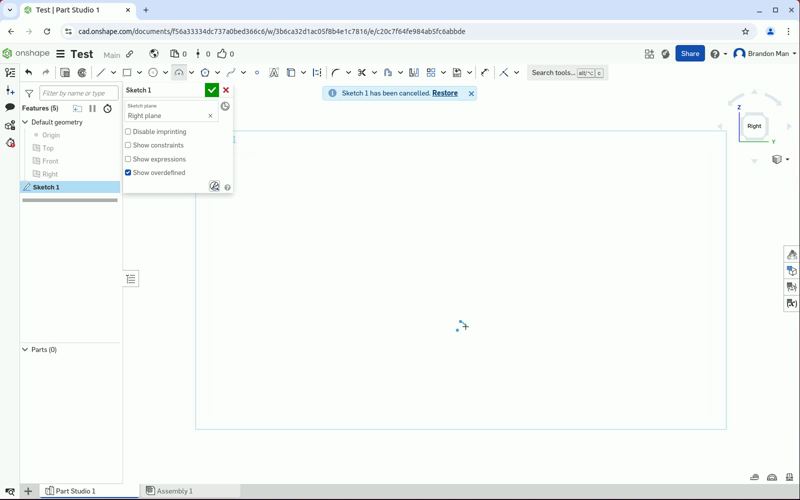
scroll(6)
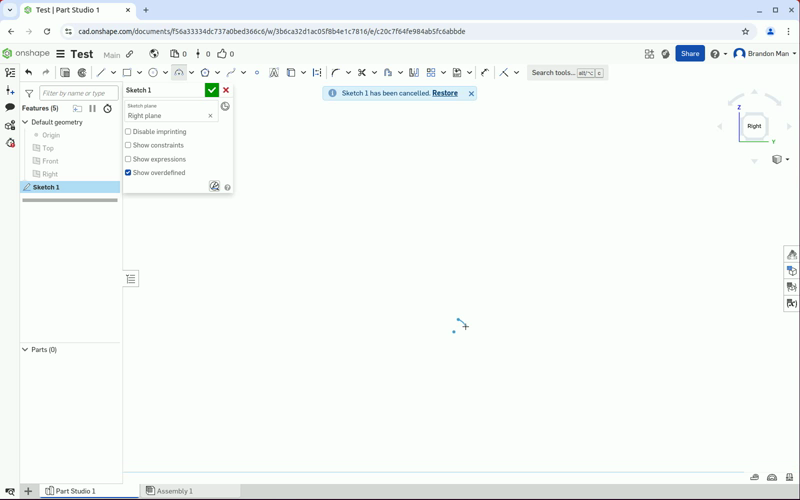
scroll(6)
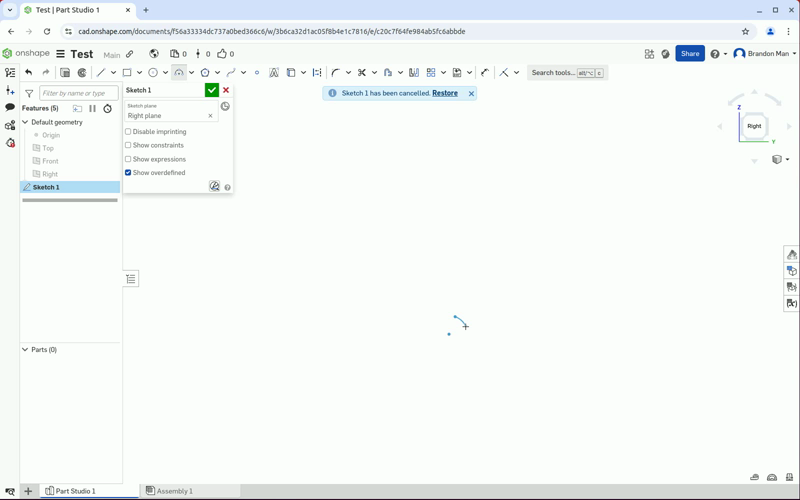
scroll(6)
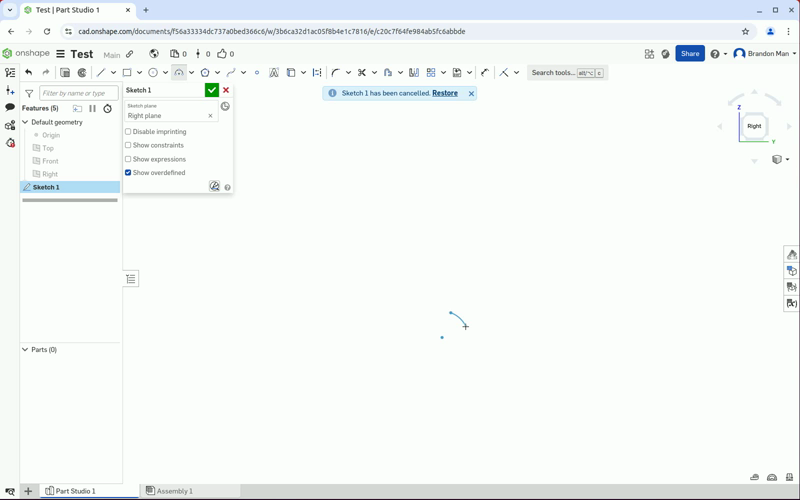
scroll(6)
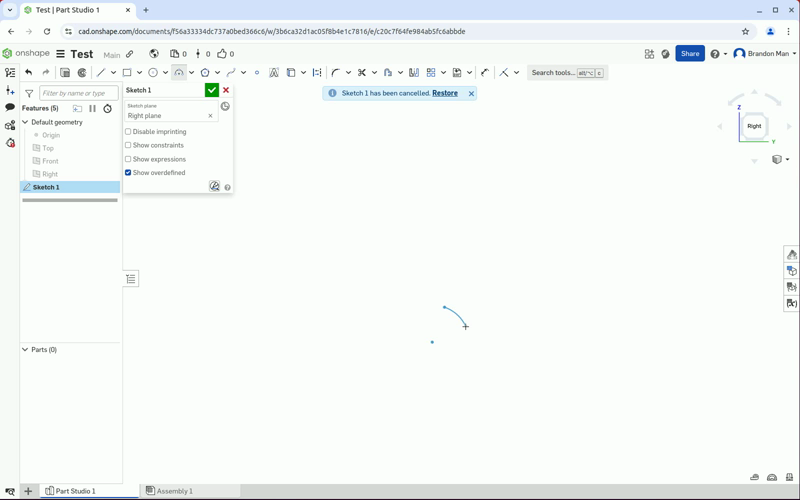
scroll(6)
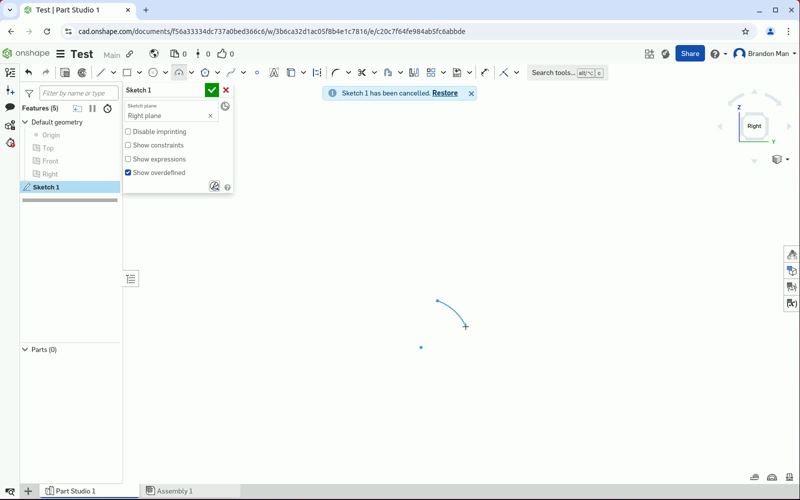
scroll(6)
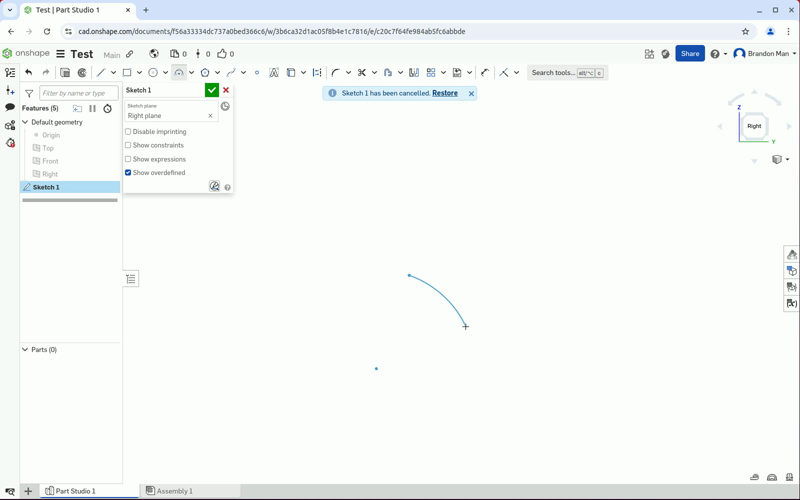
click(465, 326)
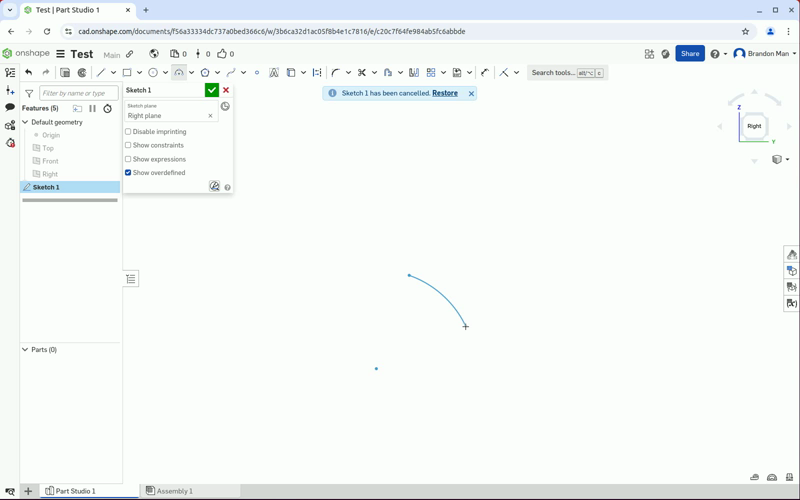
scroll(-6)
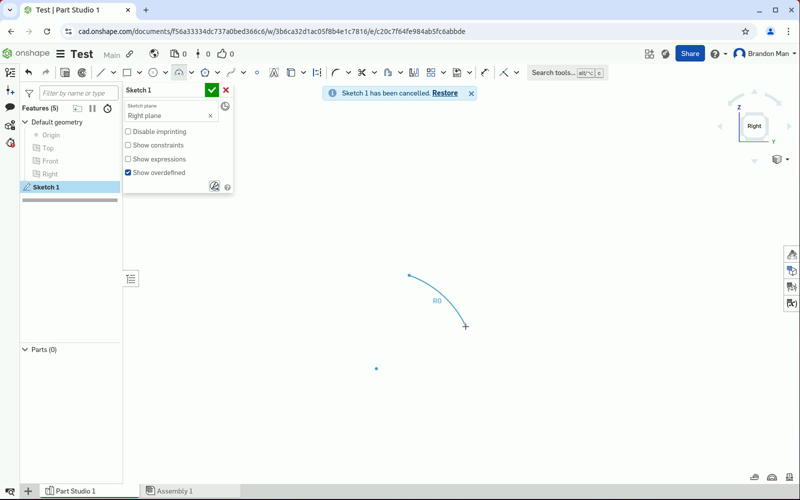
scroll(-6)
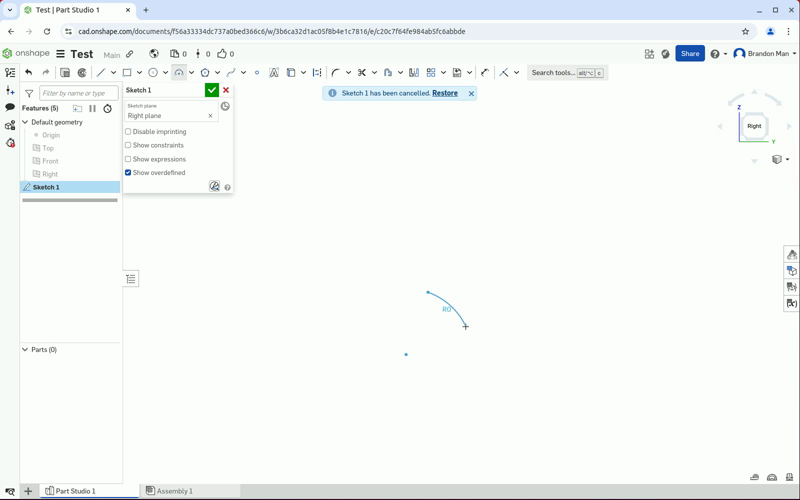
scroll(-6)
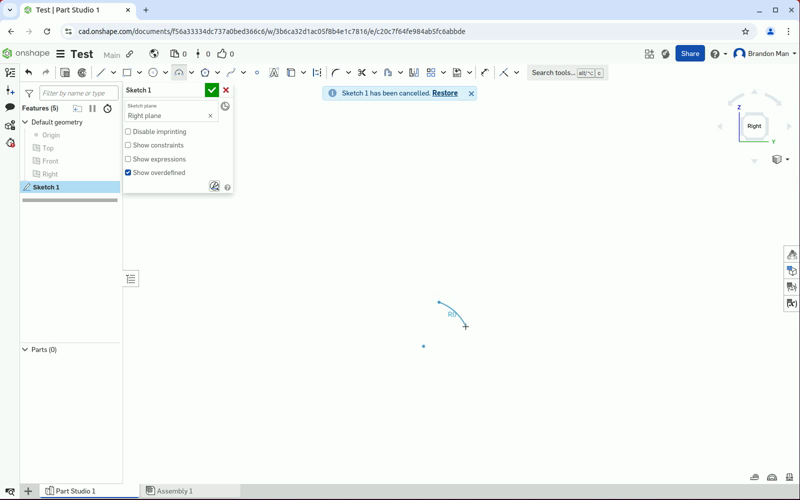
scroll(-6)
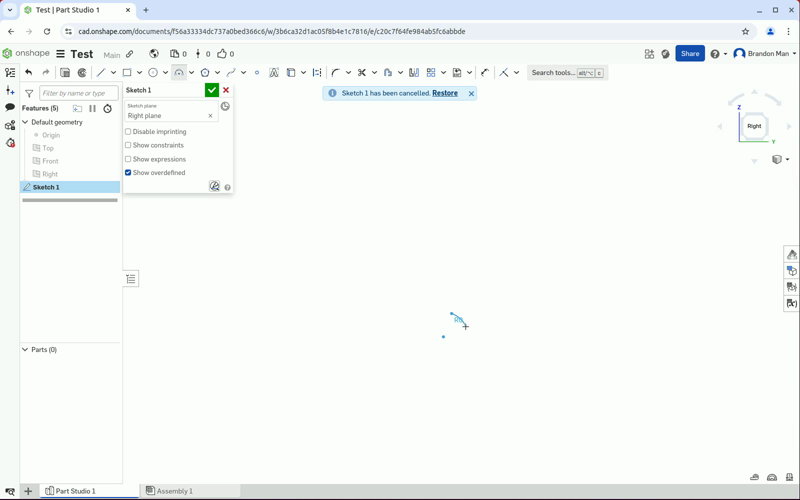
scroll(-6)
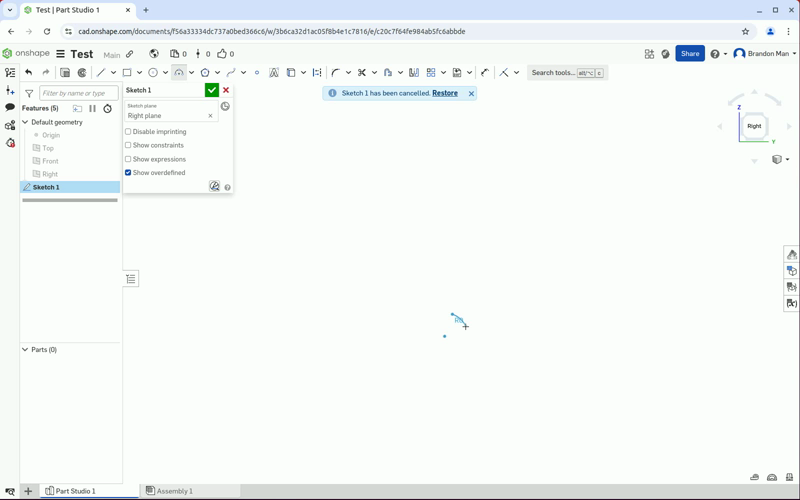
scroll(-6)
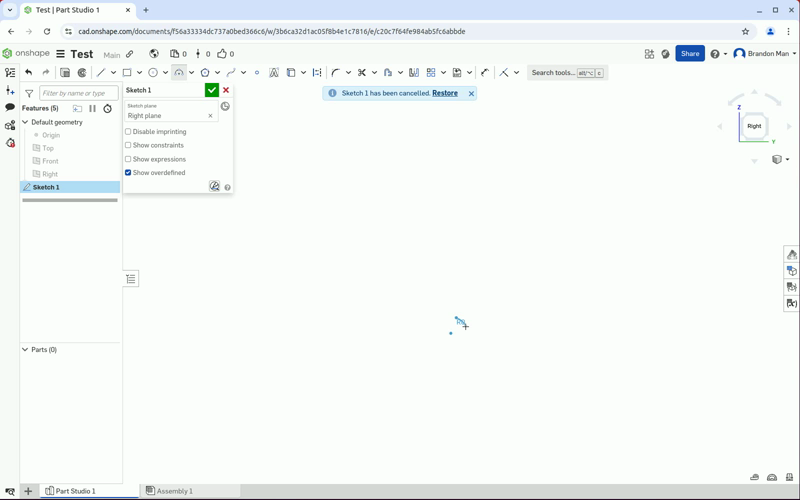
scroll(-6)
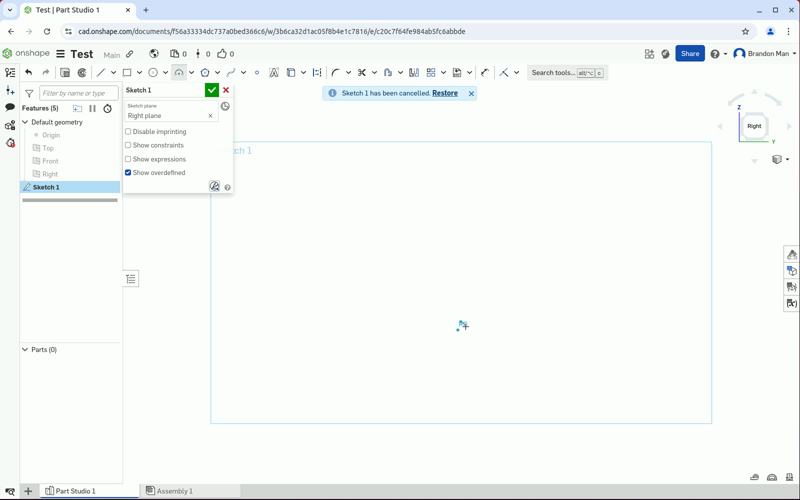
mouse_move(462, 324)
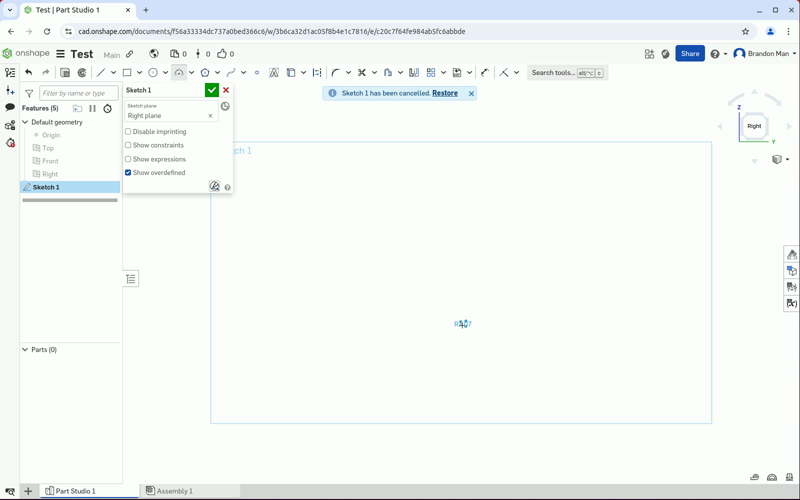
scroll(6)
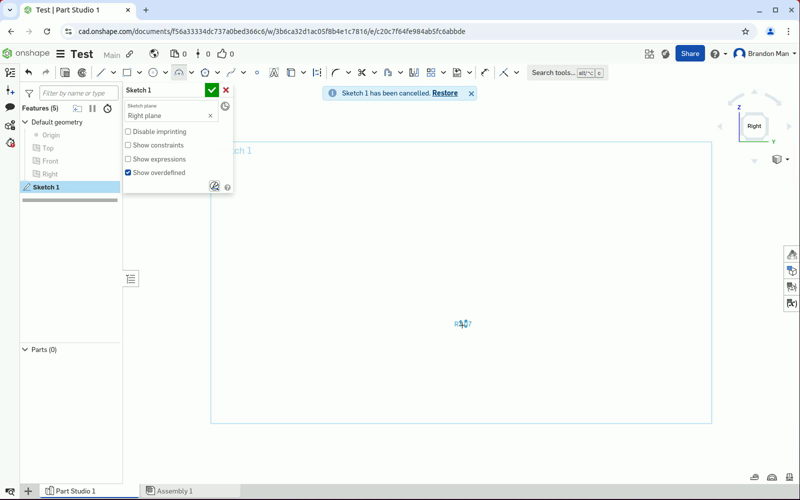
scroll(6)
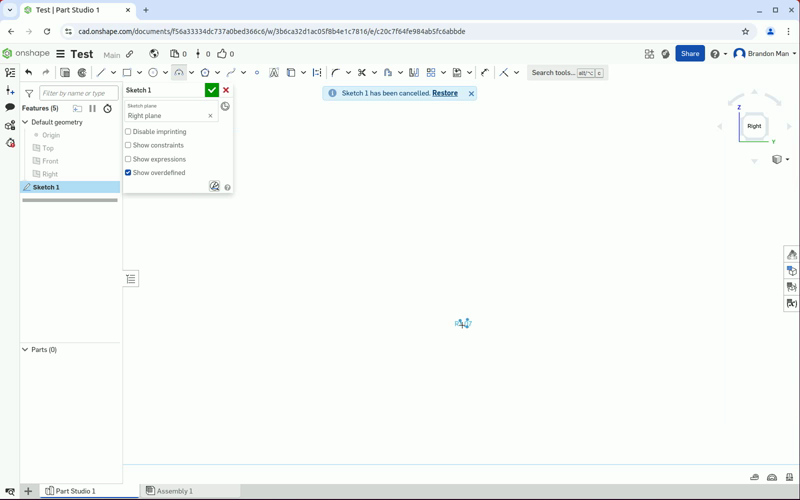
scroll(6)
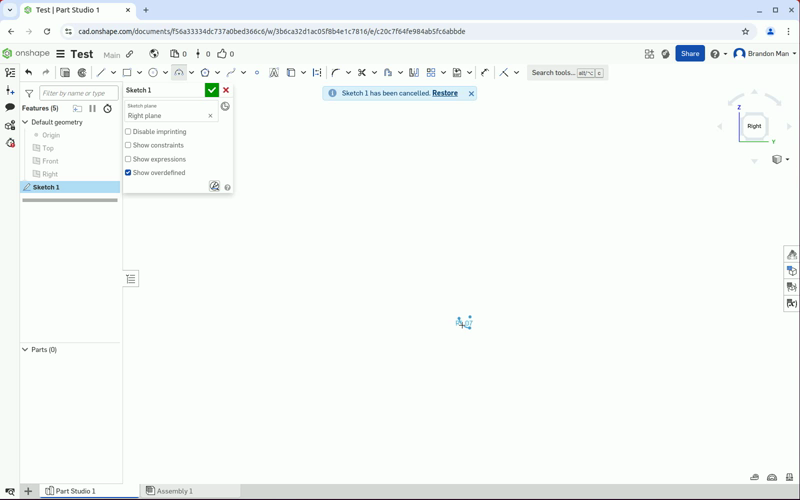
scroll(6)
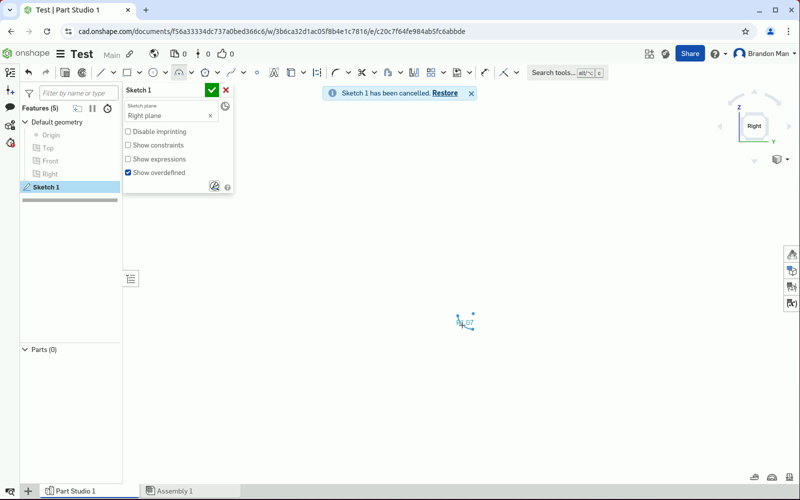
scroll(6)
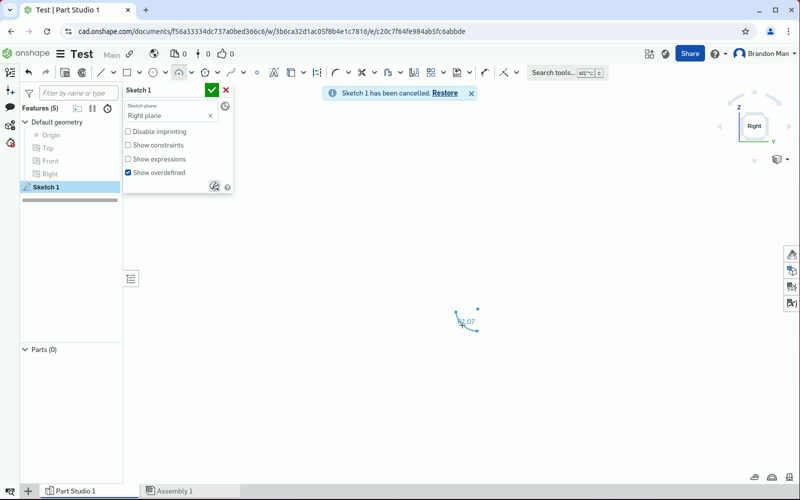
scroll(6)
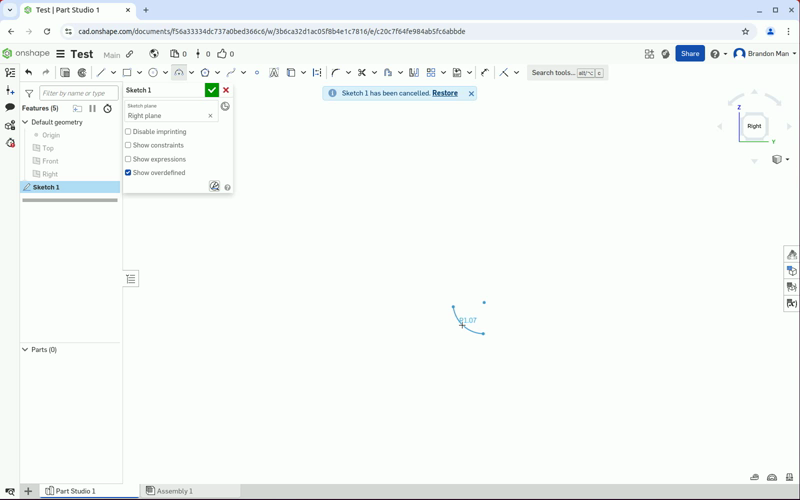
scroll(6)
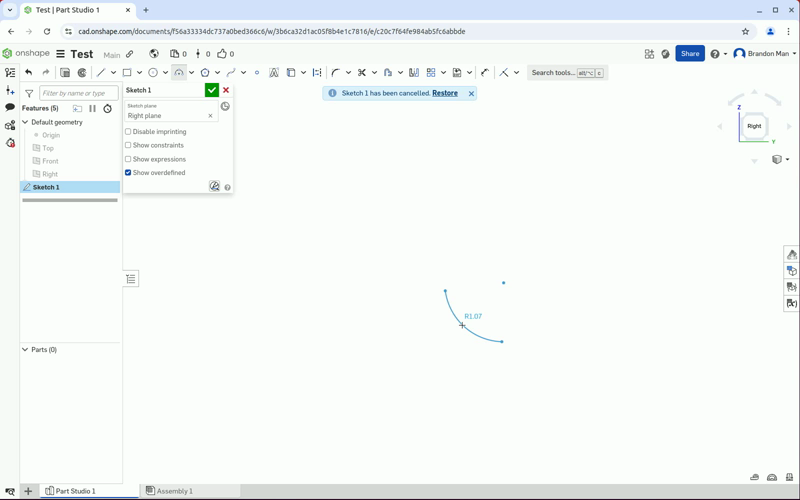
click(462, 324)
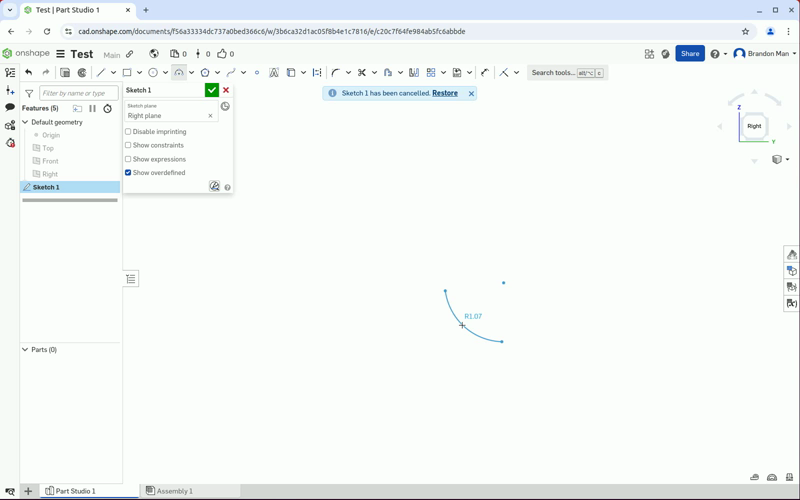
scroll(-6)
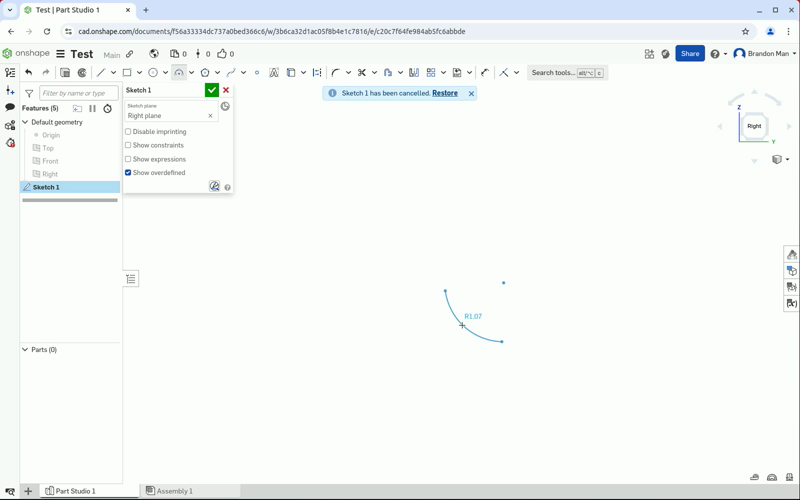
scroll(-6)
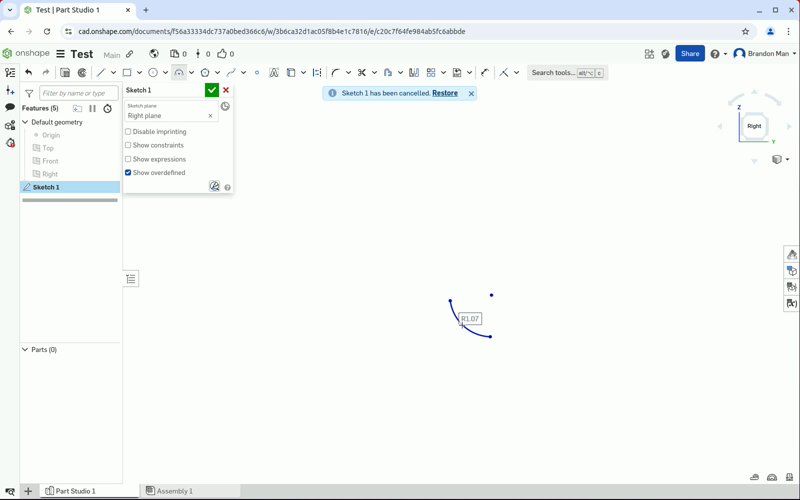
scroll(-6)
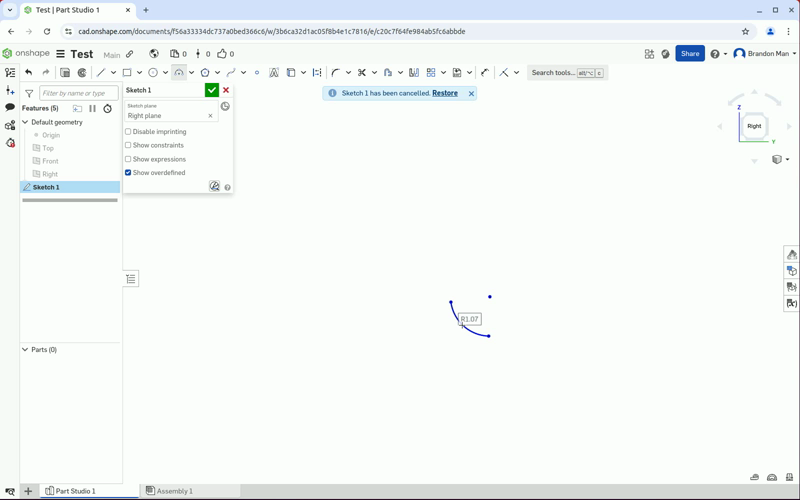
scroll(-6)
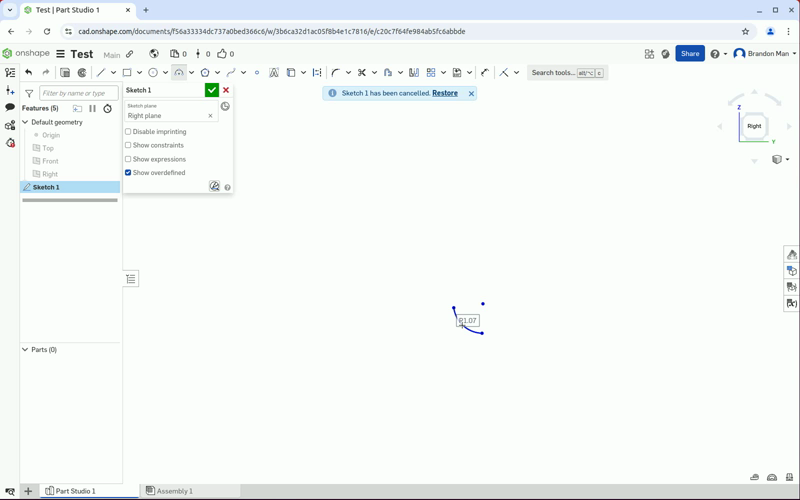
scroll(-6)
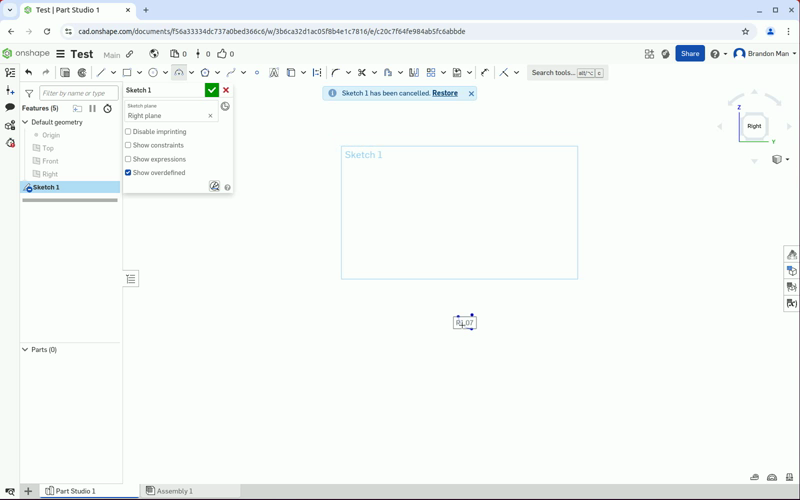
scroll(-6)
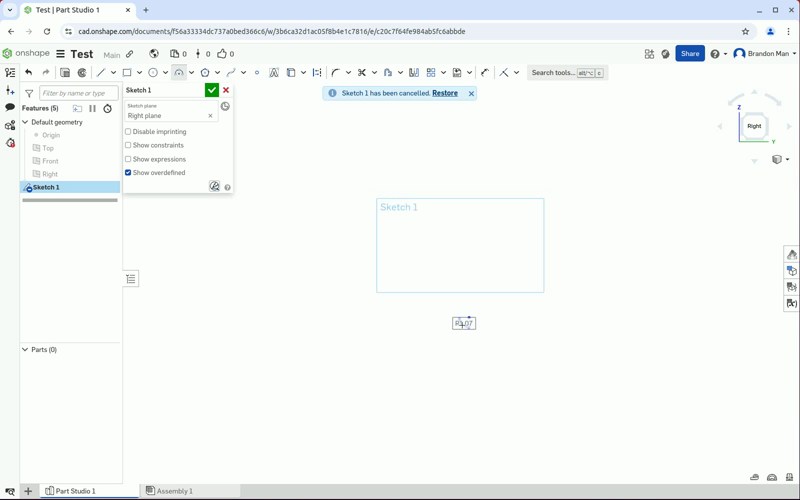
scroll(-6)
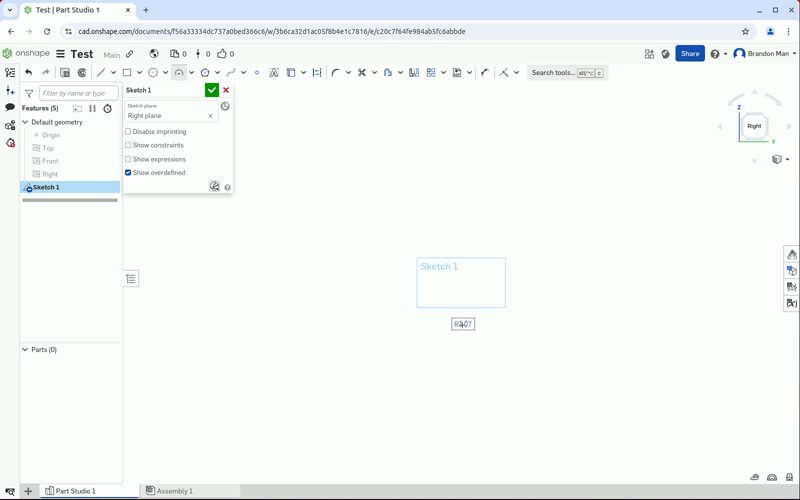
key_up(shift)
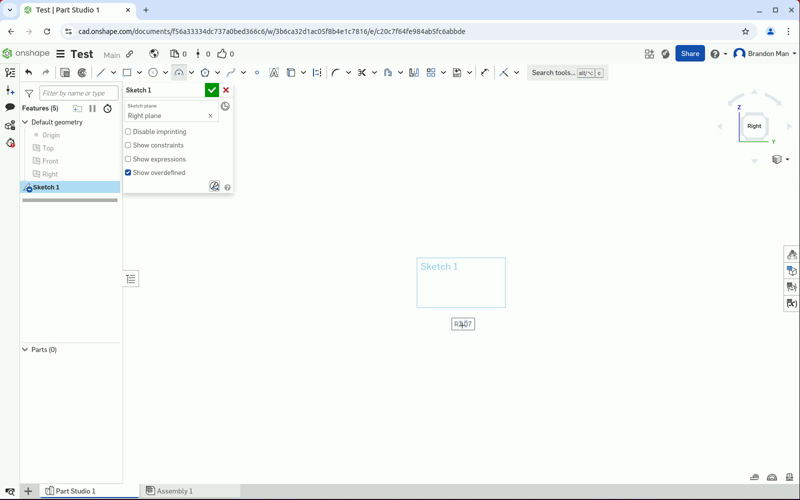
key(esc)
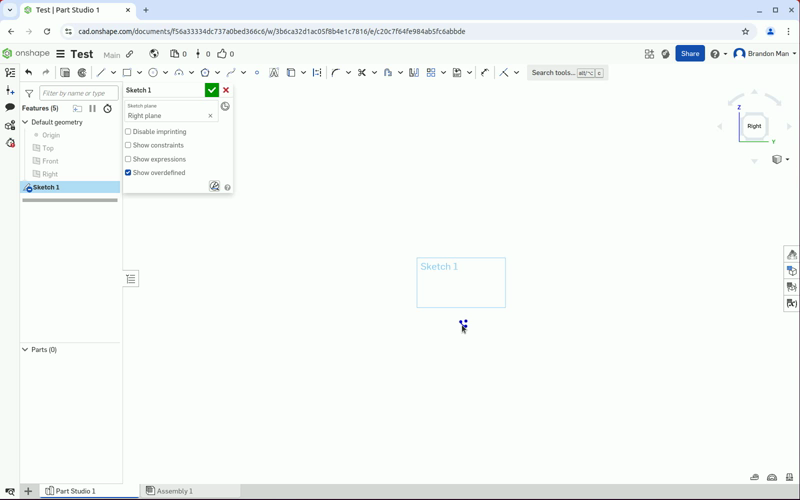
key(l)
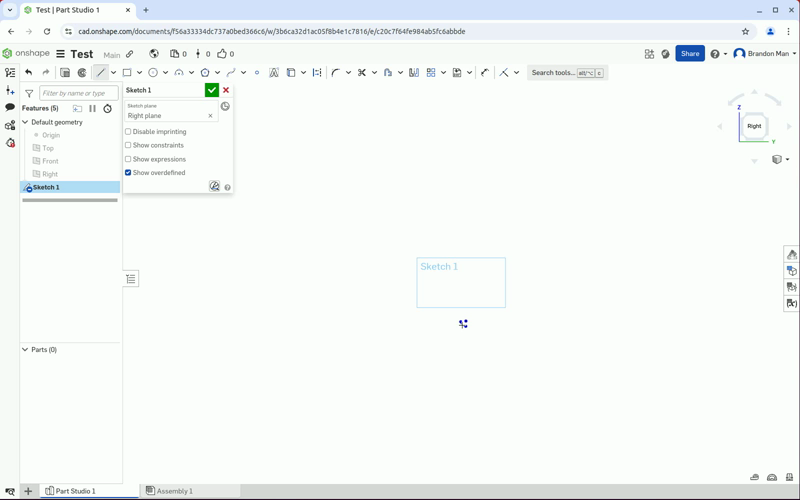
mouse_move(465, 326)
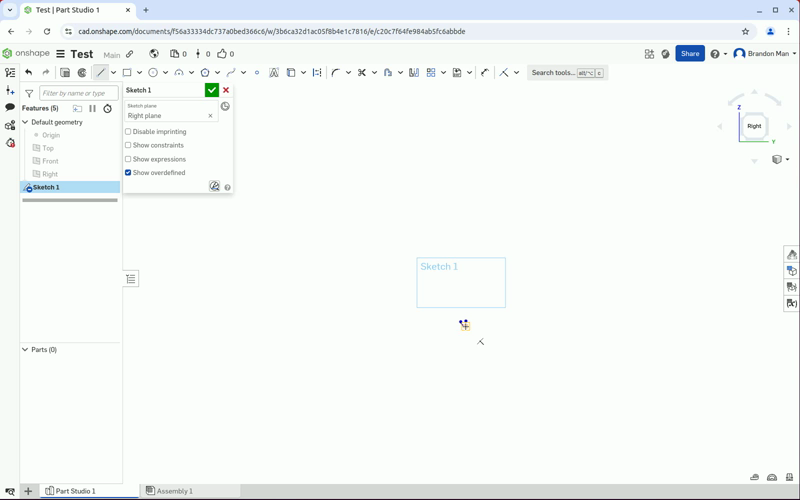
scroll(6)
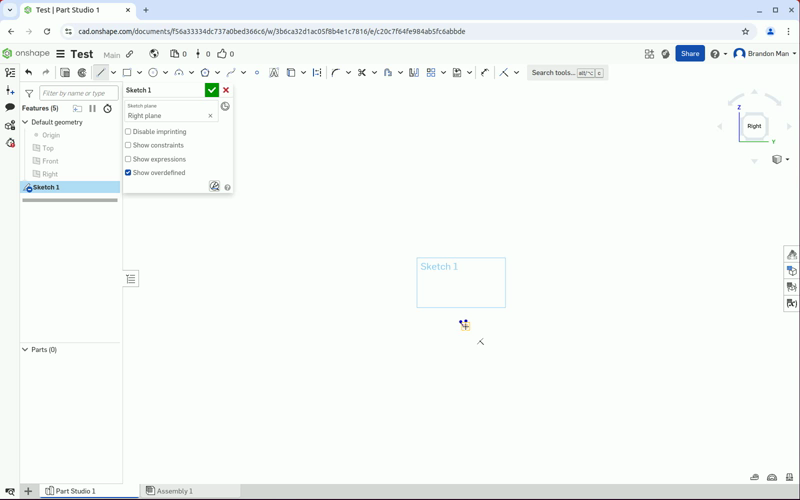
scroll(6)
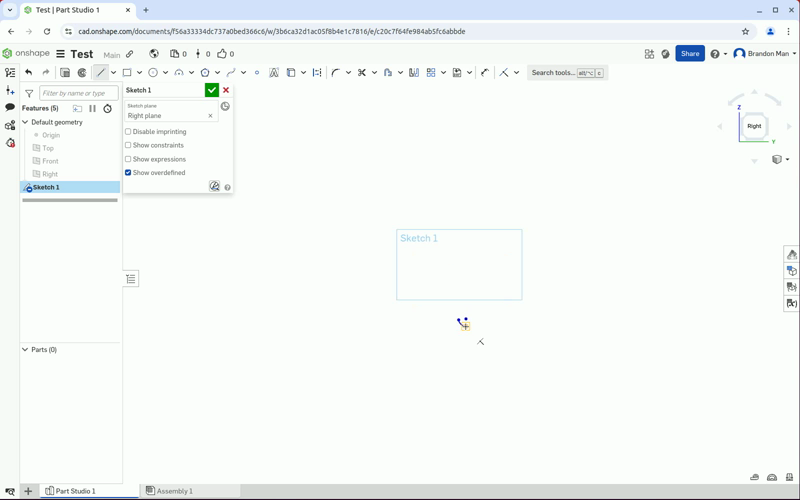
scroll(6)
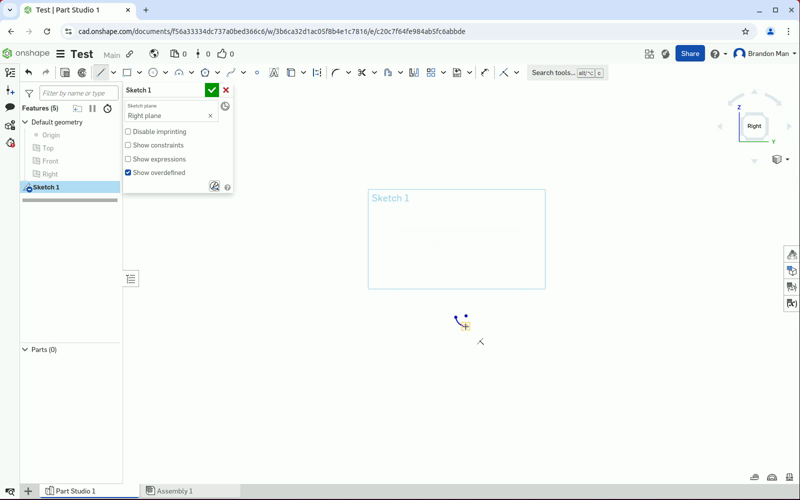
scroll(6)
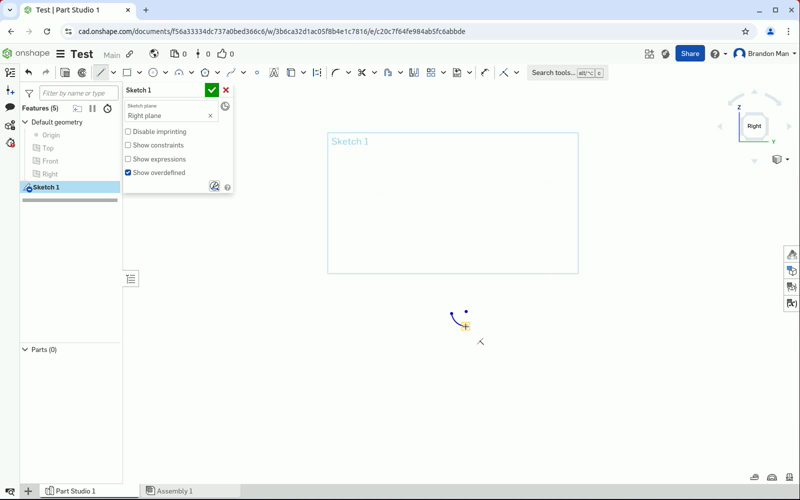
scroll(6)
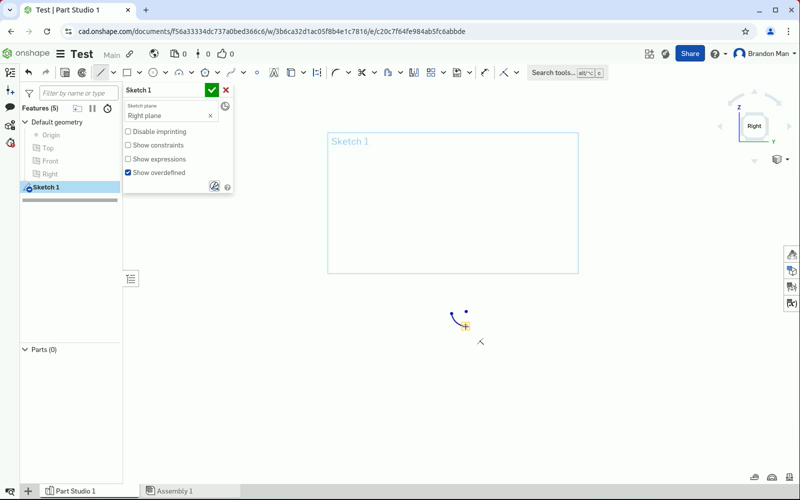
scroll(6)
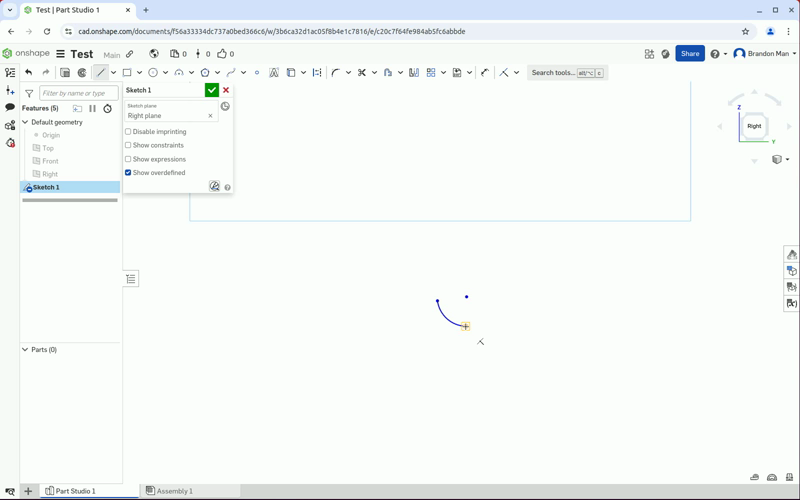
scroll(6)
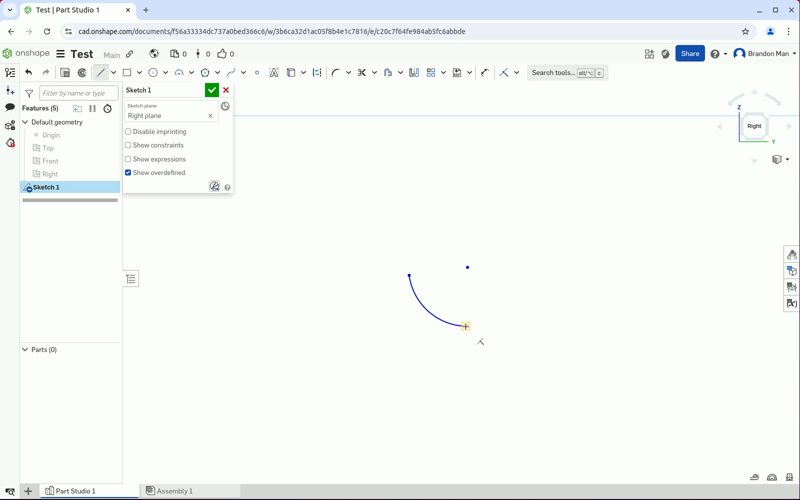
click(465, 326)
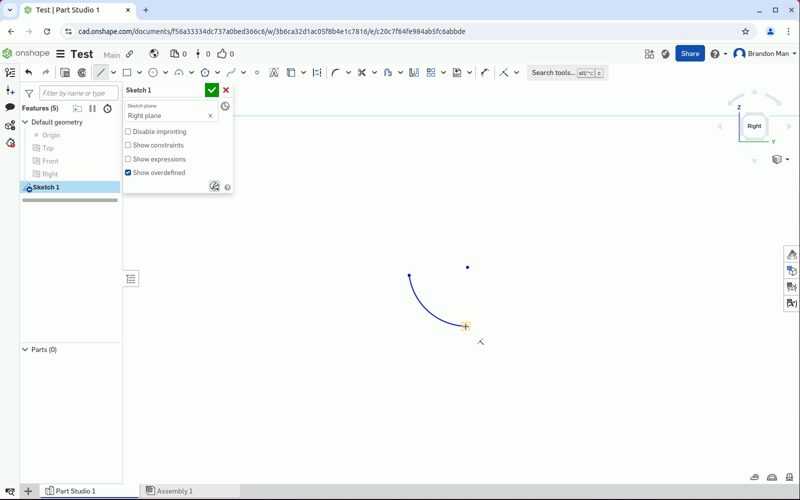
scroll(-6)
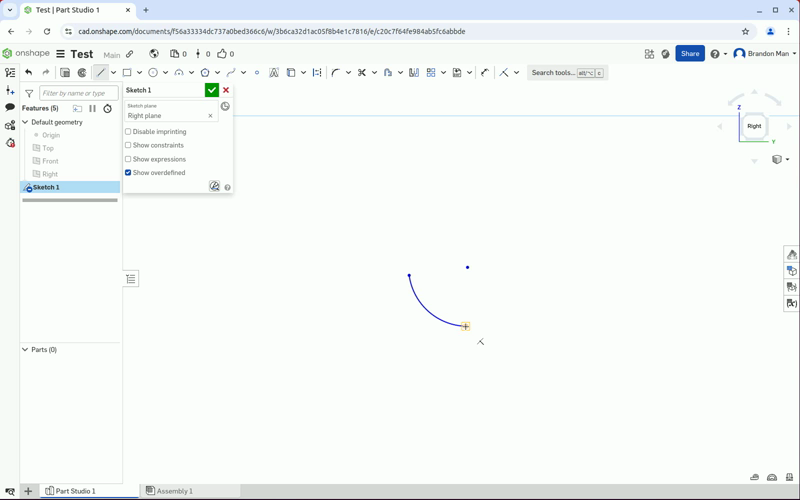
scroll(-6)
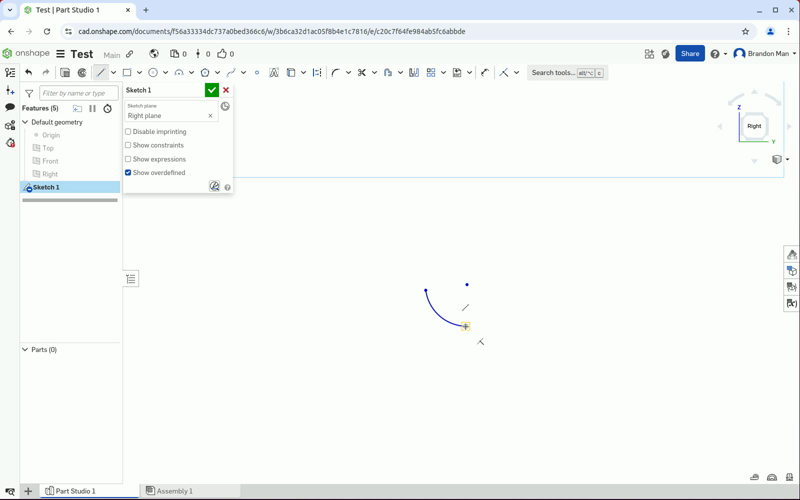
scroll(-6)
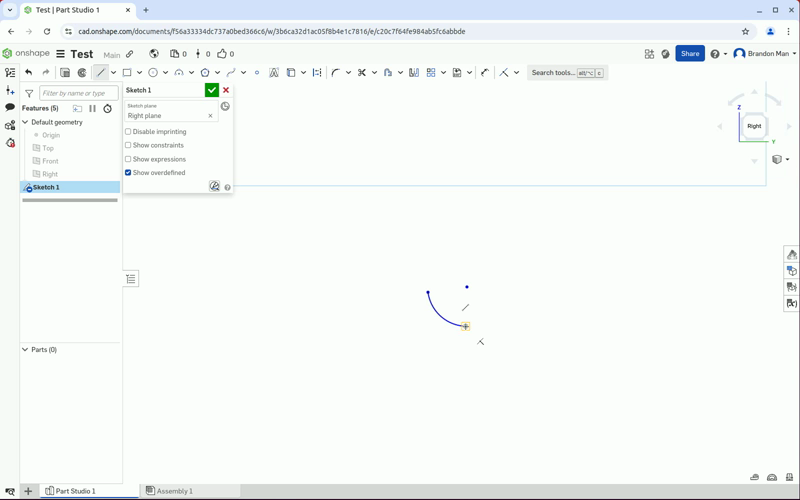
scroll(-6)
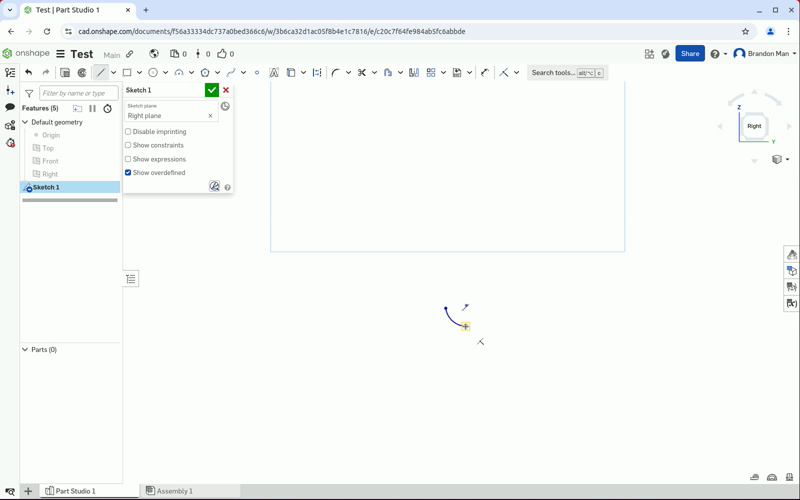
scroll(-6)
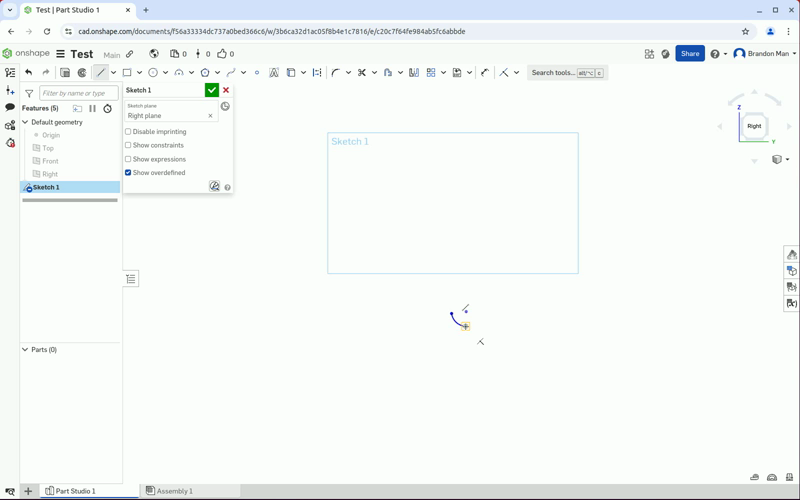
scroll(-6)
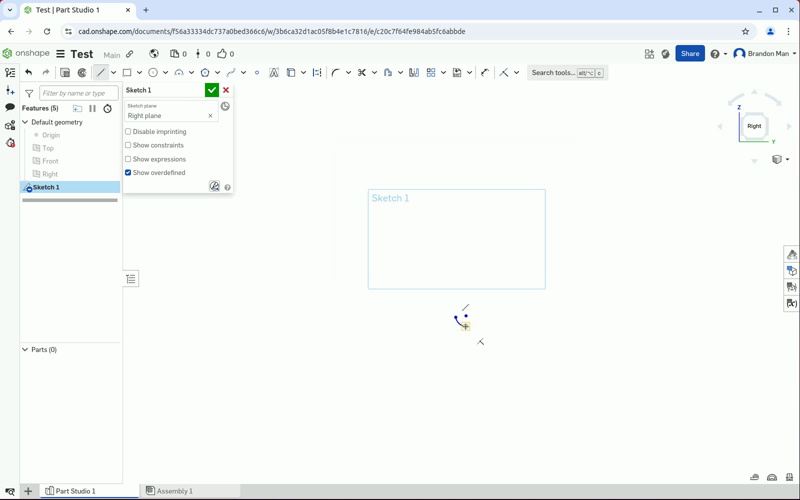
scroll(-6)
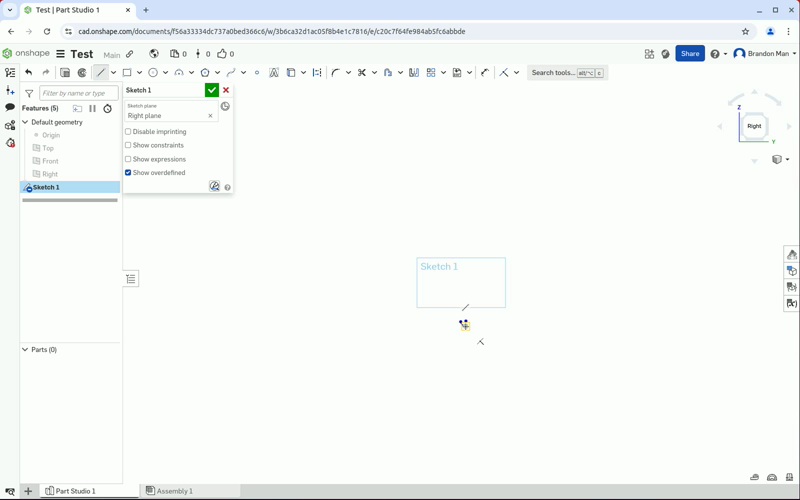
key_down(shift)
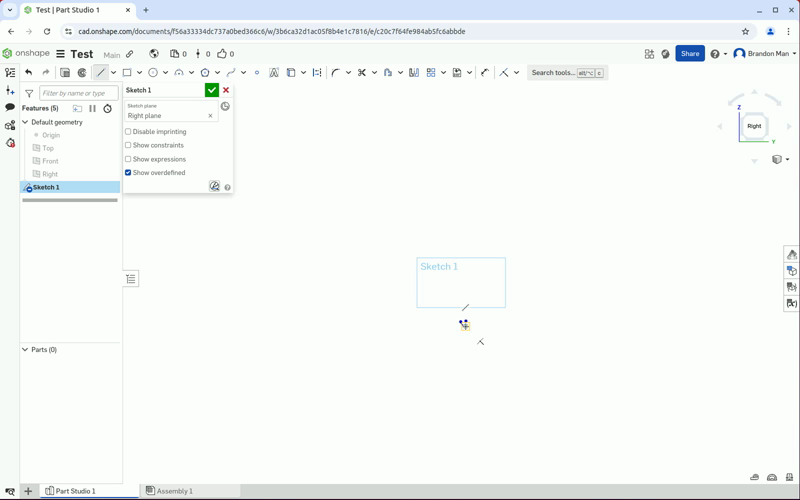
mouse_move(495, 326)
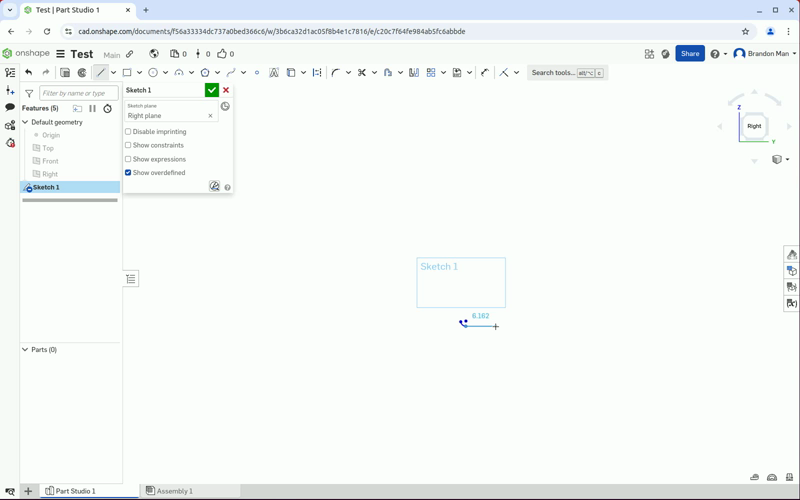
mouse_move(497, 326)
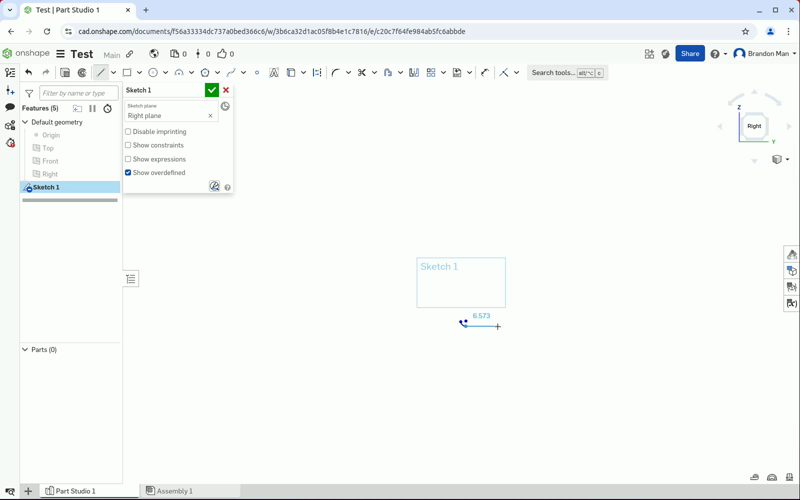
click(497, 326)
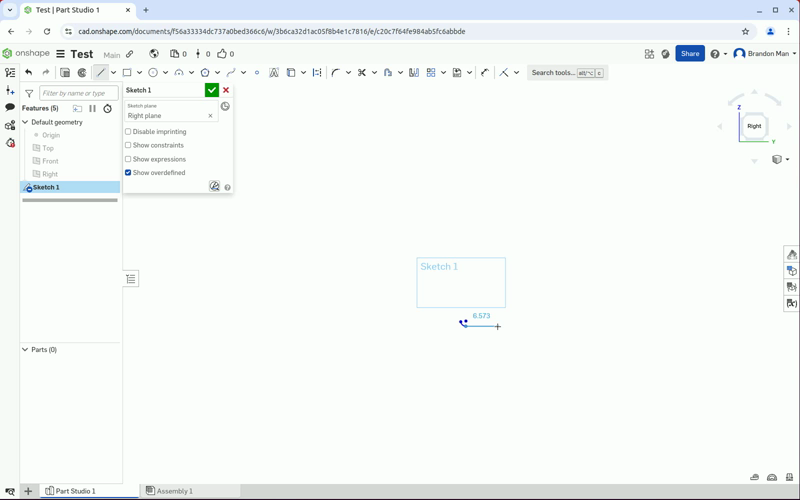
key_up(shift)
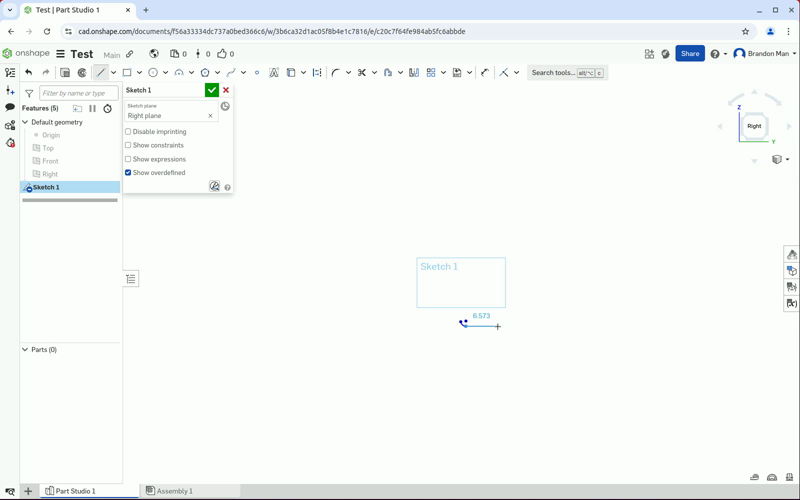
key(esc)
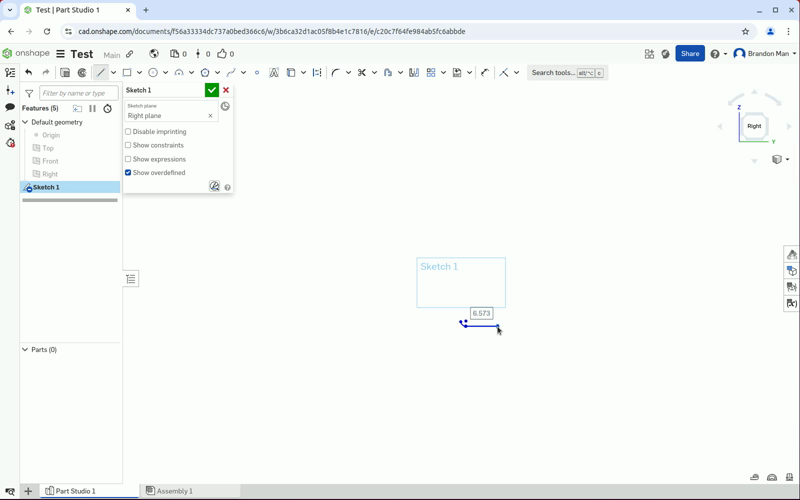
key(a)
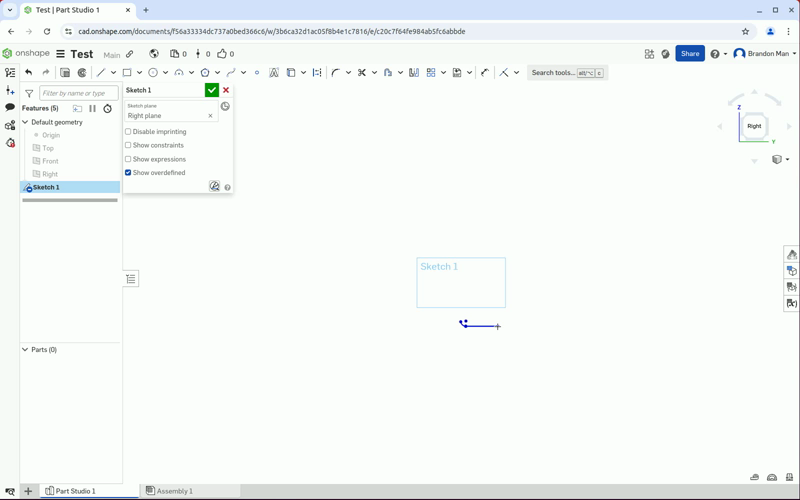
mouse_move(497, 326)
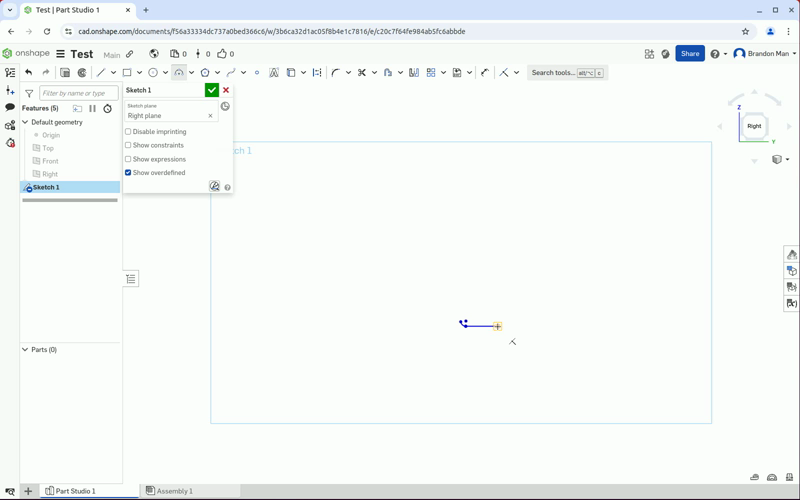
click(497, 326)
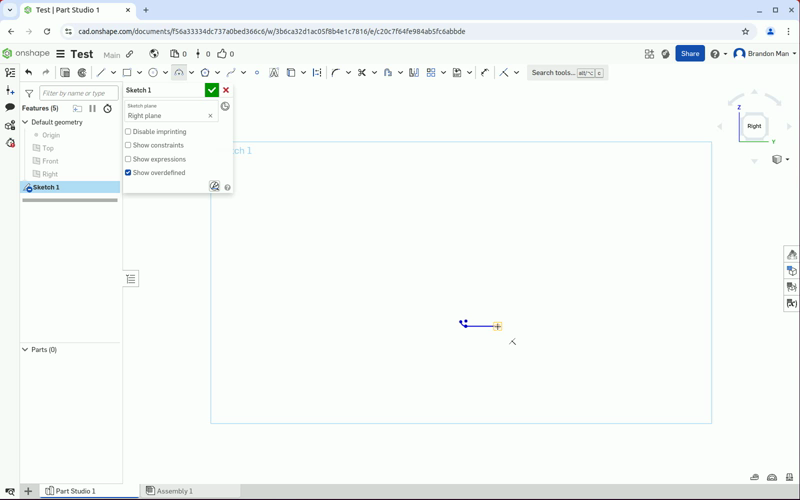
key_down(shift)
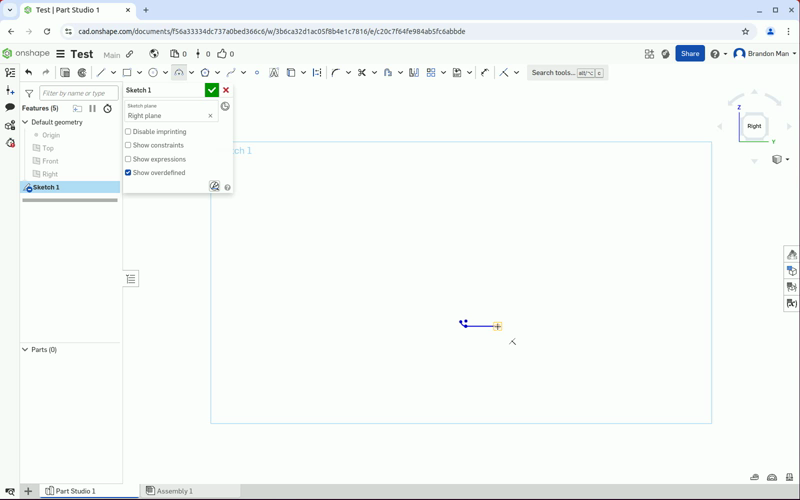
mouse_move(502, 321)
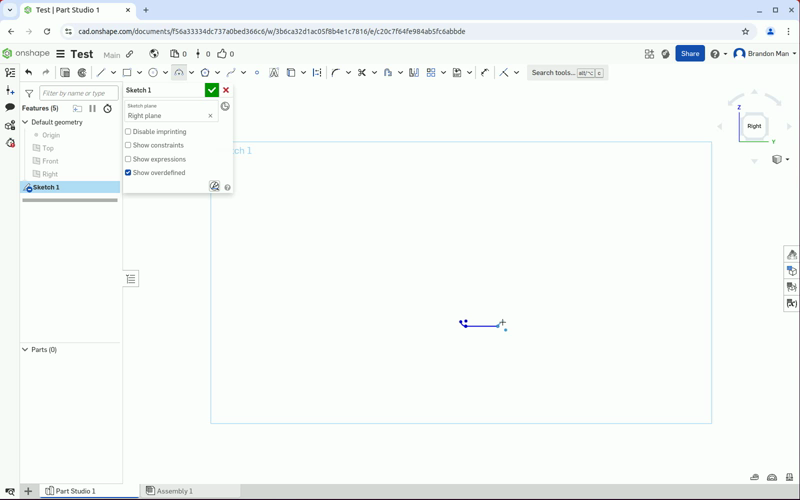
scroll(6)
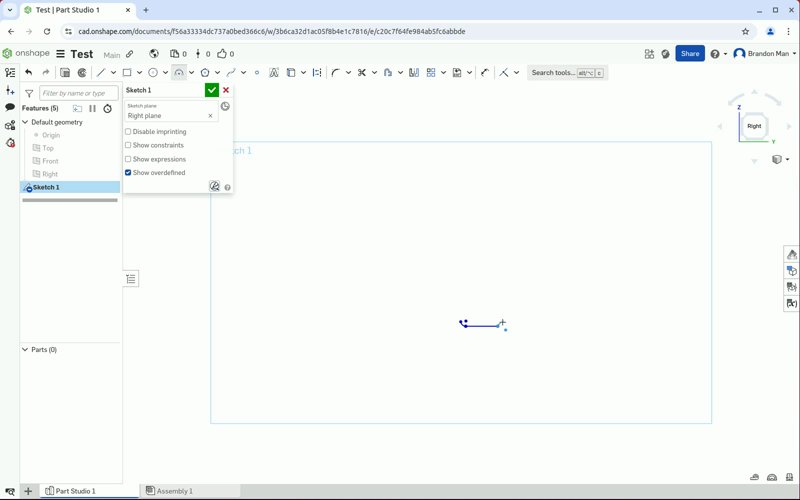
scroll(6)
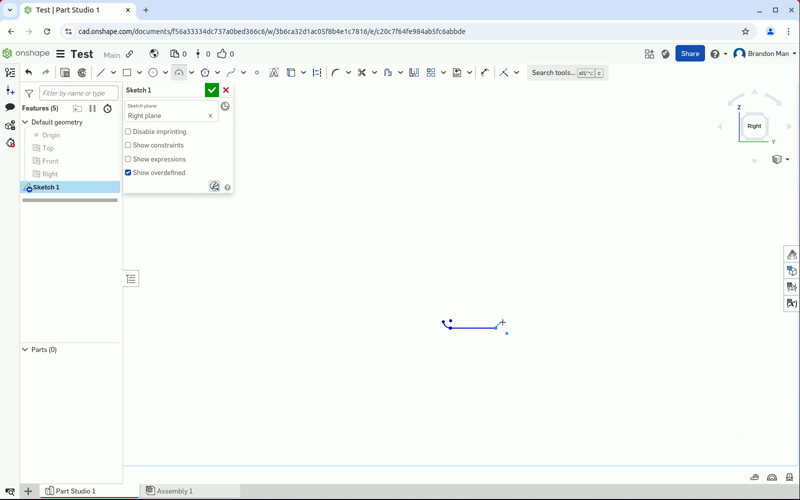
scroll(6)
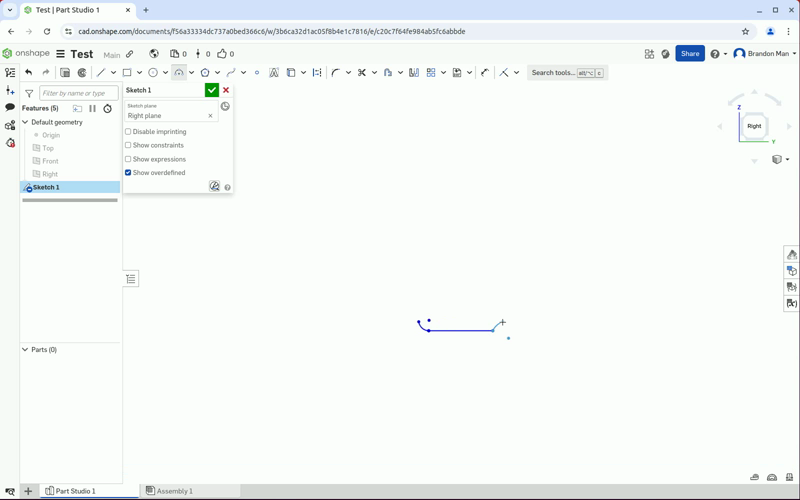
scroll(6)
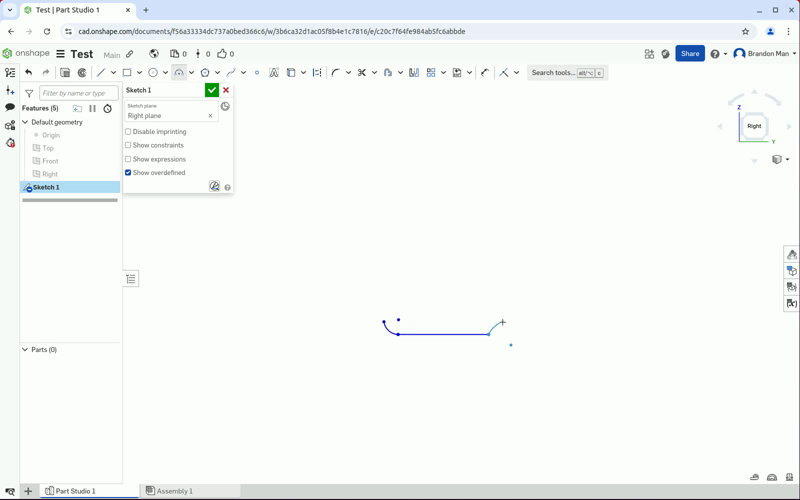
scroll(6)
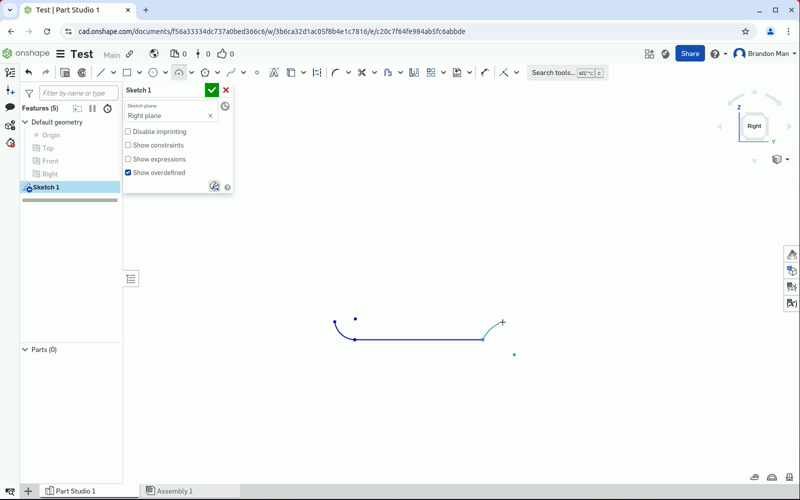
scroll(6)
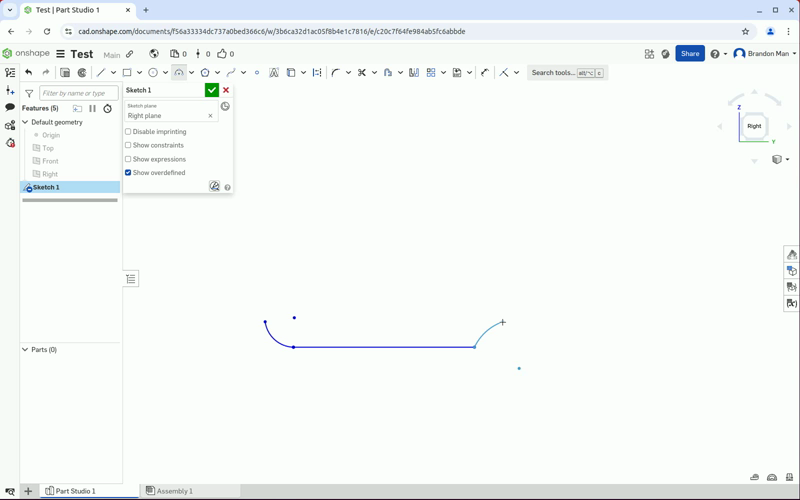
scroll(6)
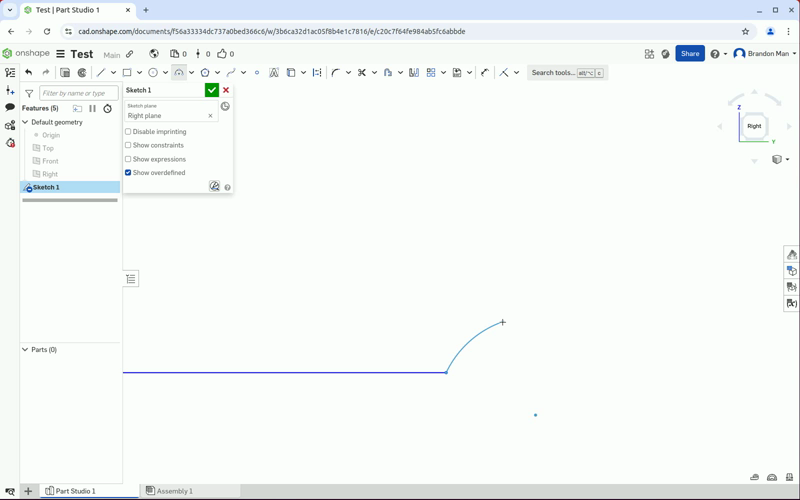
click(502, 321)
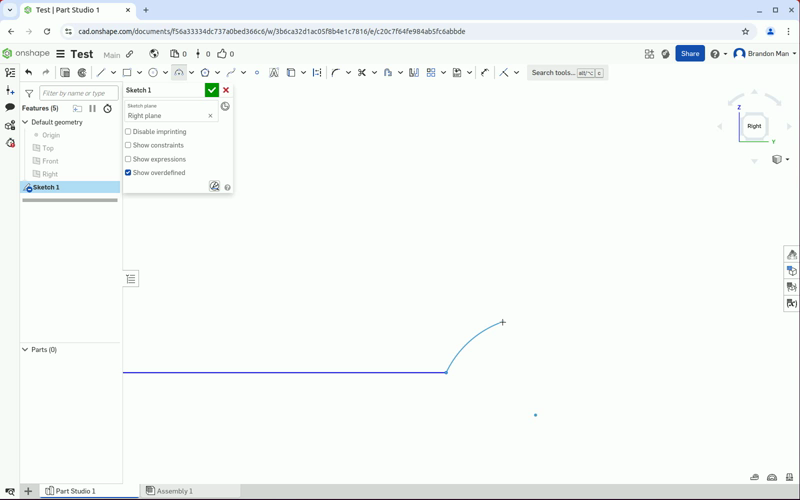
scroll(-6)
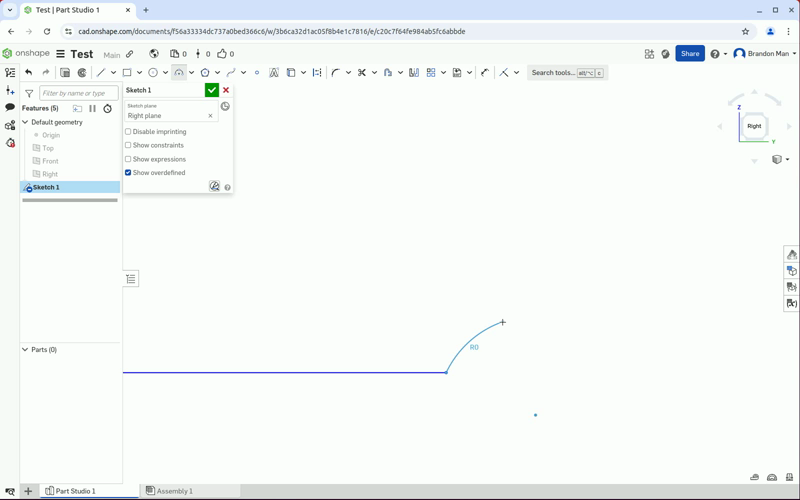
scroll(-6)
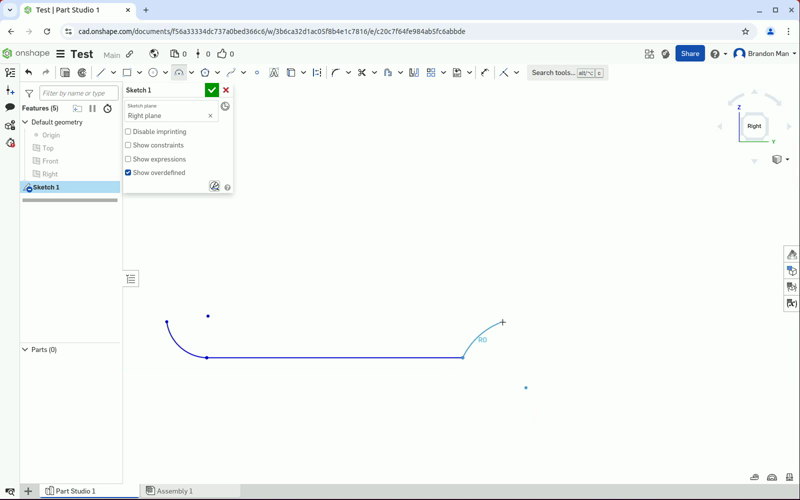
scroll(-6)
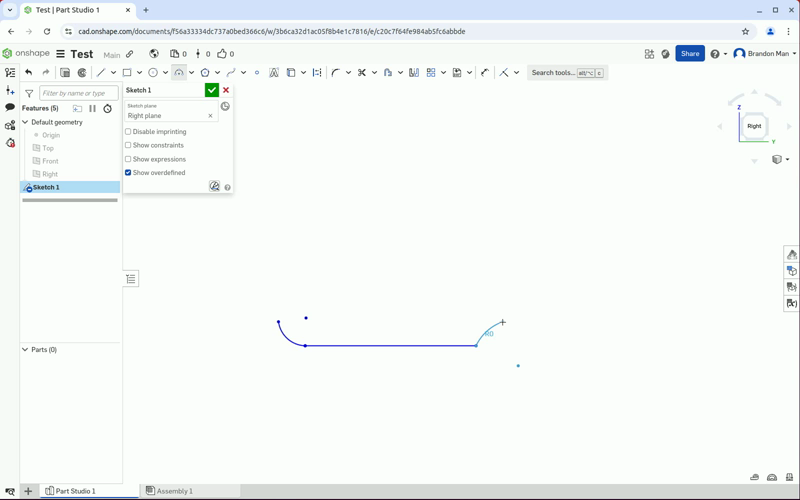
scroll(-6)
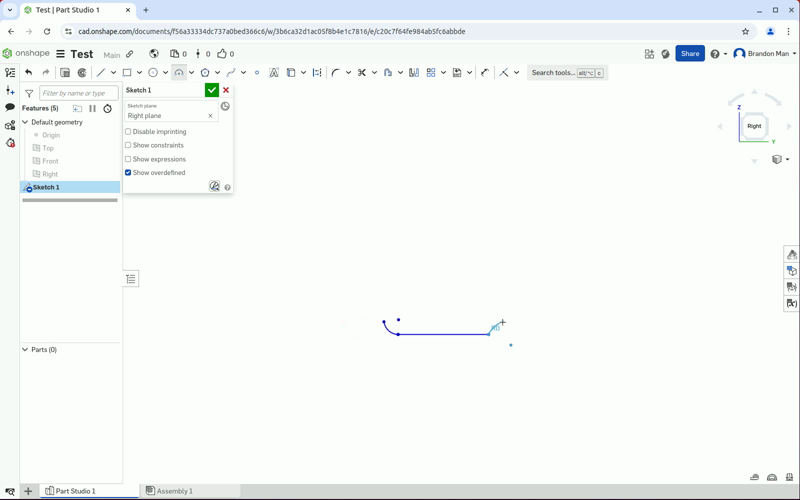
scroll(-6)
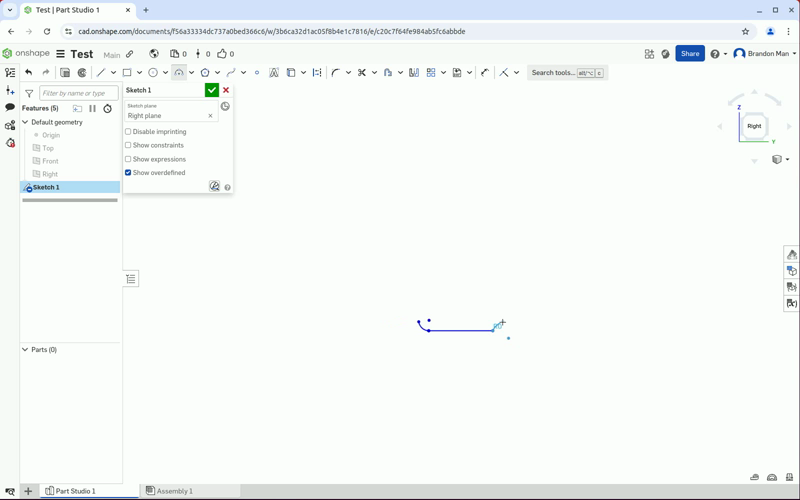
scroll(-6)
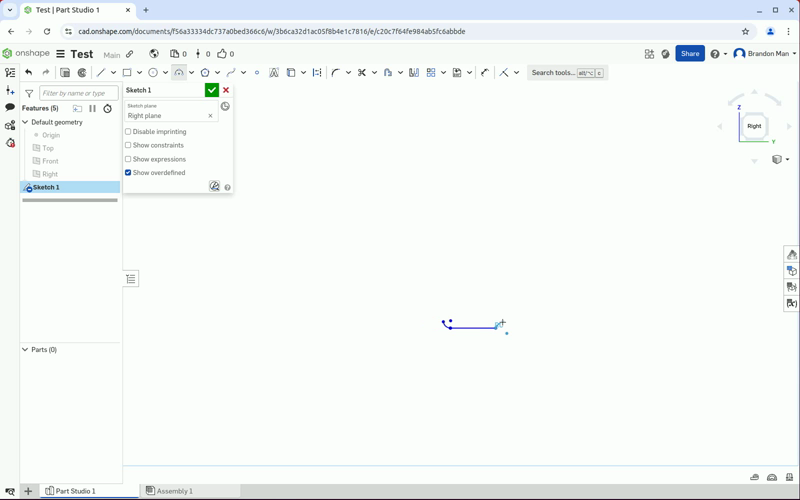
scroll(-6)
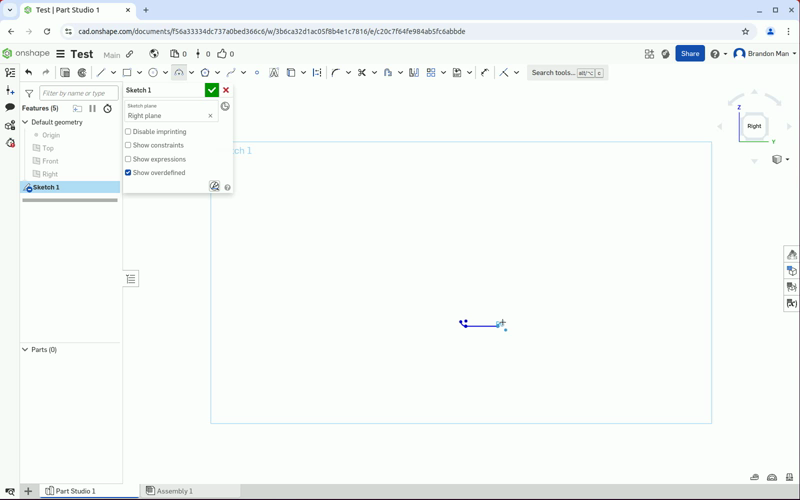
mouse_move(501, 324)
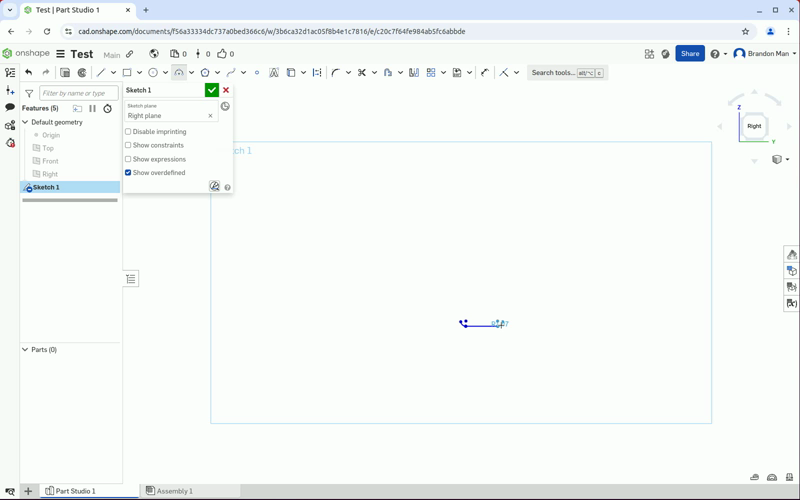
scroll(6)
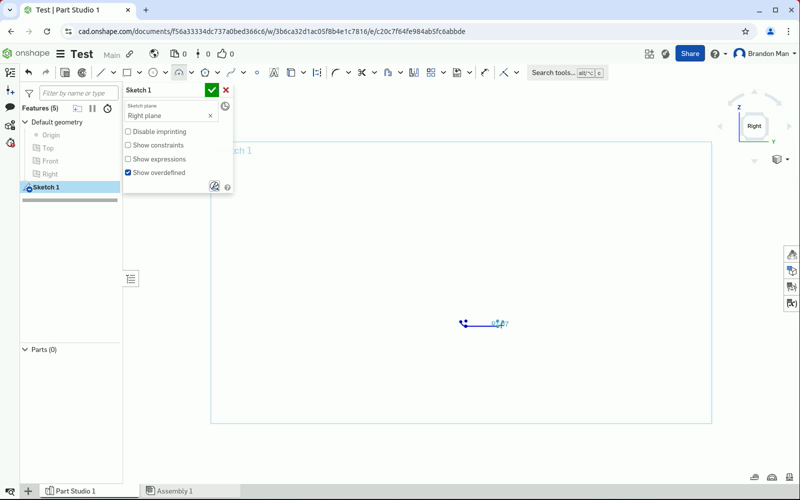
scroll(6)
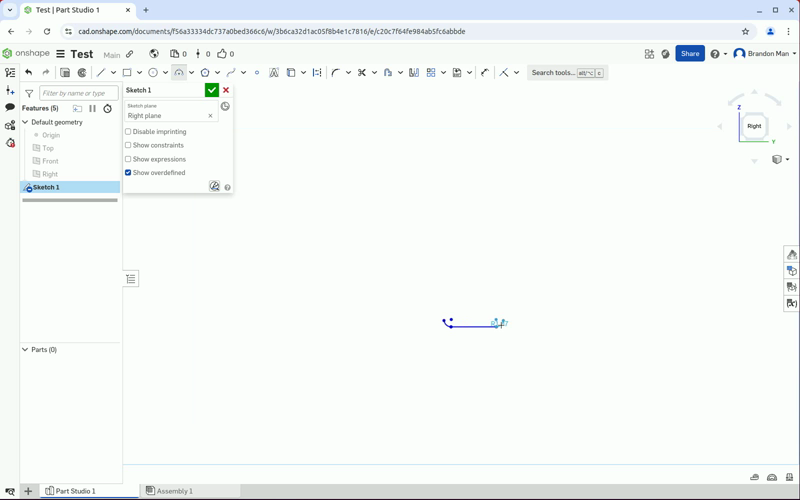
scroll(6)
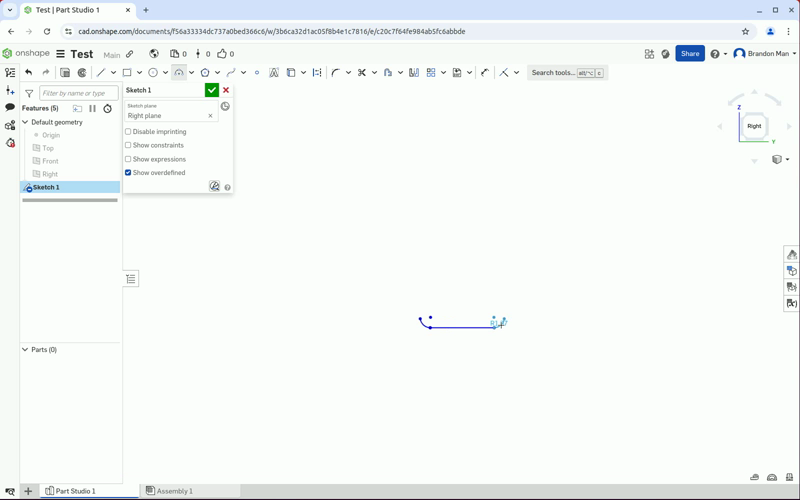
scroll(6)
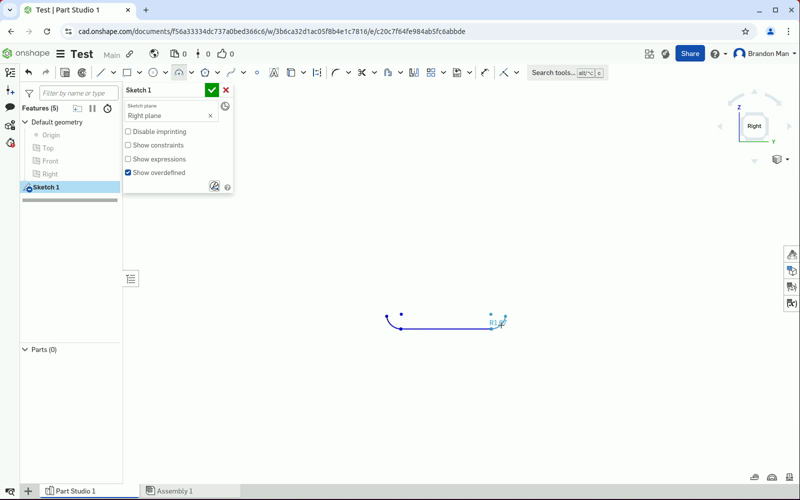
scroll(6)
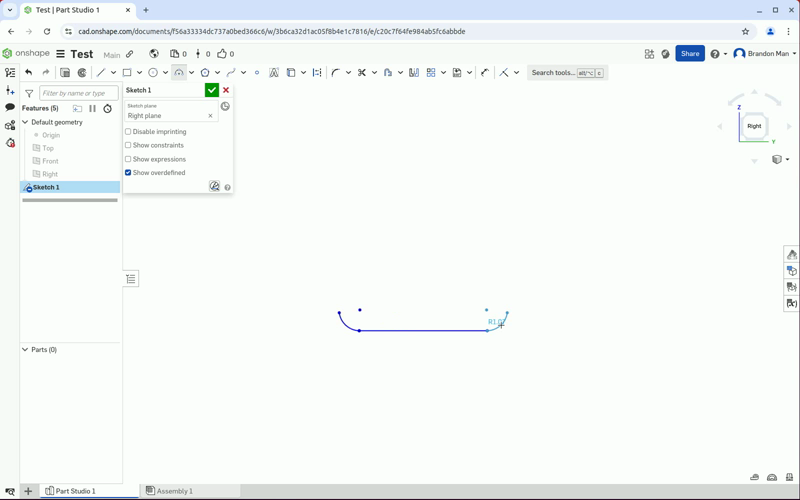
scroll(6)
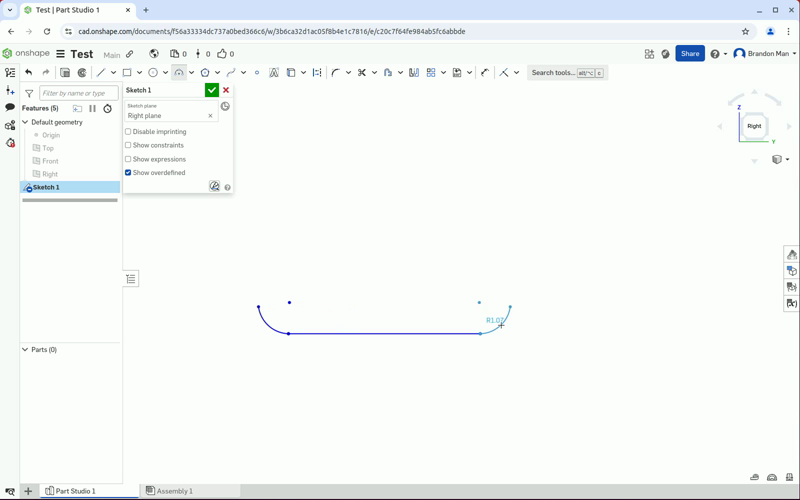
scroll(6)
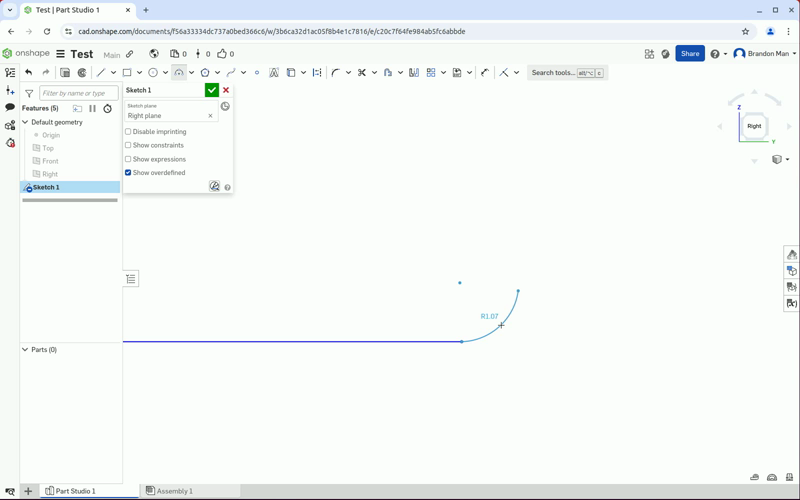
click(501, 324)
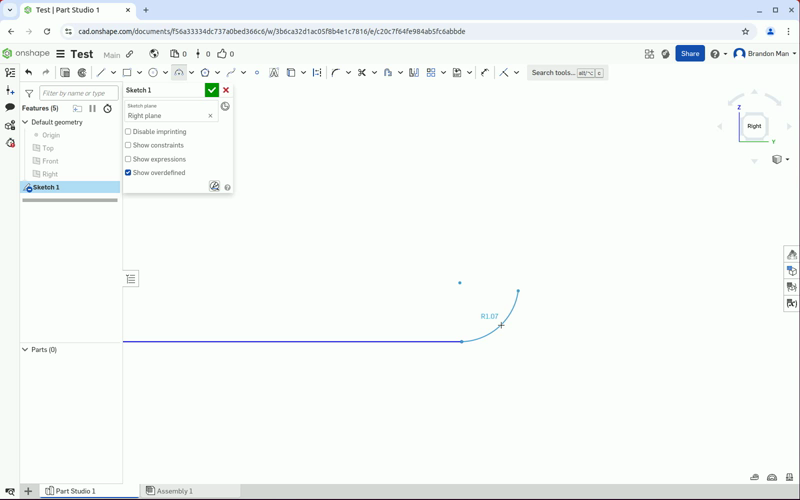
scroll(-6)
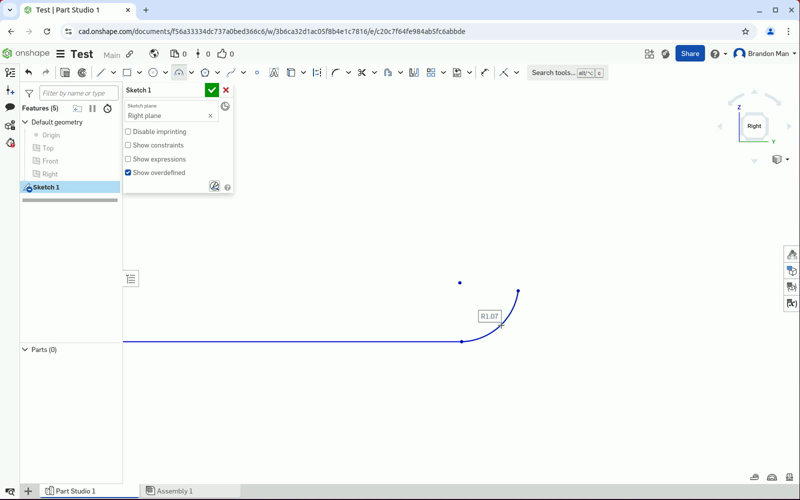
scroll(-6)
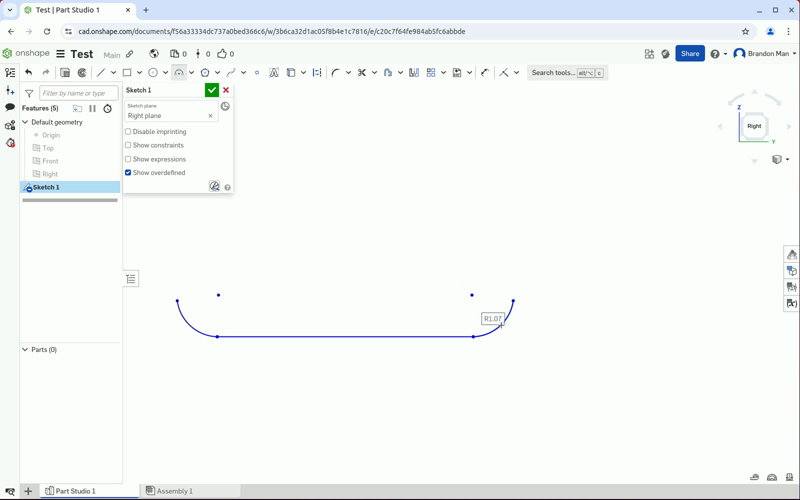
scroll(-6)
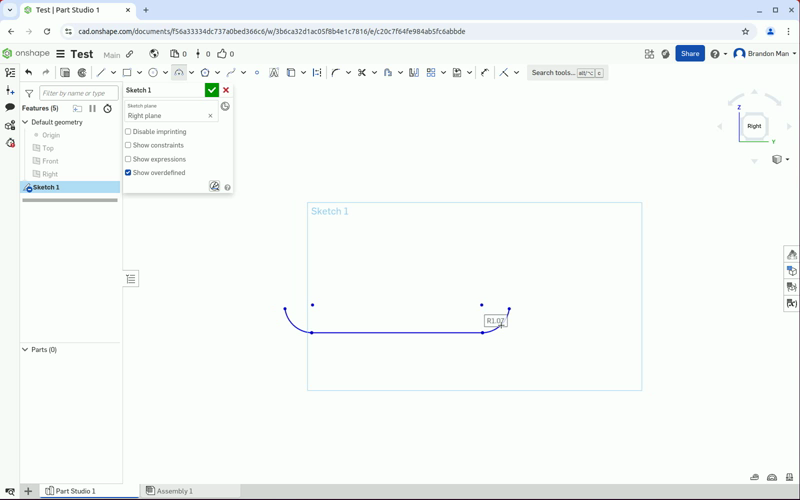
scroll(-6)
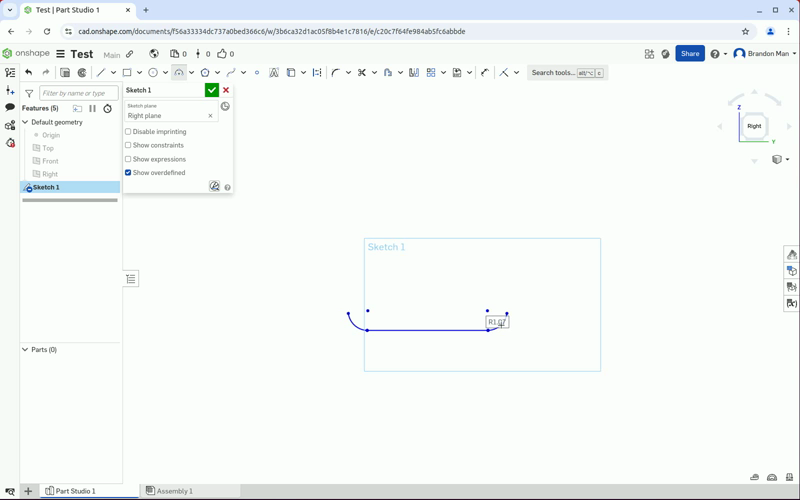
scroll(-6)
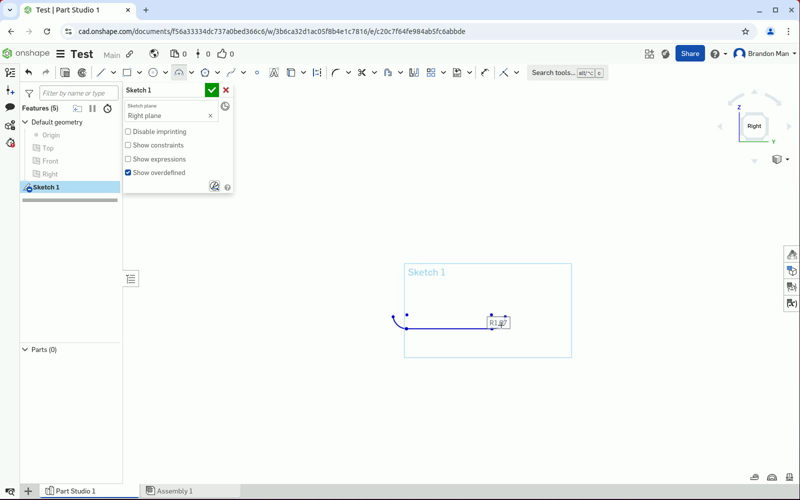
scroll(-6)
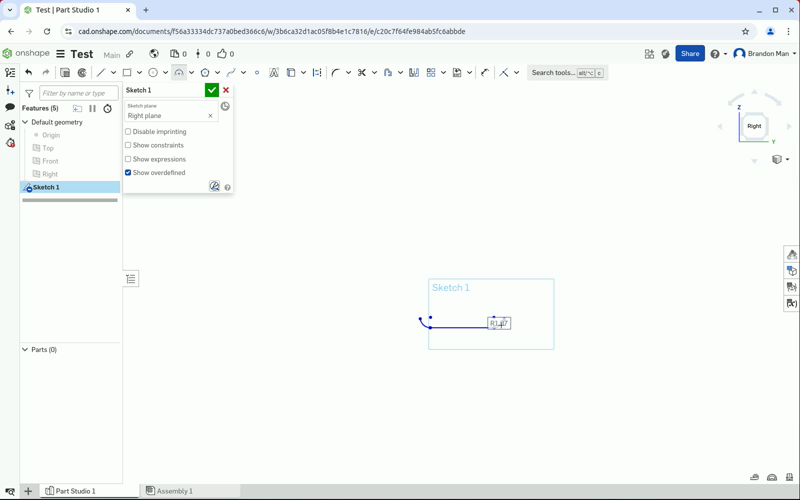
scroll(-6)
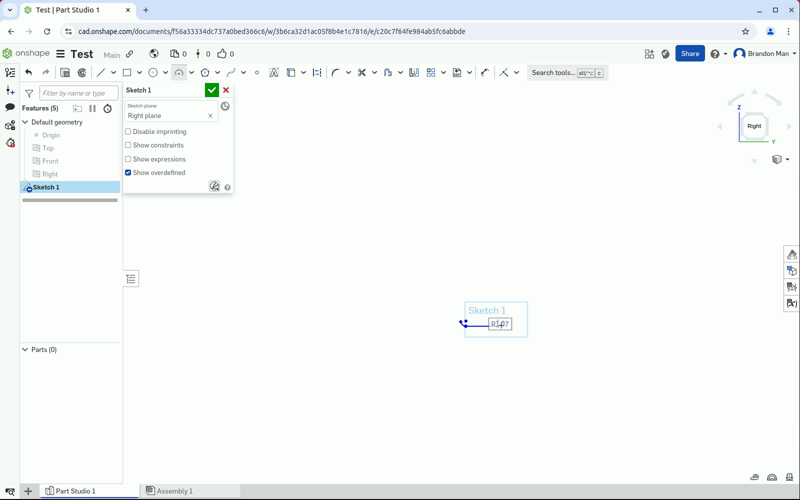
key_up(shift)
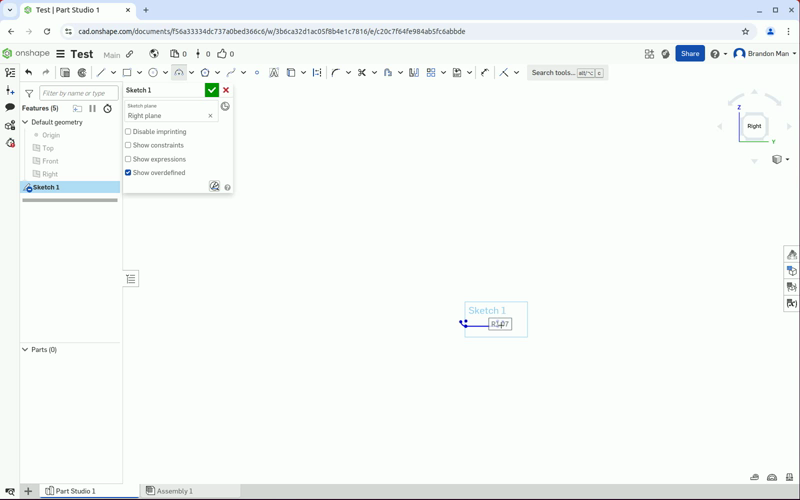
key(esc)
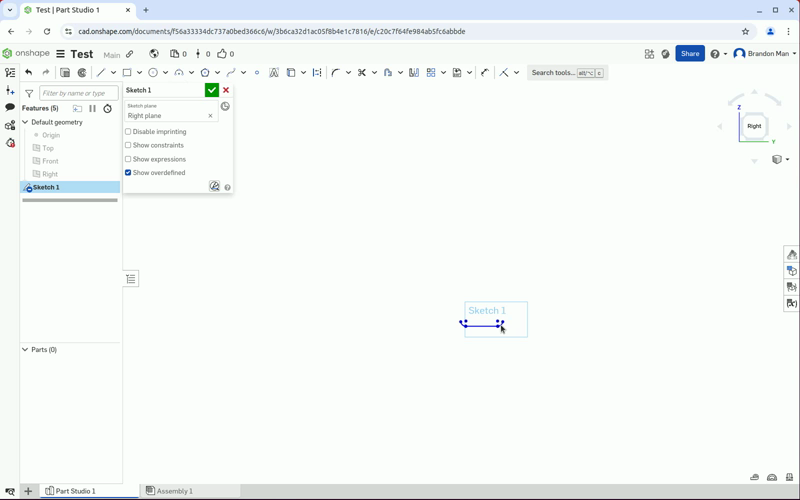
key(l)
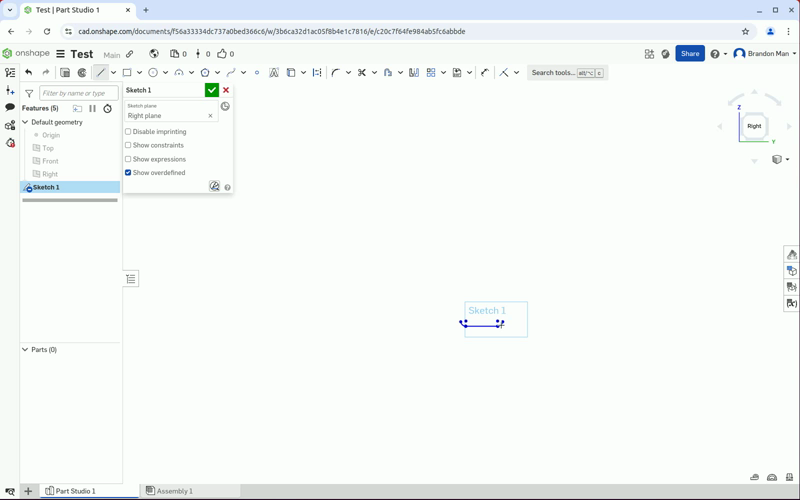
mouse_move(502, 321)
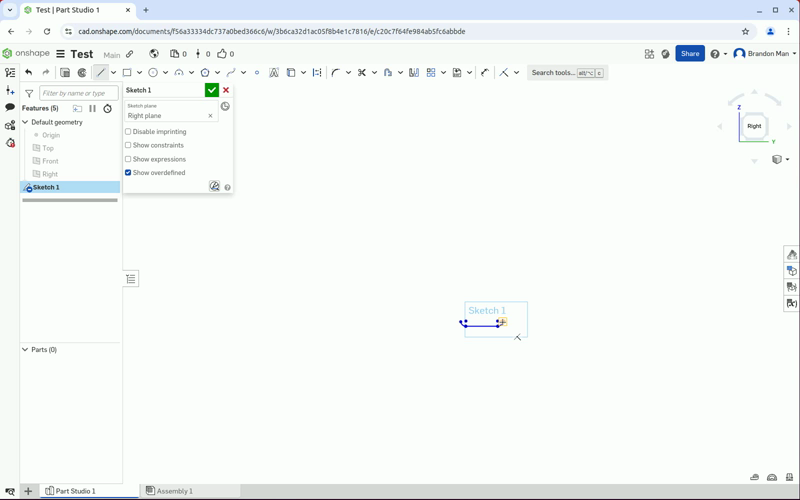
scroll(6)
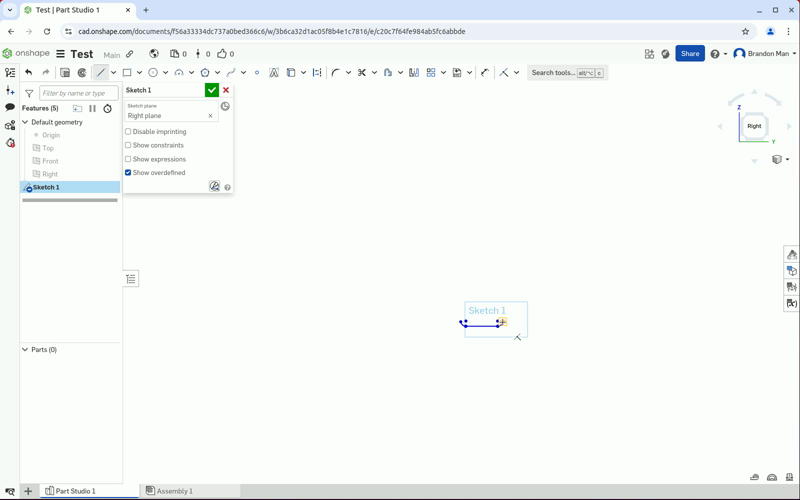
scroll(6)
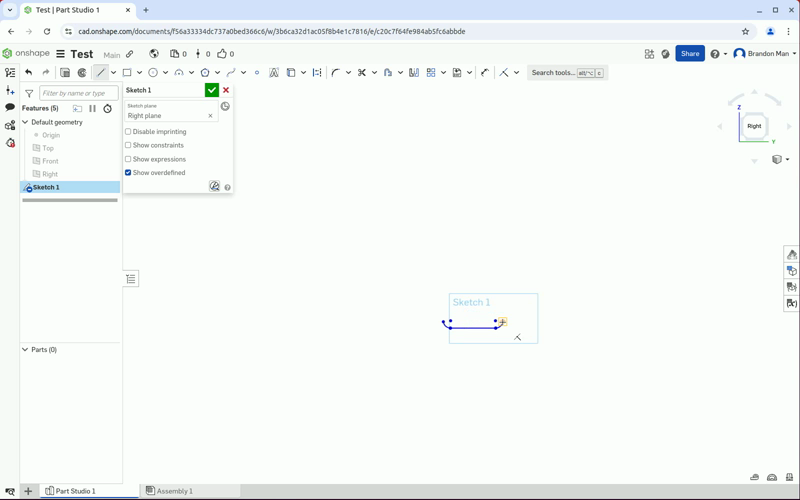
scroll(6)
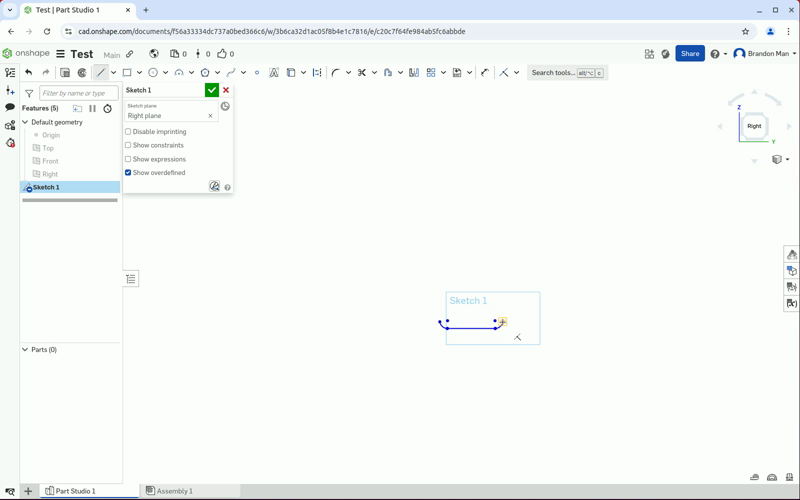
scroll(6)
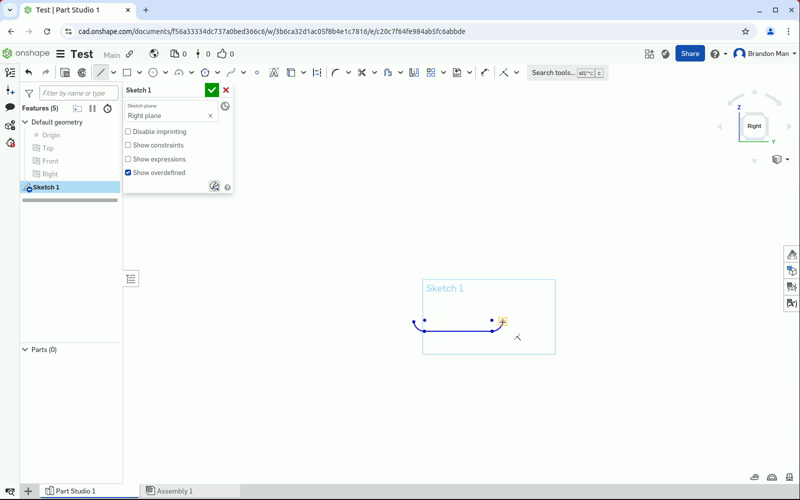
scroll(6)
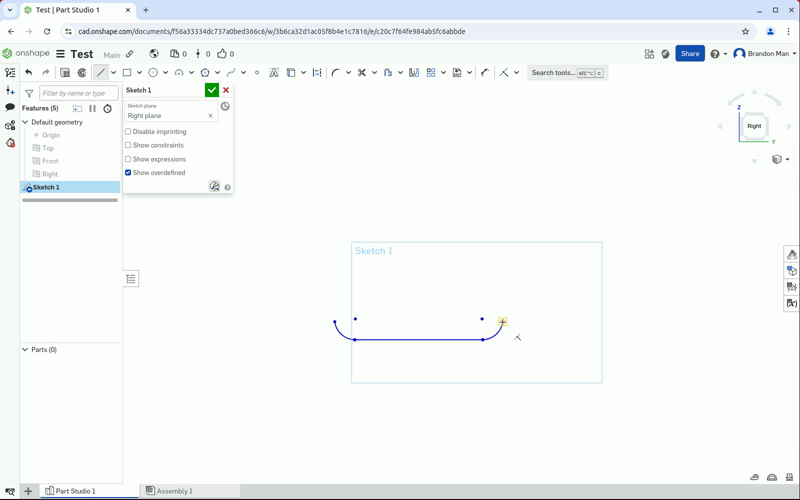
scroll(6)
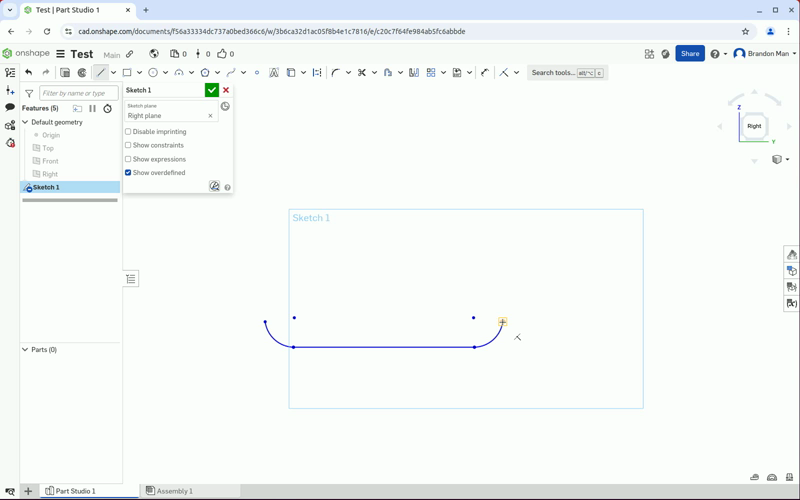
scroll(6)
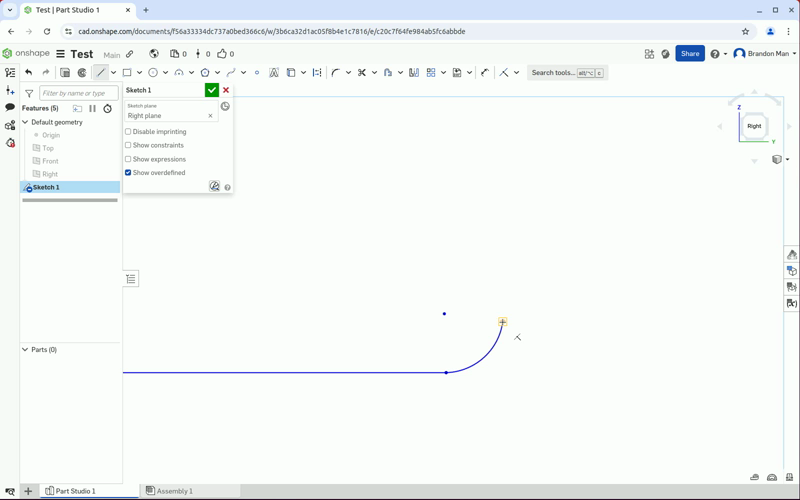
click(502, 321)
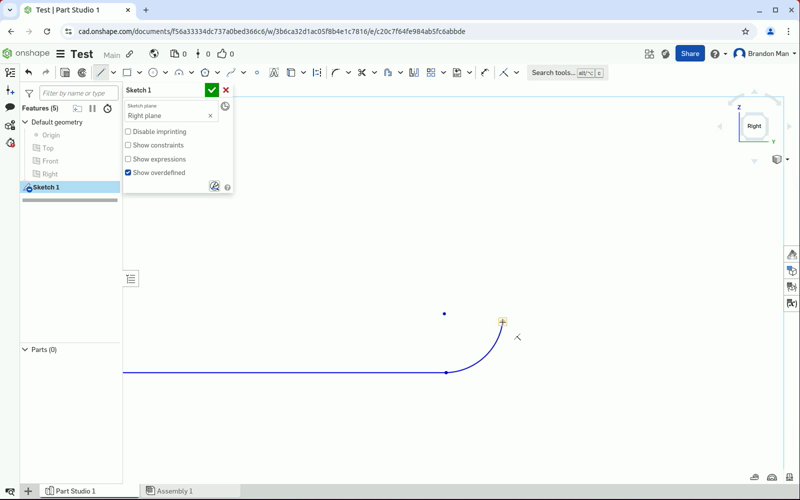
scroll(-6)
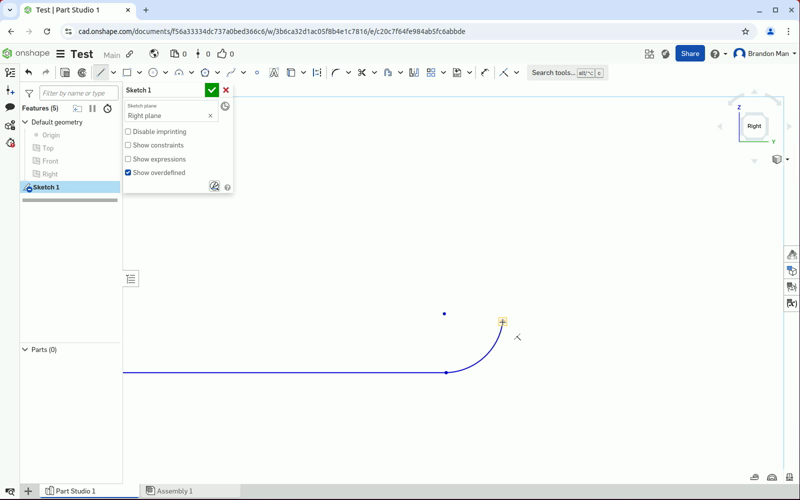
scroll(-6)
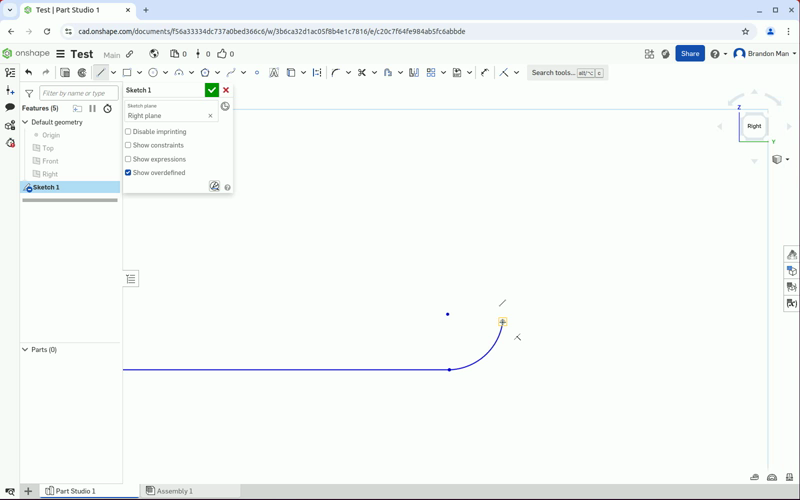
scroll(-6)
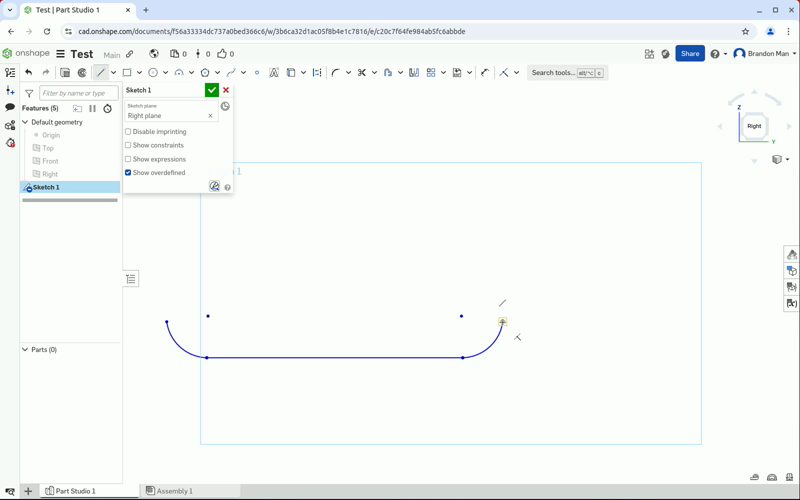
scroll(-6)
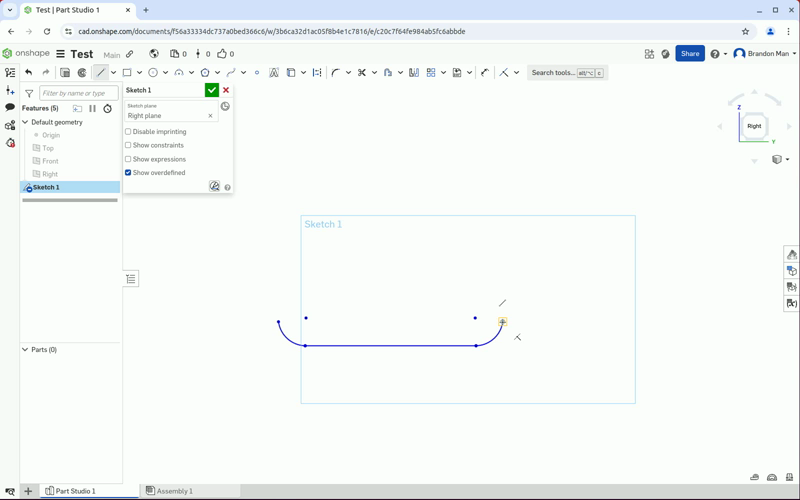
scroll(-6)
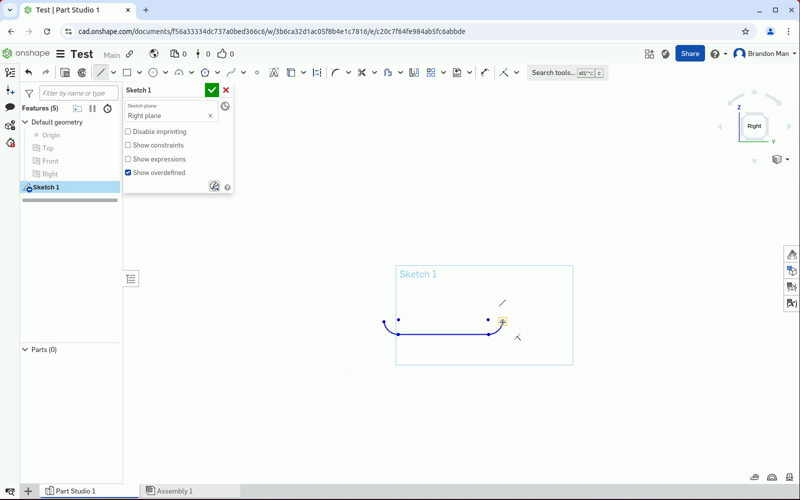
scroll(-6)
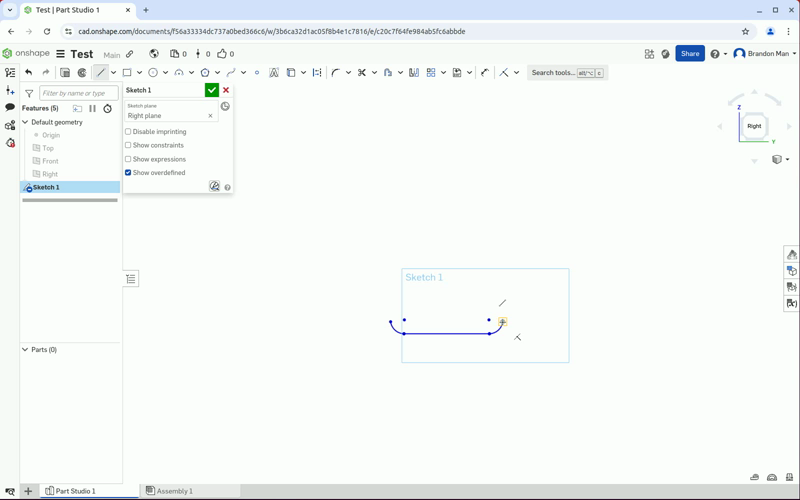
scroll(-6)
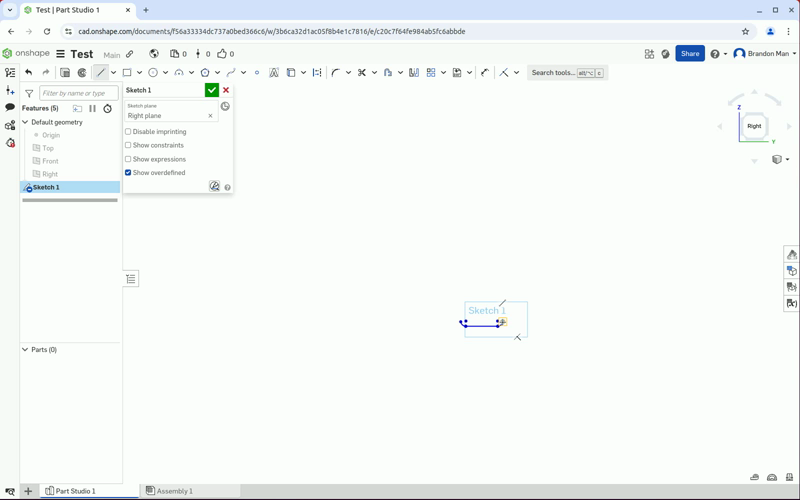
key_down(shift)
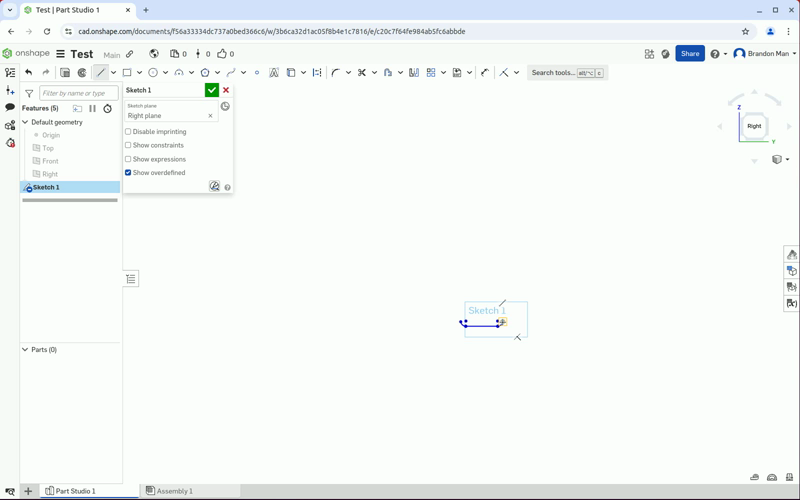
mouse_move(532, 321)
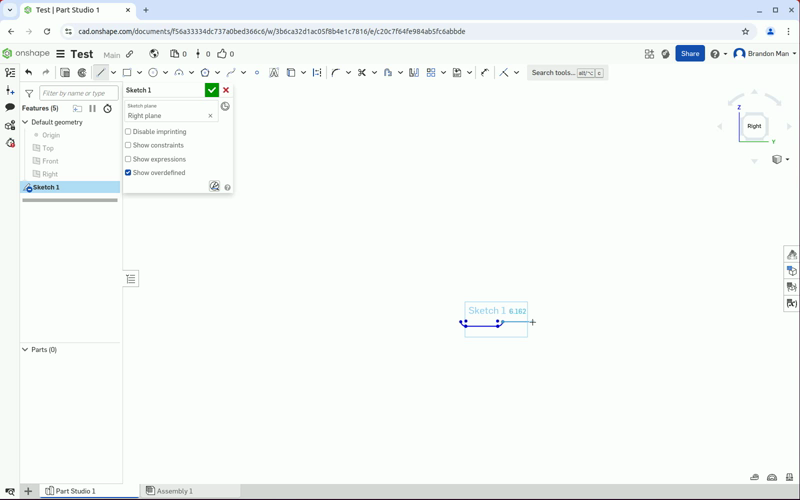
mouse_move(502, 286)
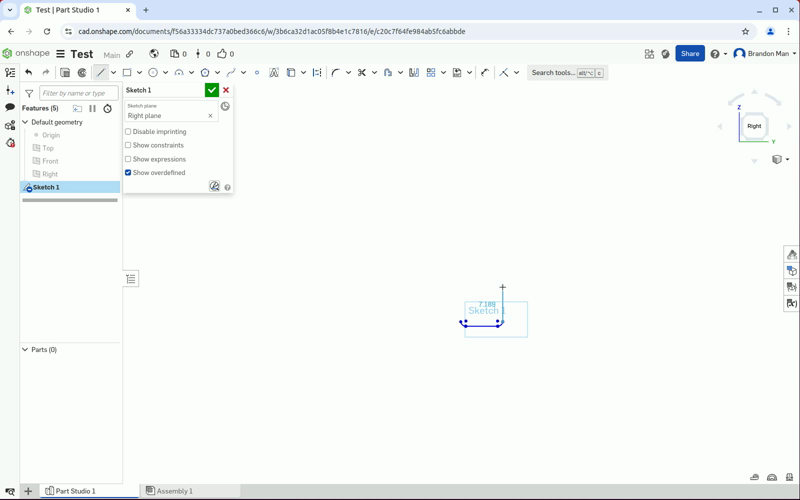
click(502, 286)
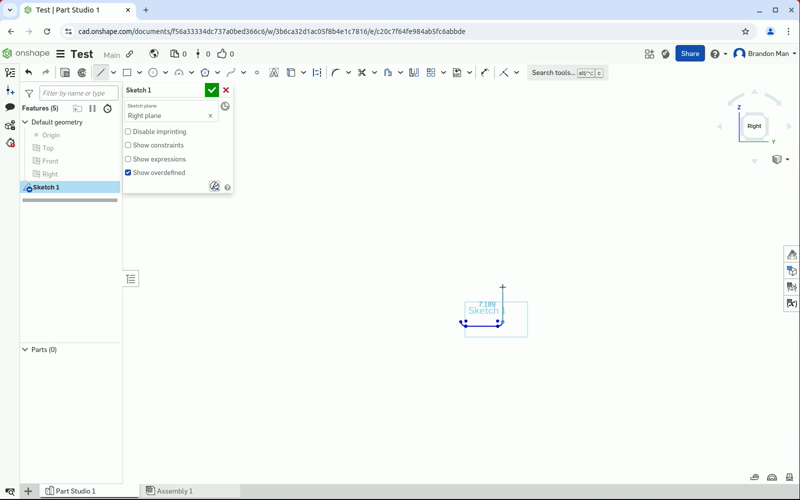
key_up(shift)
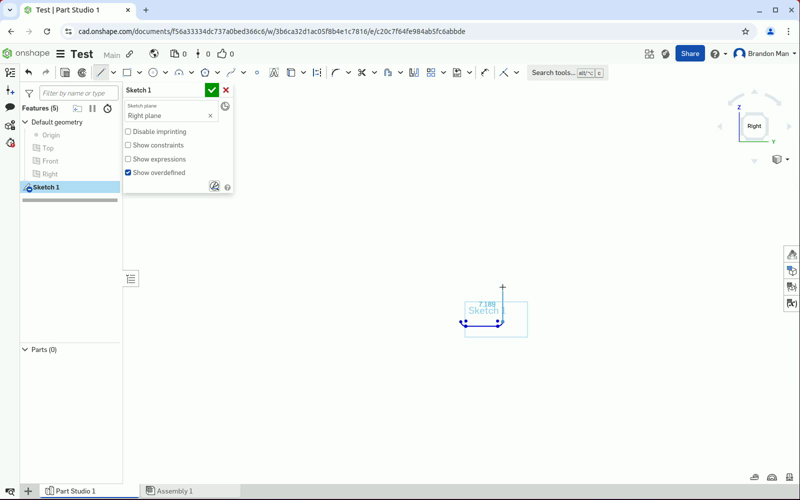
key(esc)
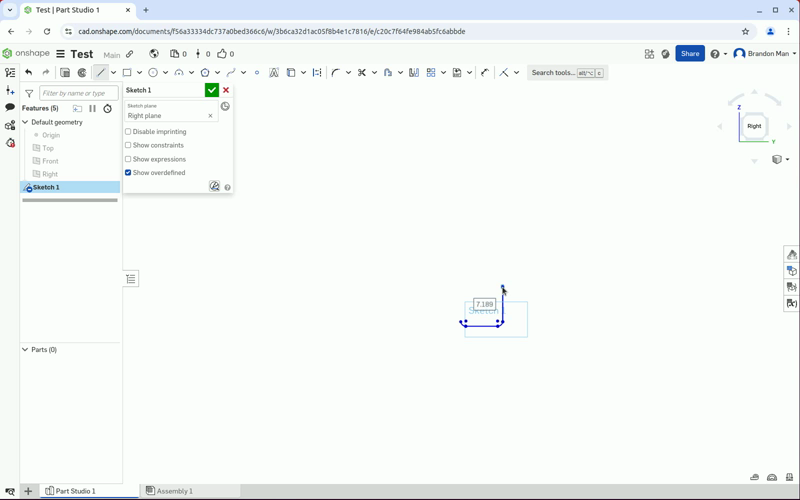
key(a)
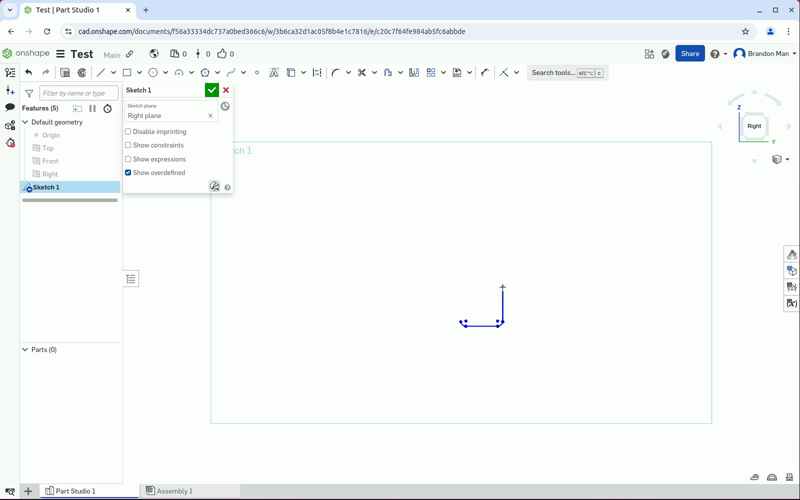
mouse_move(502, 286)
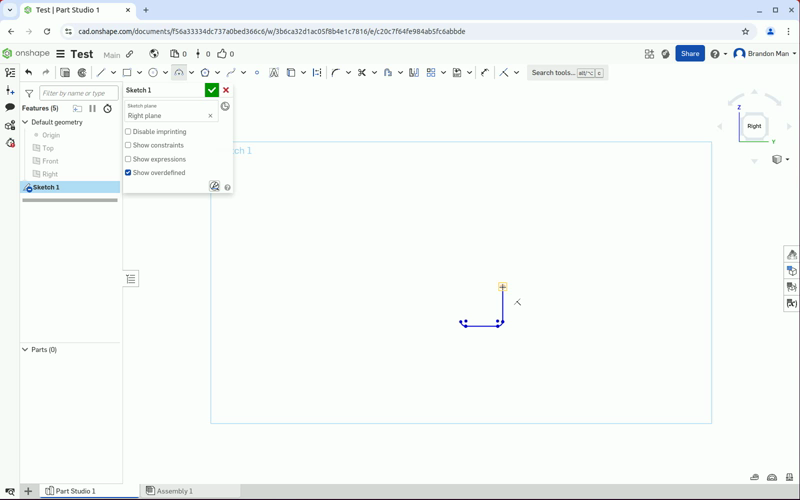
click(502, 286)
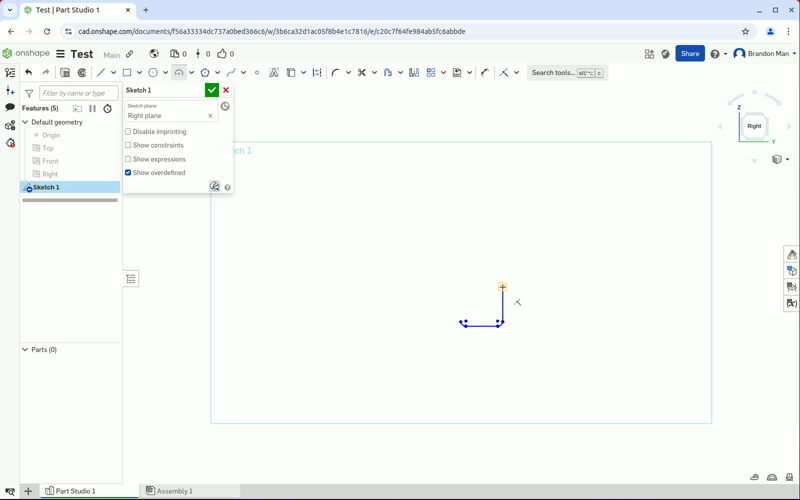
key_down(shift)
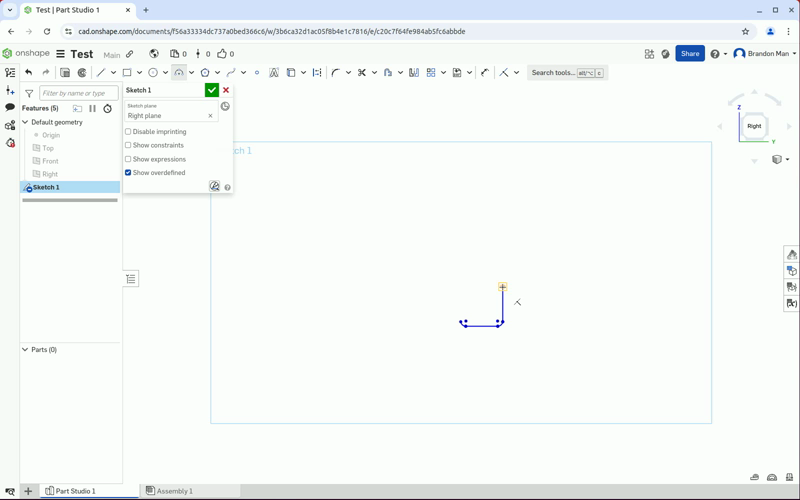
mouse_move(497, 282)
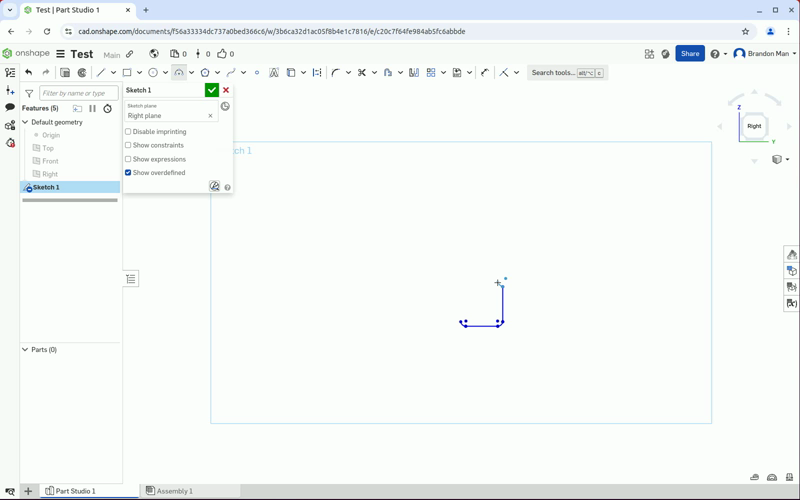
scroll(6)
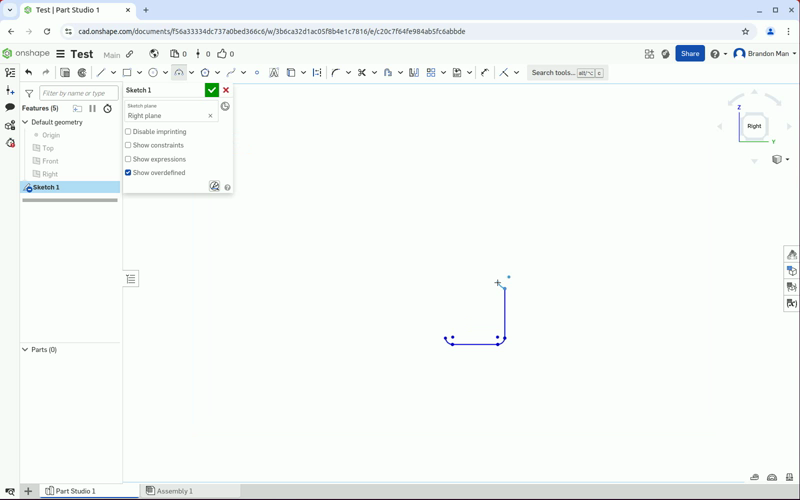
scroll(6)
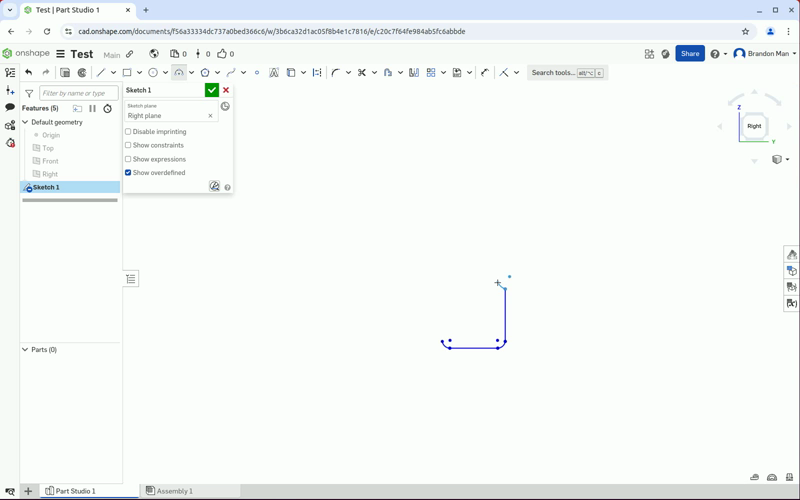
scroll(6)
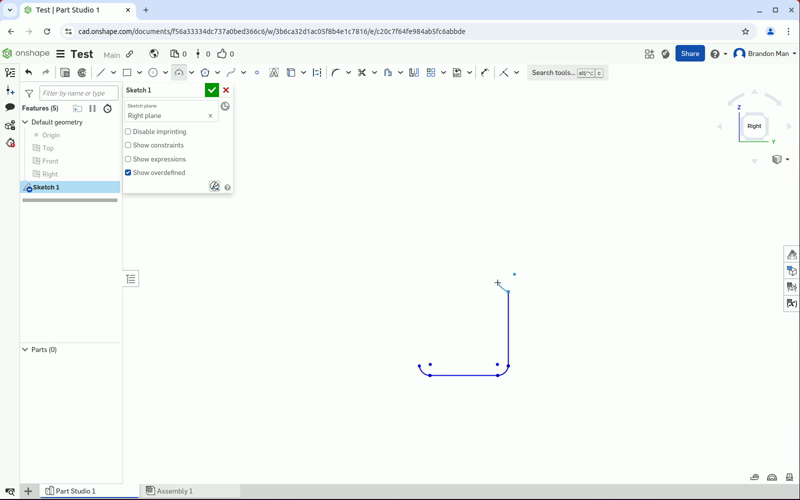
scroll(6)
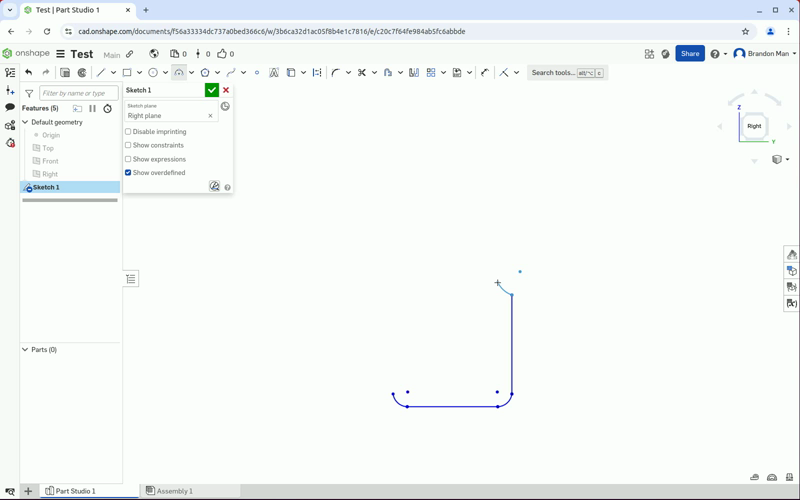
scroll(6)
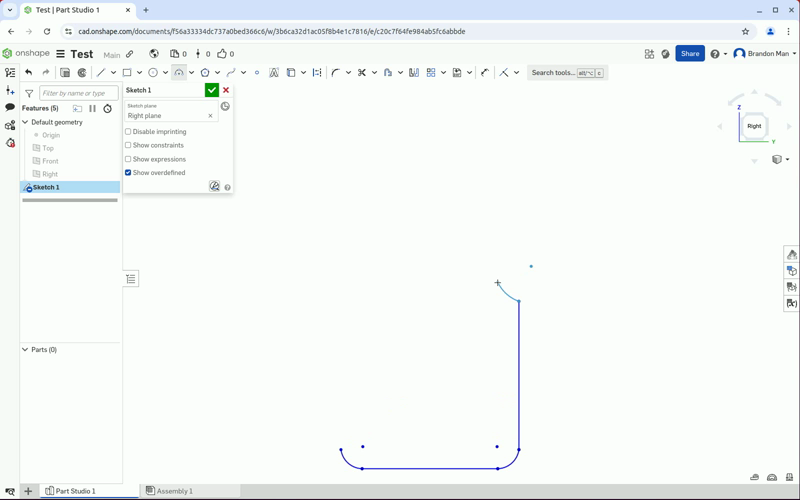
scroll(6)
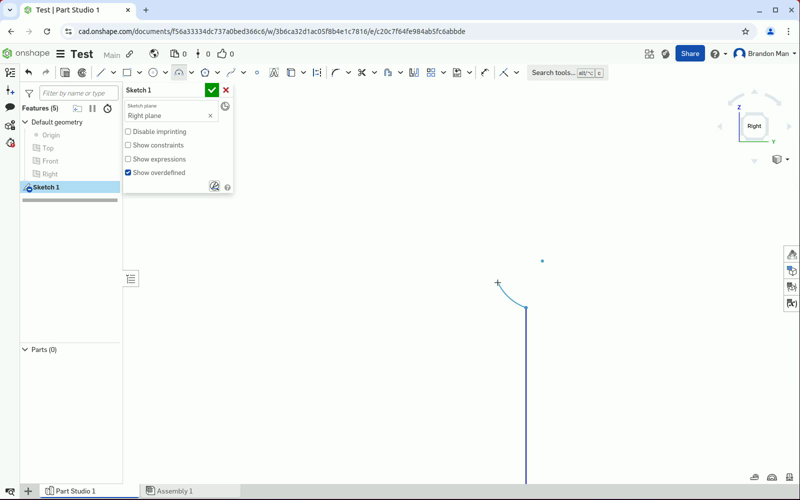
scroll(6)
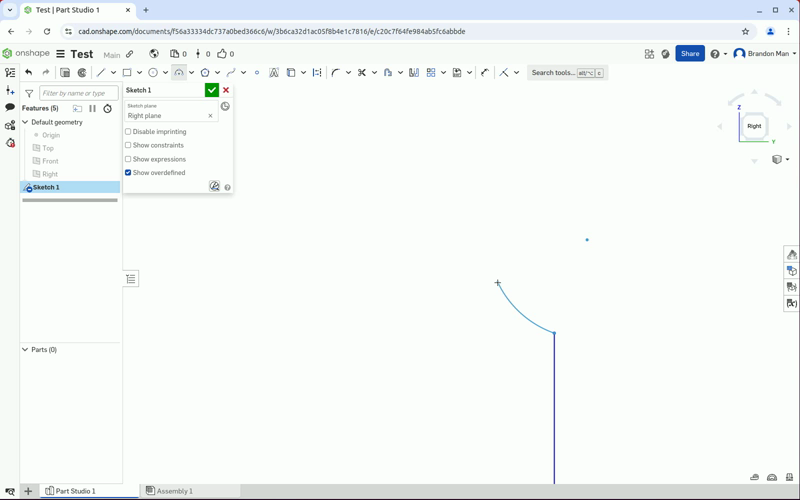
click(497, 282)
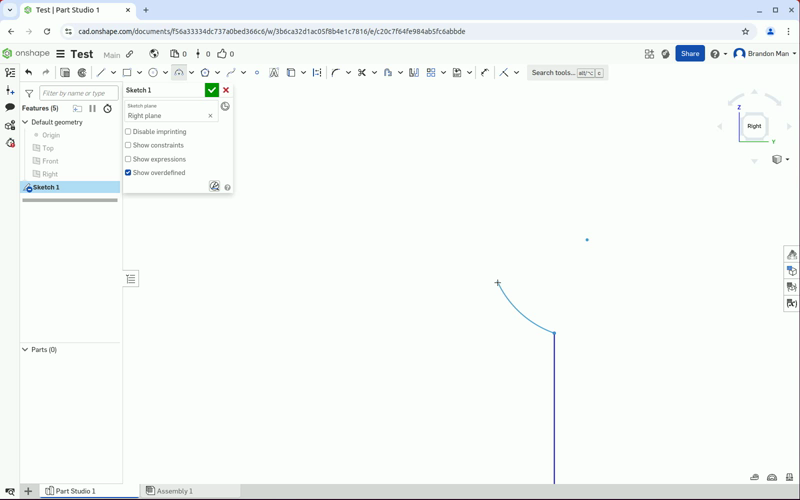
scroll(-6)
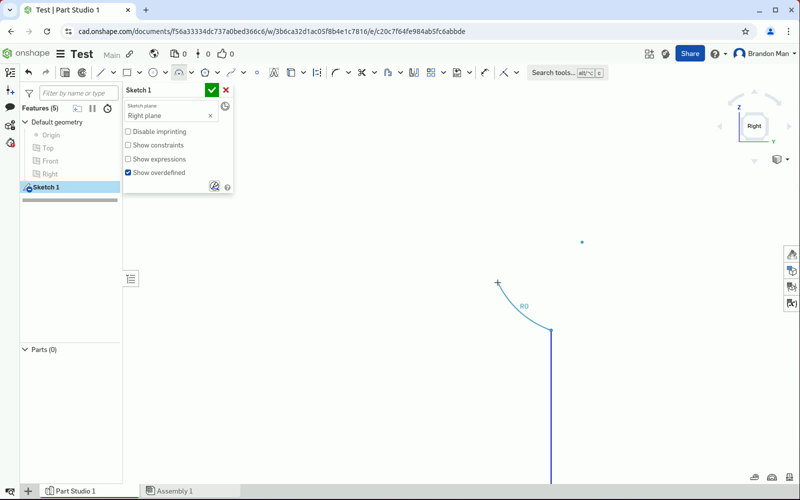
scroll(-6)
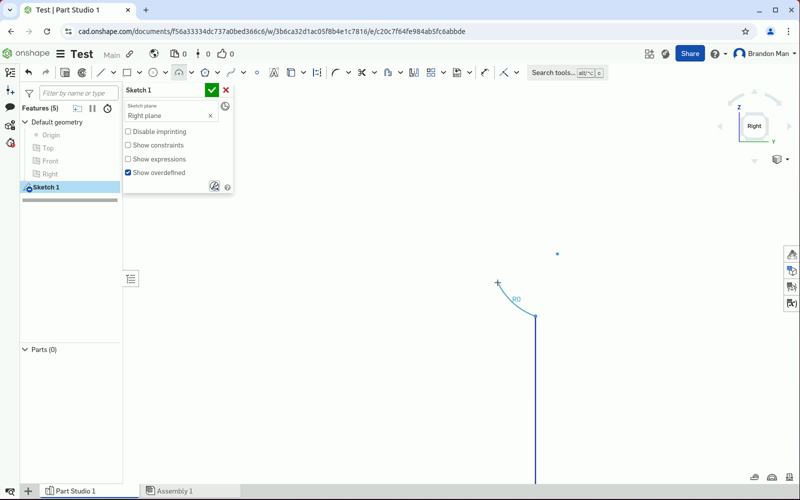
scroll(-6)
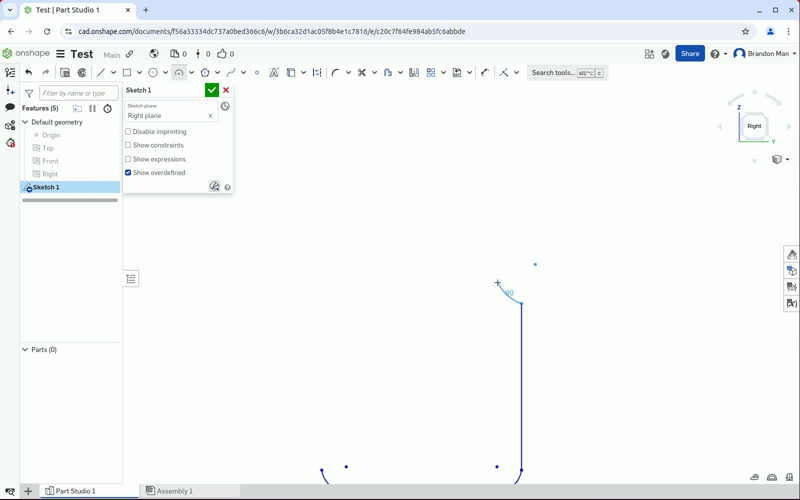
scroll(-6)
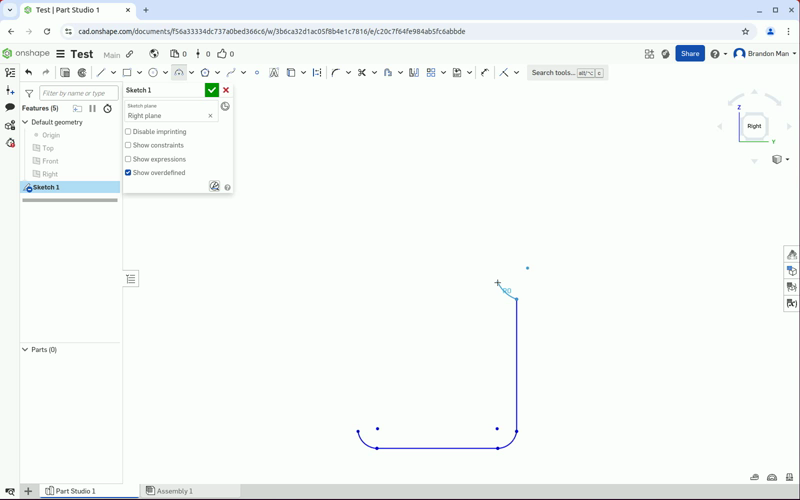
scroll(-6)
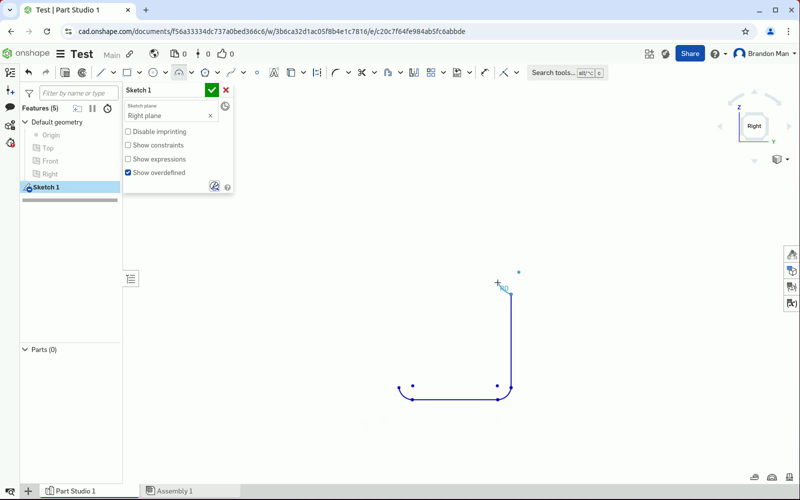
scroll(-6)
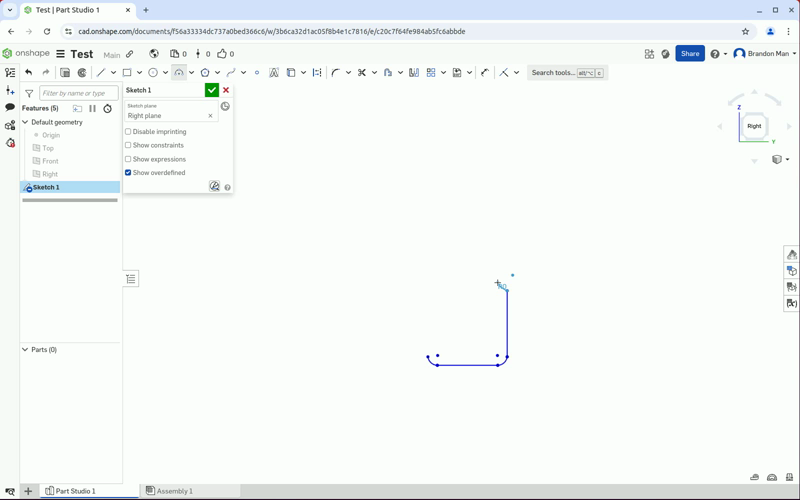
scroll(-6)
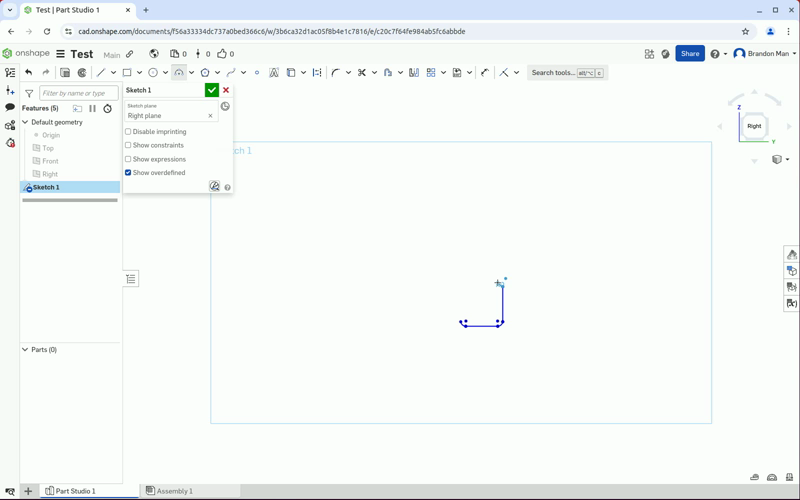
mouse_move(501, 283)
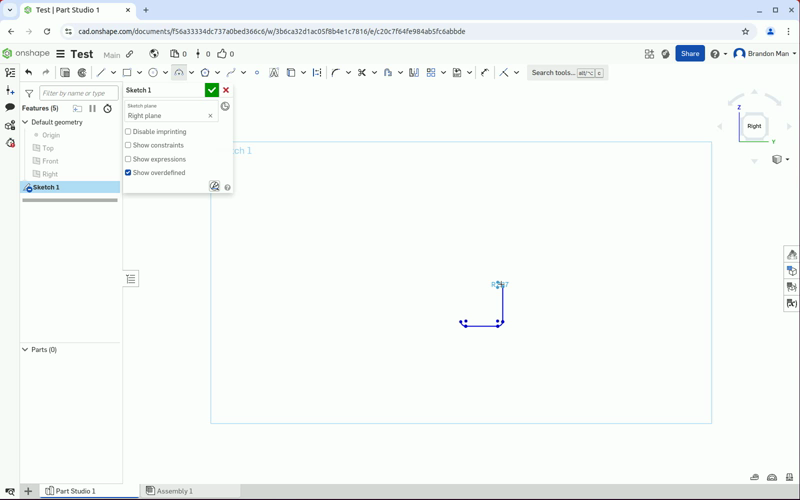
scroll(6)
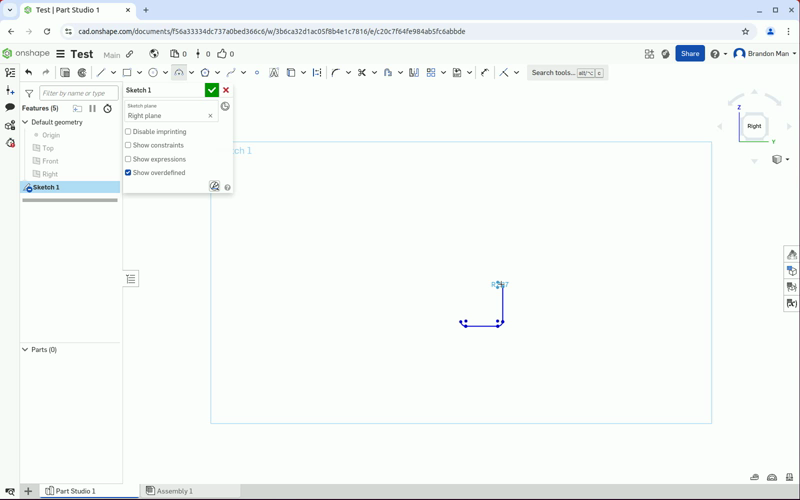
scroll(6)
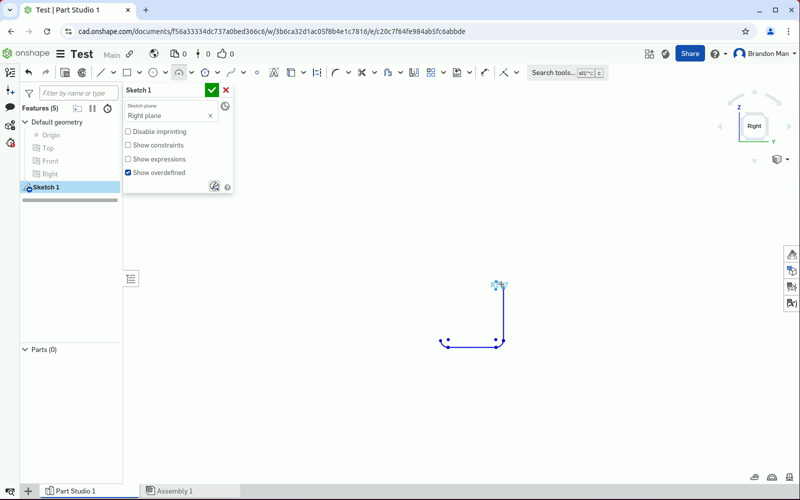
scroll(6)
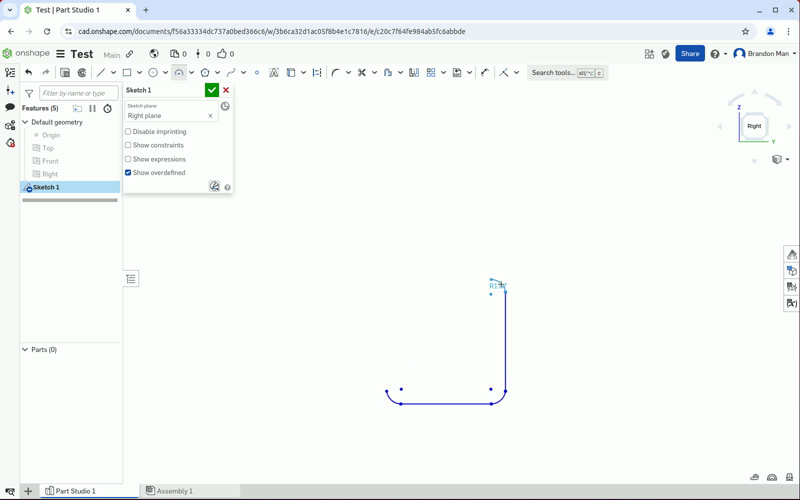
scroll(6)
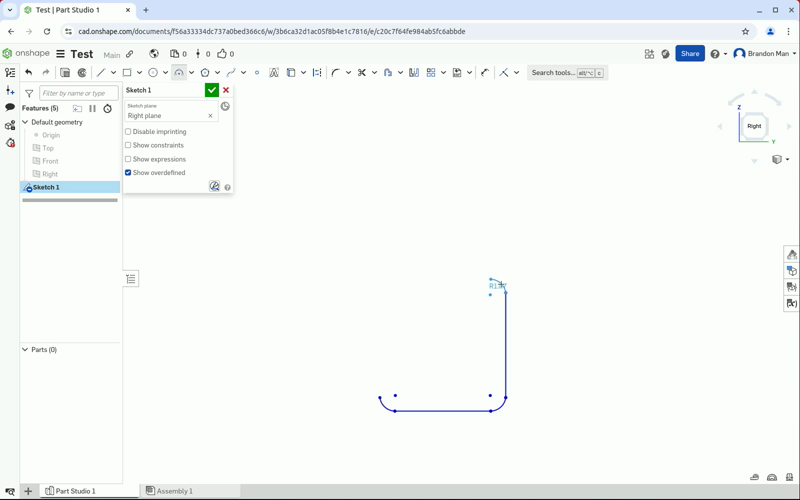
scroll(6)
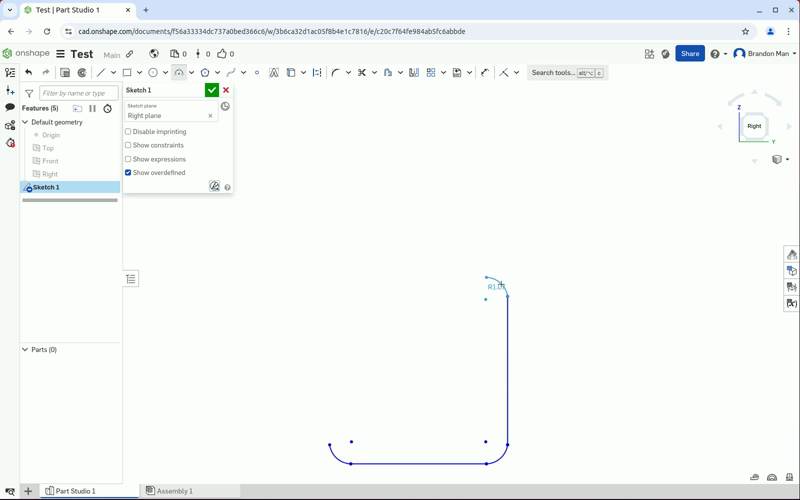
scroll(6)
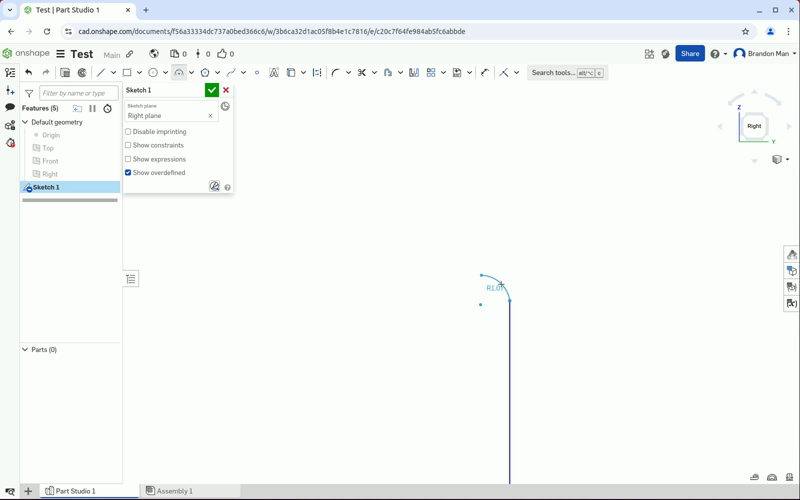
scroll(6)
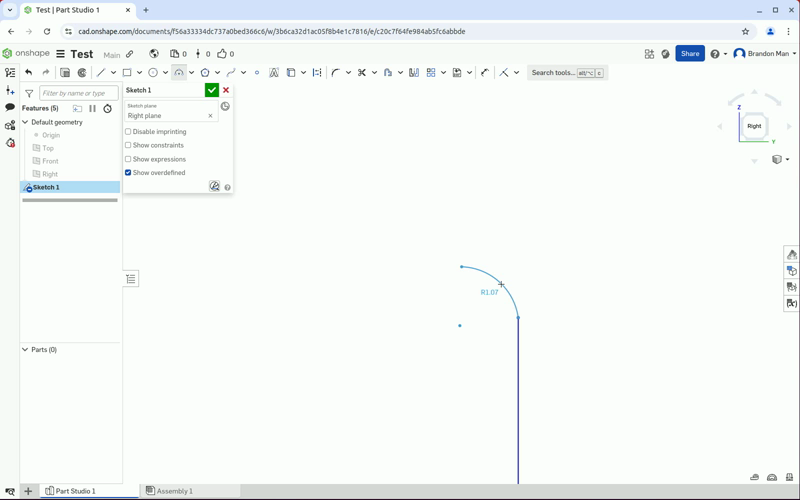
click(501, 283)
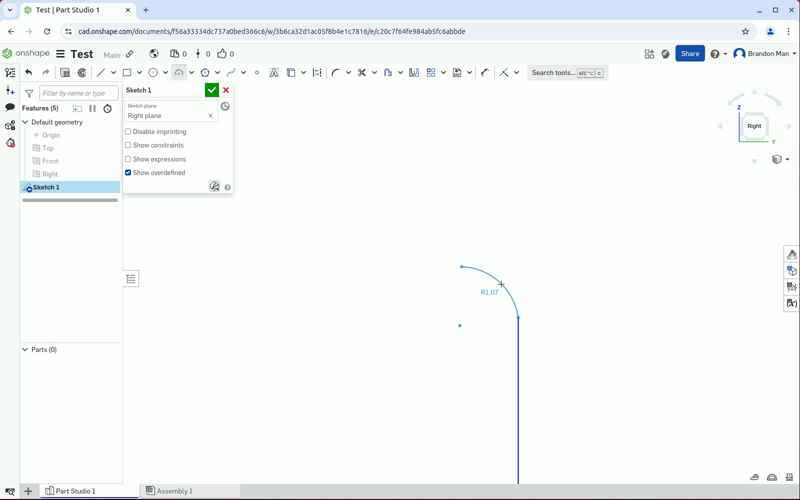
scroll(-6)
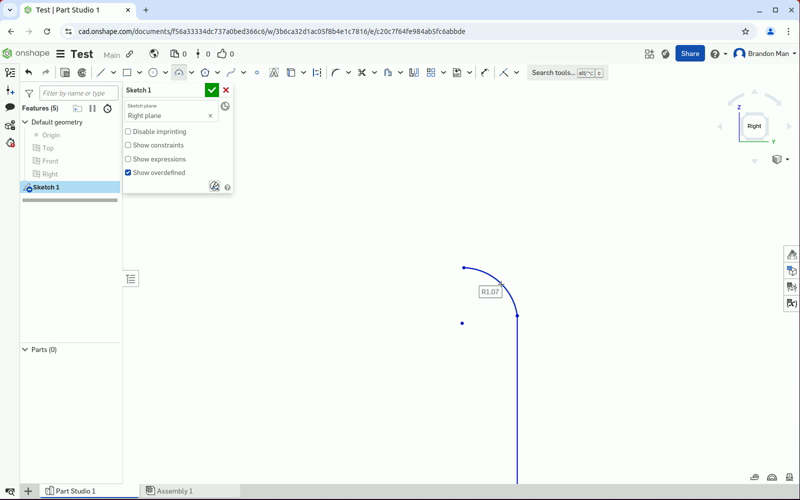
scroll(-6)
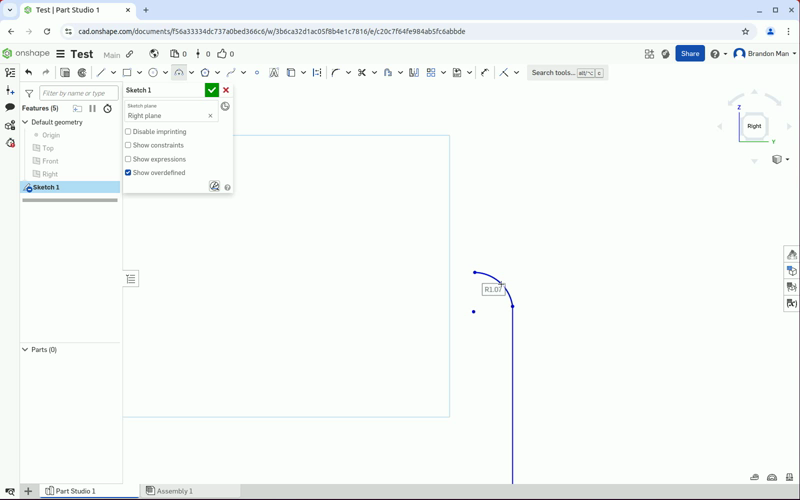
scroll(-6)
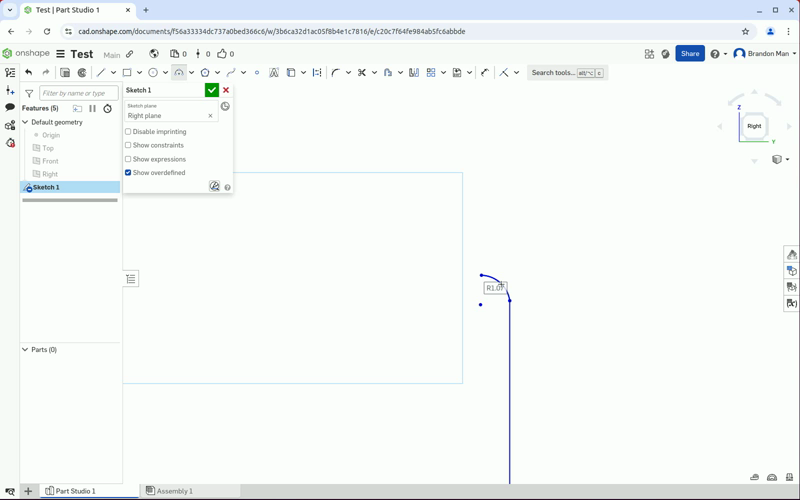
scroll(-6)
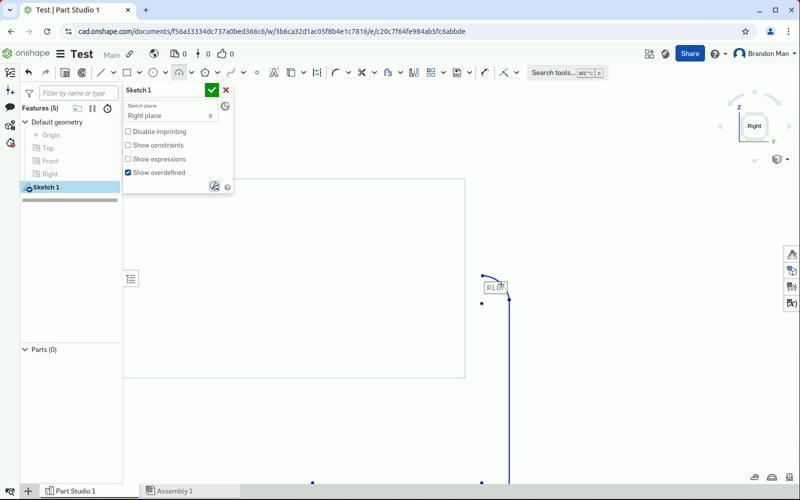
scroll(-6)
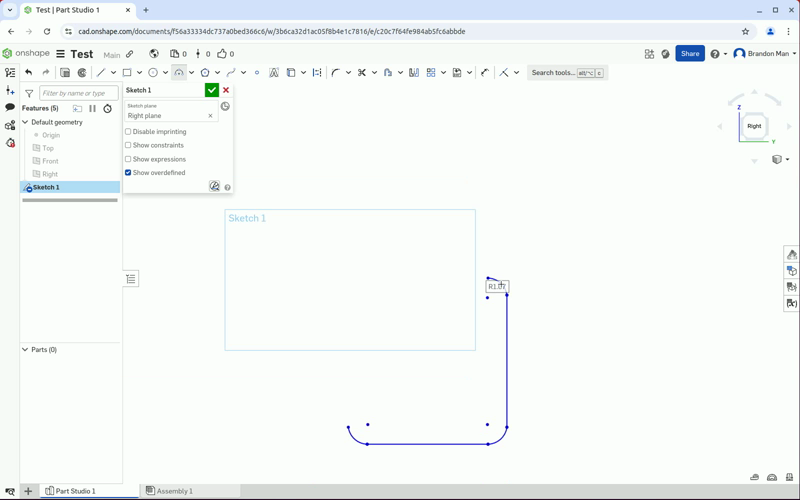
scroll(-6)
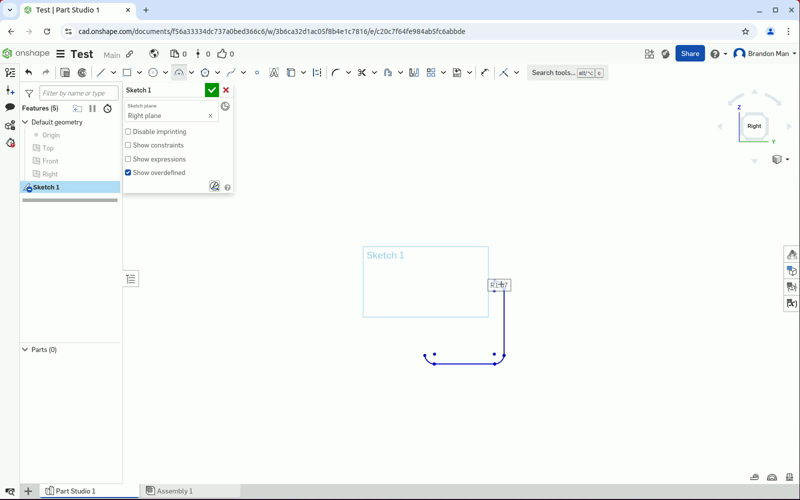
scroll(-6)
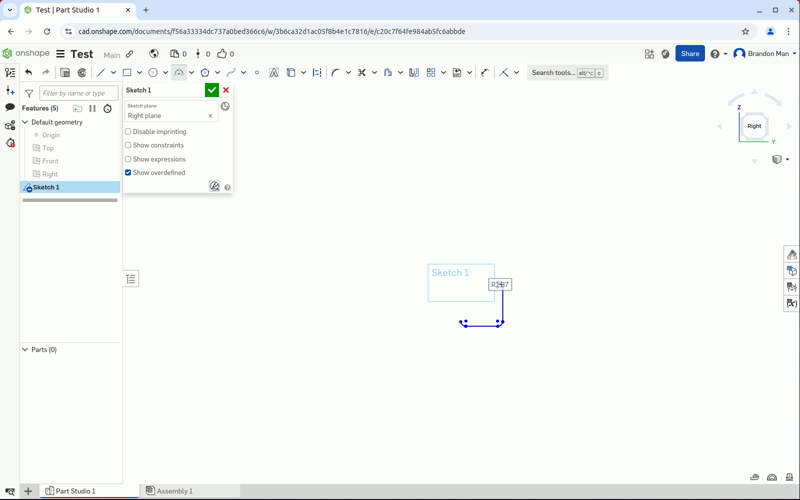
key_up(shift)
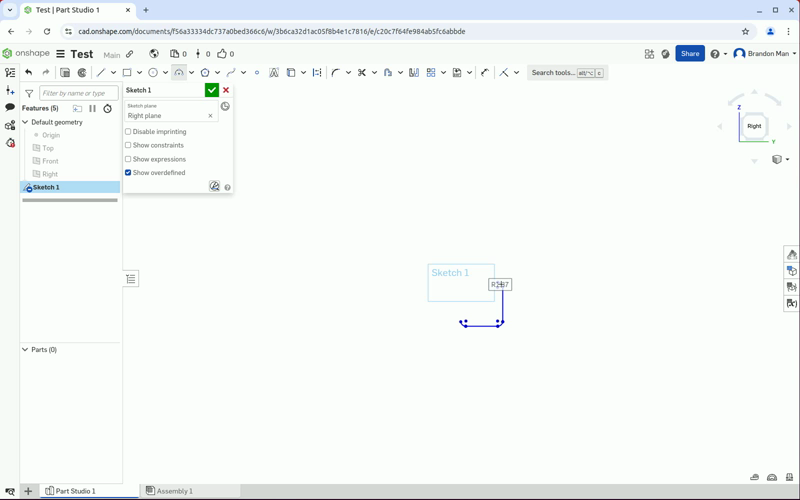
key(esc)
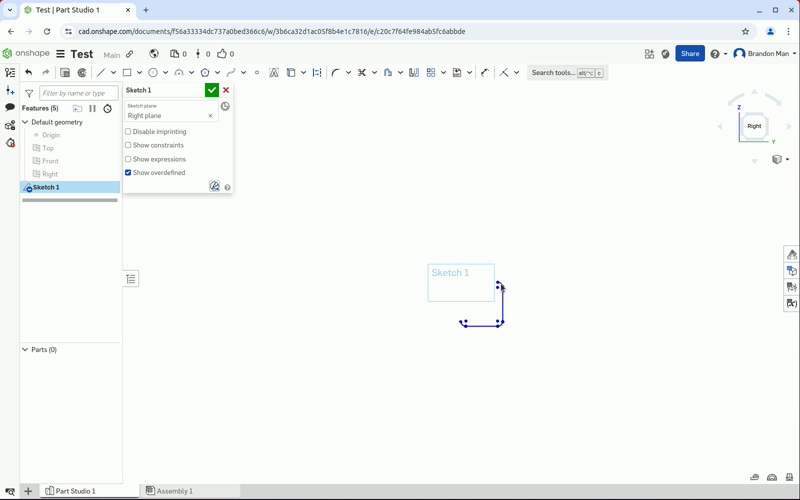
key(l)
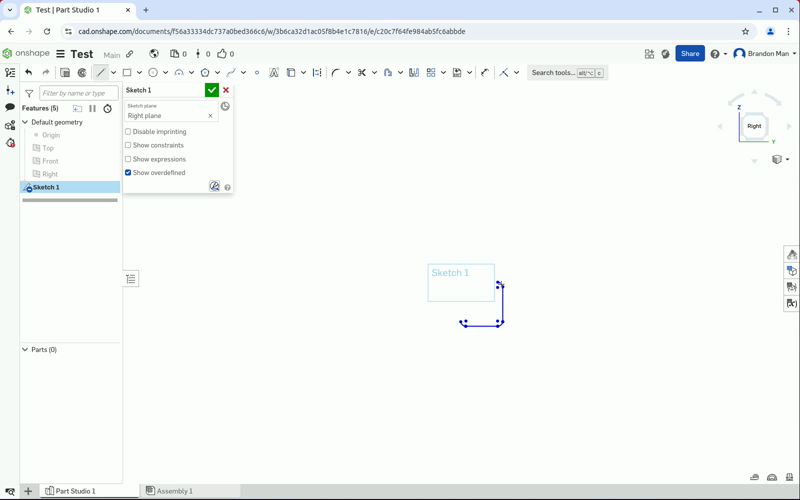
mouse_move(497, 282)
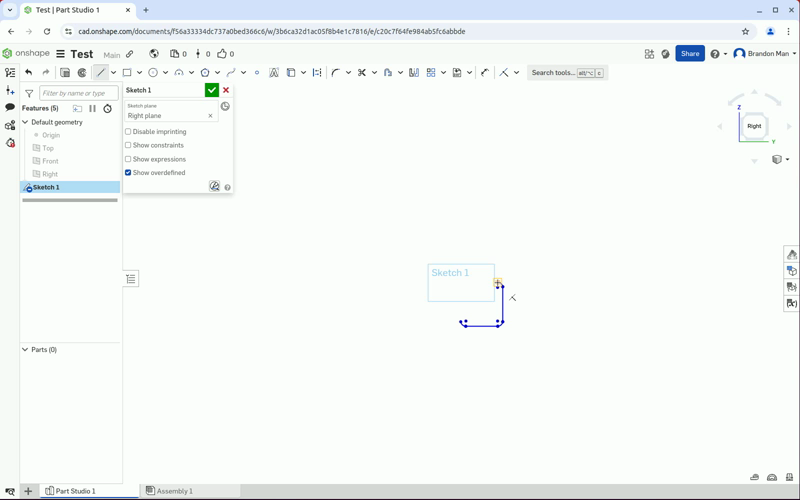
scroll(6)
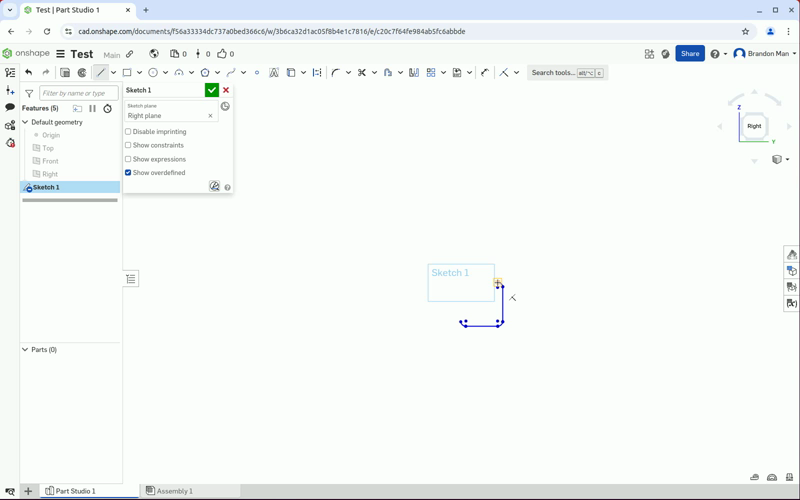
scroll(6)
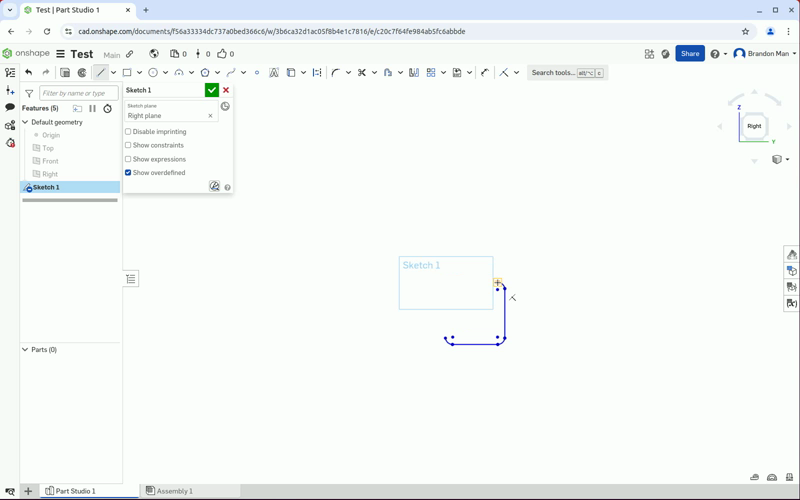
scroll(6)
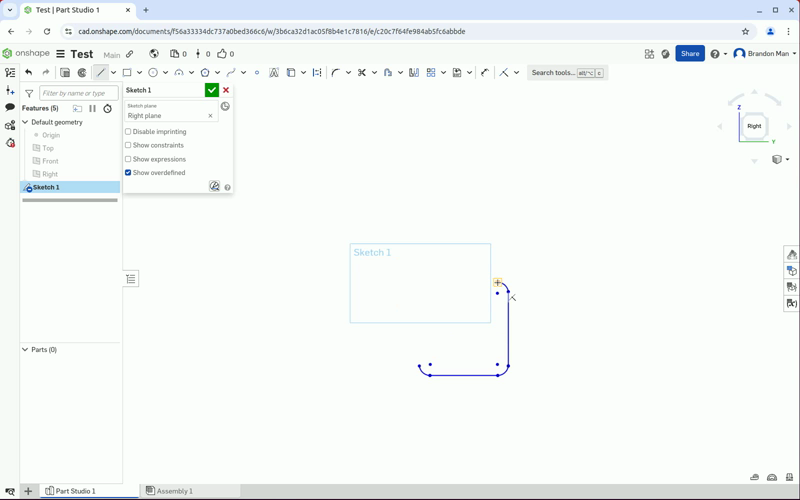
scroll(6)
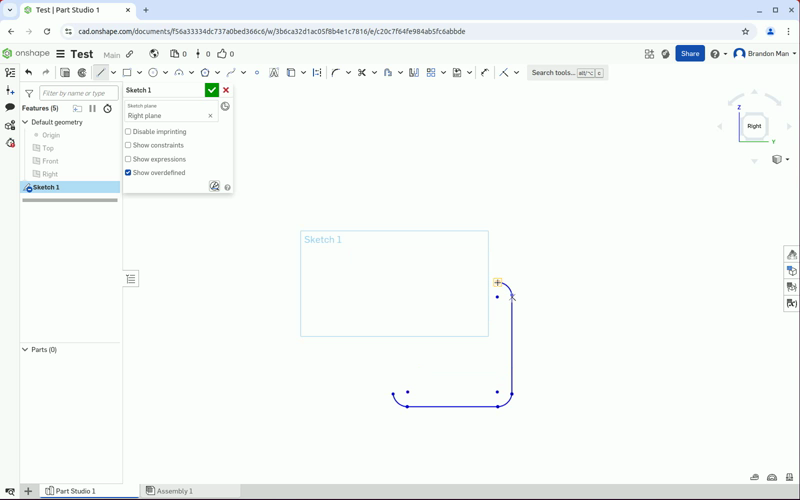
scroll(6)
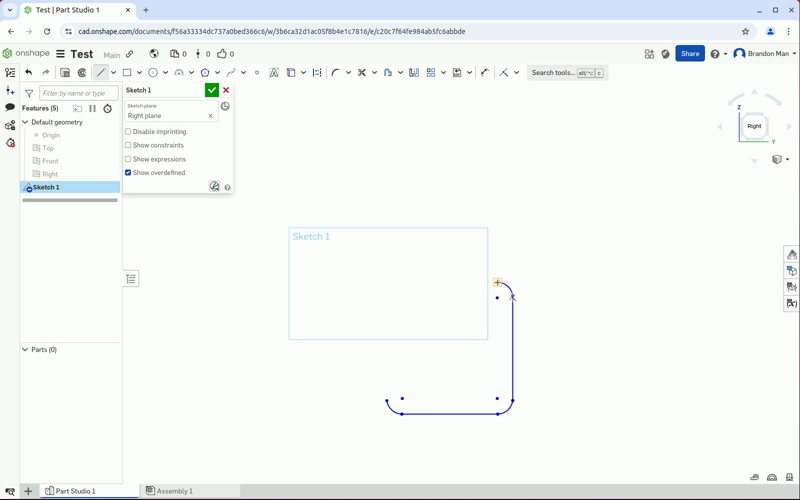
scroll(6)
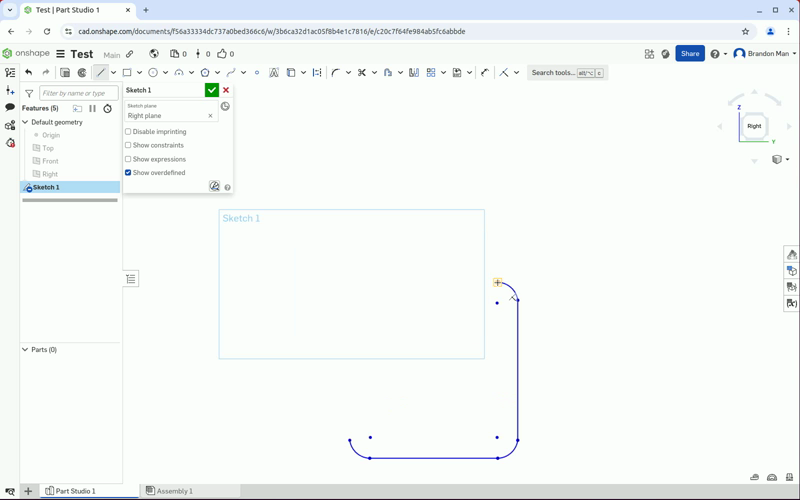
scroll(6)
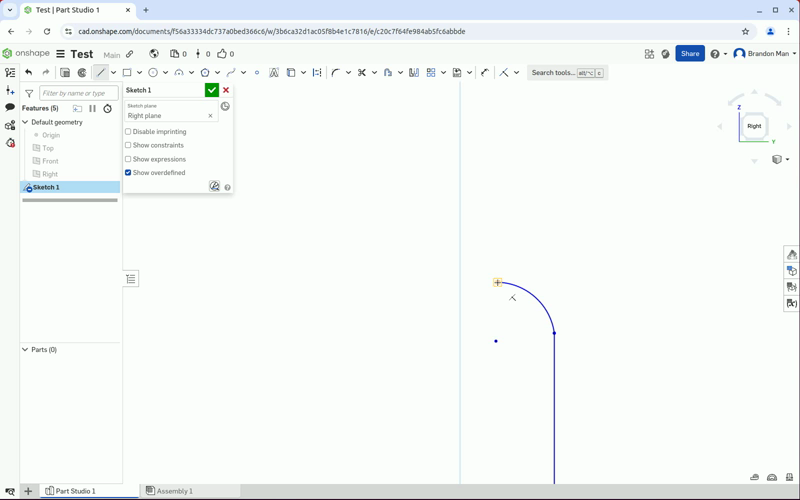
click(497, 282)
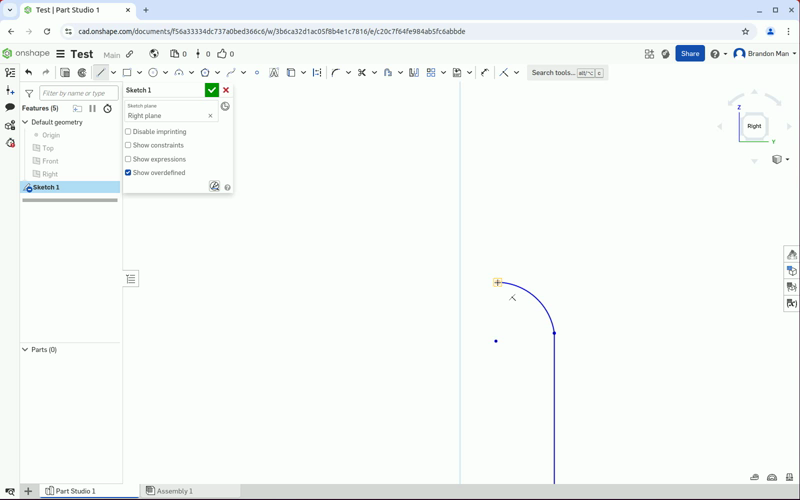
scroll(-6)
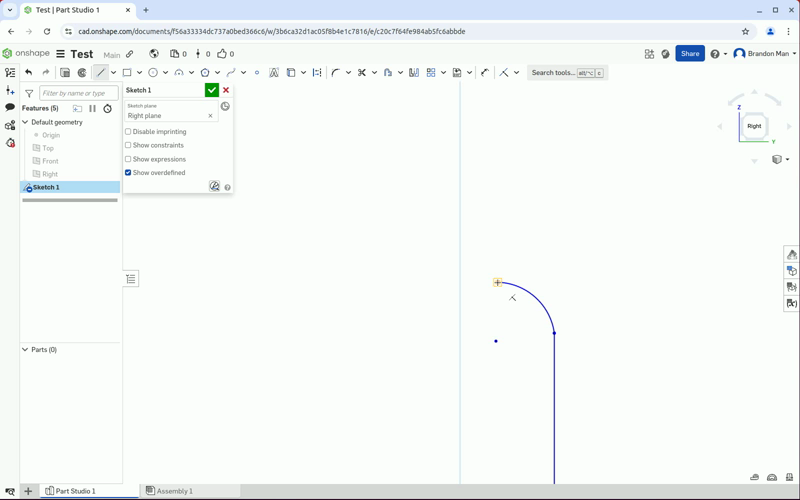
scroll(-6)
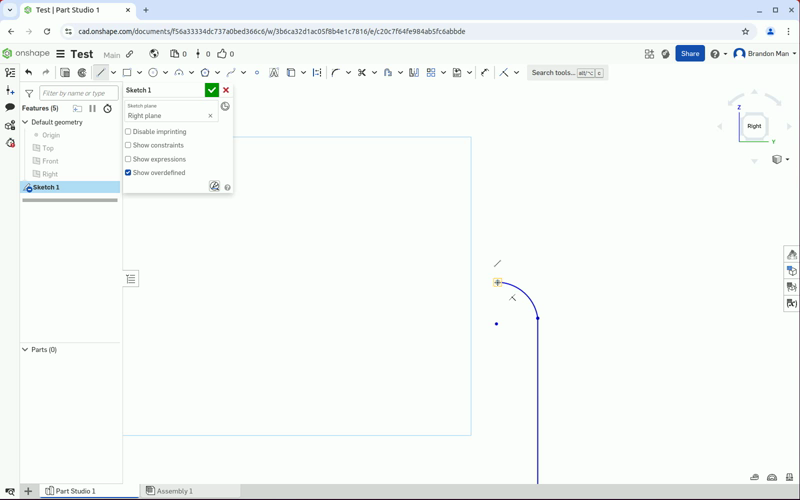
scroll(-6)
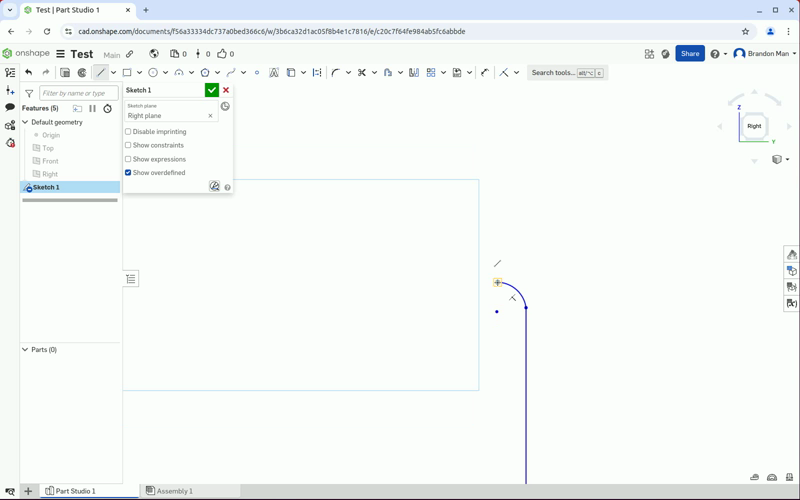
scroll(-6)
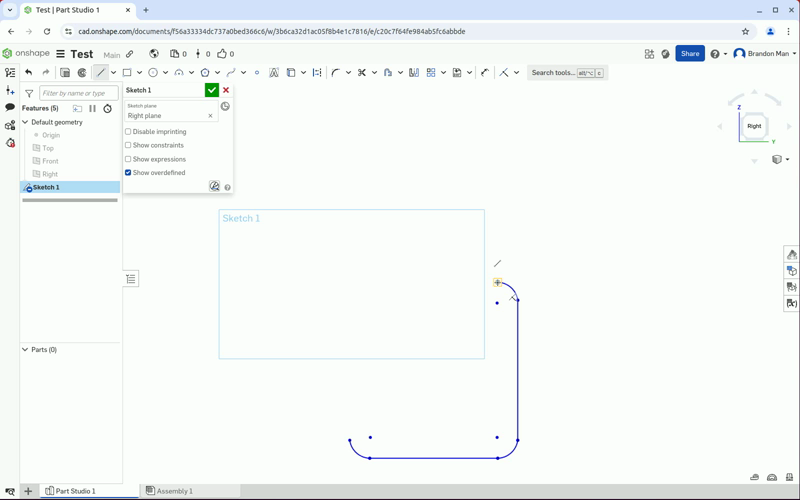
scroll(-6)
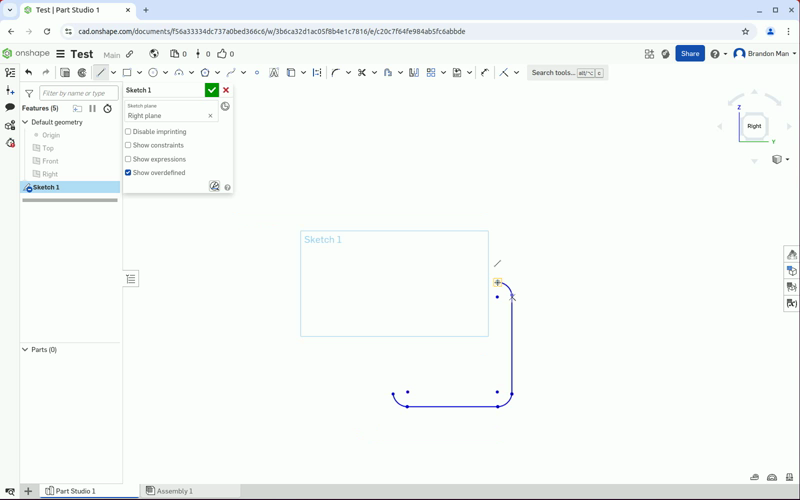
scroll(-6)
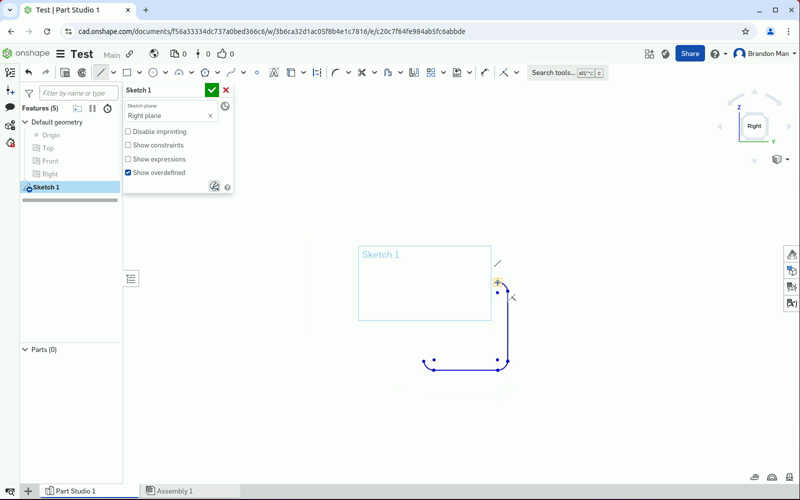
scroll(-6)
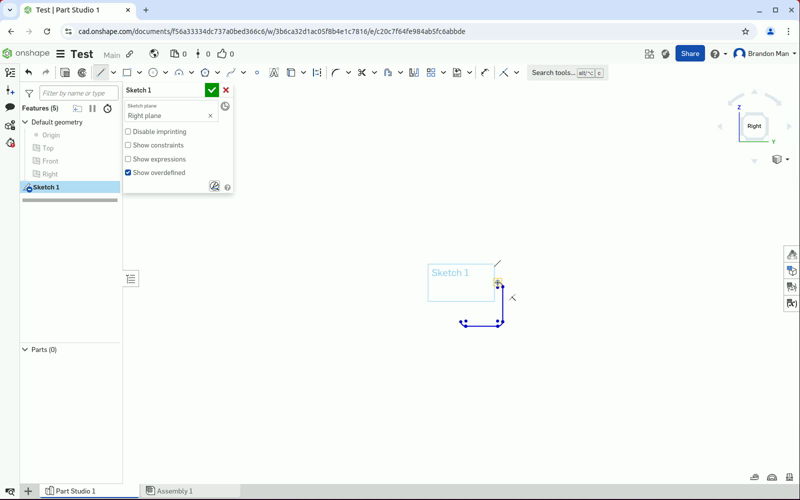
key_down(shift)
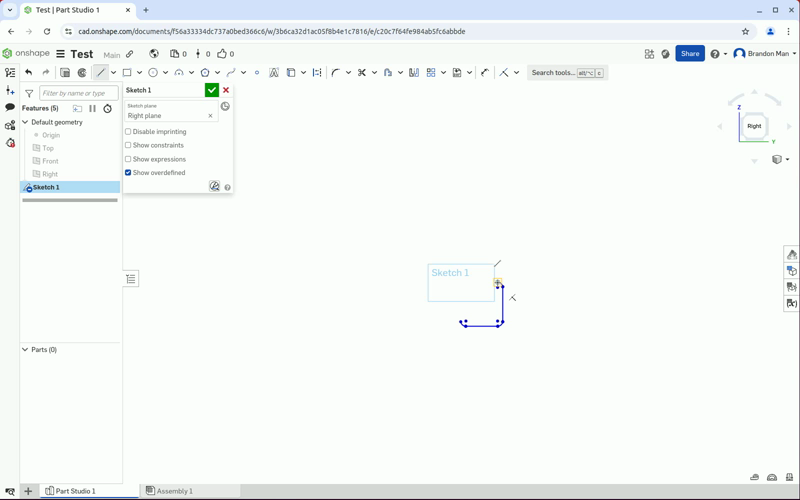
mouse_move(527, 282)
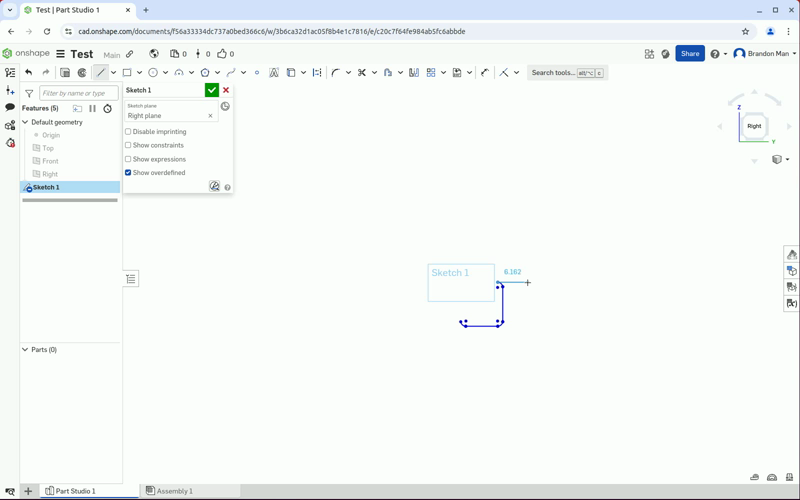
mouse_move(465, 282)
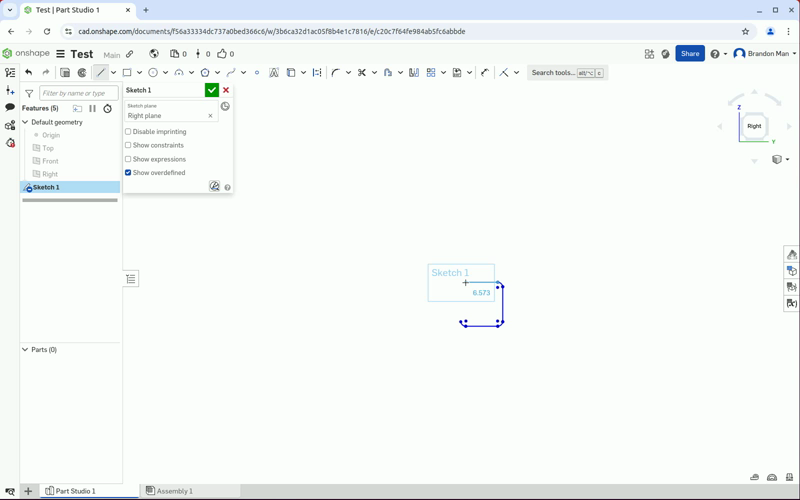
click(465, 282)
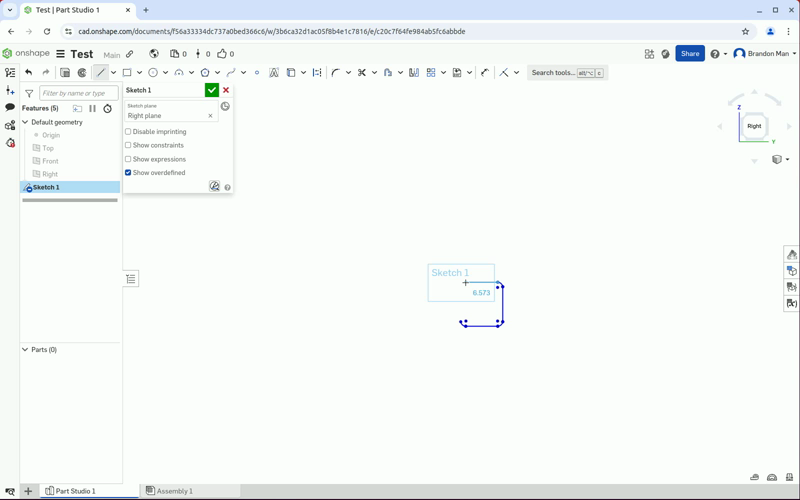
key_up(shift)
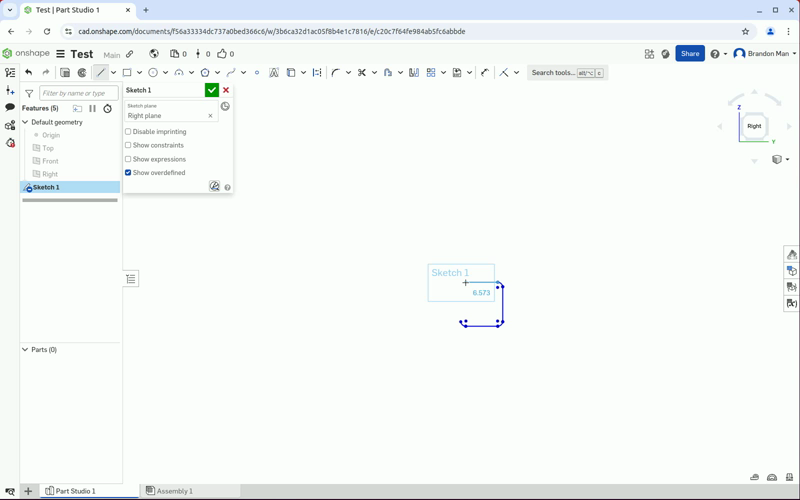
key(esc)
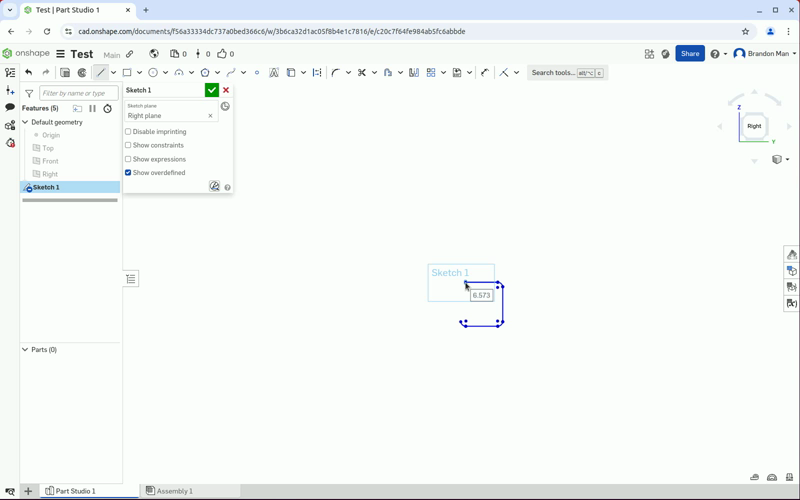
key(a)
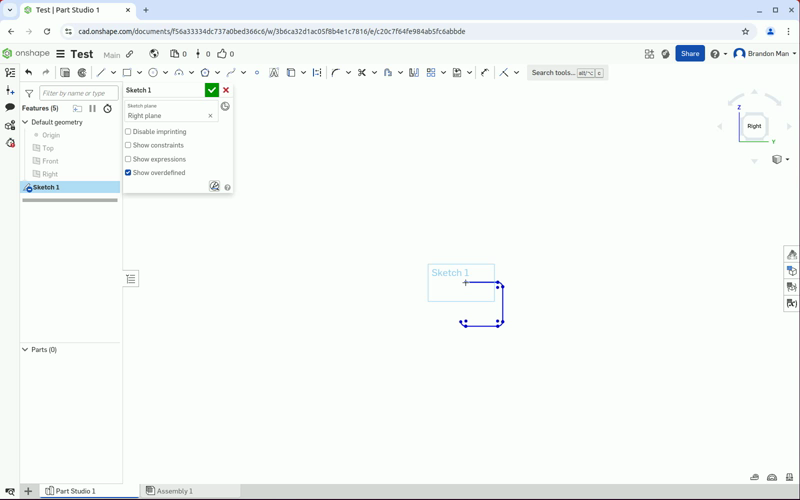
mouse_move(465, 282)
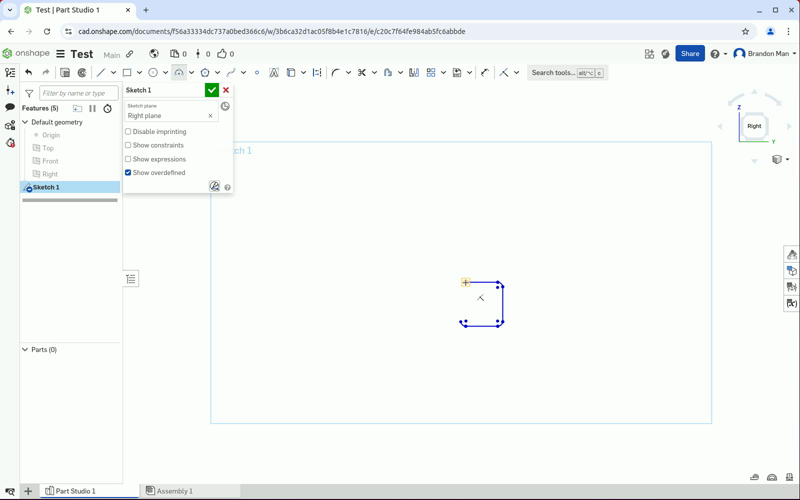
click(465, 282)
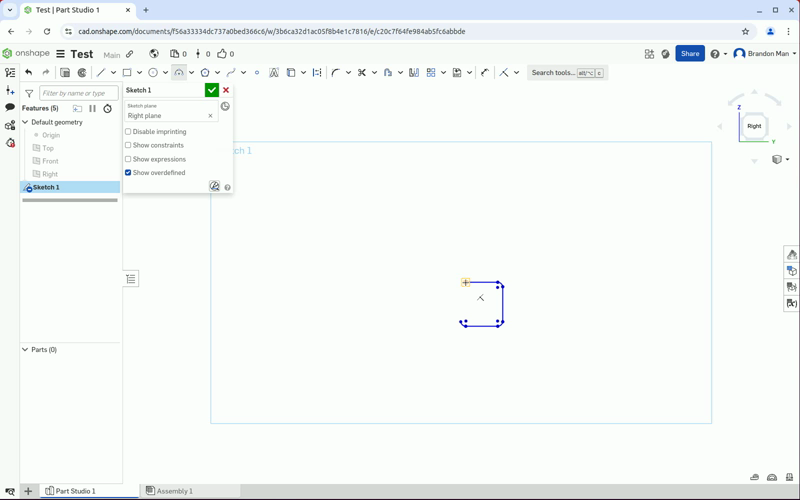
key_down(shift)
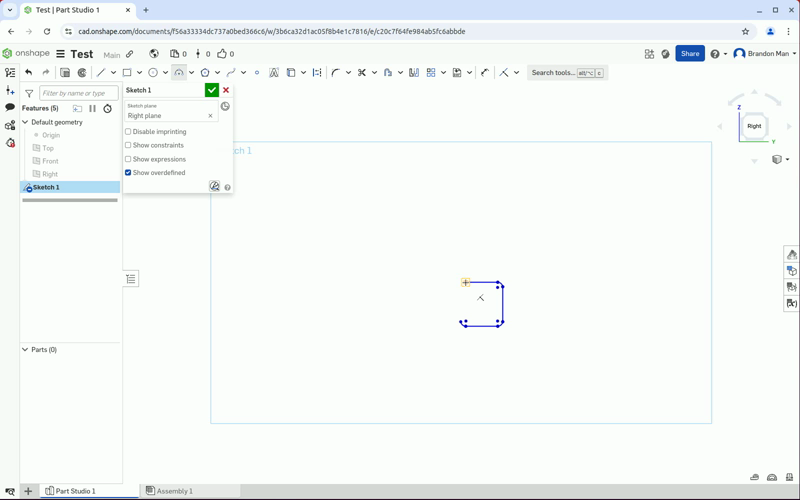
mouse_move(460, 286)
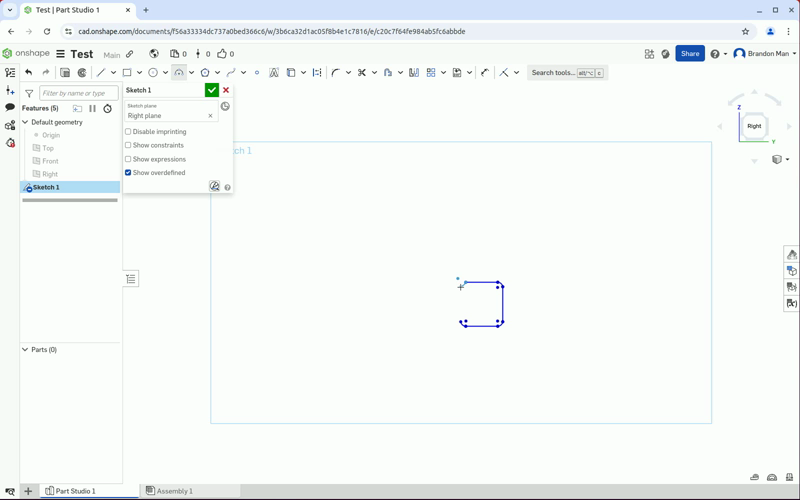
scroll(6)
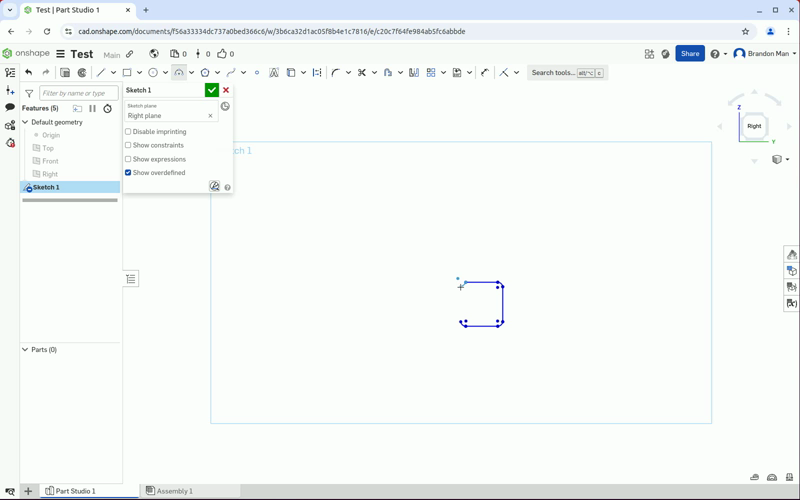
scroll(6)
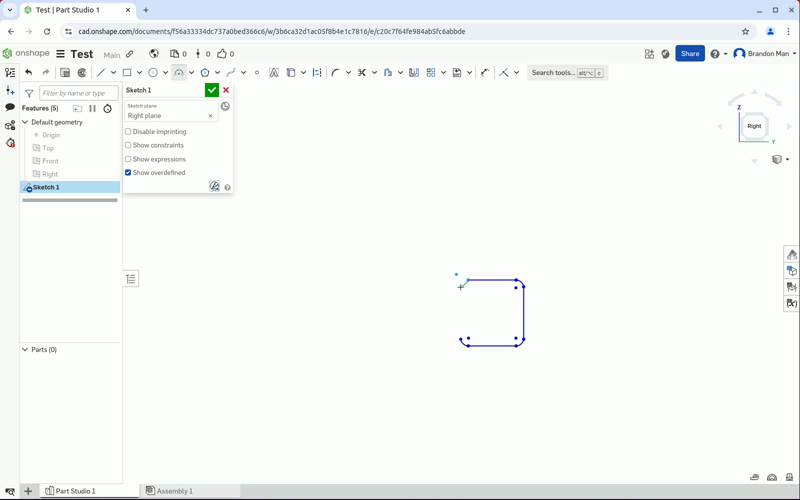
scroll(6)
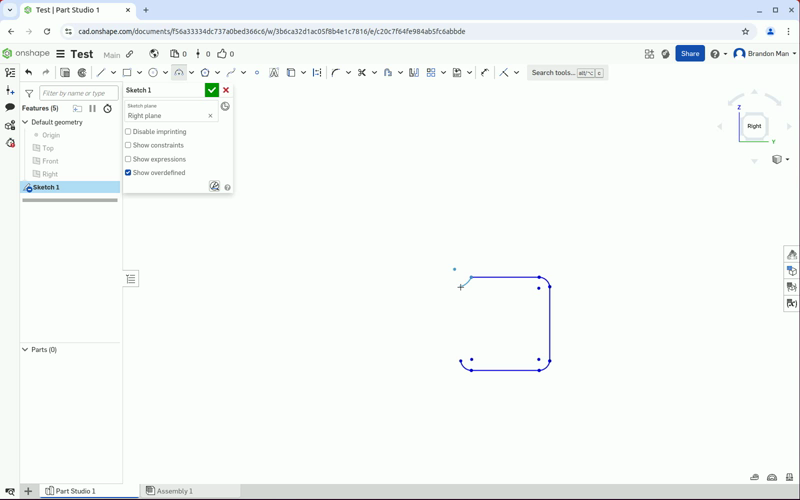
scroll(6)
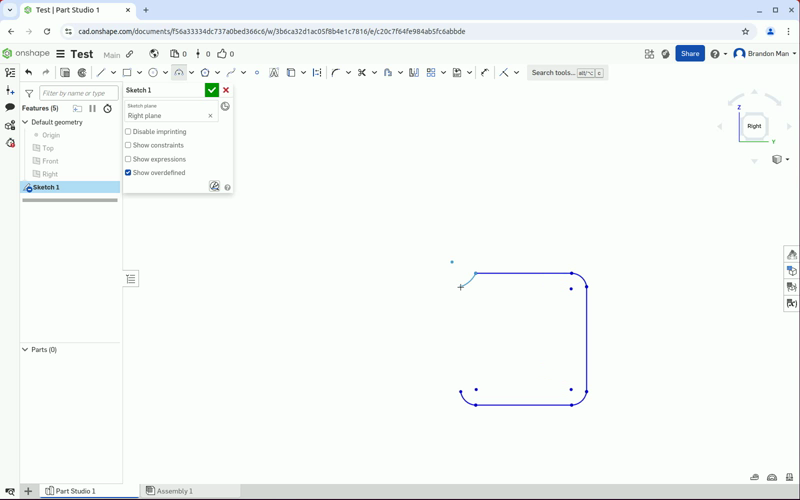
scroll(6)
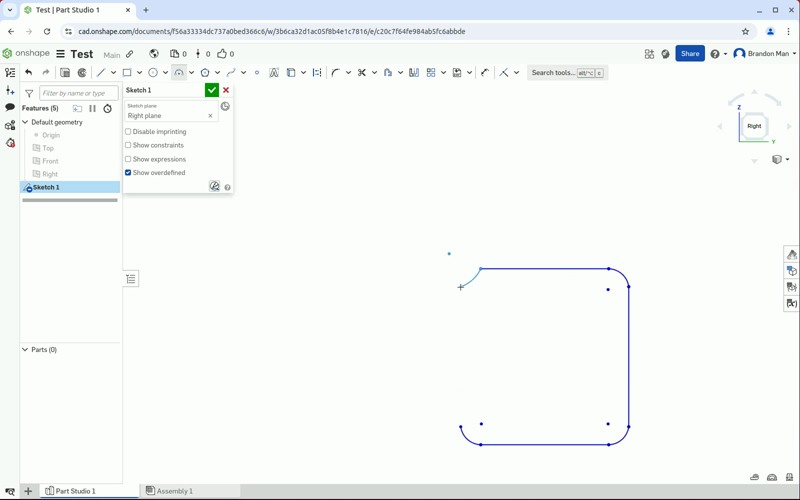
scroll(6)
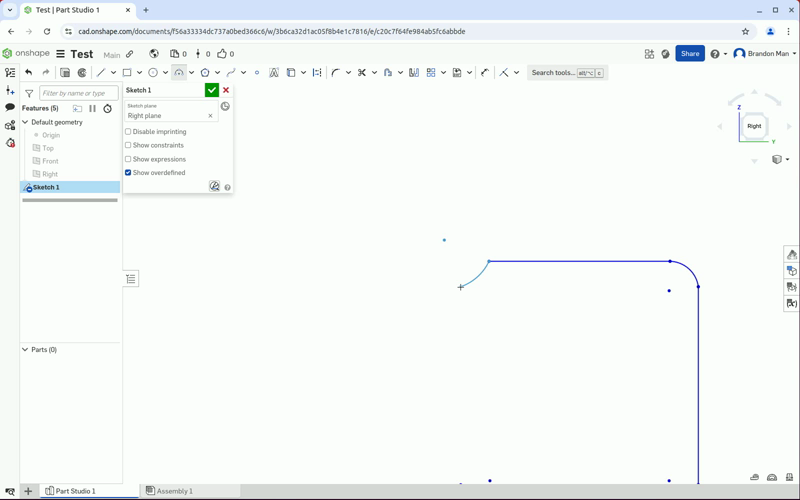
scroll(6)
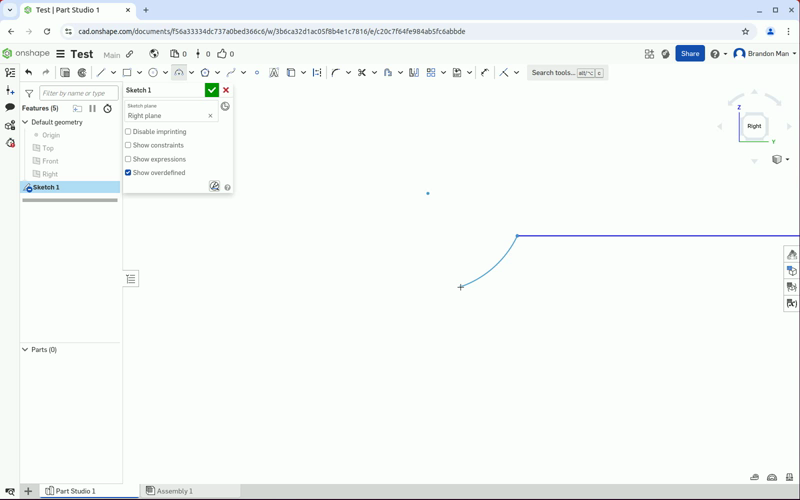
click(460, 286)
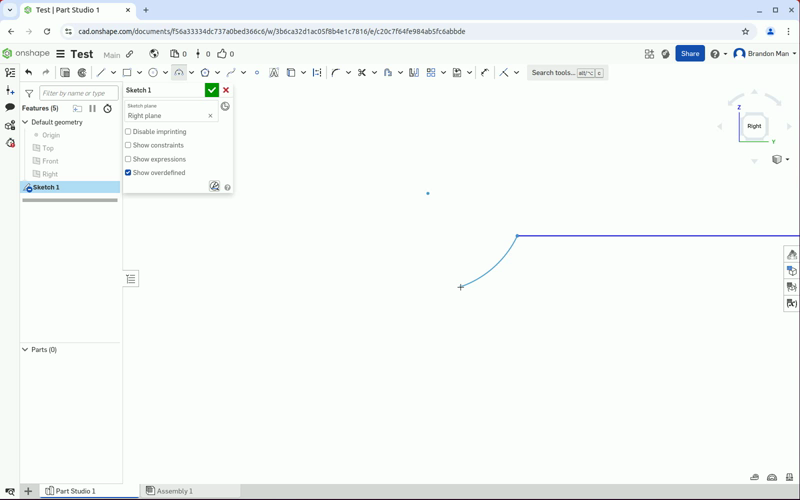
scroll(-6)
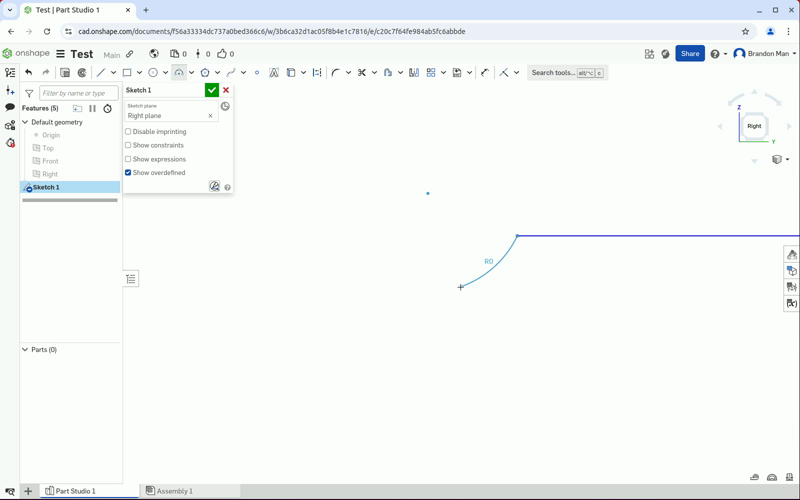
scroll(-6)
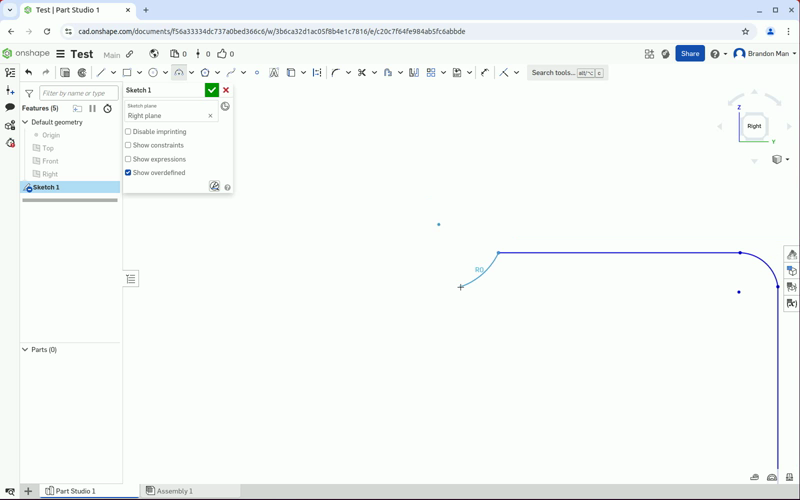
scroll(-6)
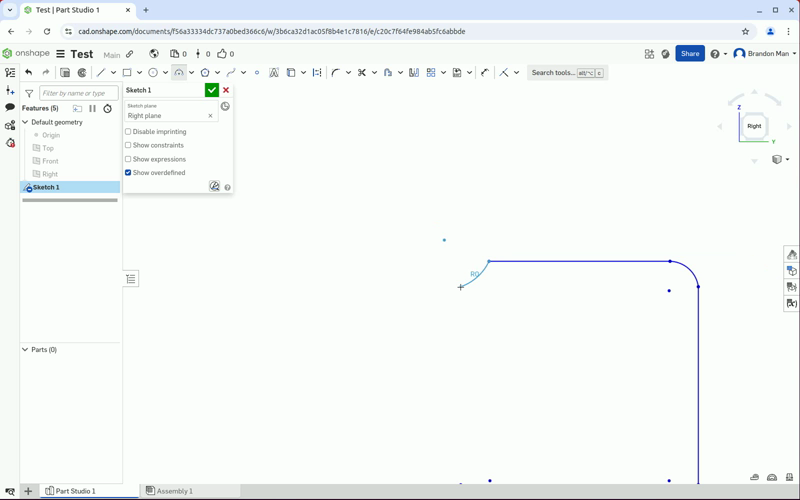
scroll(-6)
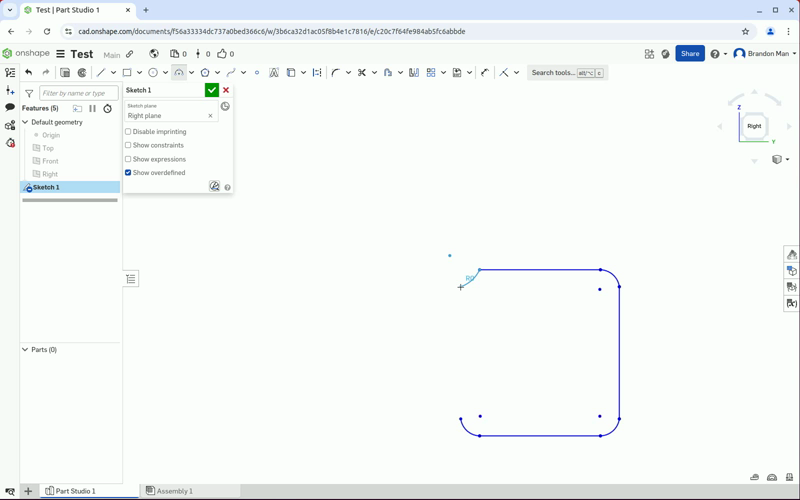
scroll(-6)
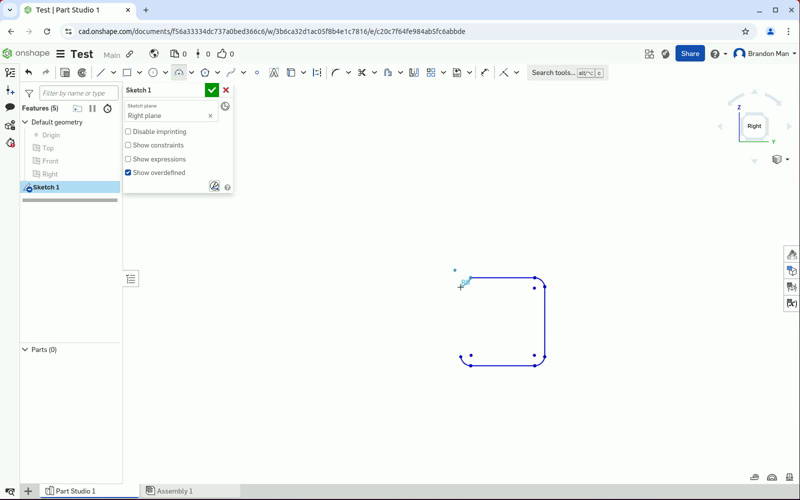
scroll(-6)
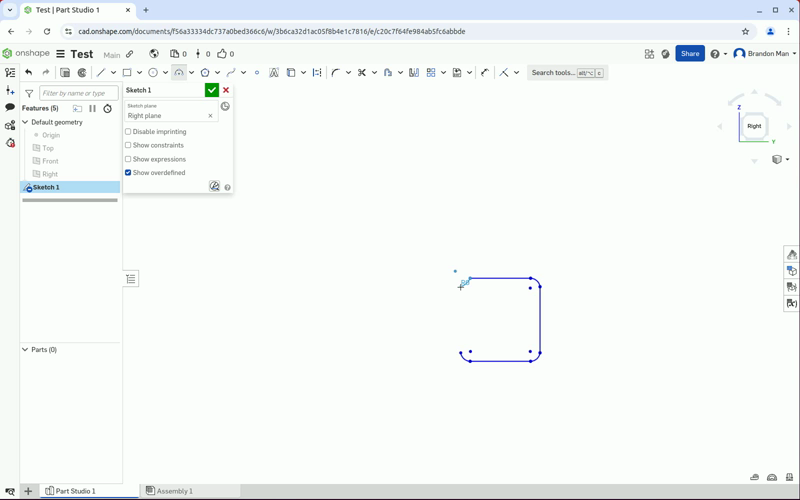
scroll(-6)
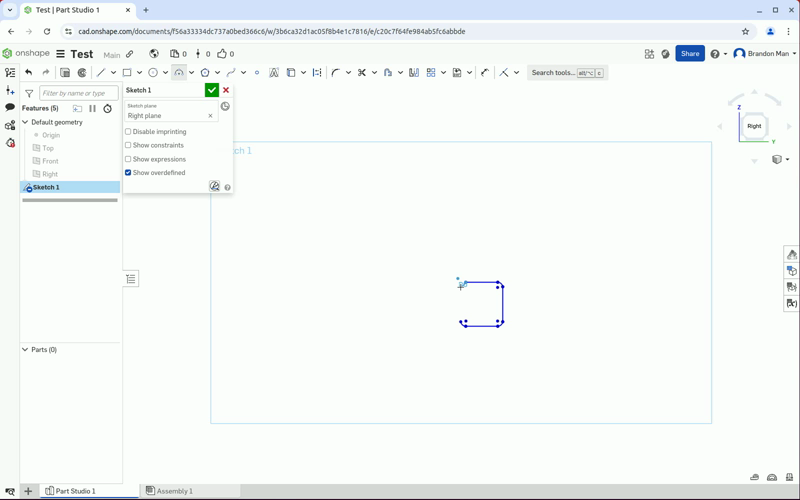
mouse_move(462, 283)
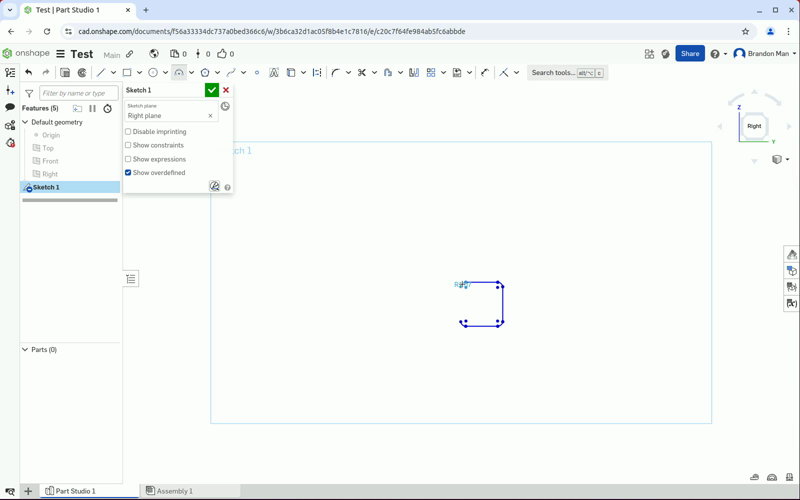
scroll(6)
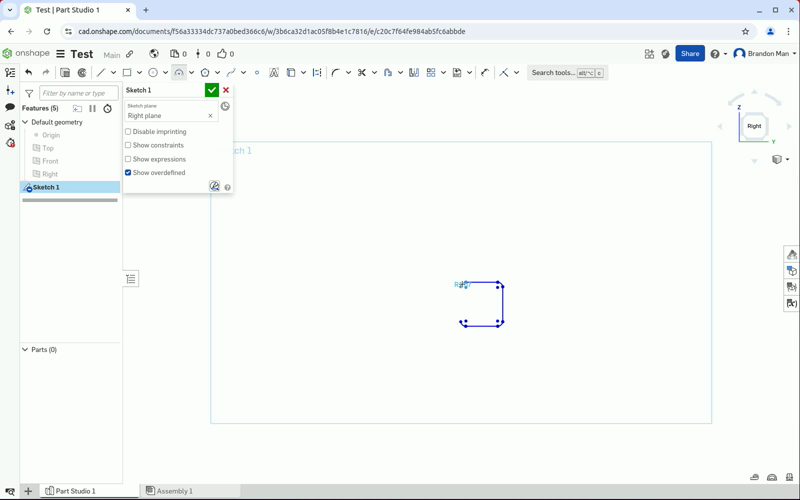
scroll(6)
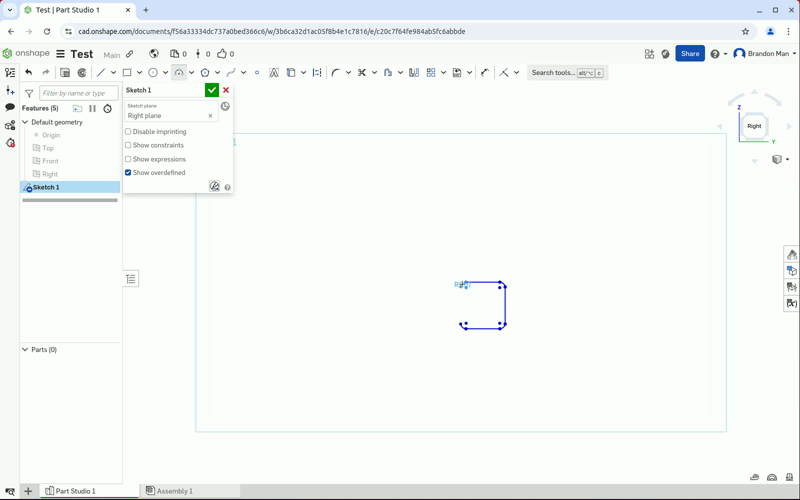
scroll(6)
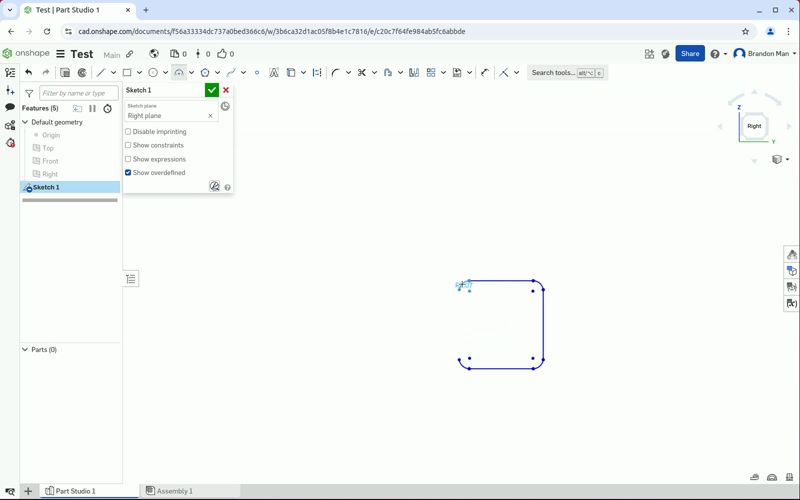
scroll(6)
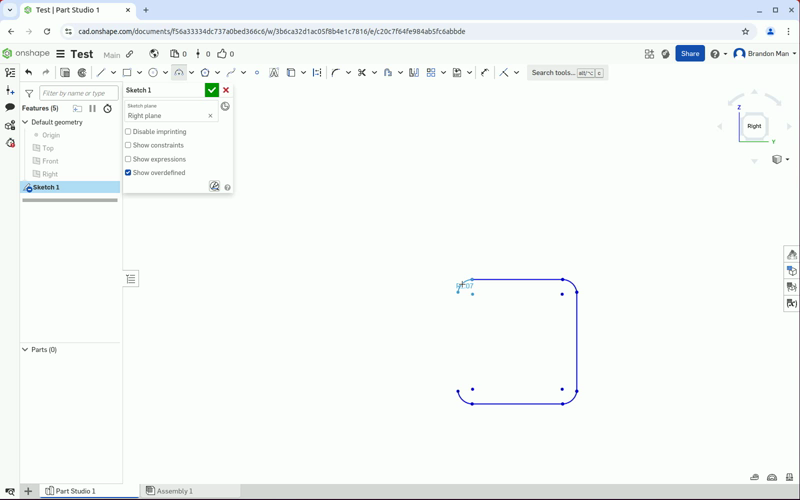
scroll(6)
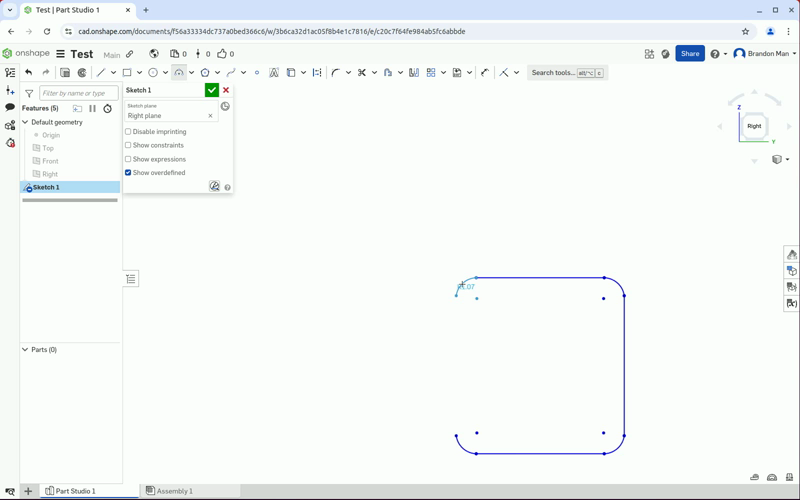
scroll(6)
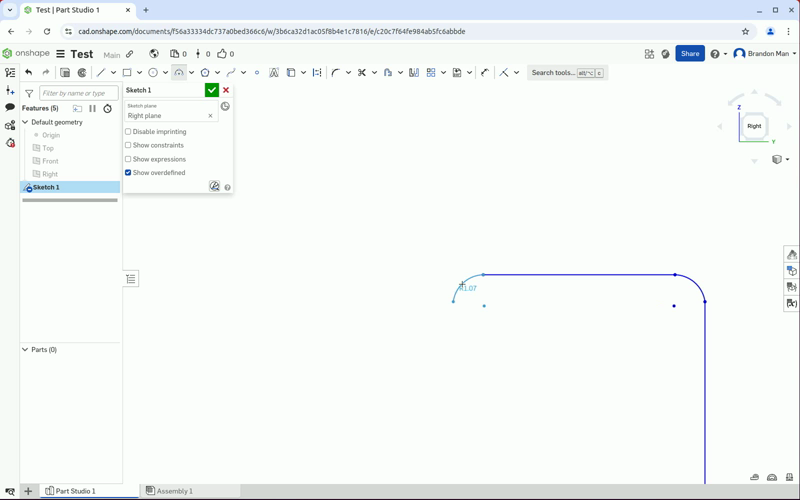
scroll(6)
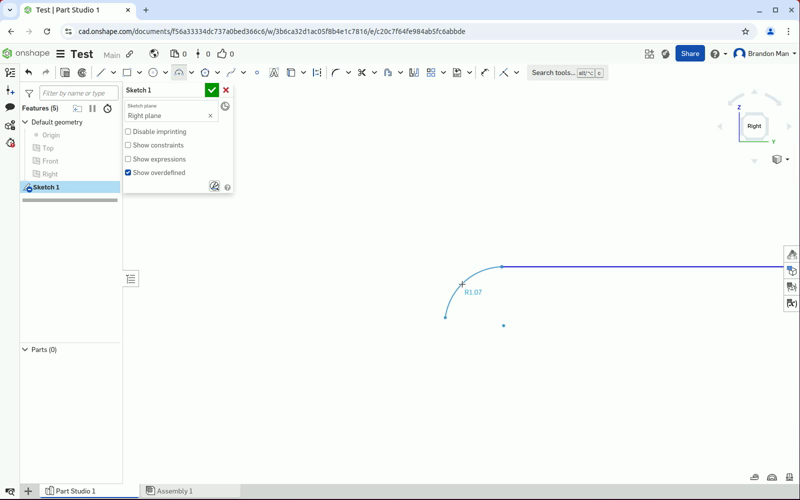
click(462, 283)
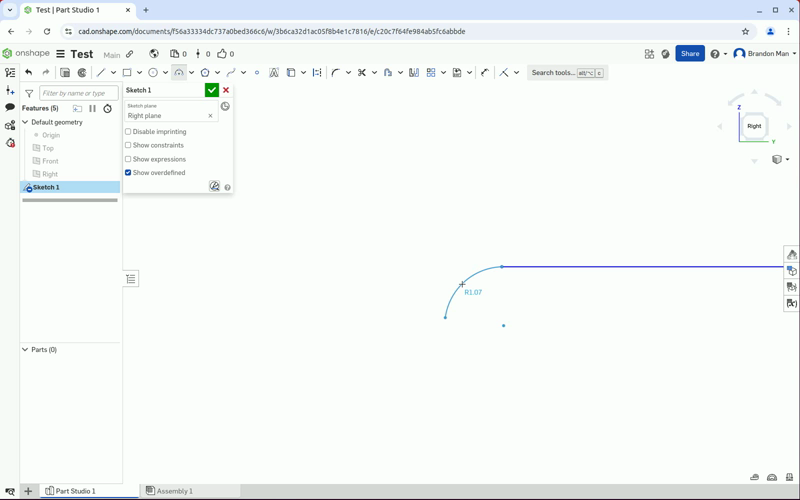
scroll(-6)
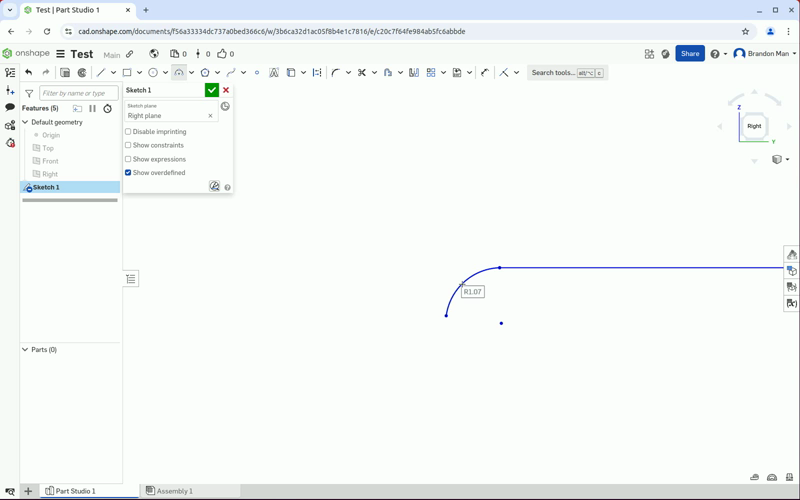
scroll(-6)
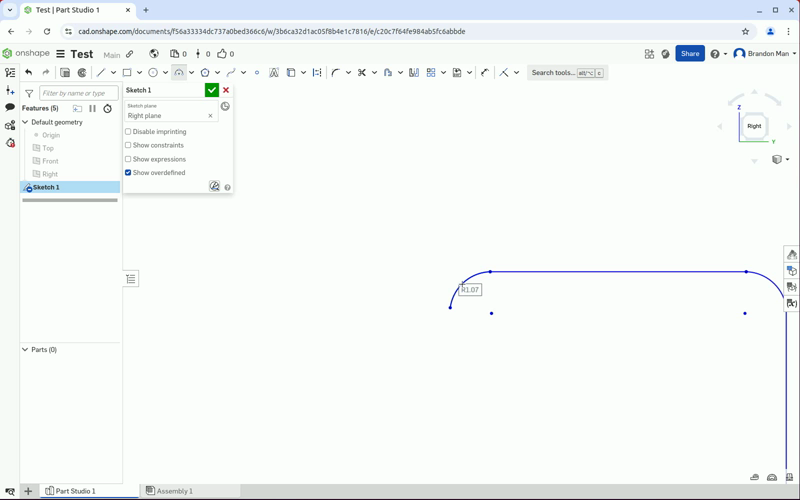
scroll(-6)
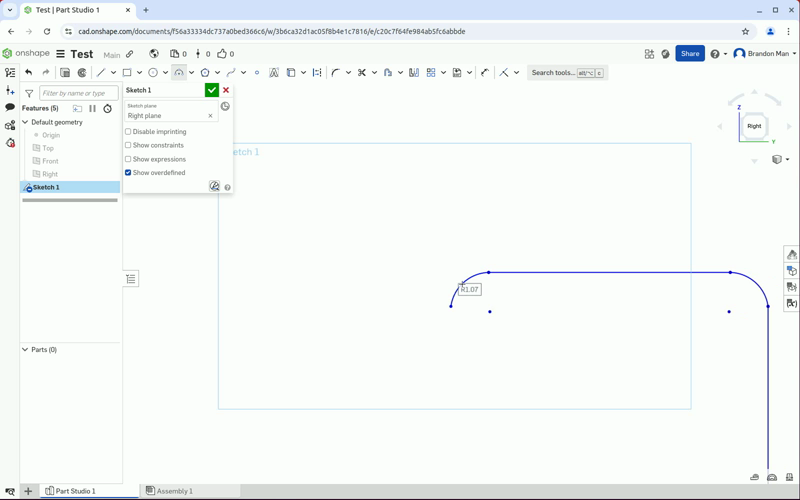
scroll(-6)
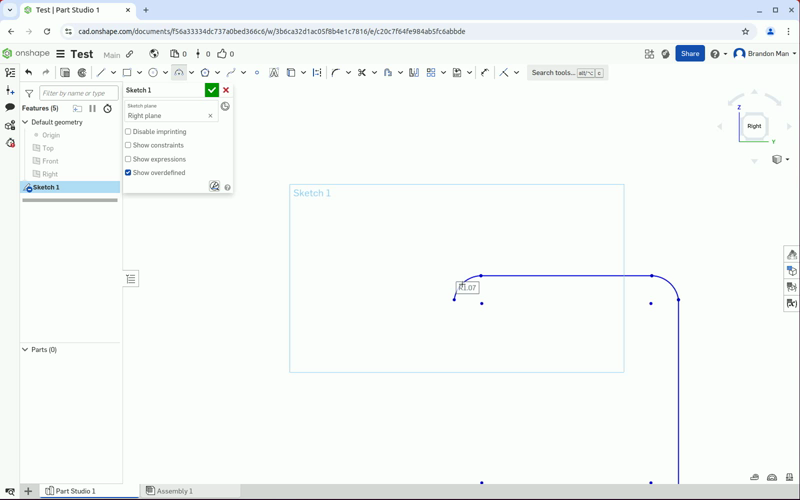
scroll(-6)
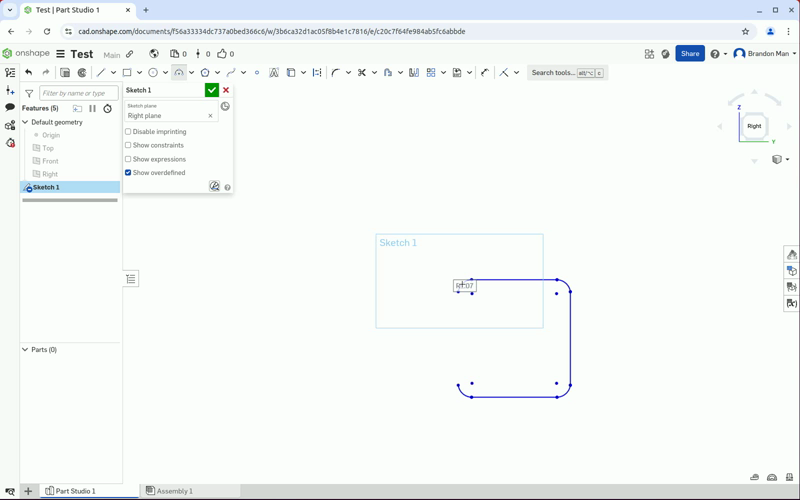
scroll(-6)
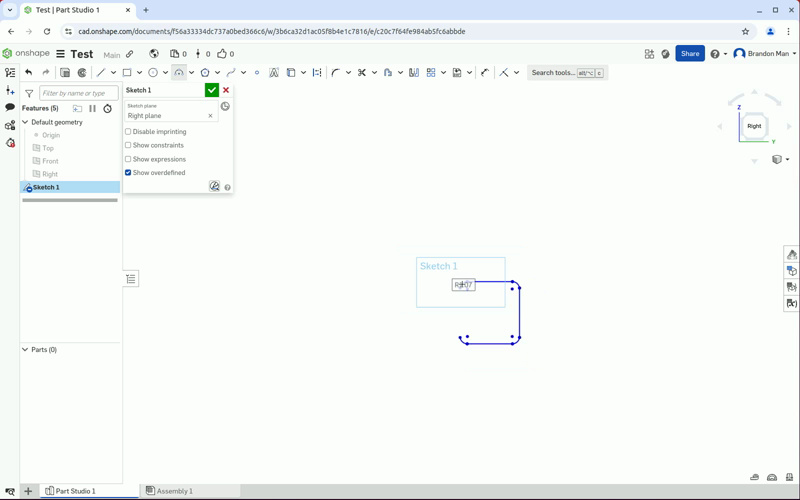
scroll(-6)
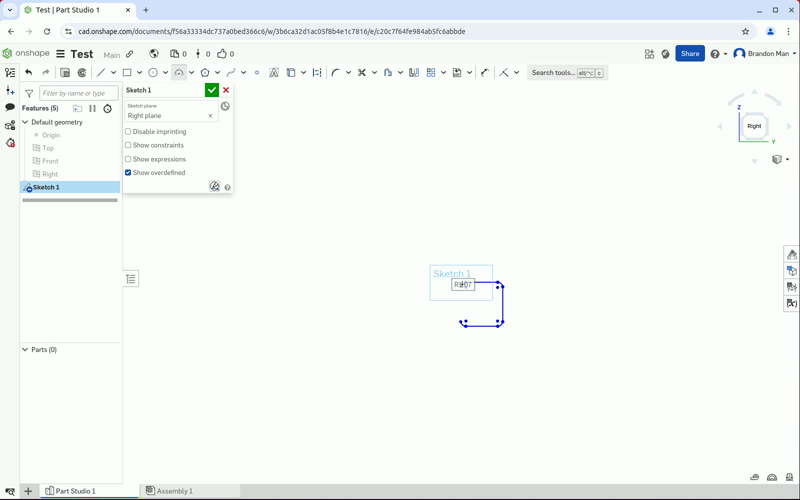
key_up(shift)
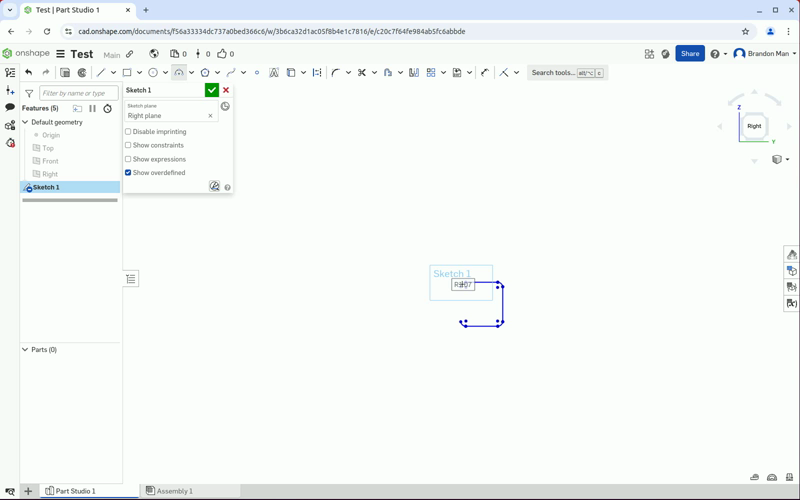
key(esc)
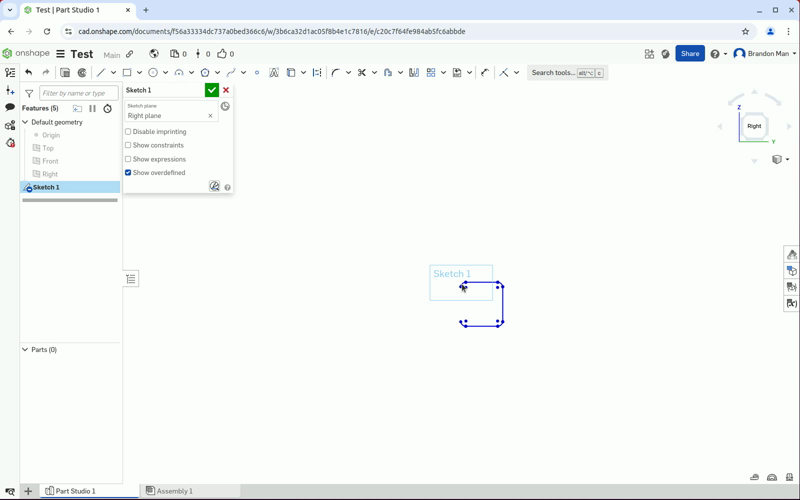
key(l)
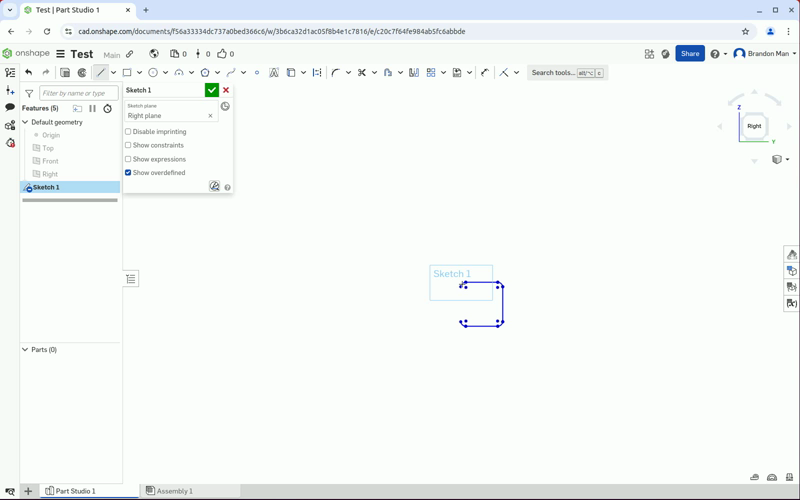
mouse_move(460, 286)
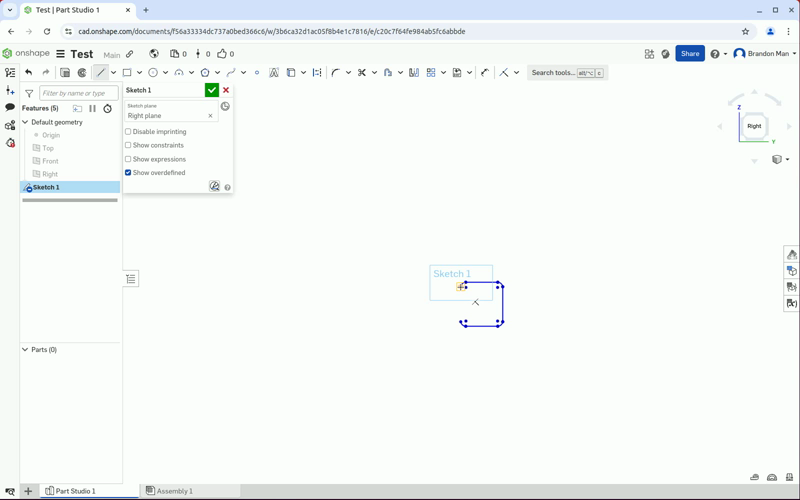
scroll(6)
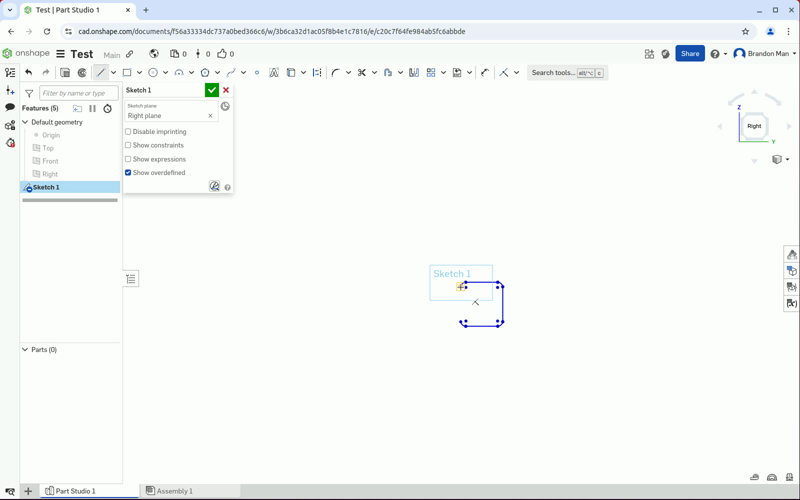
scroll(6)
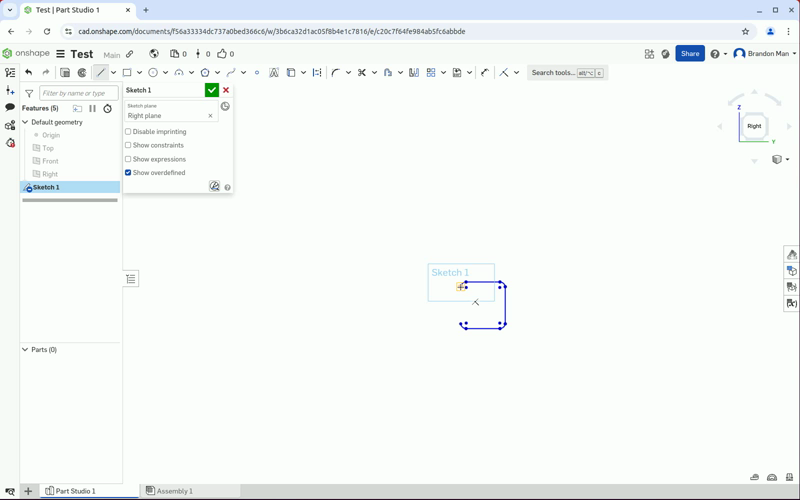
scroll(6)
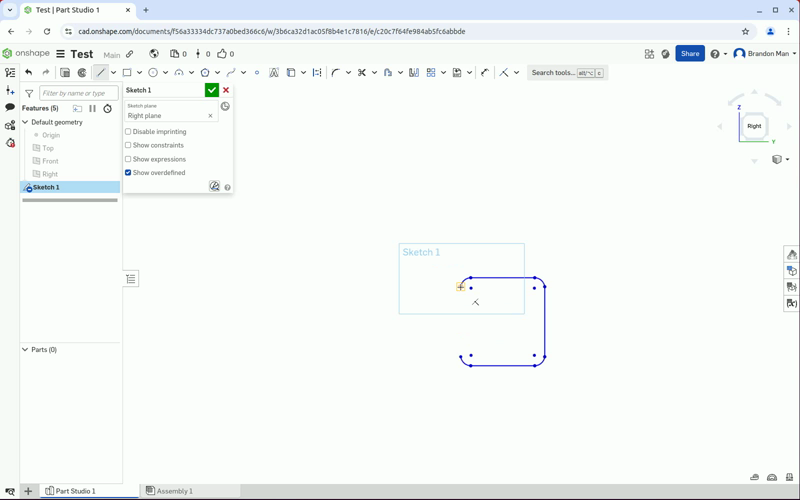
scroll(6)
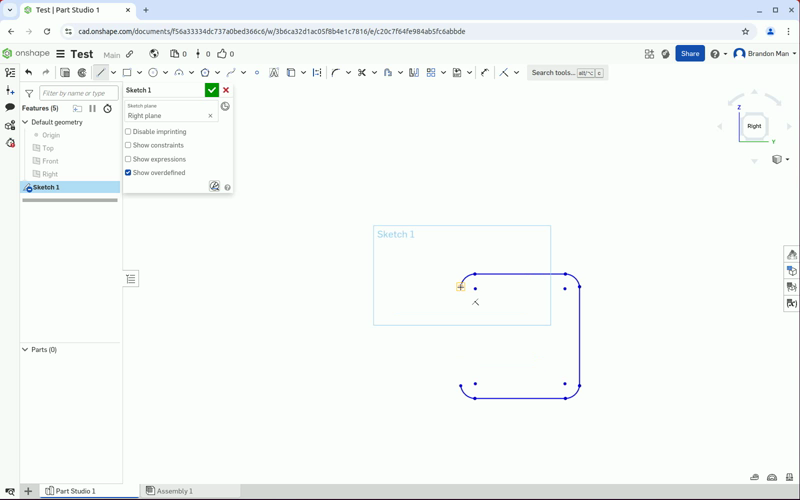
scroll(6)
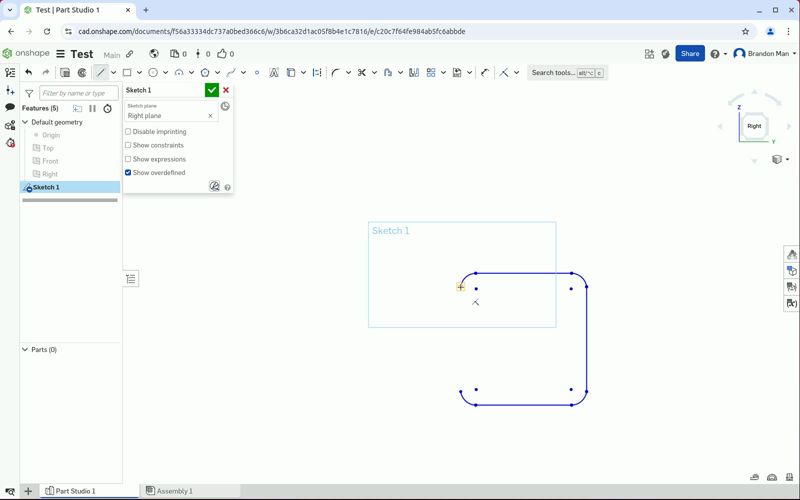
scroll(6)
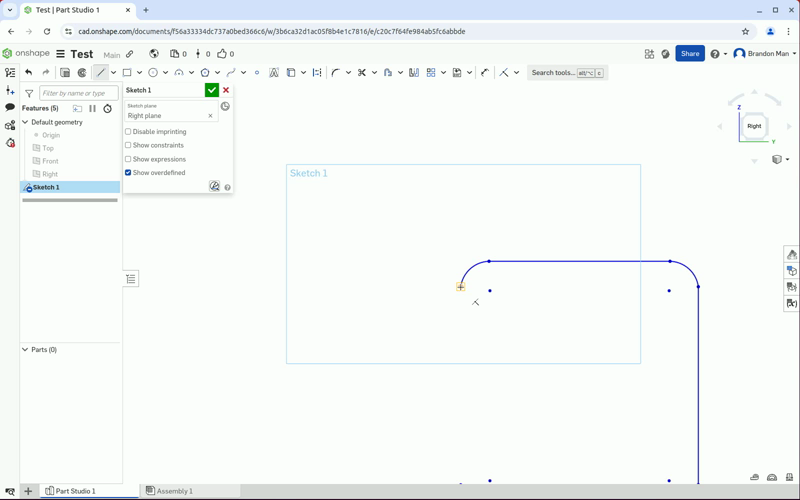
scroll(6)
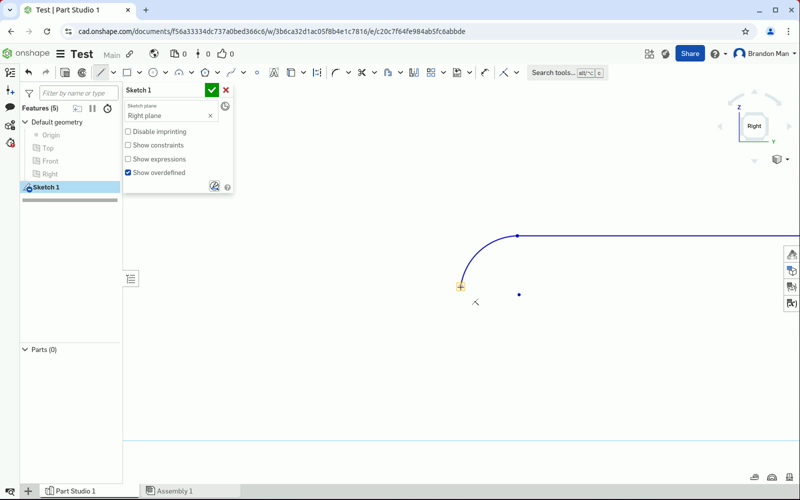
click(460, 286)
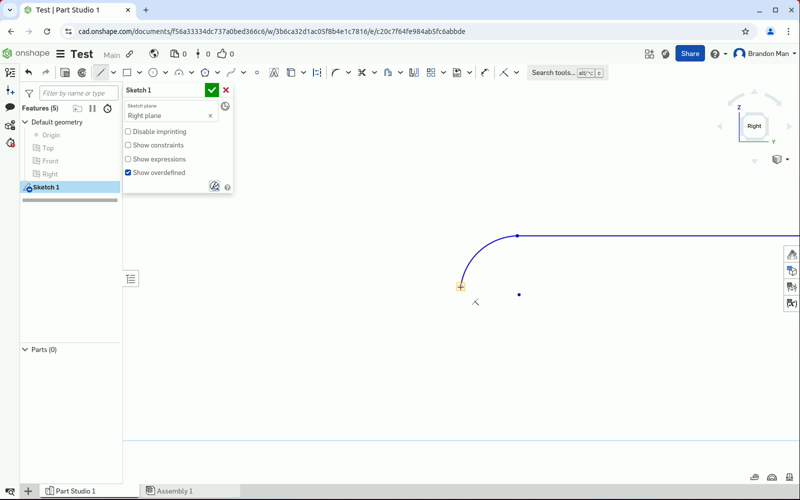
scroll(-6)
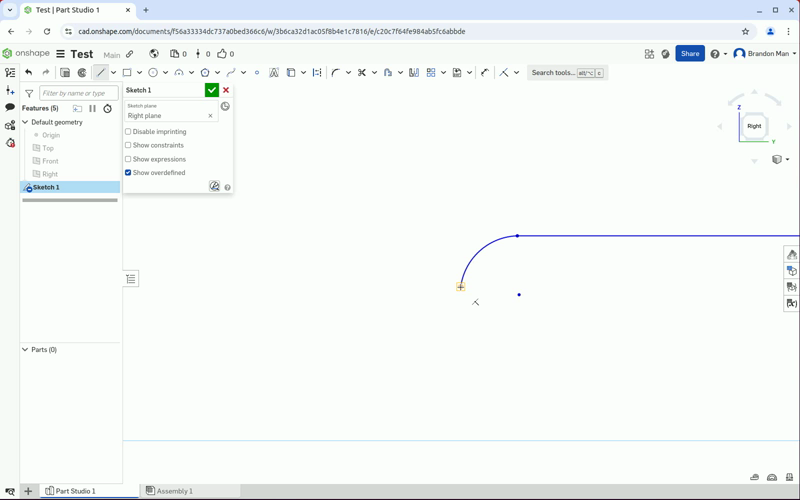
scroll(-6)
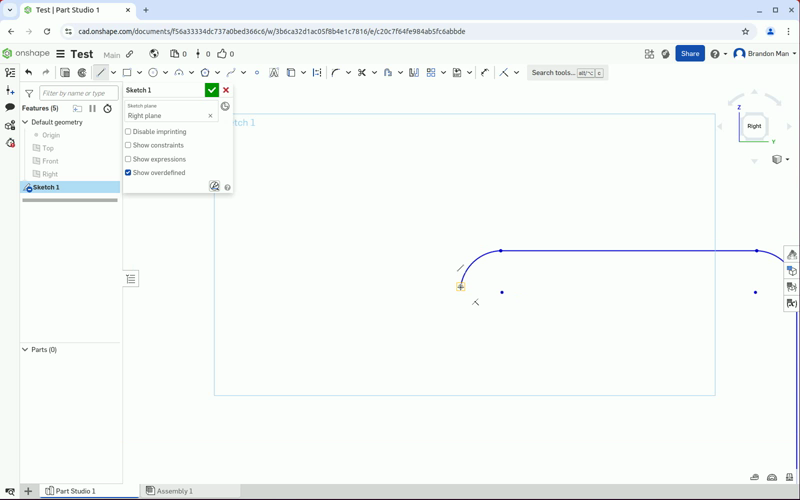
scroll(-6)
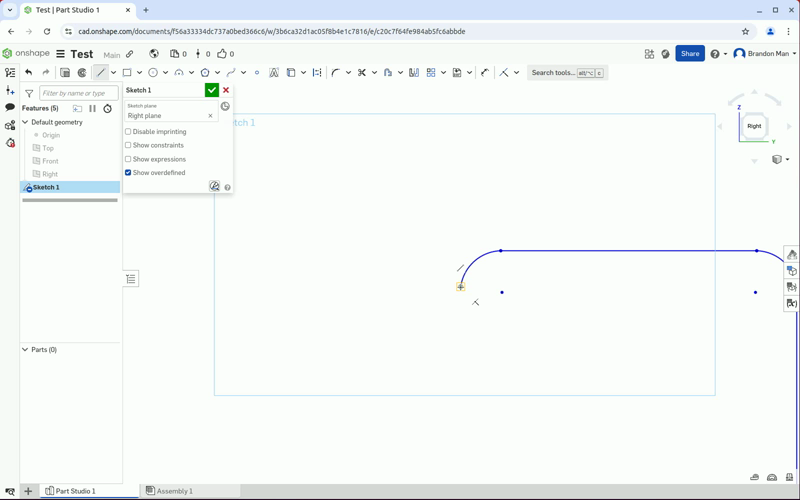
scroll(-6)
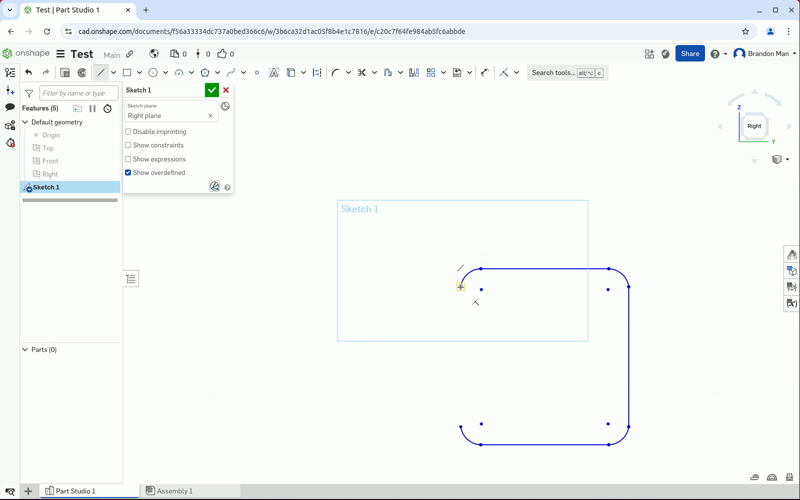
scroll(-6)
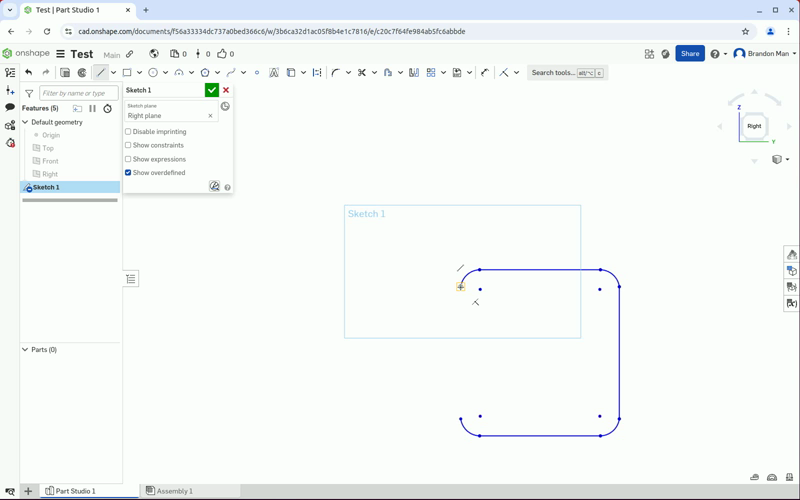
scroll(-6)
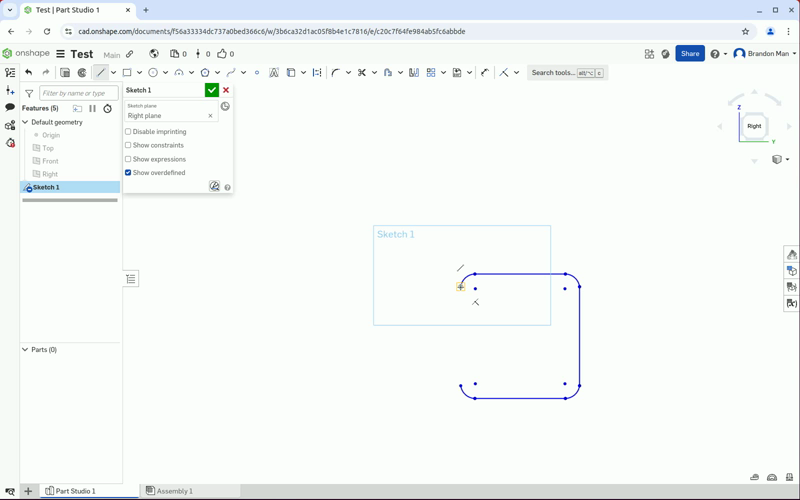
scroll(-6)
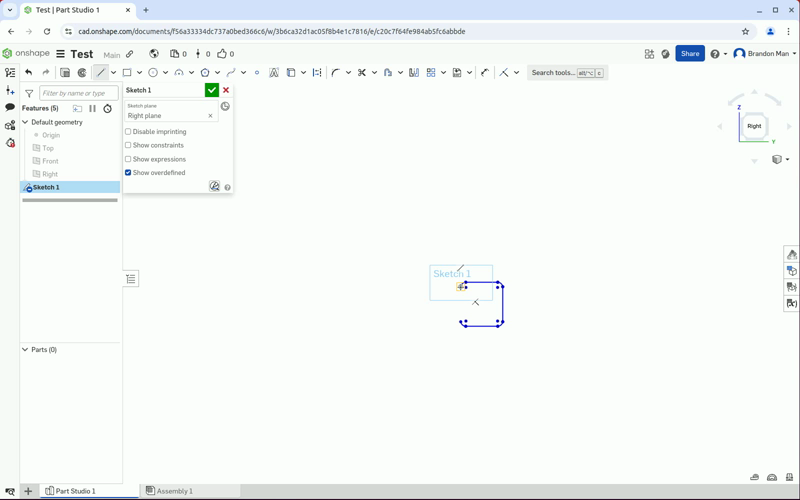
mouse_move(490, 286)
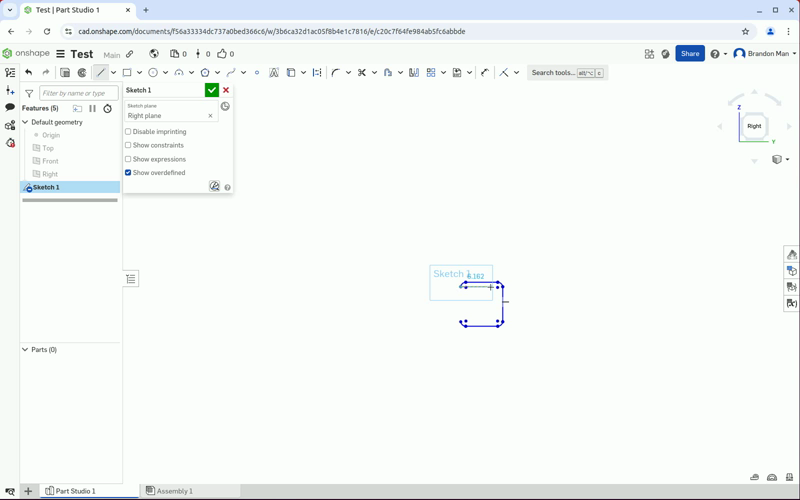
key_down(shift)
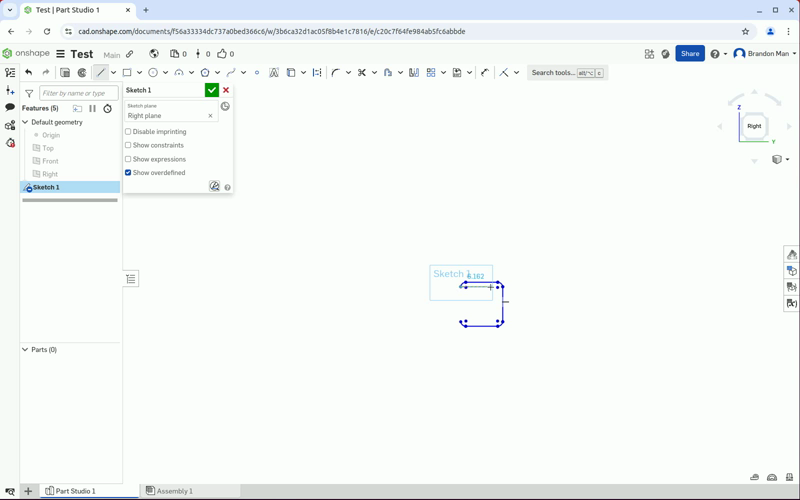
mouse_move(460, 321)
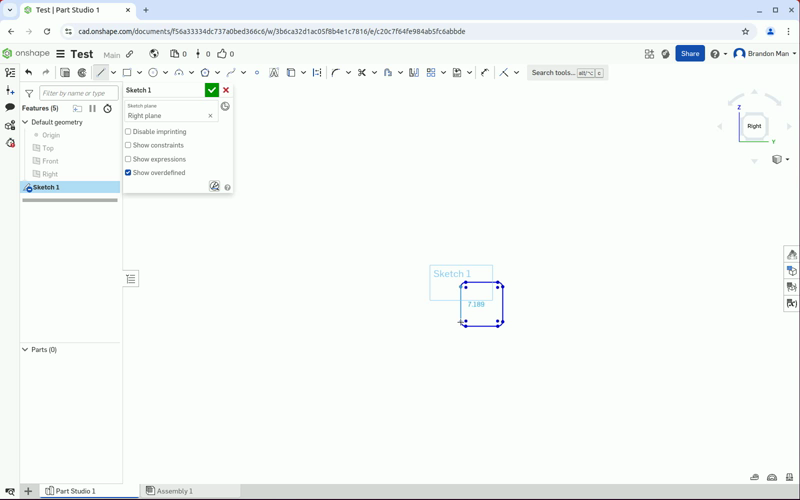
scroll(6)
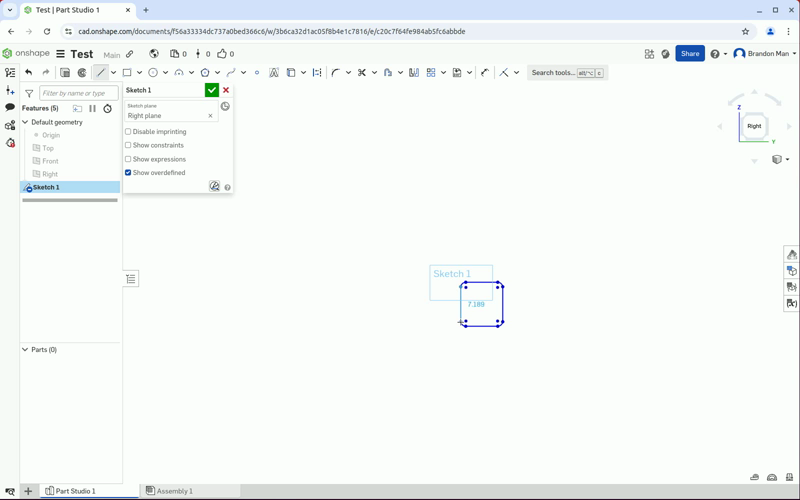
scroll(6)
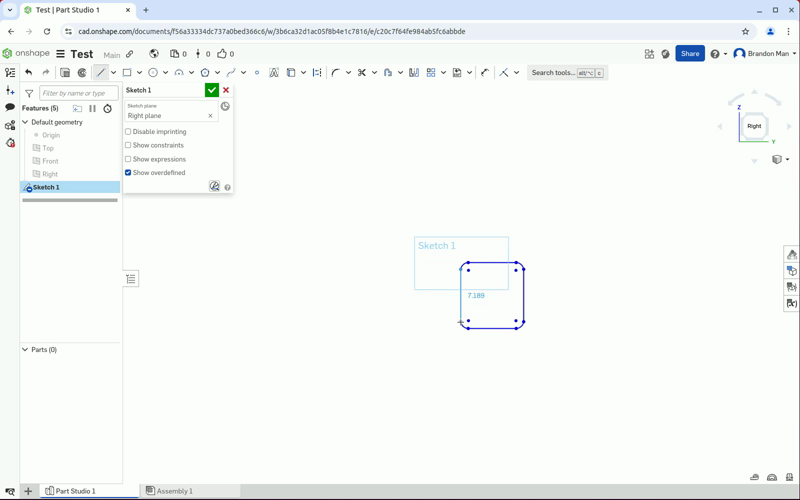
scroll(6)
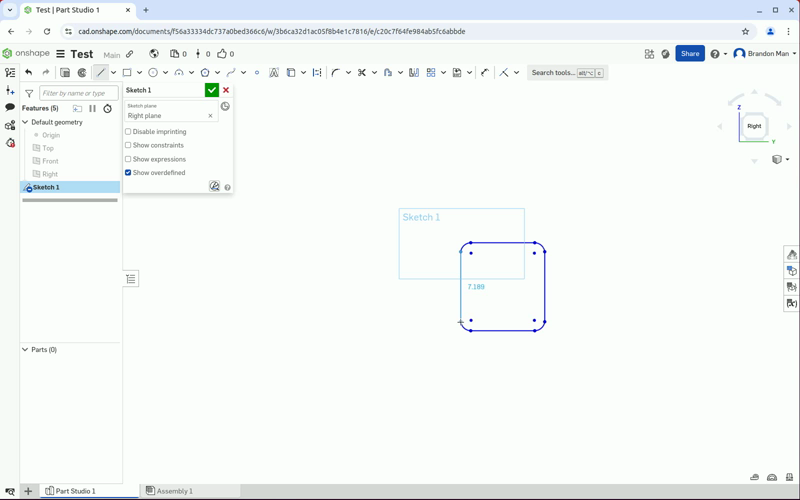
scroll(6)
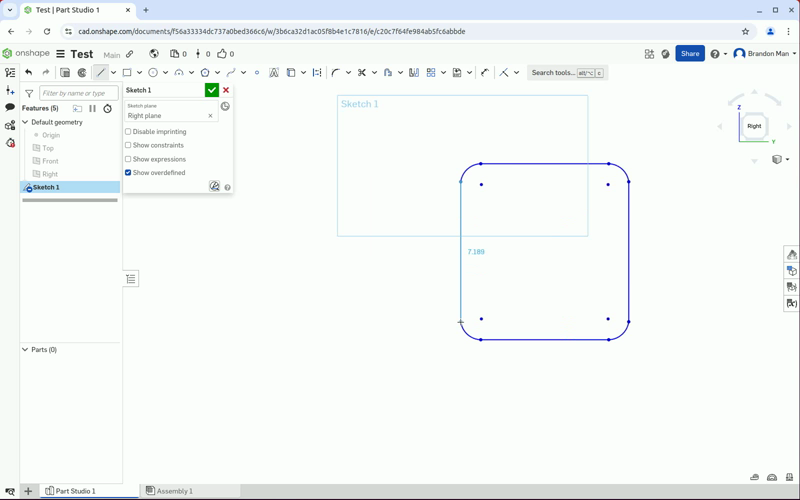
scroll(6)
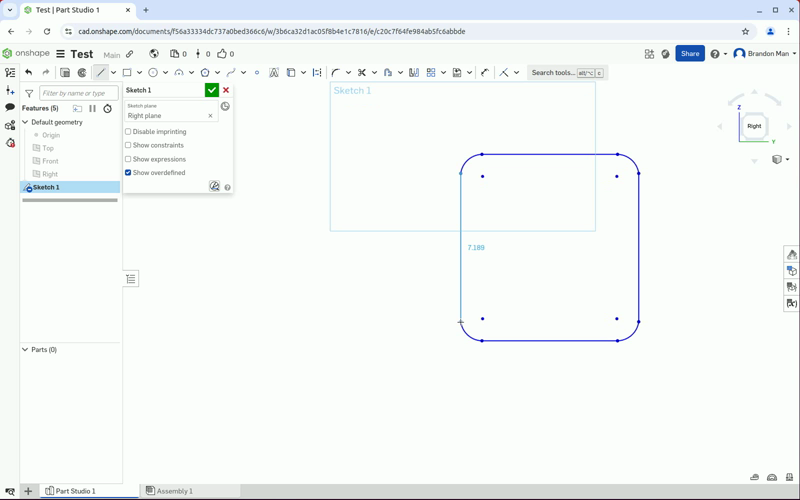
scroll(6)
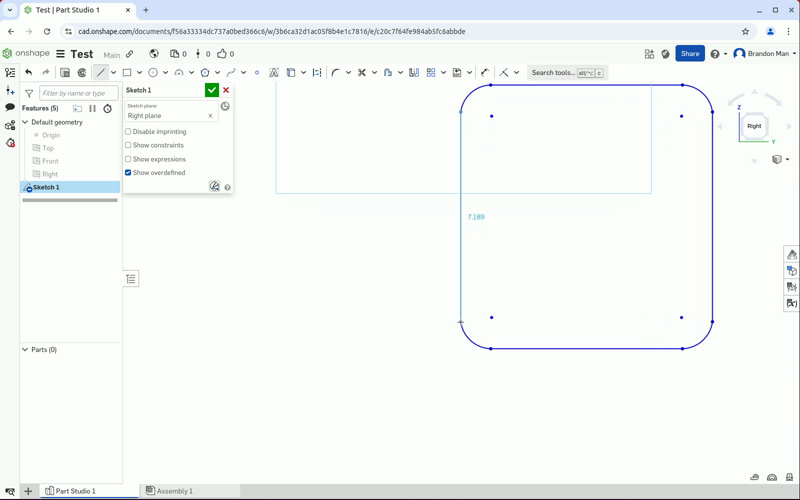
scroll(6)
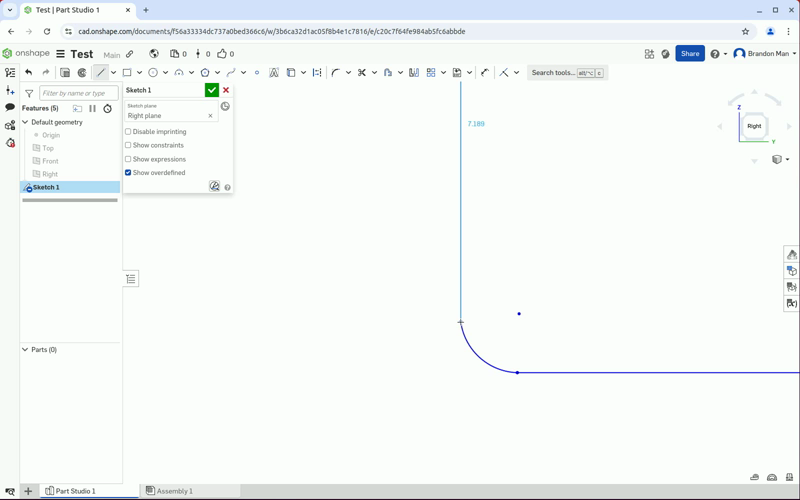
key_up(shift)
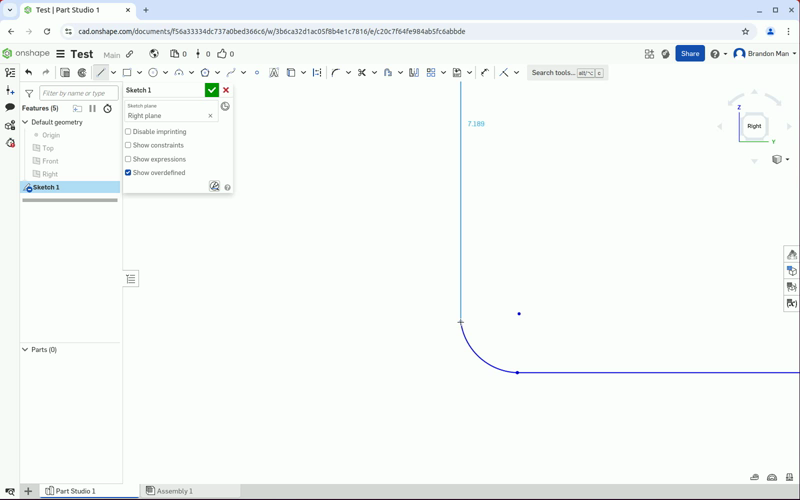
click(460, 321)
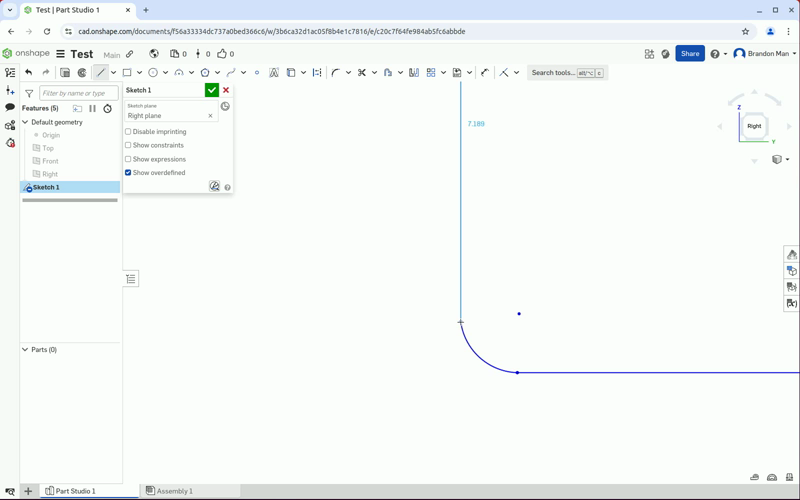
scroll(-6)
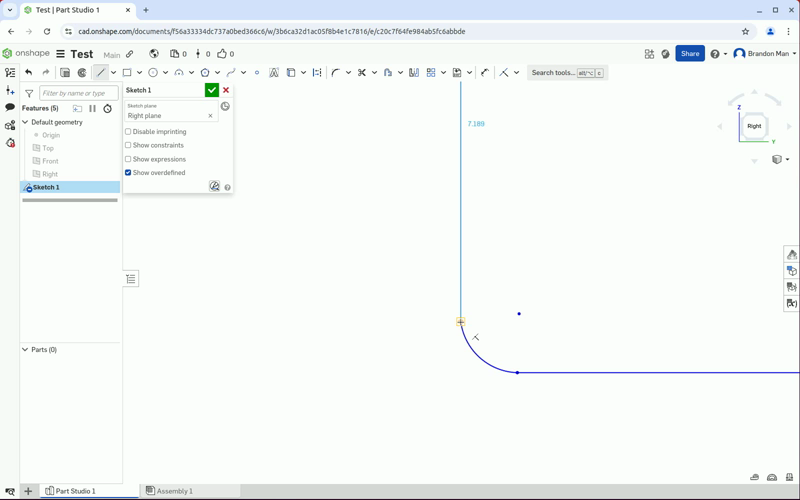
scroll(-6)
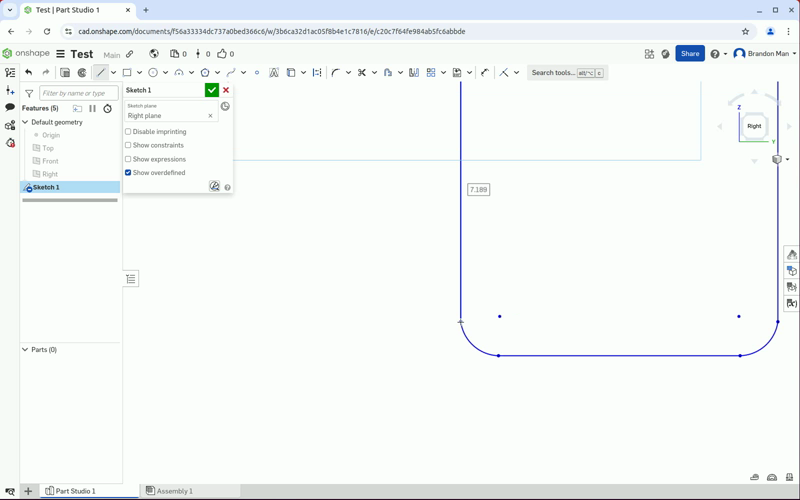
scroll(-6)
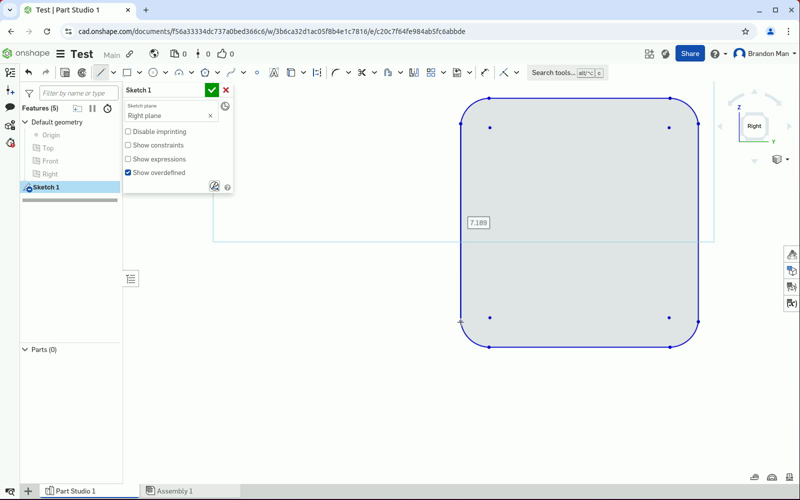
scroll(-6)
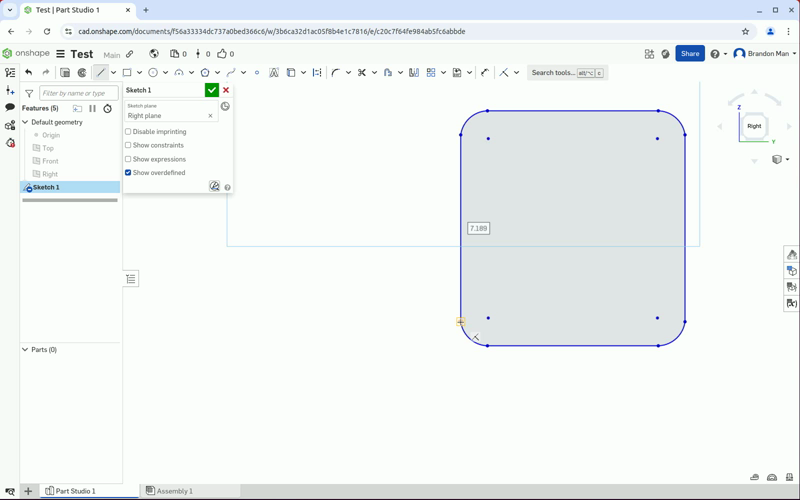
scroll(-6)
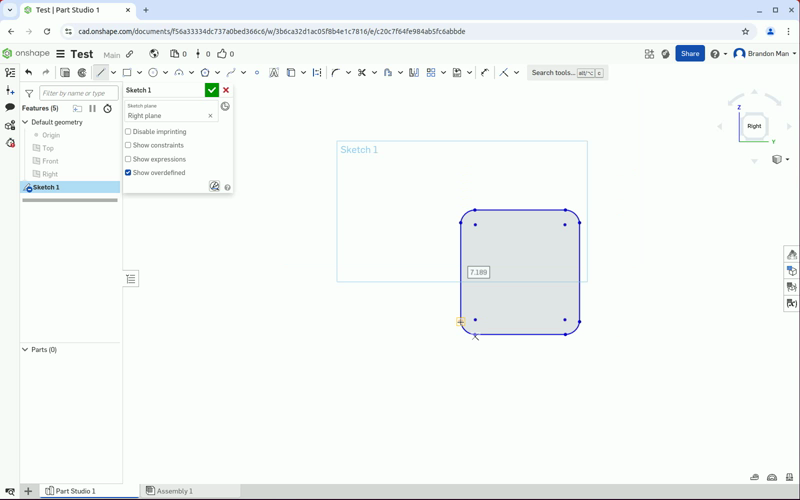
scroll(-6)
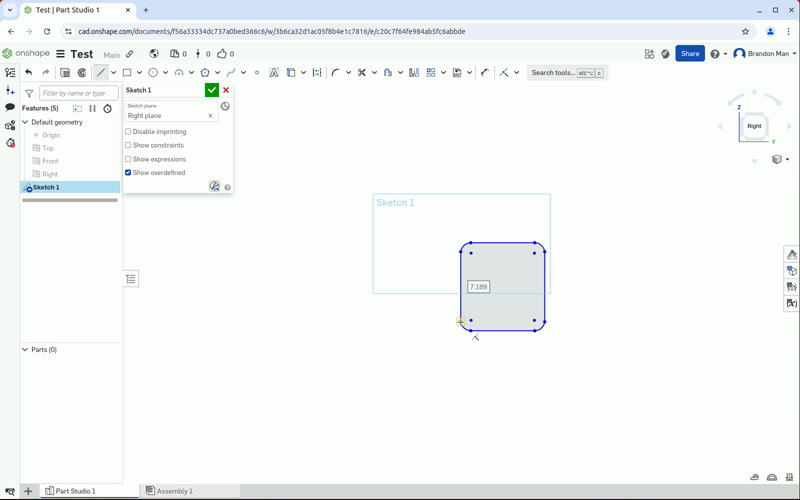
scroll(-6)
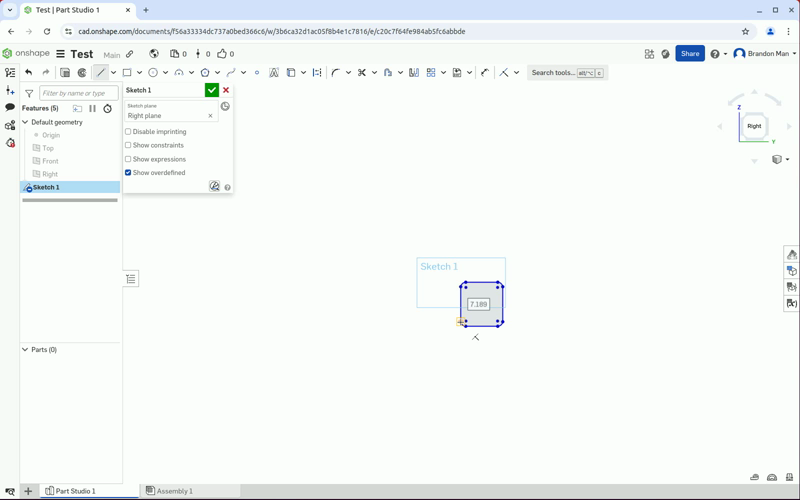
key(esc)
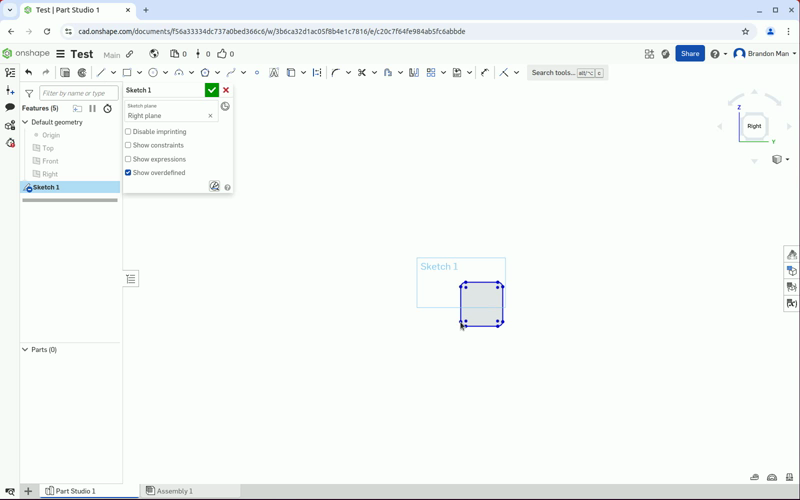
key(a)
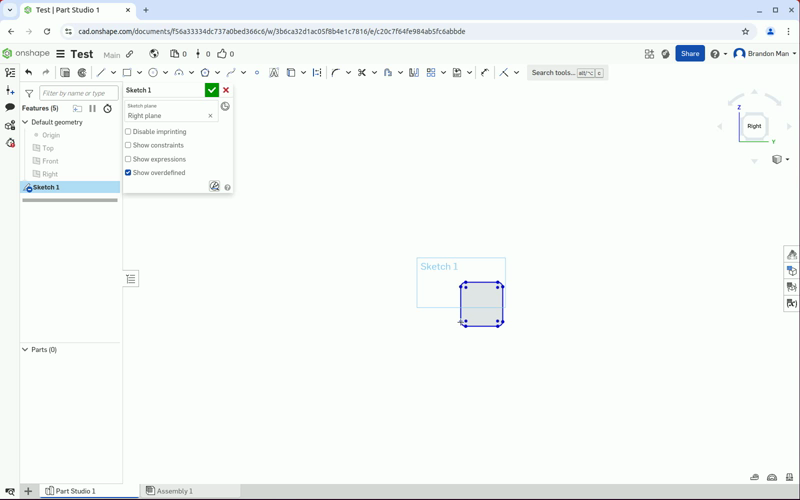
key_down(shift)
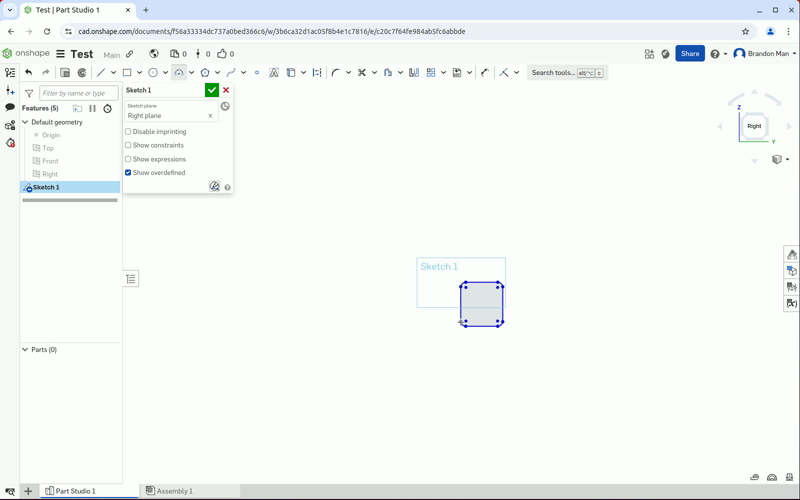
mouse_move(462, 321)
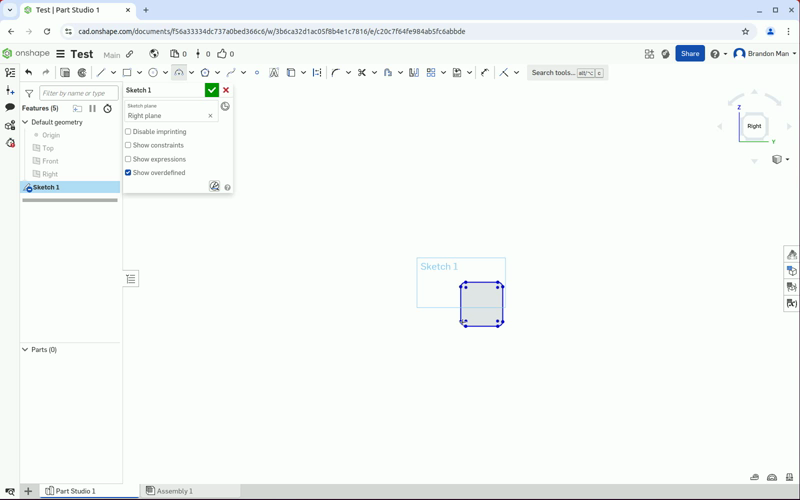
scroll(6)
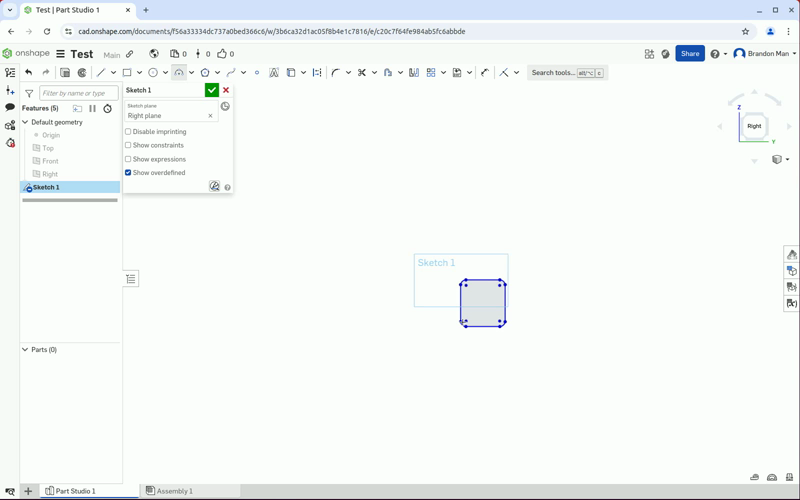
scroll(6)
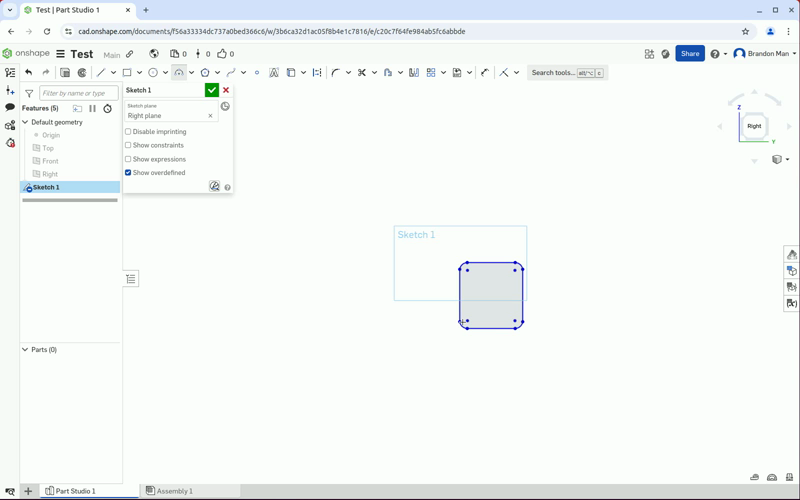
scroll(6)
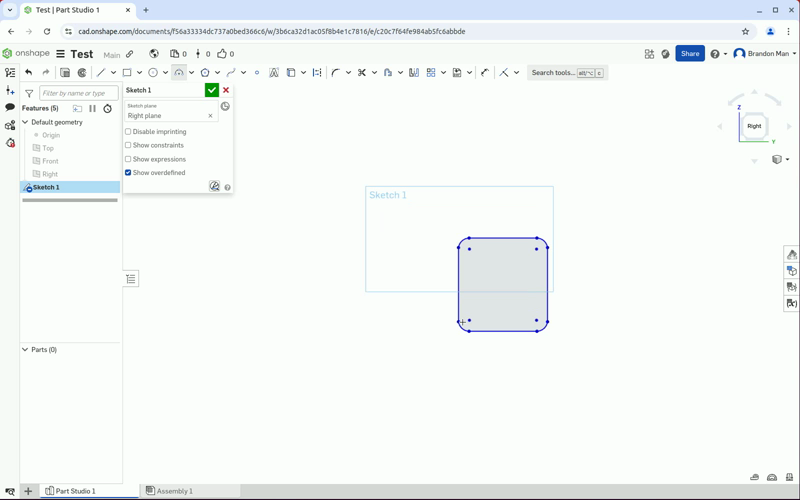
scroll(6)
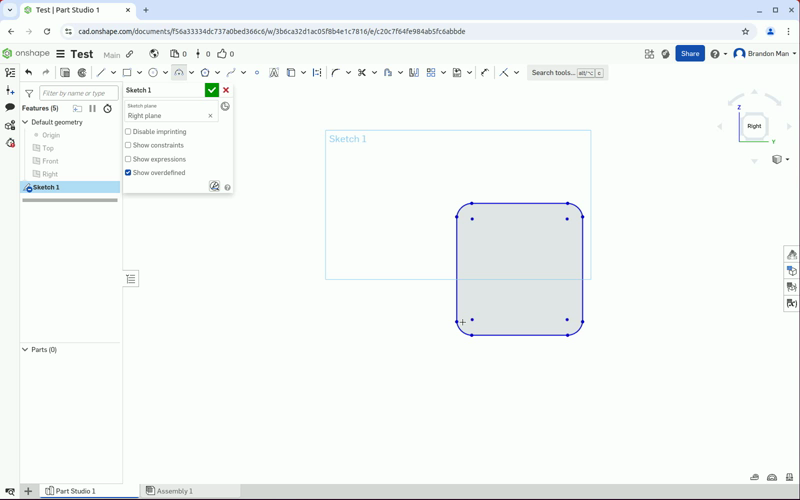
scroll(6)
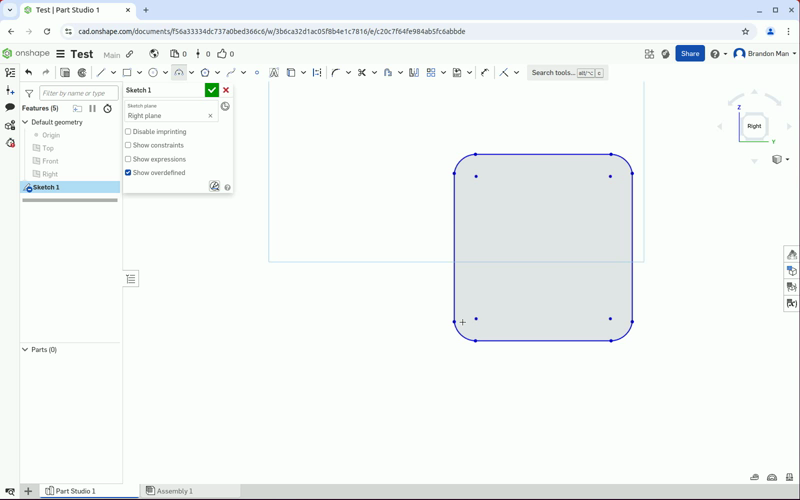
scroll(6)
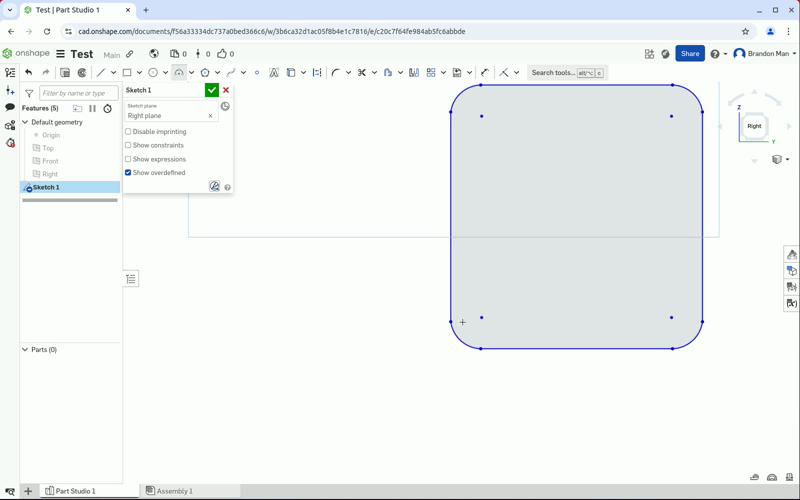
scroll(6)
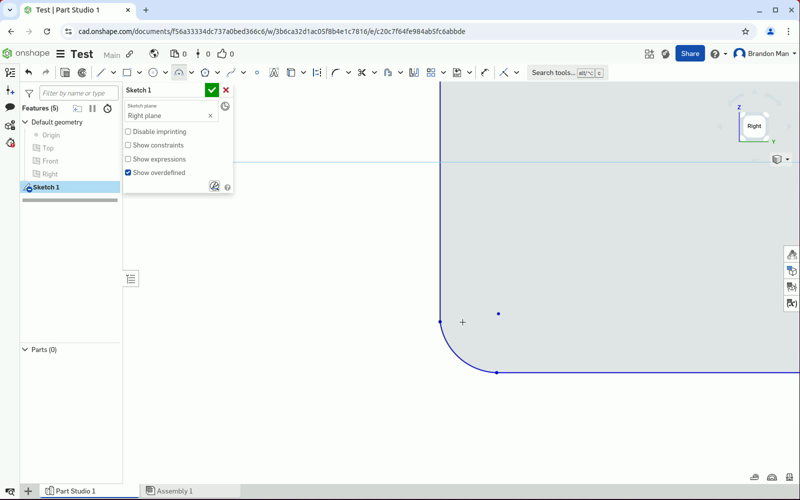
click(462, 321)
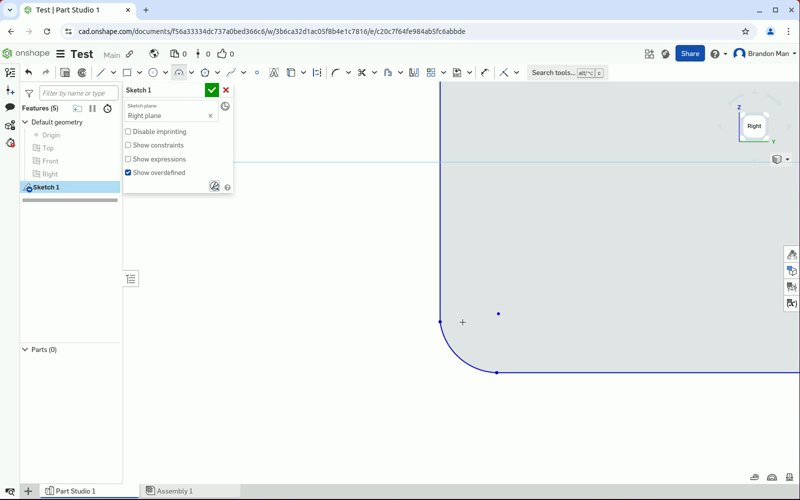
scroll(-6)
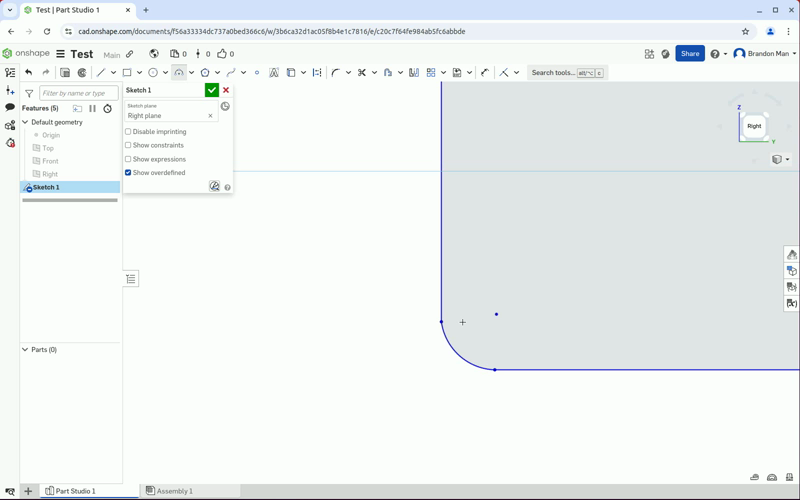
scroll(-6)
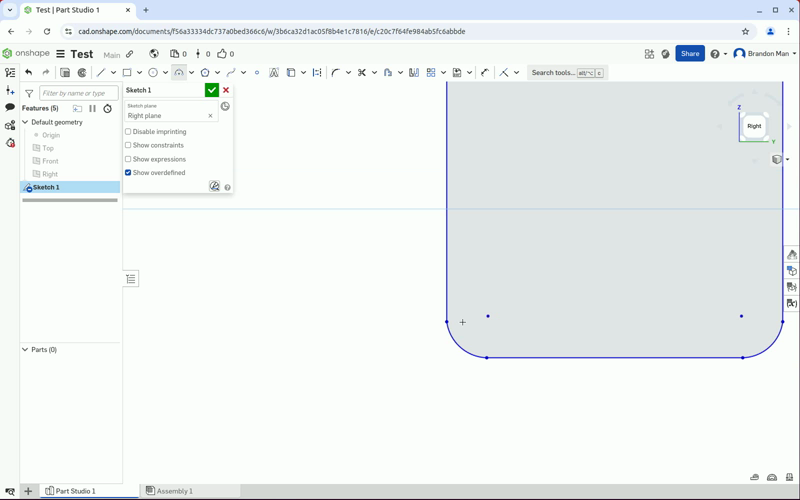
scroll(-6)
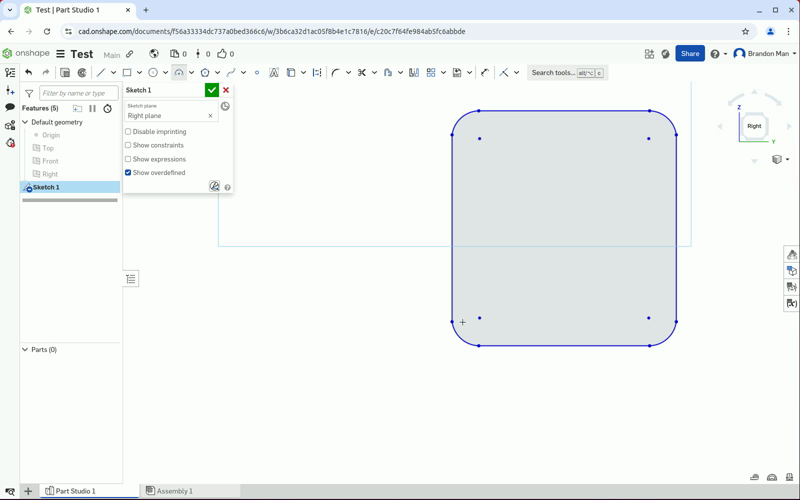
scroll(-6)
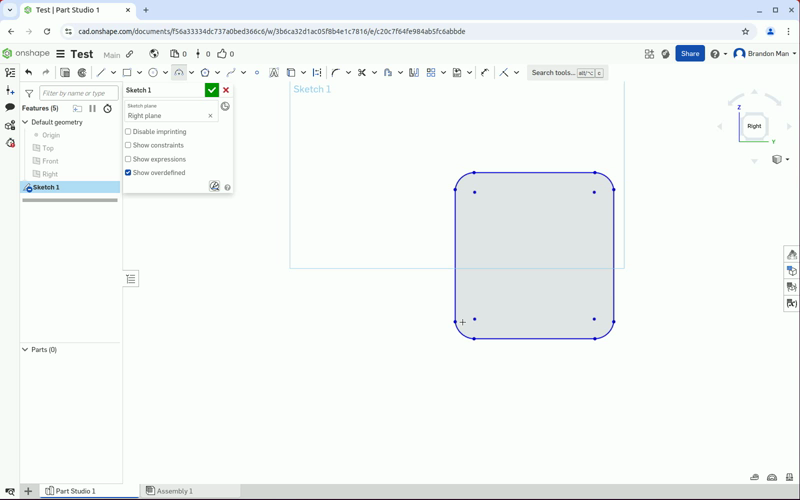
scroll(-6)
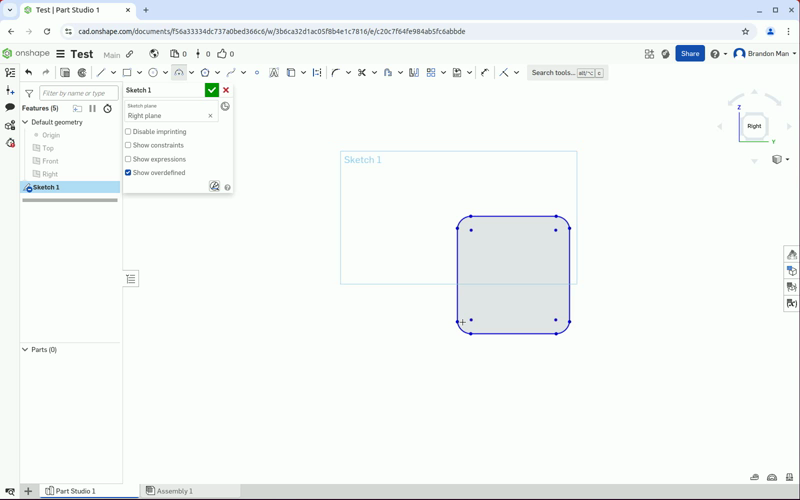
scroll(-6)
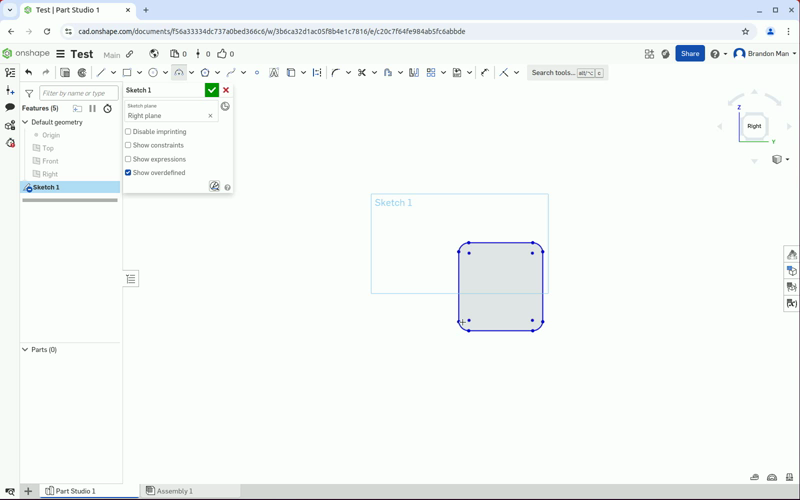
scroll(-6)
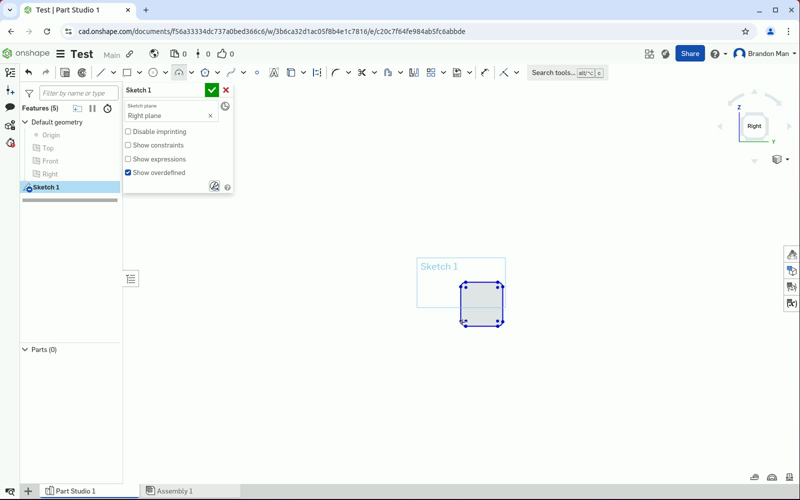
key_up(shift)
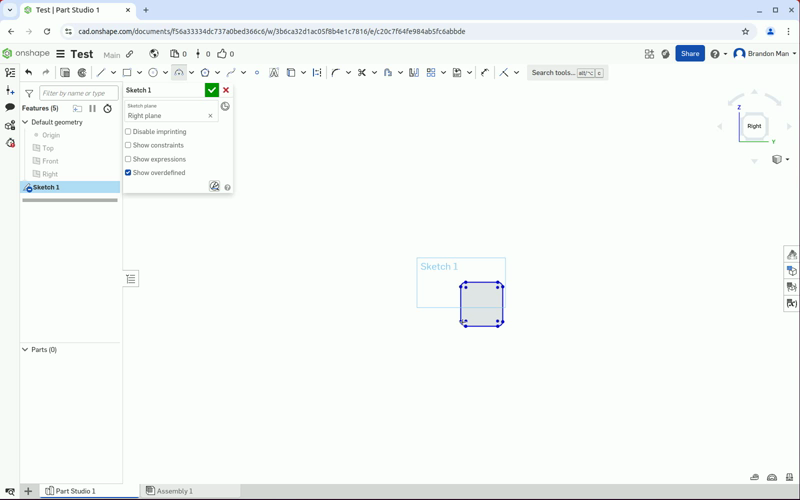
key_down(shift)
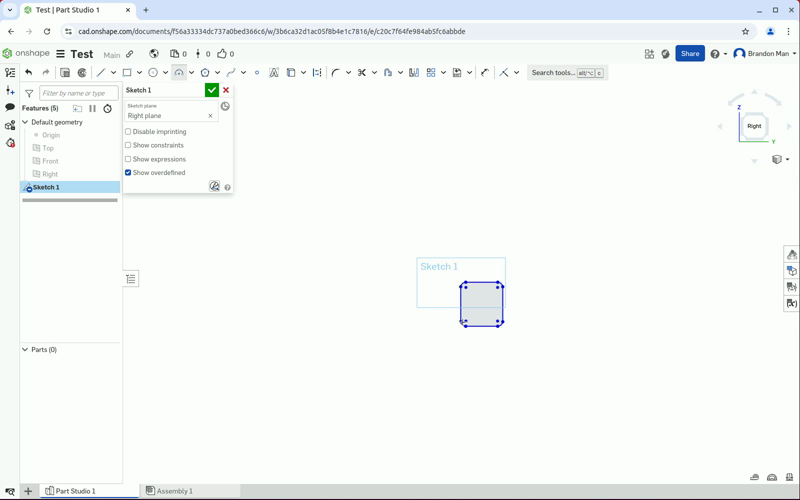
mouse_move(465, 323)
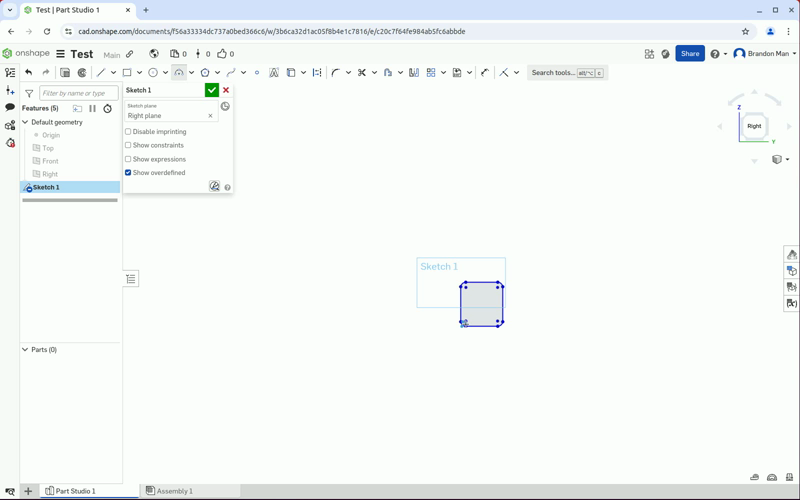
scroll(6)
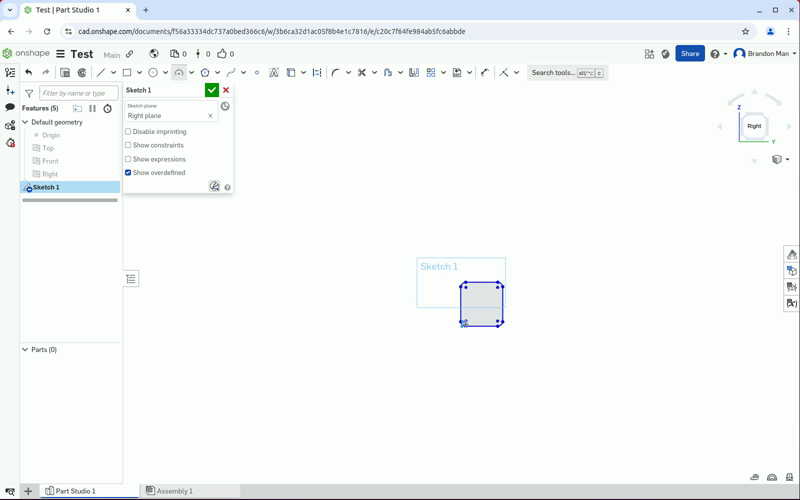
scroll(6)
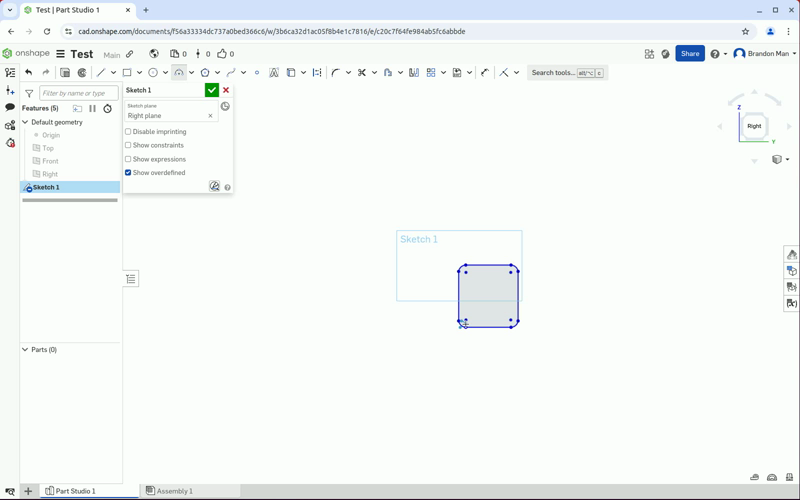
scroll(6)
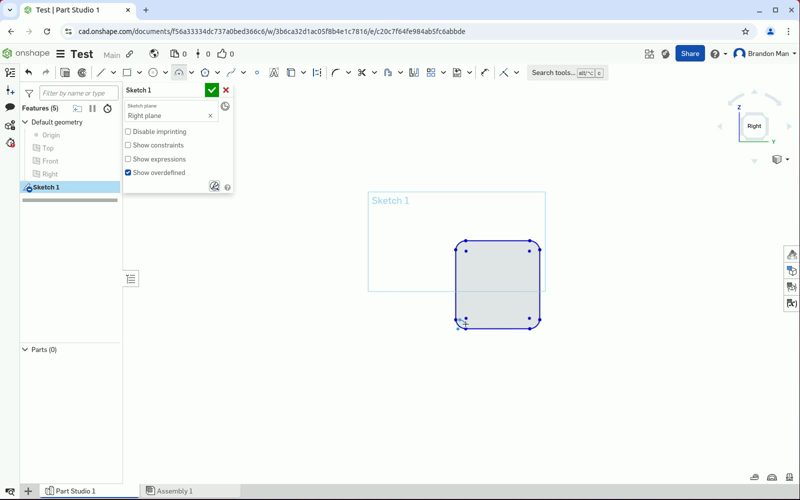
scroll(6)
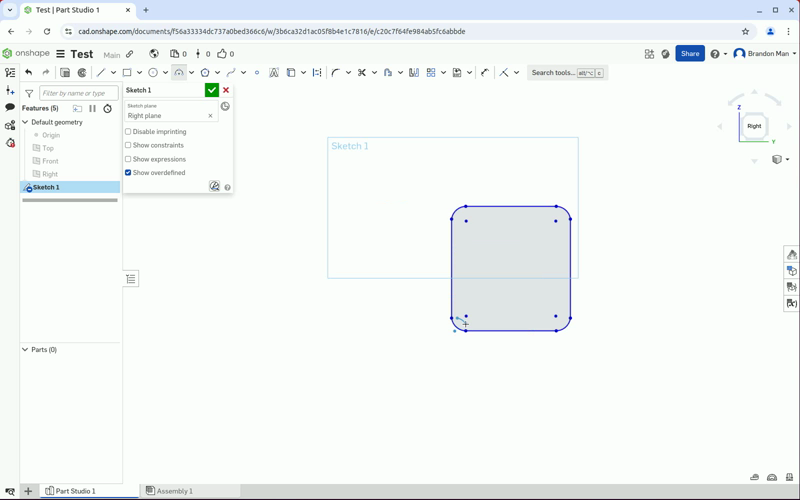
scroll(6)
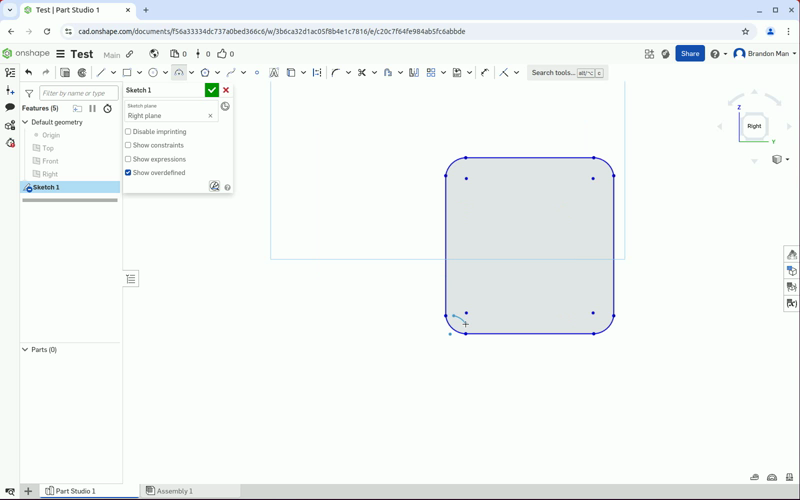
scroll(6)
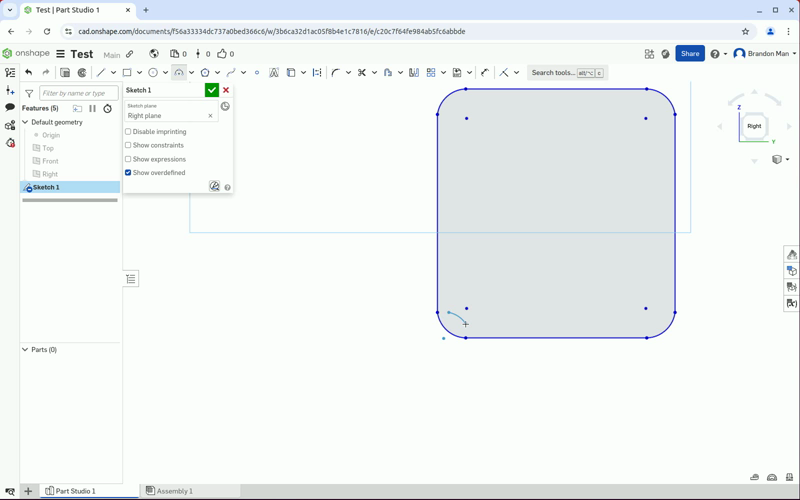
scroll(6)
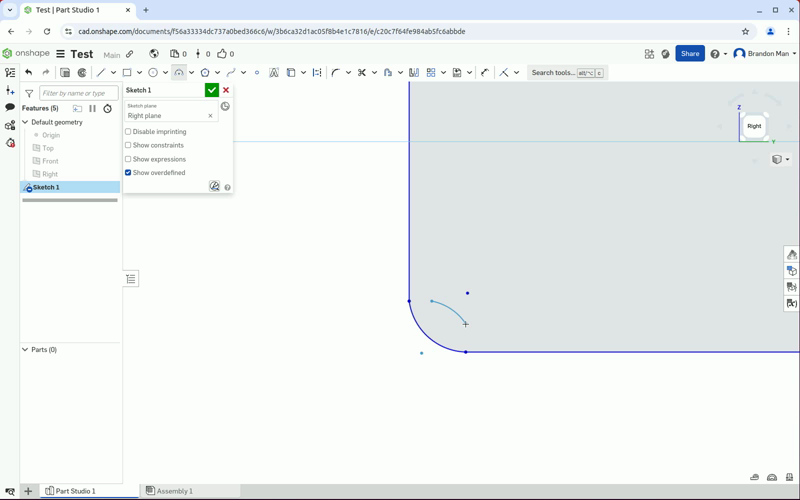
click(465, 323)
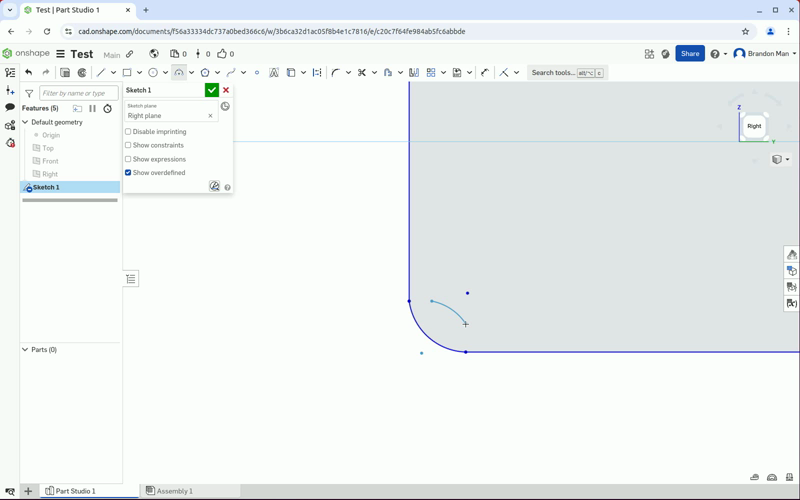
scroll(-6)
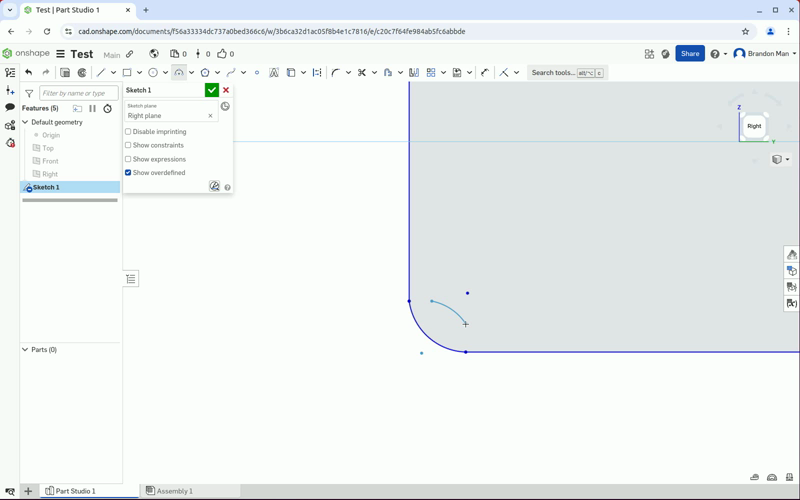
scroll(-6)
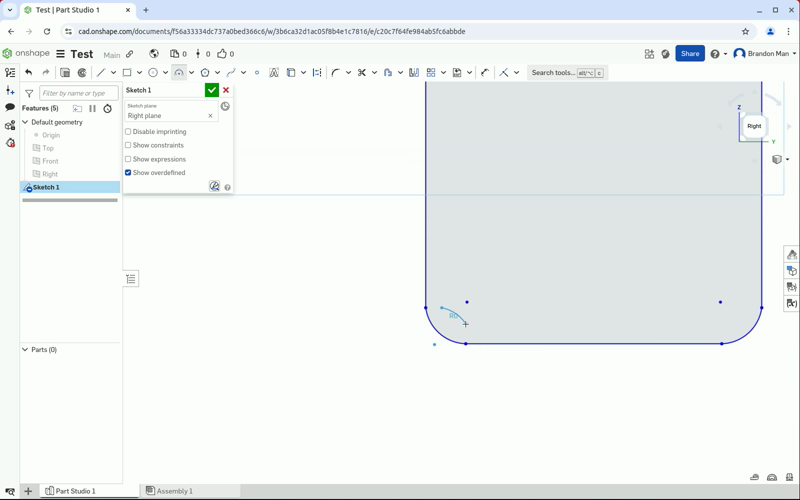
scroll(-6)
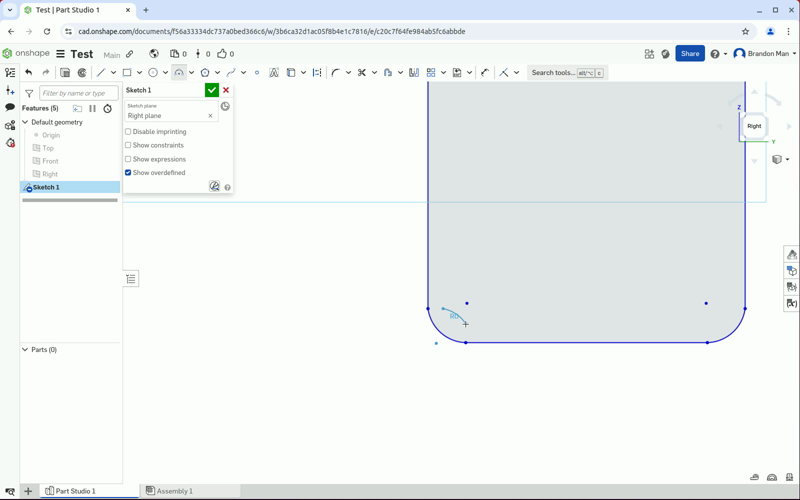
scroll(-6)
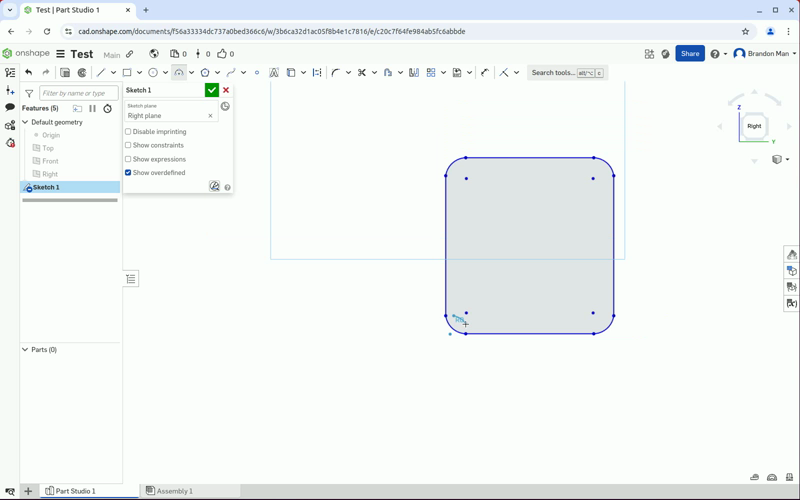
scroll(-6)
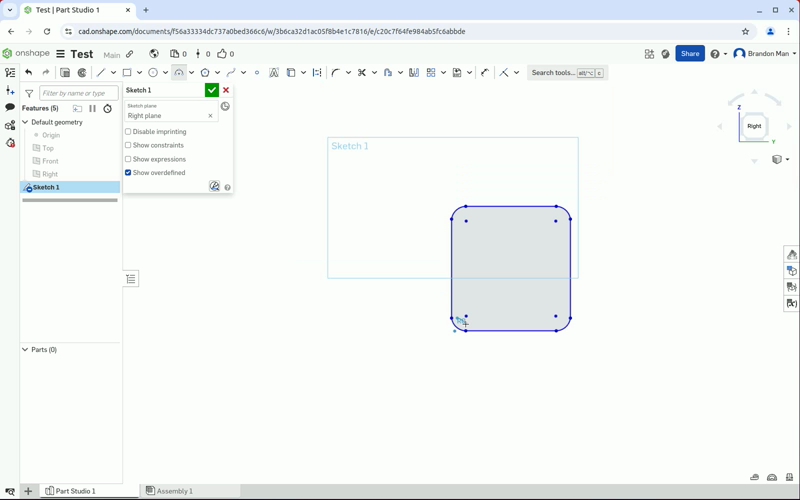
scroll(-6)
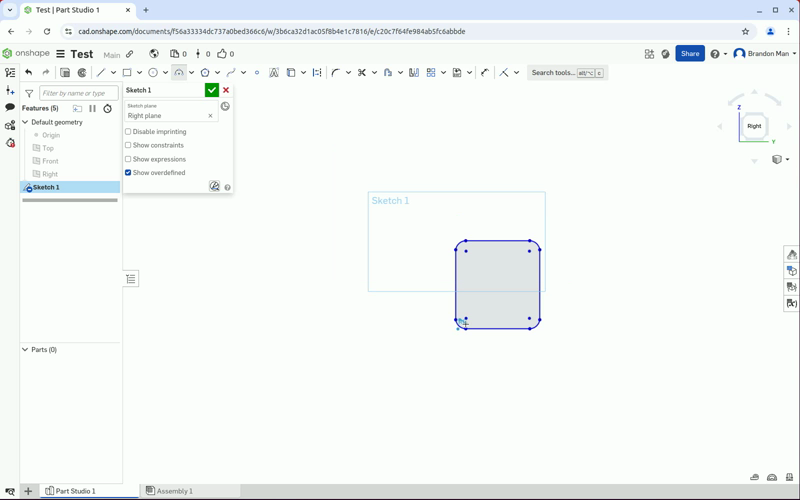
scroll(-6)
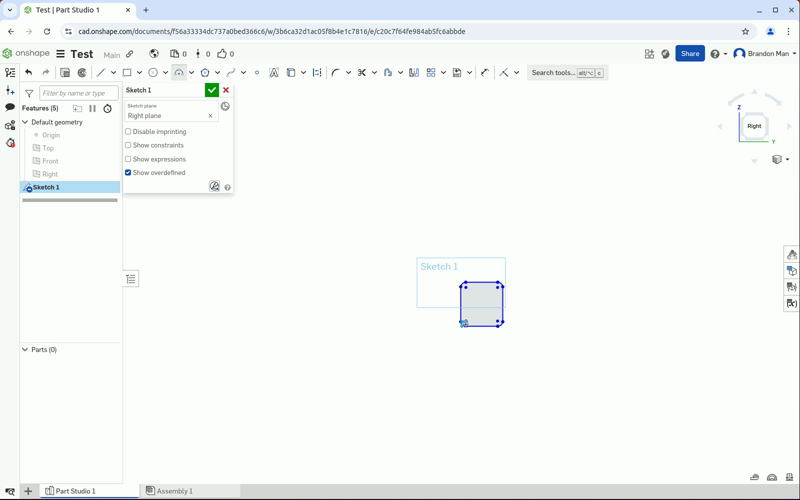
mouse_move(463, 323)
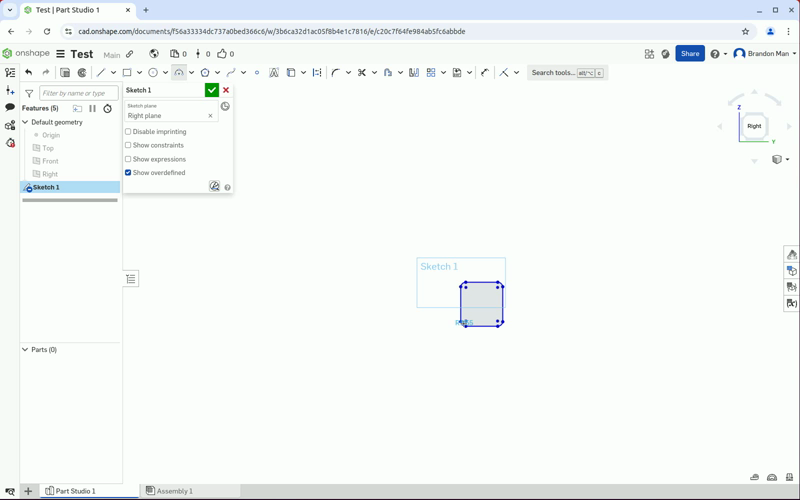
scroll(6)
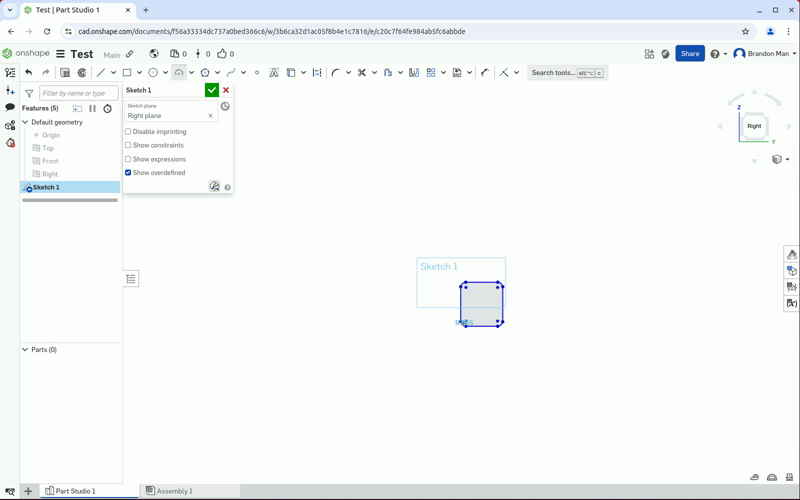
scroll(6)
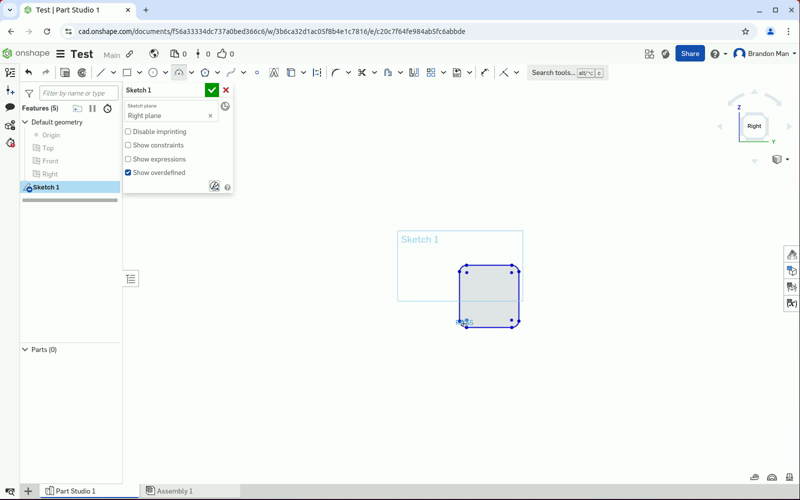
scroll(6)
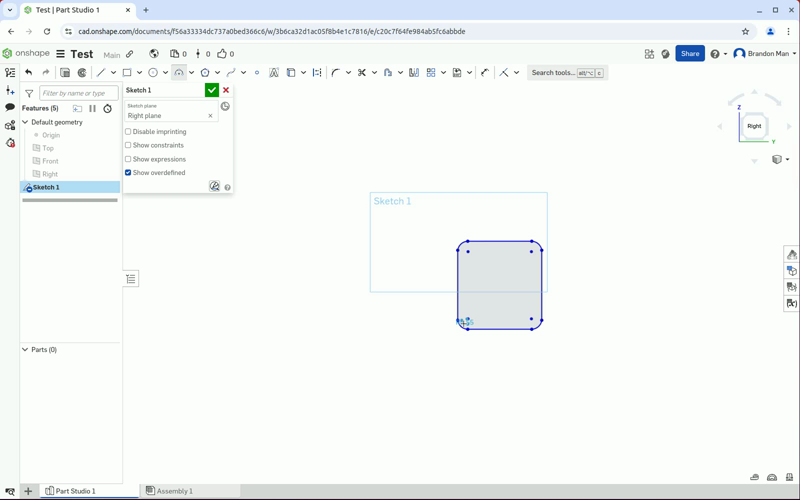
scroll(6)
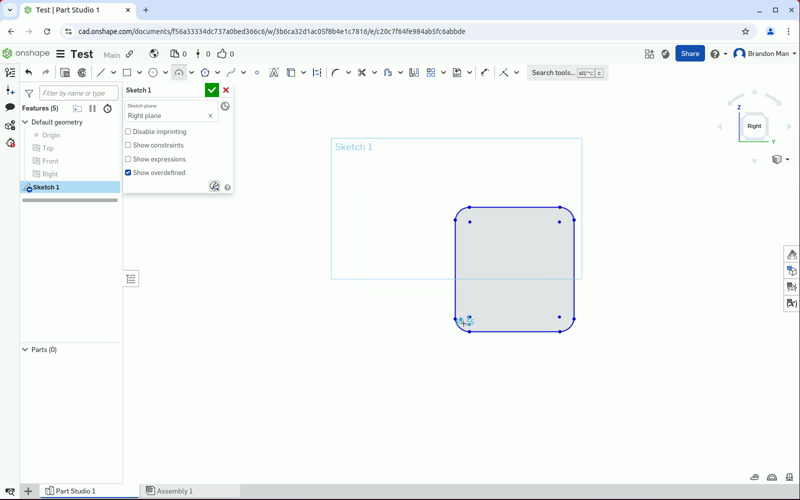
scroll(6)
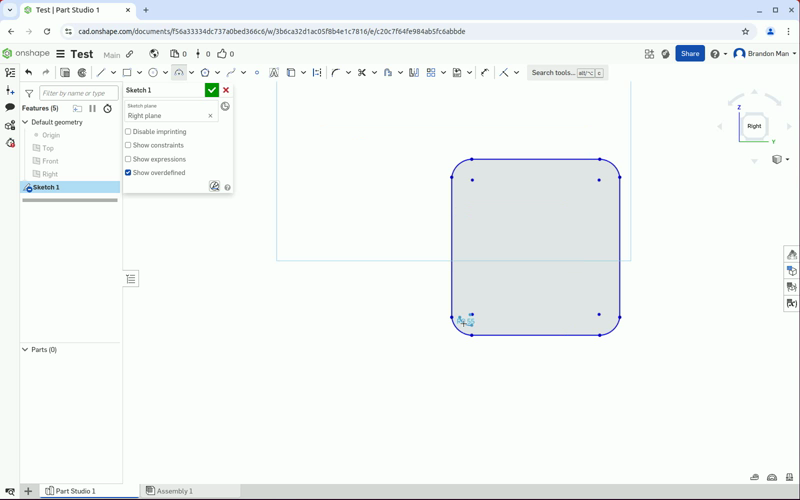
scroll(6)
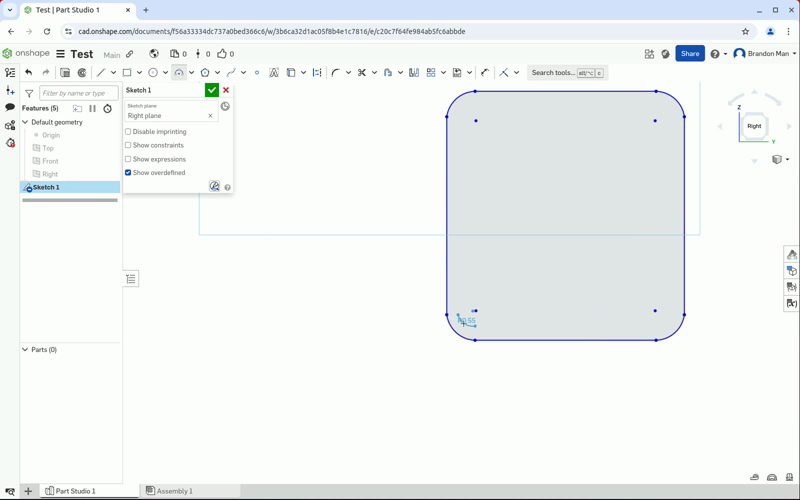
scroll(6)
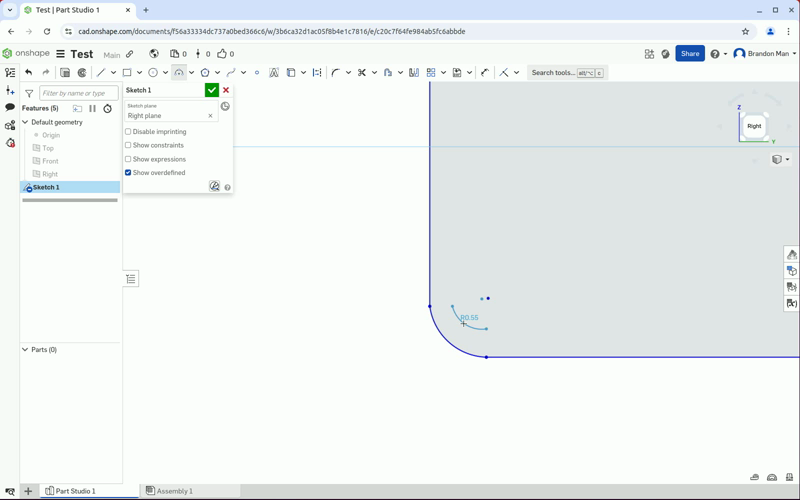
click(463, 323)
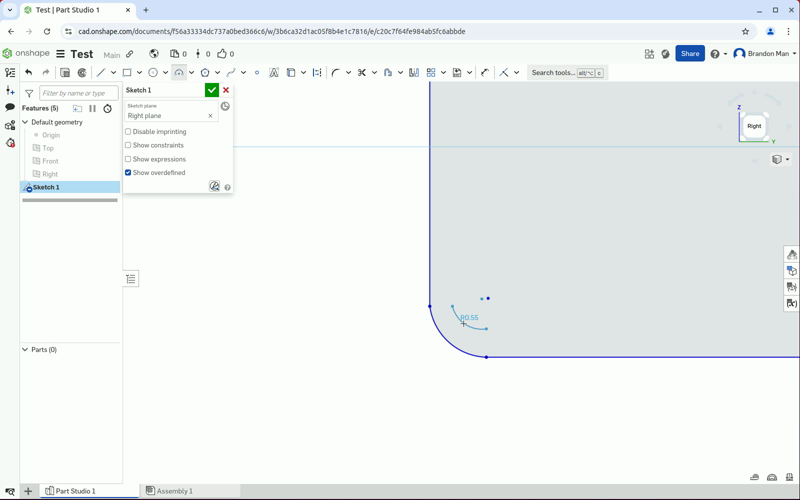
scroll(-6)
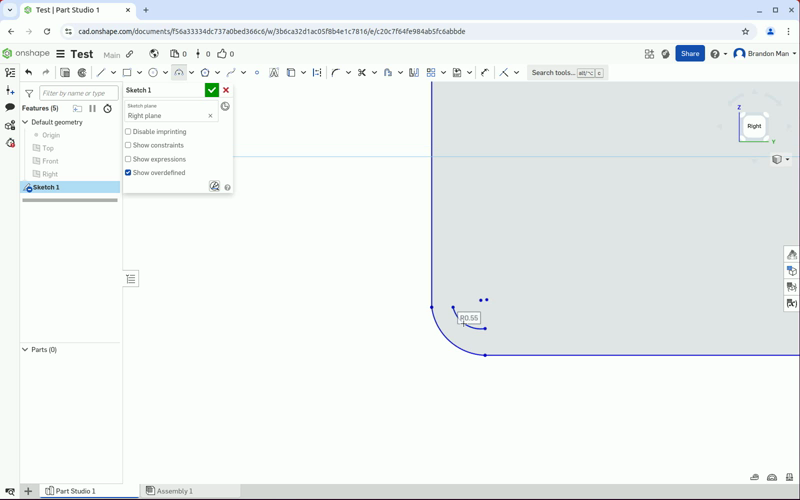
scroll(-6)
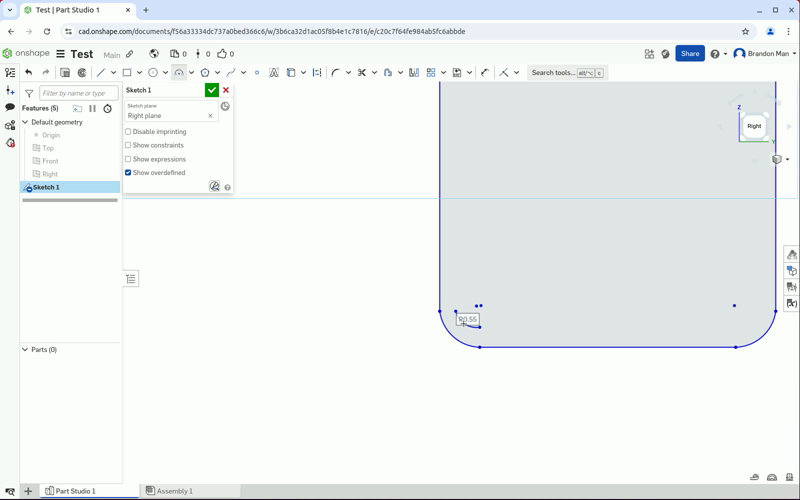
scroll(-6)
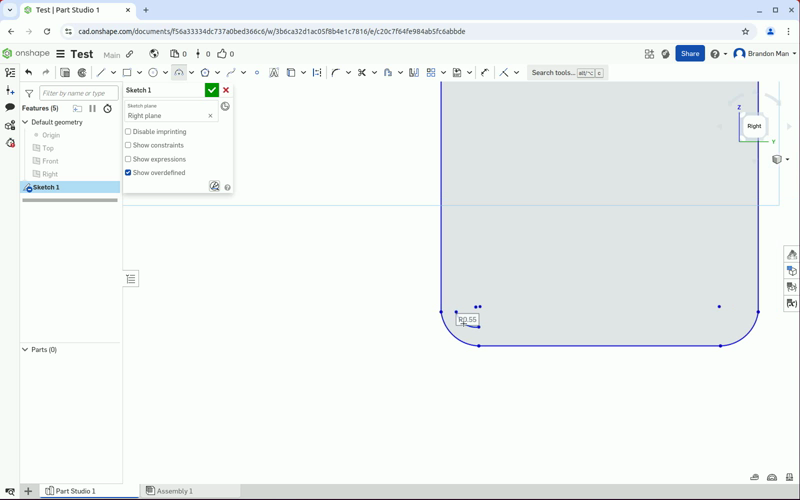
scroll(-6)
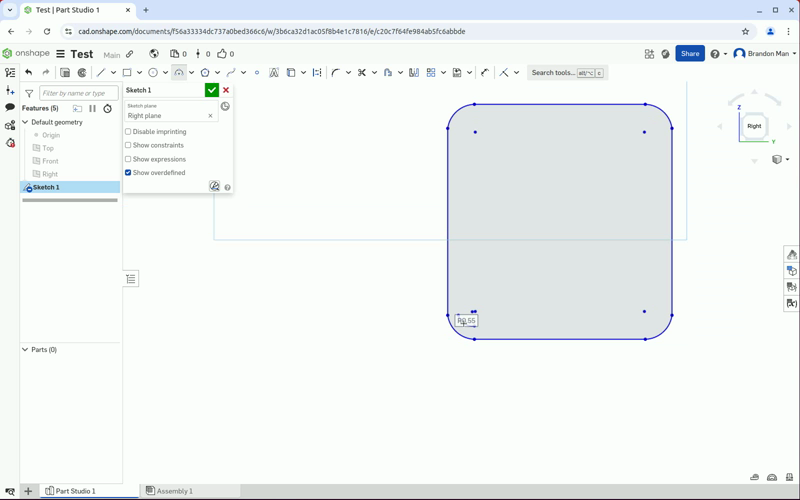
scroll(-6)
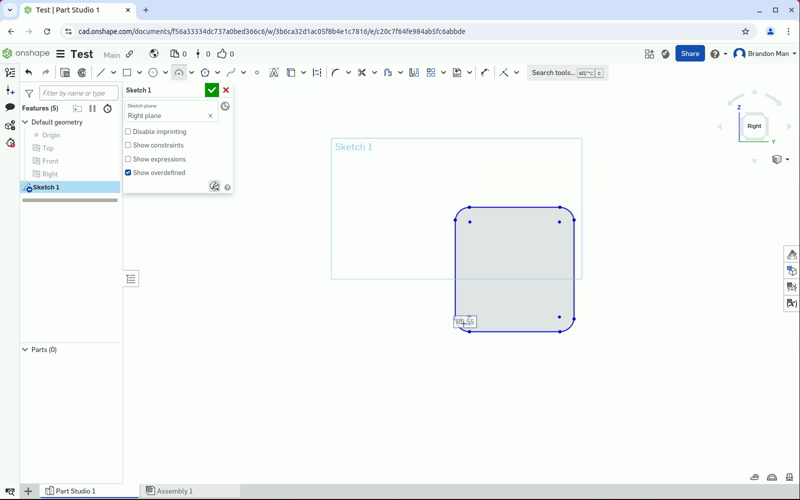
scroll(-6)
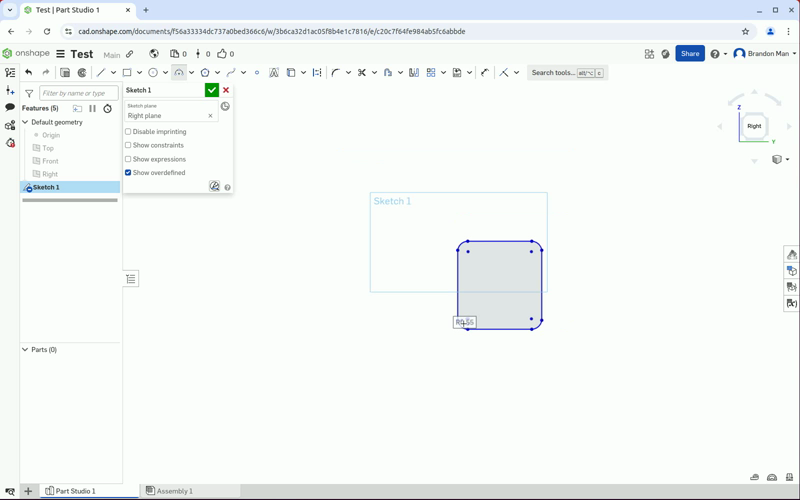
scroll(-6)
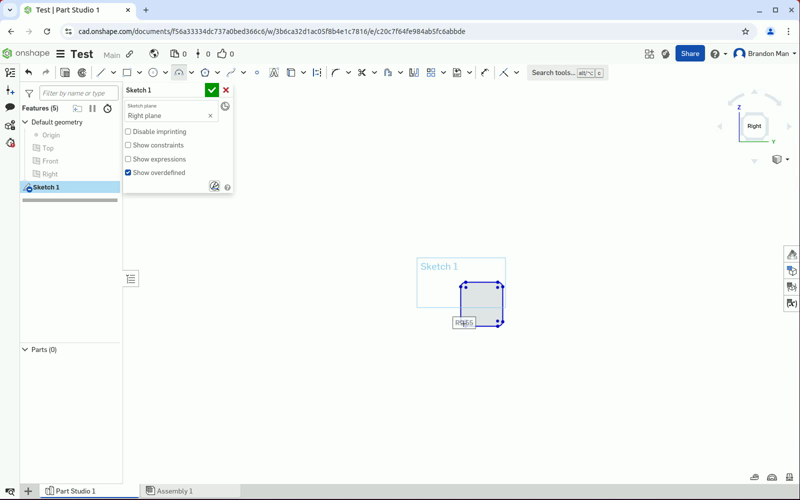
key_up(shift)
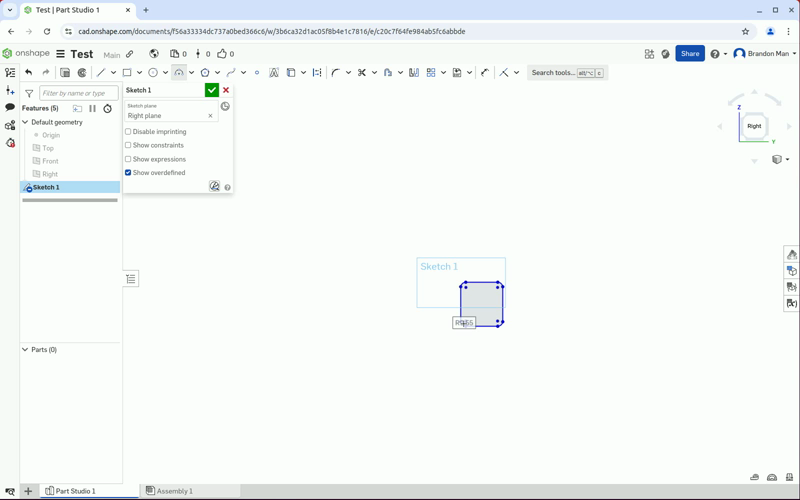
key(esc)
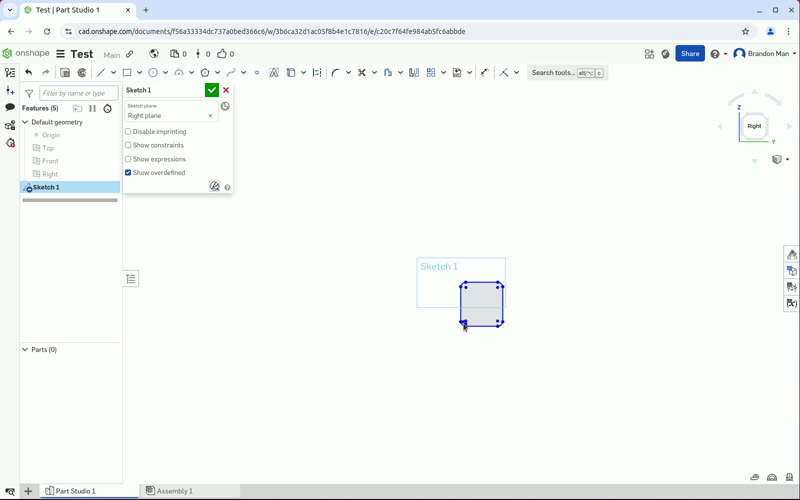
key(l)
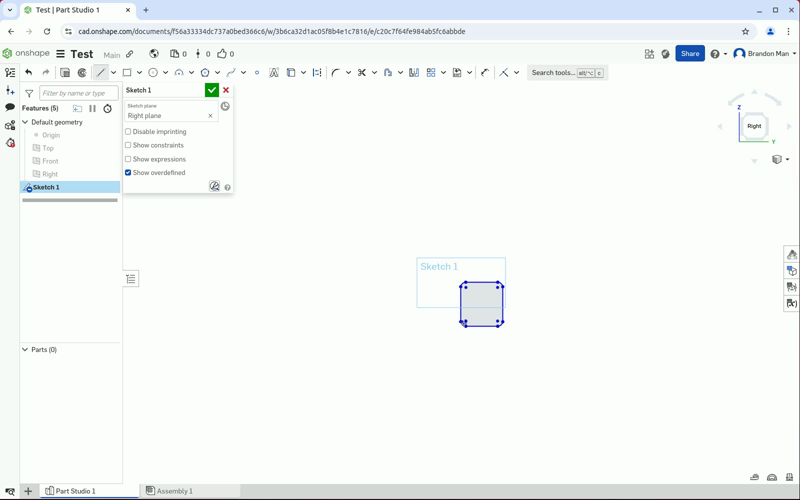
mouse_move(465, 323)
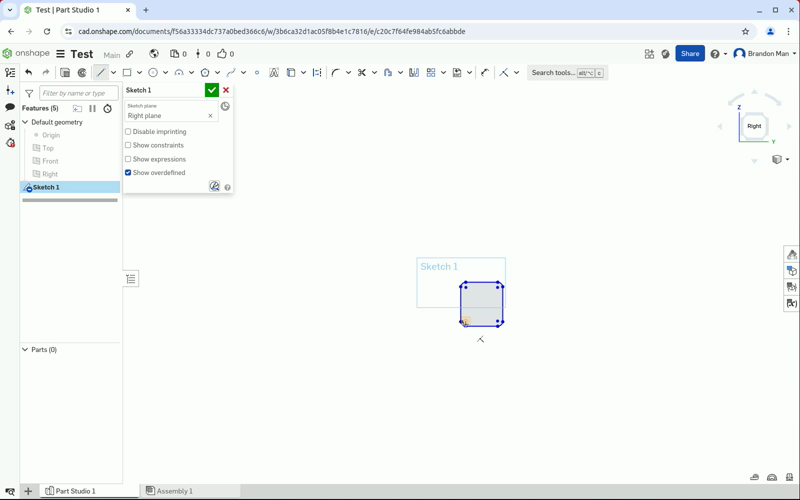
scroll(6)
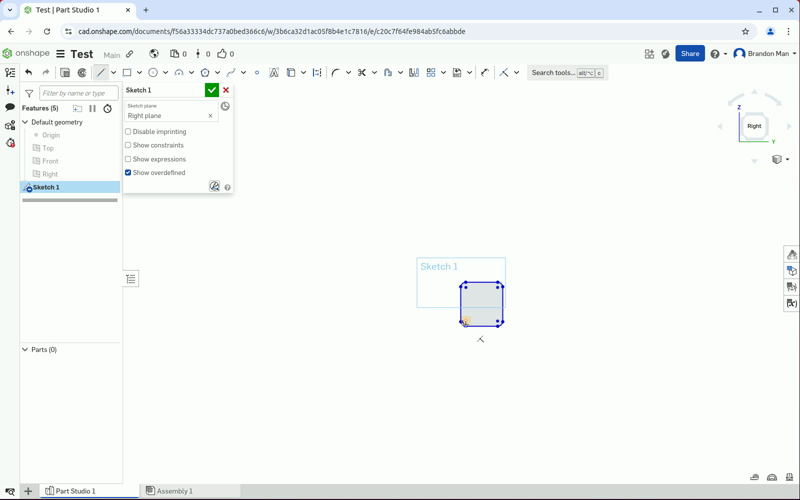
scroll(6)
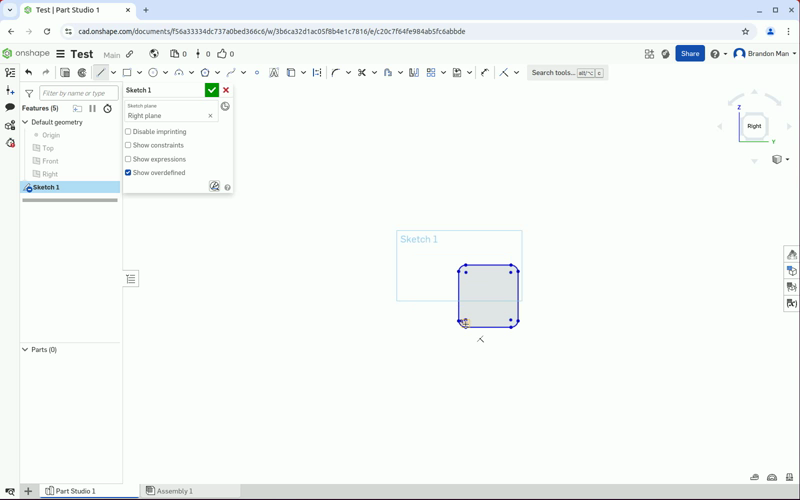
scroll(6)
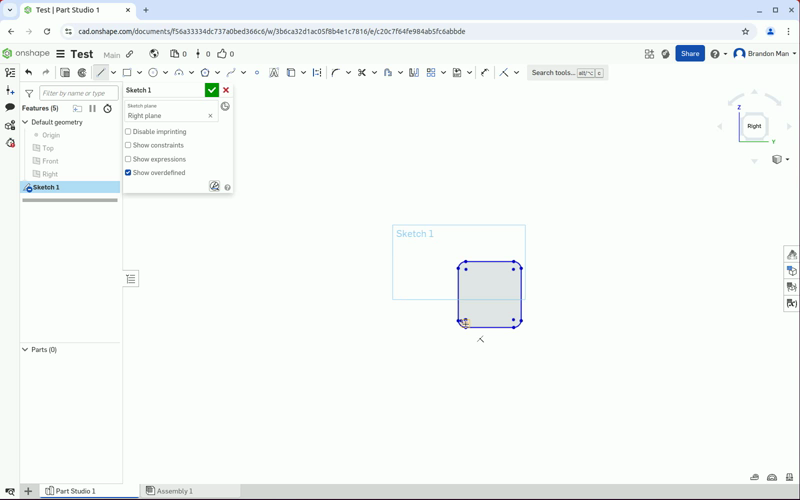
scroll(6)
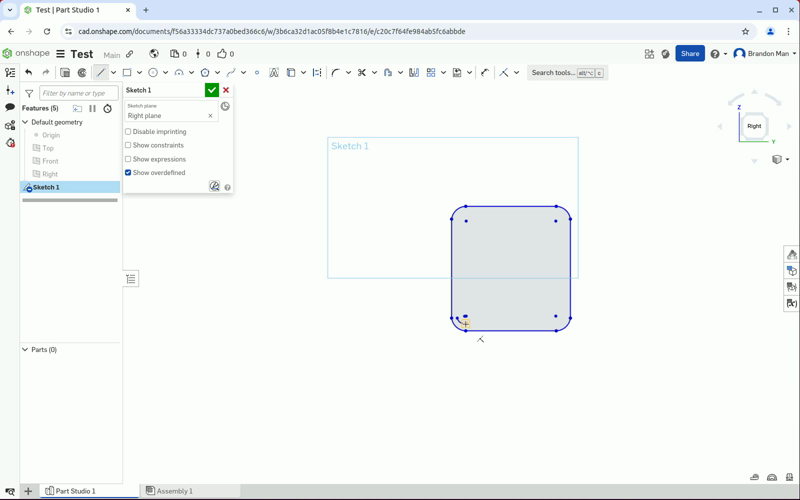
scroll(6)
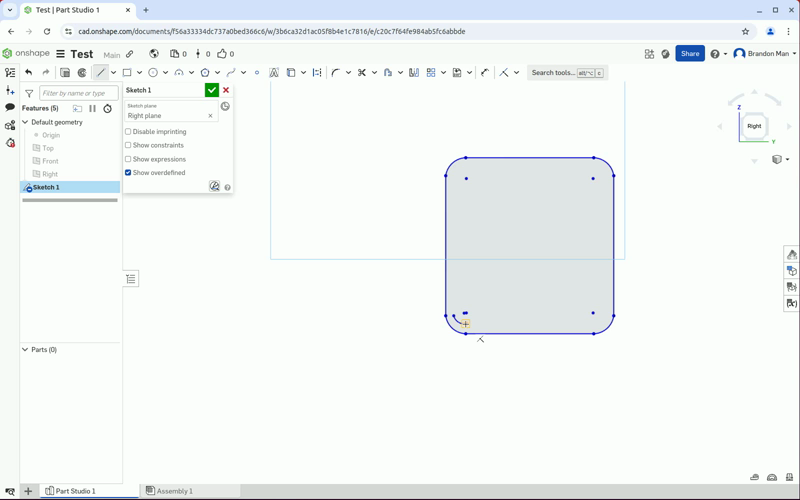
scroll(6)
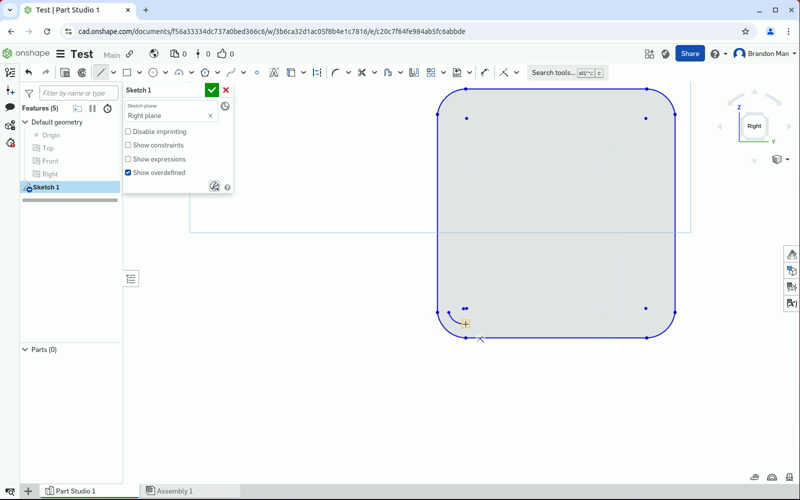
scroll(6)
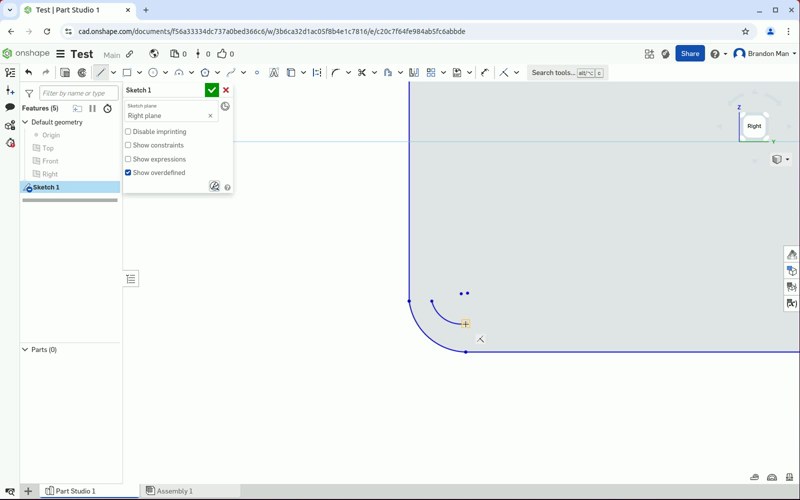
click(465, 323)
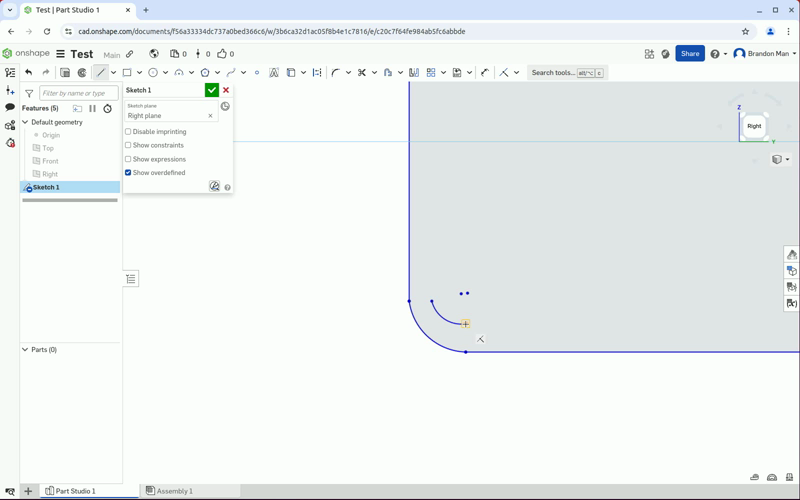
scroll(-6)
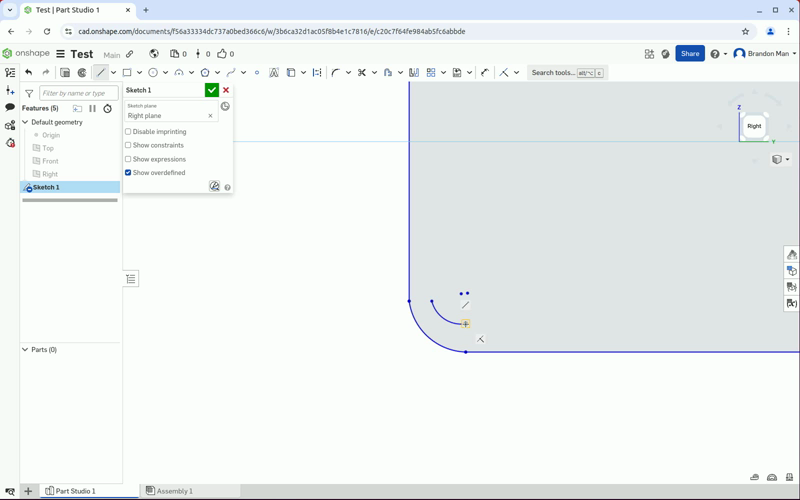
scroll(-6)
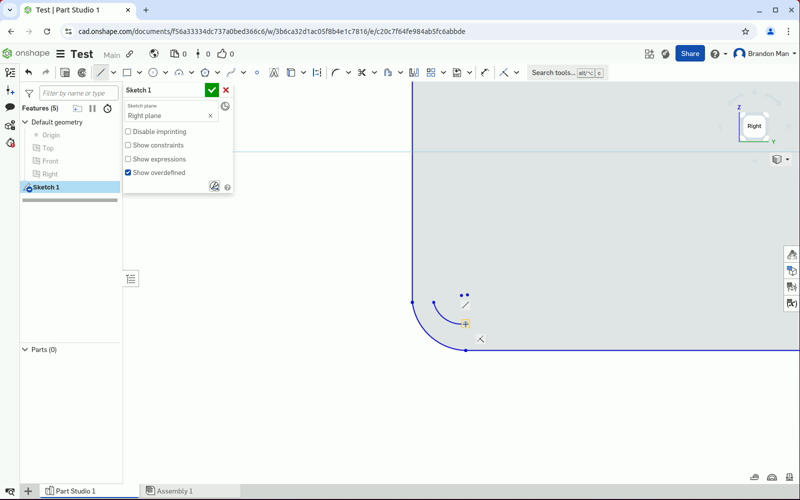
scroll(-6)
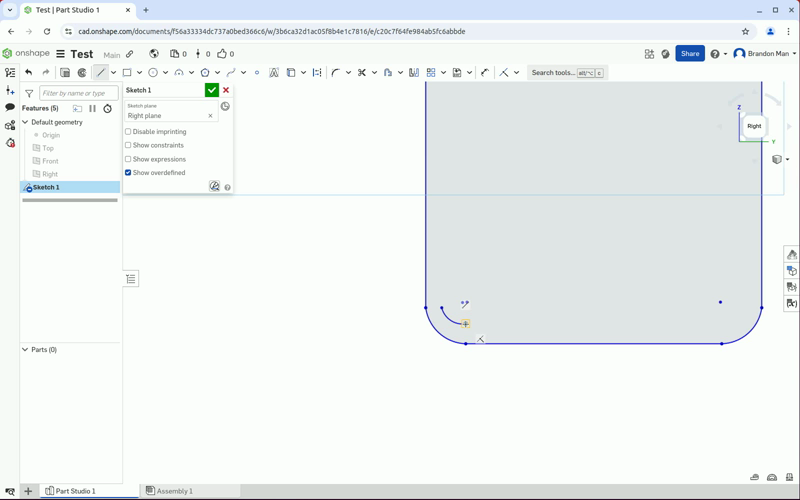
scroll(-6)
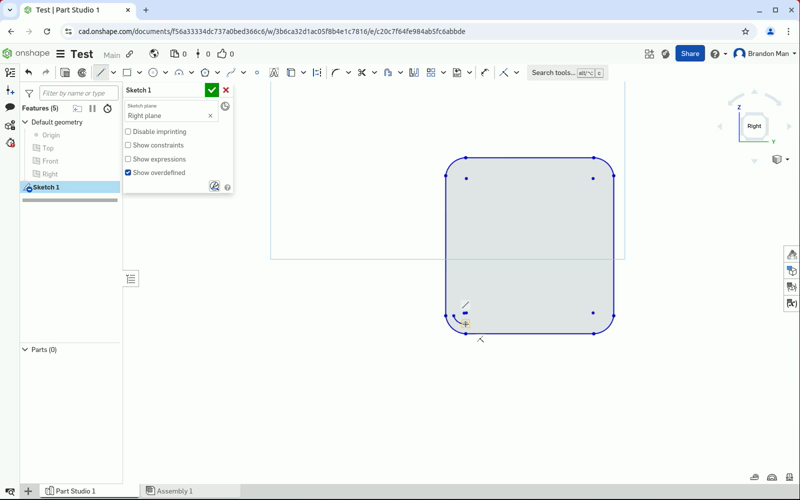
scroll(-6)
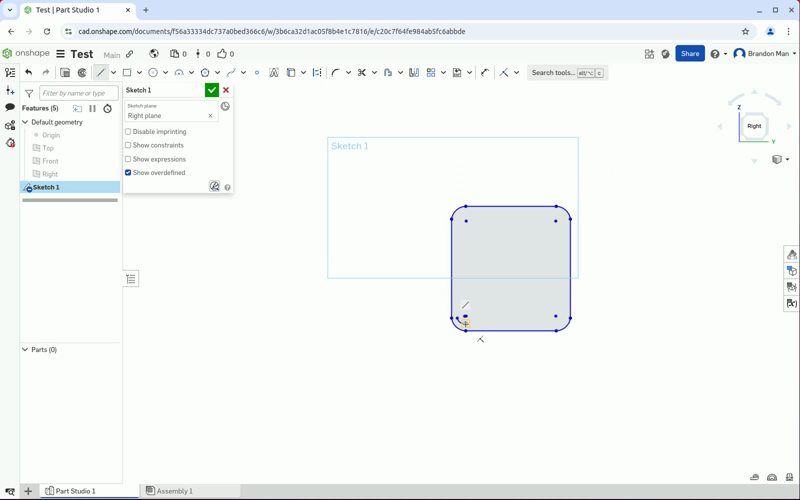
scroll(-6)
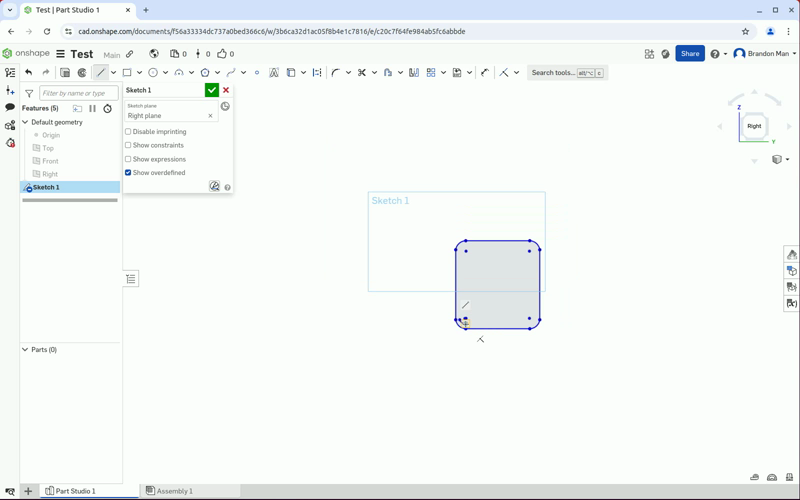
scroll(-6)
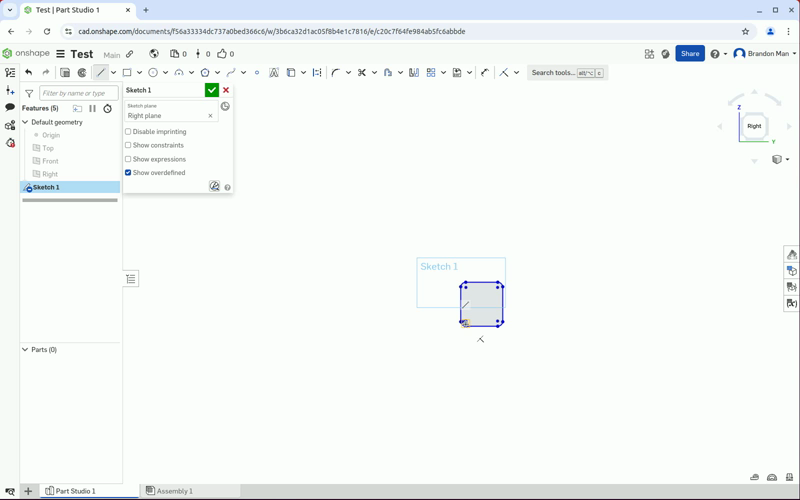
key_down(shift)
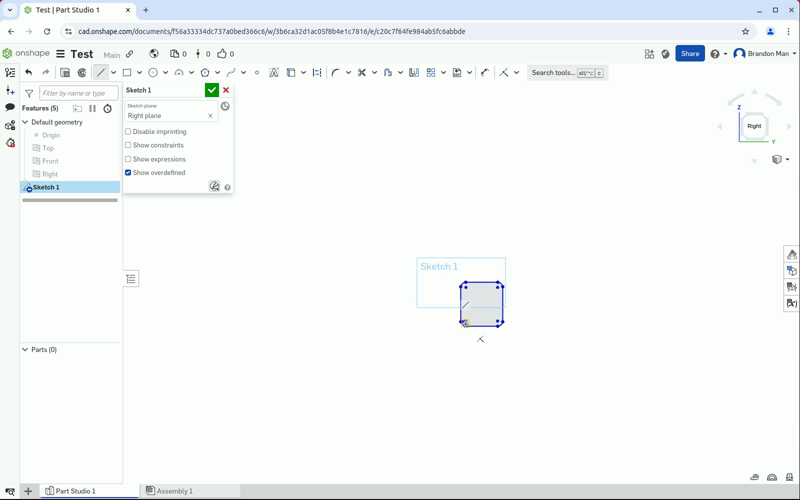
mouse_move(495, 323)
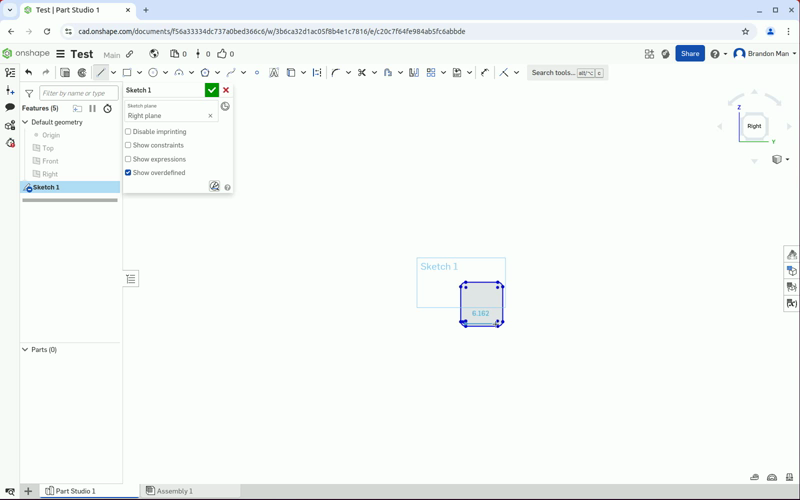
mouse_move(497, 323)
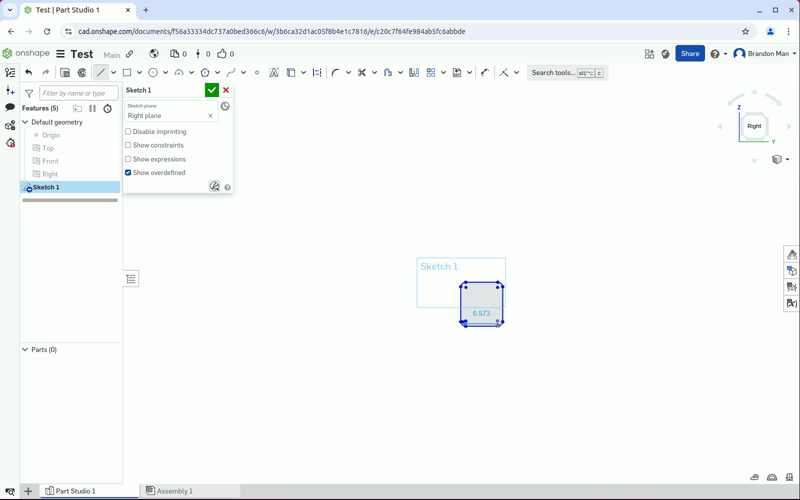
scroll(6)
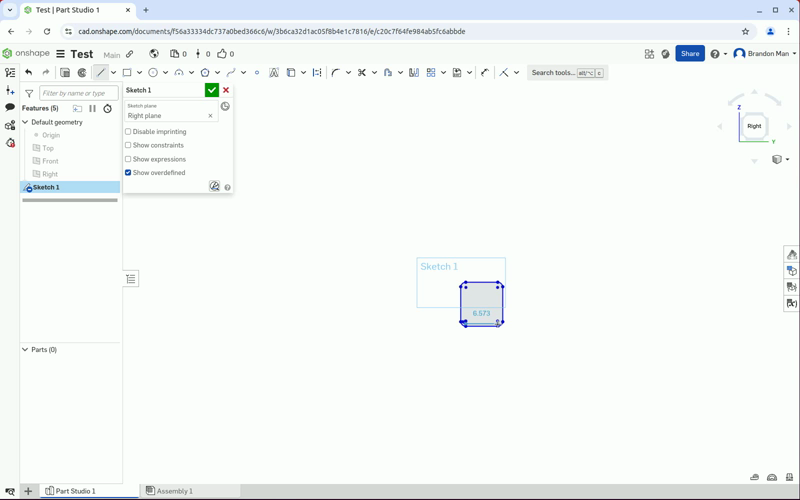
scroll(6)
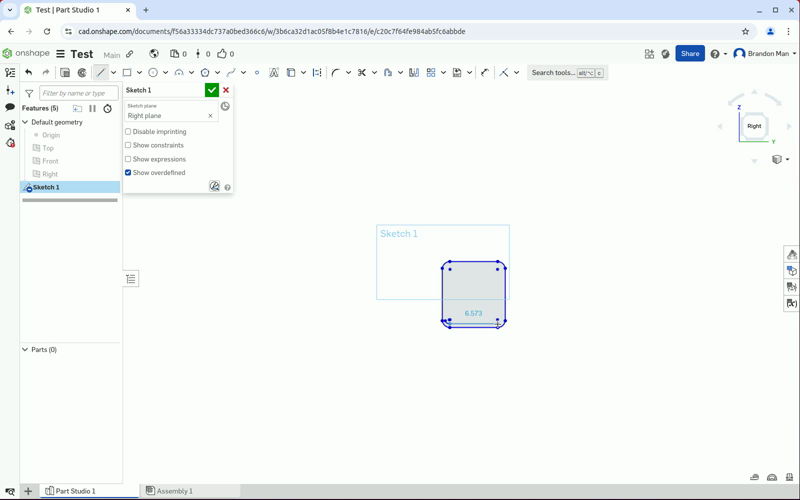
scroll(6)
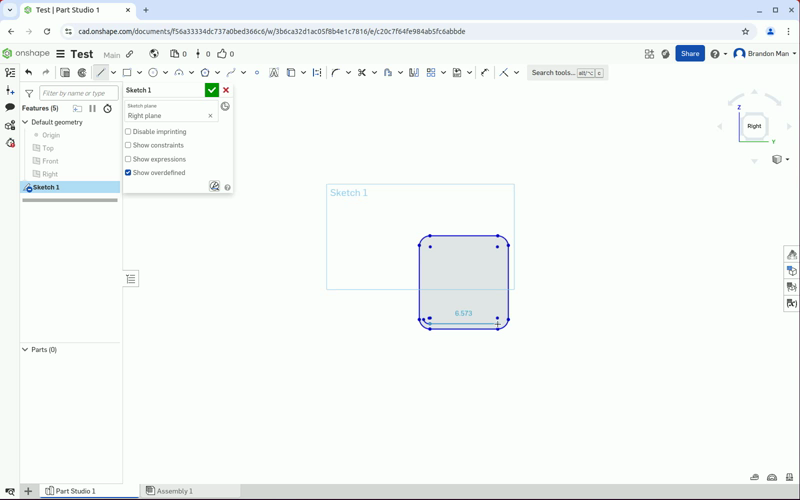
scroll(6)
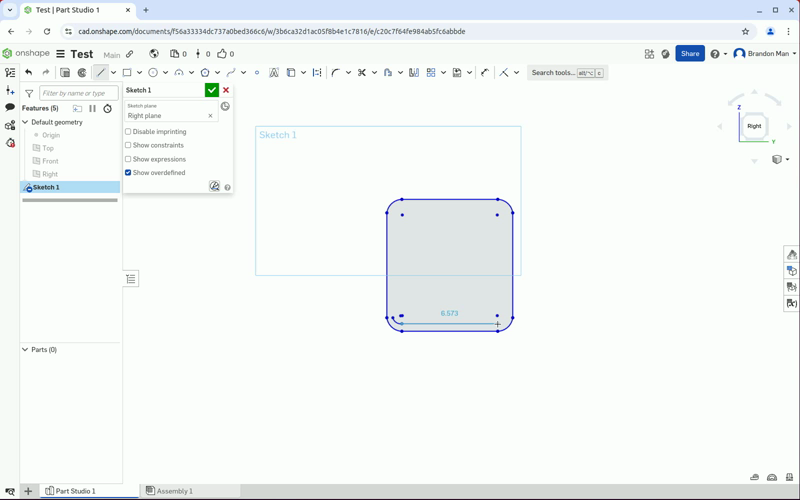
scroll(6)
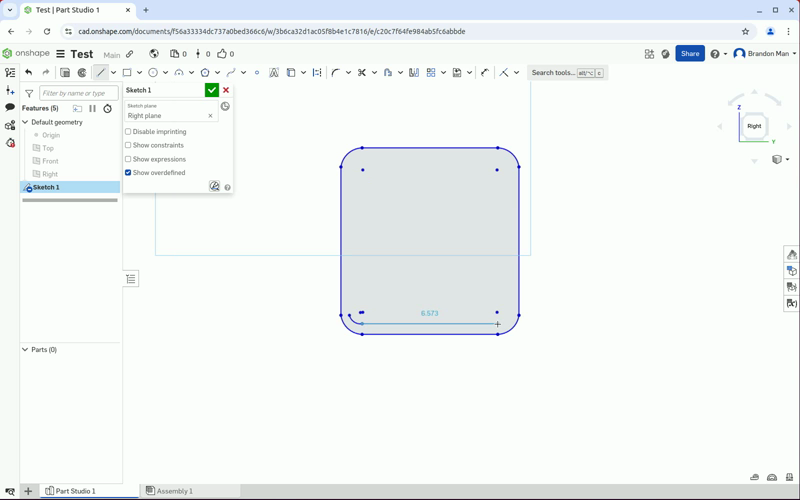
scroll(6)
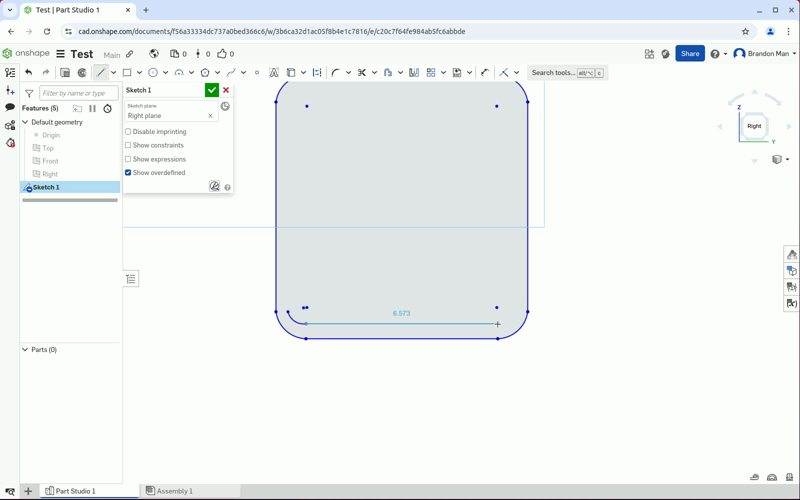
scroll(6)
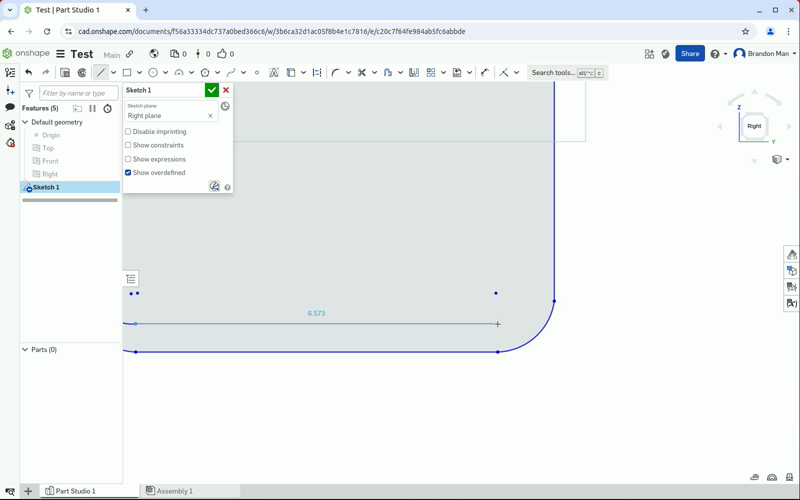
click(497, 323)
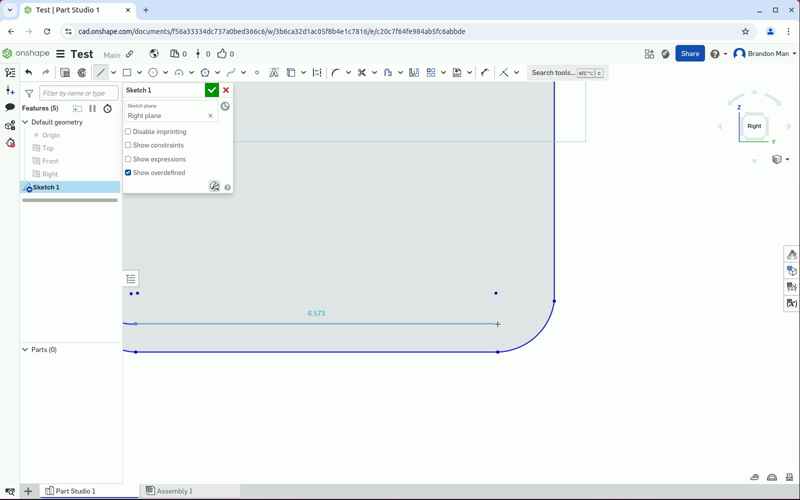
scroll(-6)
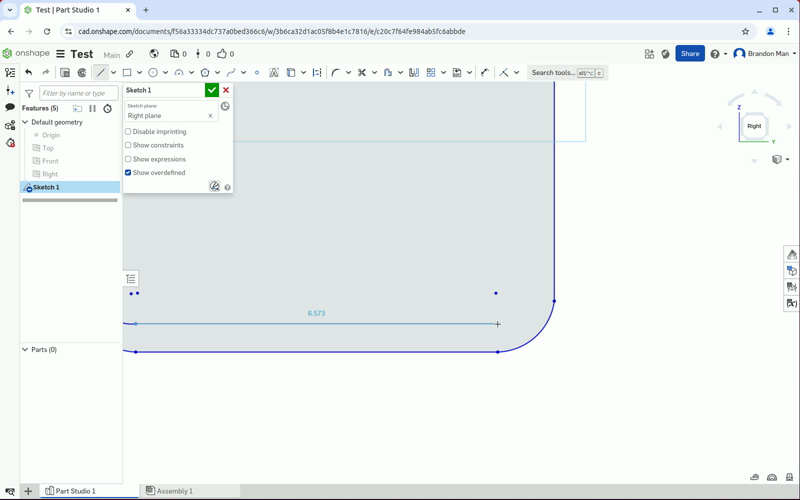
scroll(-6)
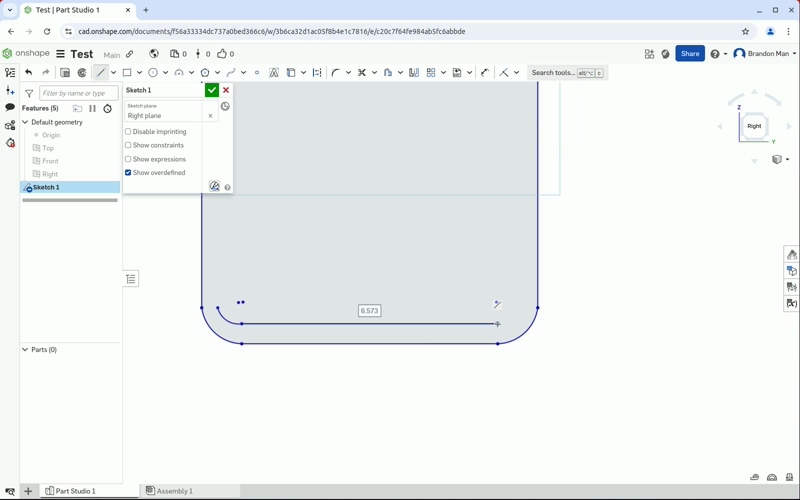
scroll(-6)
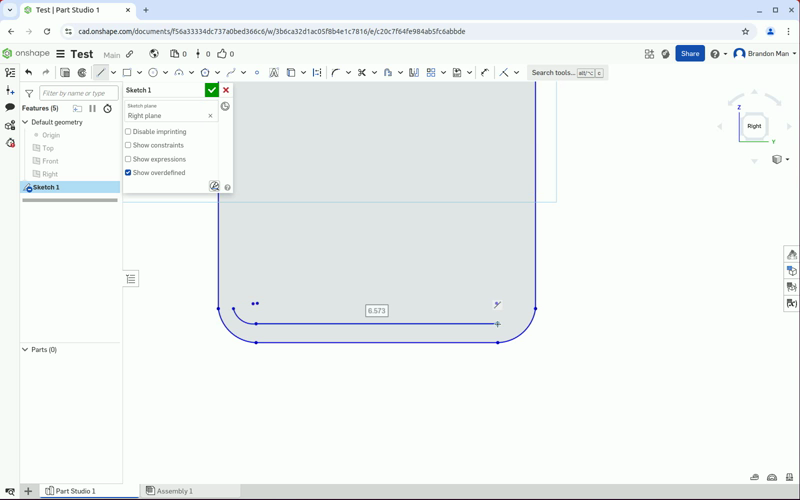
scroll(-6)
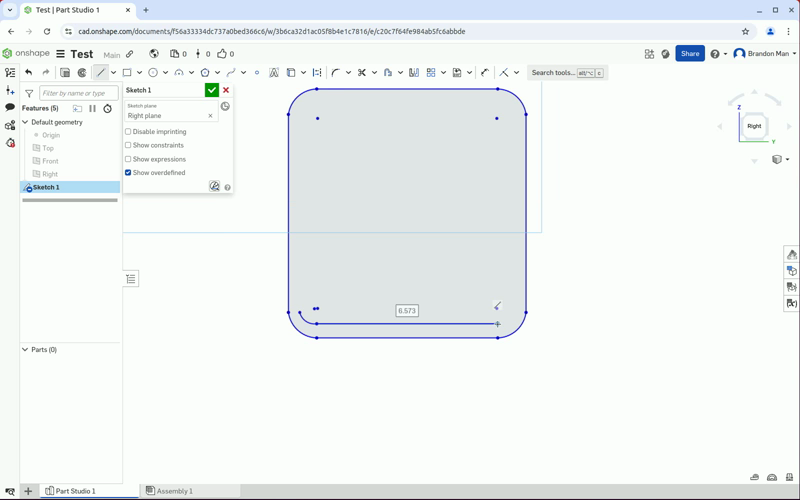
scroll(-6)
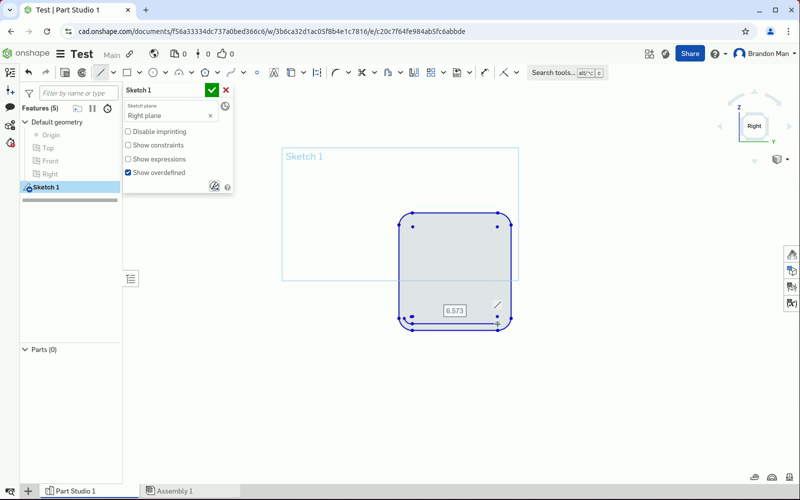
scroll(-6)
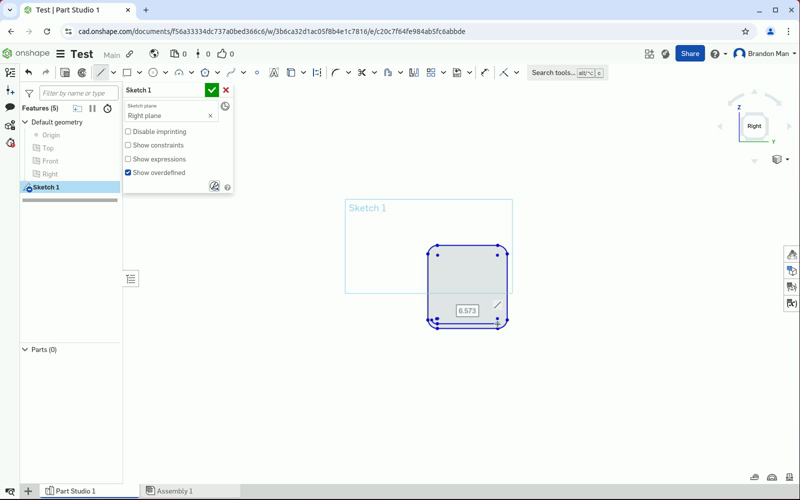
scroll(-6)
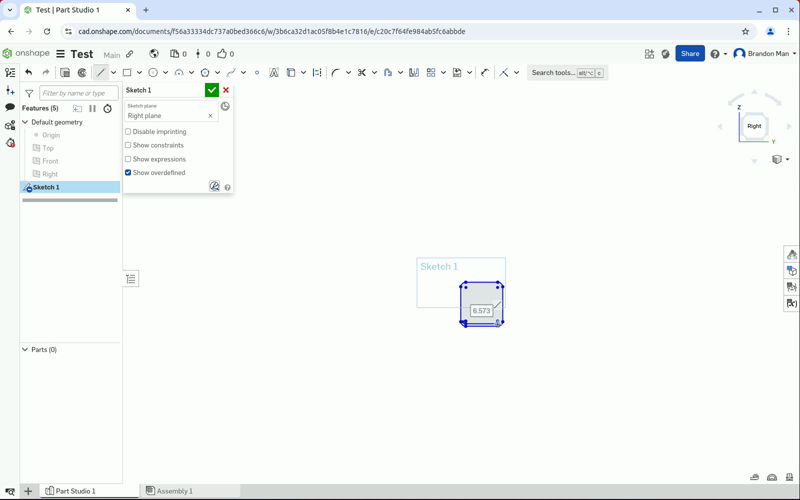
key_up(shift)
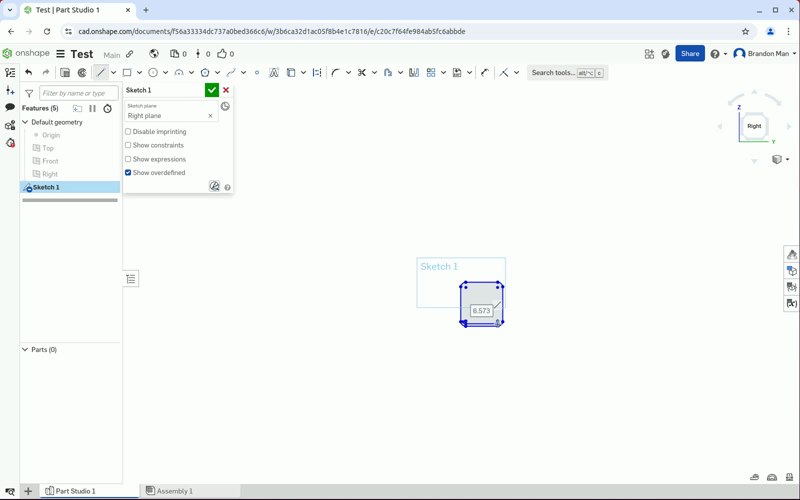
key(esc)
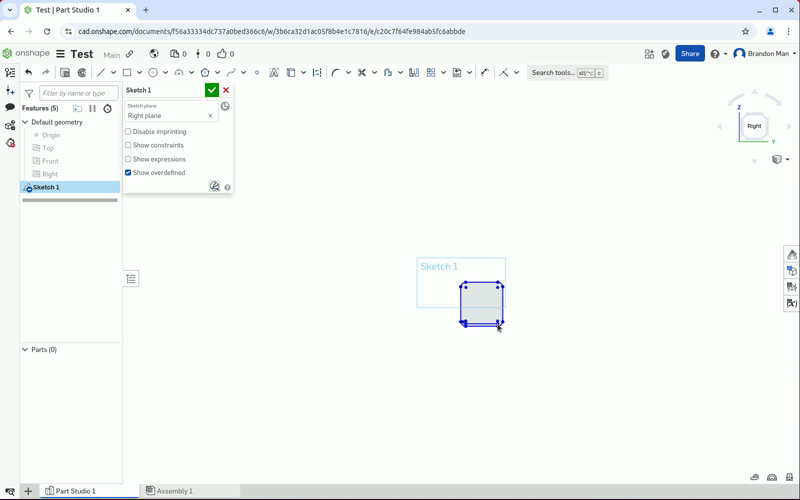
key(a)
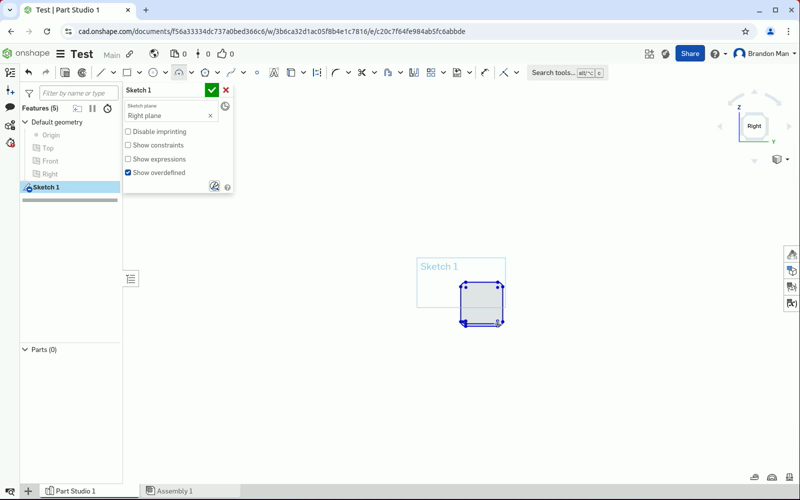
mouse_move(497, 323)
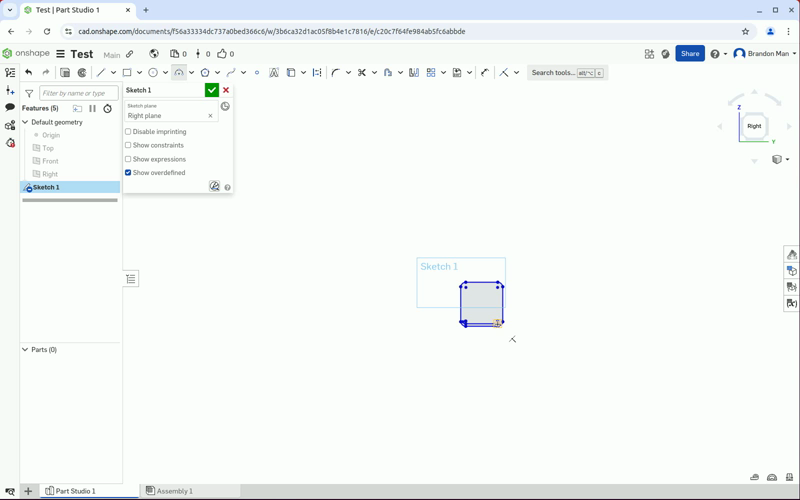
scroll(6)
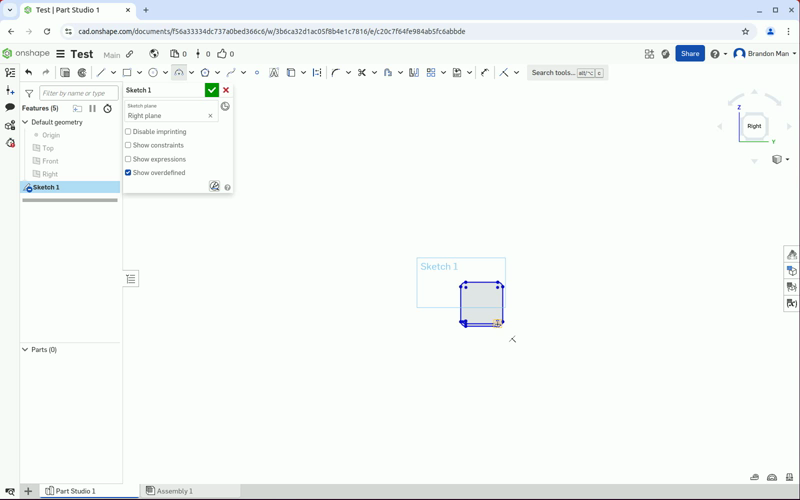
scroll(6)
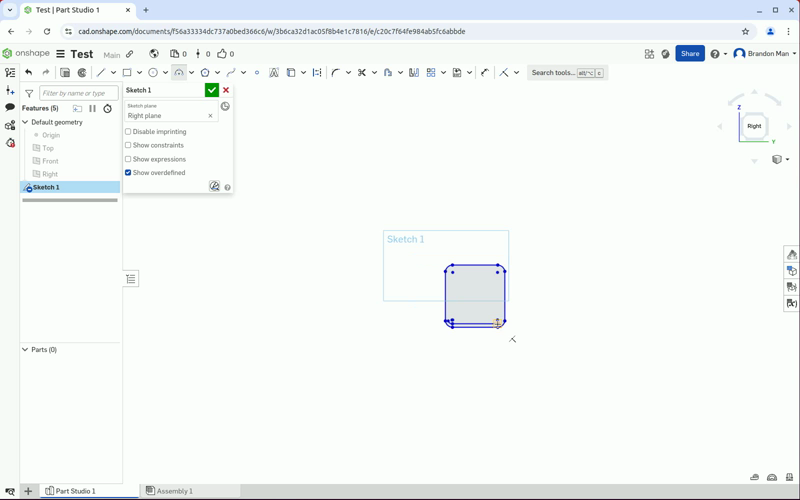
scroll(6)
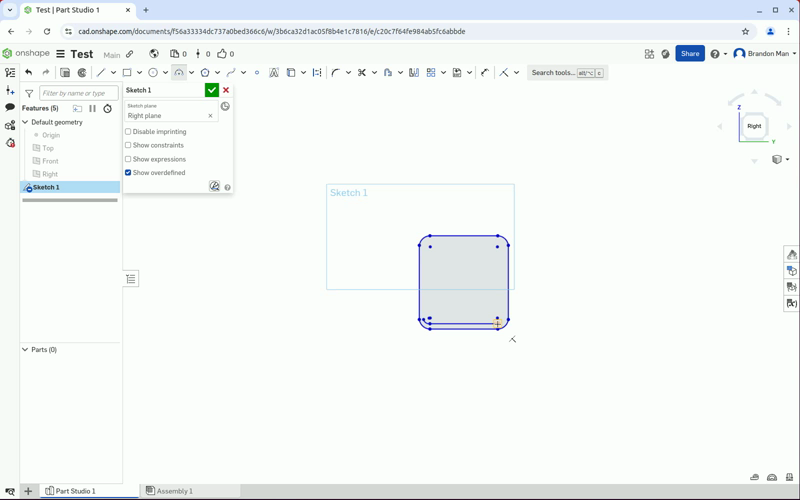
scroll(6)
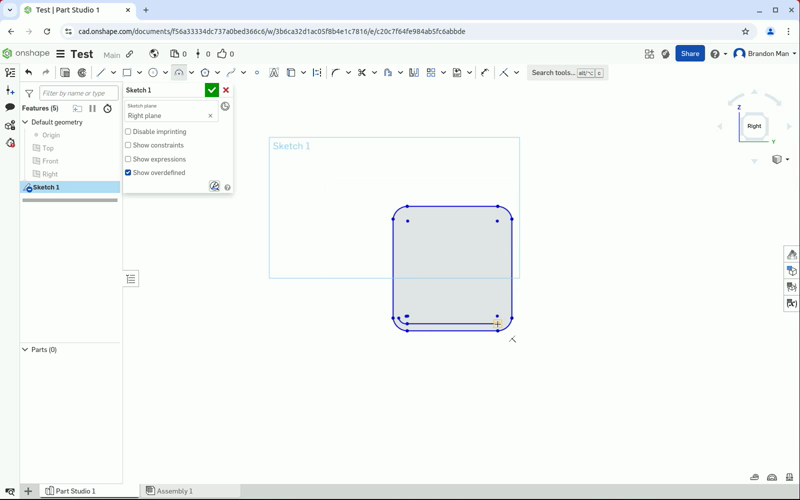
scroll(6)
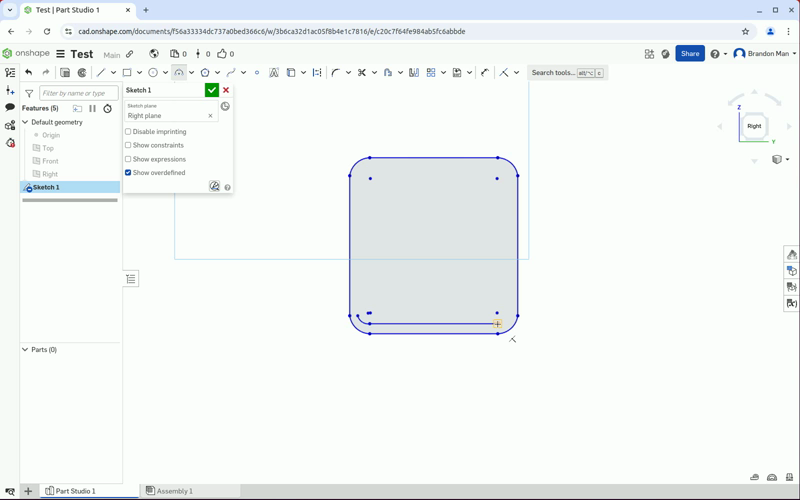
scroll(6)
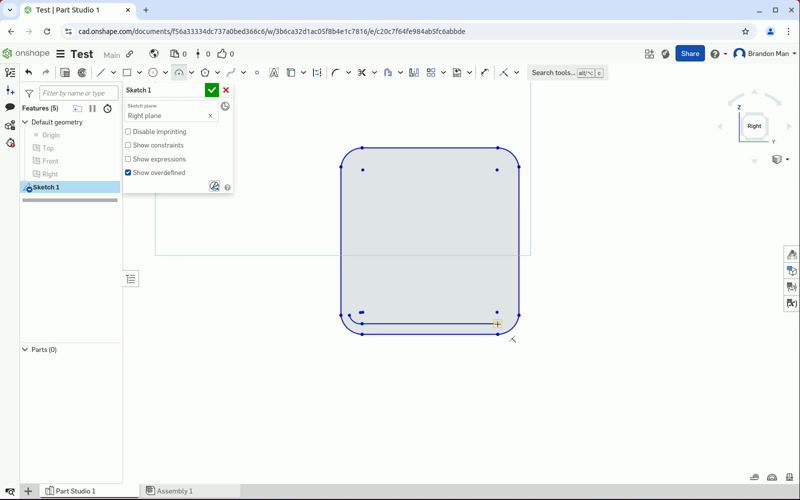
scroll(6)
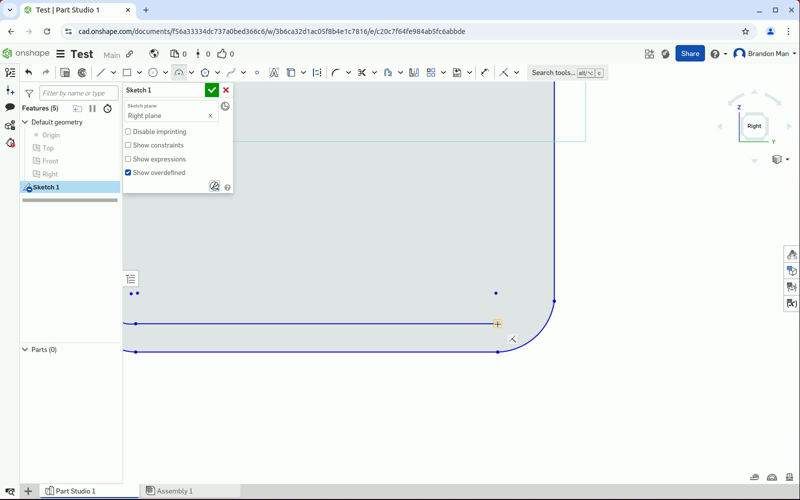
click(497, 323)
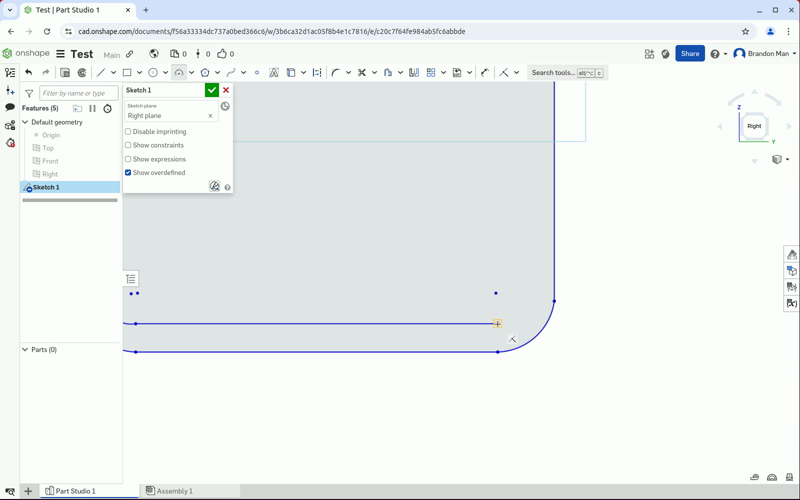
scroll(-6)
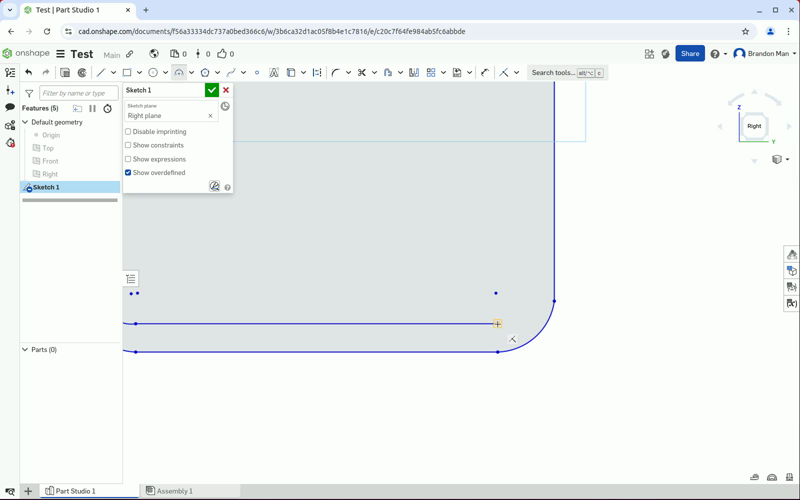
scroll(-6)
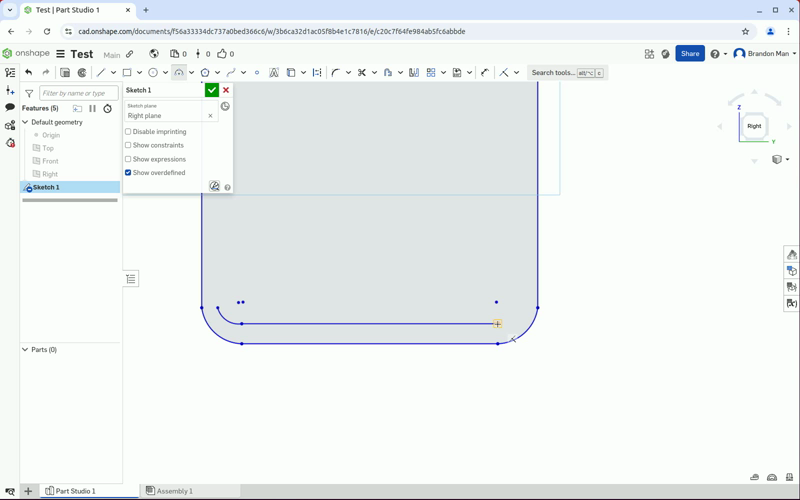
scroll(-6)
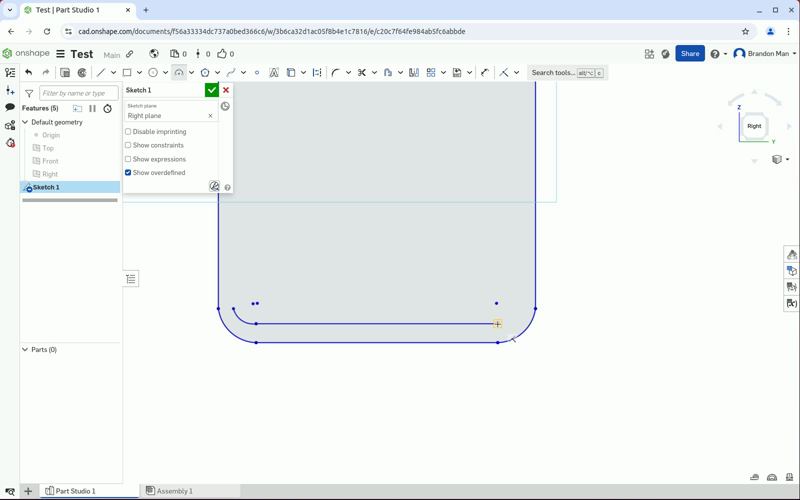
scroll(-6)
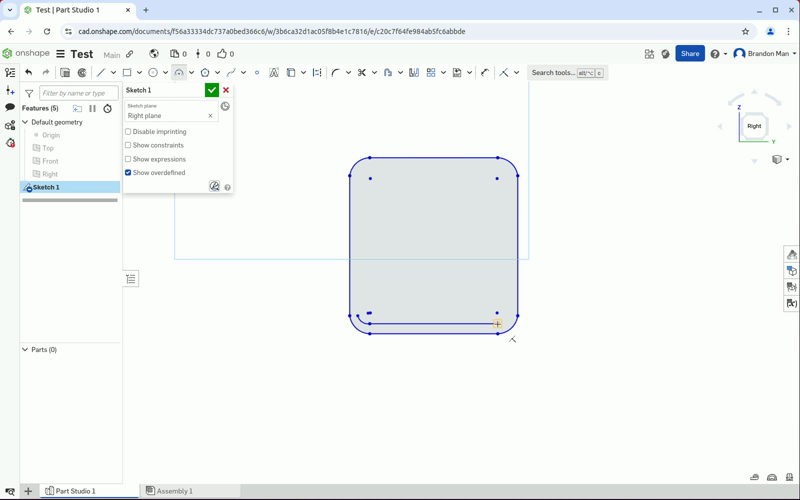
scroll(-6)
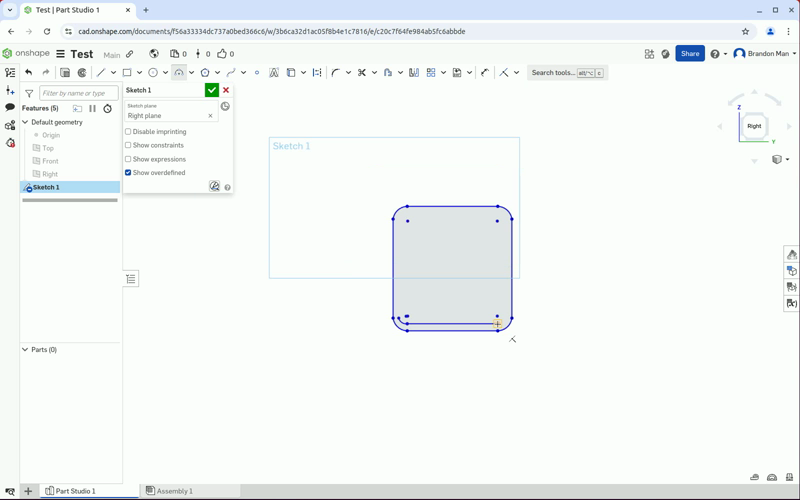
scroll(-6)
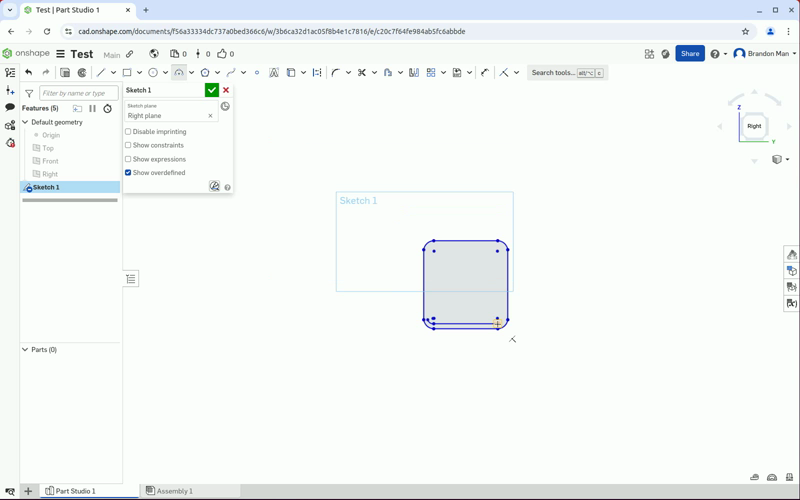
scroll(-6)
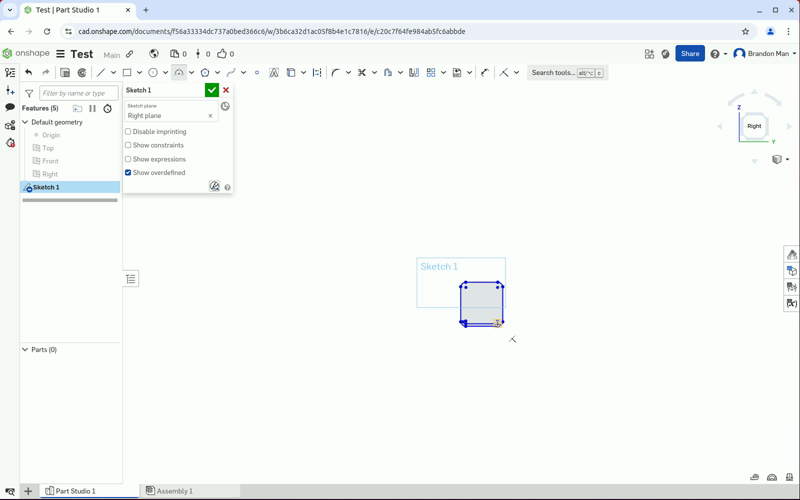
key_down(shift)
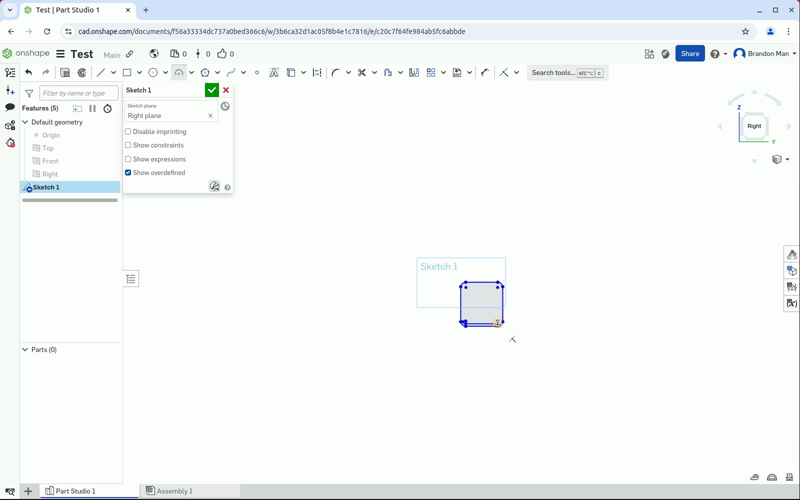
mouse_move(500, 321)
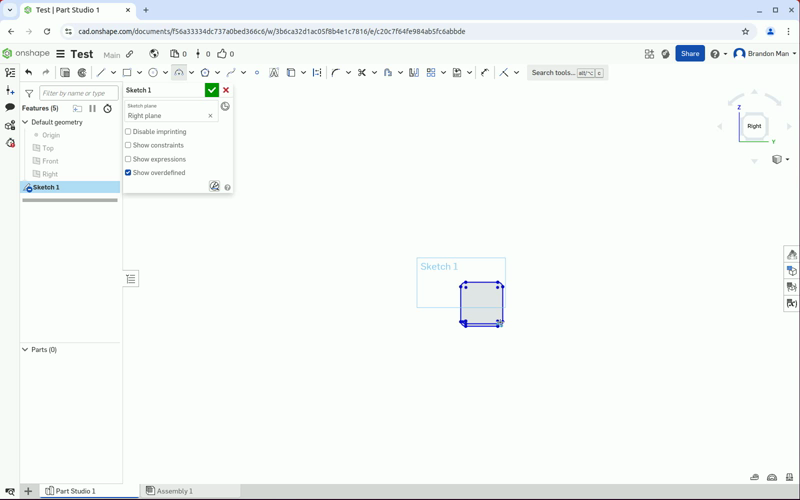
scroll(6)
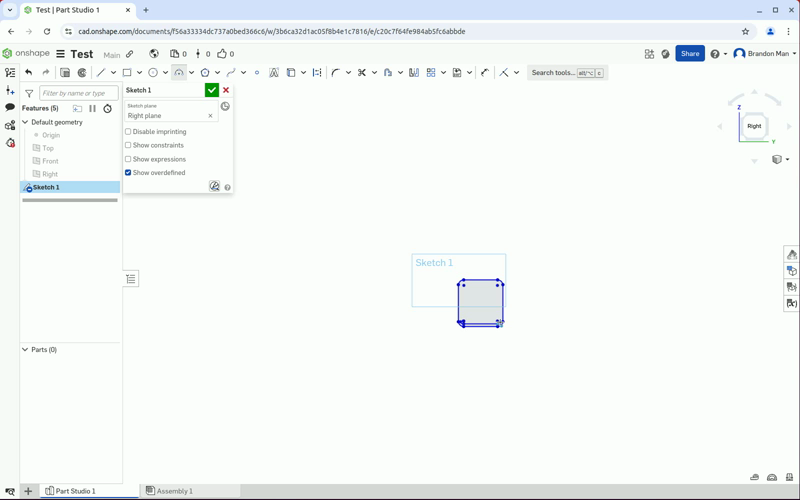
scroll(6)
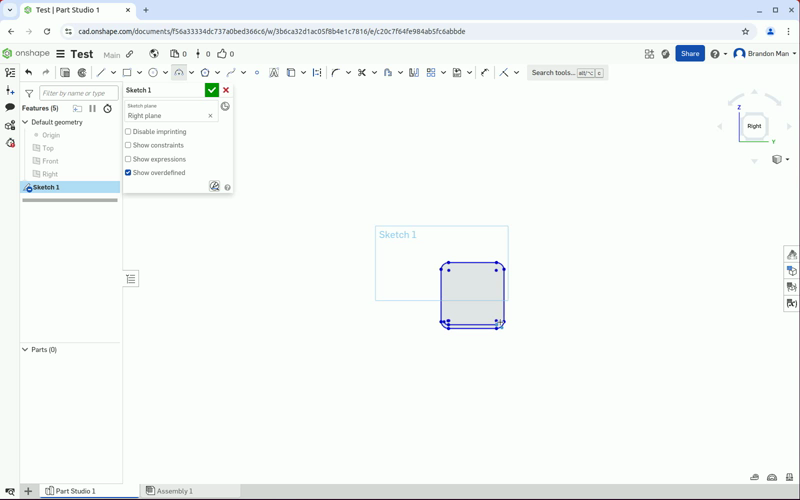
scroll(6)
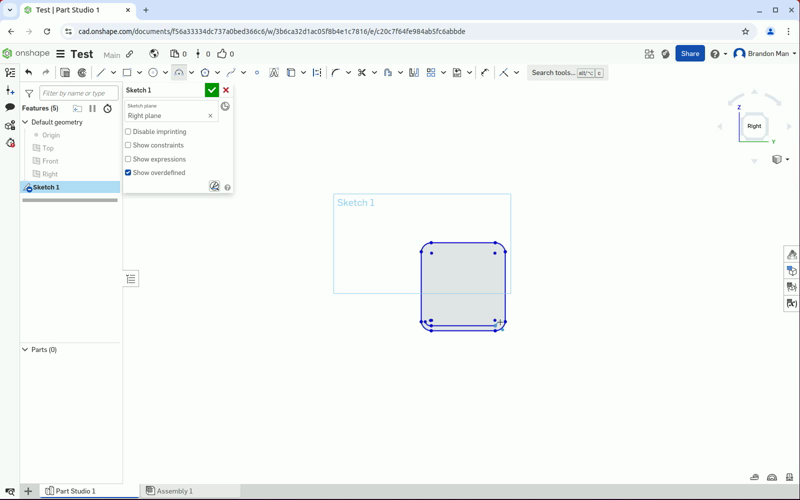
scroll(6)
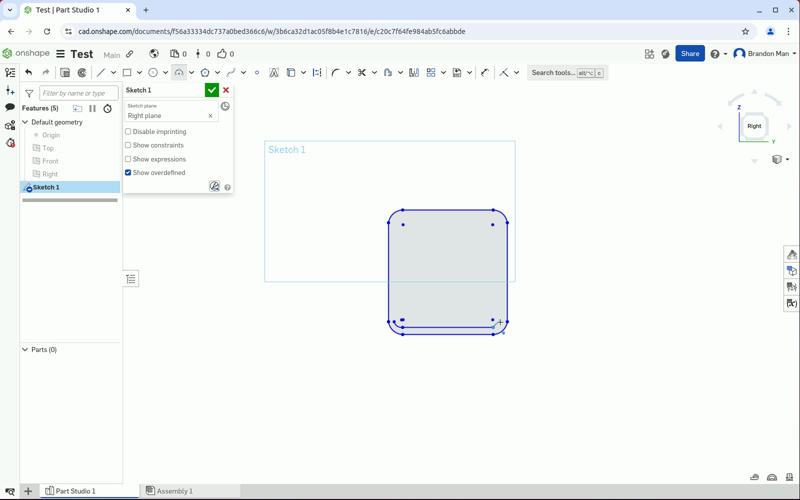
scroll(6)
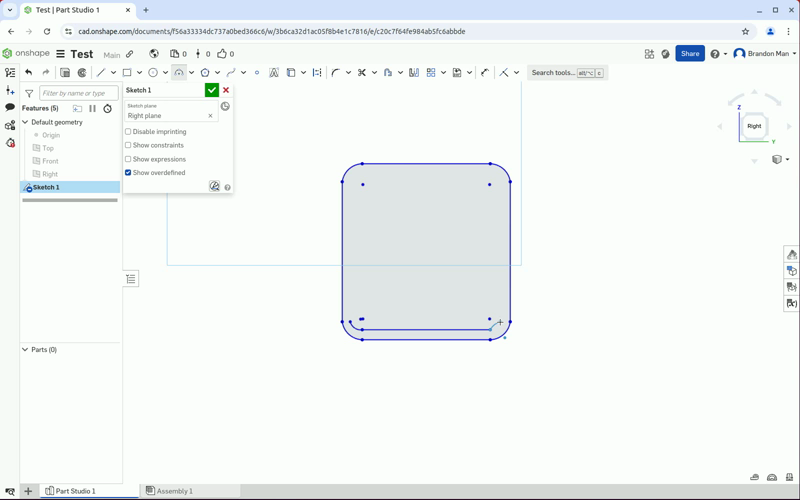
scroll(6)
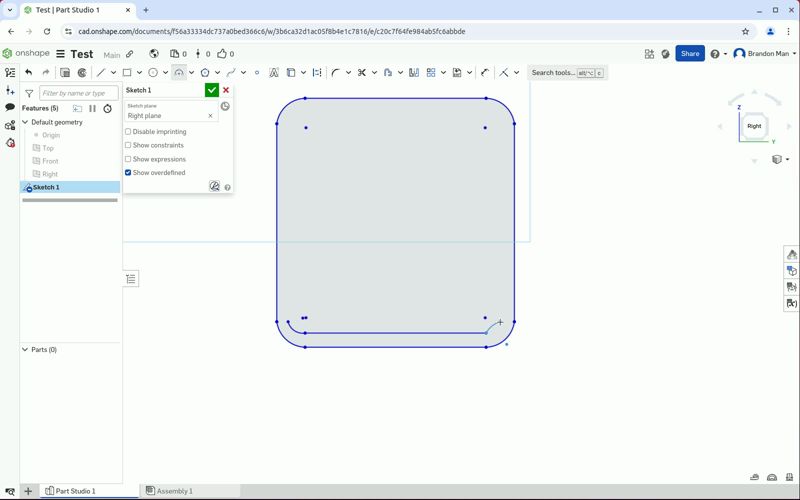
scroll(6)
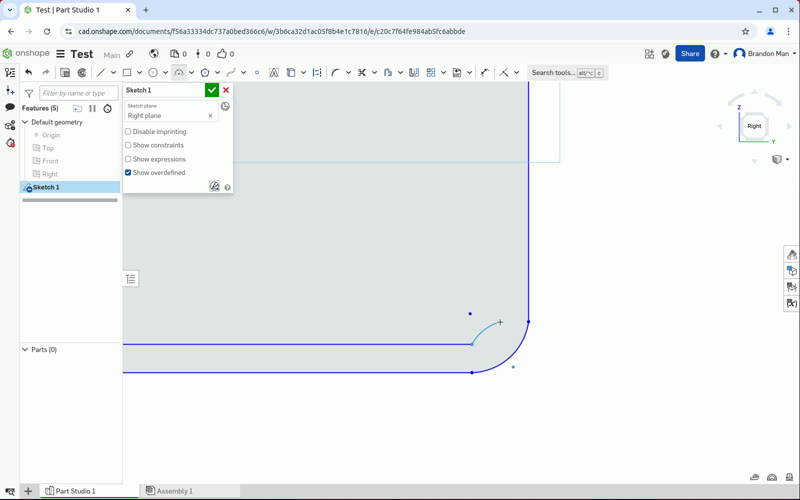
click(500, 321)
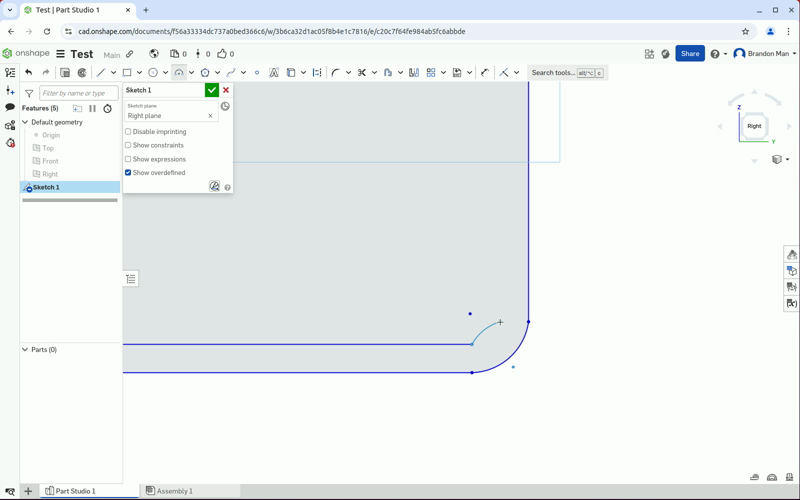
scroll(-6)
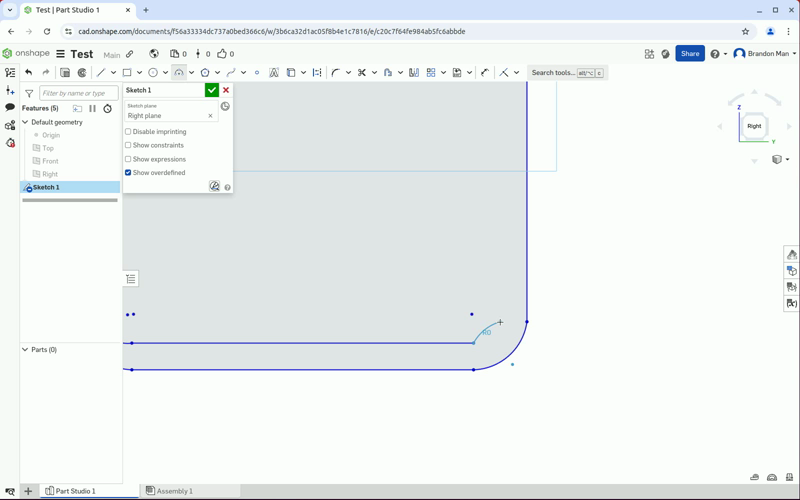
scroll(-6)
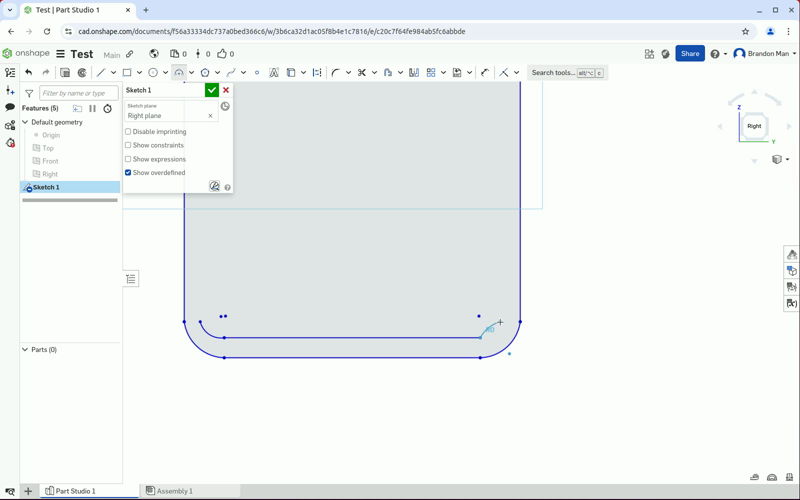
scroll(-6)
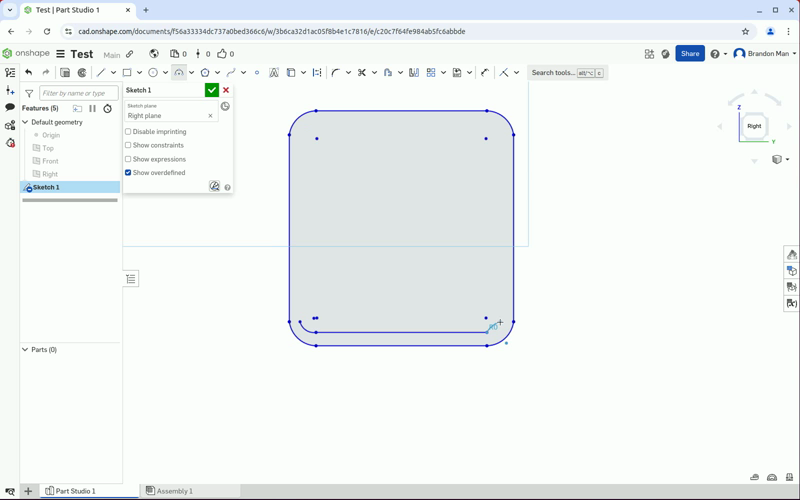
scroll(-6)
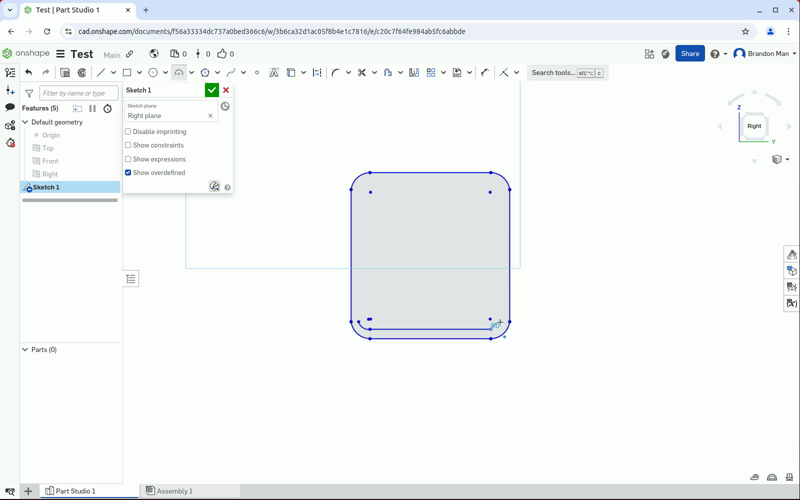
scroll(-6)
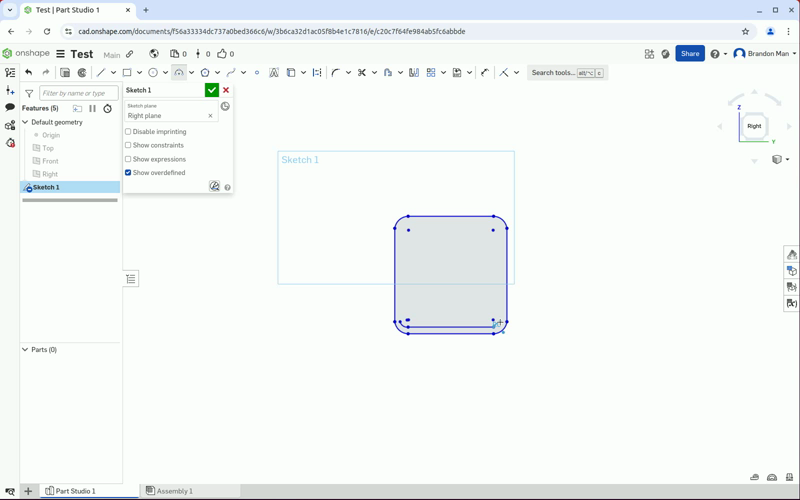
scroll(-6)
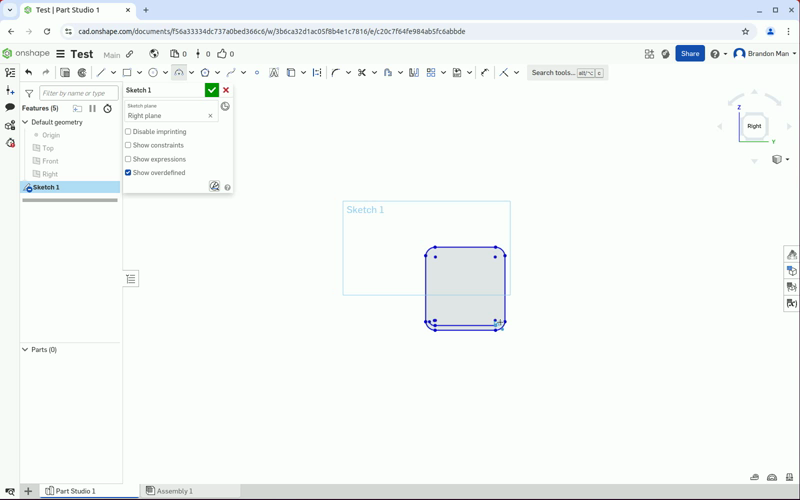
scroll(-6)
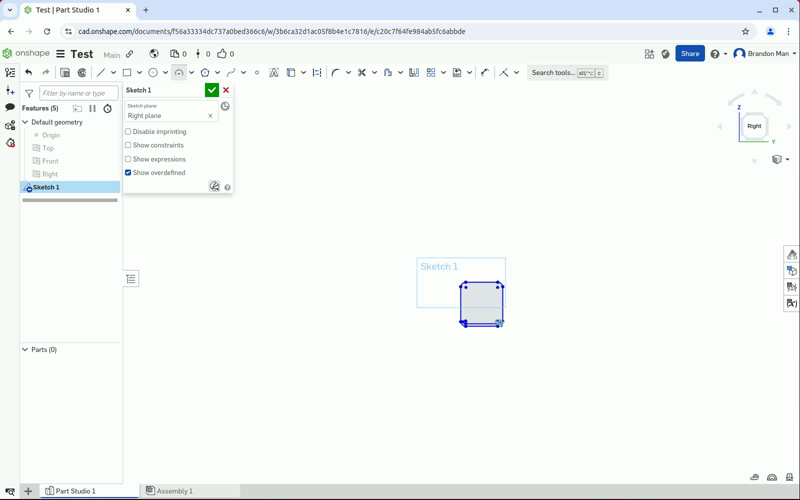
mouse_move(499, 323)
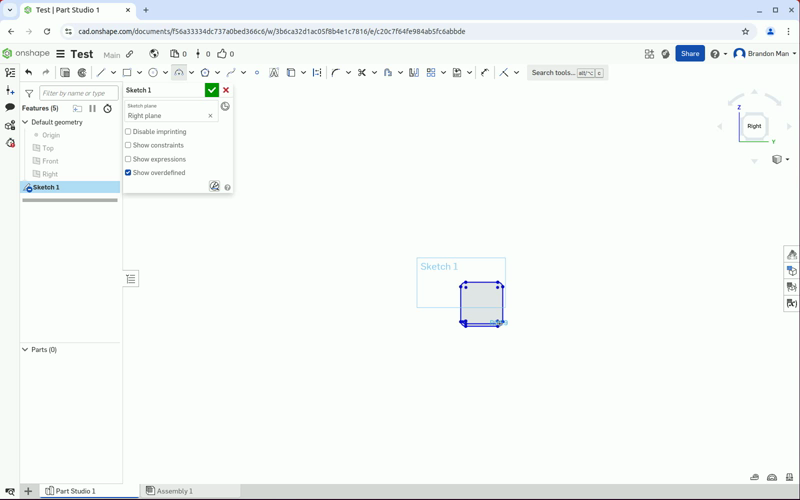
scroll(6)
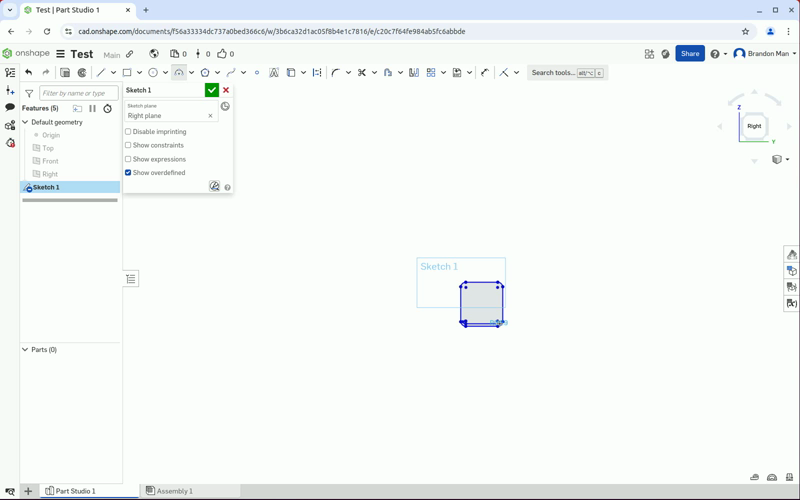
scroll(6)
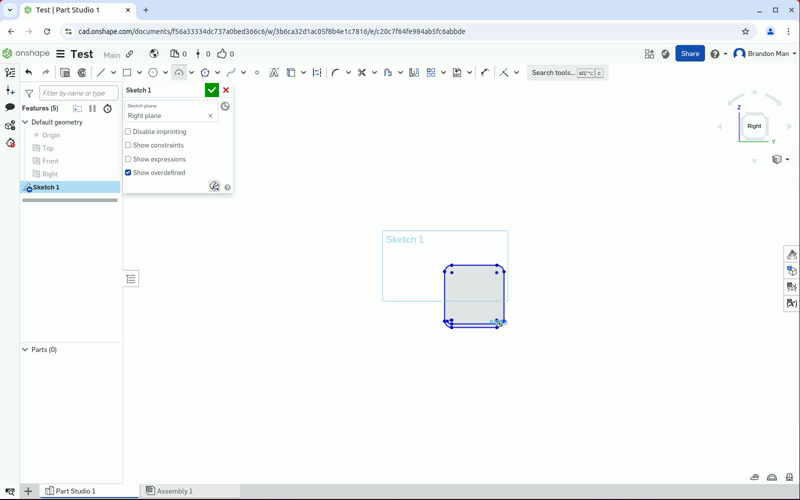
scroll(6)
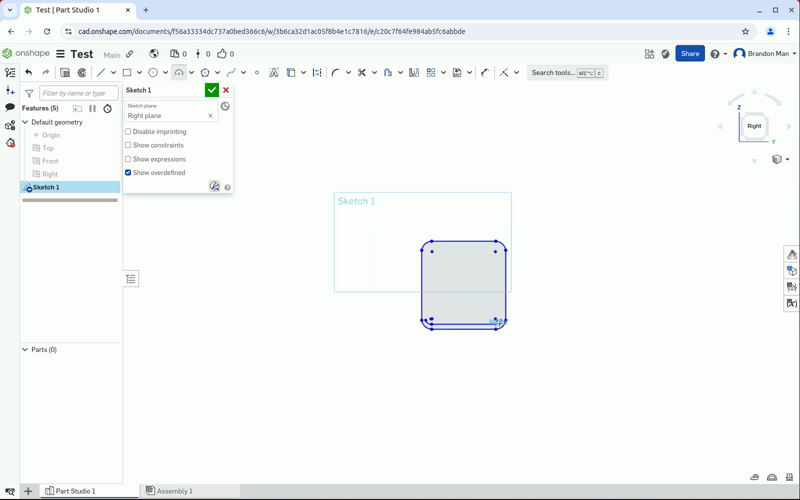
scroll(6)
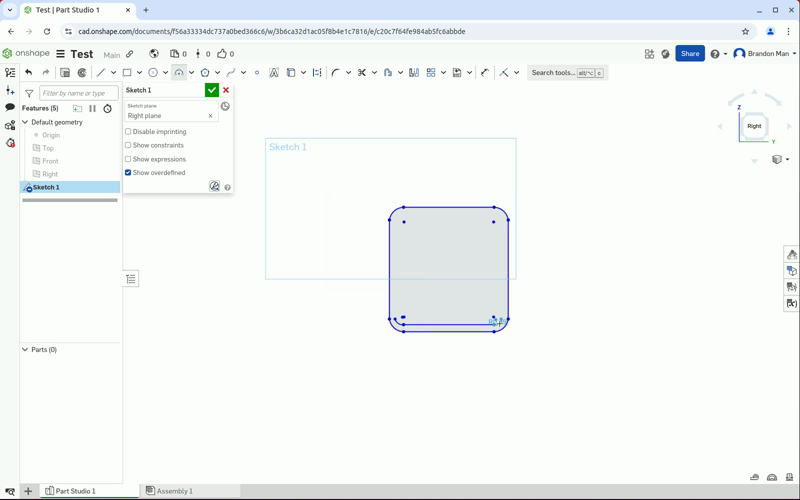
scroll(6)
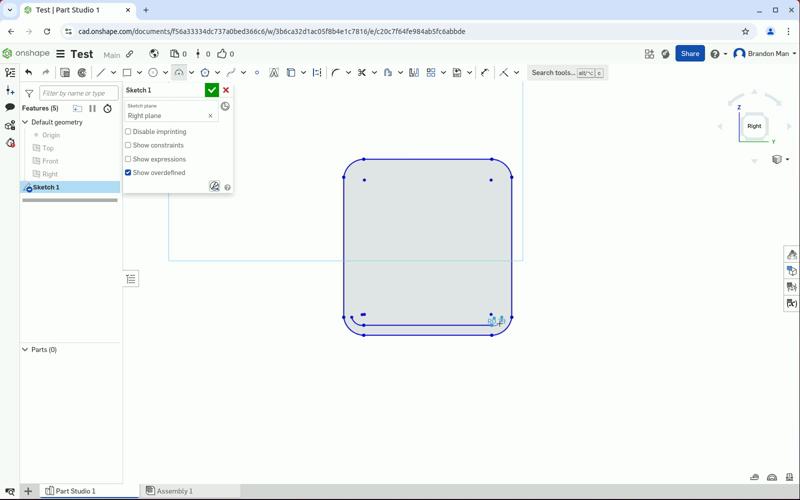
scroll(6)
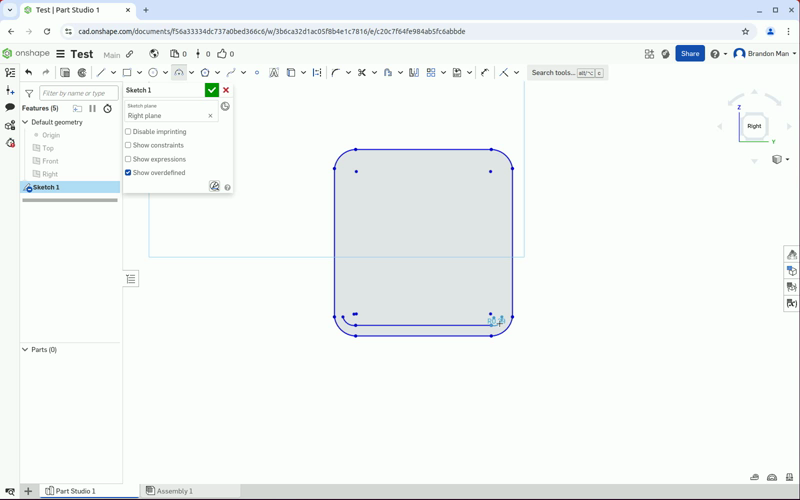
scroll(6)
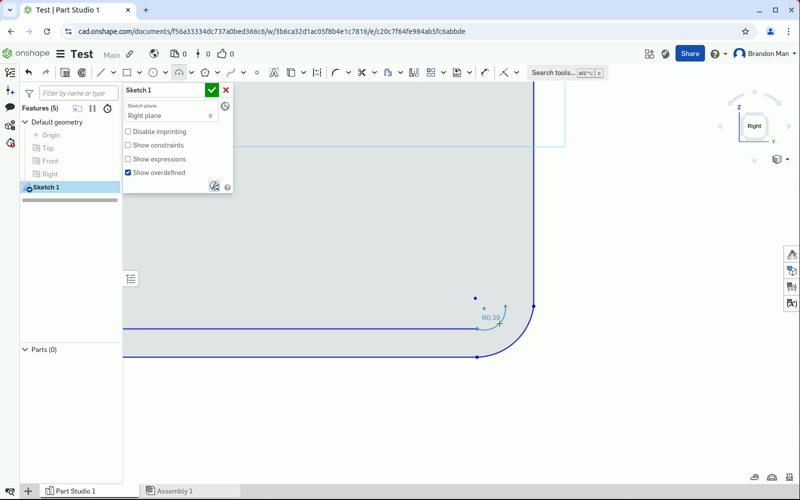
click(499, 323)
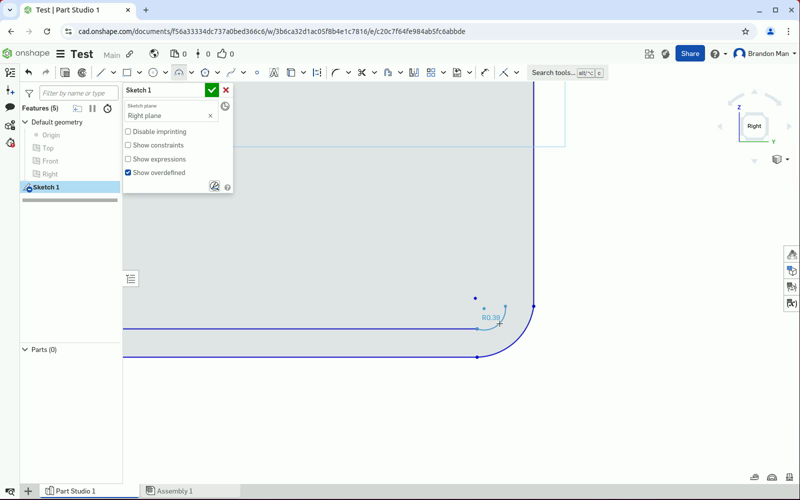
scroll(-6)
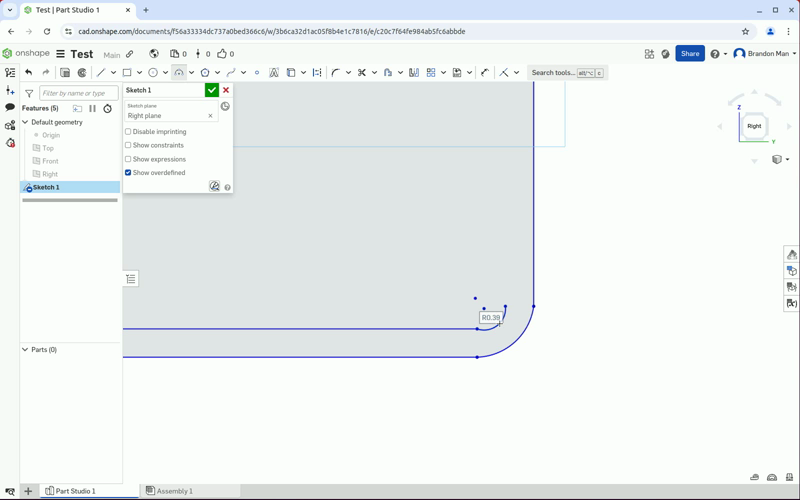
scroll(-6)
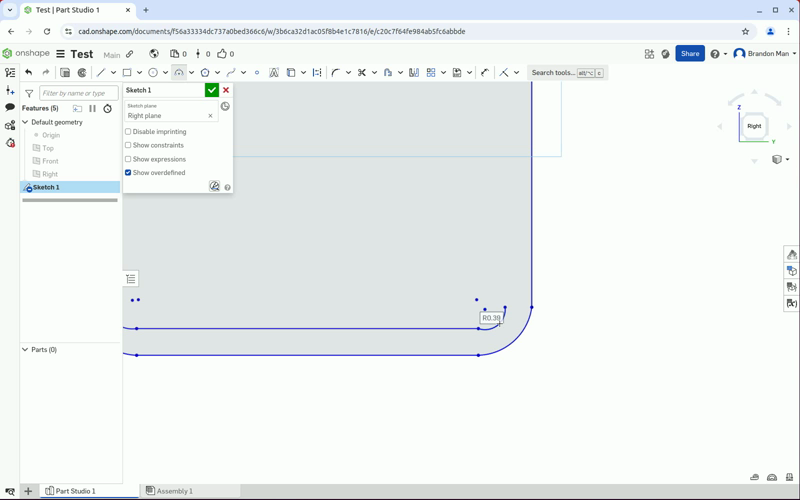
scroll(-6)
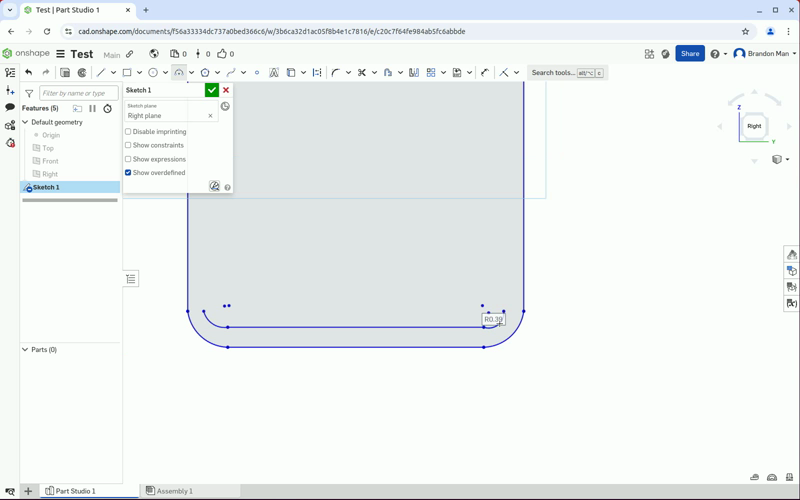
scroll(-6)
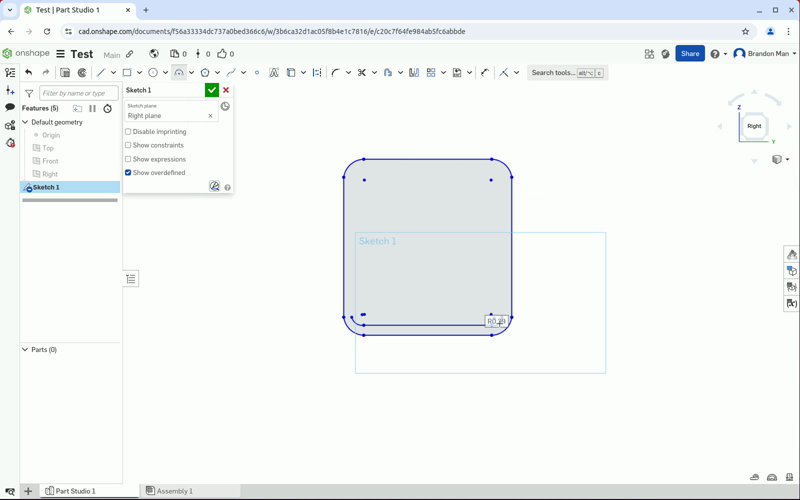
scroll(-6)
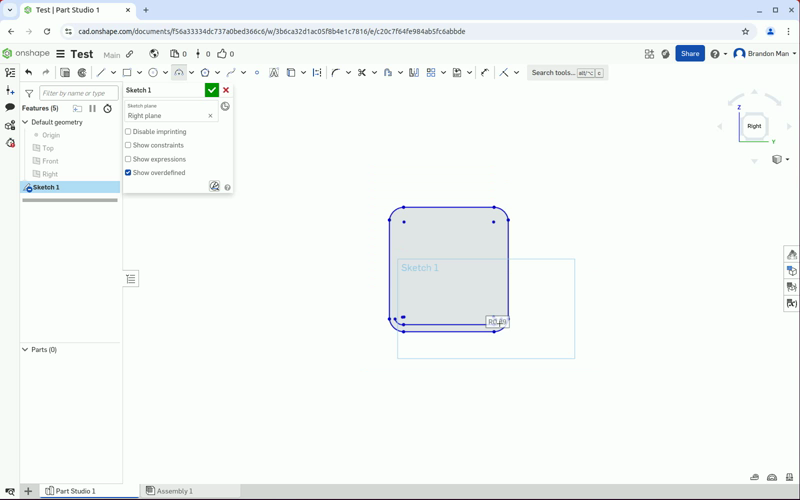
scroll(-6)
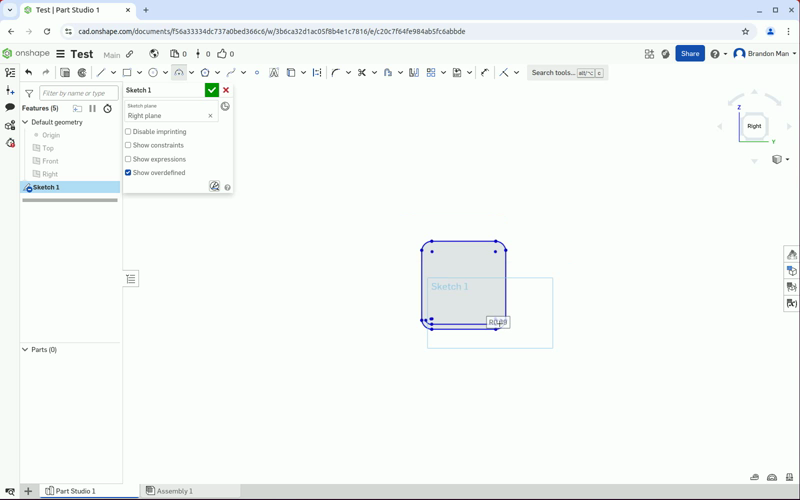
scroll(-6)
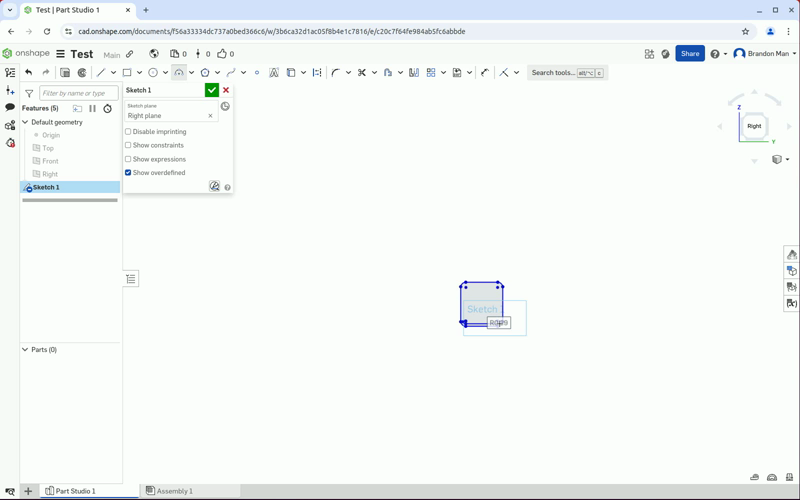
key_up(shift)
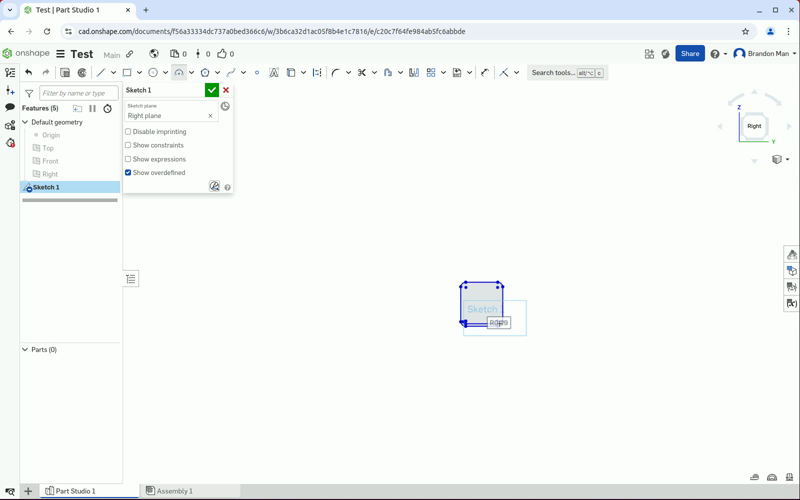
key(esc)
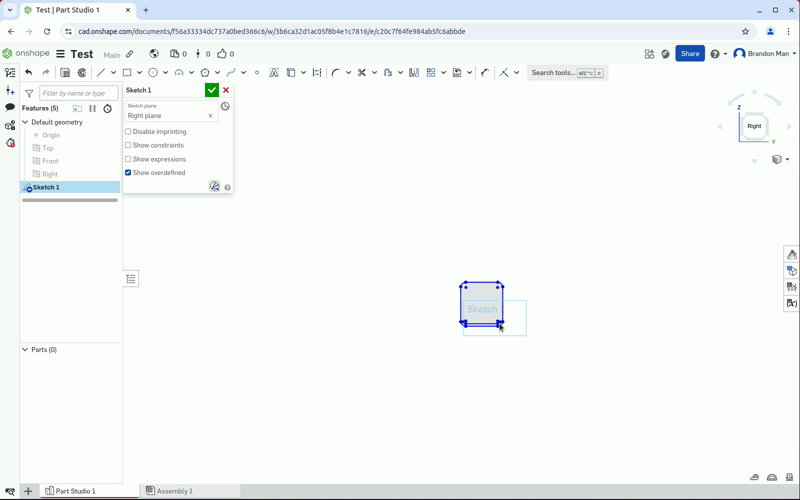
key(l)
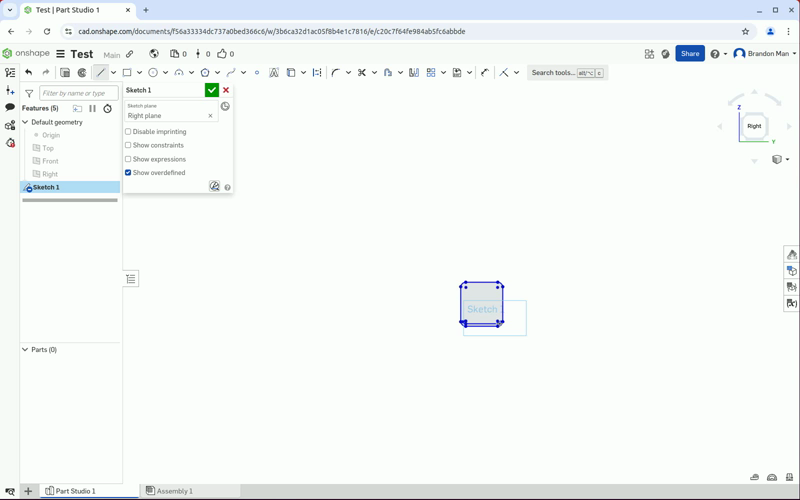
mouse_move(500, 321)
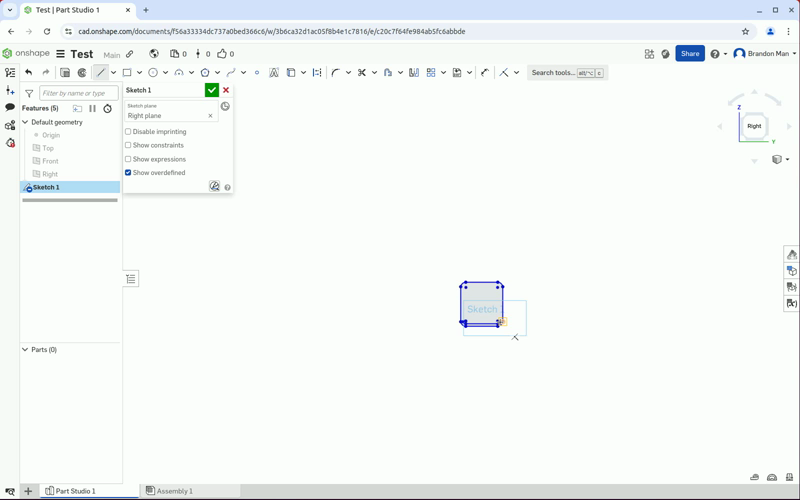
scroll(6)
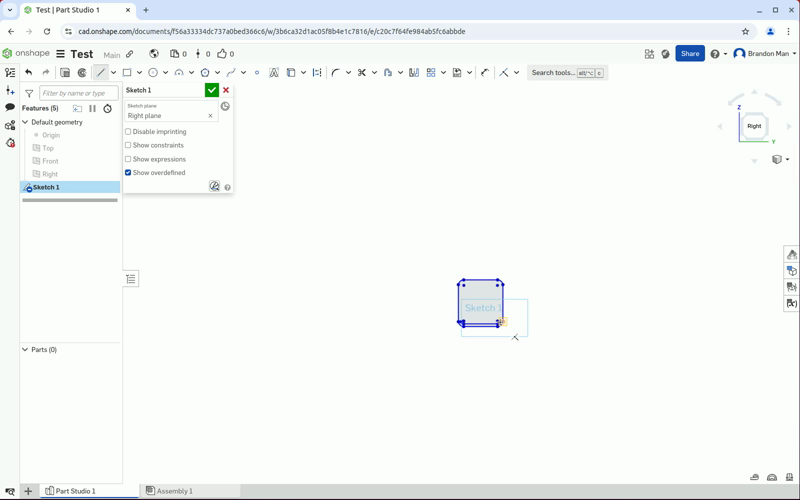
scroll(6)
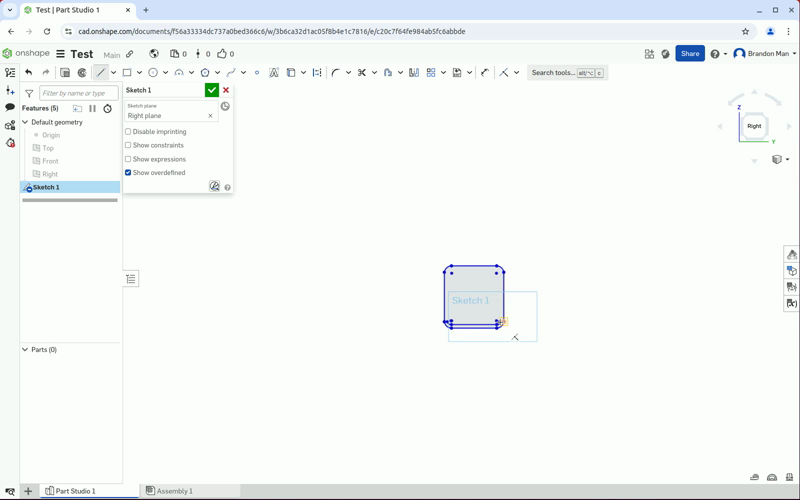
scroll(6)
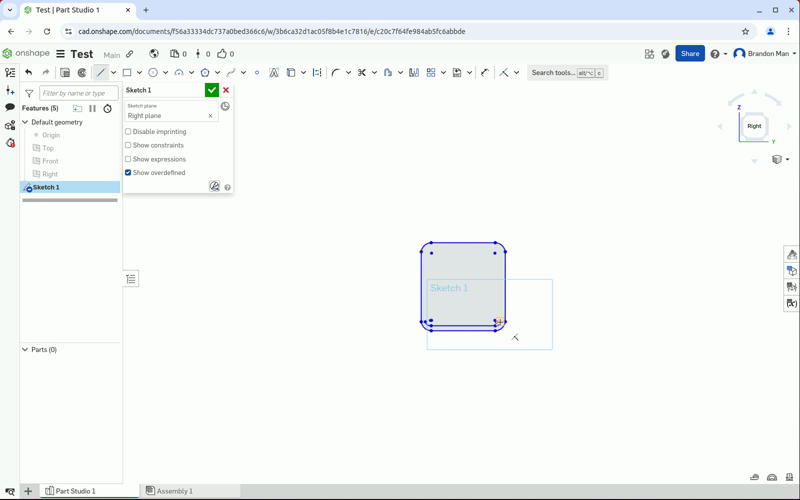
scroll(6)
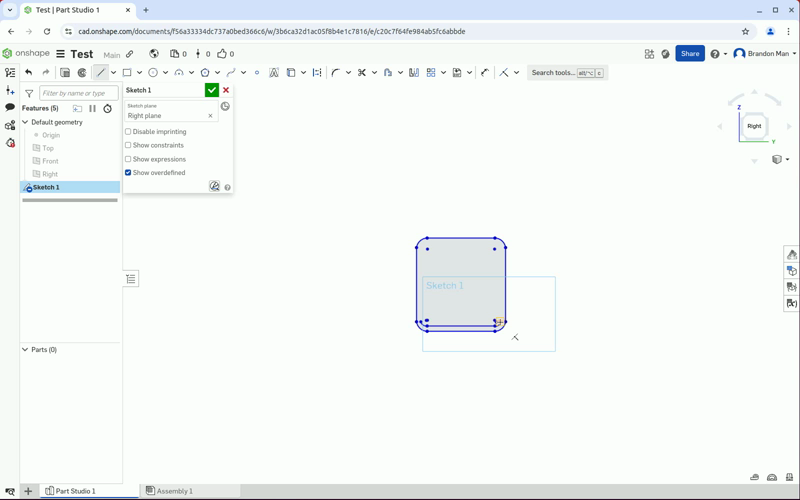
scroll(6)
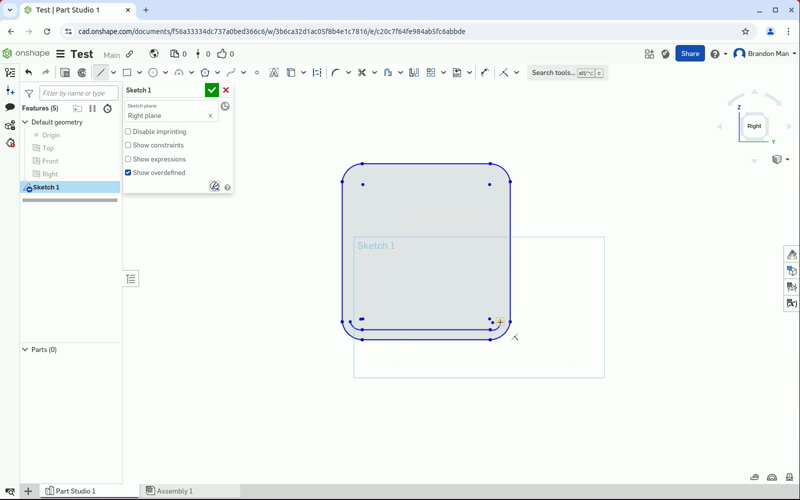
scroll(6)
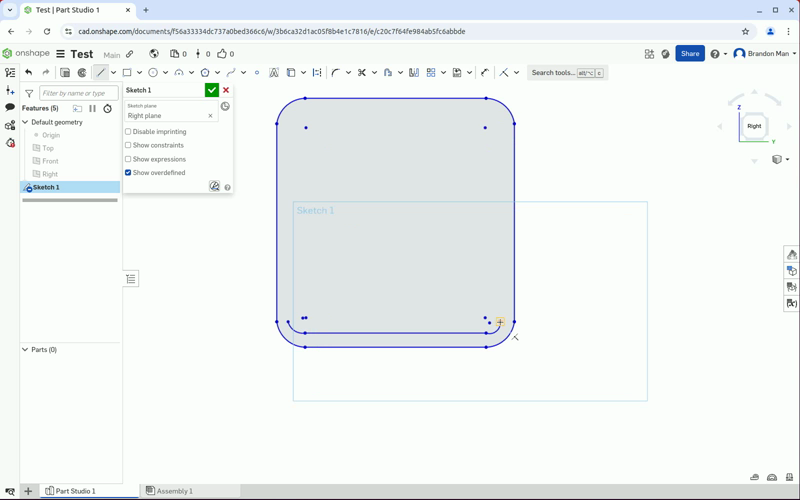
scroll(6)
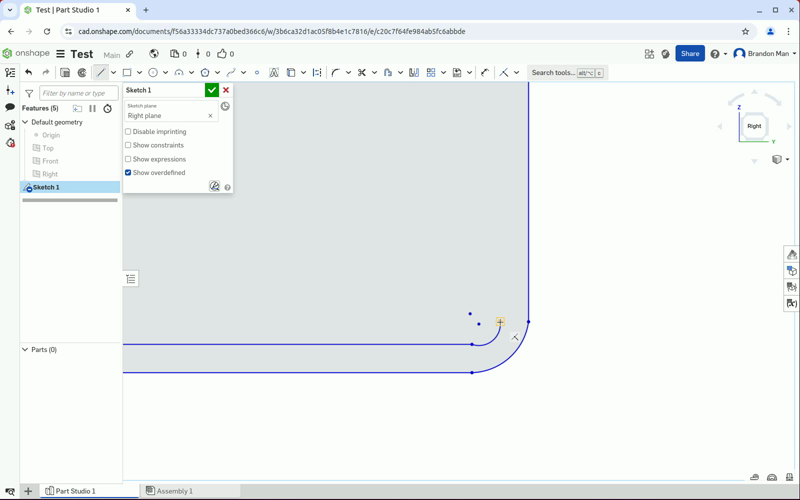
click(500, 321)
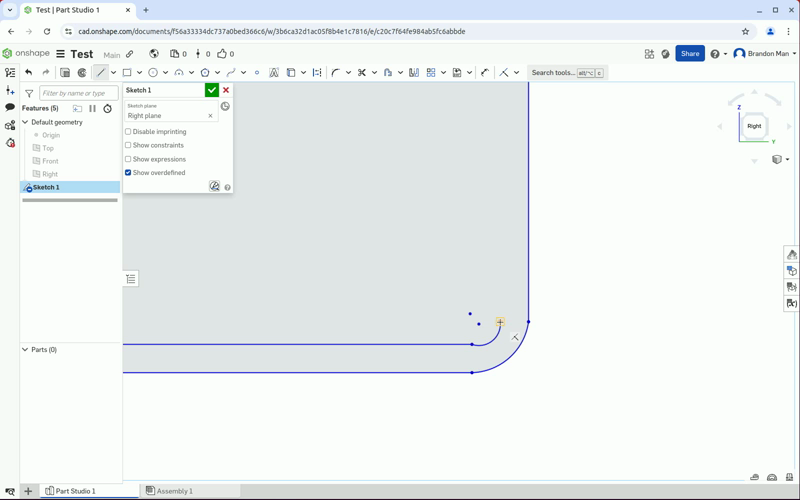
scroll(-6)
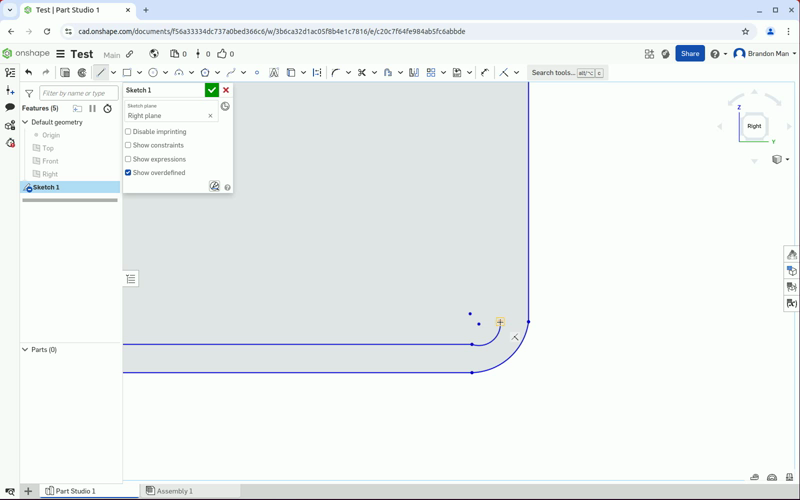
scroll(-6)
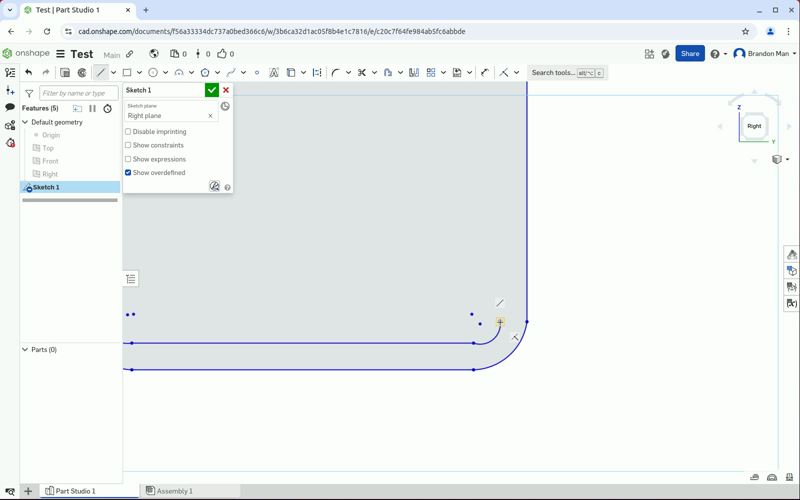
scroll(-6)
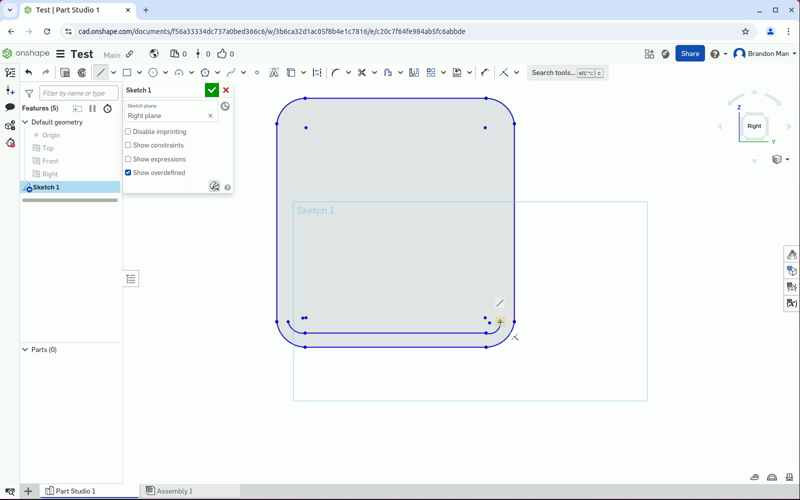
scroll(-6)
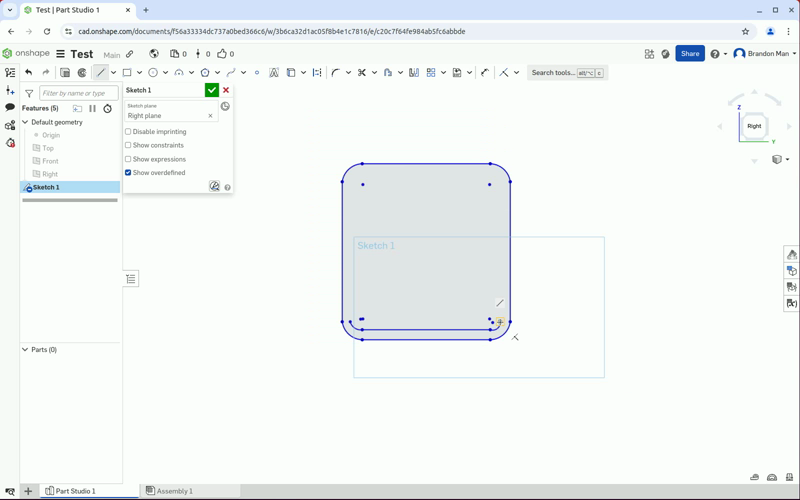
scroll(-6)
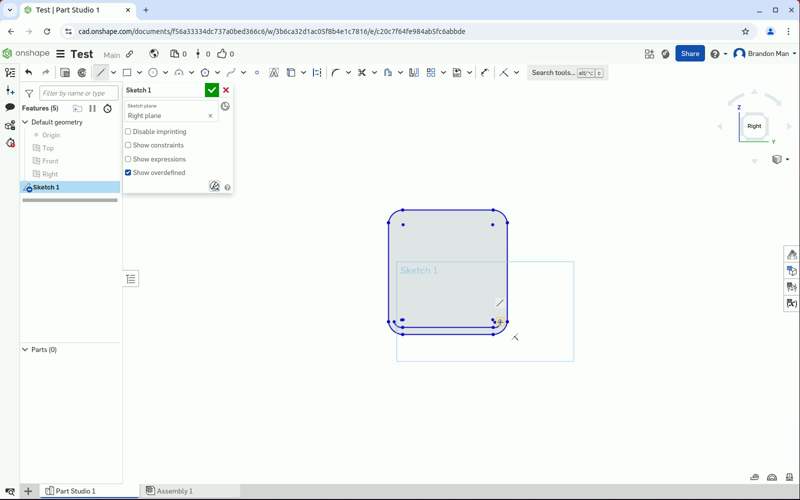
scroll(-6)
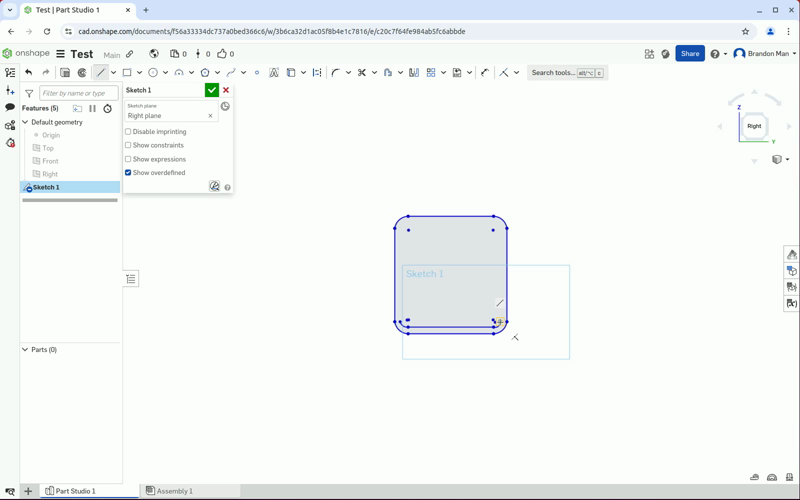
scroll(-6)
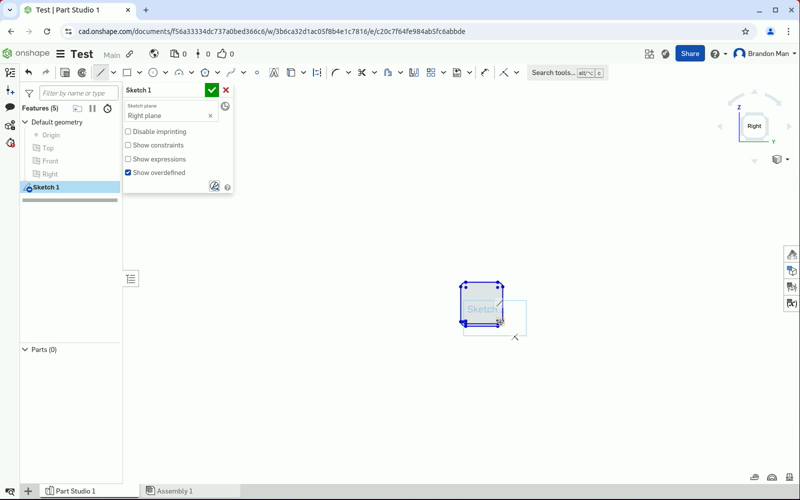
key_down(shift)
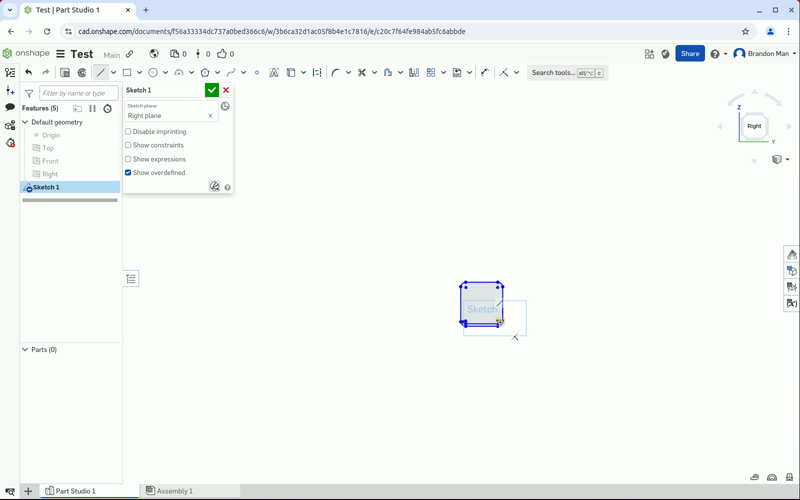
mouse_move(530, 321)
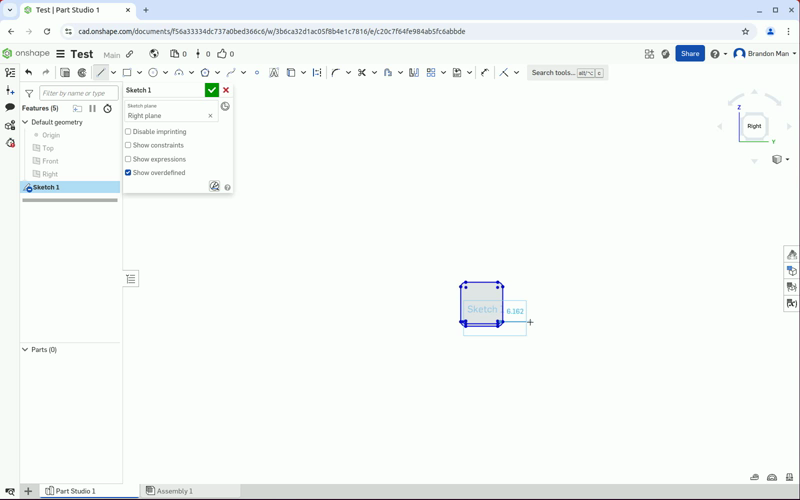
mouse_move(500, 286)
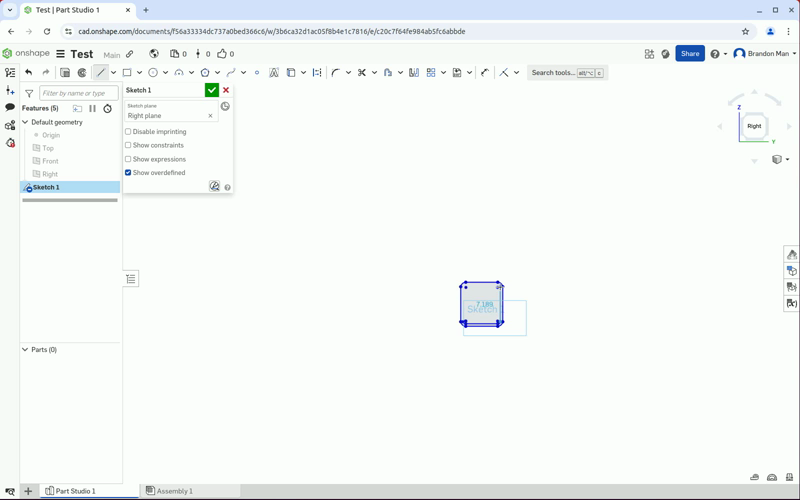
scroll(6)
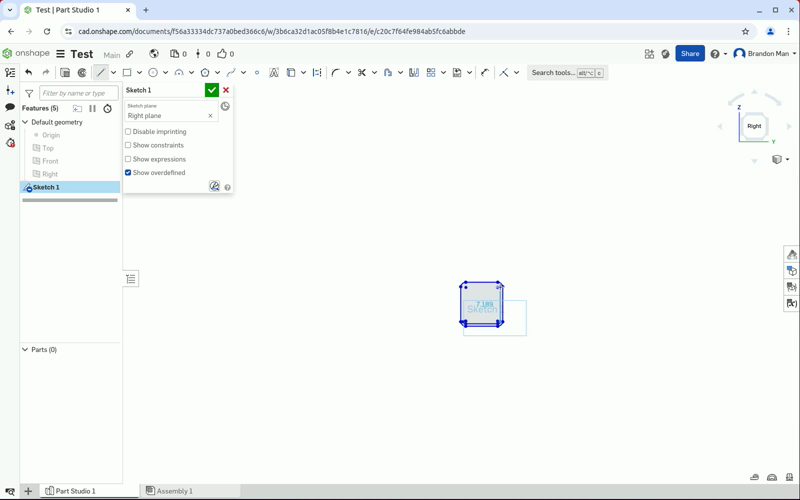
scroll(6)
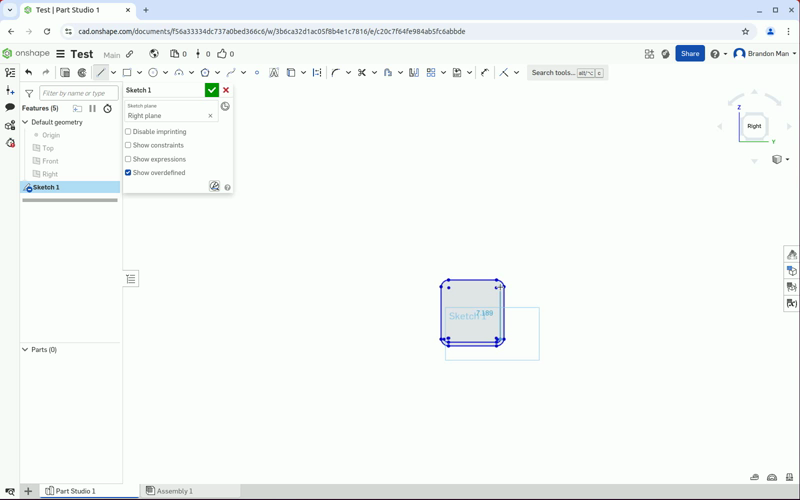
scroll(6)
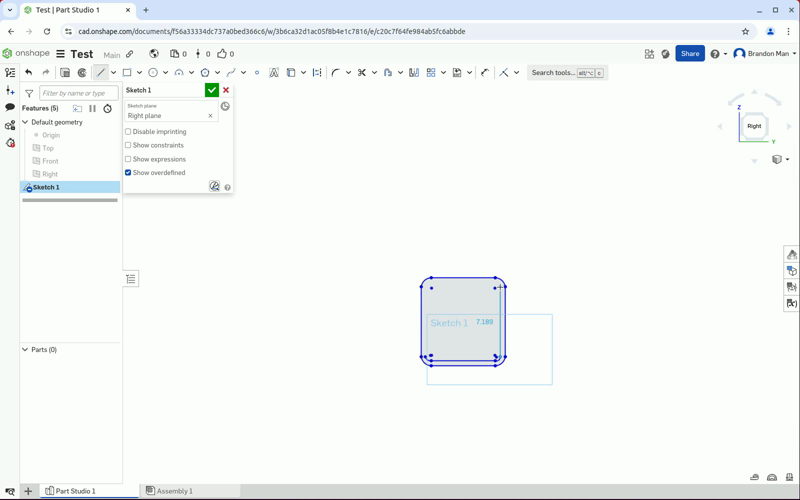
scroll(6)
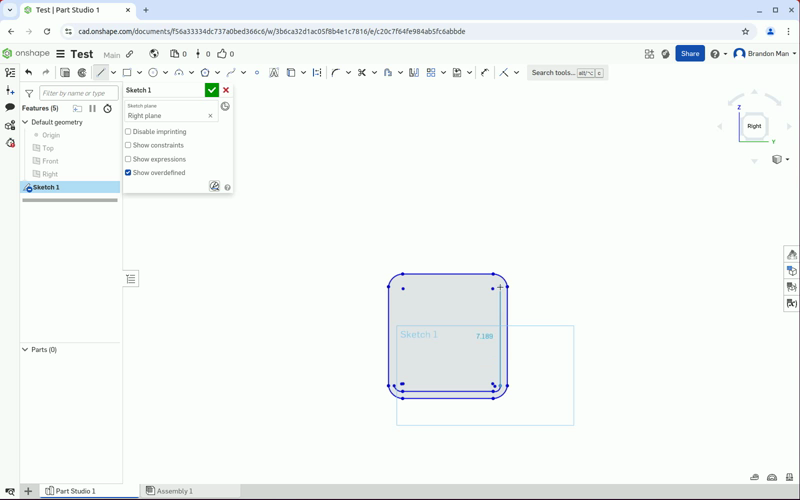
scroll(6)
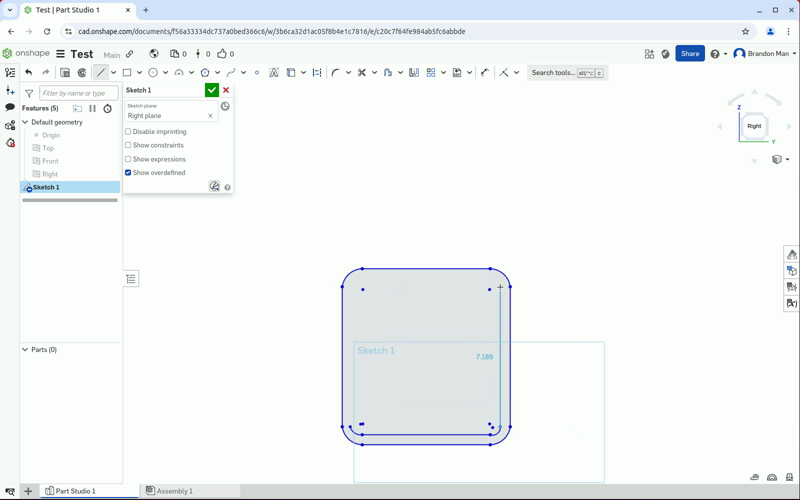
scroll(6)
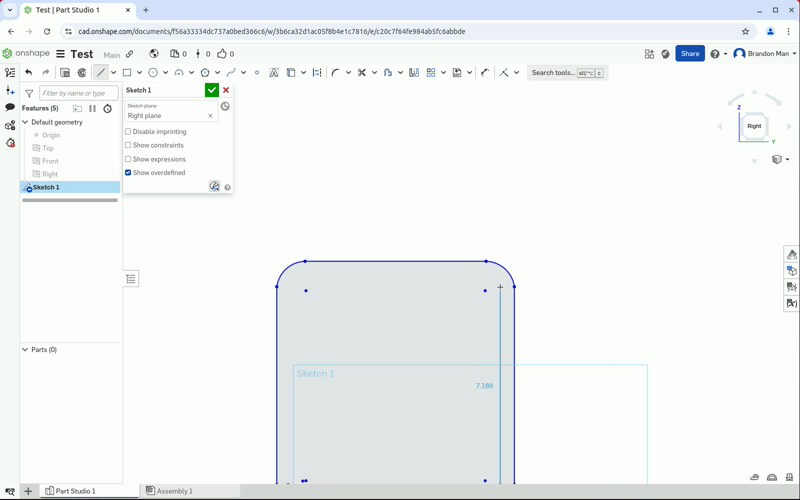
scroll(6)
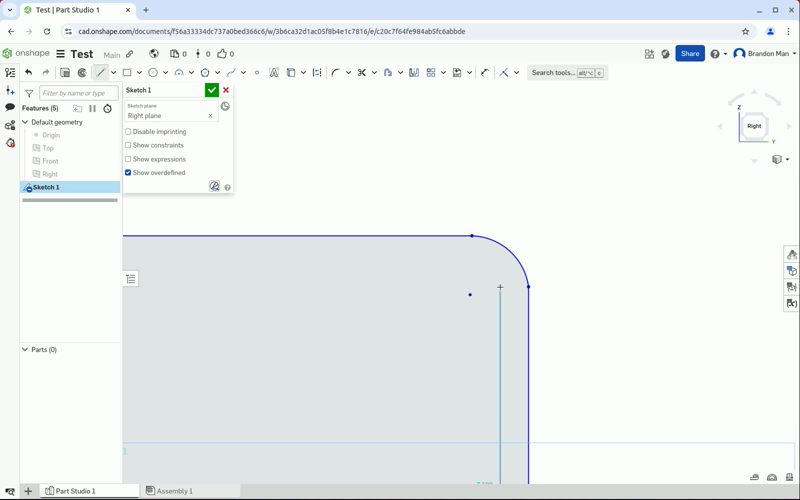
click(500, 286)
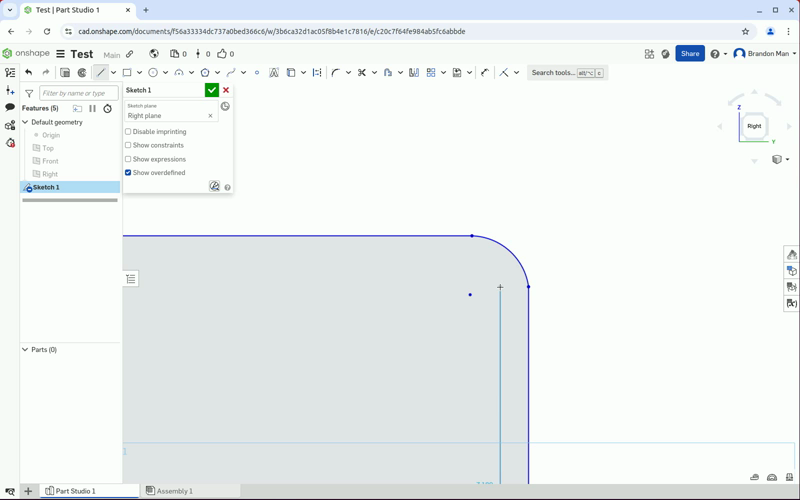
scroll(-6)
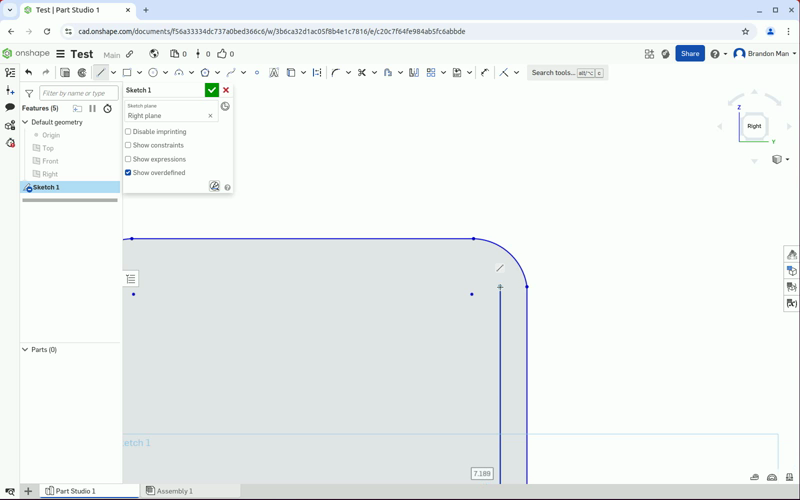
scroll(-6)
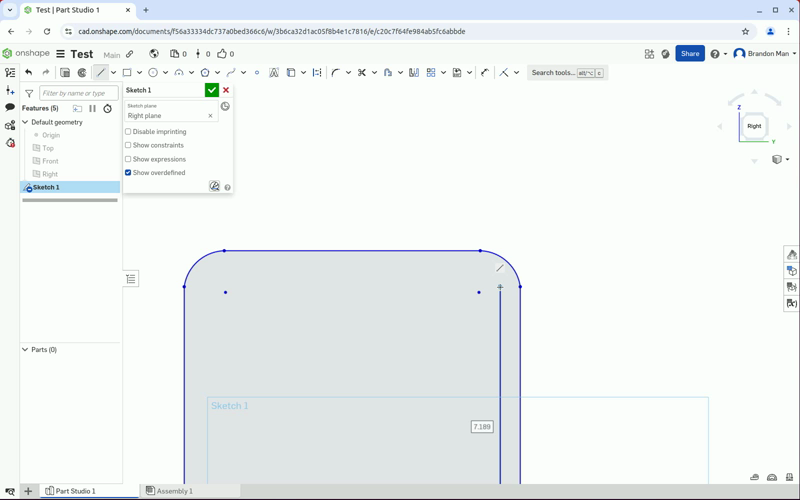
scroll(-6)
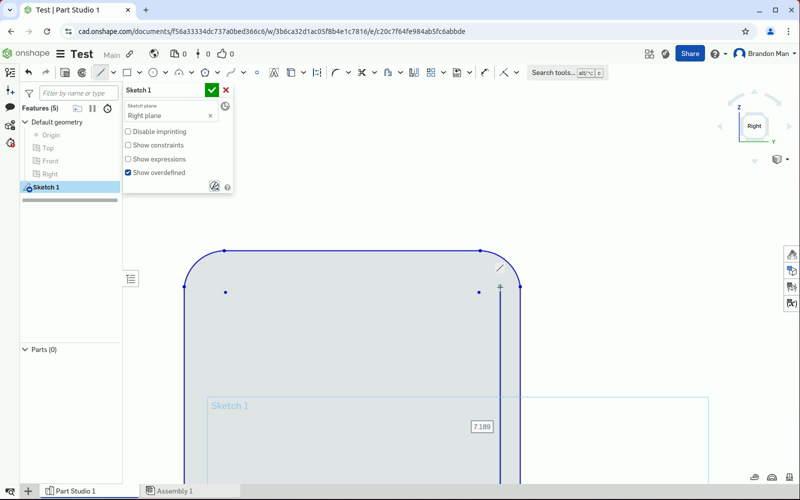
scroll(-6)
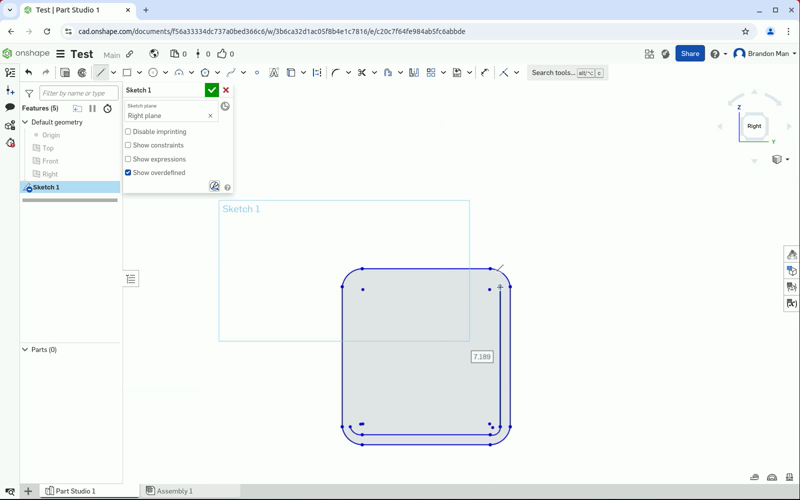
scroll(-6)
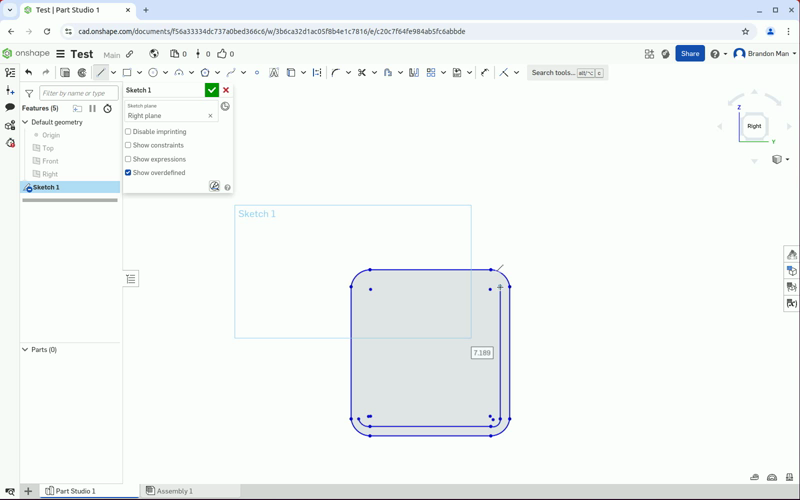
scroll(-6)
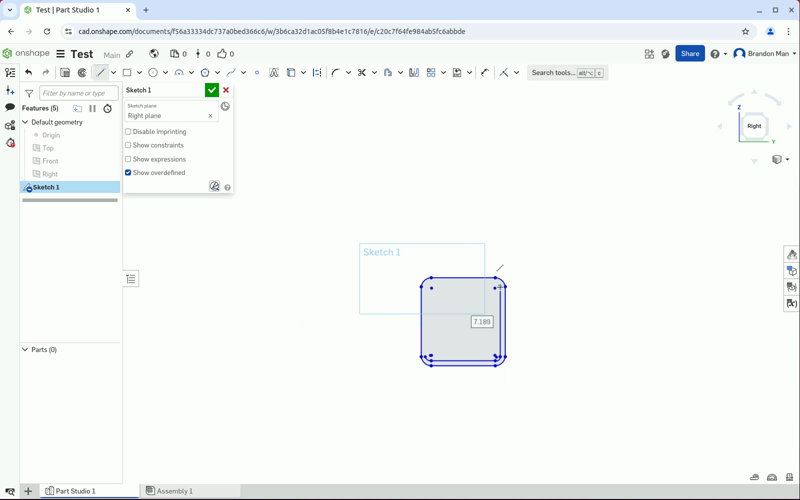
scroll(-6)
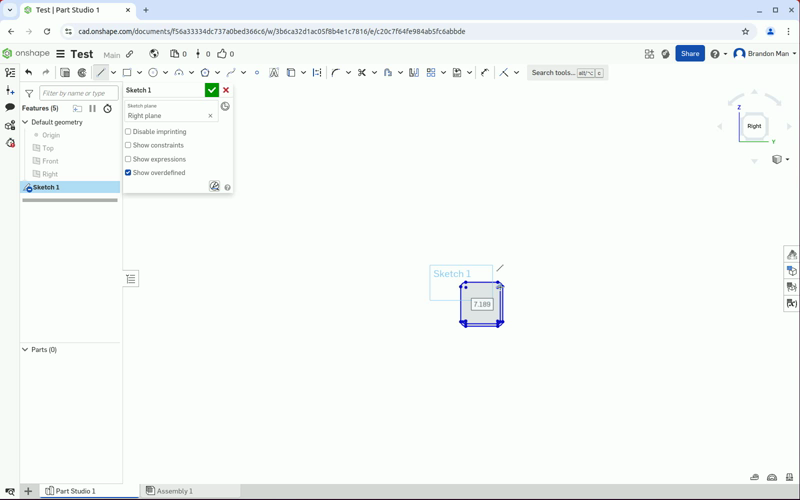
key_up(shift)
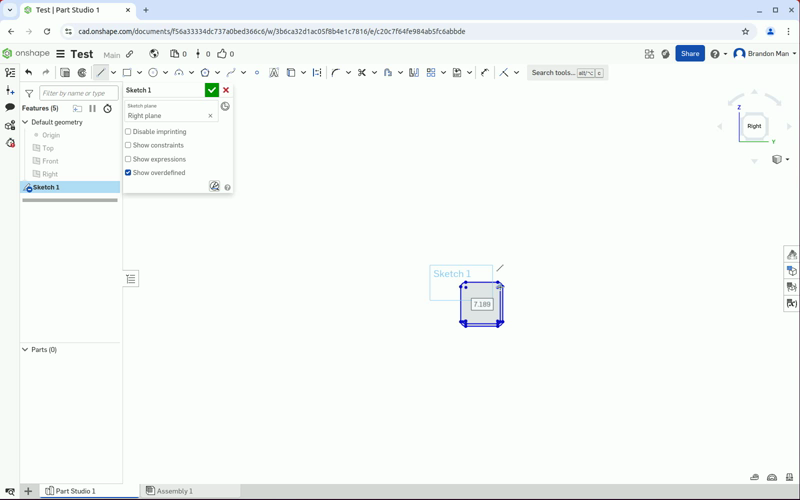
key(esc)
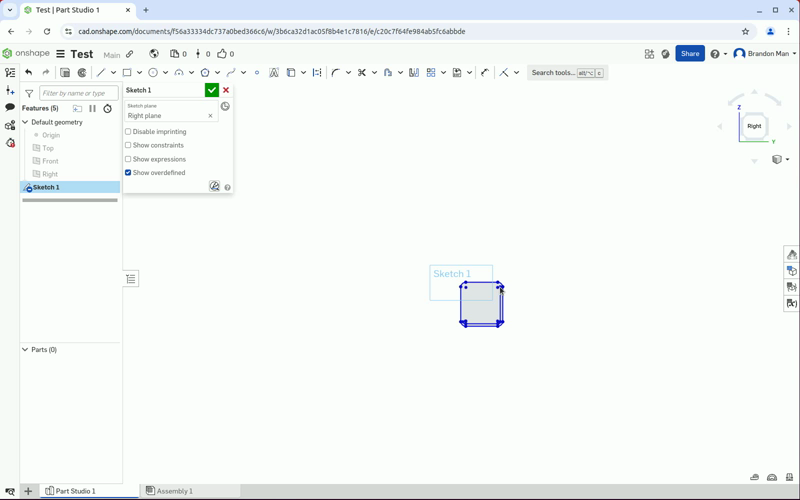
key(a)
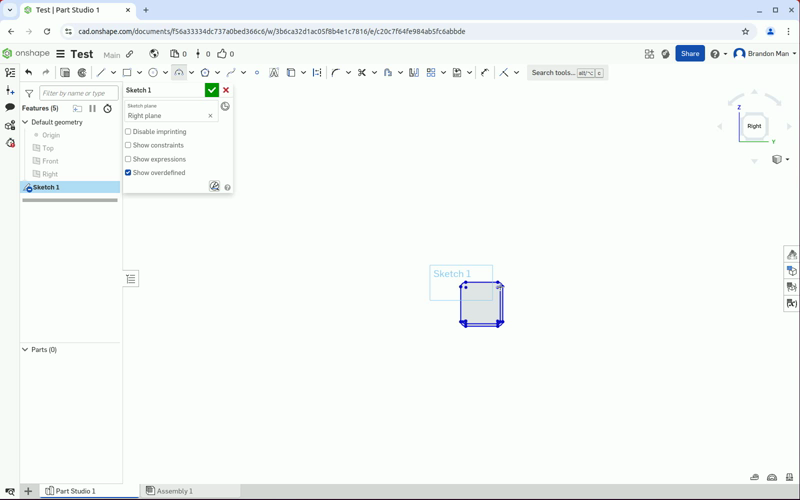
mouse_move(500, 286)
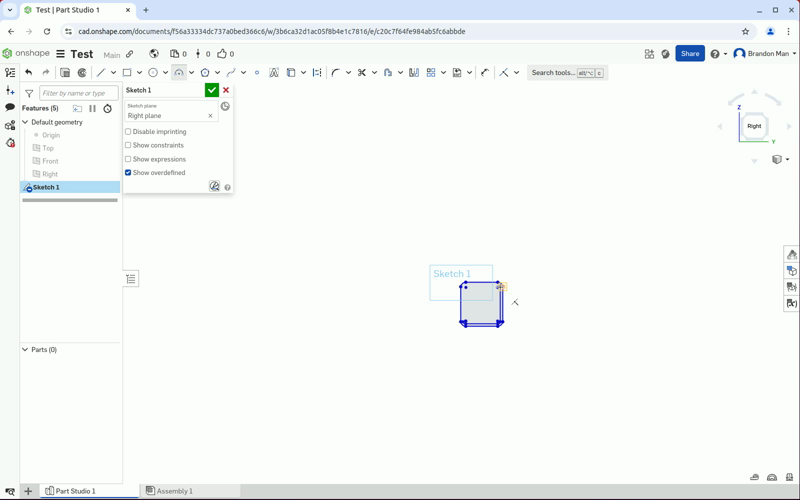
scroll(6)
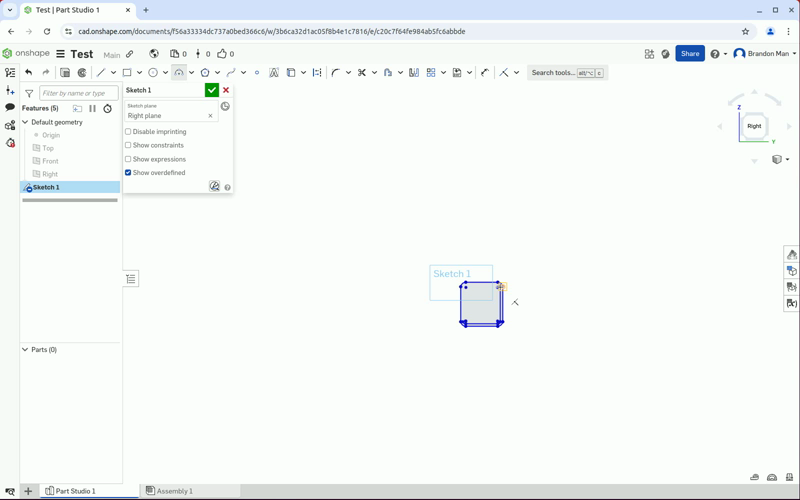
scroll(6)
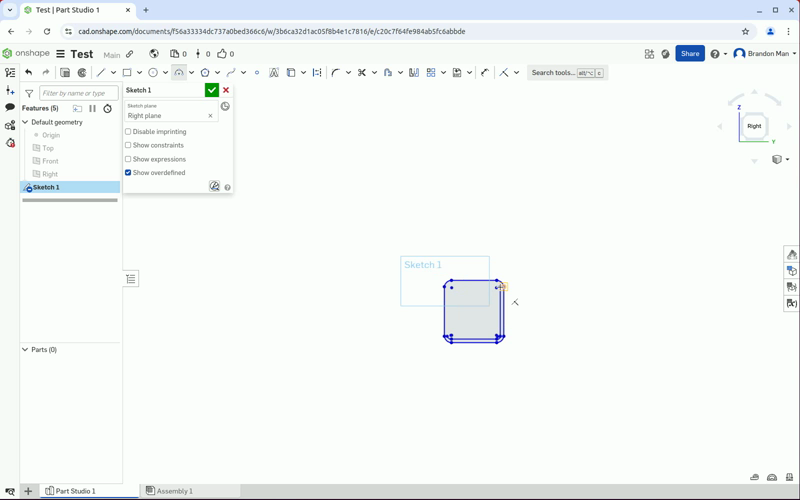
scroll(6)
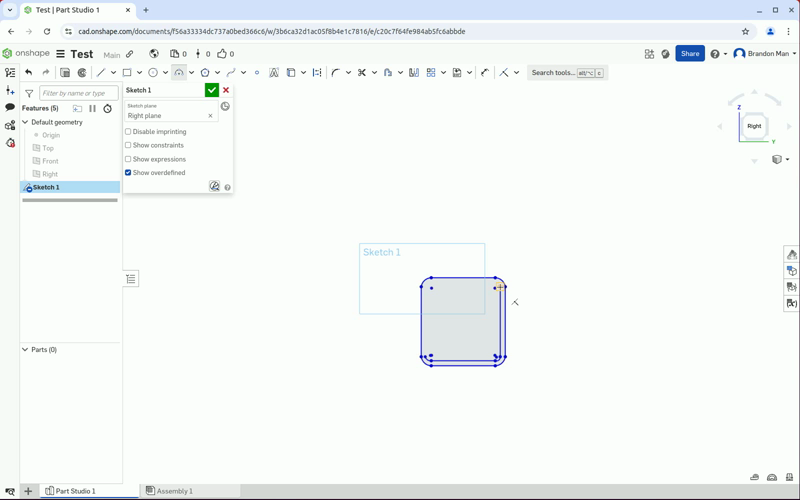
scroll(6)
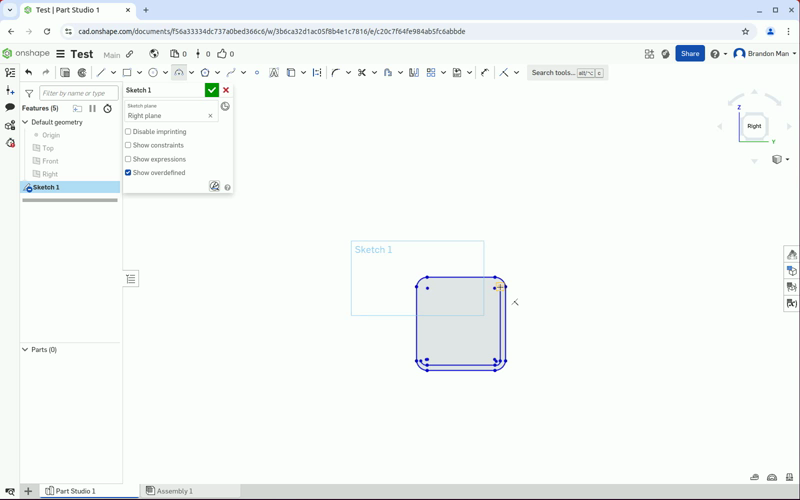
scroll(6)
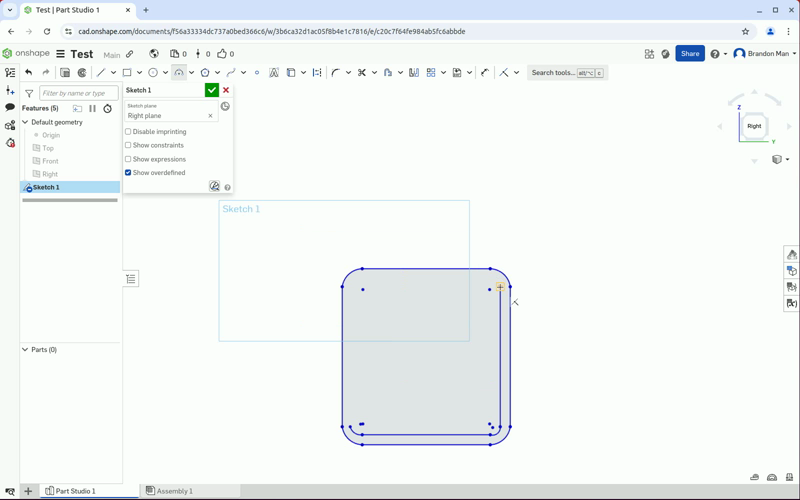
scroll(6)
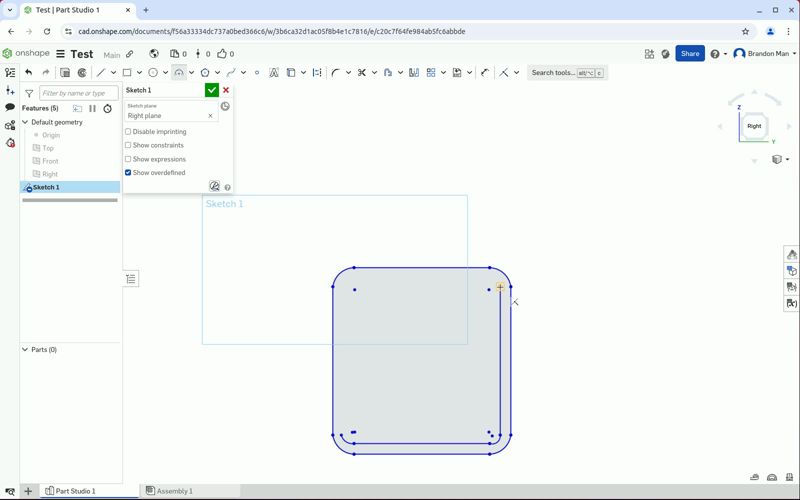
scroll(6)
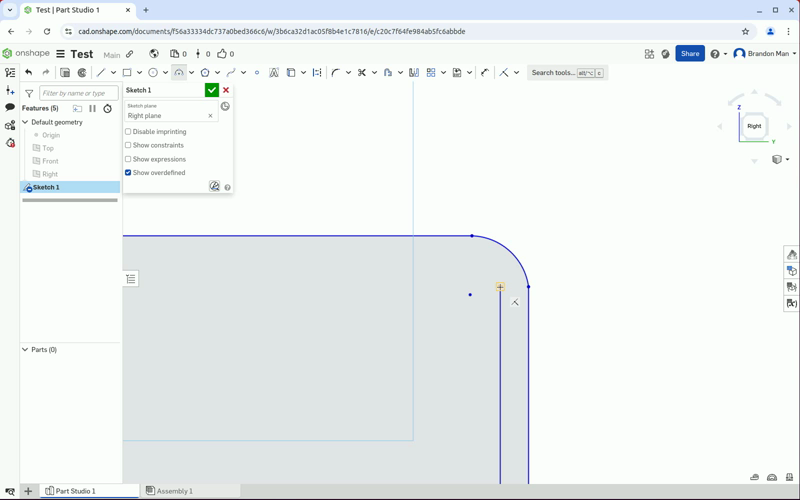
click(500, 286)
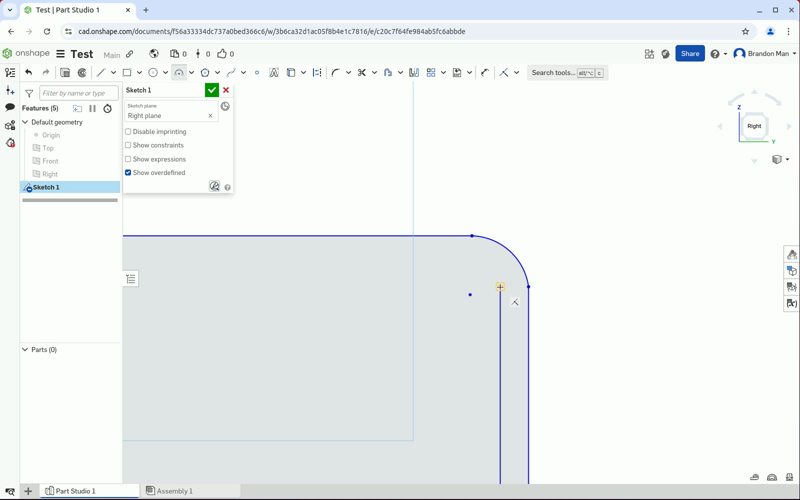
scroll(-6)
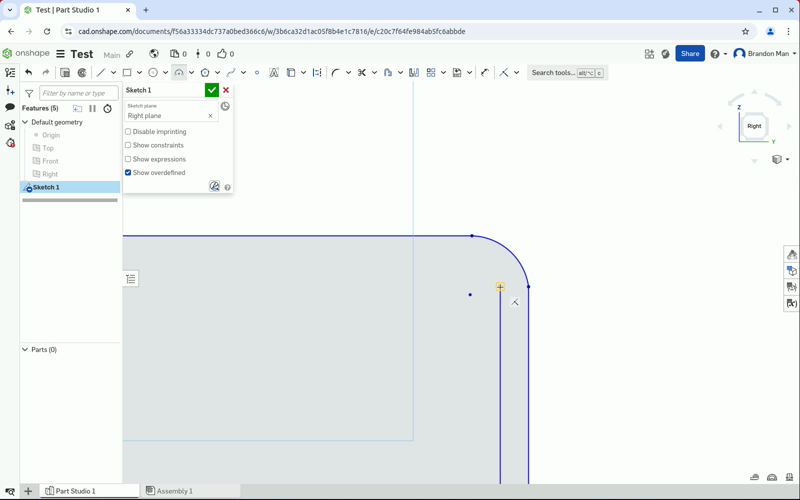
scroll(-6)
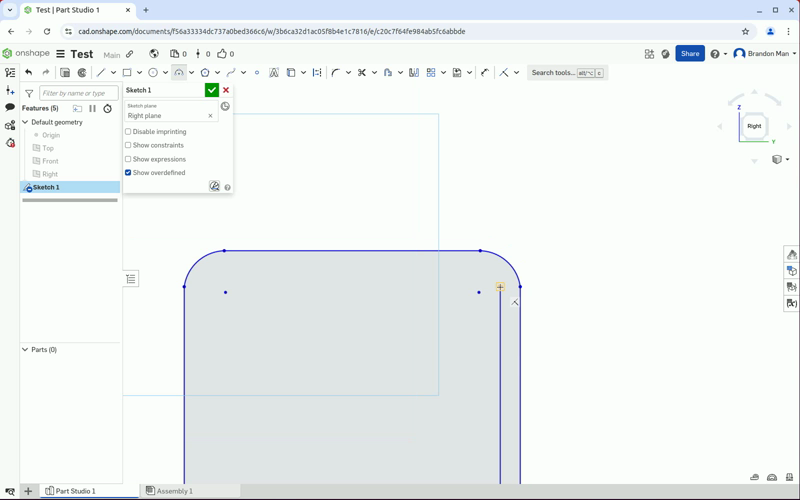
scroll(-6)
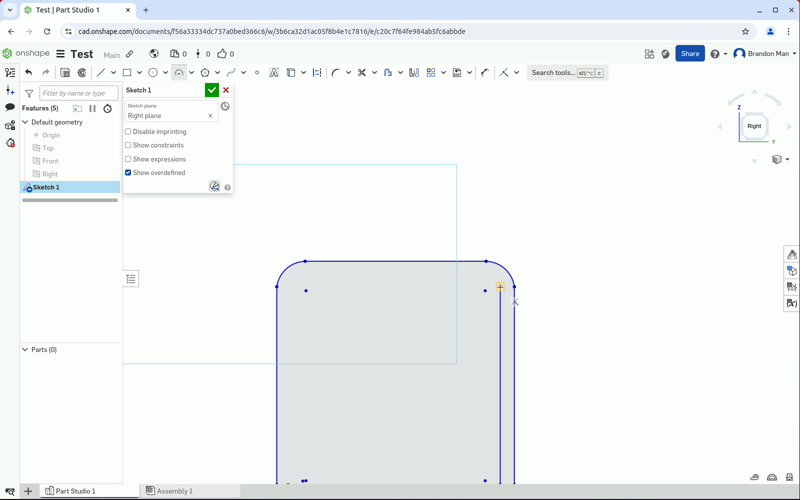
scroll(-6)
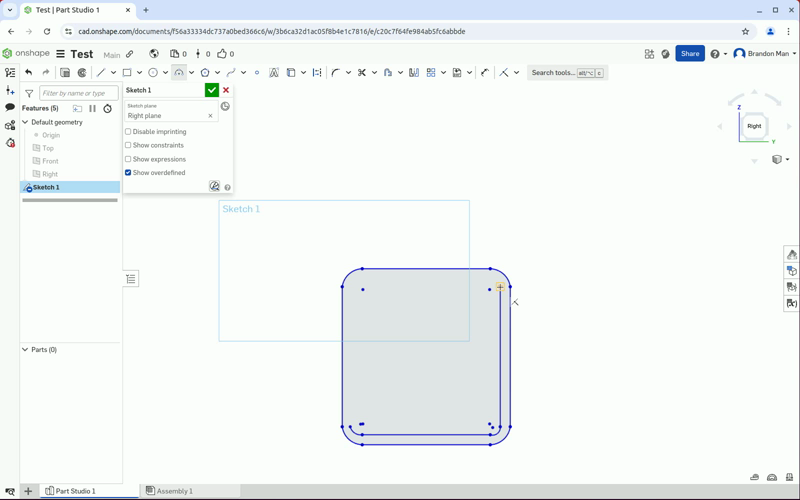
scroll(-6)
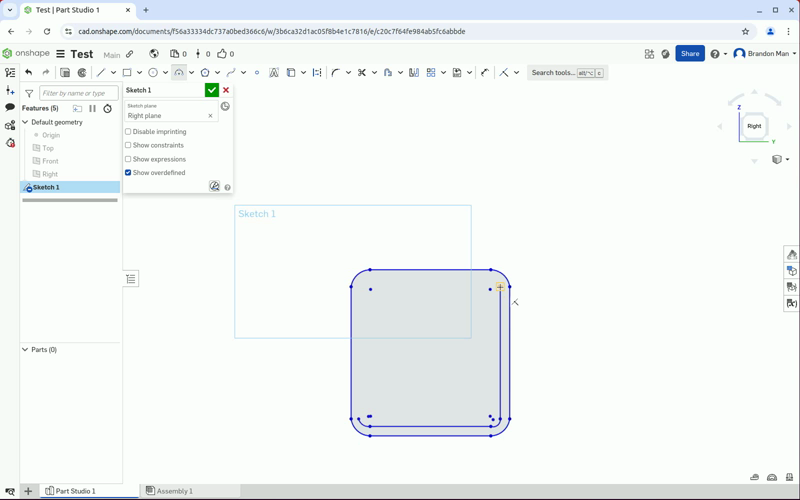
scroll(-6)
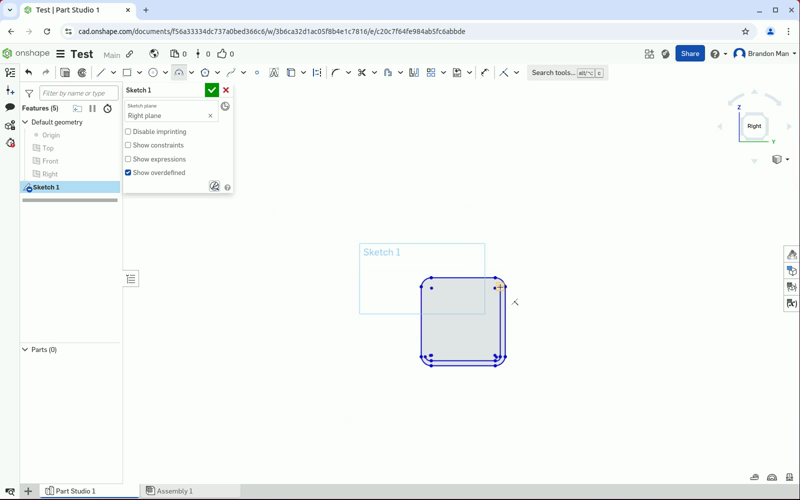
scroll(-6)
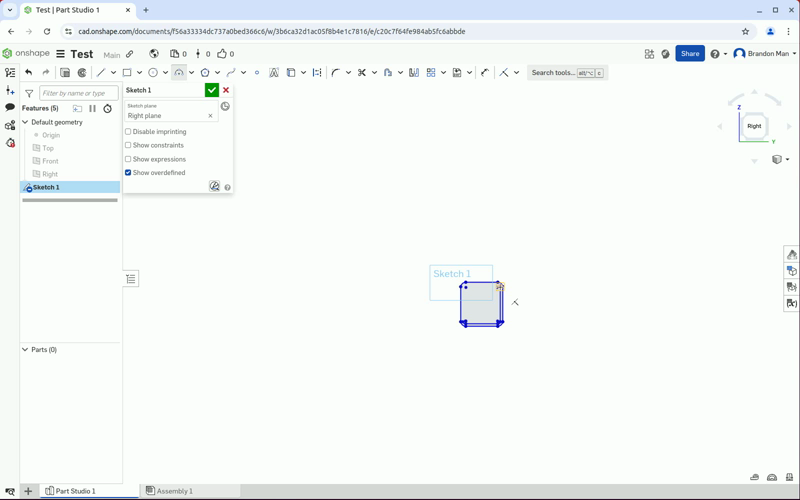
key_down(shift)
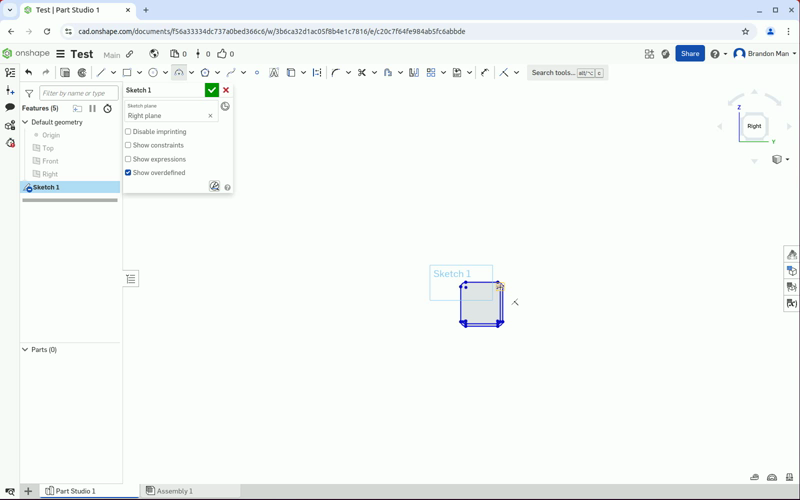
mouse_move(497, 284)
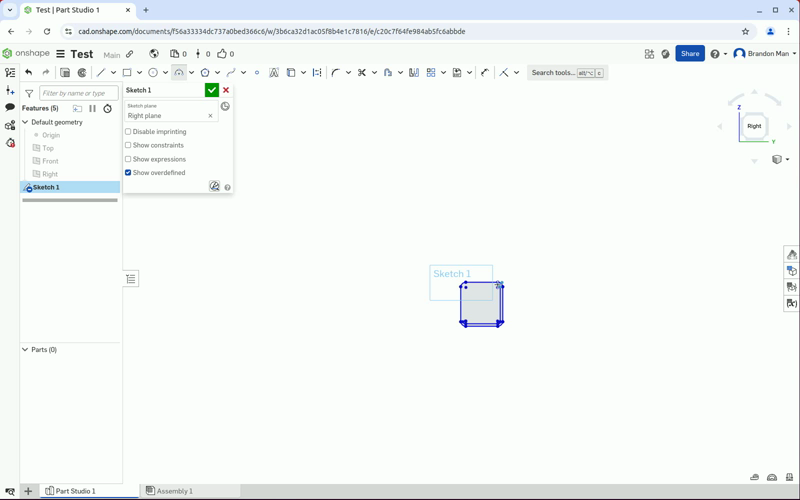
scroll(6)
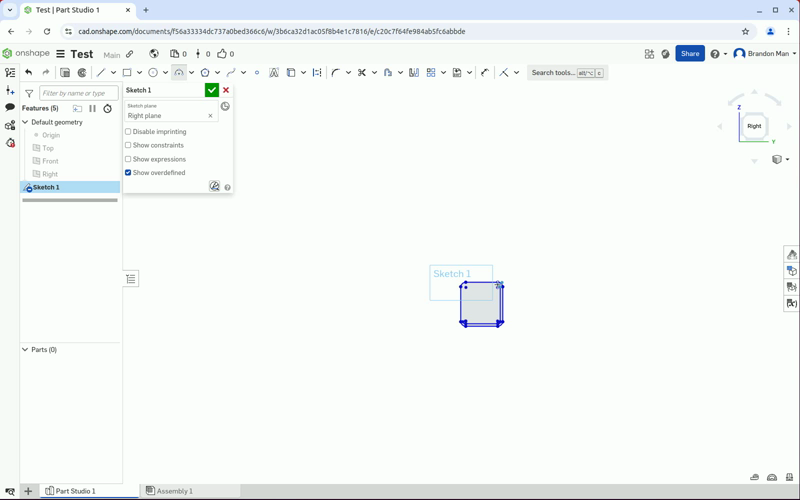
scroll(6)
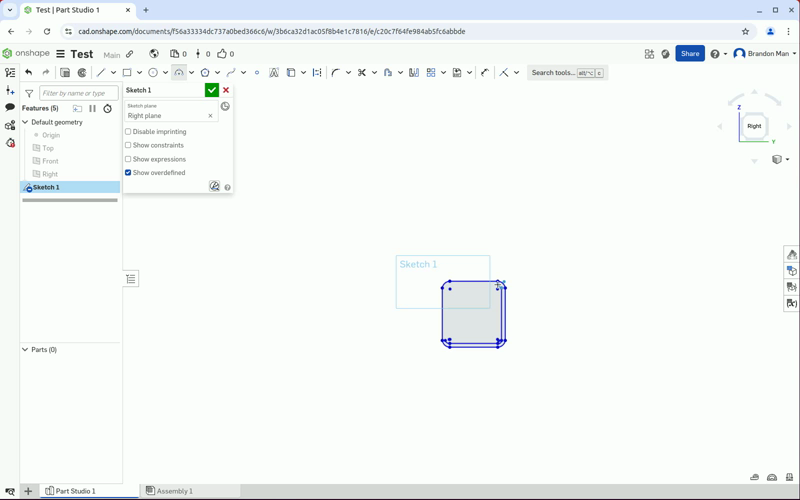
scroll(6)
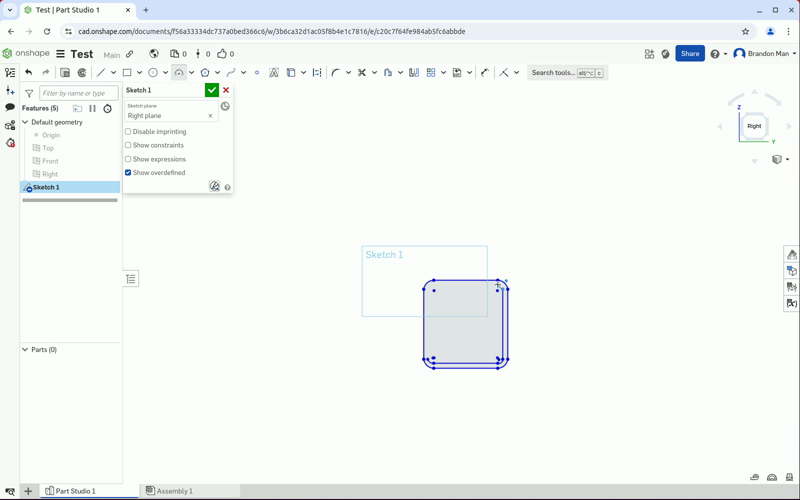
scroll(6)
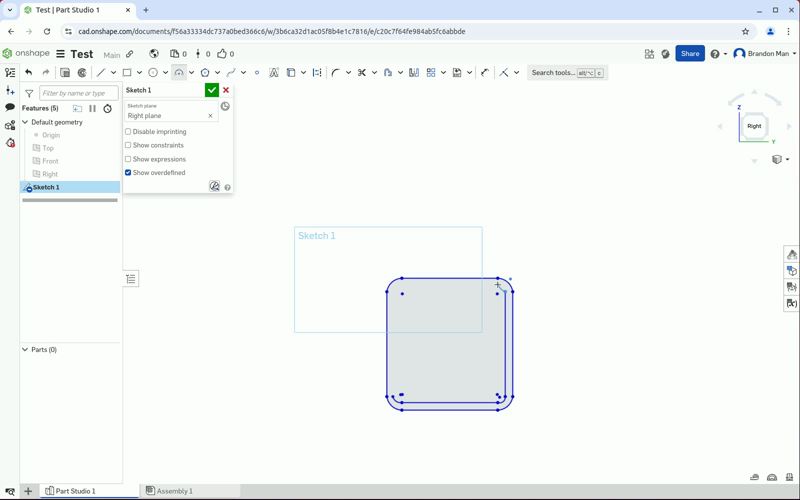
scroll(6)
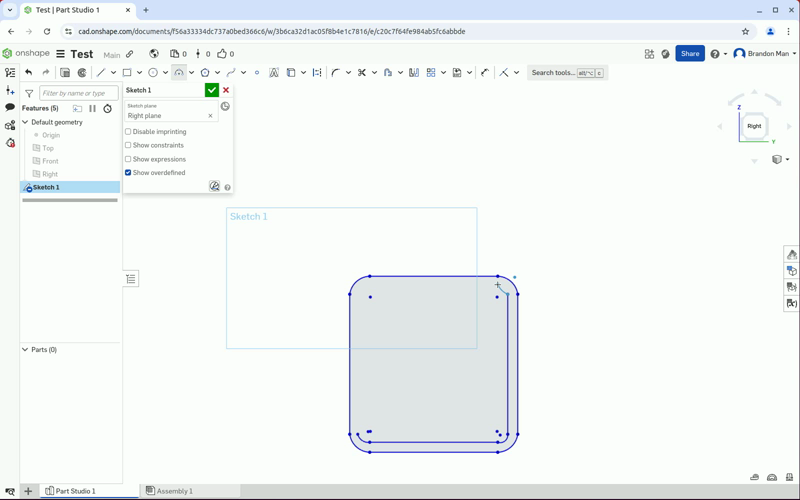
scroll(6)
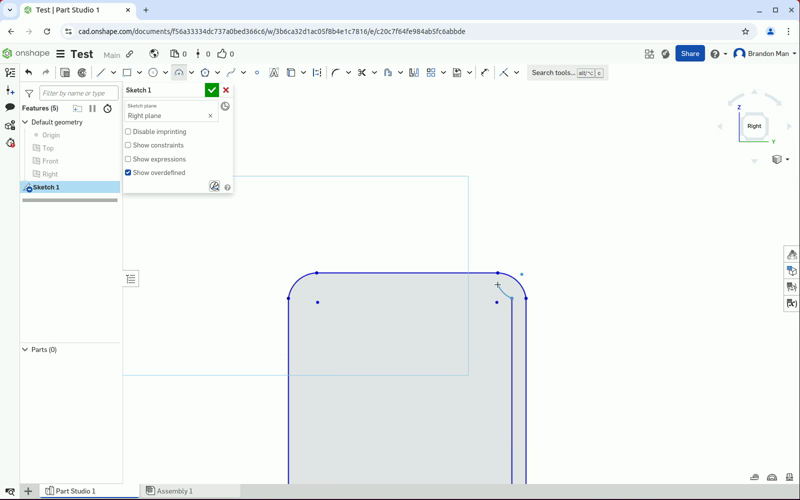
scroll(6)
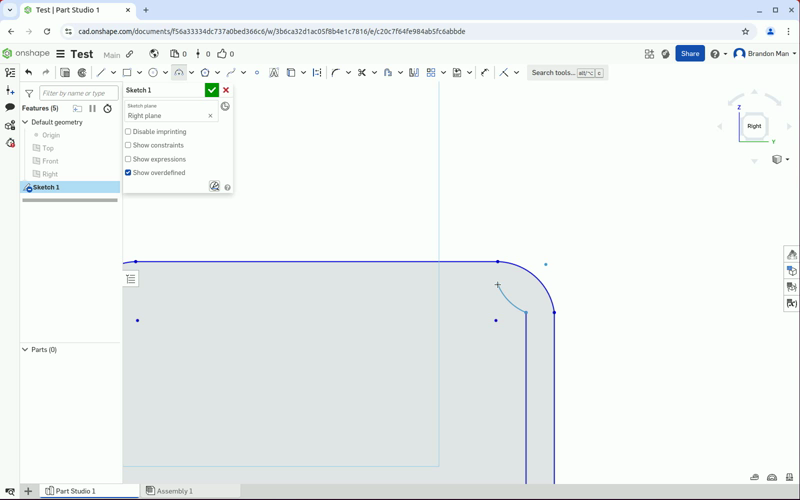
click(497, 284)
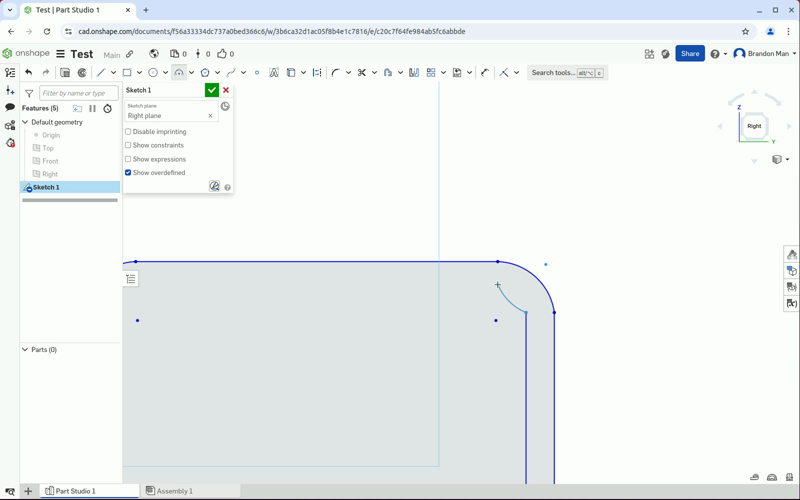
scroll(-6)
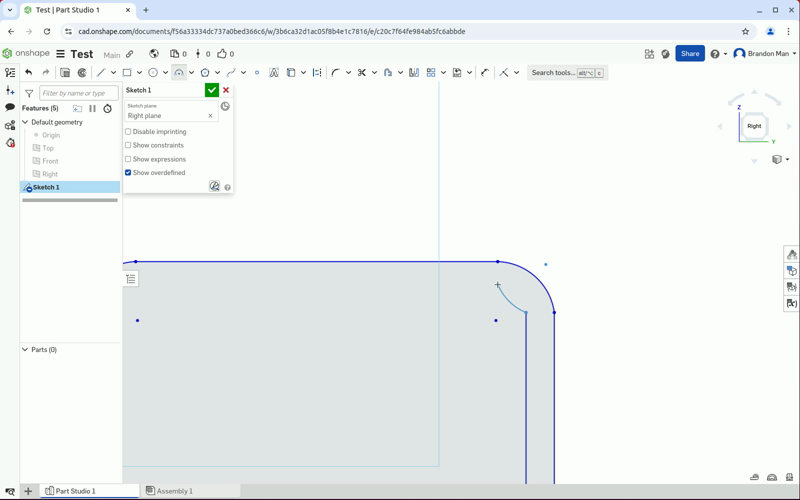
scroll(-6)
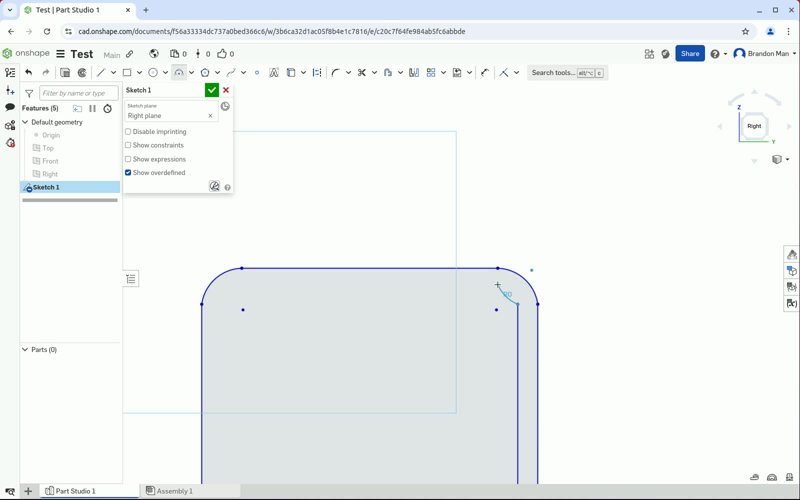
scroll(-6)
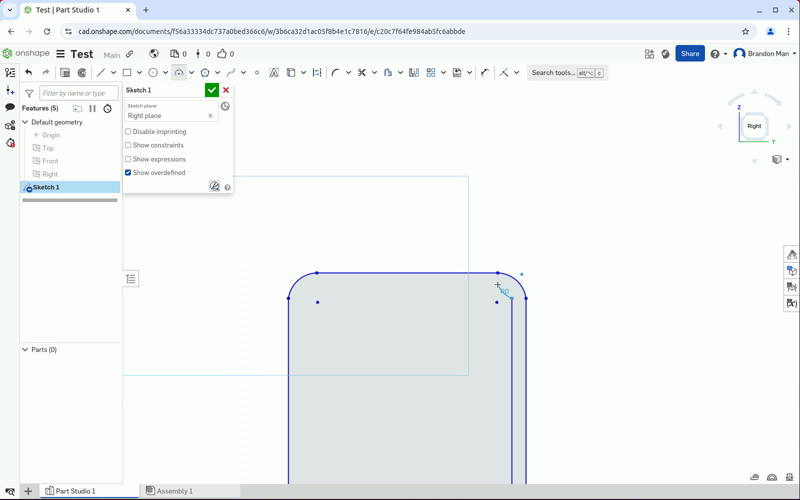
scroll(-6)
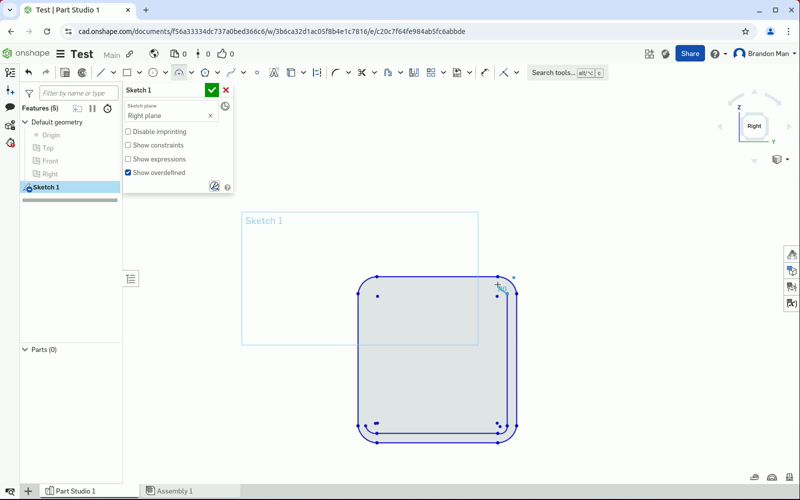
scroll(-6)
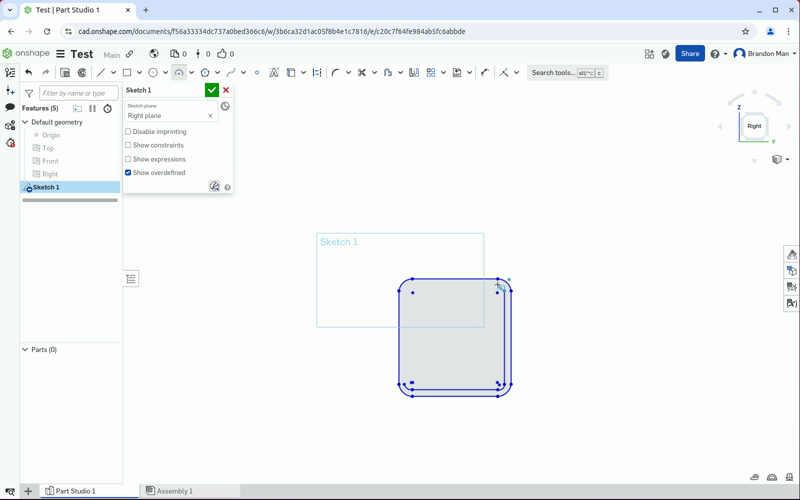
scroll(-6)
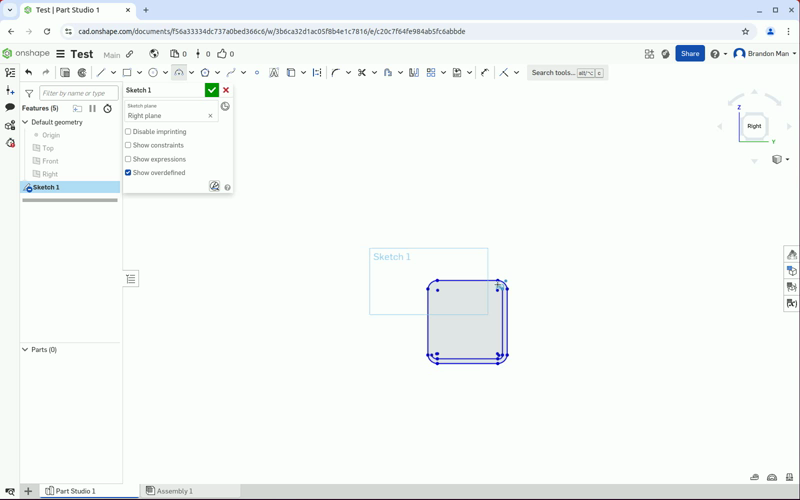
scroll(-6)
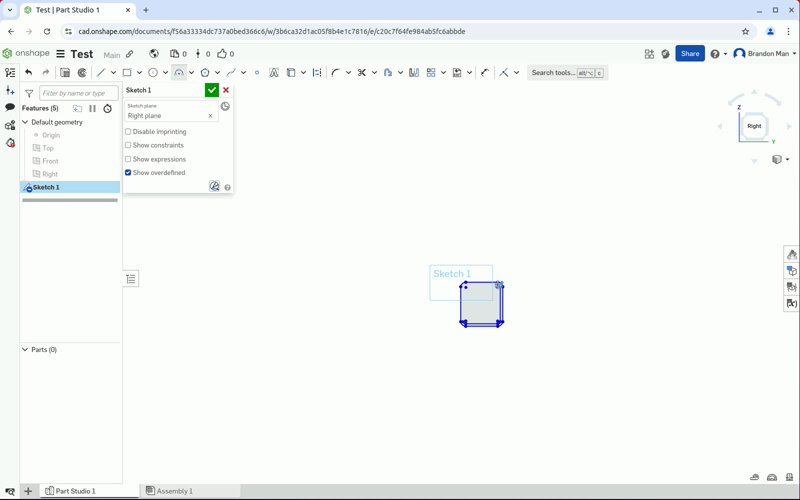
mouse_move(499, 285)
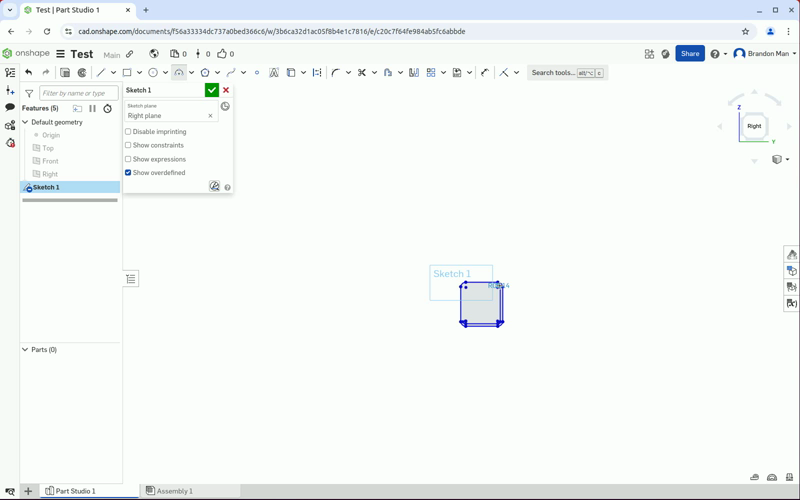
scroll(6)
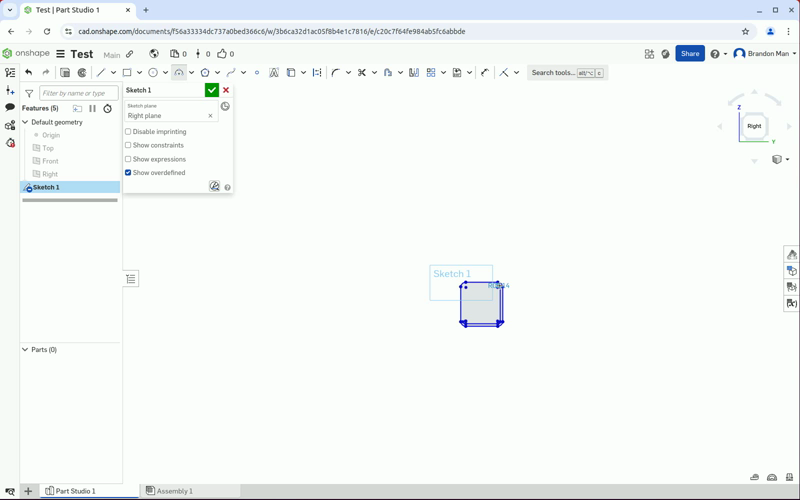
scroll(6)
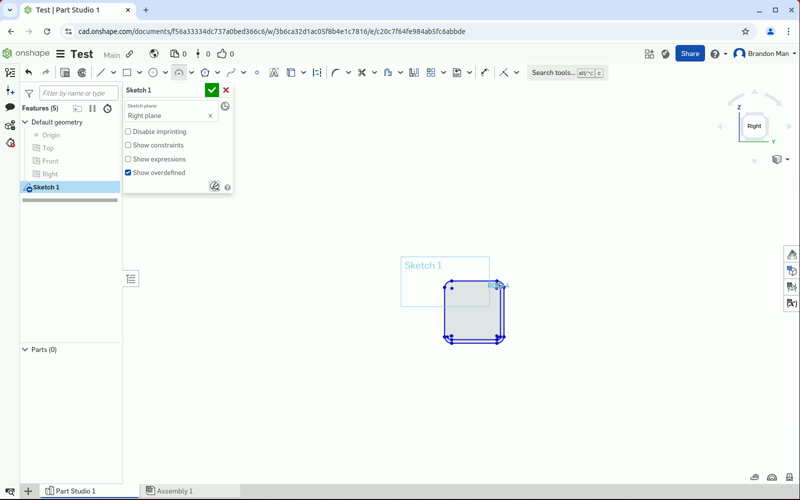
scroll(6)
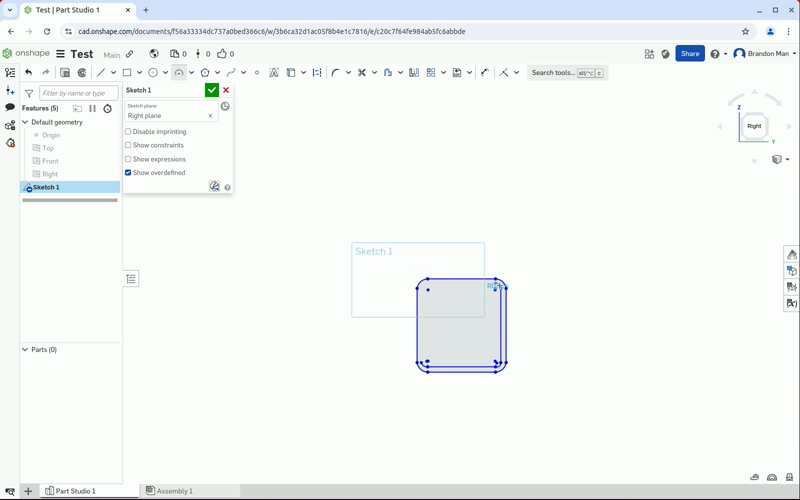
scroll(6)
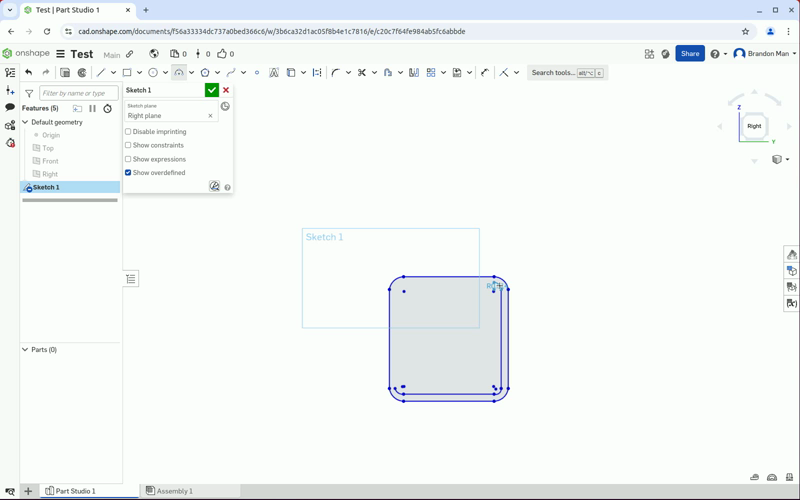
scroll(6)
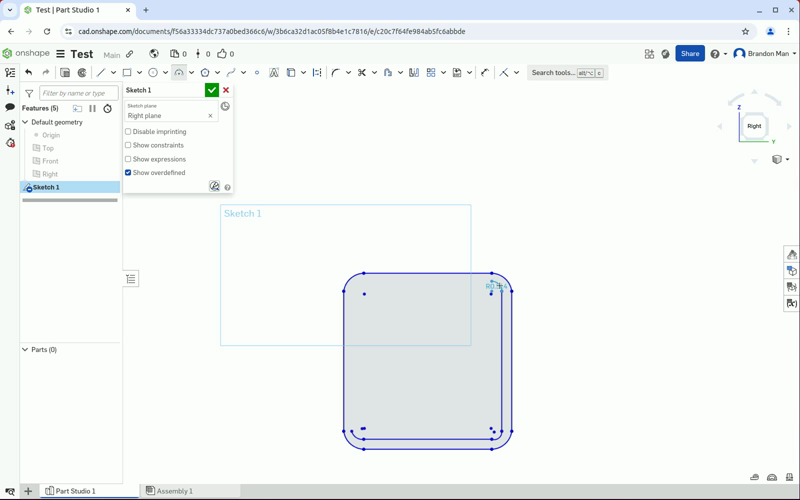
scroll(6)
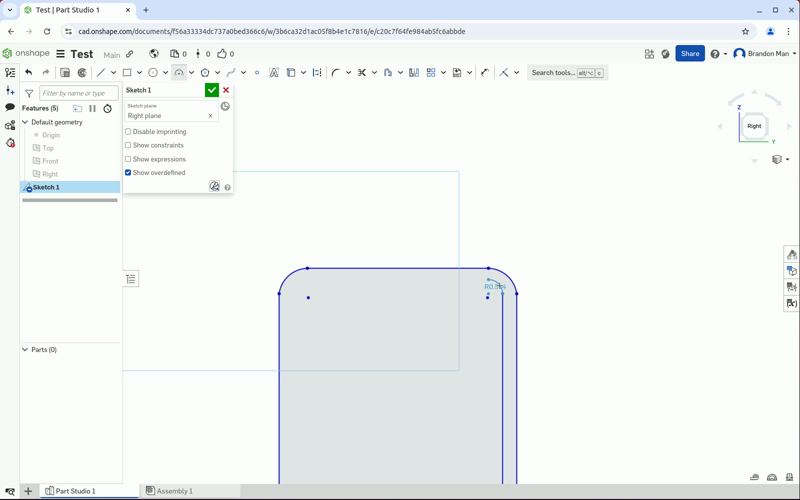
scroll(6)
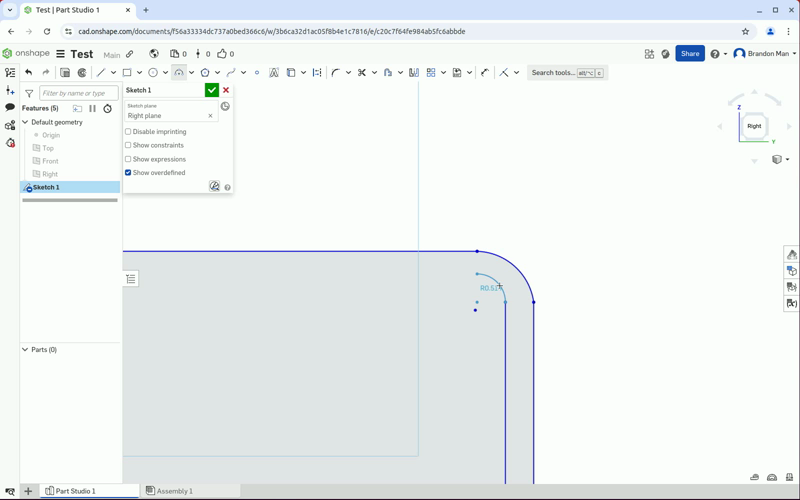
click(499, 285)
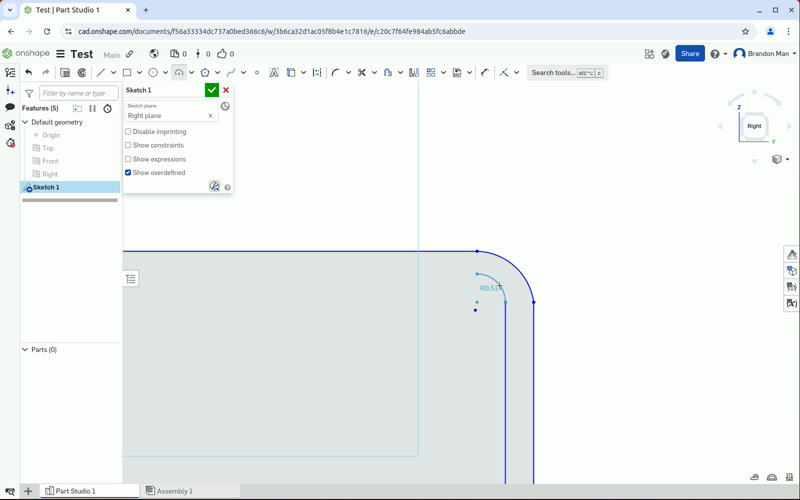
scroll(-6)
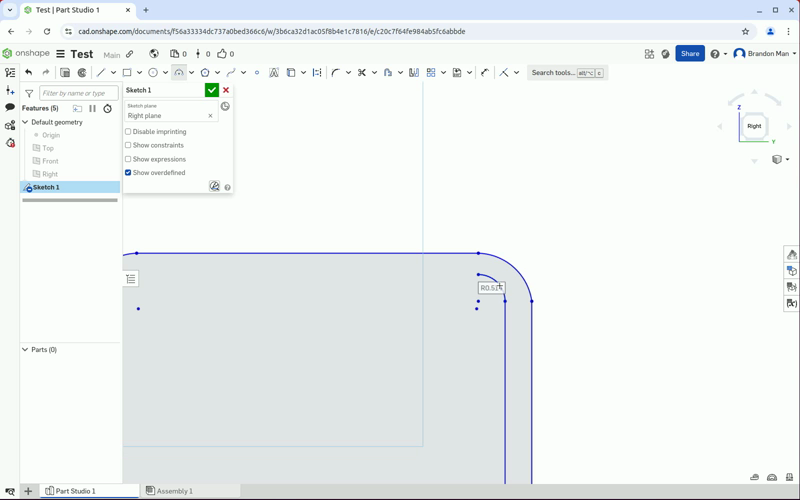
scroll(-6)
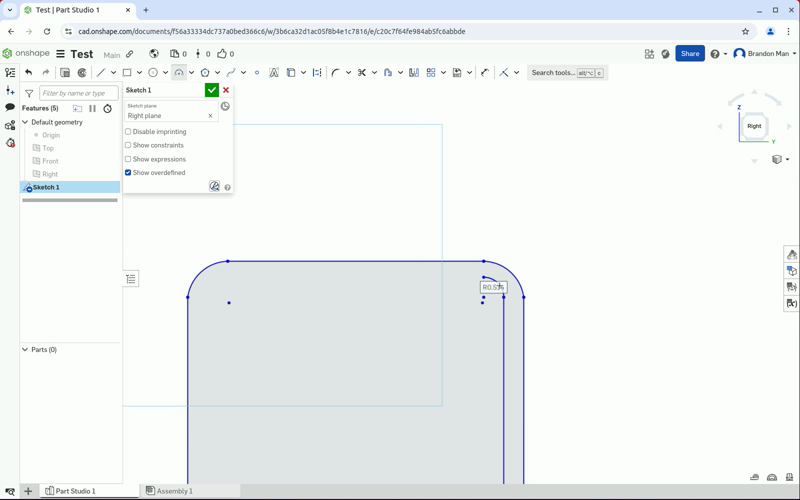
scroll(-6)
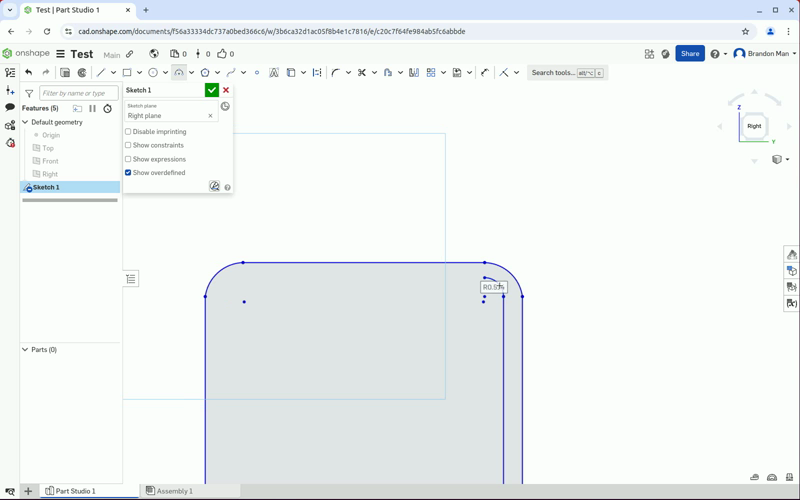
scroll(-6)
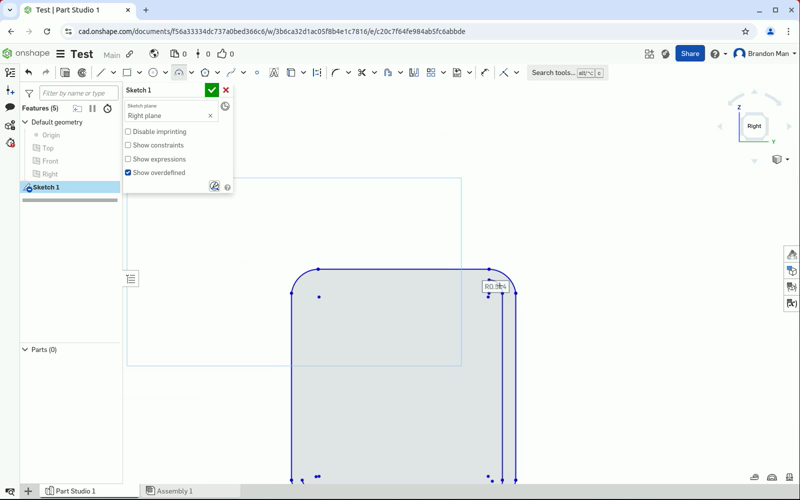
scroll(-6)
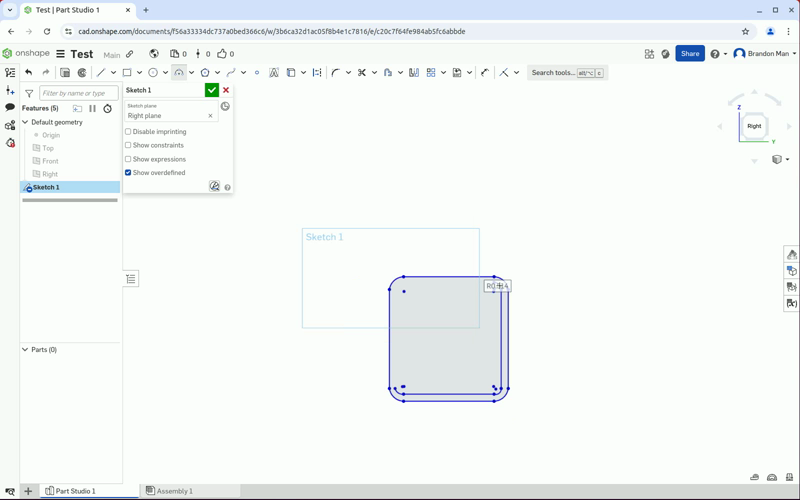
scroll(-6)
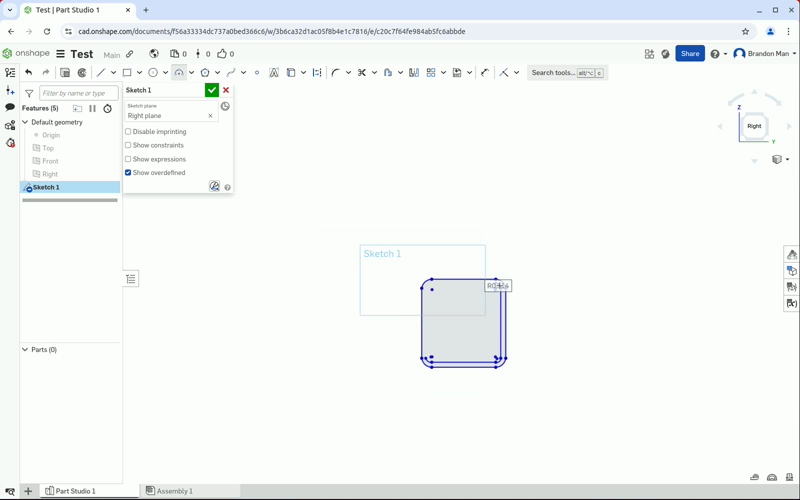
scroll(-6)
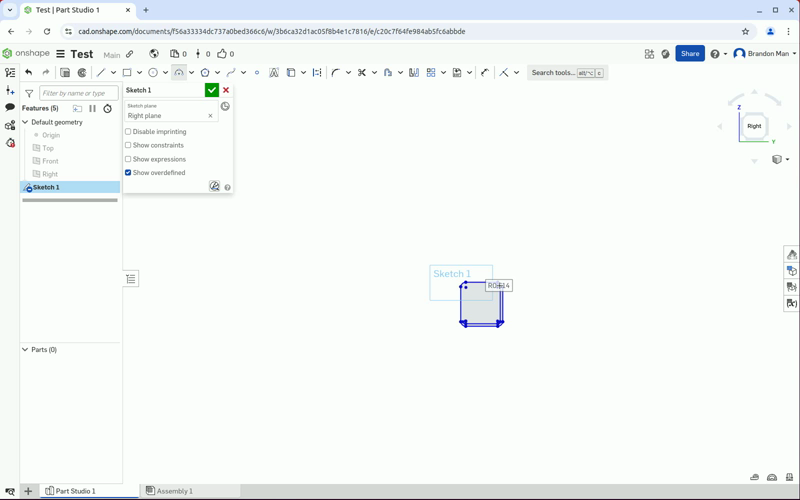
key_up(shift)
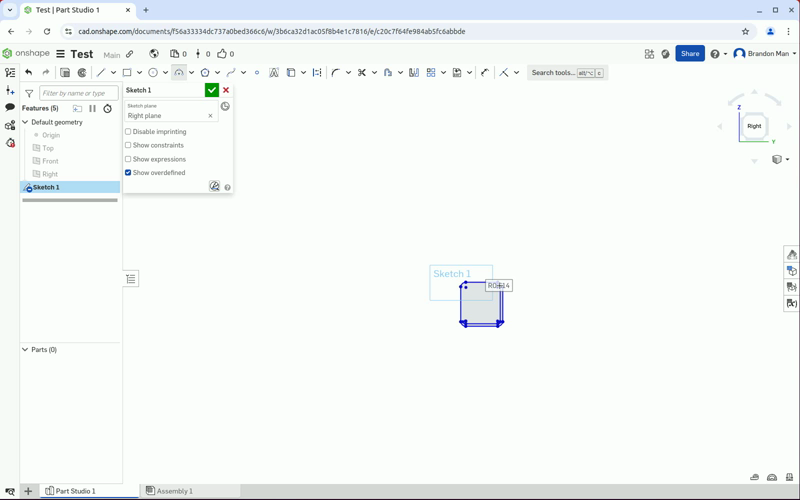
key(esc)
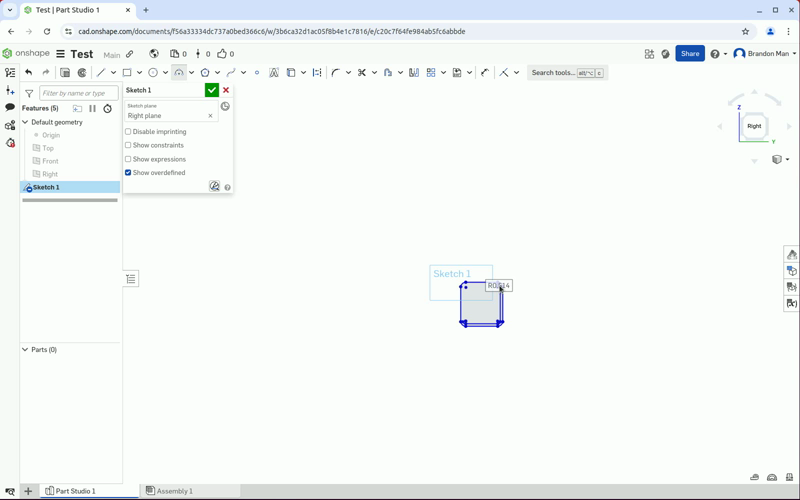
key(l)
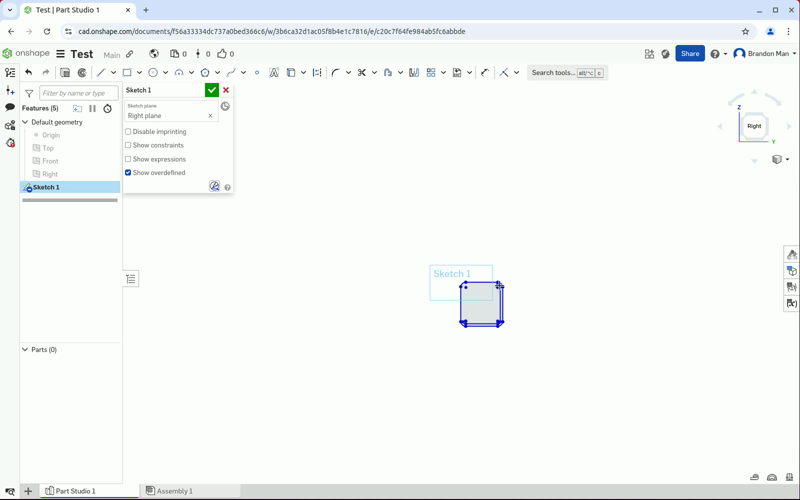
mouse_move(497, 284)
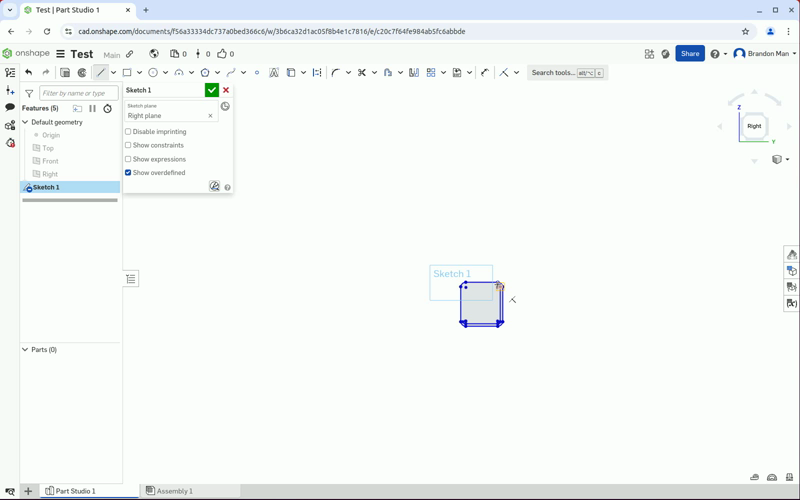
scroll(6)
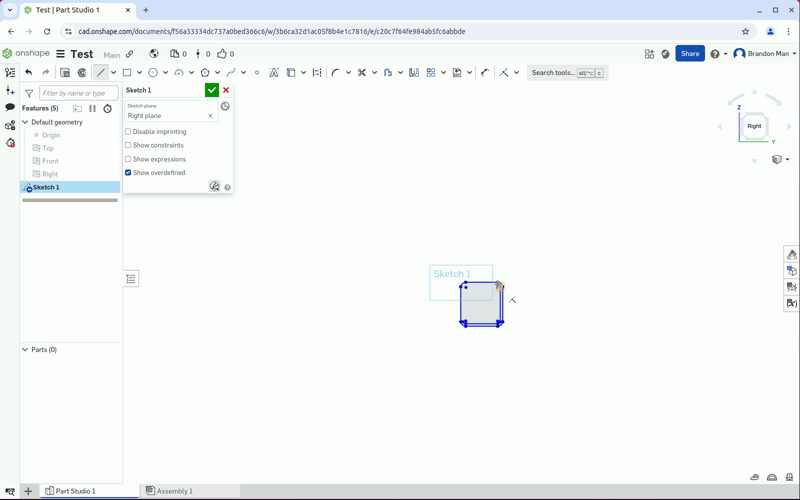
scroll(6)
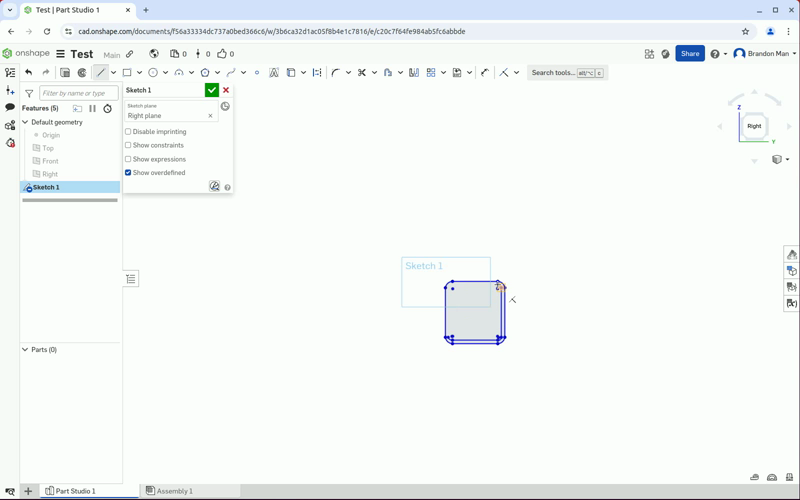
scroll(6)
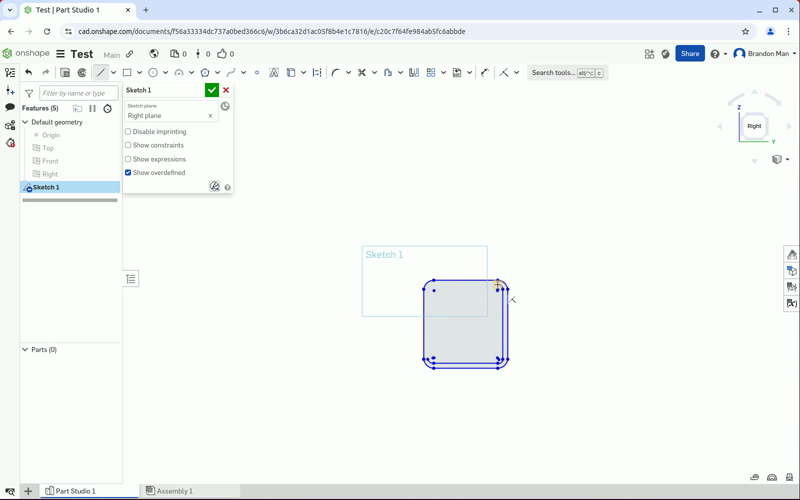
scroll(6)
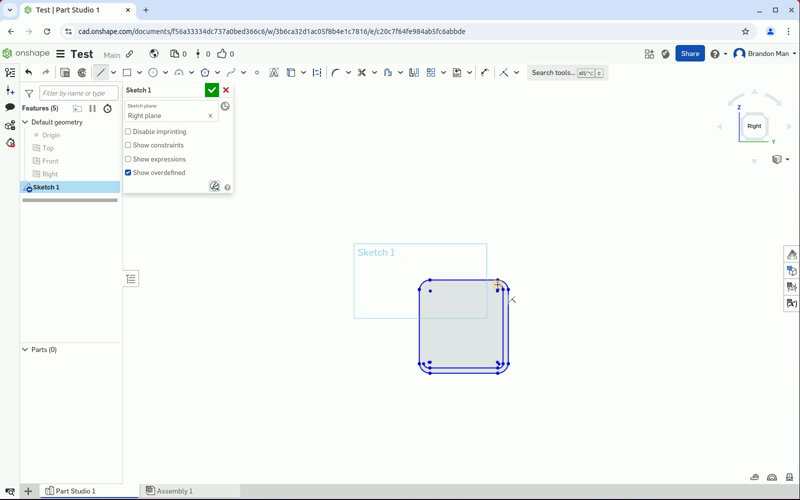
scroll(6)
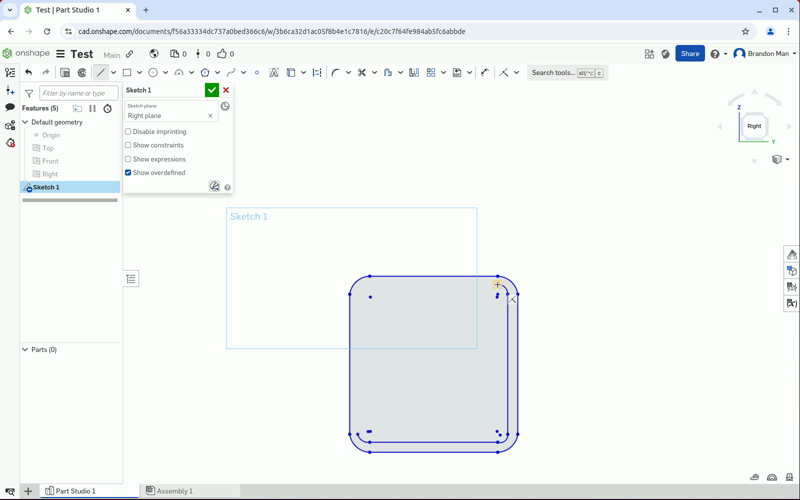
scroll(6)
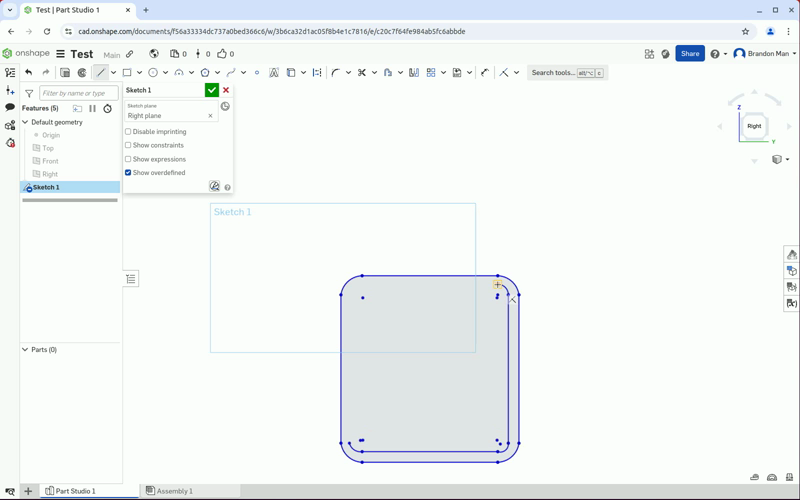
scroll(6)
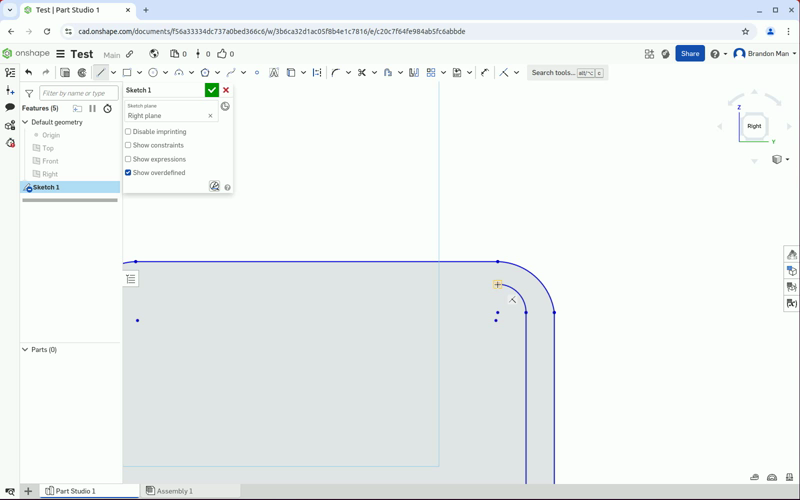
click(497, 284)
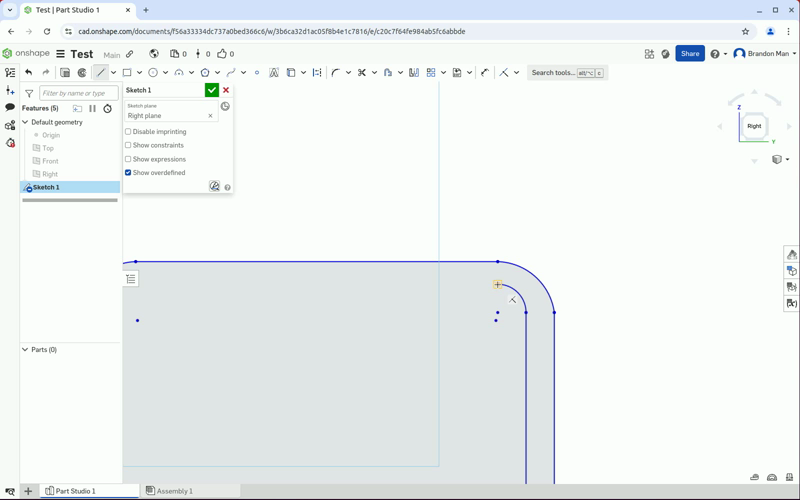
scroll(-6)
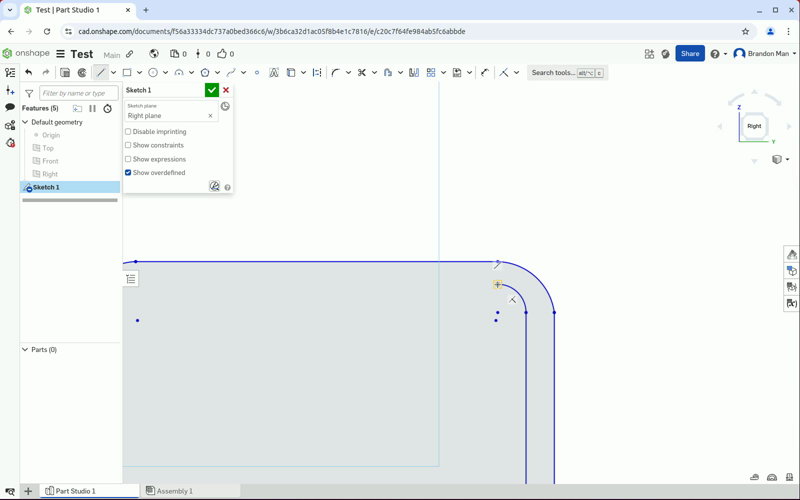
scroll(-6)
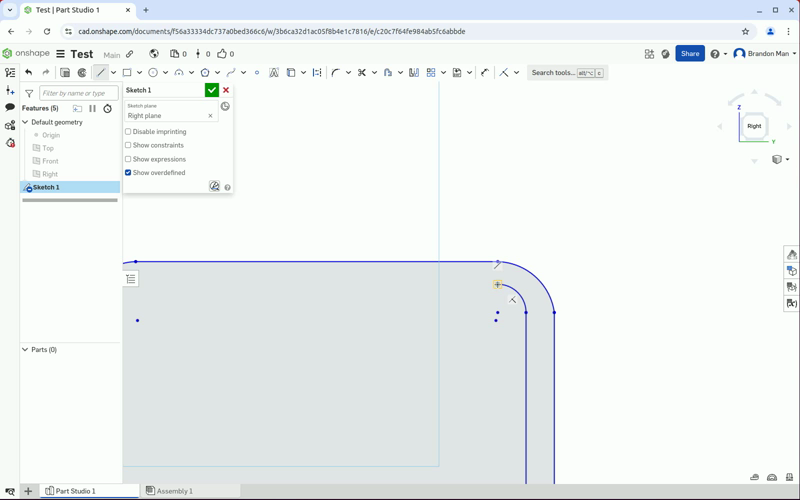
scroll(-6)
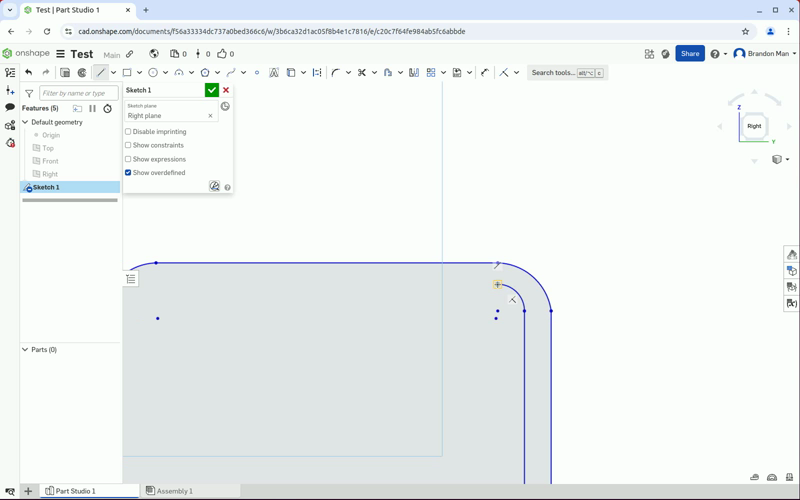
scroll(-6)
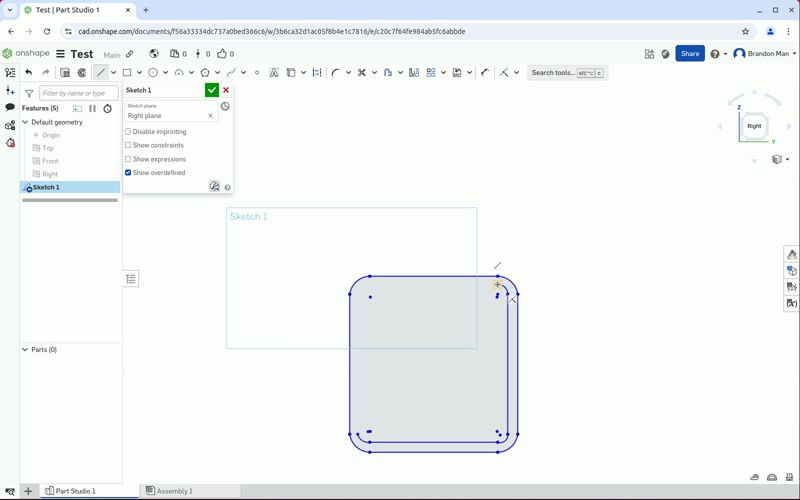
scroll(-6)
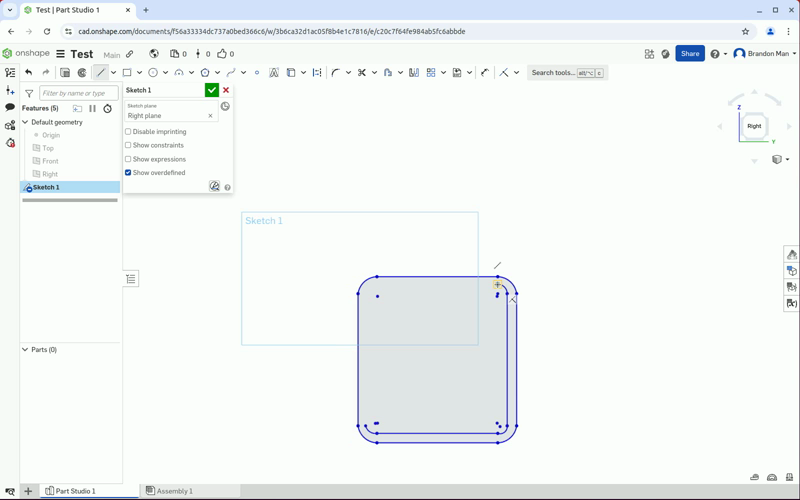
scroll(-6)
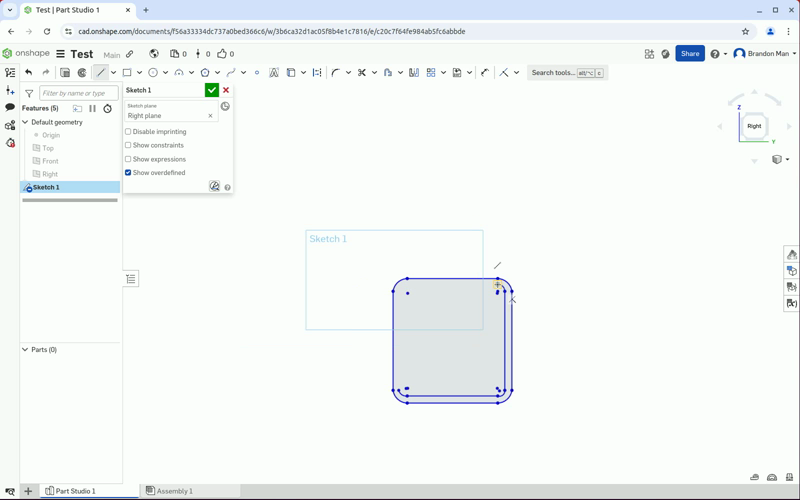
scroll(-6)
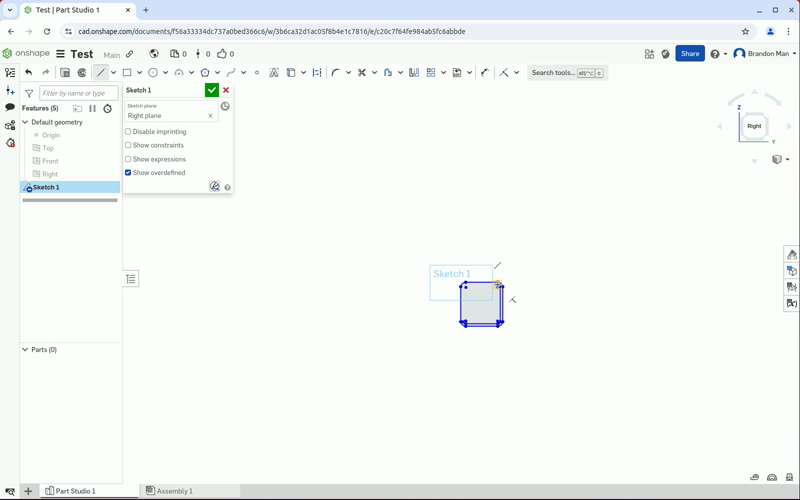
key_down(shift)
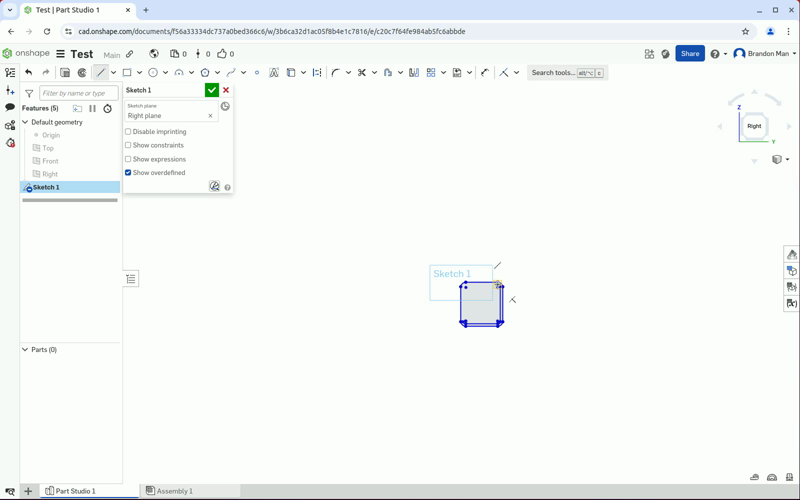
mouse_move(527, 284)
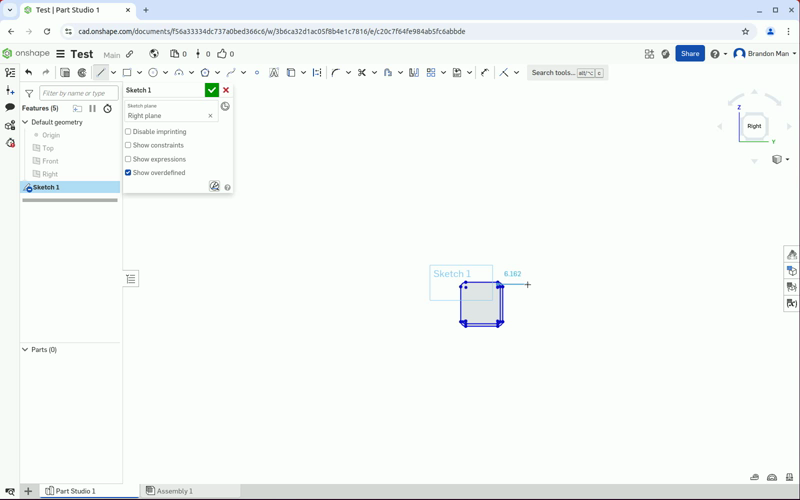
mouse_move(465, 284)
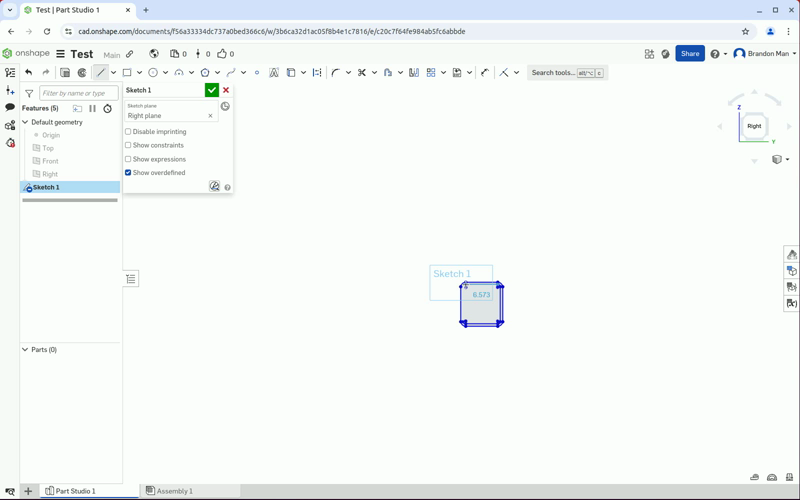
scroll(6)
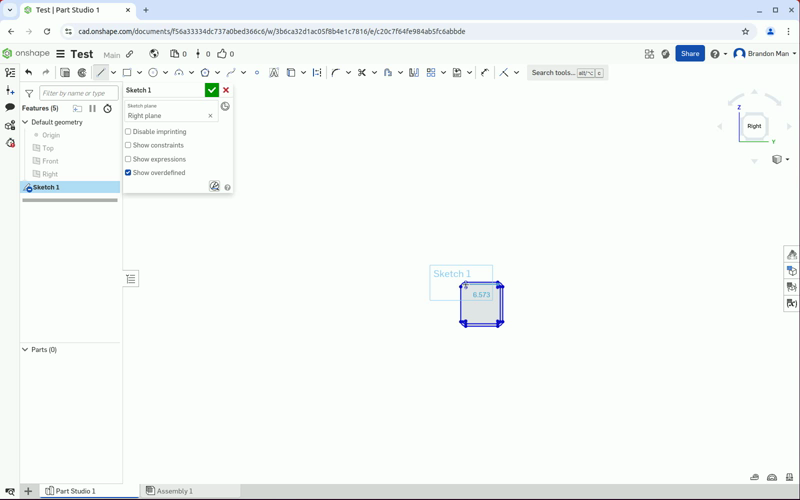
scroll(6)
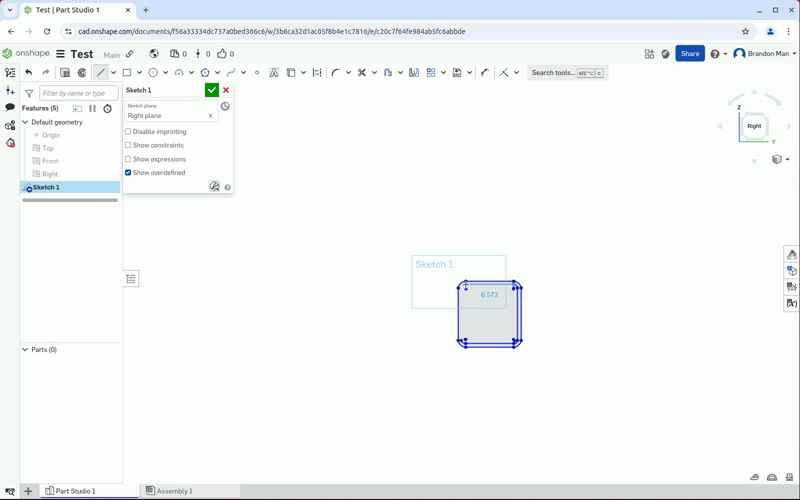
scroll(6)
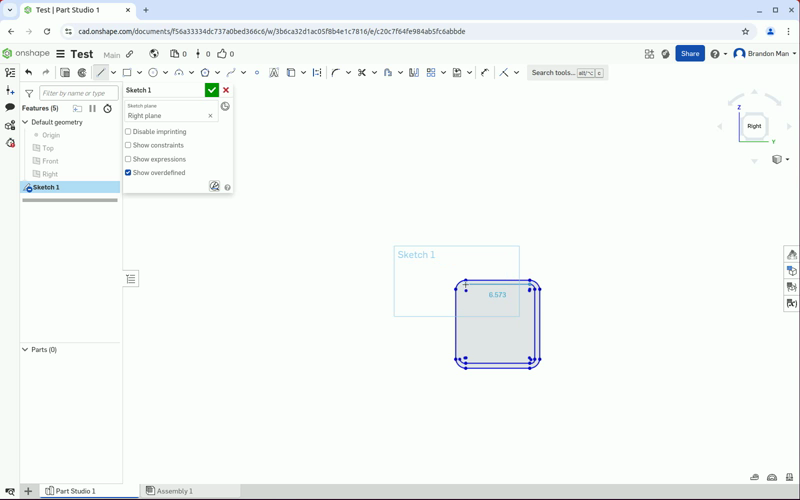
scroll(6)
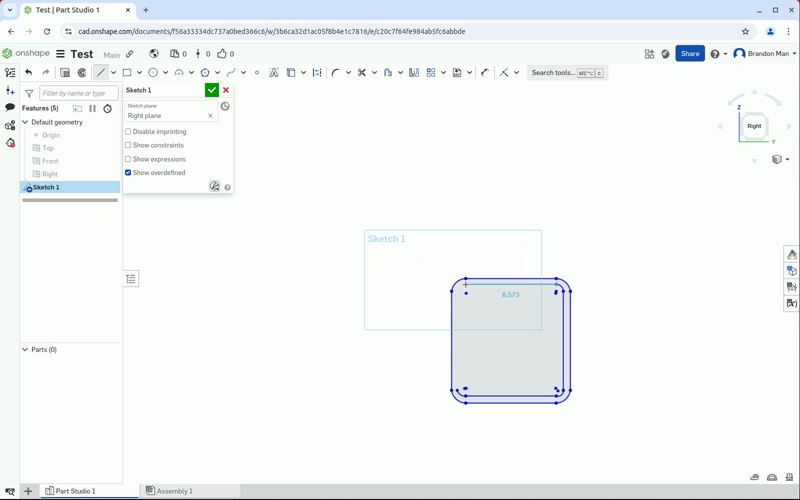
scroll(6)
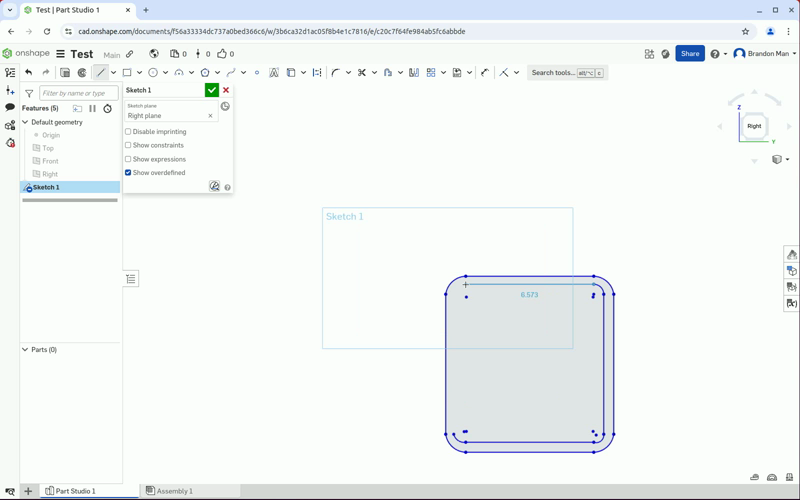
scroll(6)
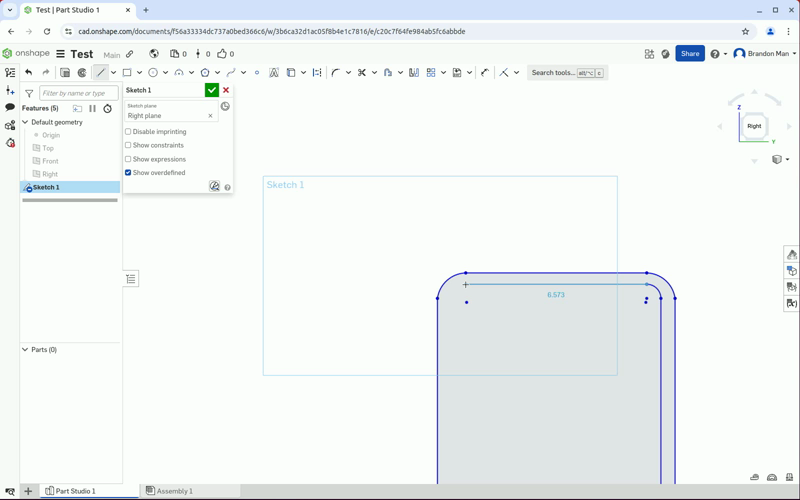
scroll(6)
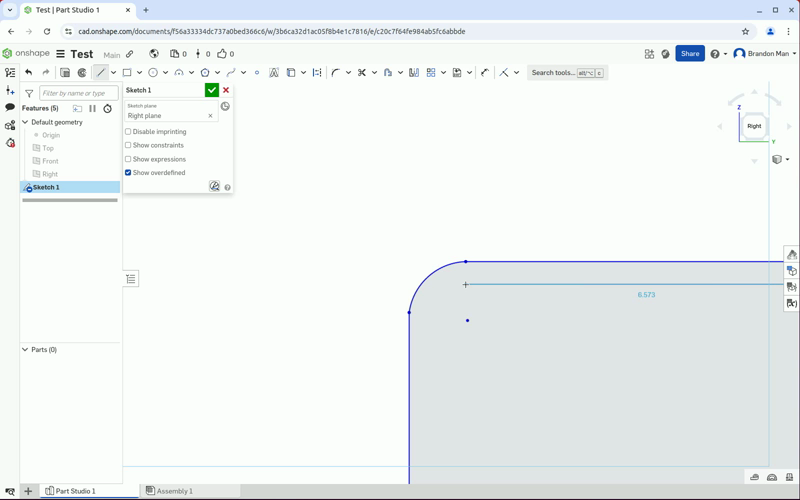
click(465, 284)
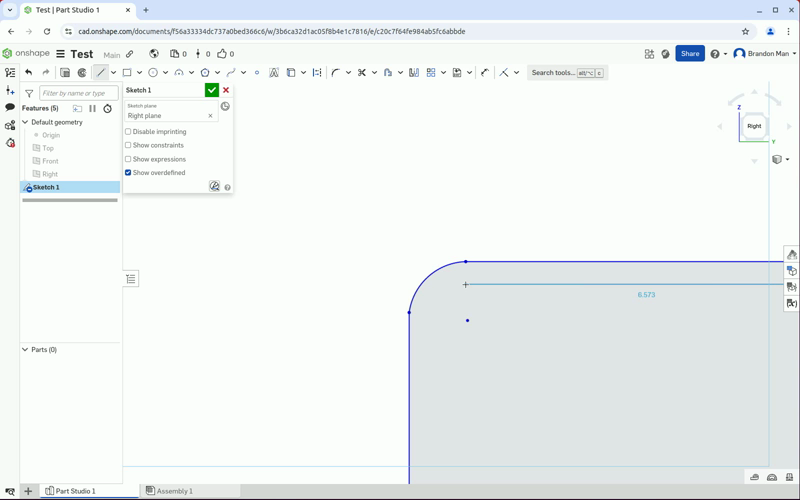
scroll(-6)
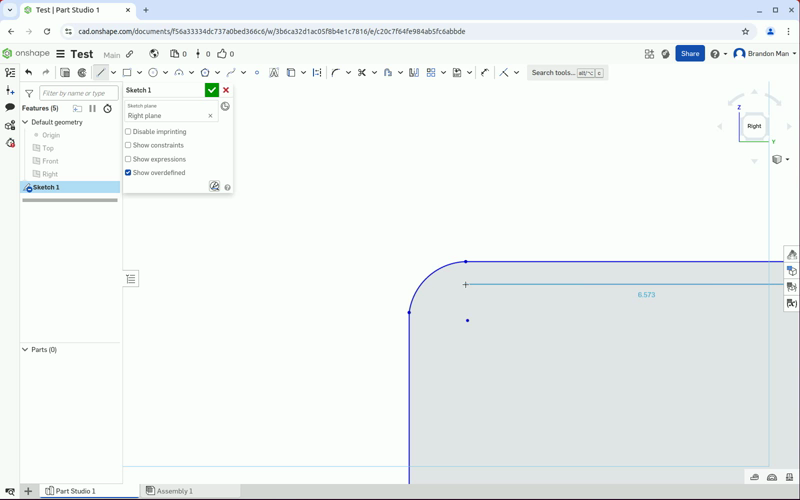
scroll(-6)
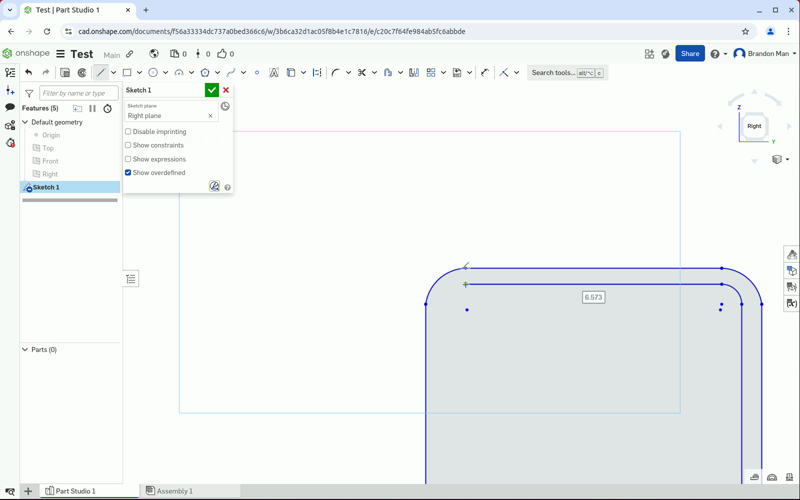
scroll(-6)
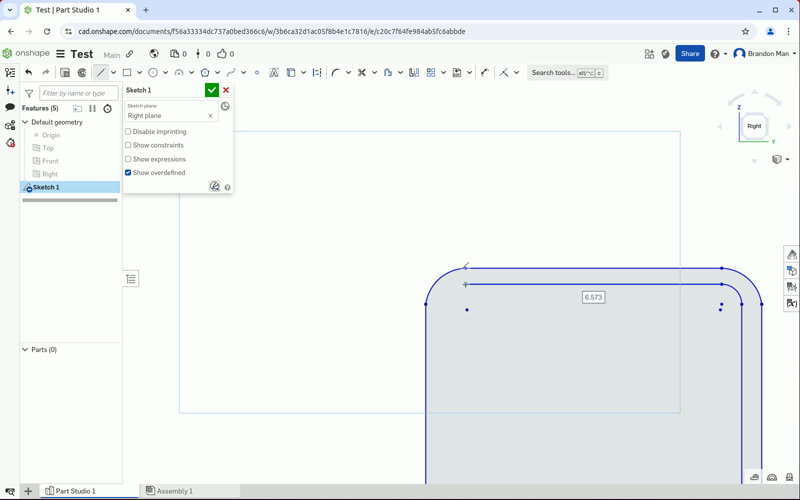
scroll(-6)
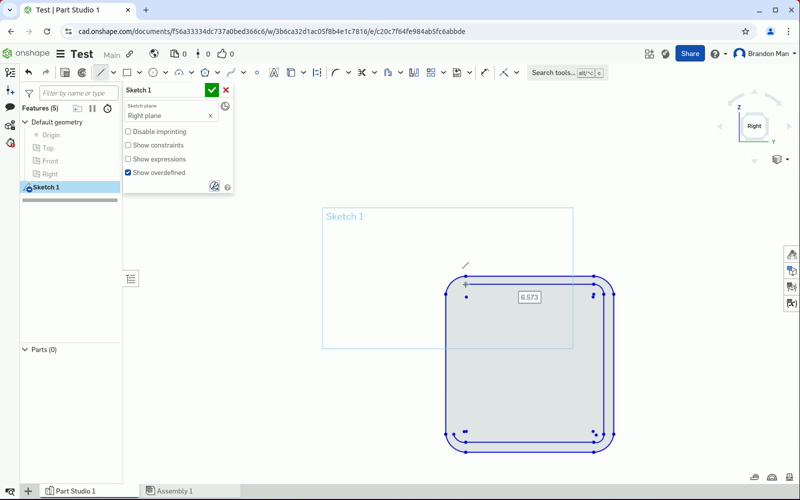
scroll(-6)
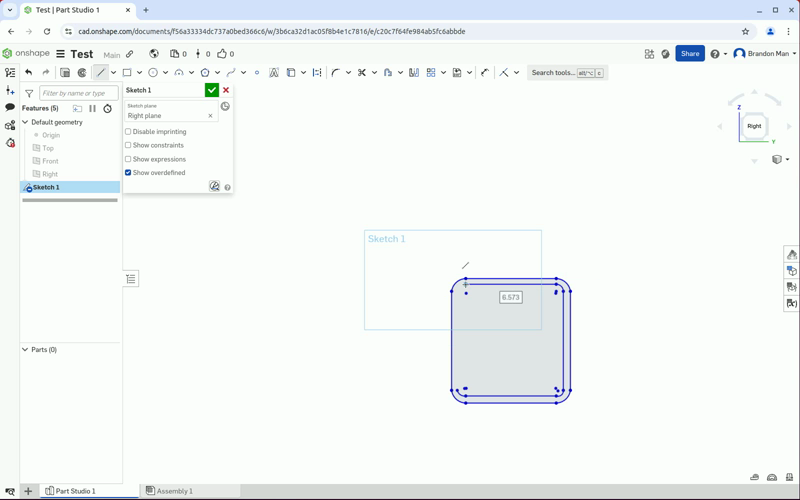
scroll(-6)
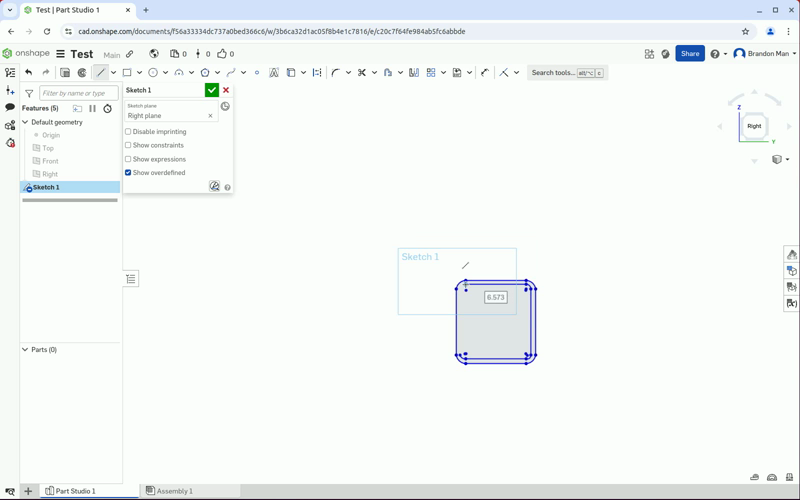
scroll(-6)
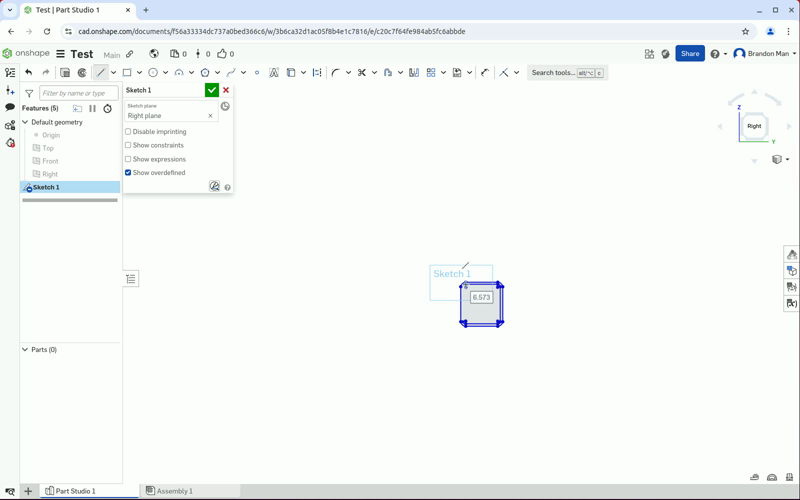
key_up(shift)
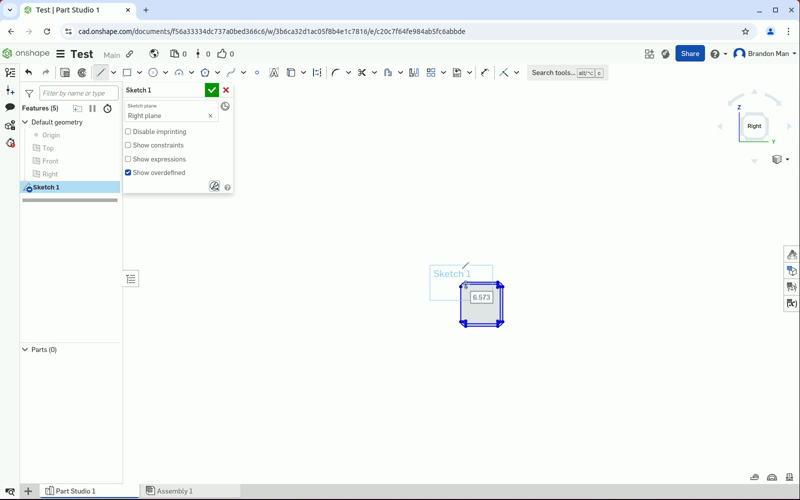
key(esc)
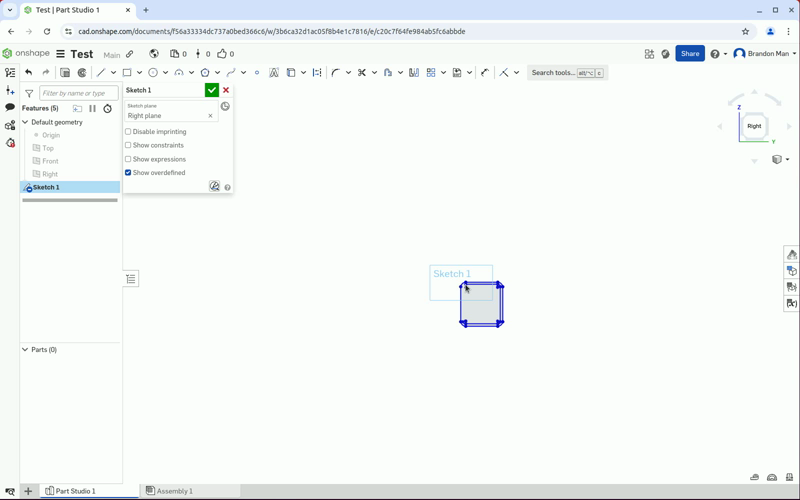
key(a)
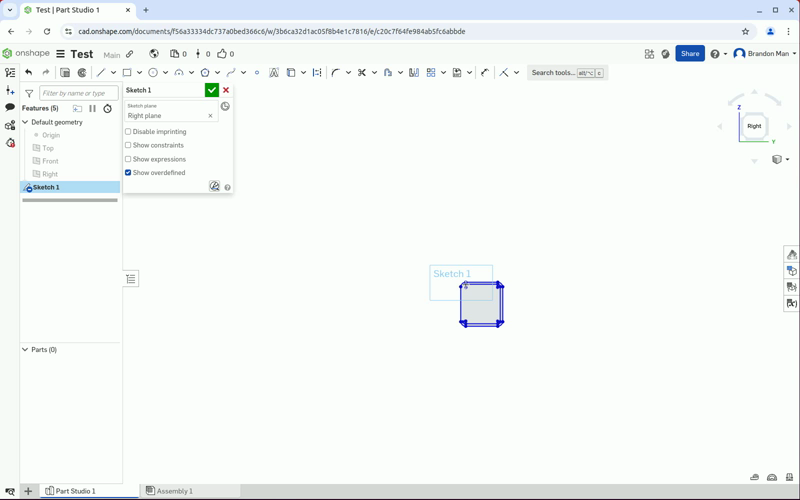
mouse_move(465, 284)
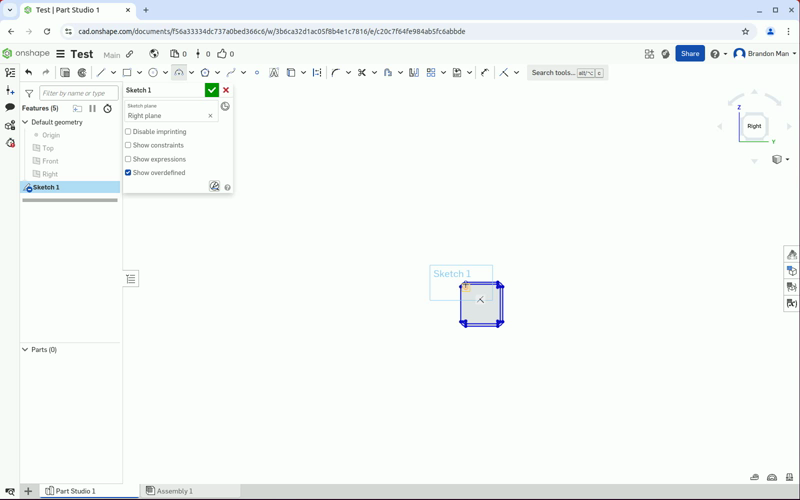
scroll(6)
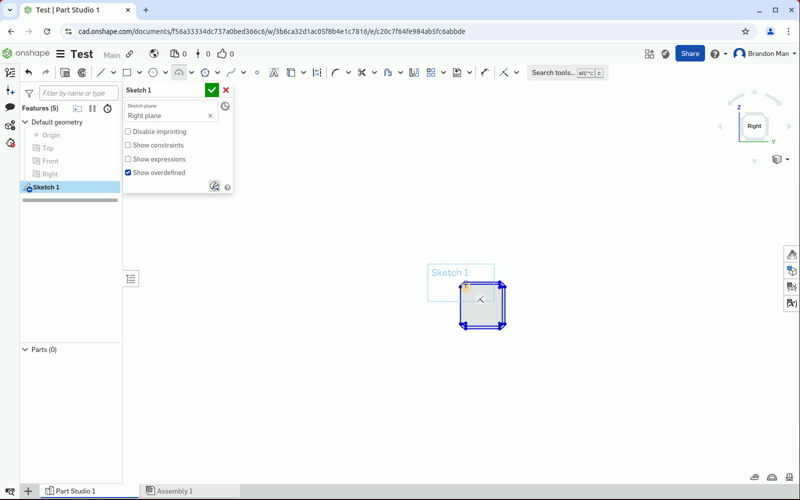
scroll(6)
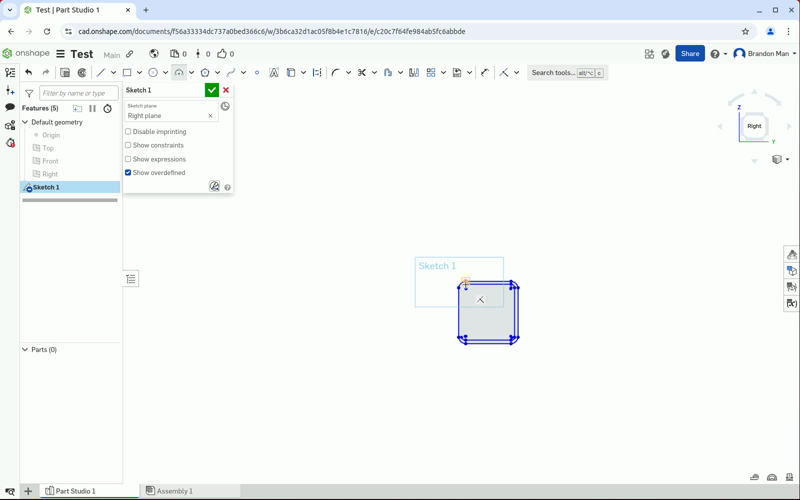
scroll(6)
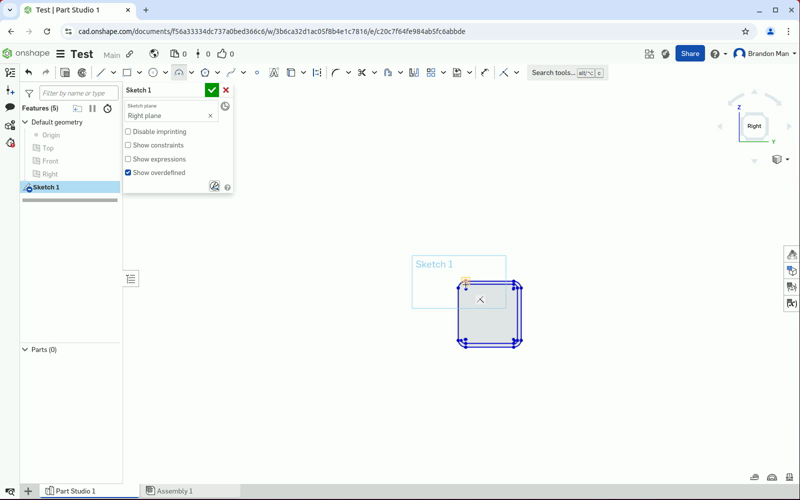
scroll(6)
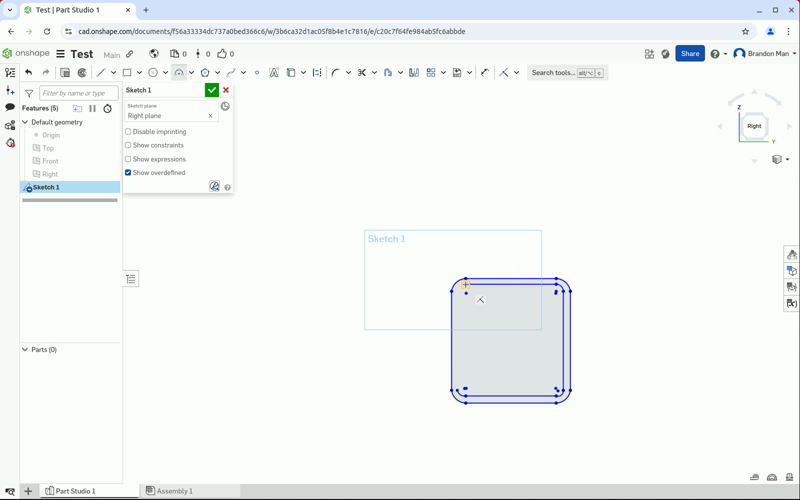
scroll(6)
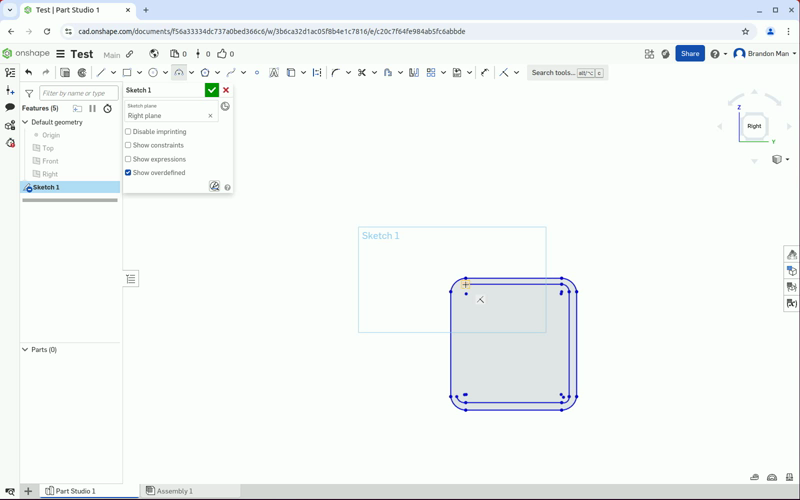
scroll(6)
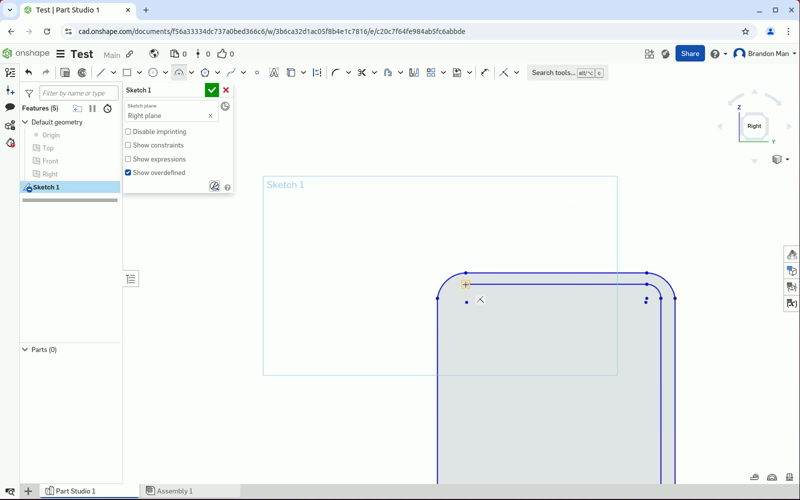
scroll(6)
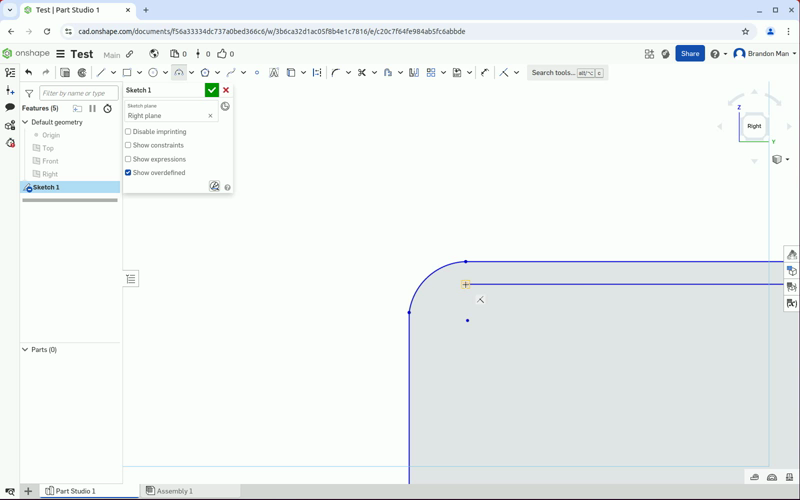
click(465, 284)
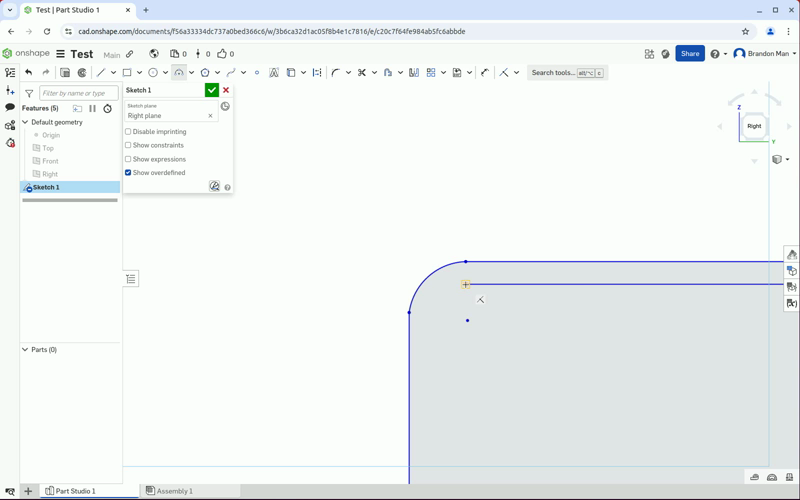
scroll(-6)
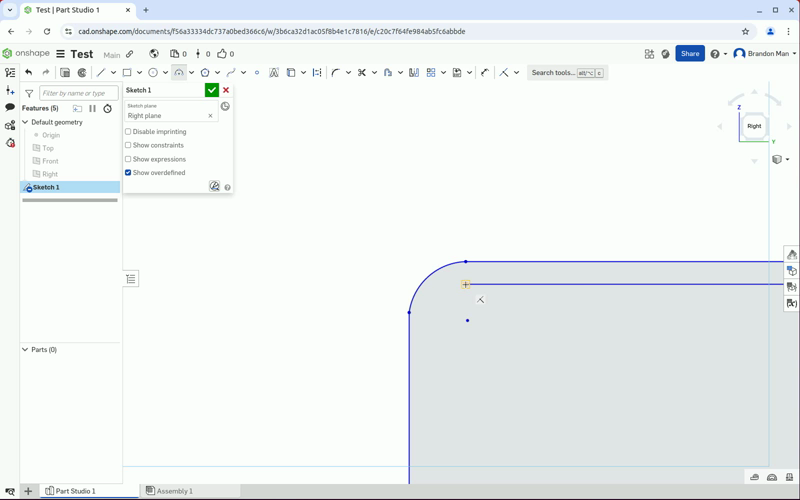
scroll(-6)
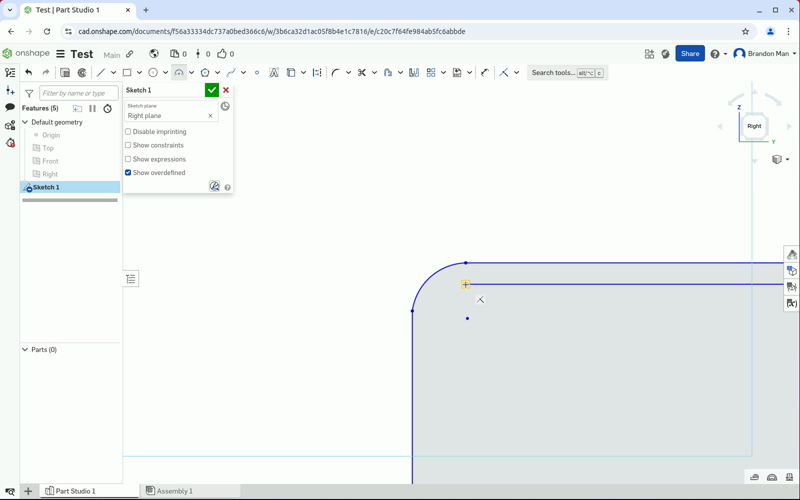
scroll(-6)
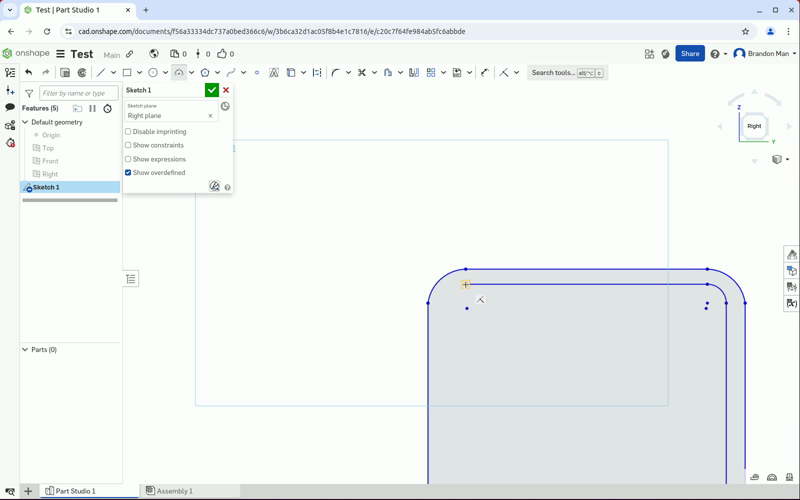
scroll(-6)
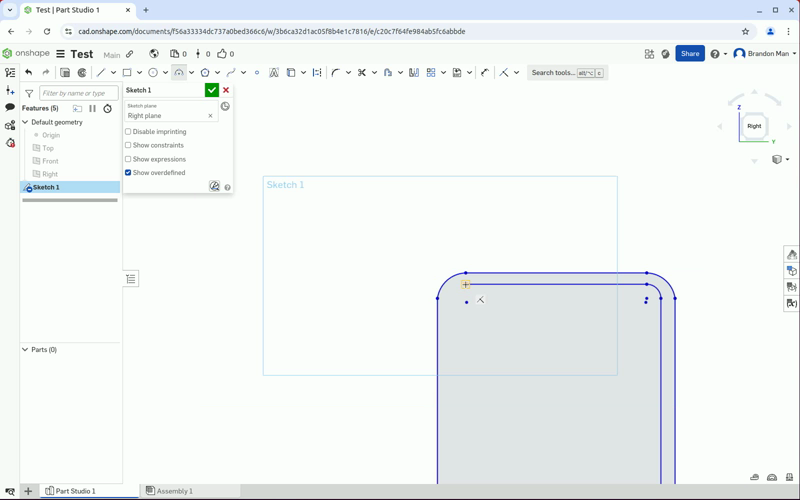
scroll(-6)
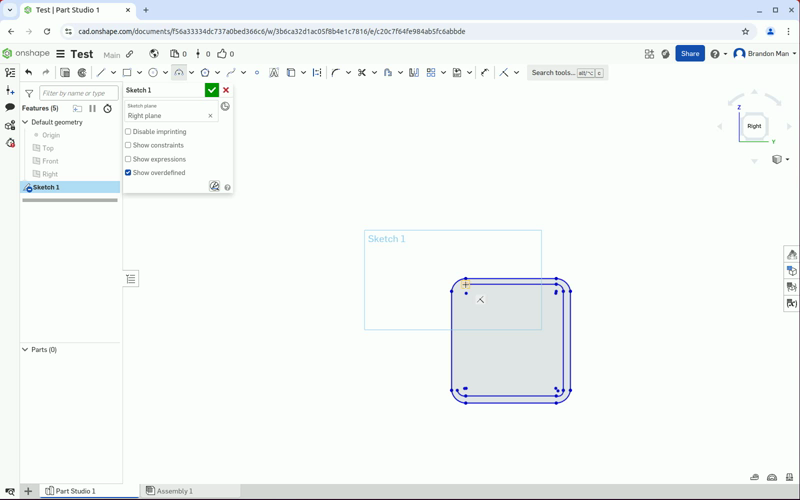
scroll(-6)
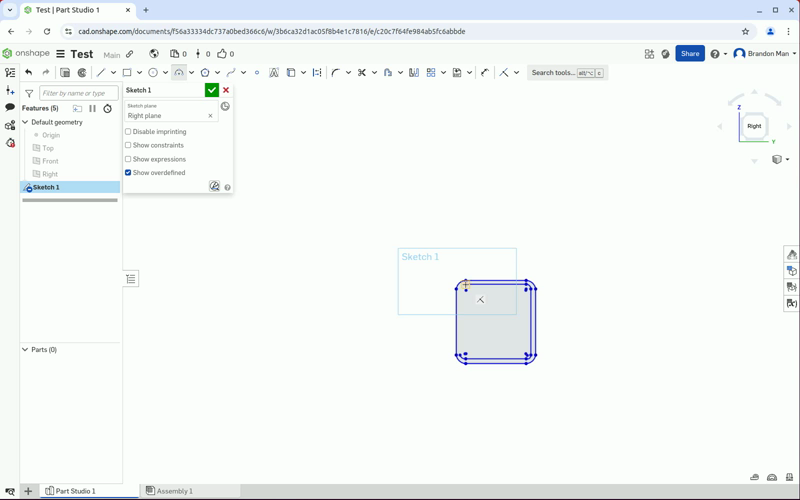
scroll(-6)
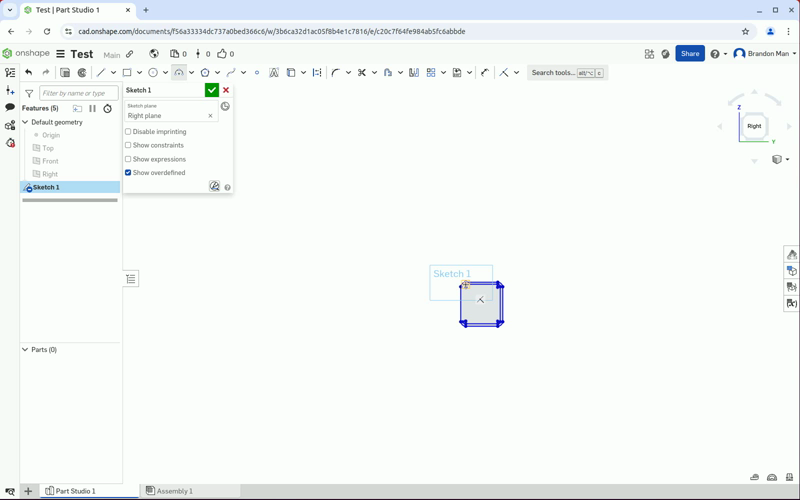
key_down(shift)
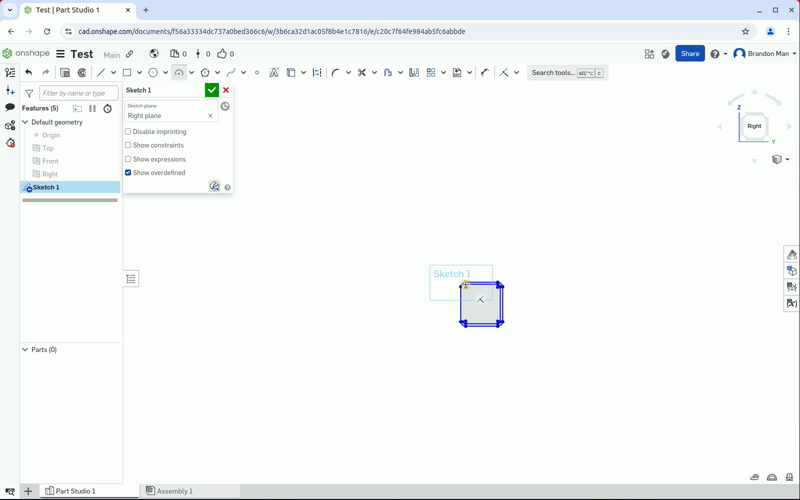
mouse_move(462, 286)
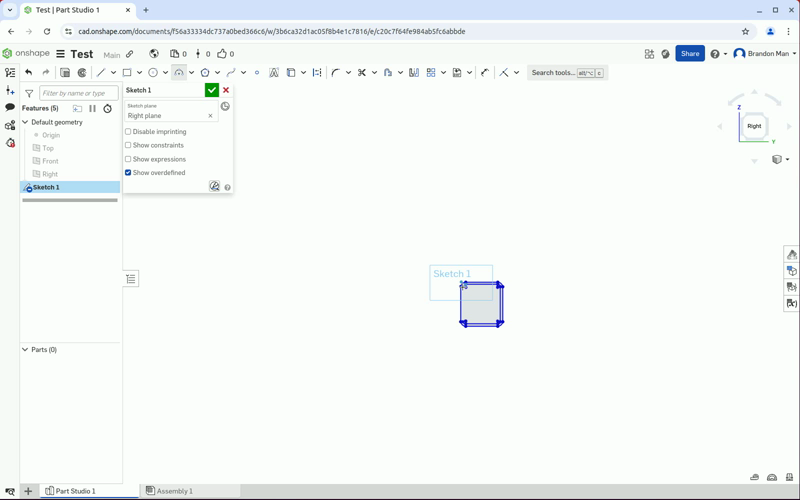
scroll(6)
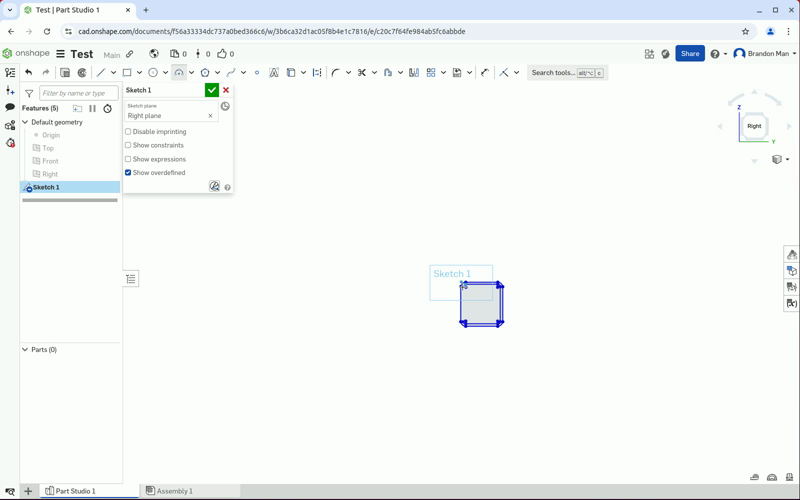
scroll(6)
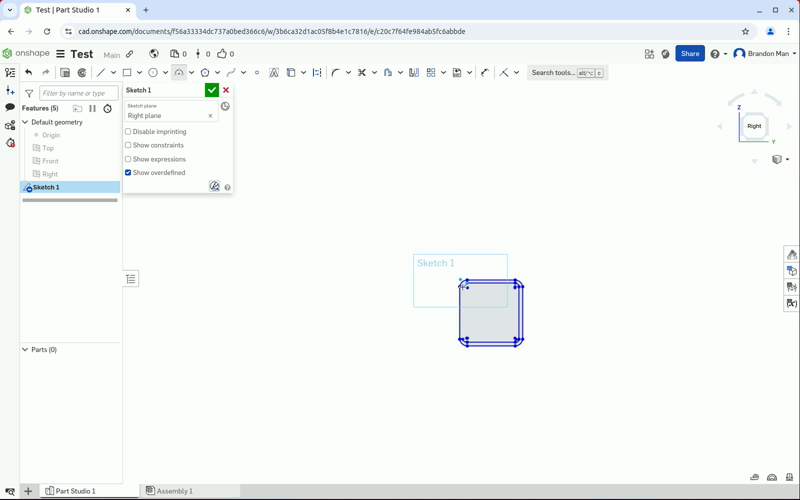
scroll(6)
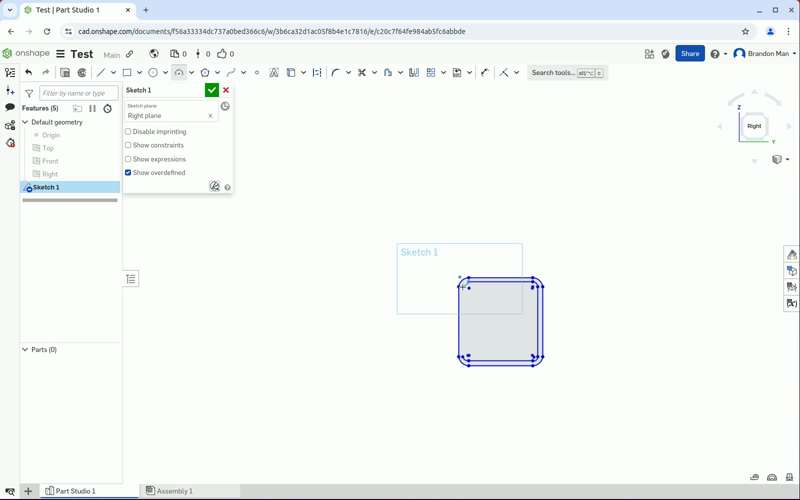
scroll(6)
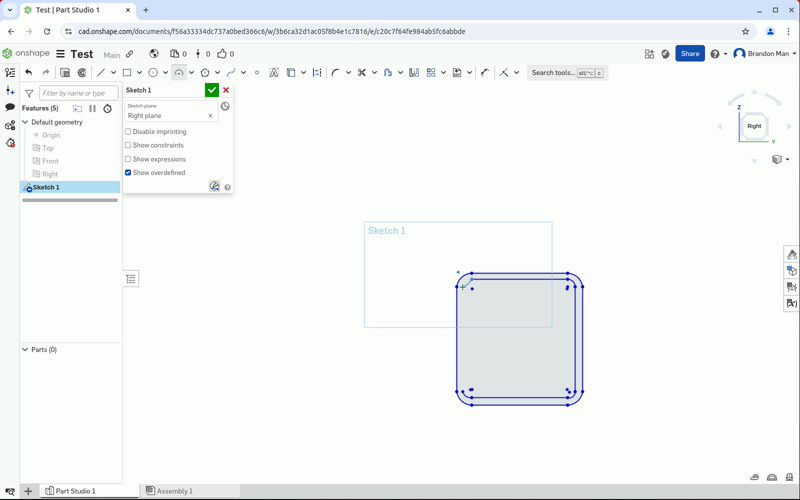
scroll(6)
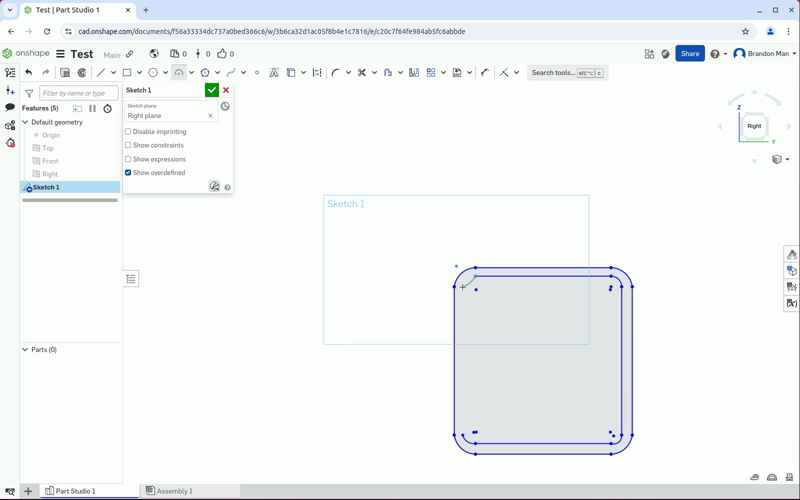
scroll(6)
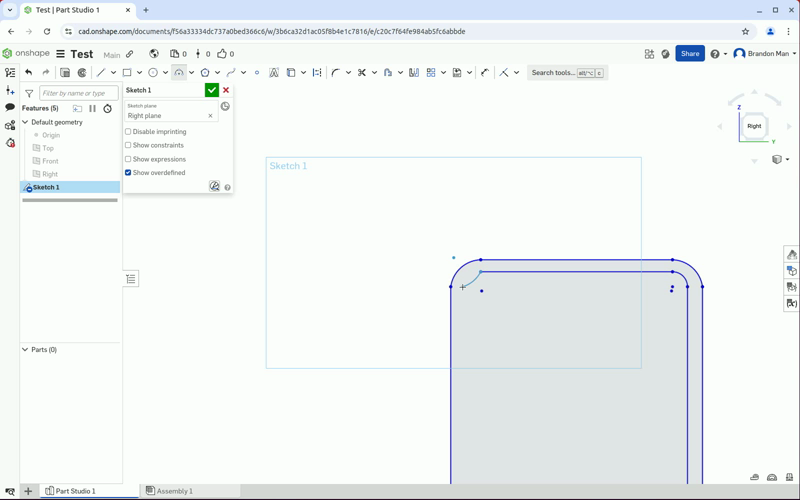
scroll(6)
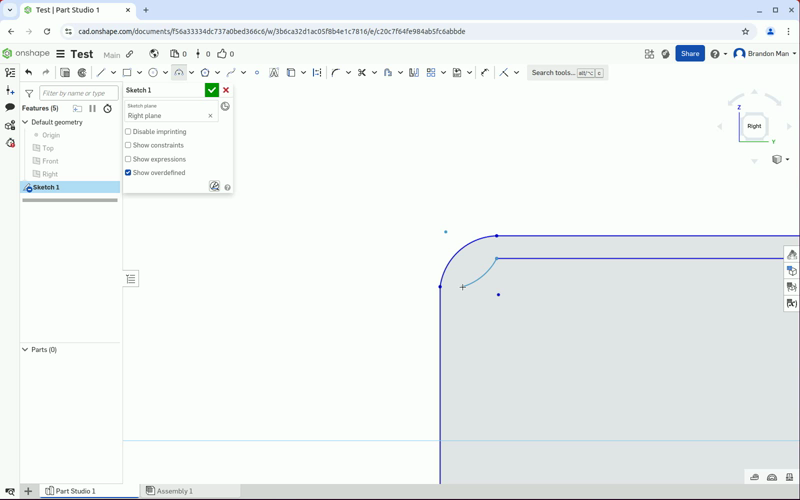
click(462, 286)
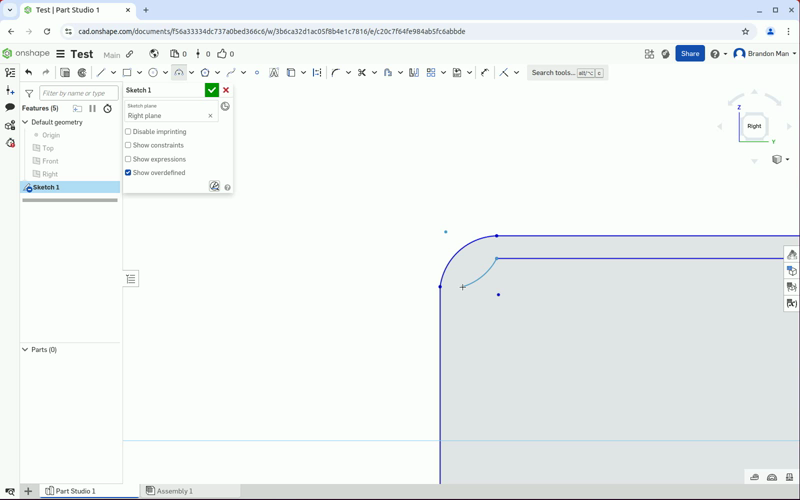
scroll(-6)
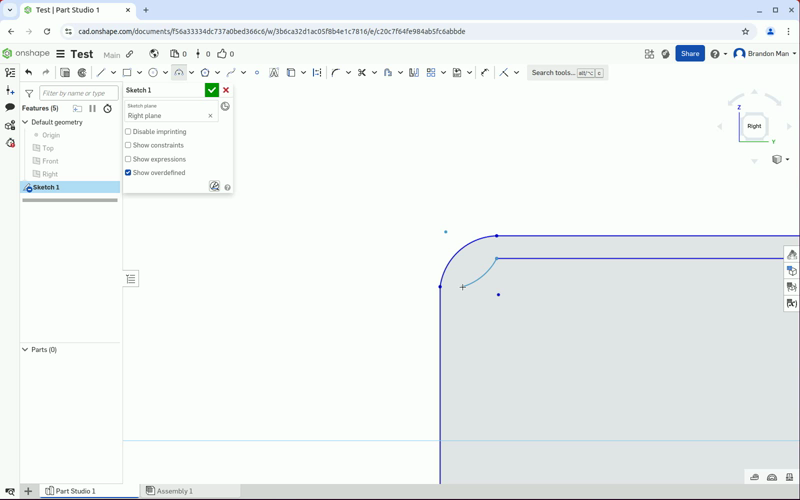
scroll(-6)
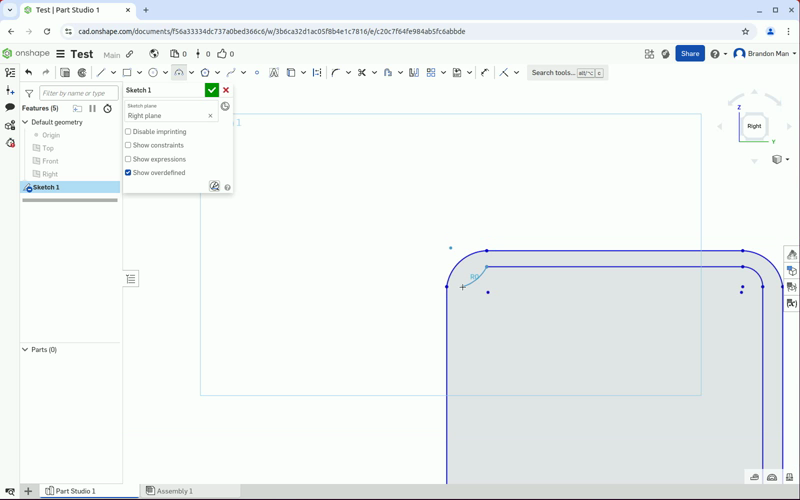
scroll(-6)
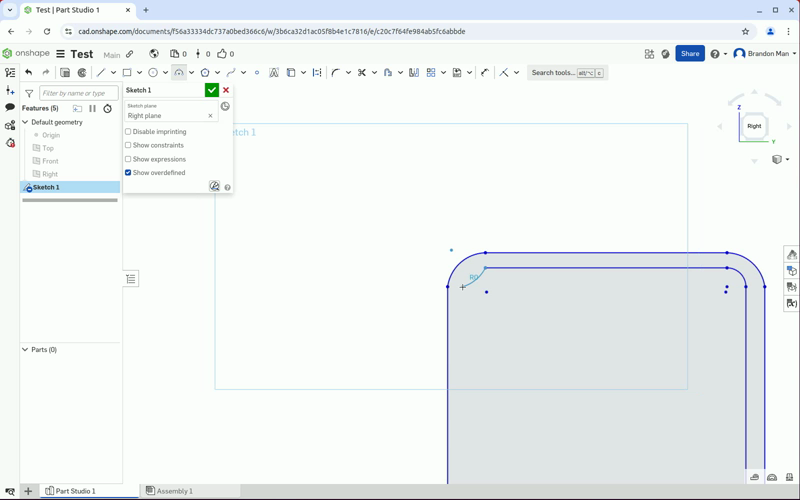
scroll(-6)
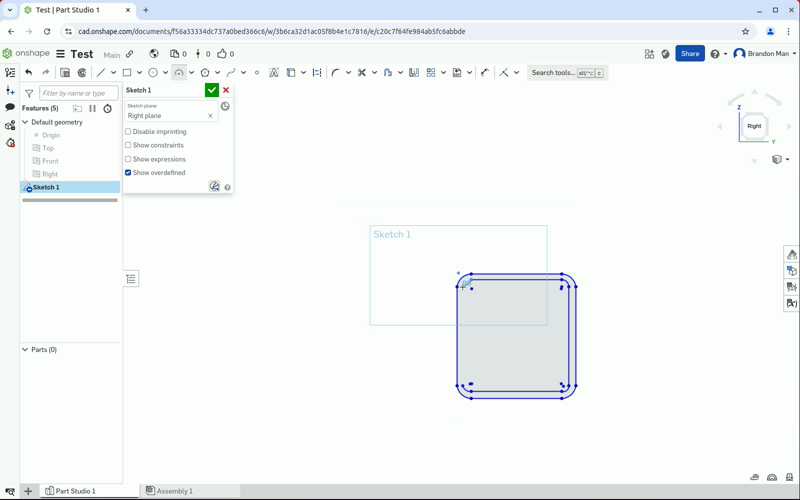
scroll(-6)
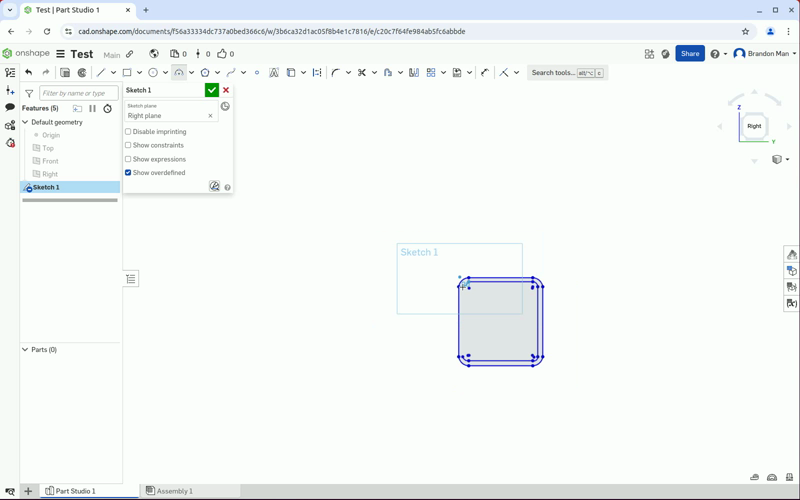
scroll(-6)
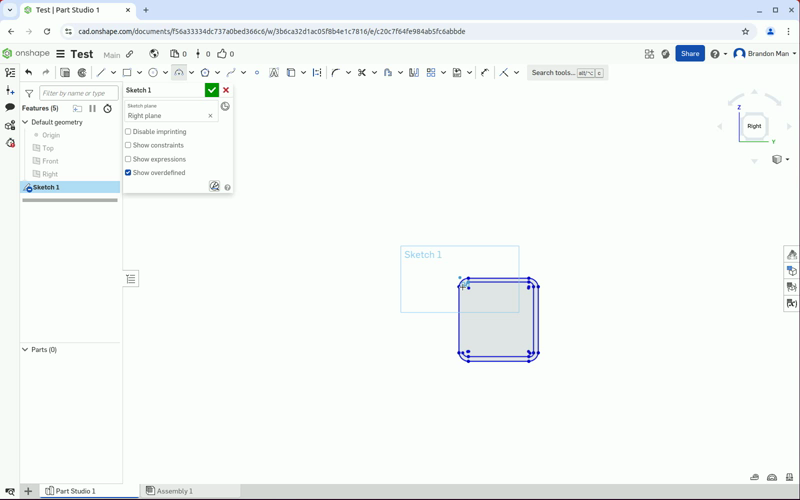
scroll(-6)
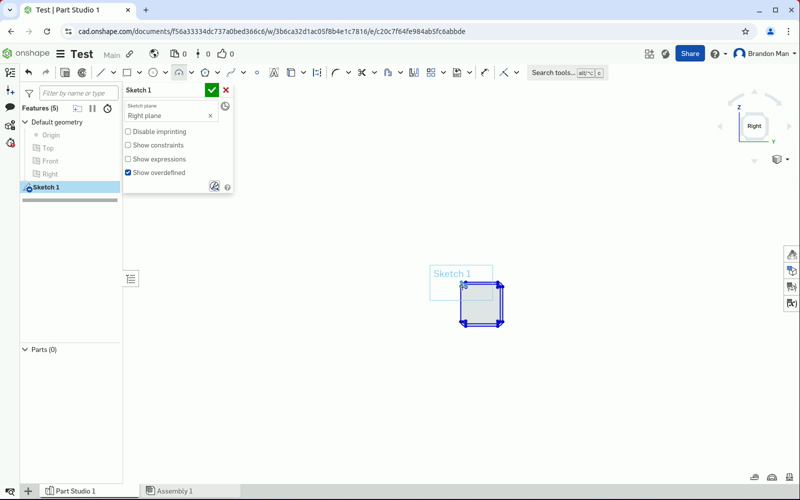
mouse_move(463, 285)
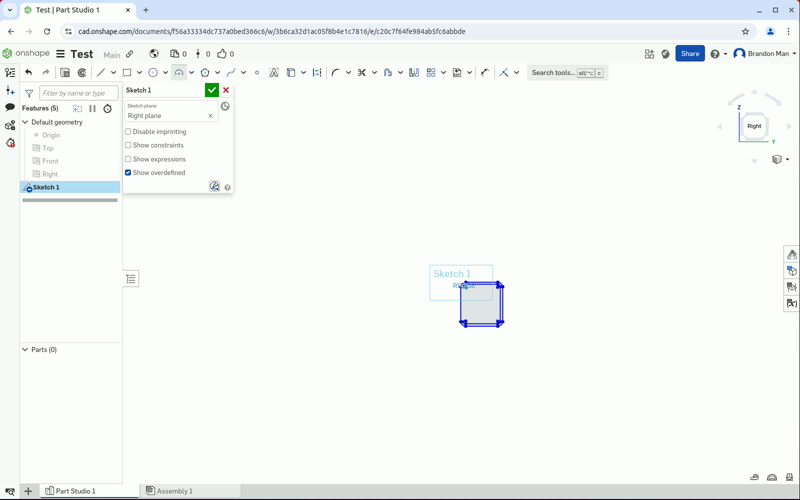
scroll(6)
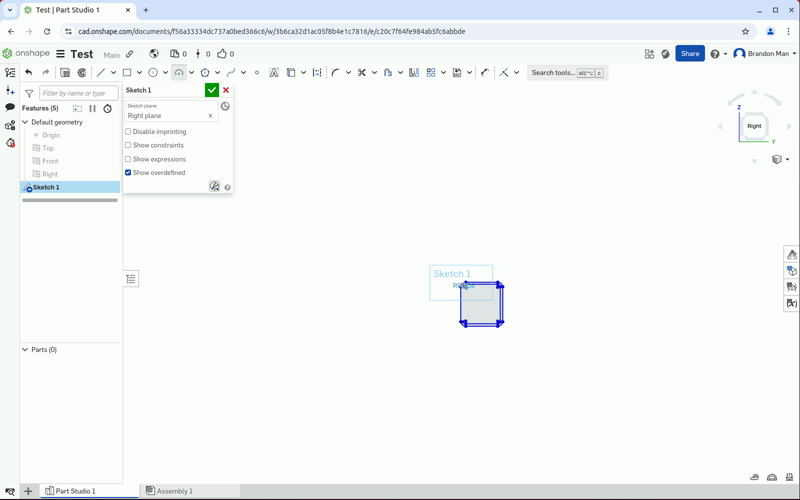
scroll(6)
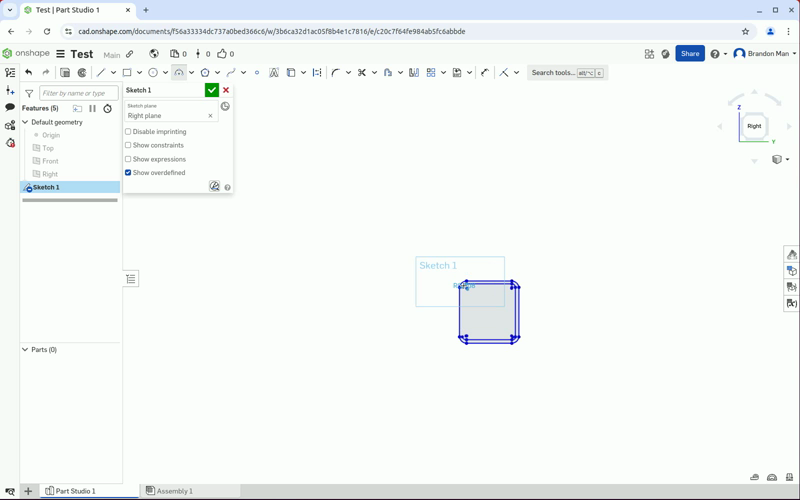
scroll(6)
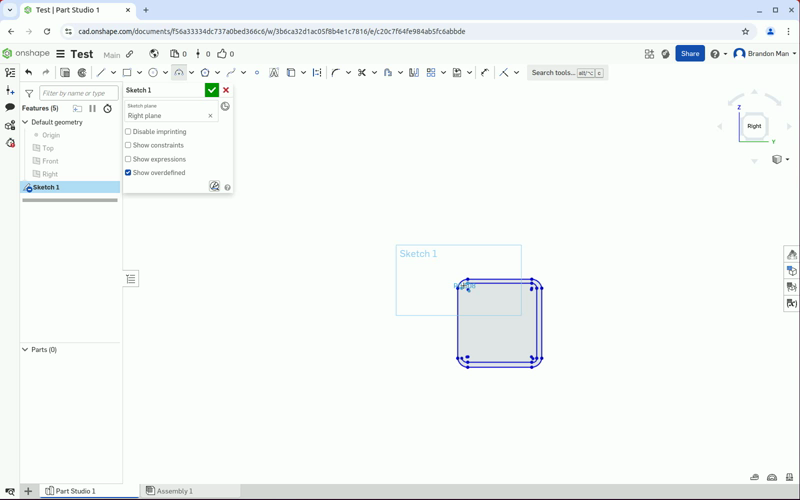
scroll(6)
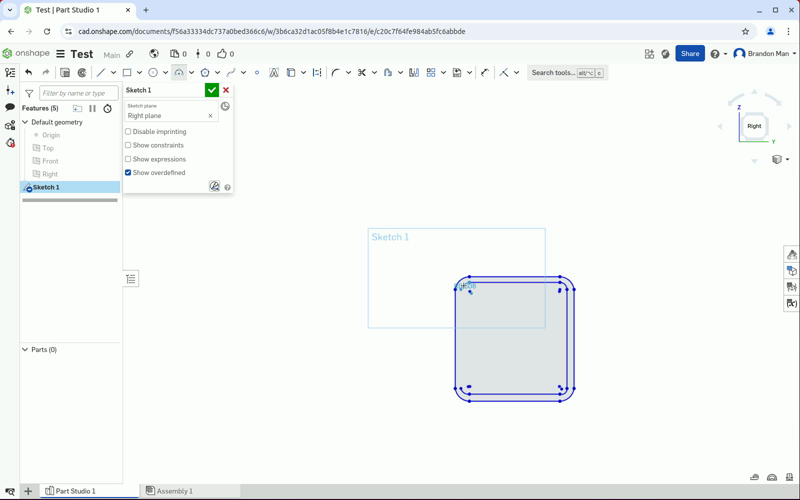
scroll(6)
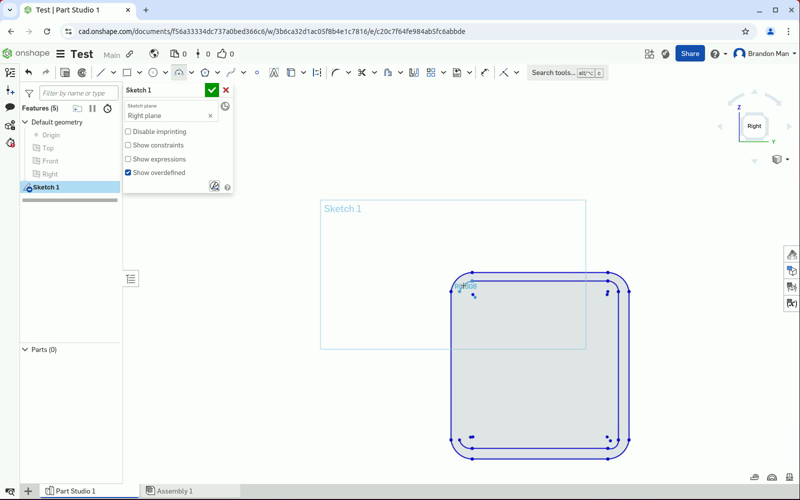
scroll(6)
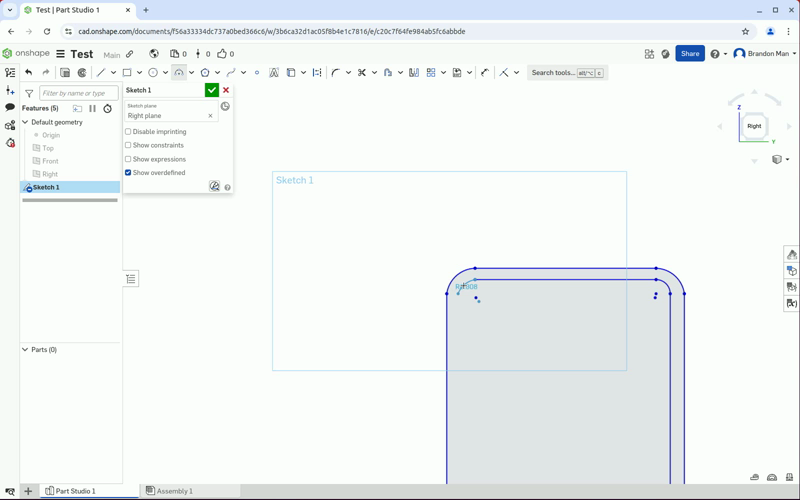
scroll(6)
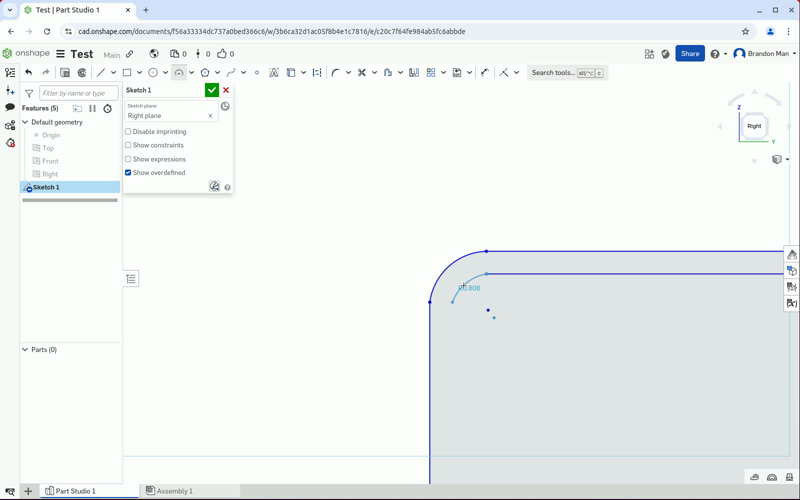
click(463, 285)
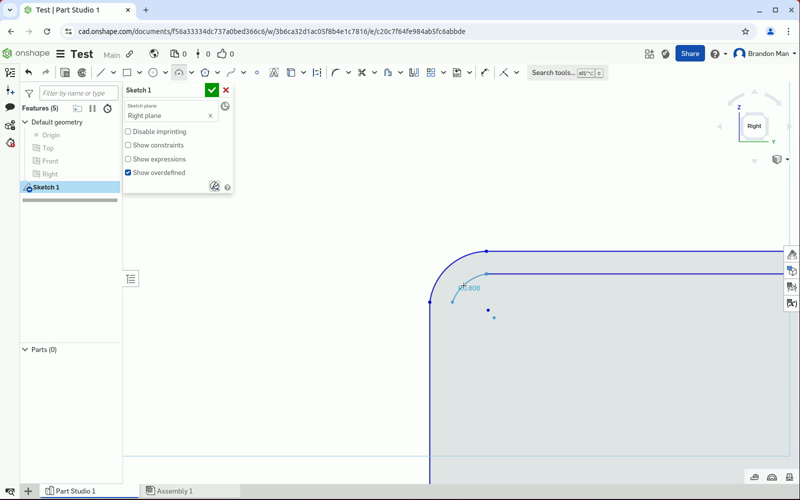
scroll(-6)
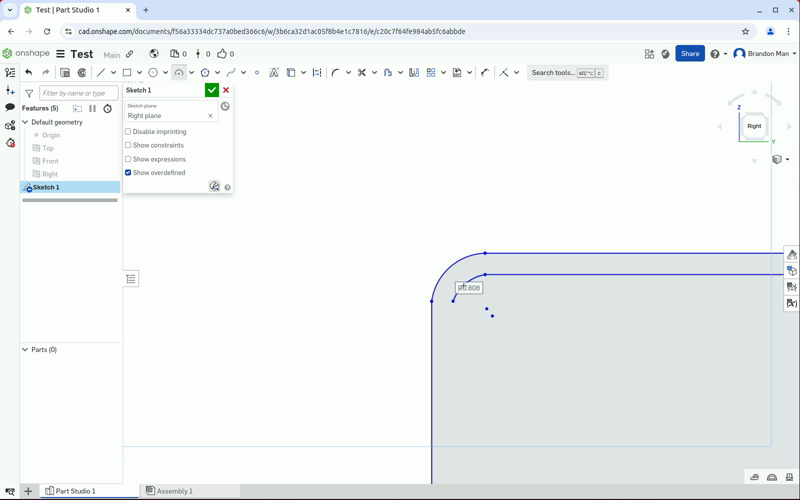
scroll(-6)
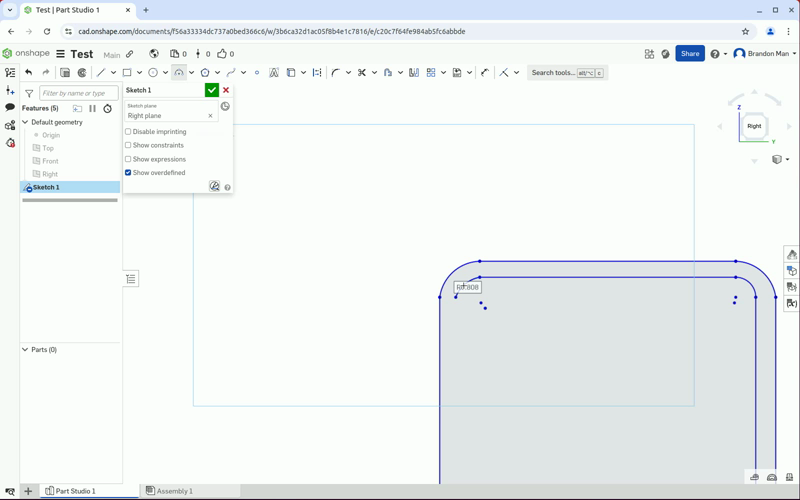
scroll(-6)
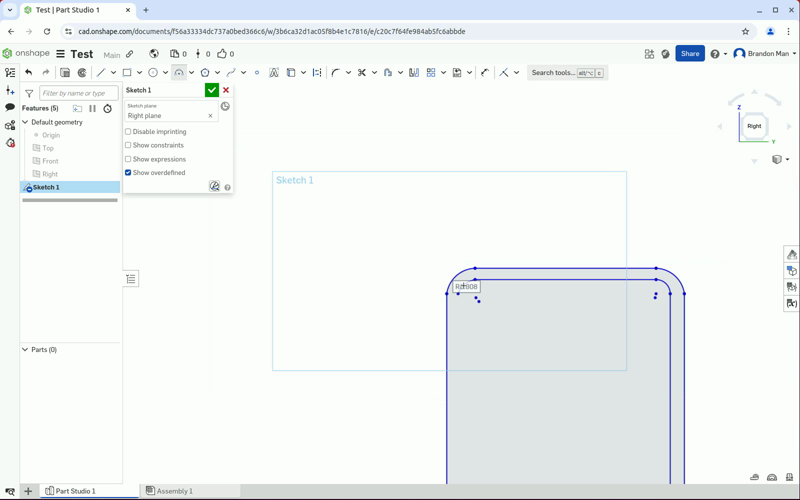
scroll(-6)
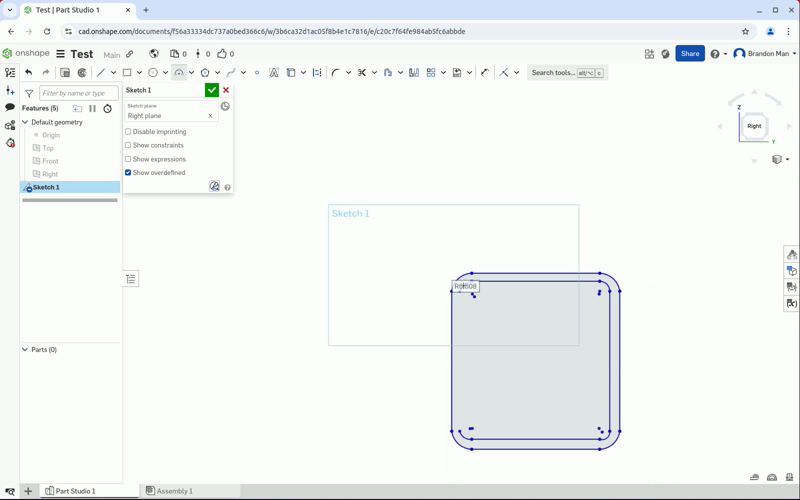
scroll(-6)
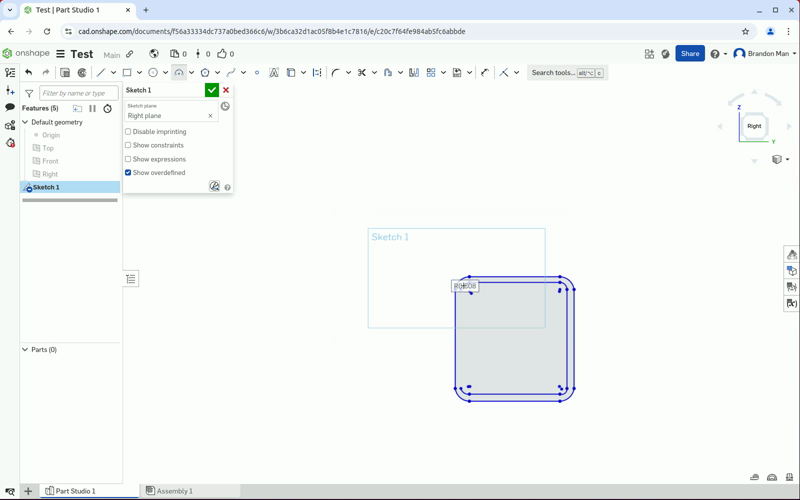
scroll(-6)
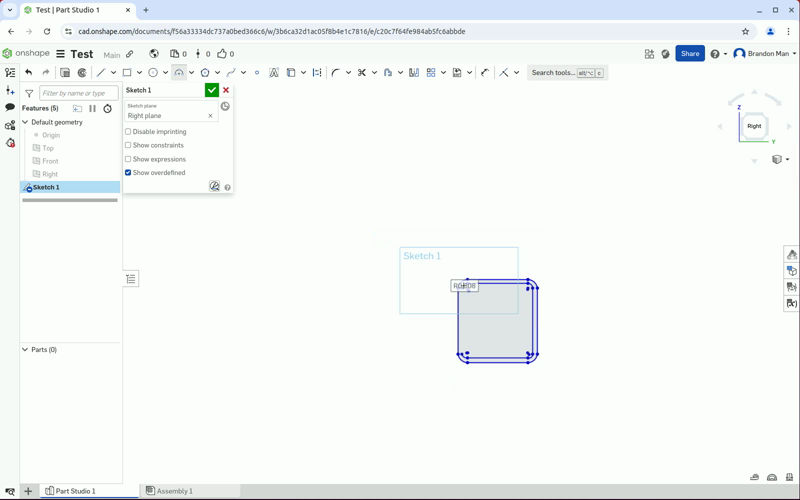
scroll(-6)
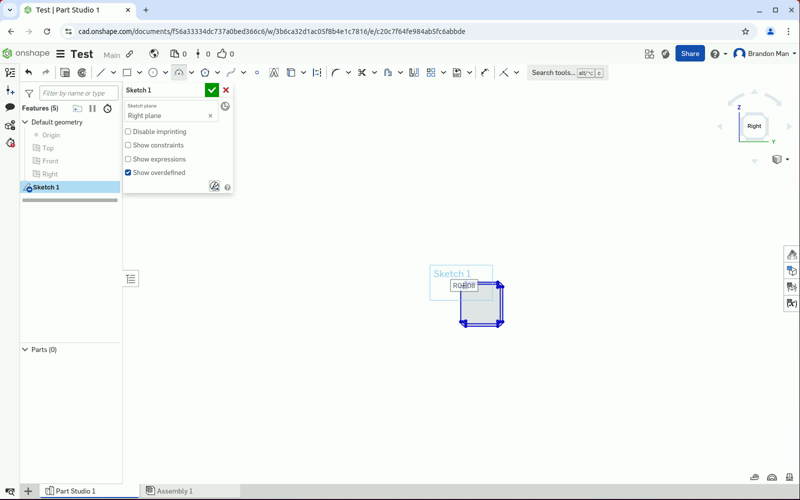
key_up(shift)
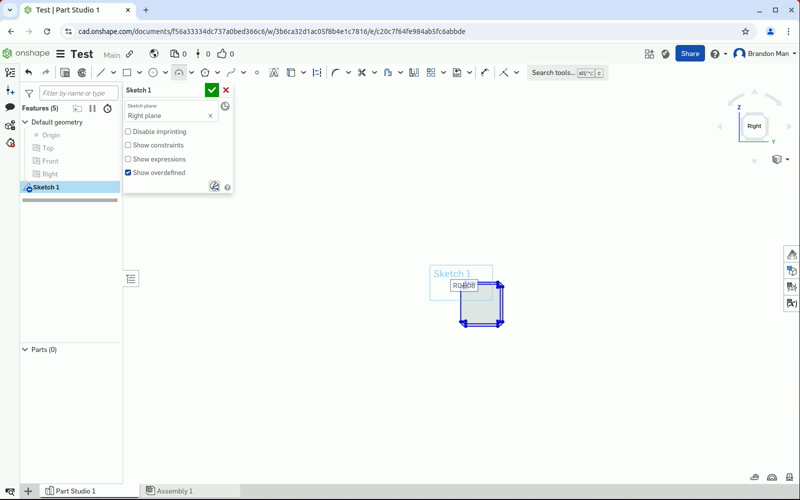
key(esc)
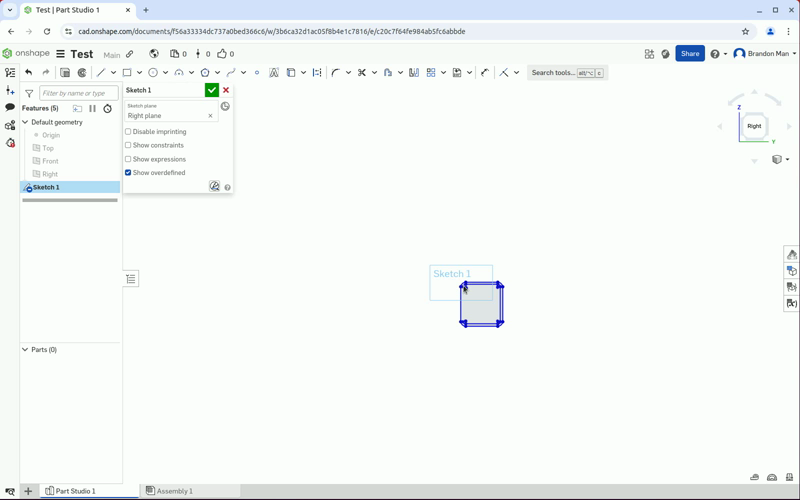
key(l)
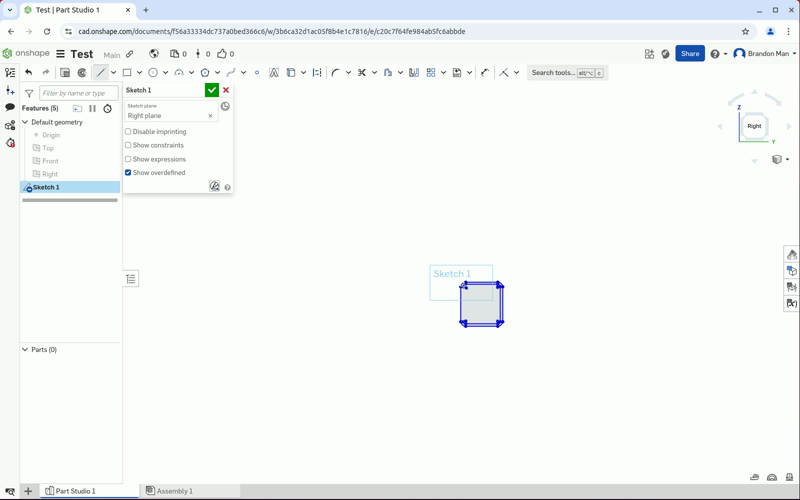
mouse_move(462, 286)
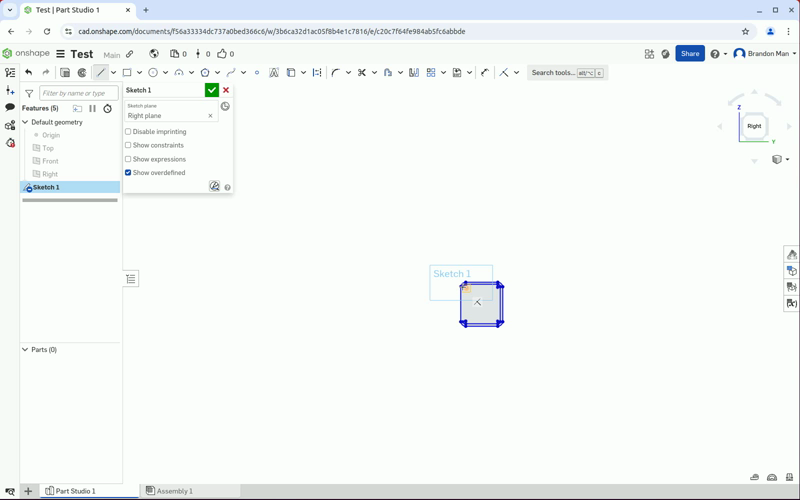
scroll(6)
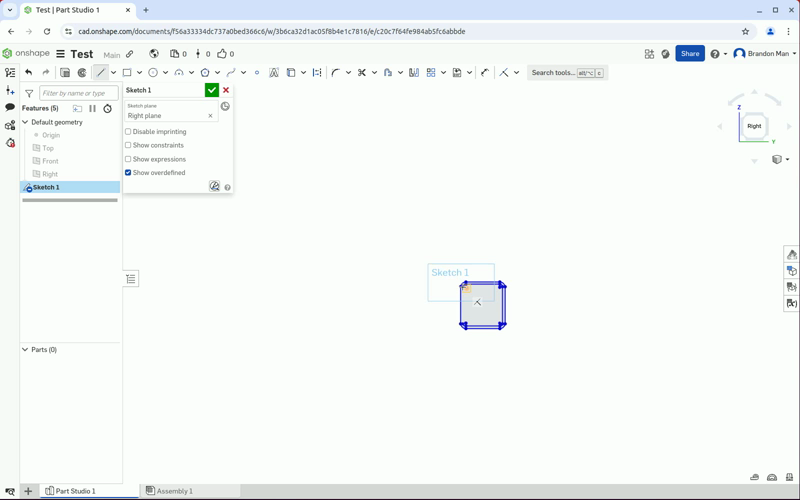
scroll(6)
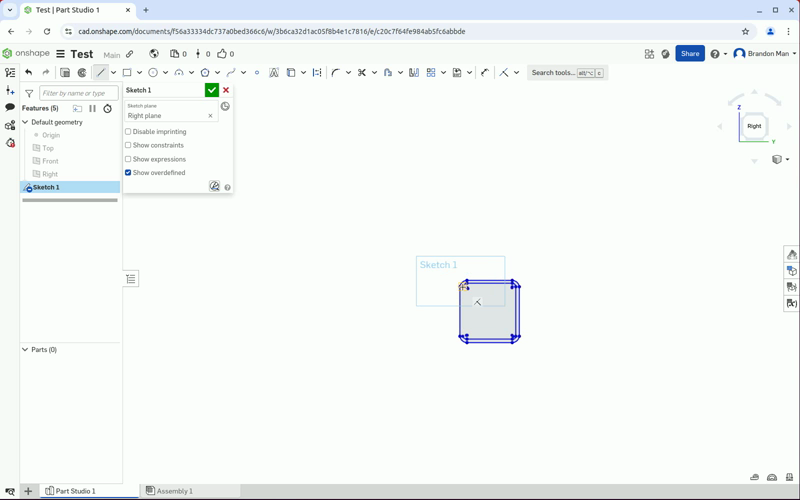
scroll(6)
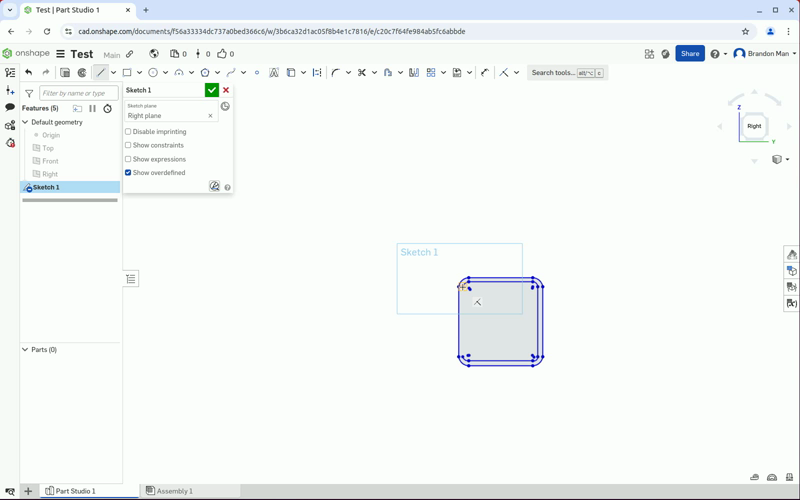
scroll(6)
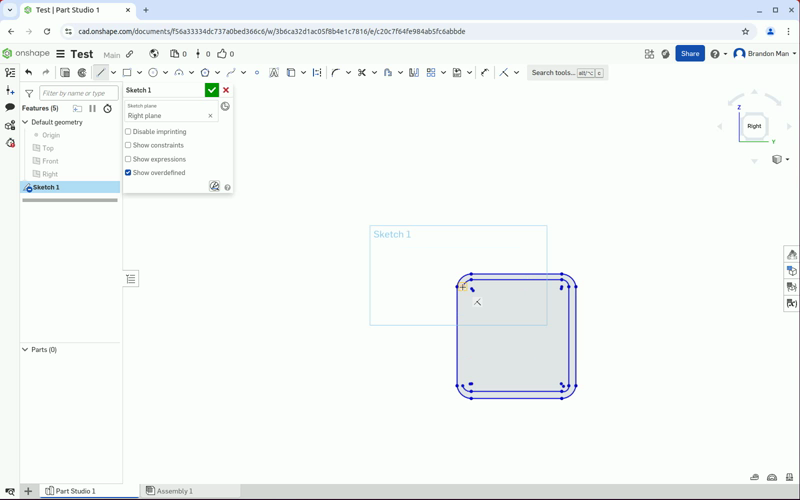
scroll(6)
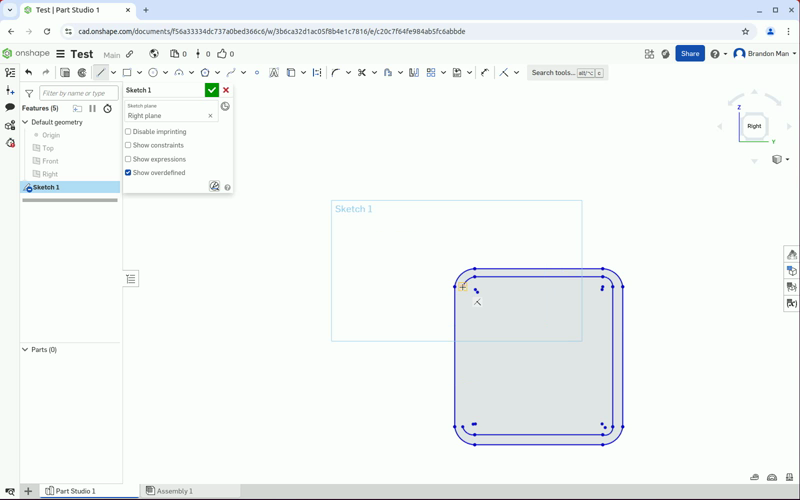
scroll(6)
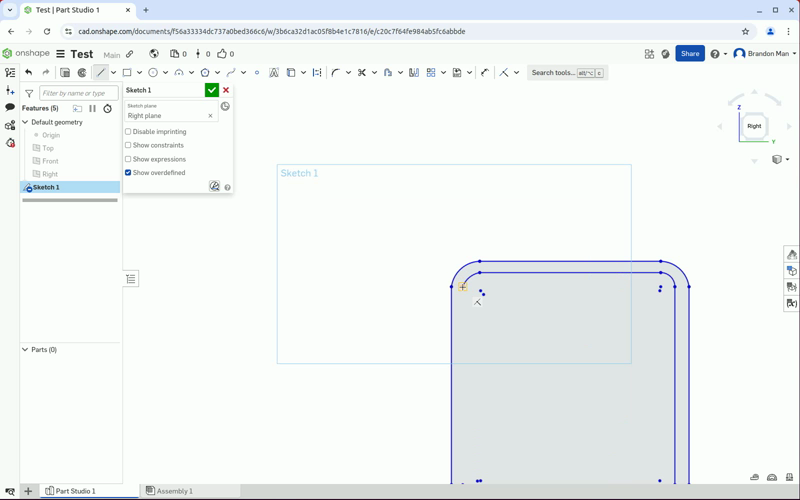
scroll(6)
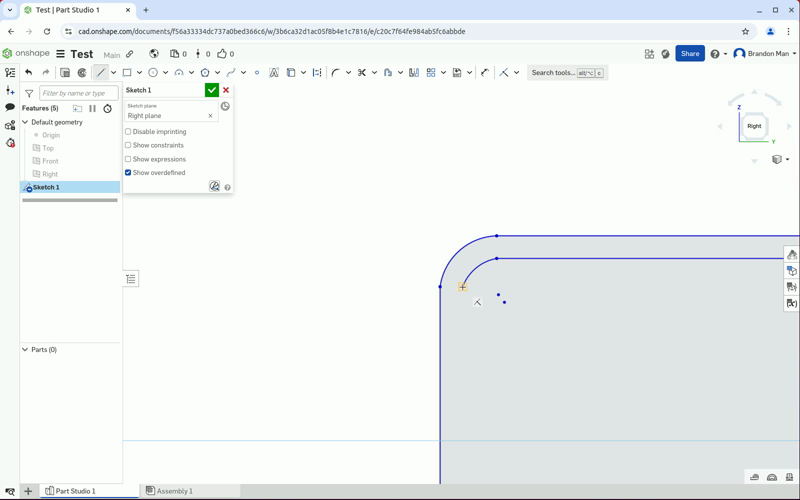
click(462, 286)
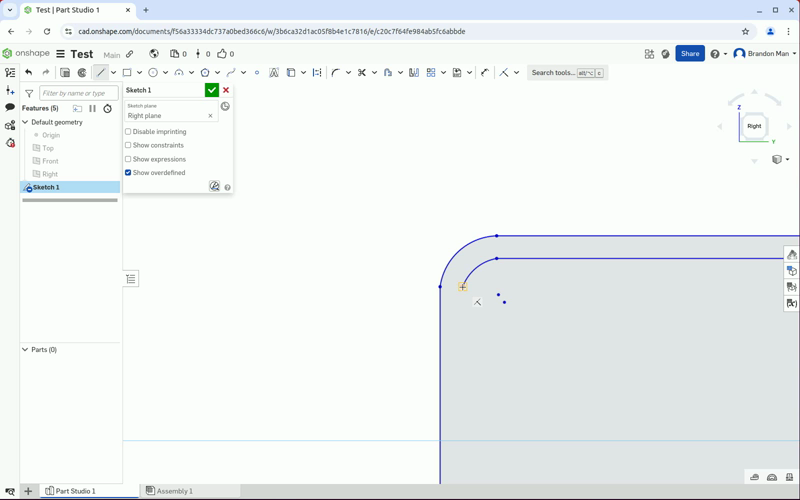
scroll(-6)
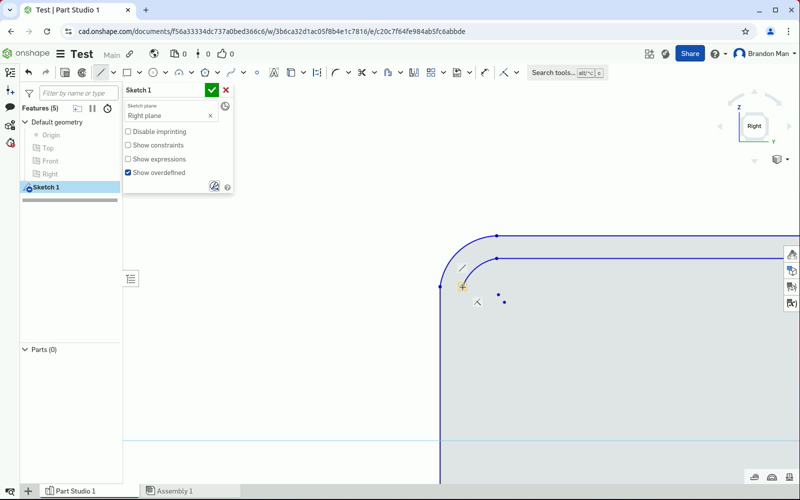
scroll(-6)
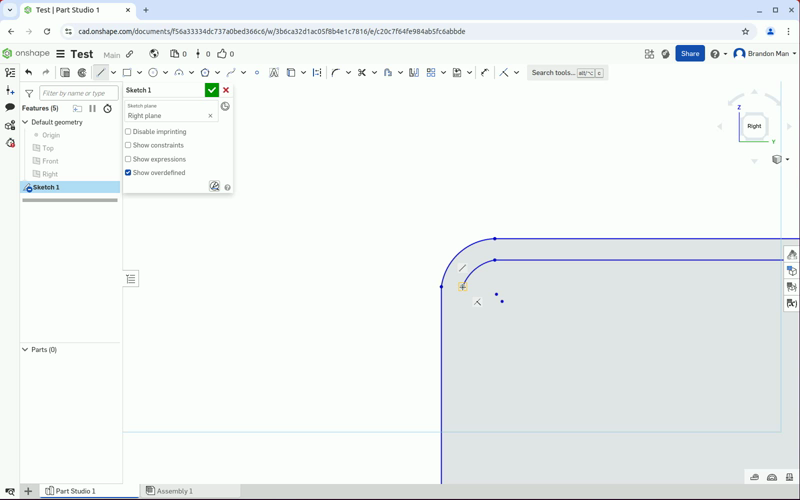
scroll(-6)
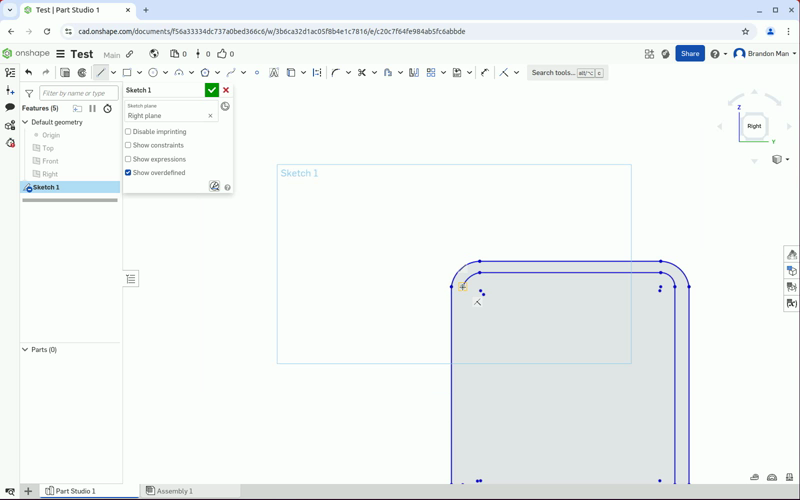
scroll(-6)
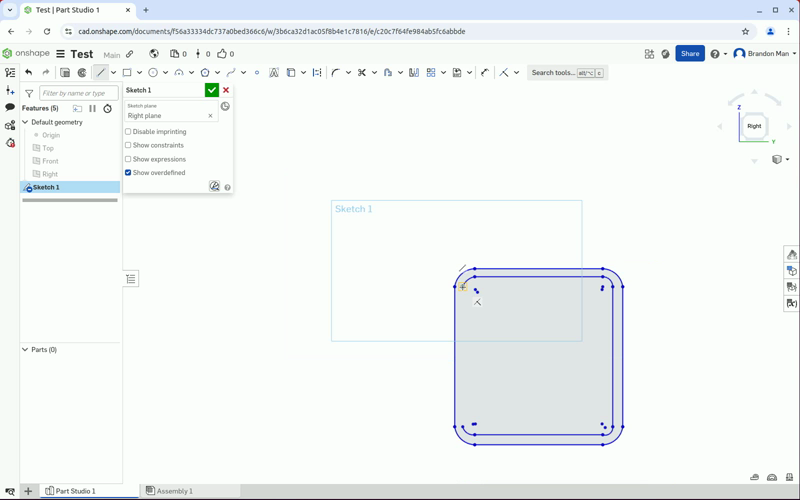
scroll(-6)
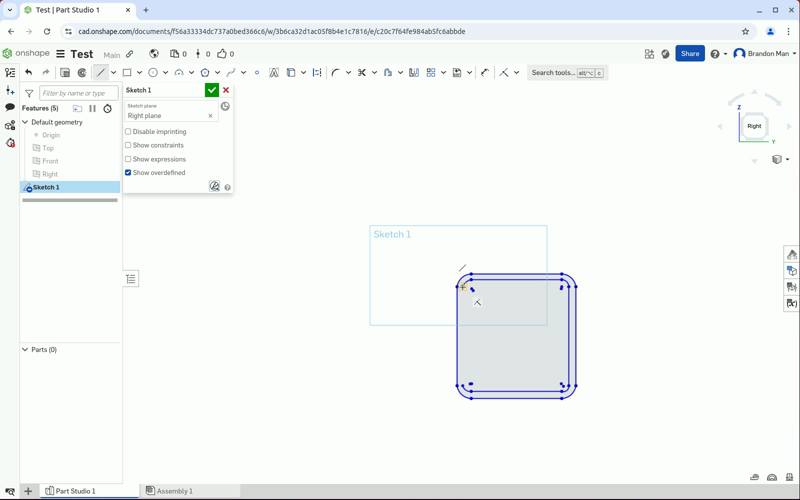
scroll(-6)
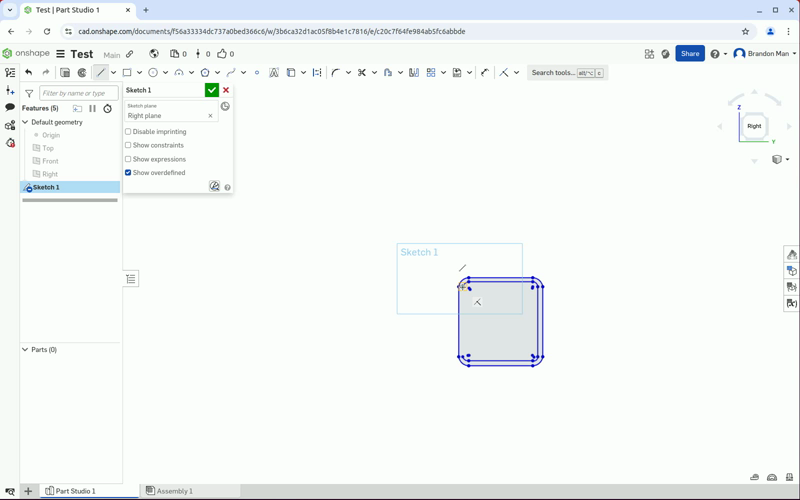
scroll(-6)
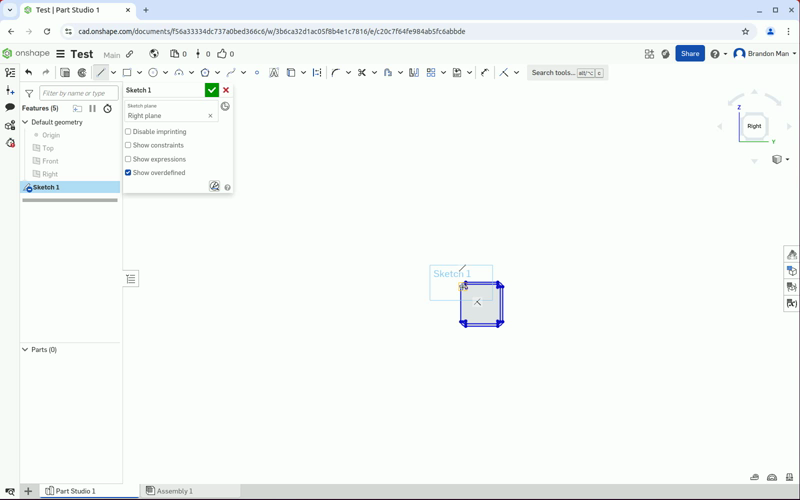
mouse_move(492, 286)
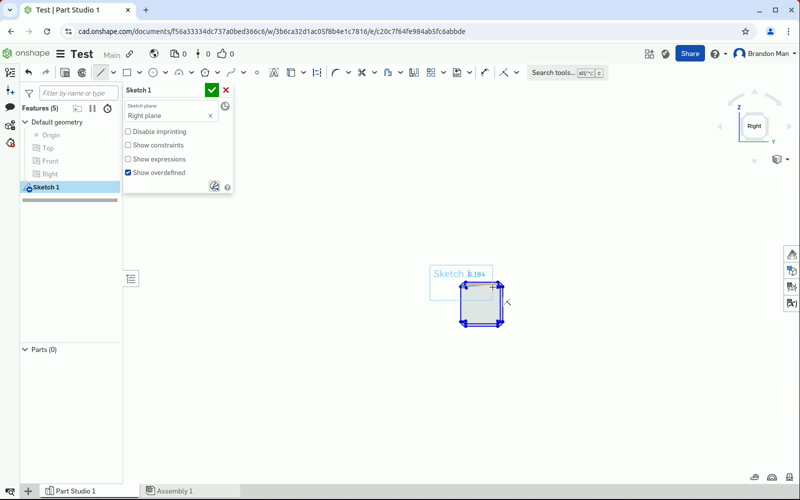
key_down(shift)
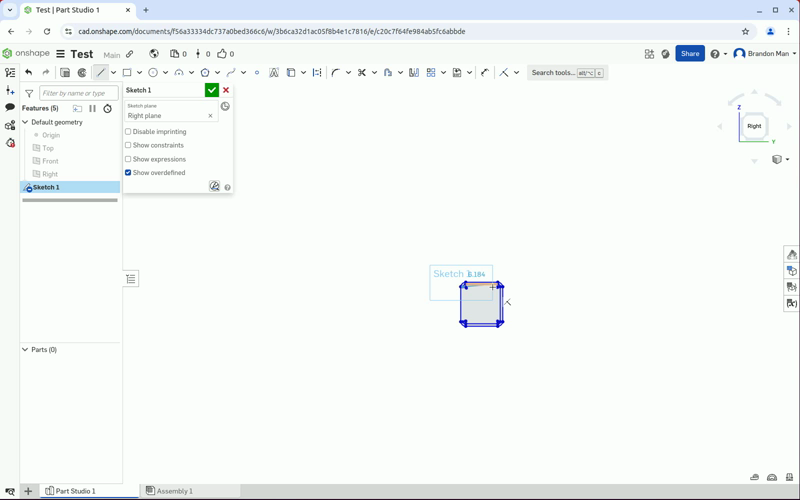
mouse_move(462, 321)
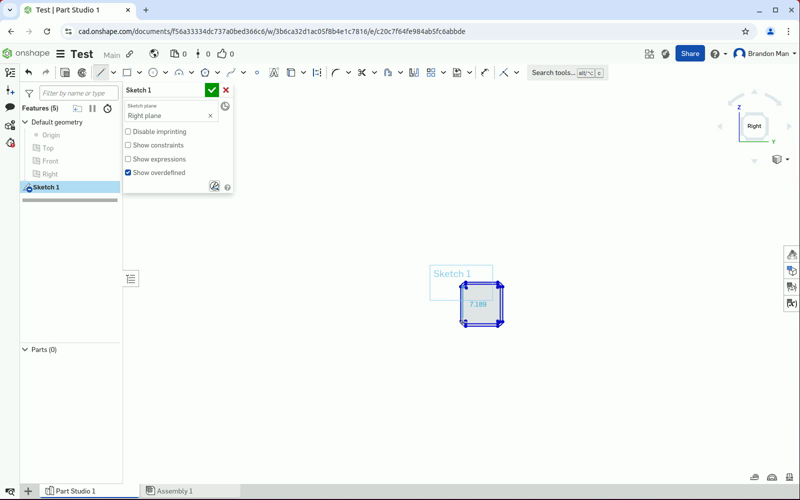
scroll(6)
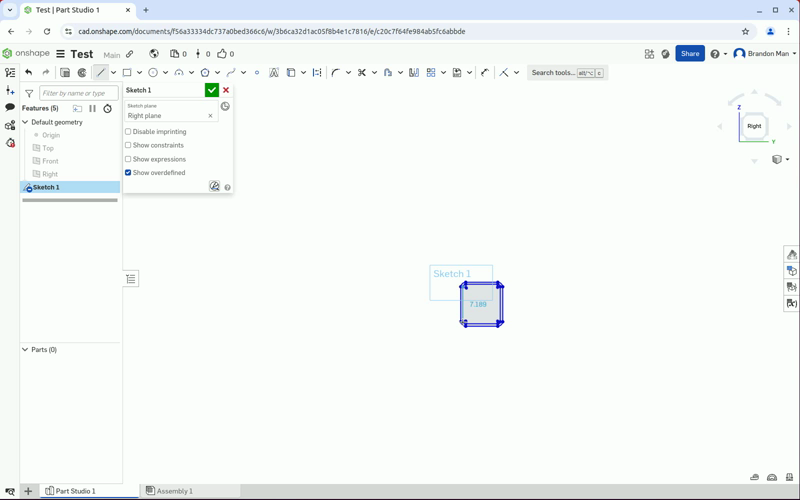
scroll(6)
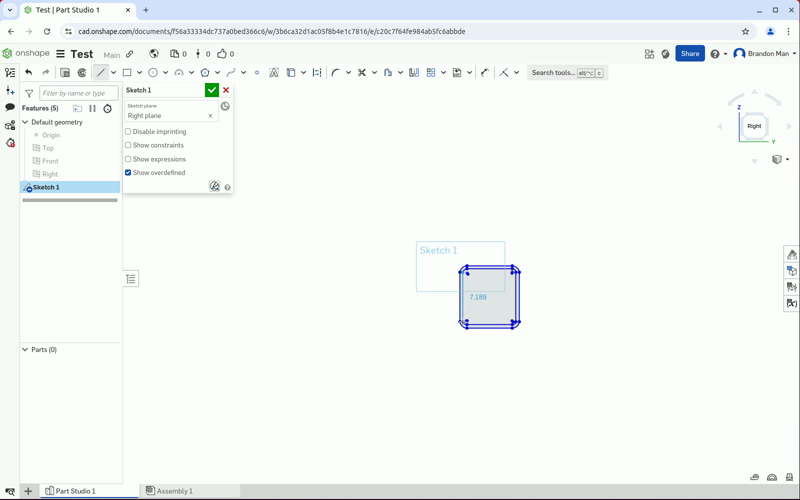
scroll(6)
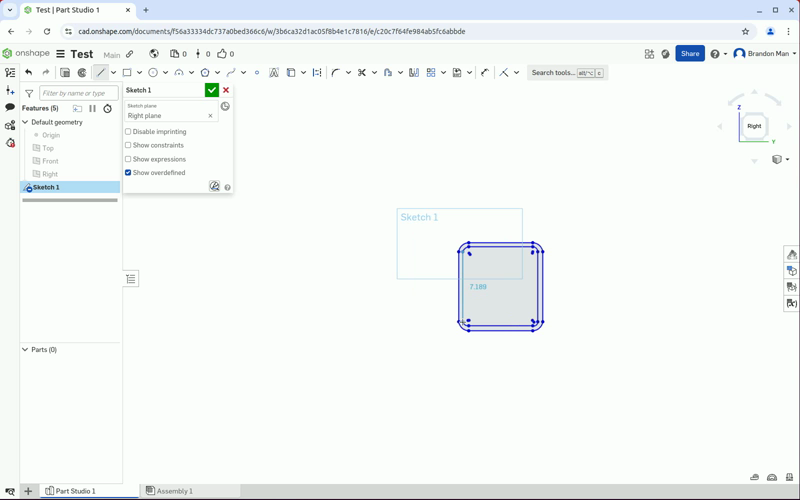
scroll(6)
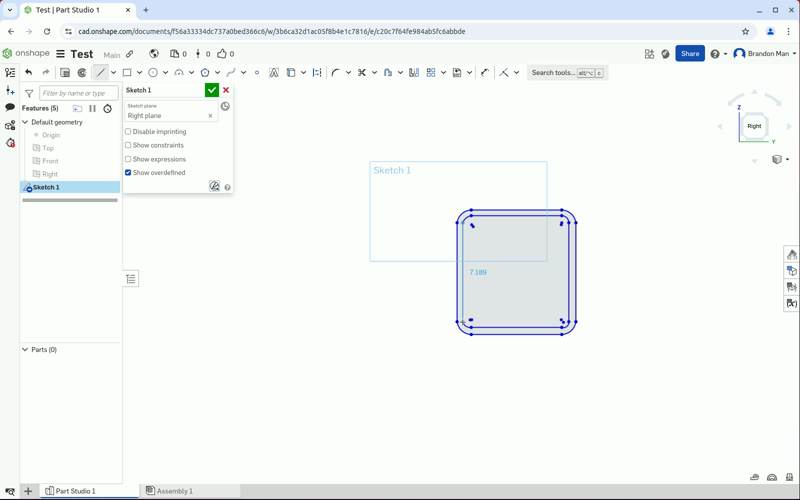
scroll(6)
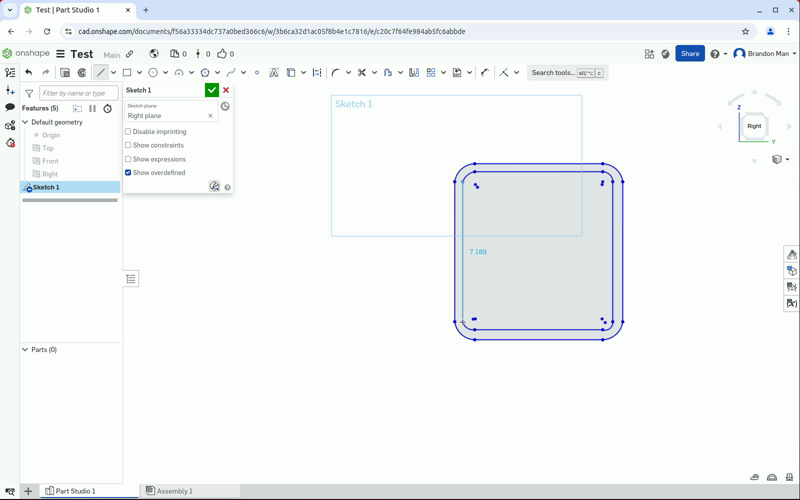
scroll(6)
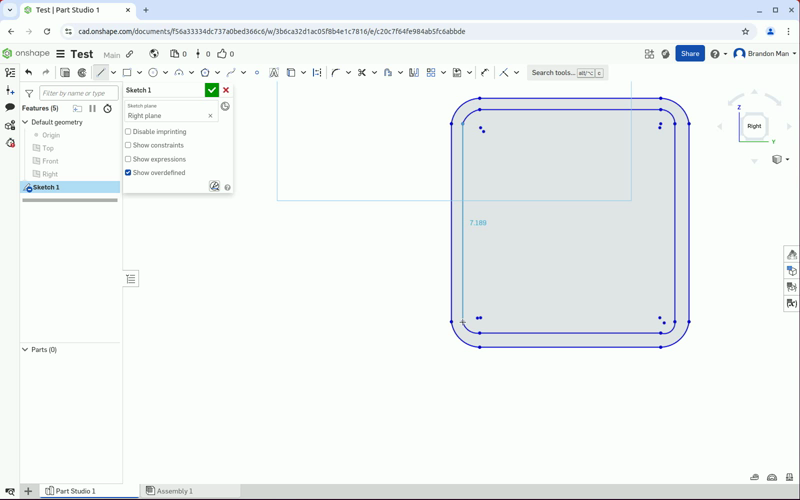
scroll(6)
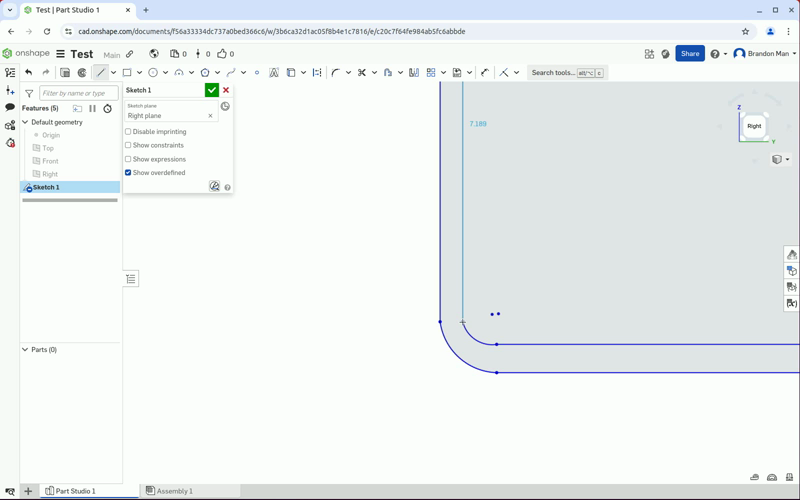
key_up(shift)
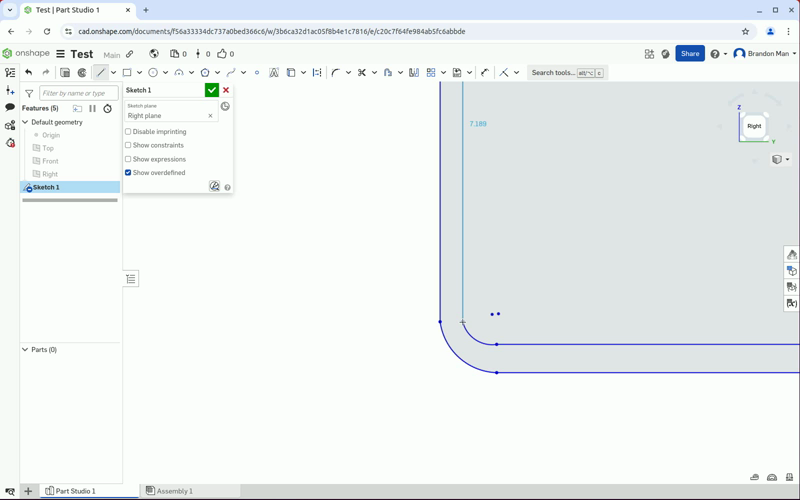
click(462, 321)
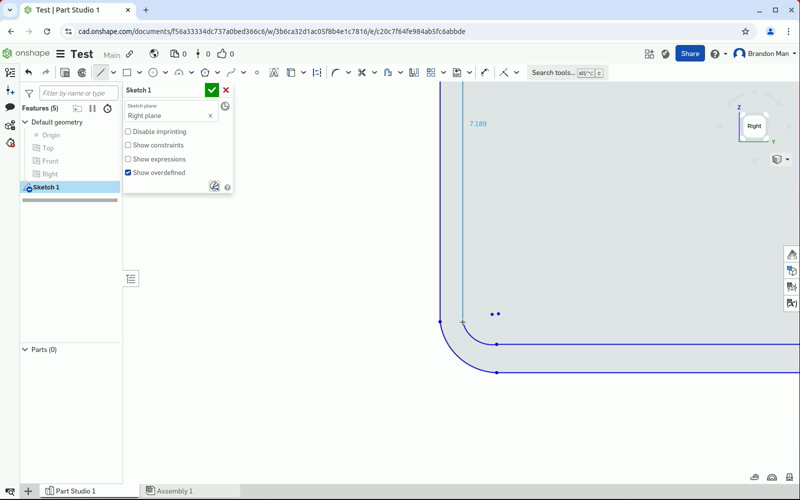
scroll(-6)
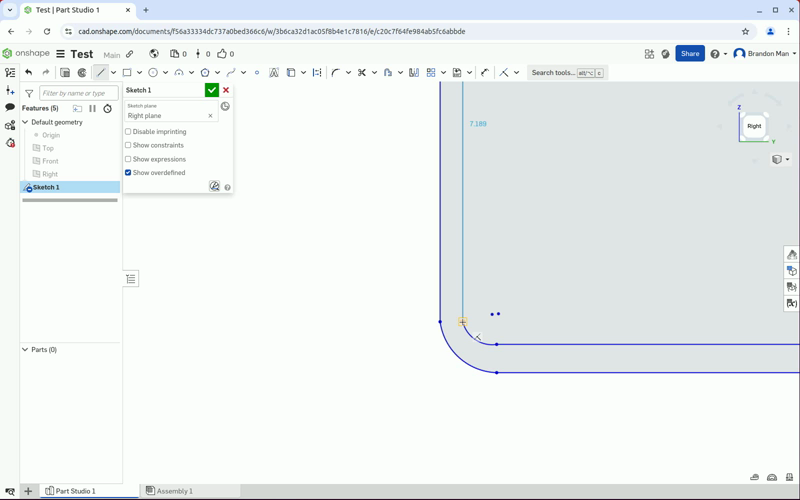
scroll(-6)
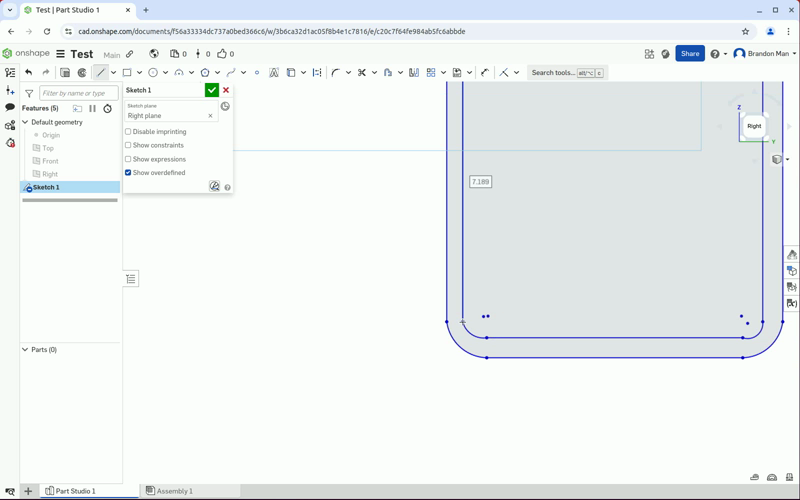
scroll(-6)
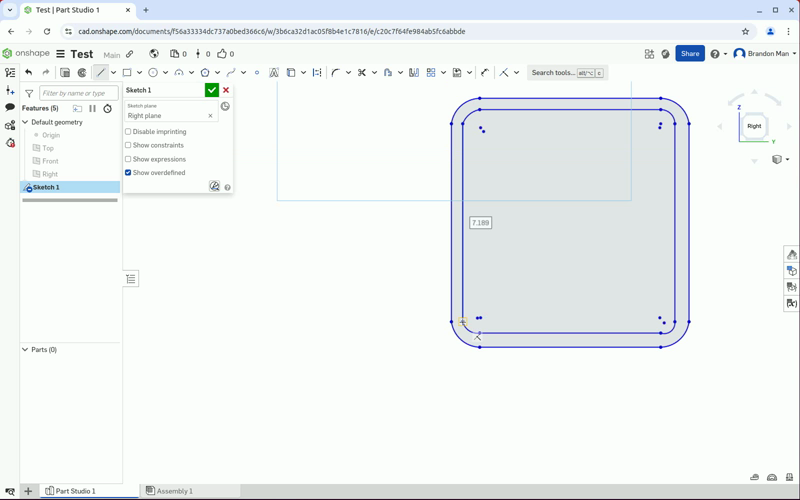
scroll(-6)
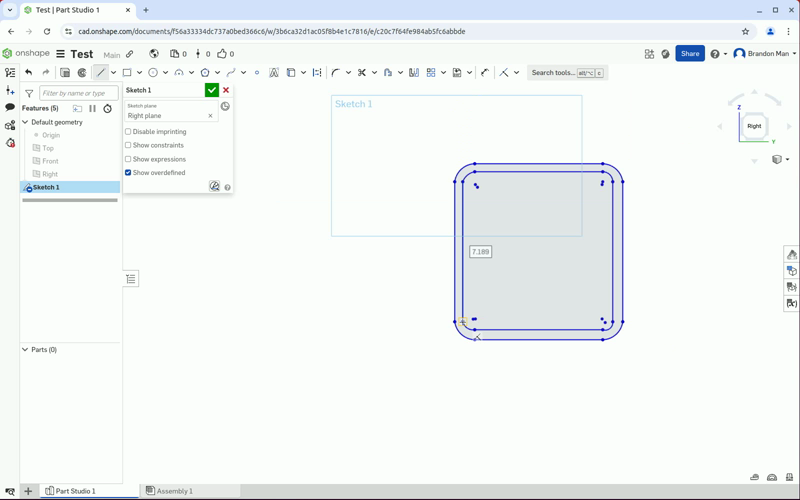
scroll(-6)
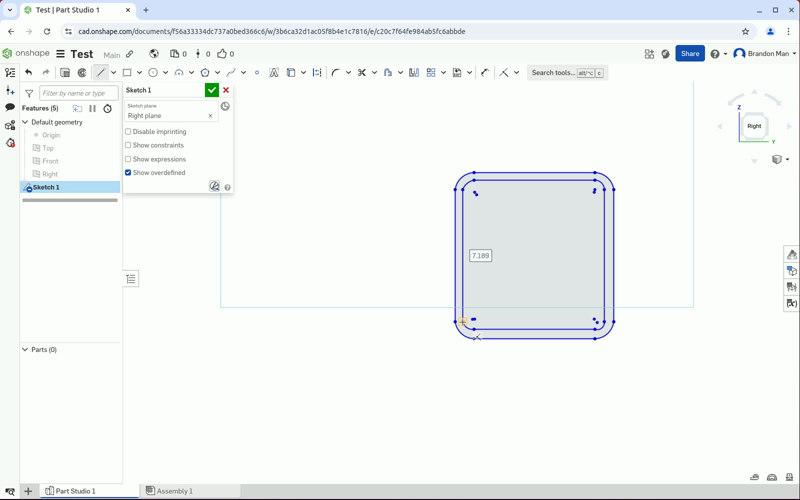
scroll(-6)
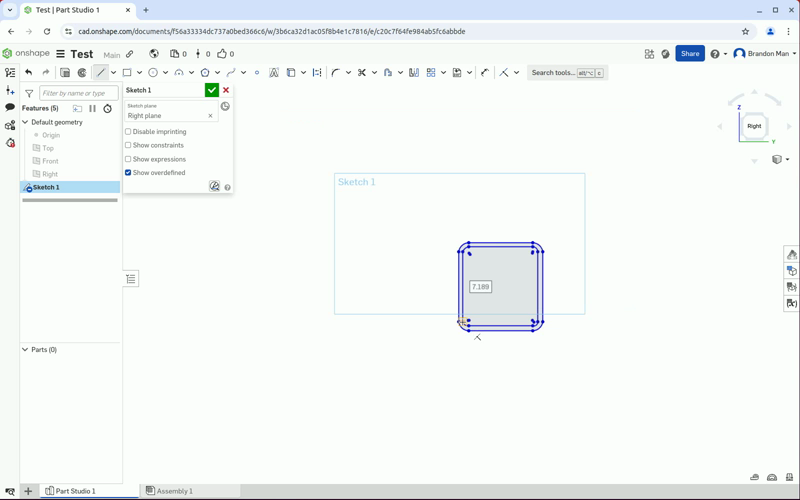
scroll(-6)
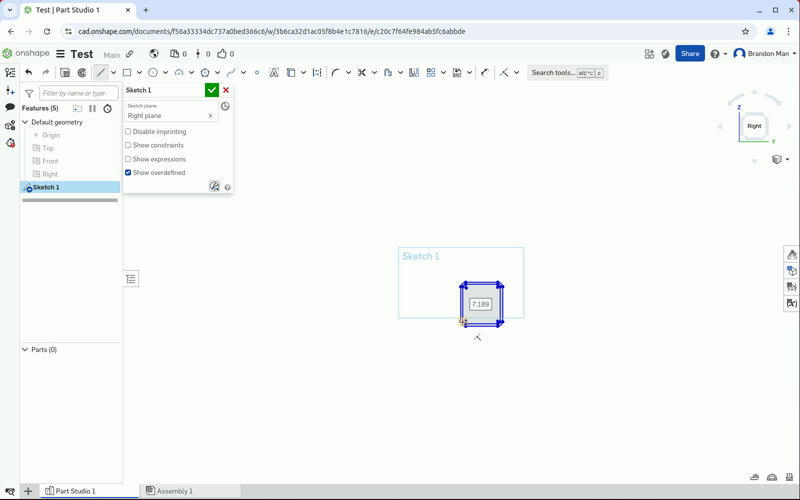
key(esc)
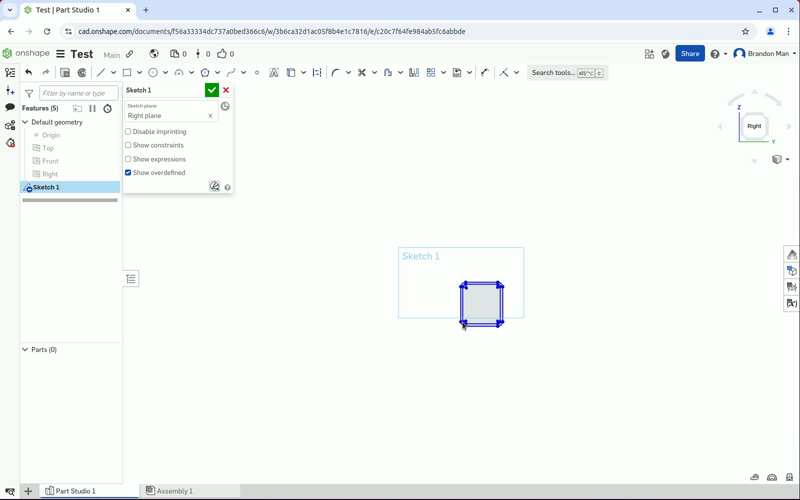
mouse_move(462, 301)
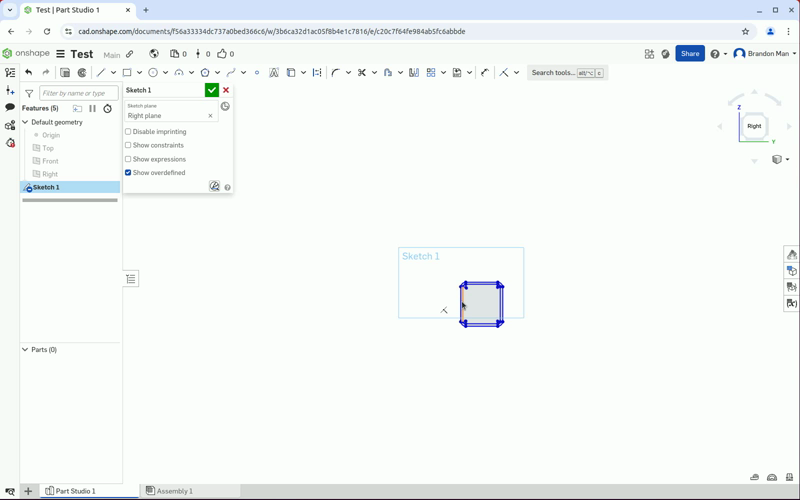
scroll(6)
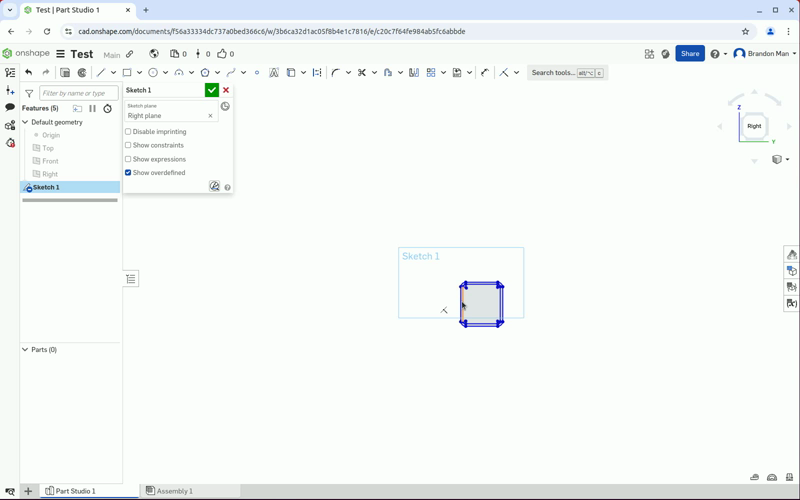
scroll(6)
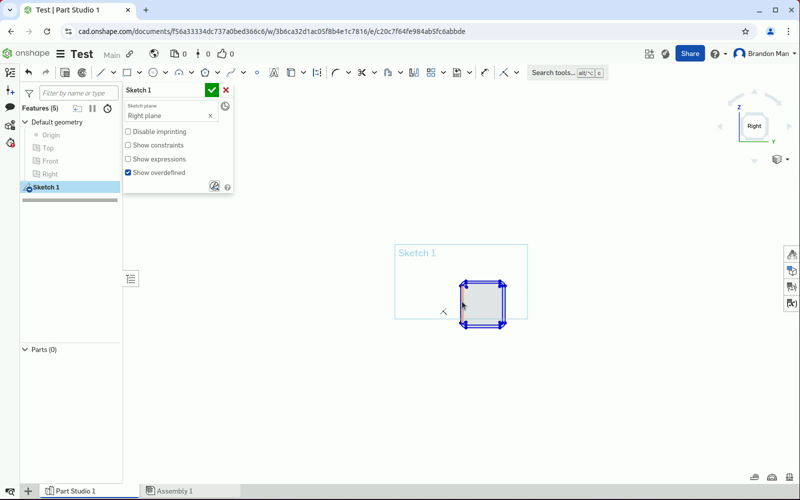
scroll(6)
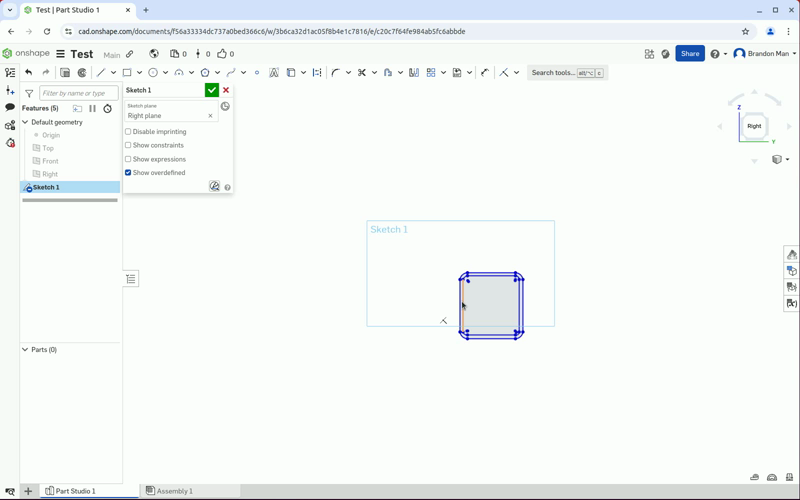
scroll(6)
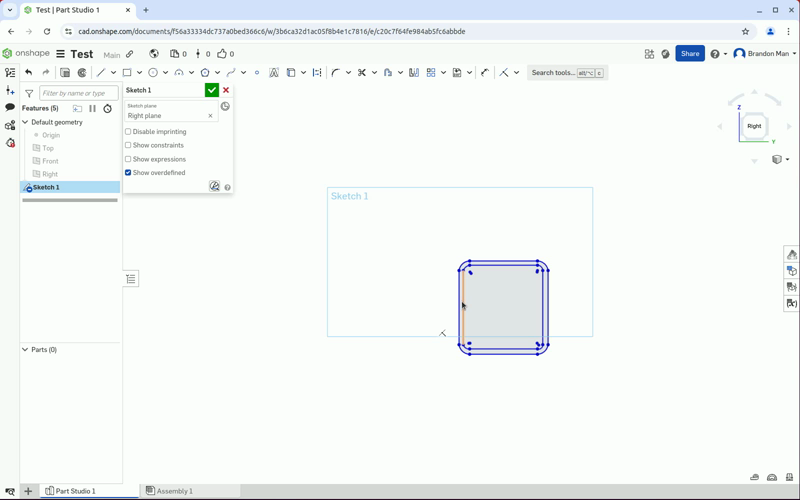
scroll(6)
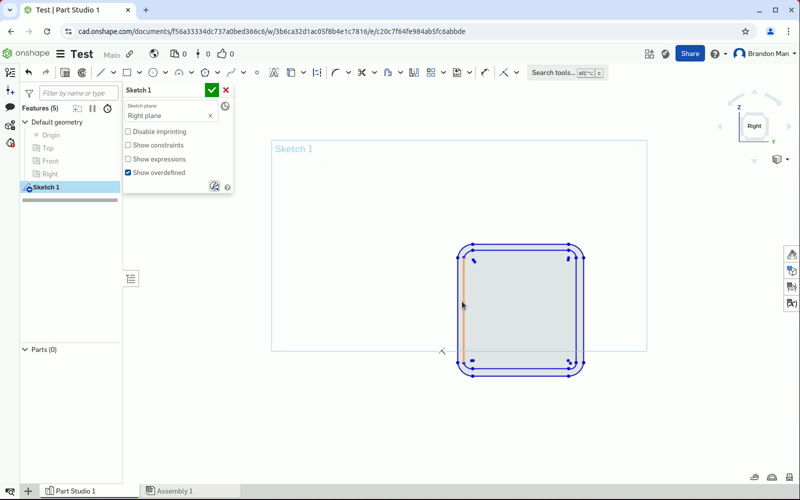
scroll(6)
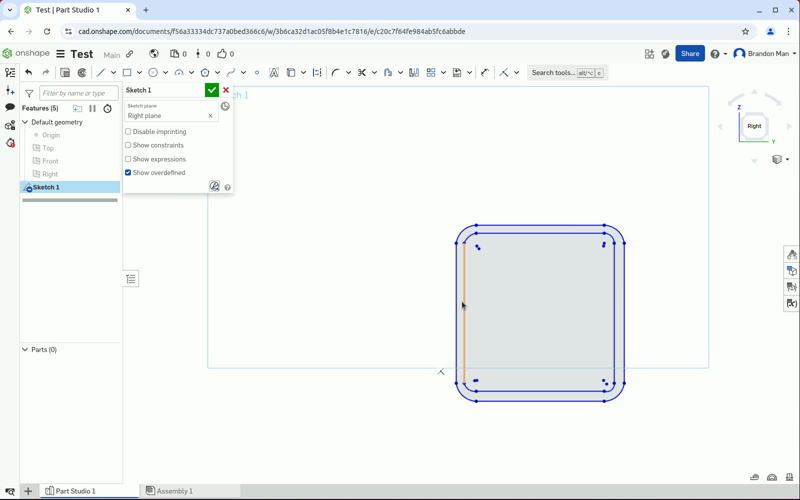
scroll(6)
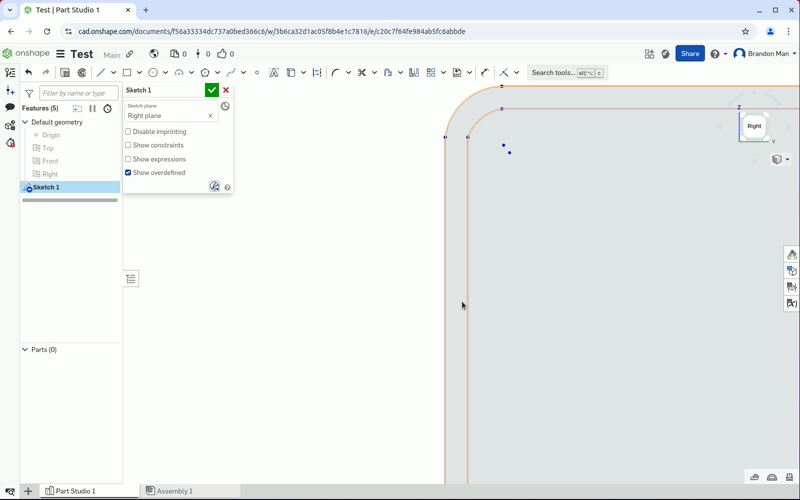
click(462, 301)
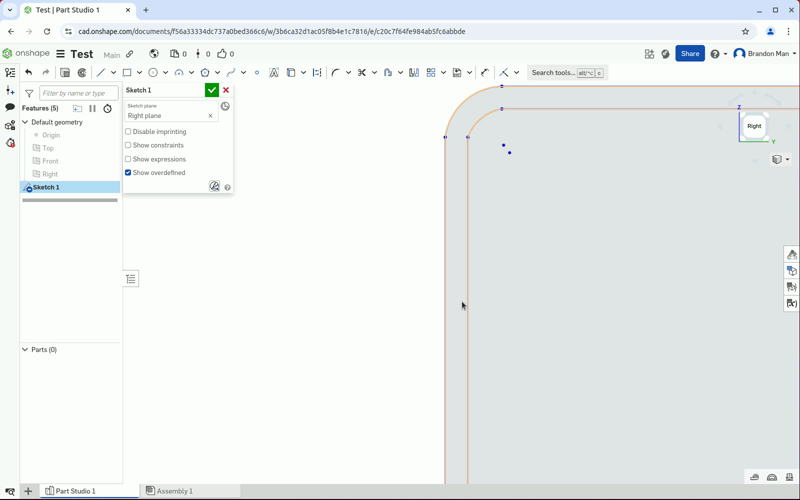
scroll(-6)
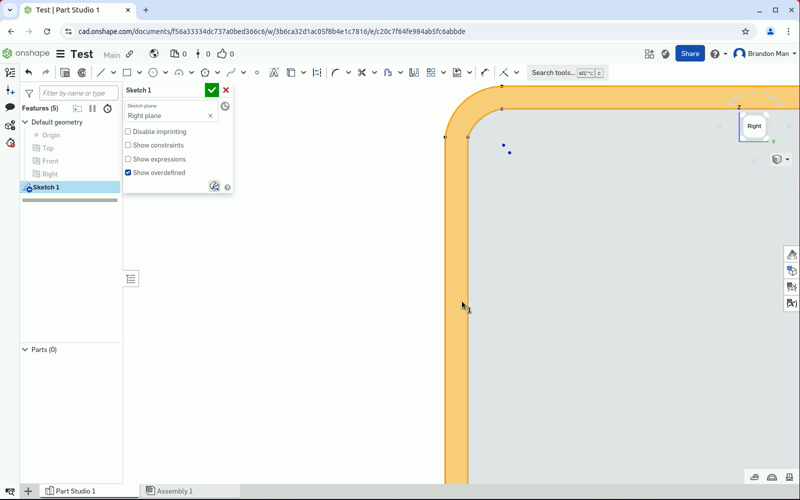
scroll(-6)
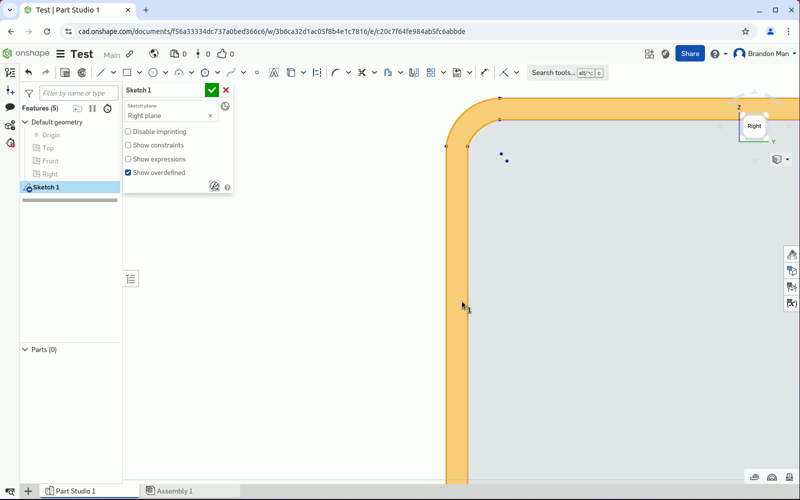
scroll(-6)
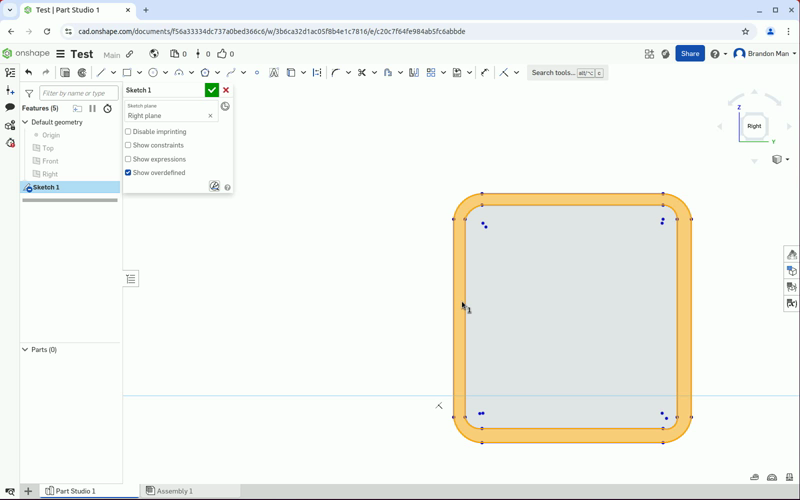
scroll(-6)
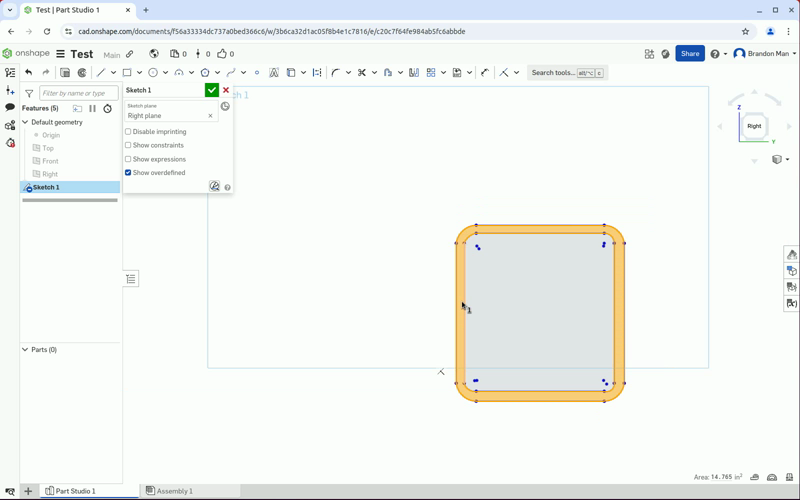
scroll(-6)
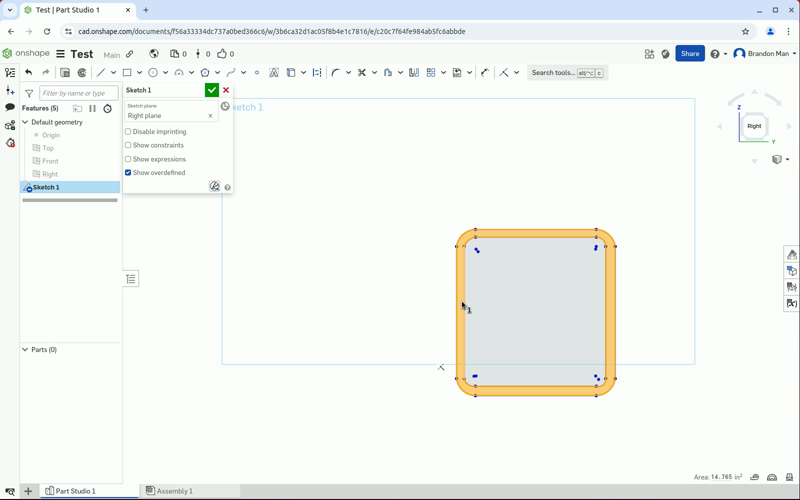
scroll(-6)
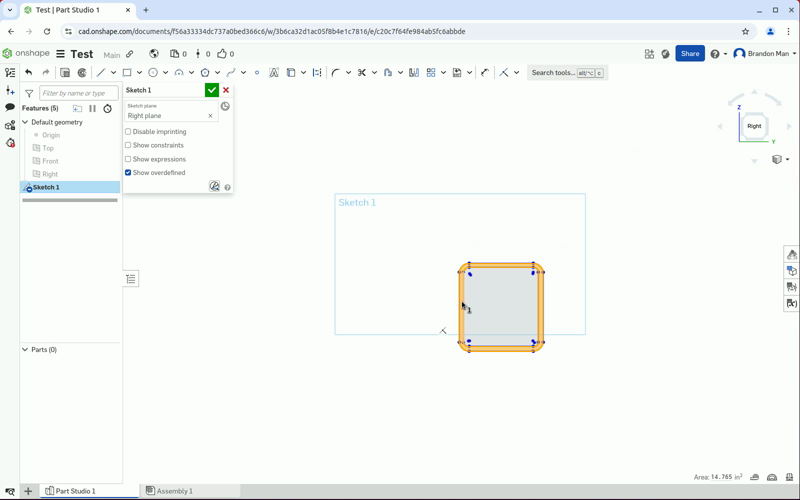
scroll(-6)
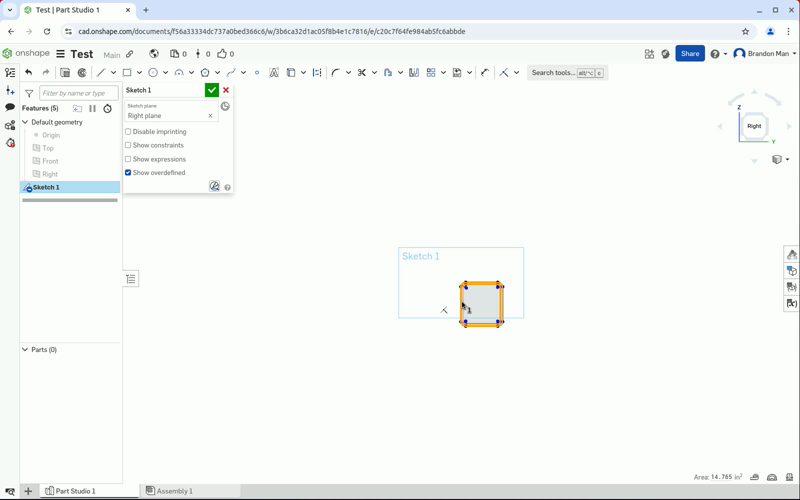
mouse_move(73, 352)
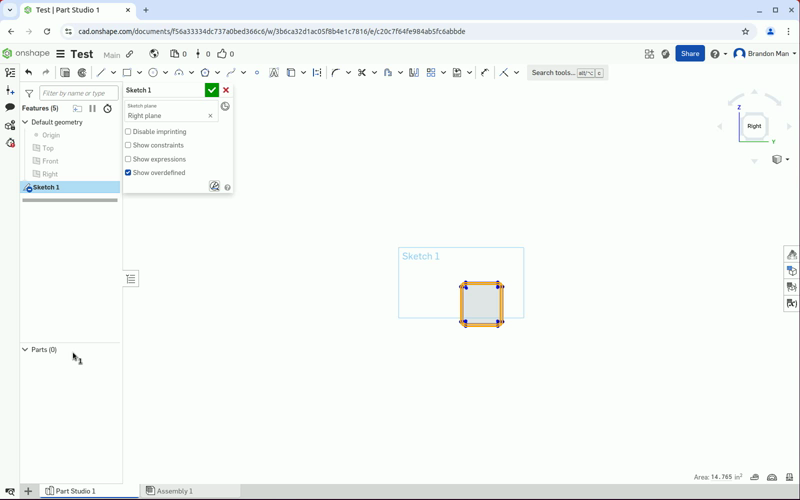
key(shift+y)
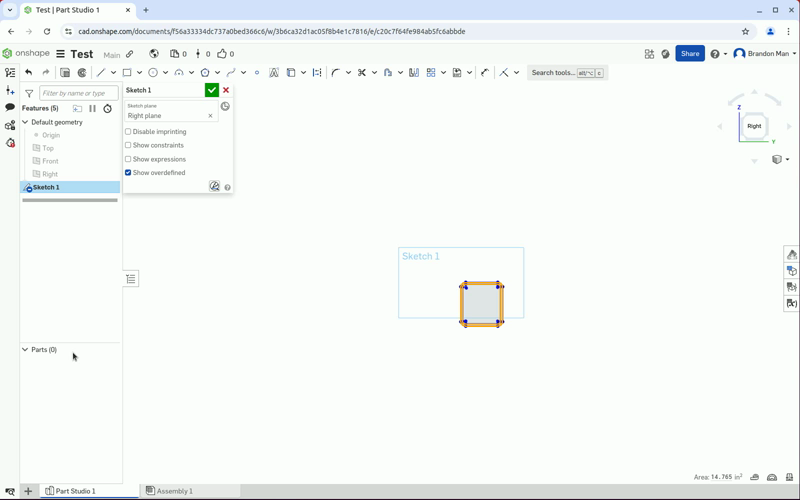
key(shift+e)
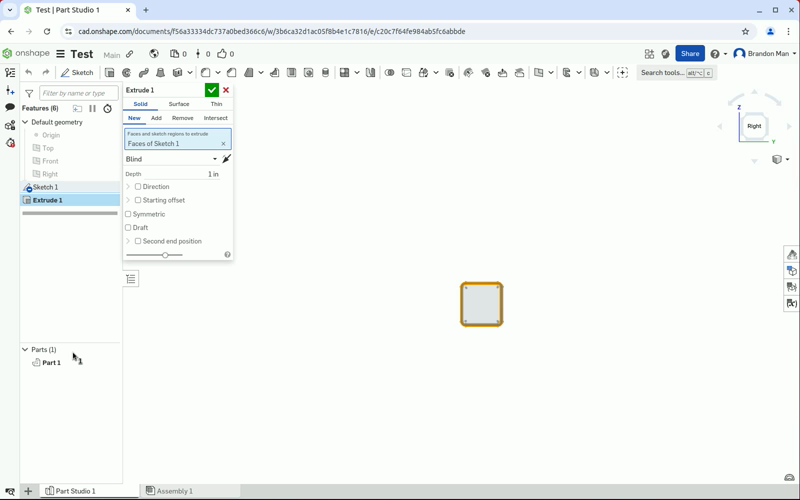
mouse_move(143, 106)
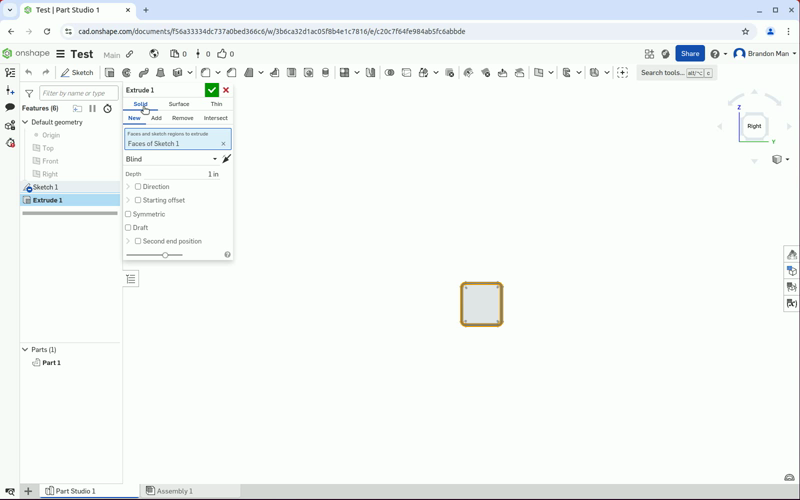
click(143, 106)
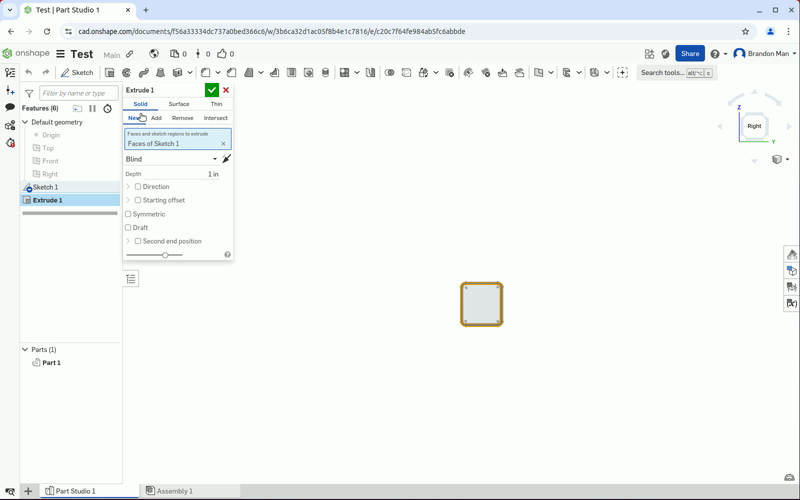
mouse_move(137, 120)
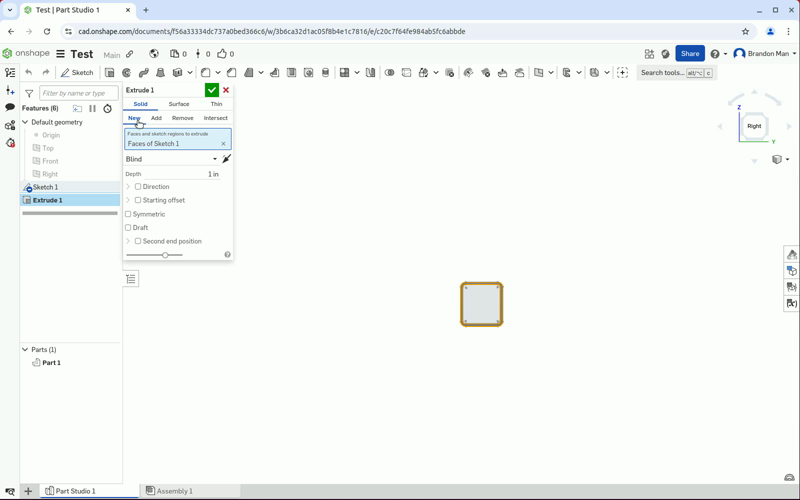
click(137, 120)
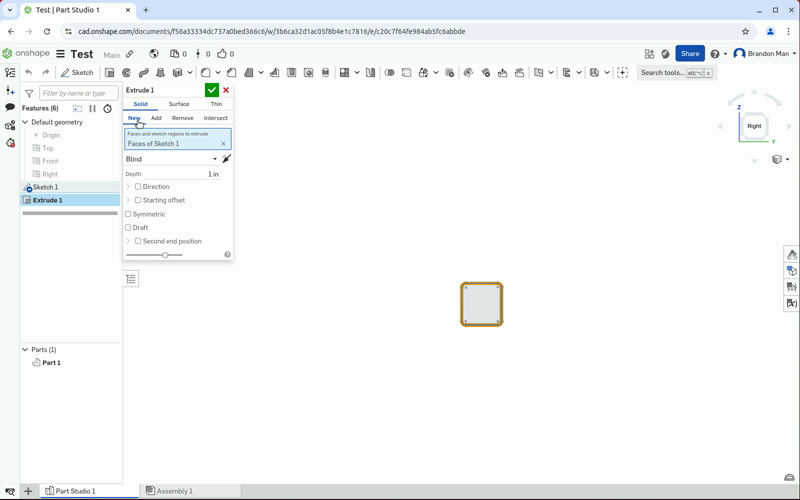
key(tab, 4)
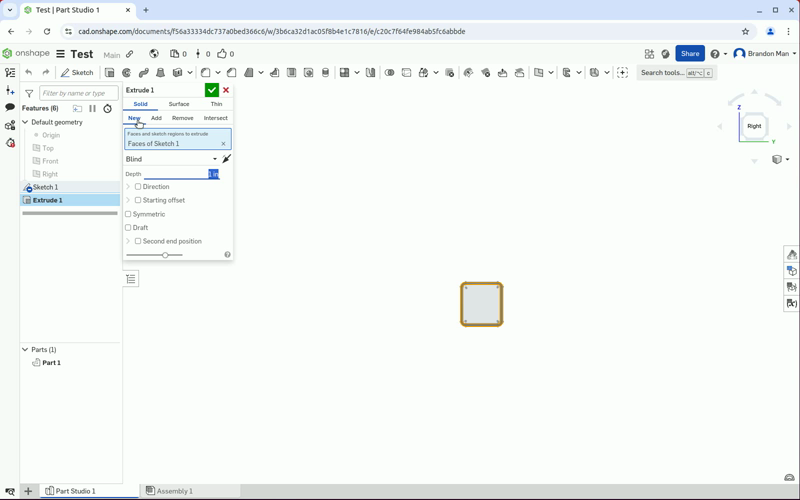
text(46.216)
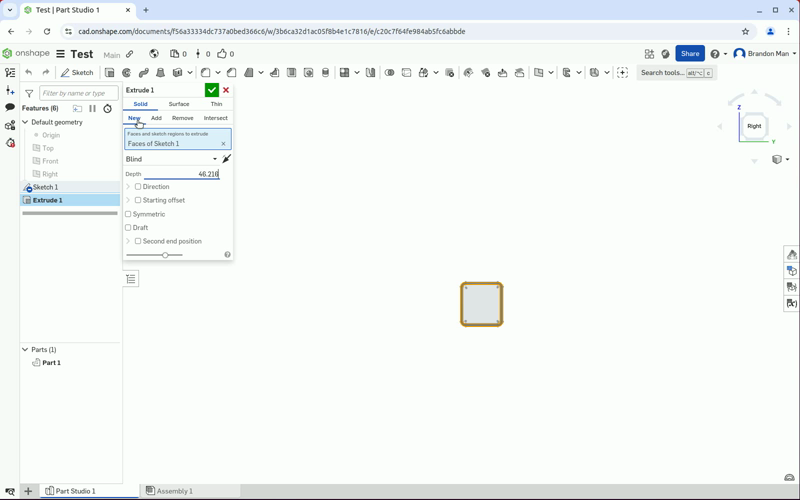
key(tab, 3)
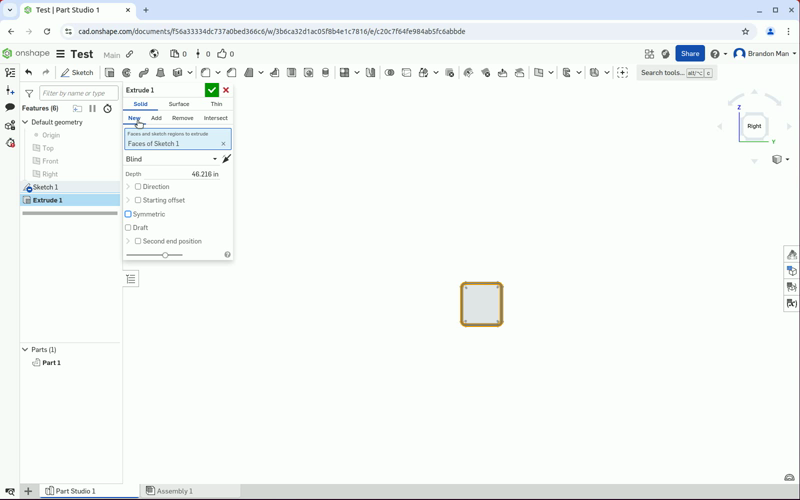
key(space)
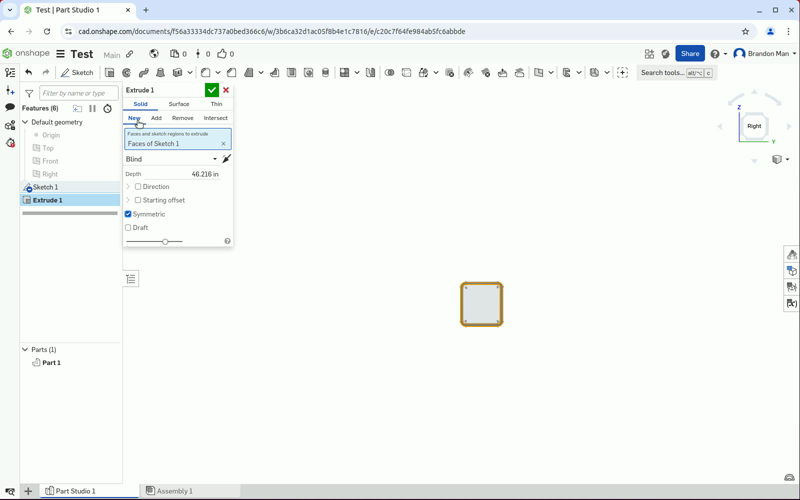
key(enter)
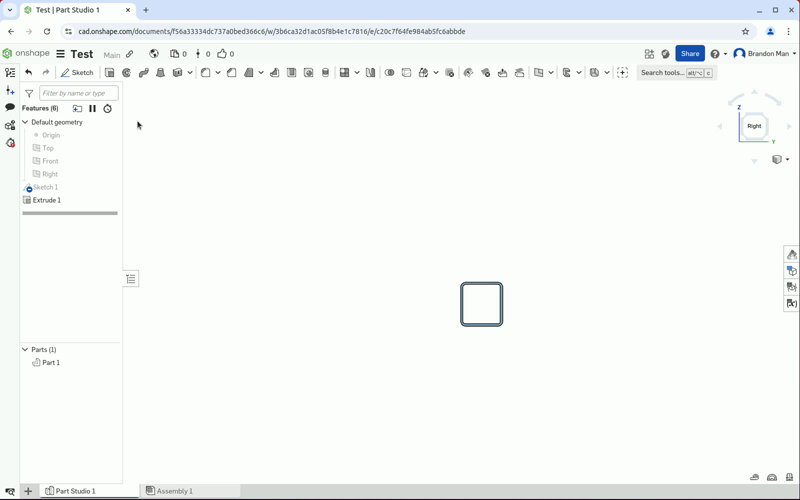
key(shift+h)
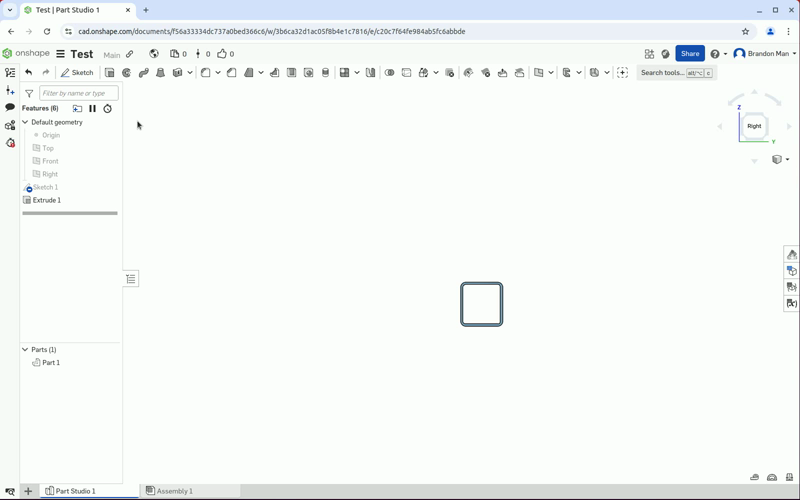
key(shift+h)
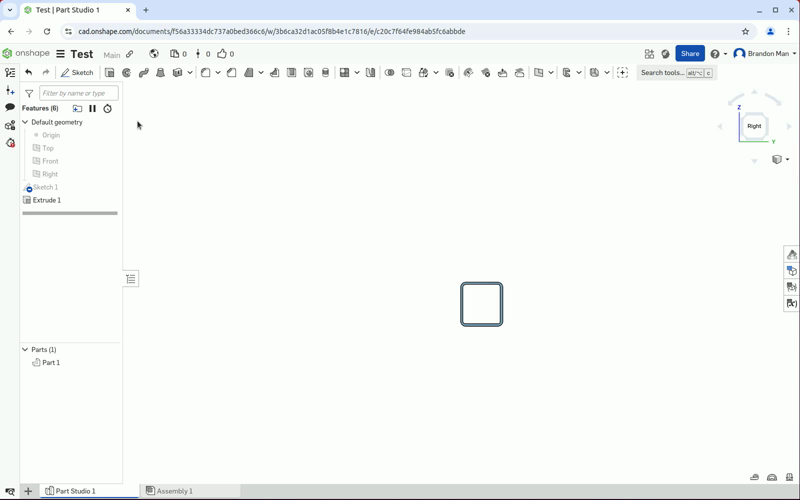
mouse_move(73, 189)
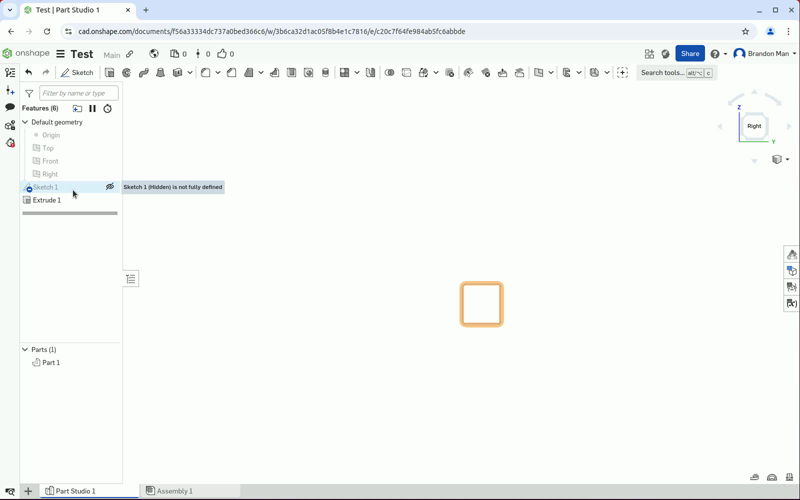
click(73, 189)
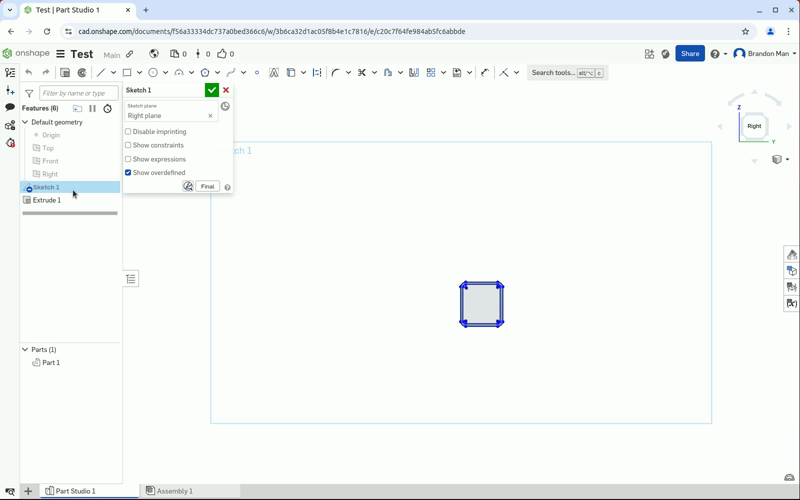
mouse_move(229, 92)
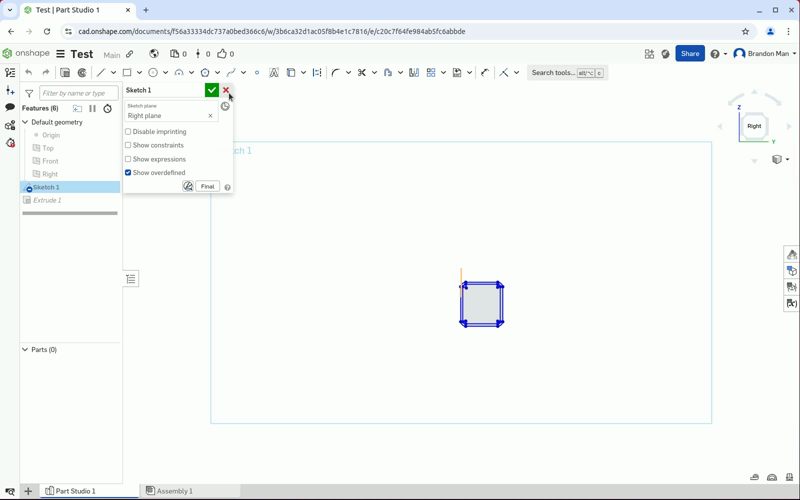
click(229, 92)
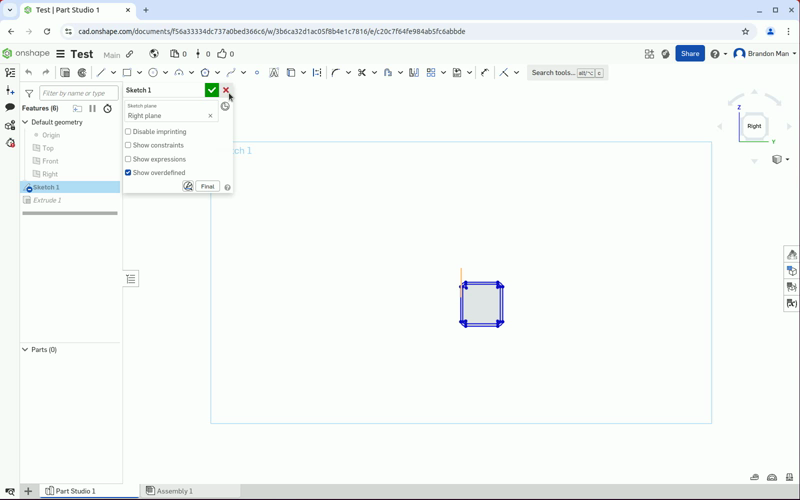
key(shift+s)
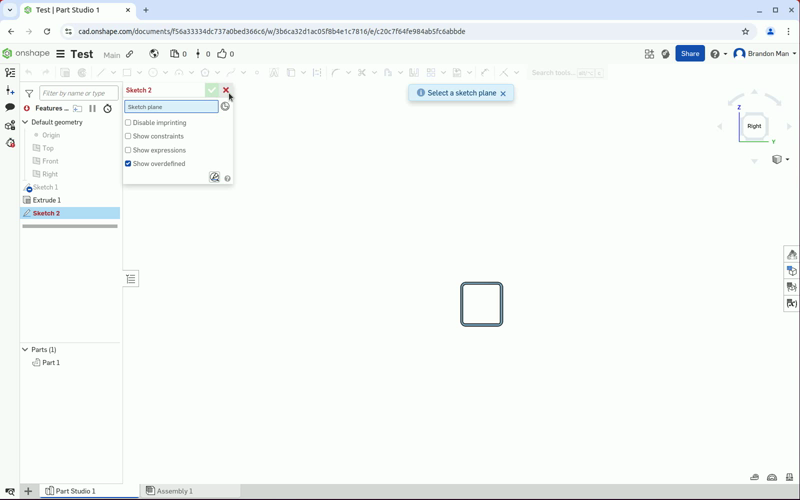
mouse_move(73, 176)
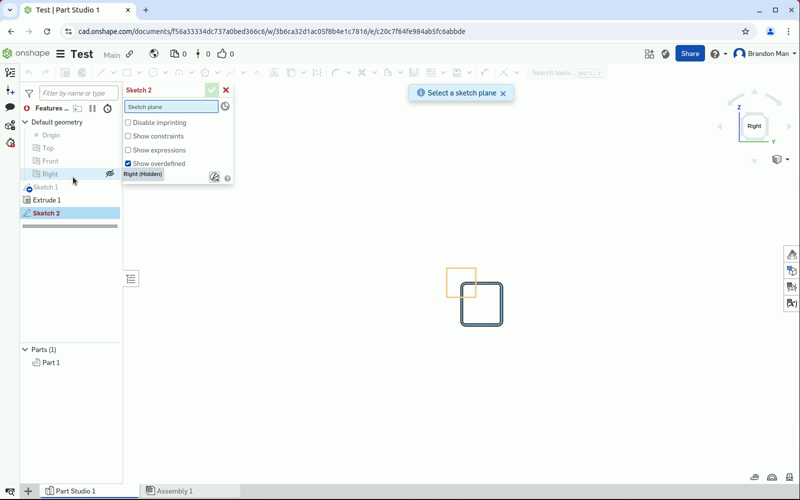
click(73, 176)
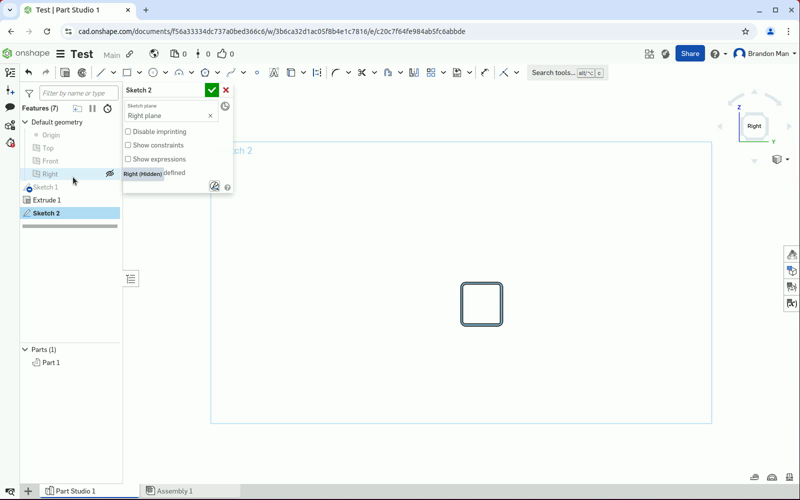
mouse_move(73, 352)
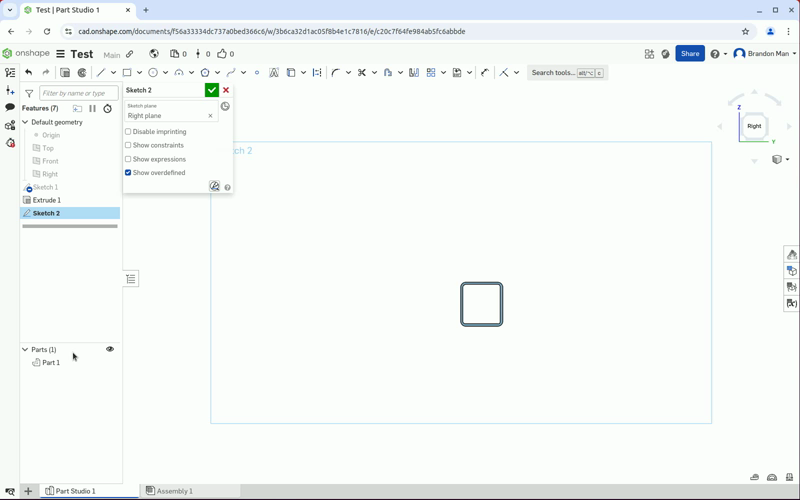
key(y)
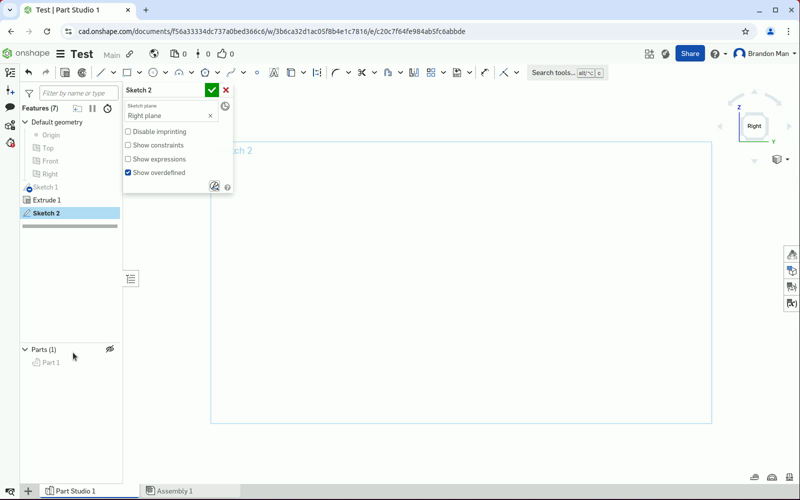
key(l)
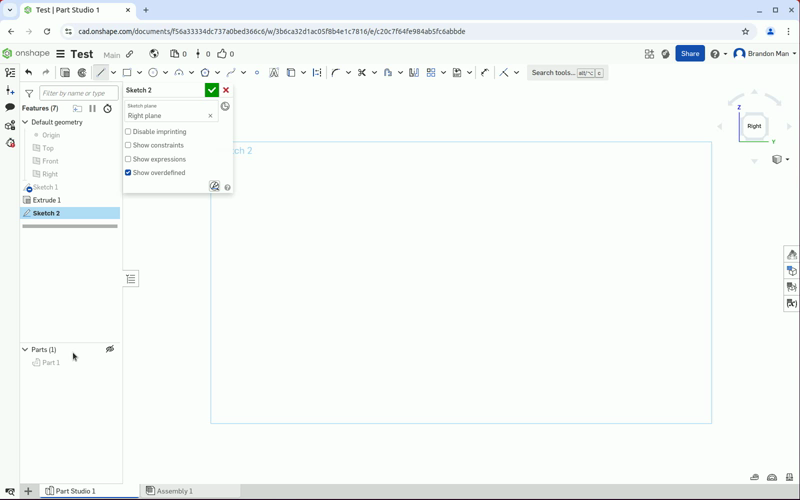
key_down(shift)
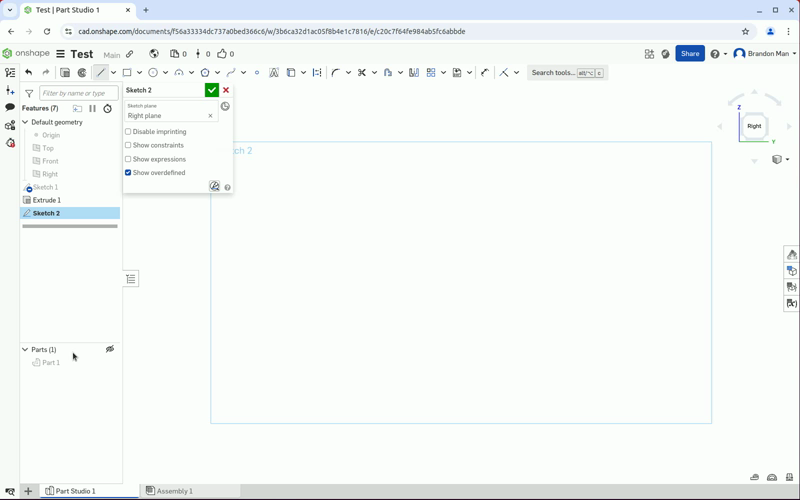
mouse_move(480, 274)
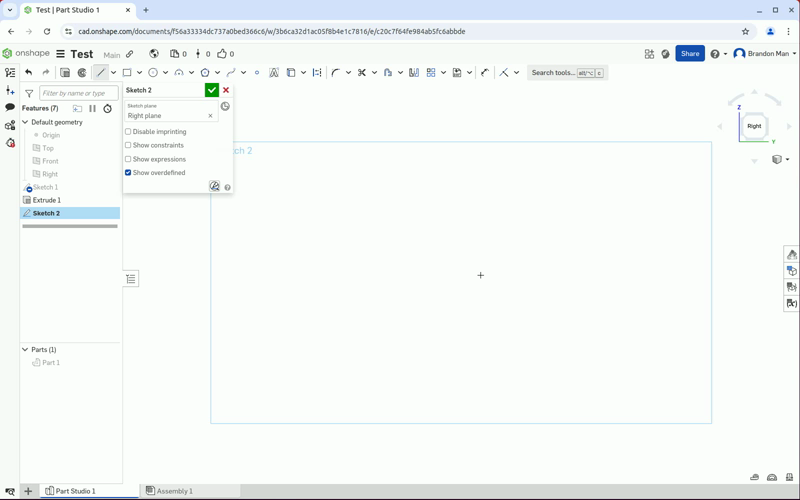
click(480, 274)
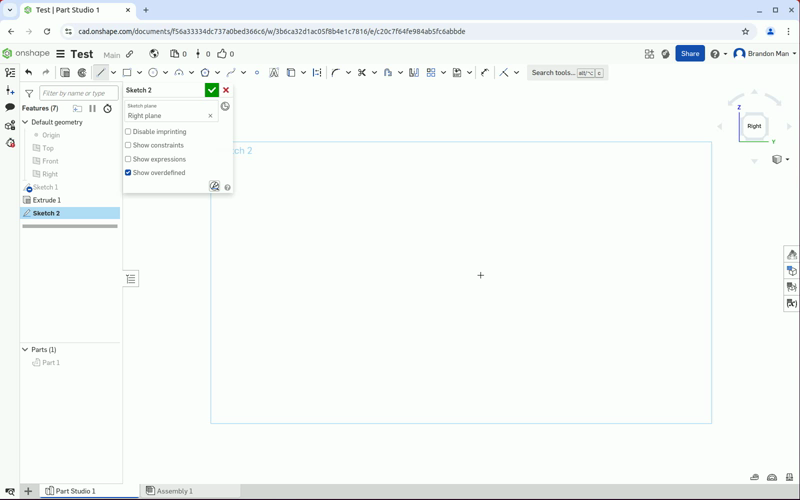
key_up(shift)
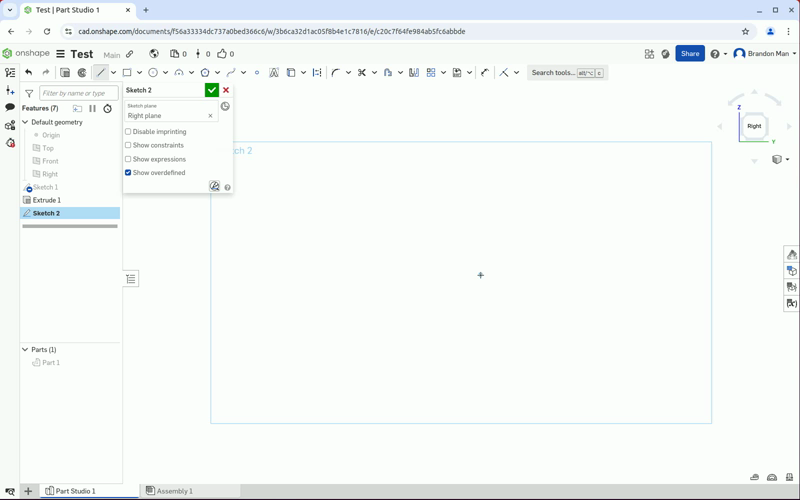
key_down(shift)
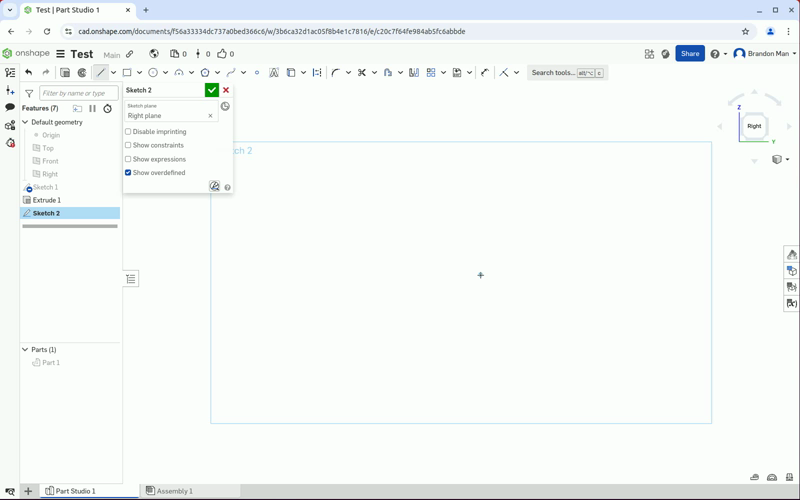
mouse_move(510, 274)
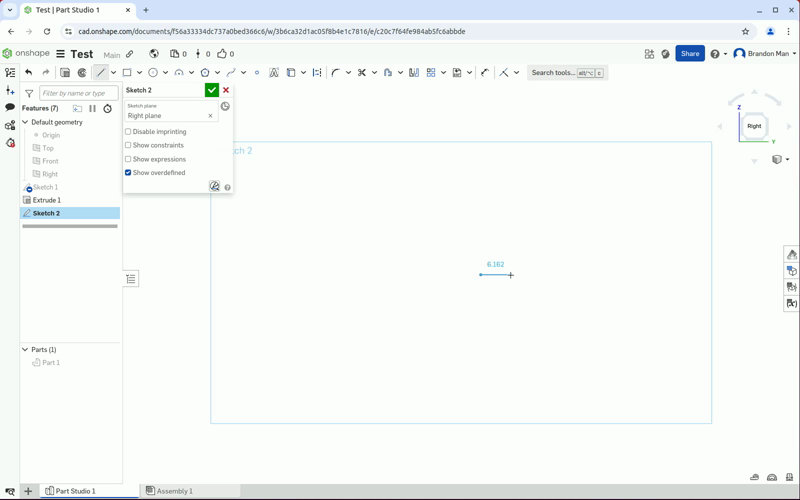
mouse_move(481, 274)
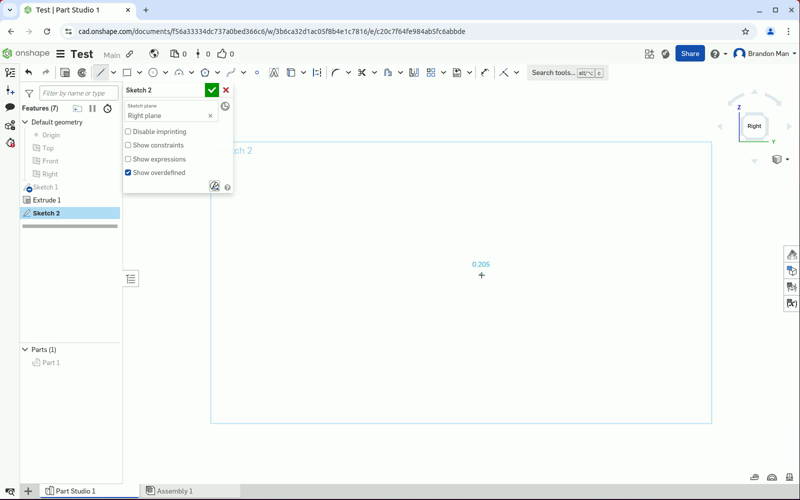
scroll(6)
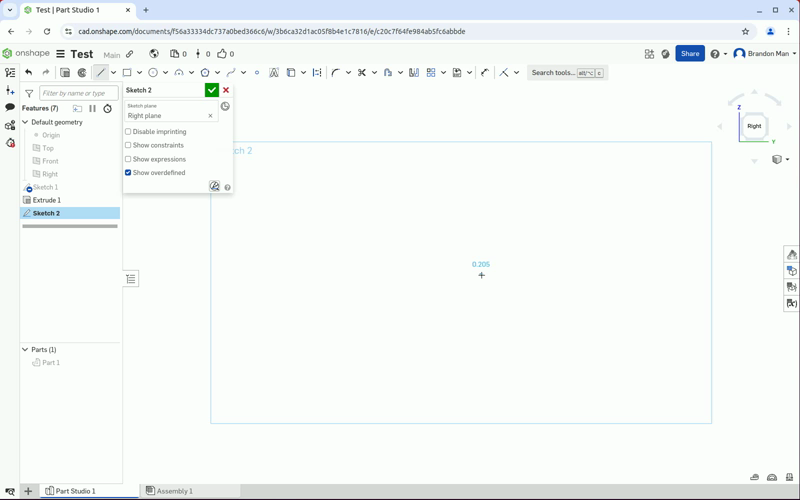
scroll(6)
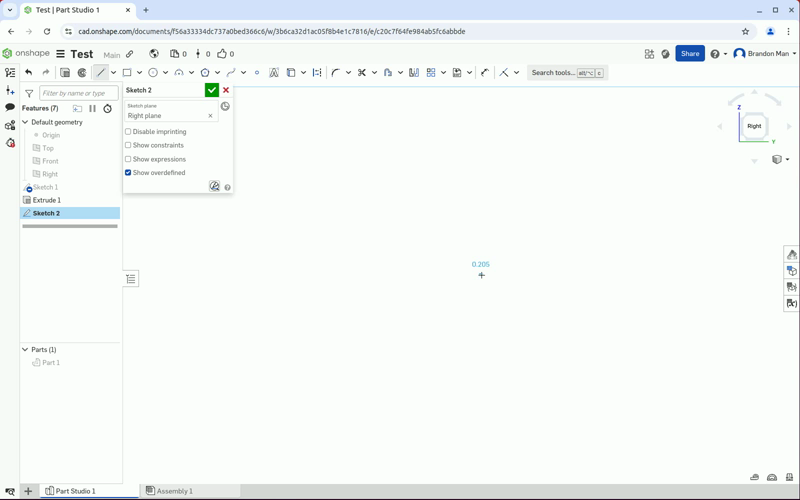
scroll(6)
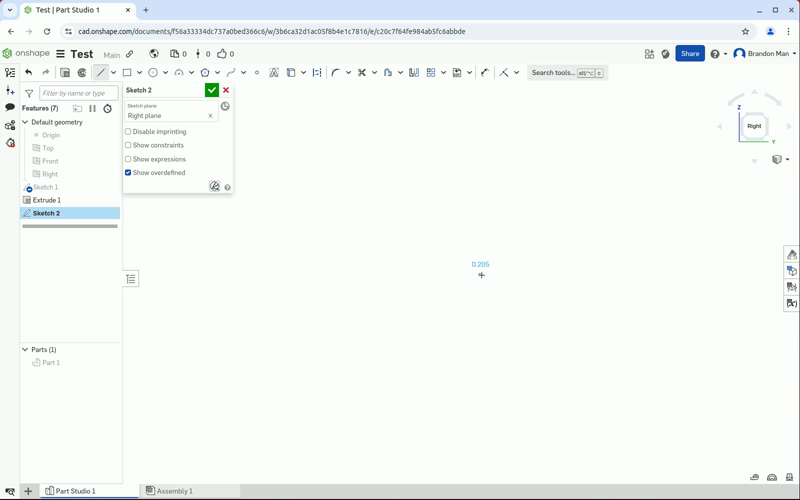
scroll(6)
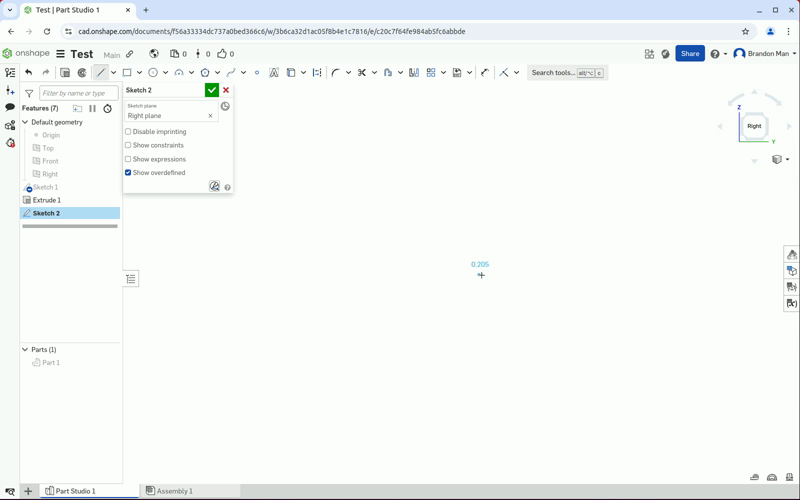
scroll(6)
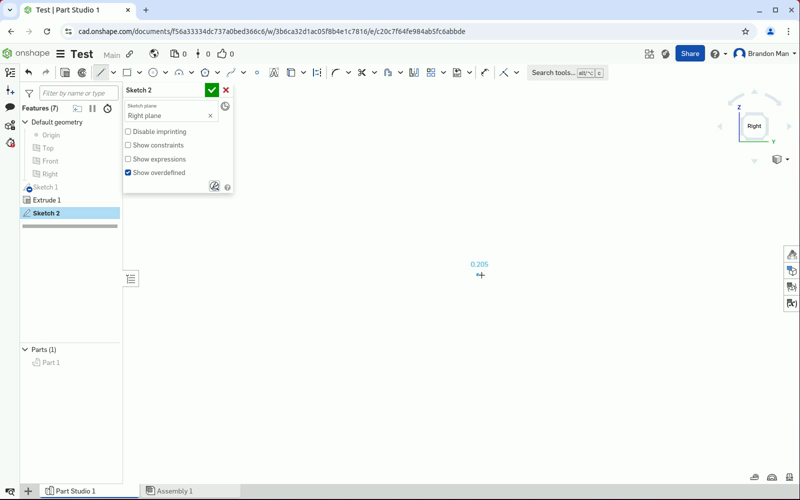
scroll(6)
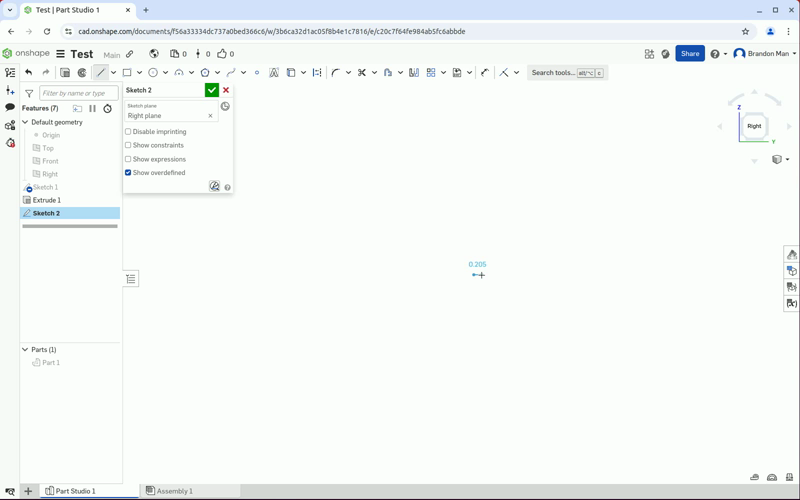
scroll(6)
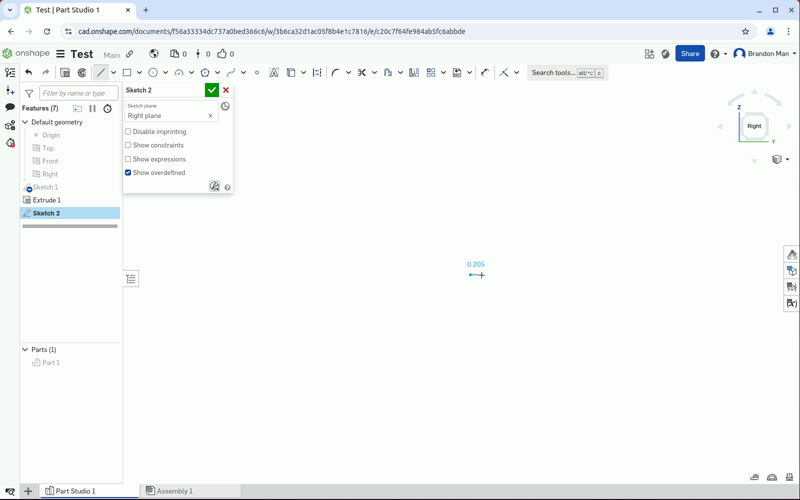
click(481, 274)
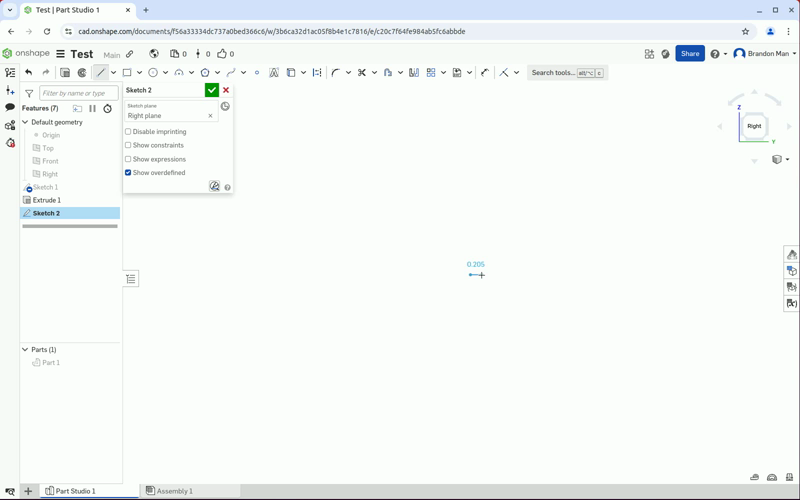
scroll(-6)
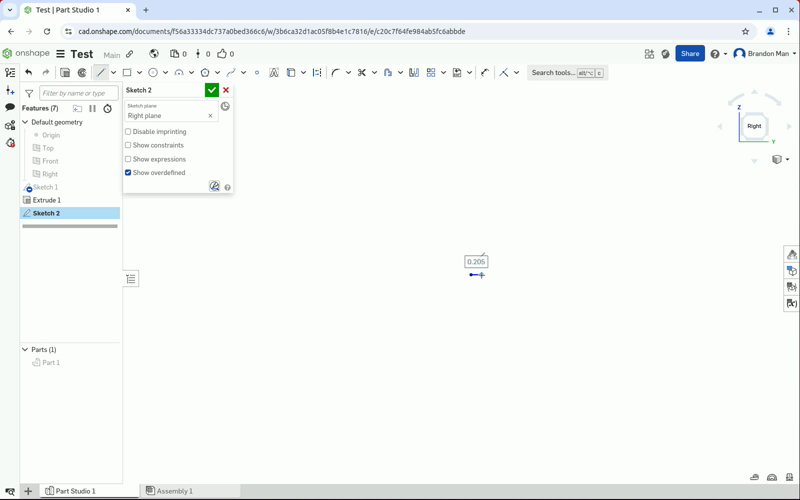
scroll(-6)
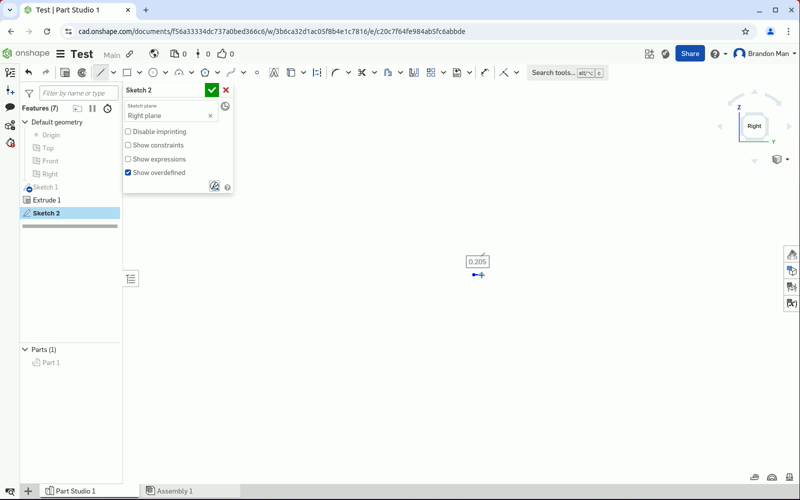
scroll(-6)
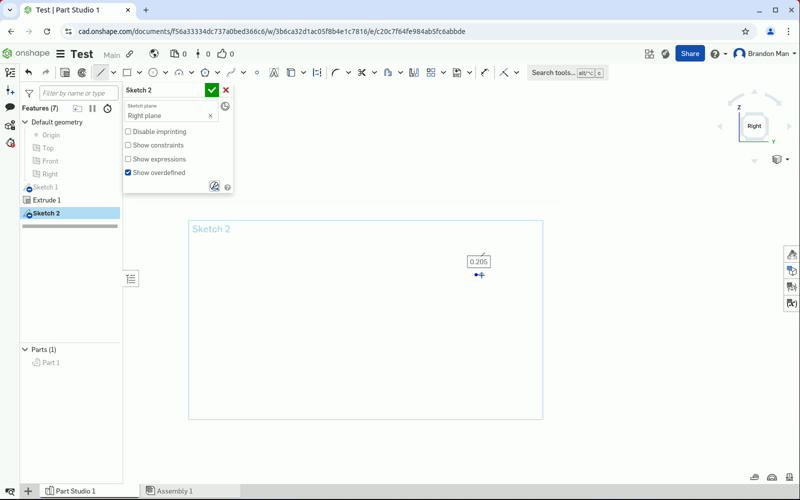
scroll(-6)
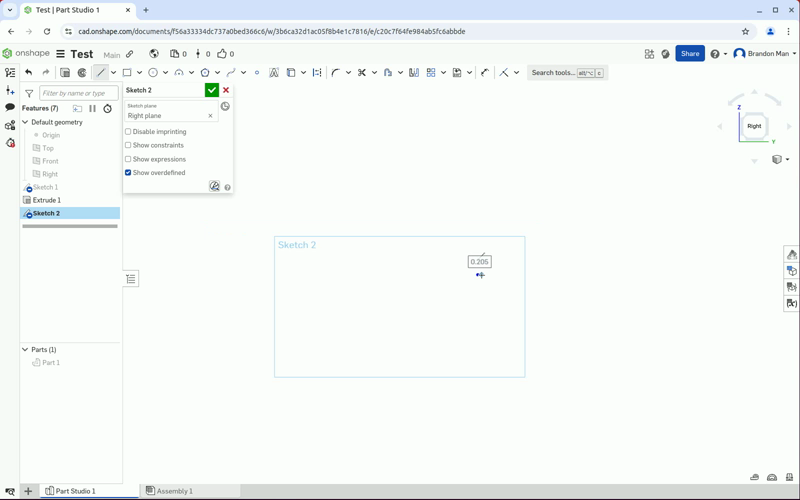
scroll(-6)
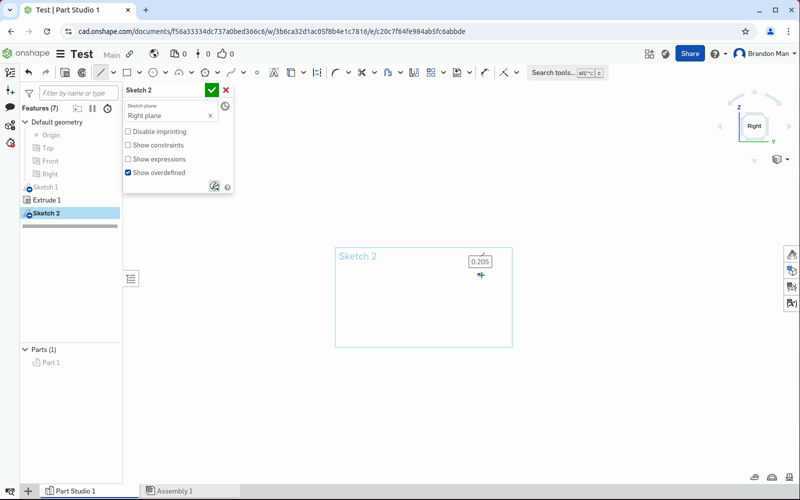
scroll(-6)
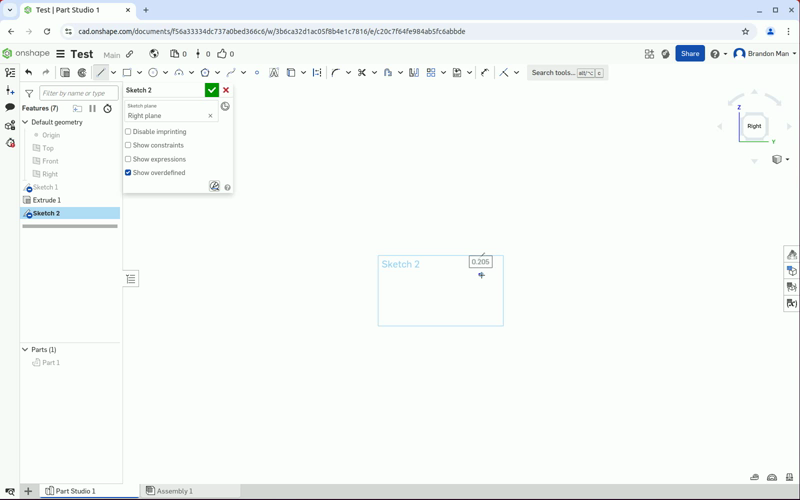
scroll(-6)
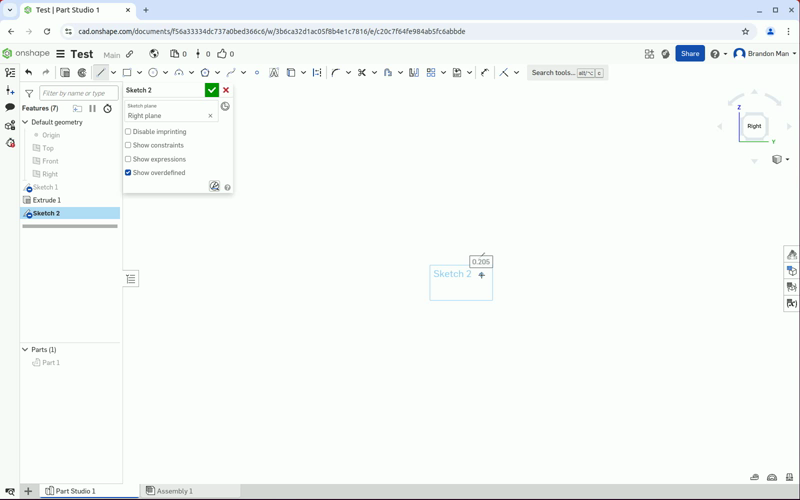
key_up(shift)
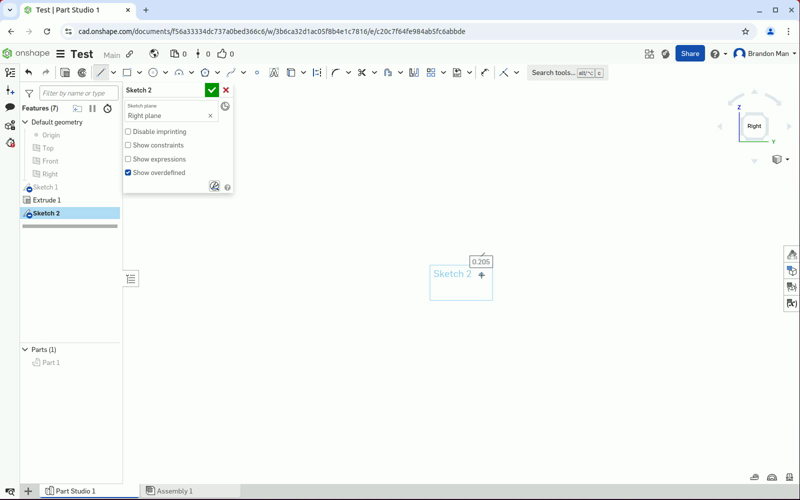
key(esc)
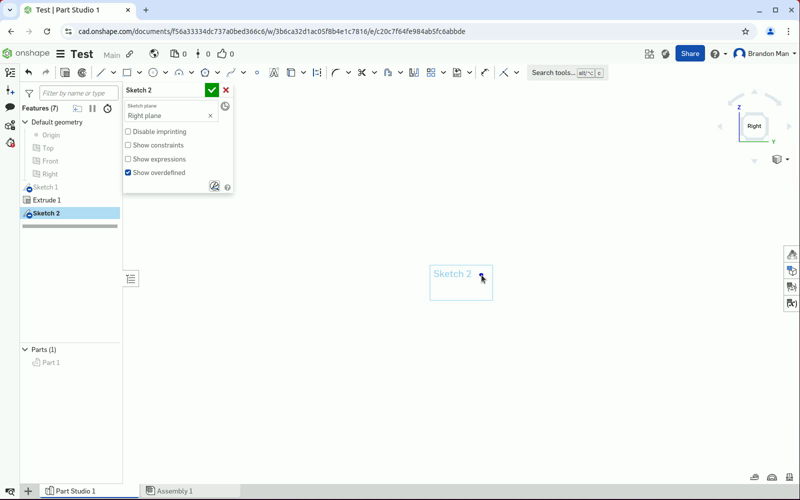
key(a)
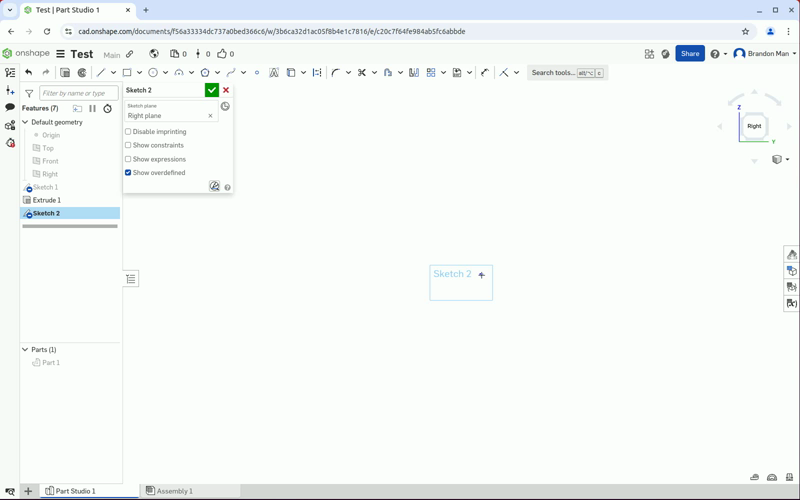
mouse_move(481, 274)
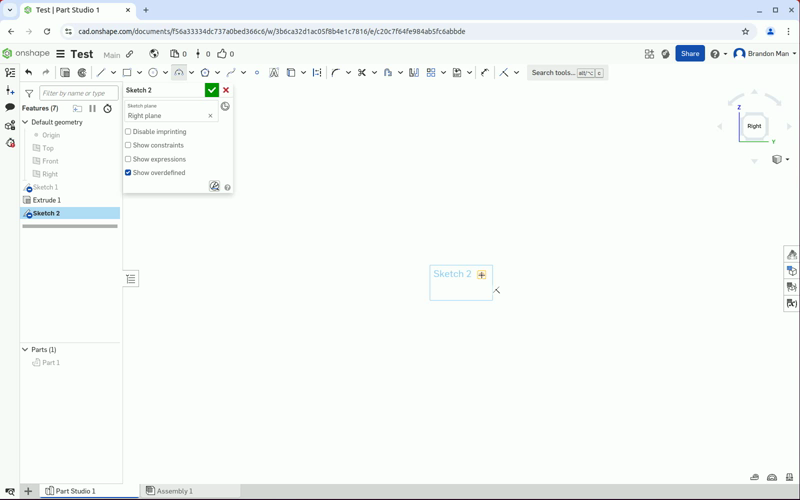
scroll(6)
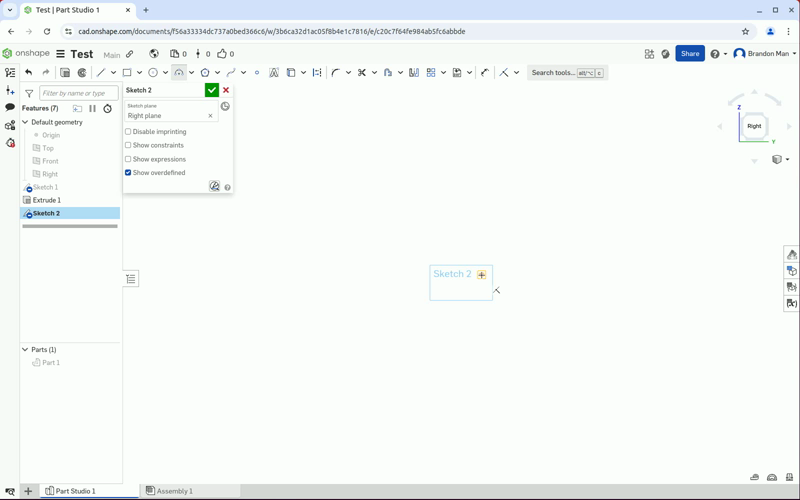
scroll(6)
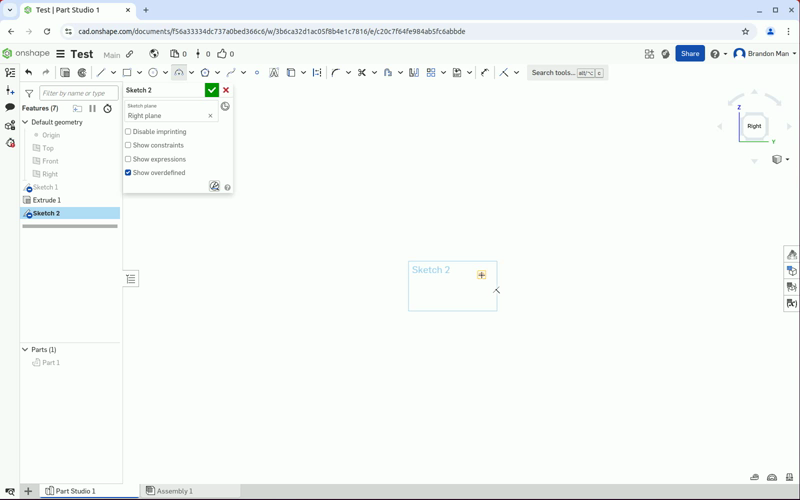
scroll(6)
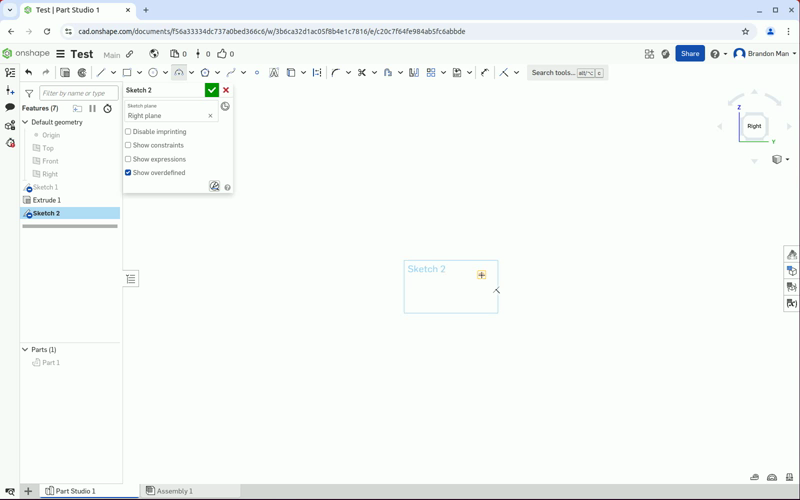
scroll(6)
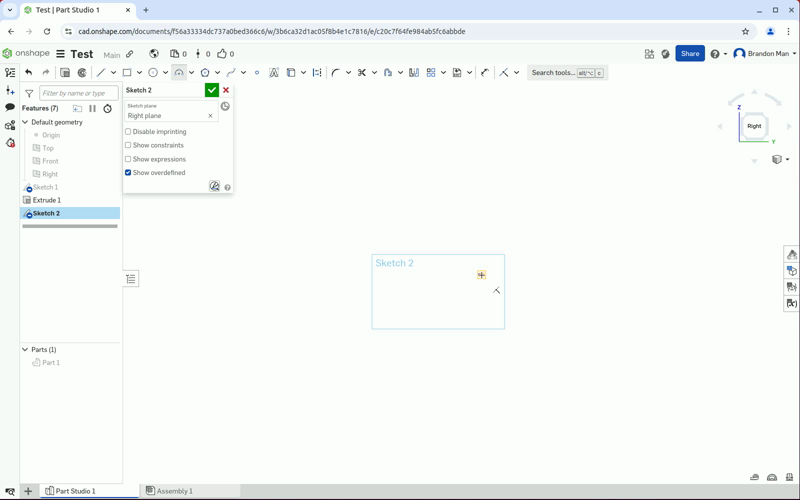
scroll(6)
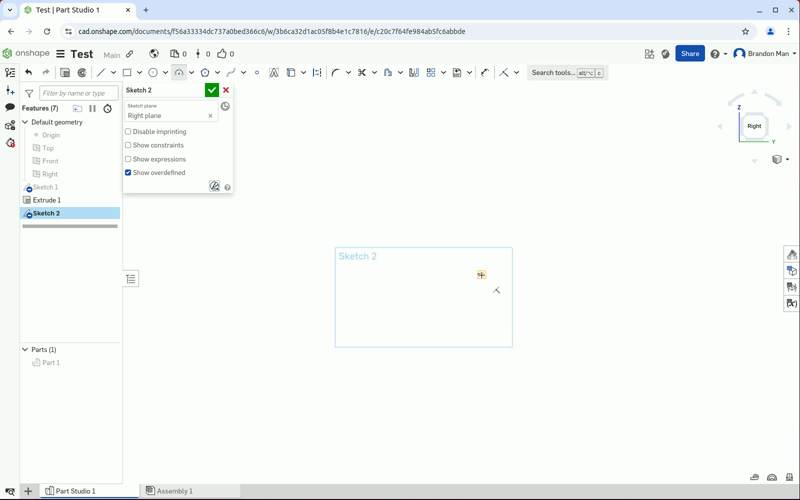
scroll(6)
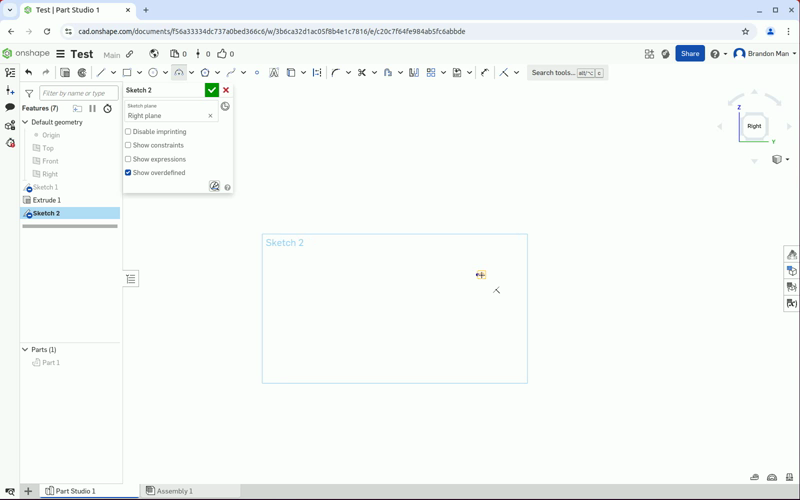
scroll(6)
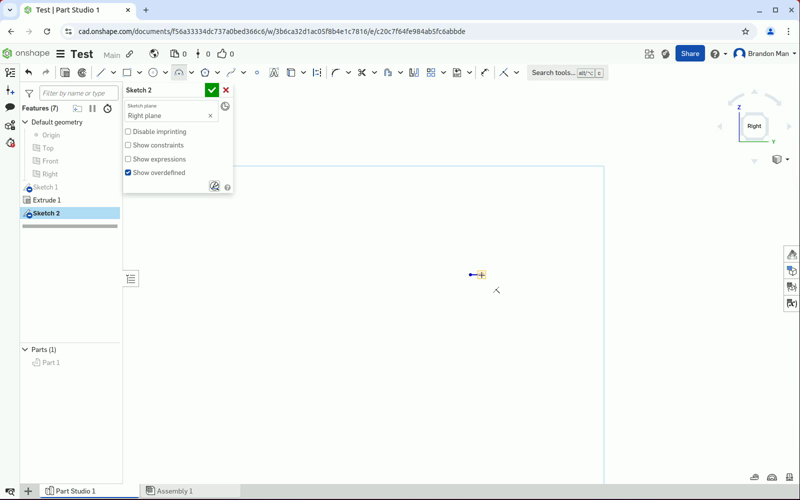
click(481, 274)
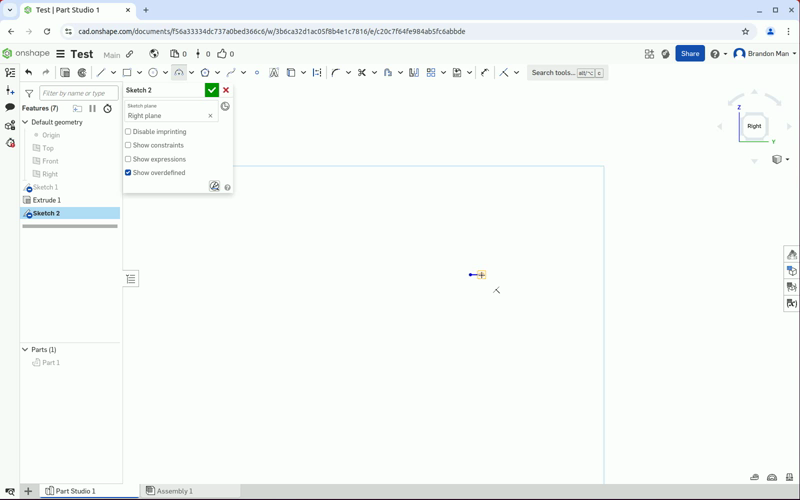
scroll(-6)
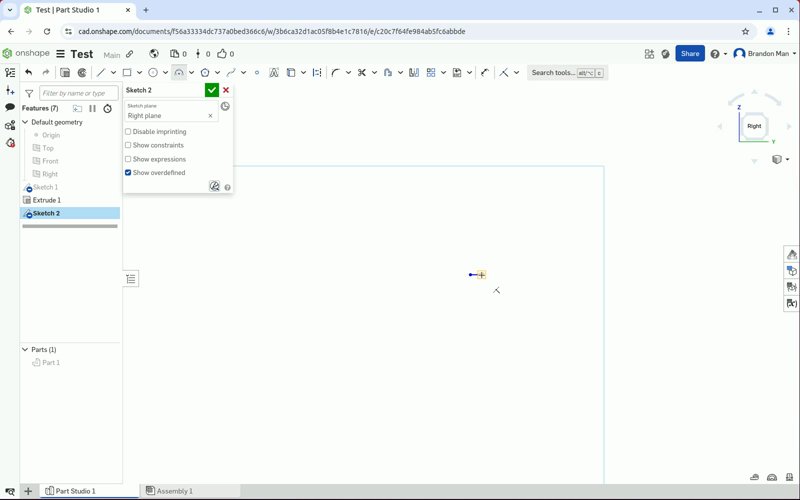
scroll(-6)
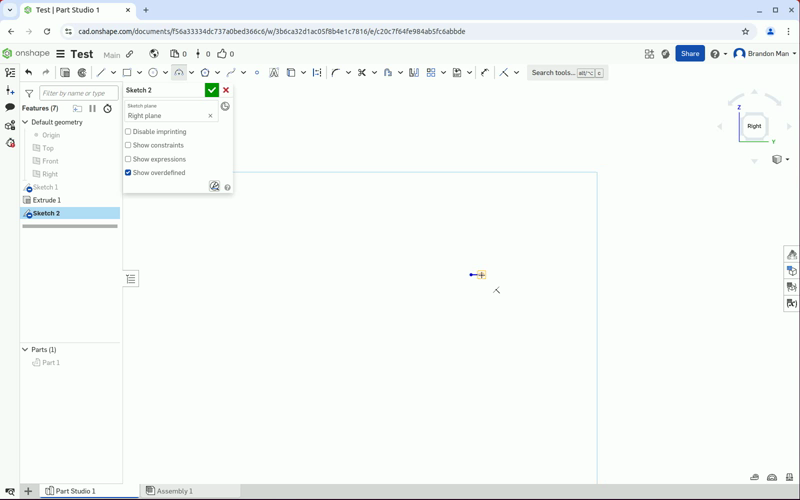
scroll(-6)
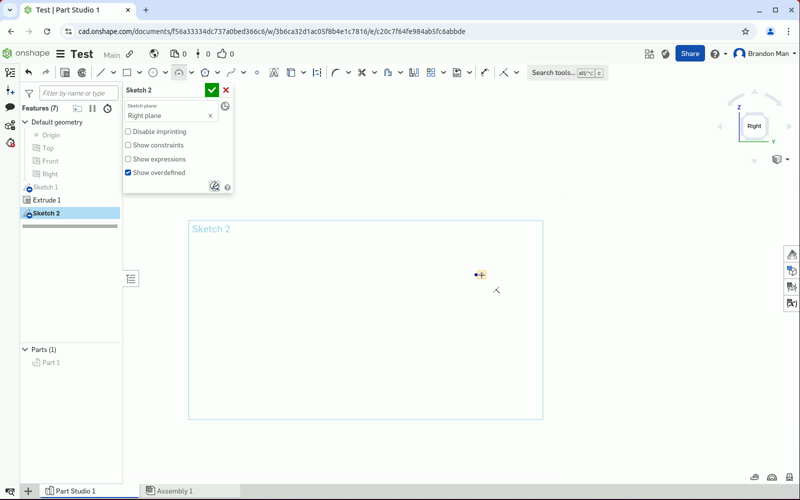
scroll(-6)
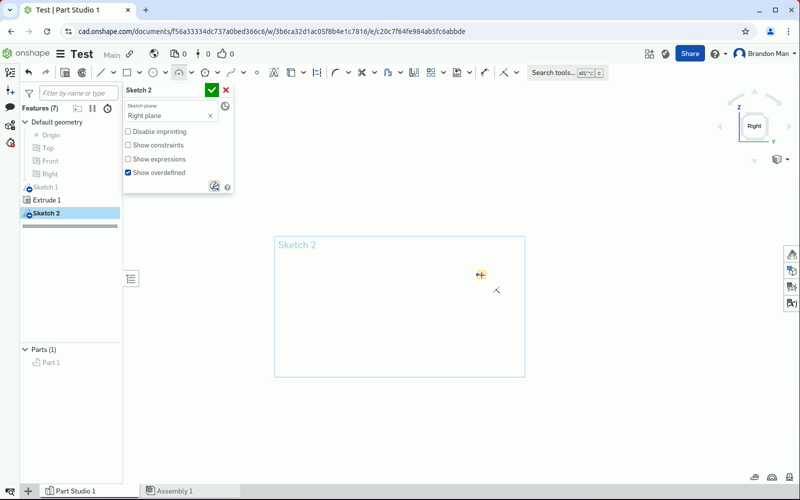
scroll(-6)
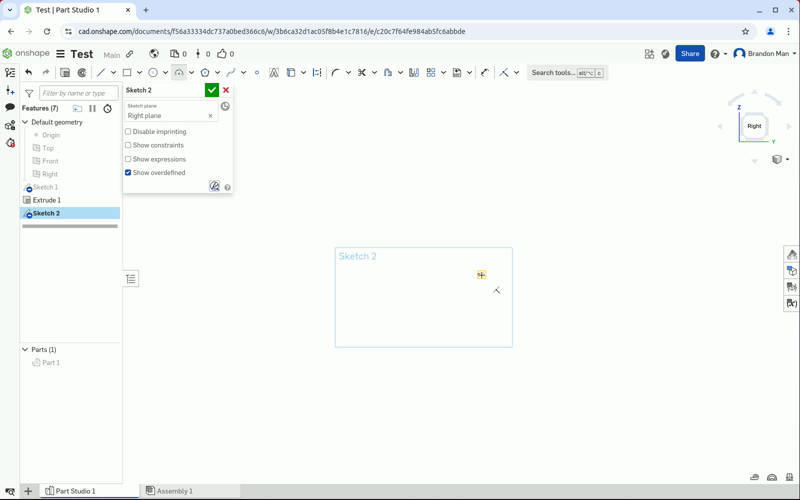
scroll(-6)
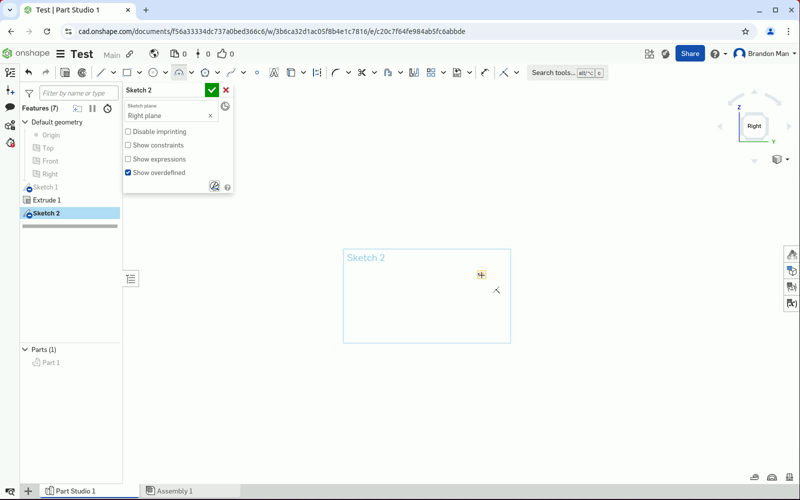
scroll(-6)
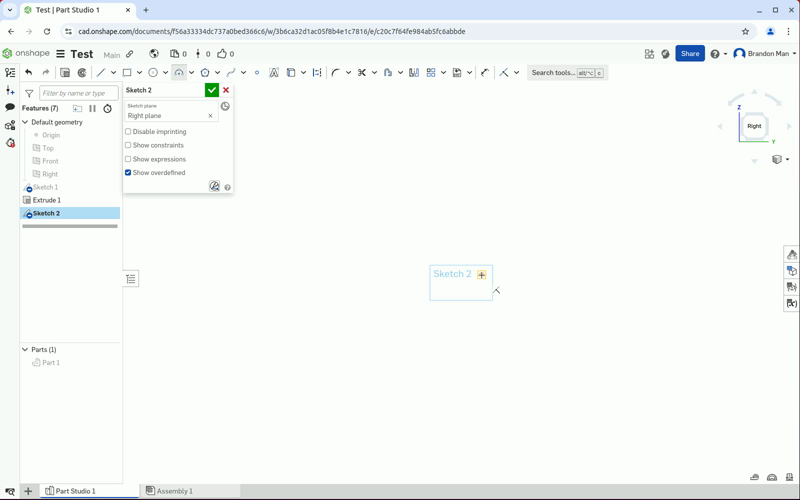
key_down(shift)
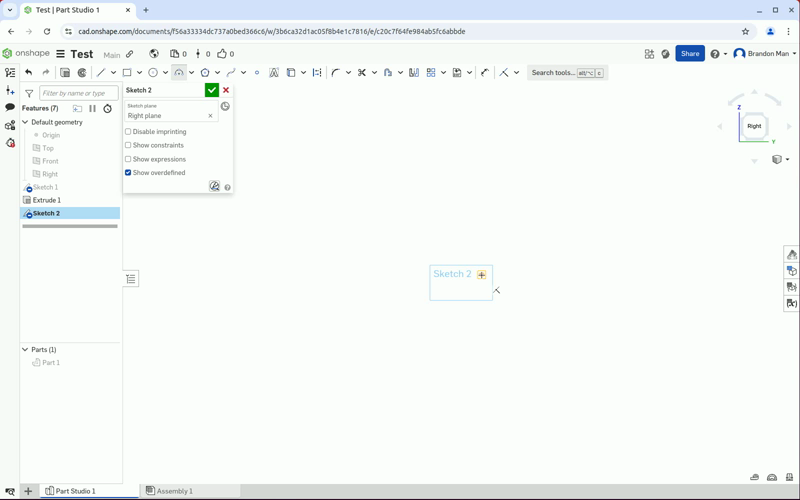
mouse_move(483, 273)
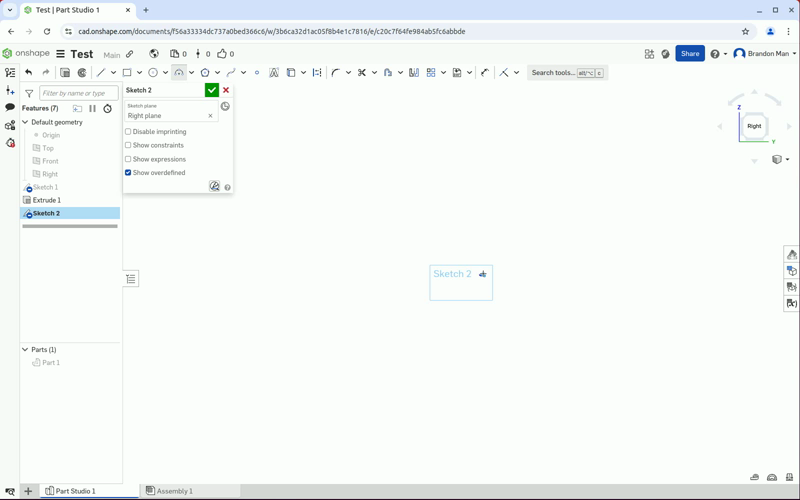
scroll(6)
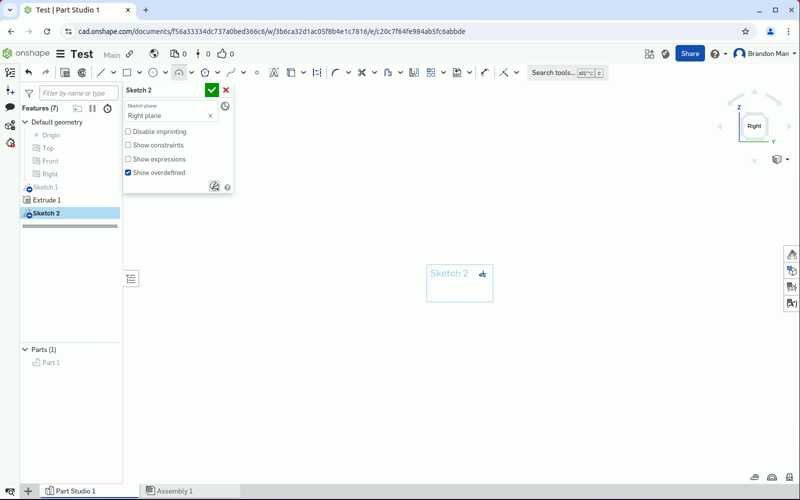
scroll(6)
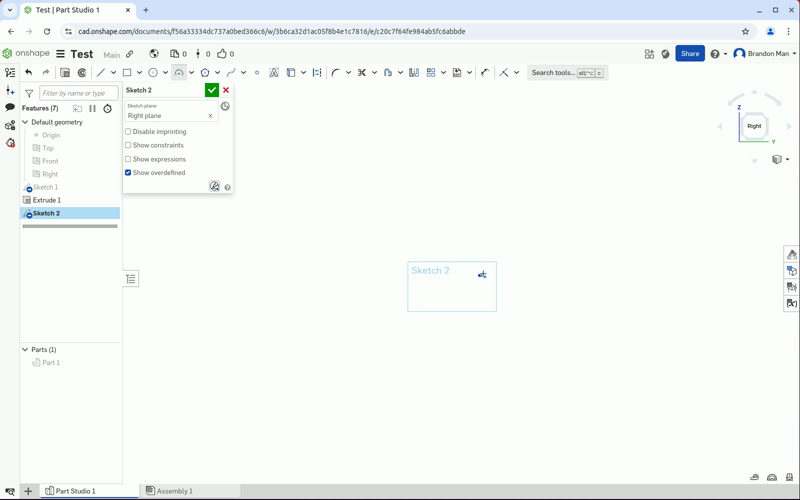
scroll(6)
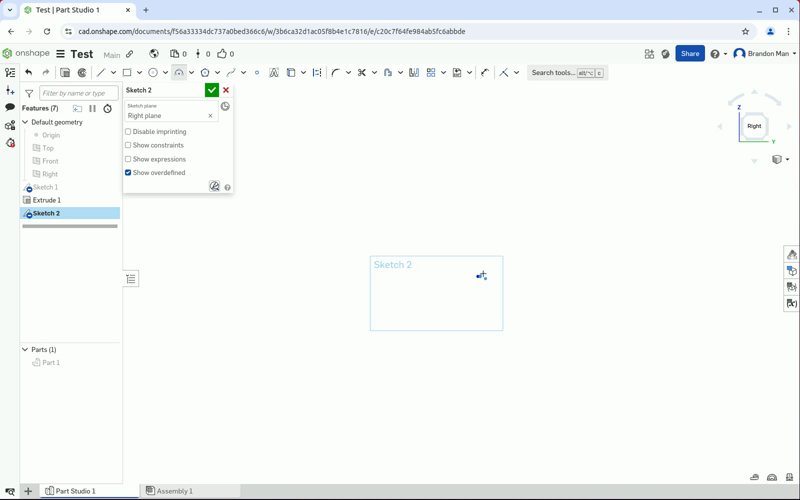
scroll(6)
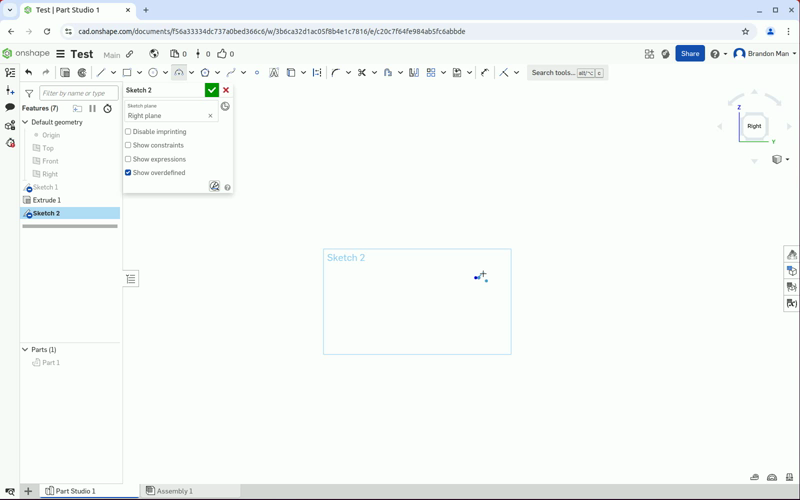
scroll(6)
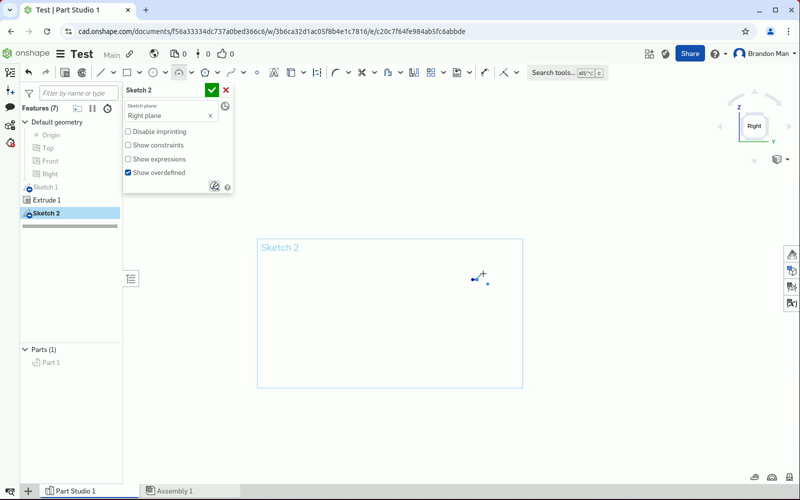
scroll(6)
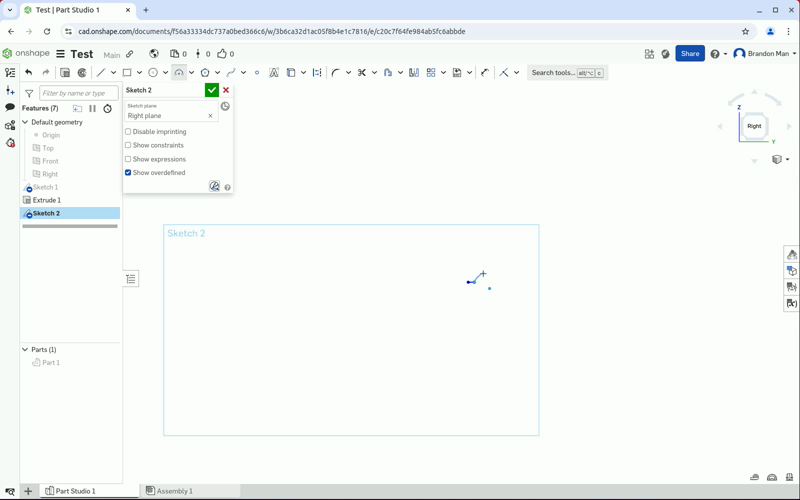
scroll(6)
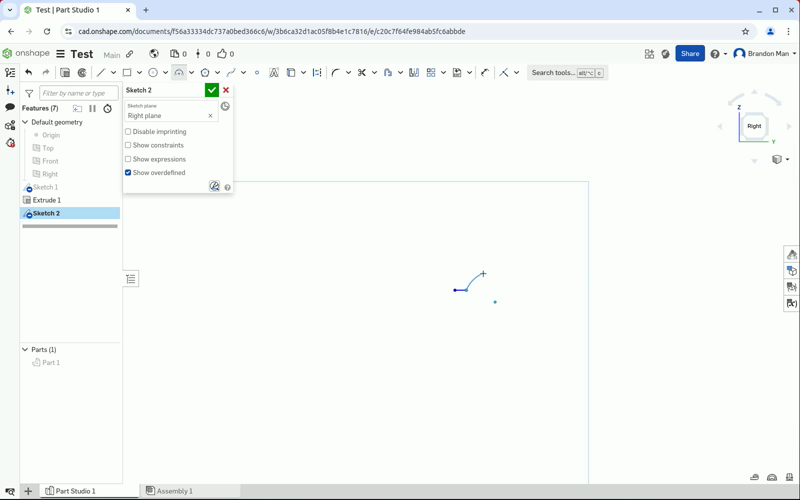
click(483, 273)
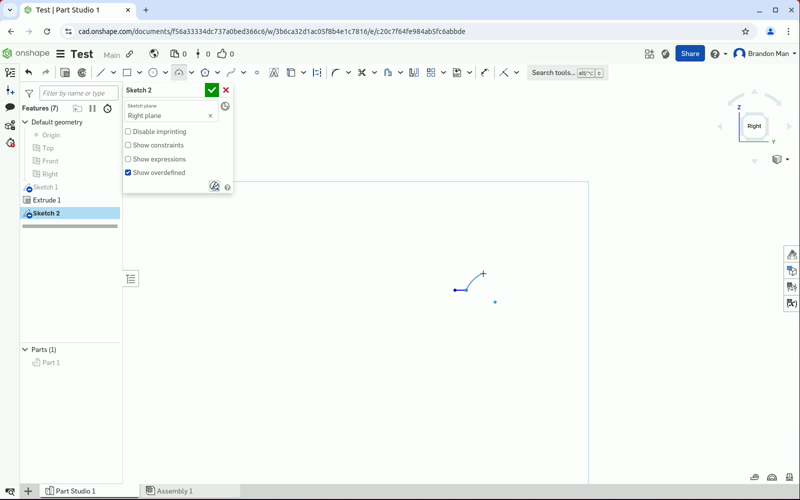
scroll(-6)
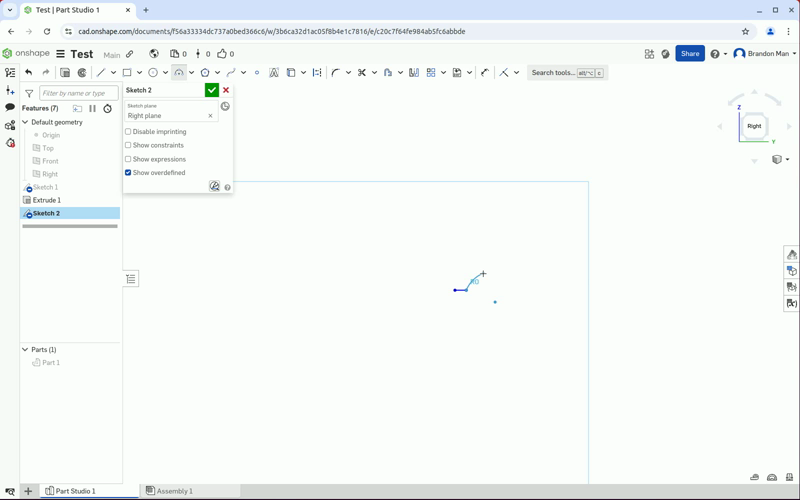
scroll(-6)
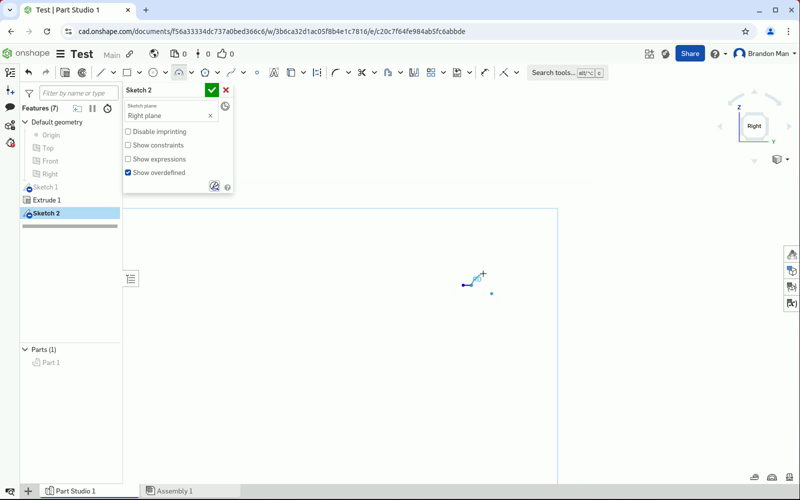
scroll(-6)
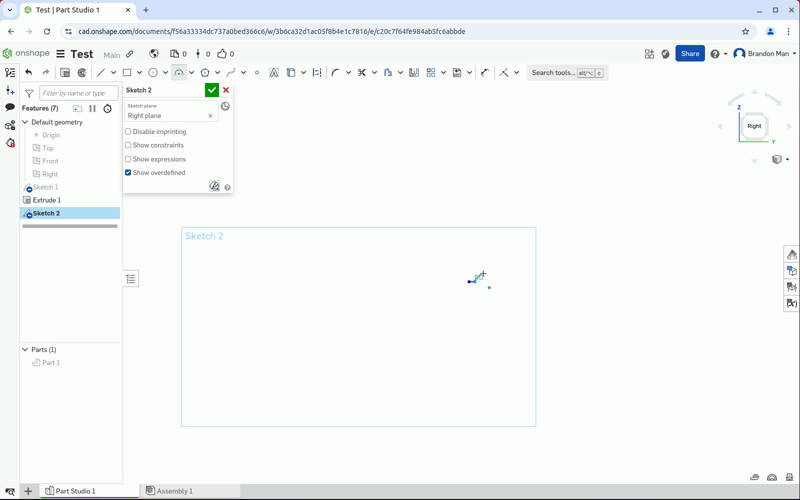
scroll(-6)
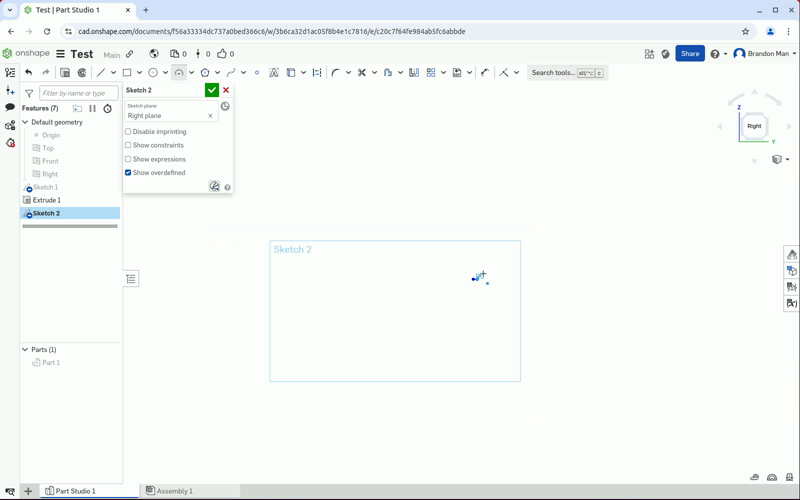
scroll(-6)
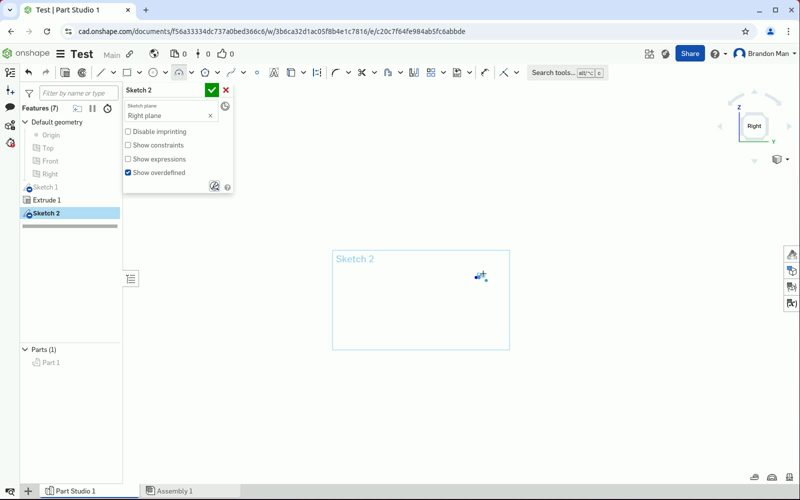
scroll(-6)
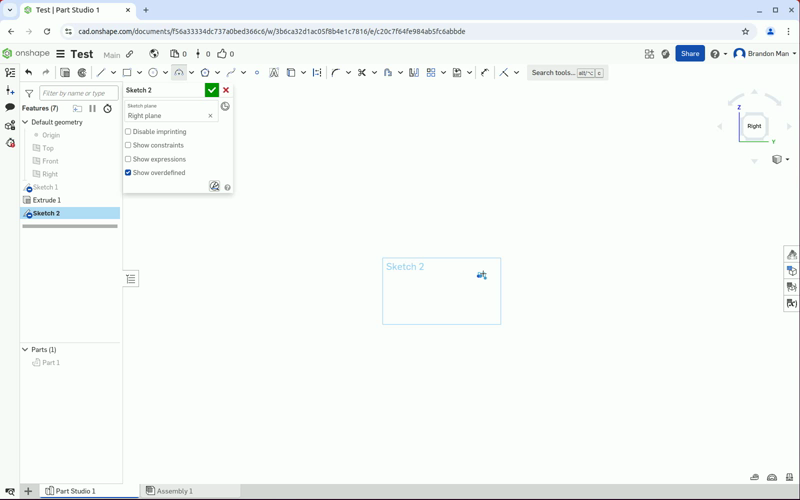
scroll(-6)
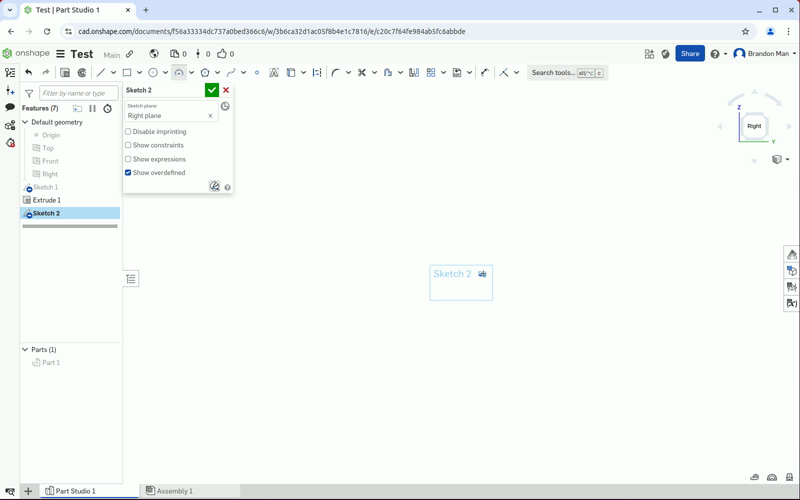
mouse_move(482, 274)
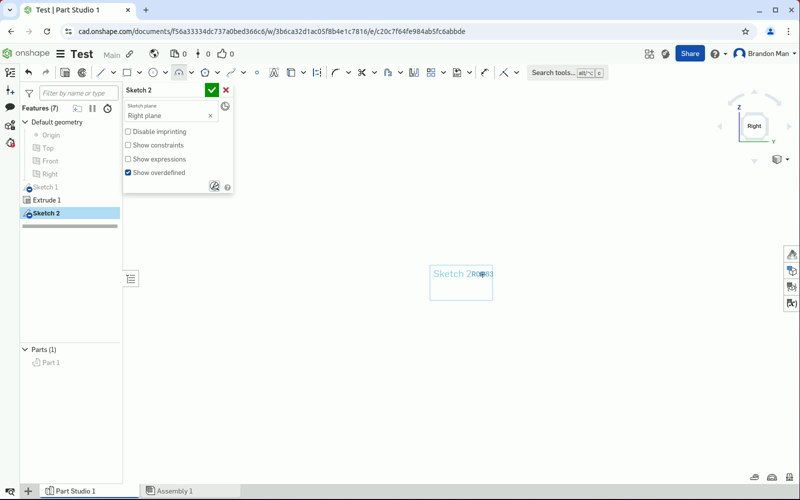
scroll(6)
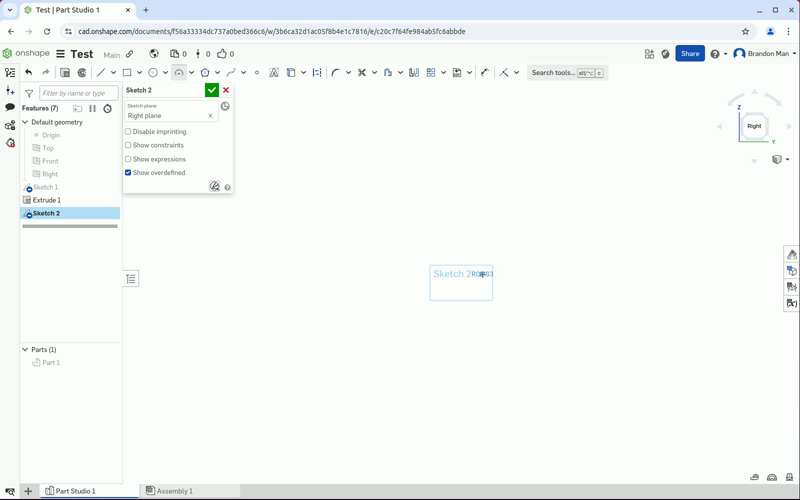
scroll(6)
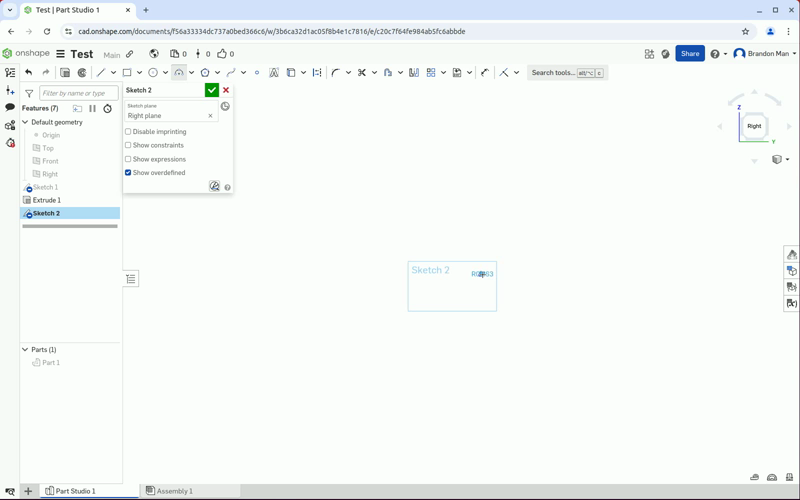
scroll(6)
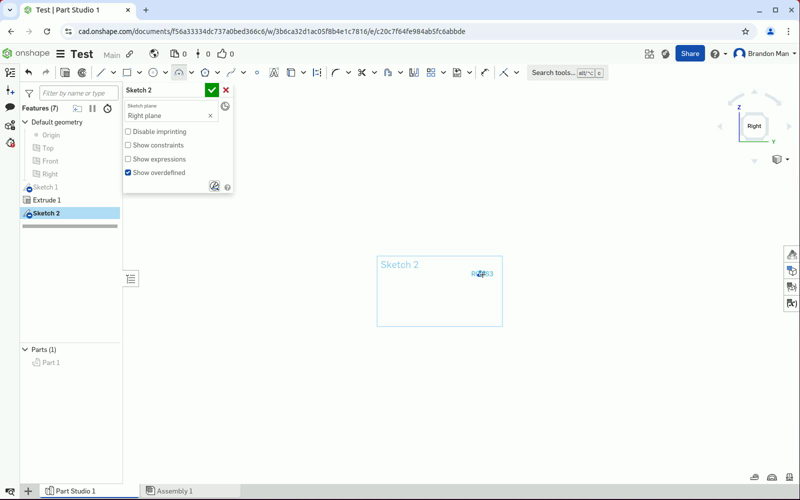
scroll(6)
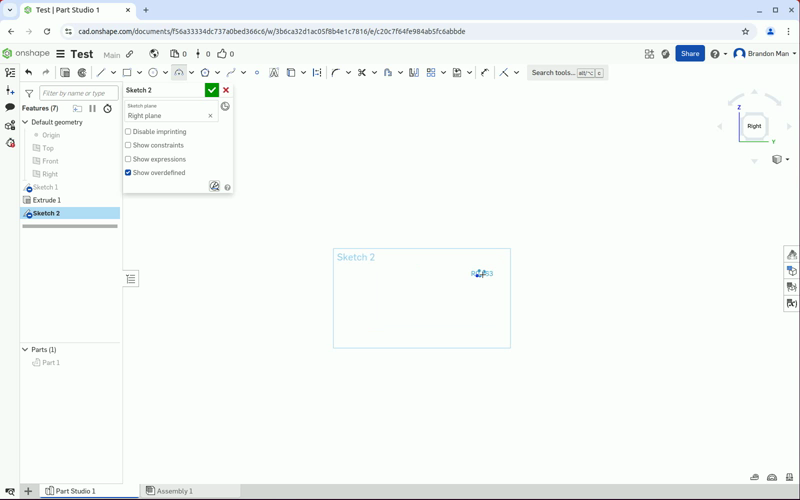
scroll(6)
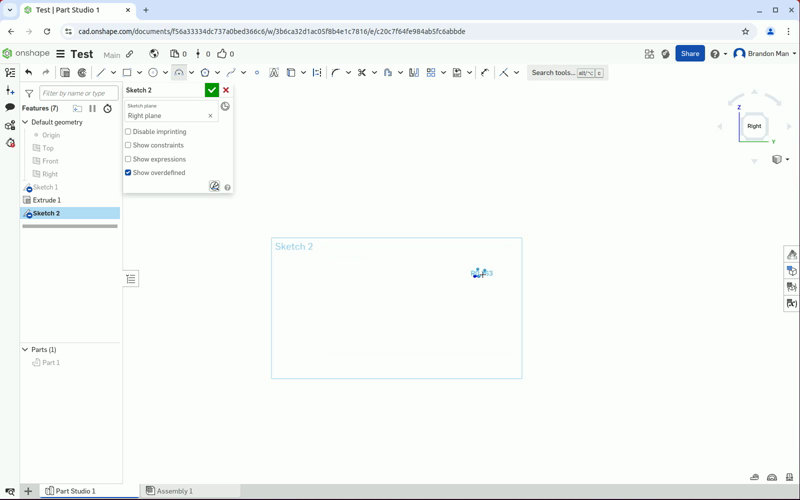
scroll(6)
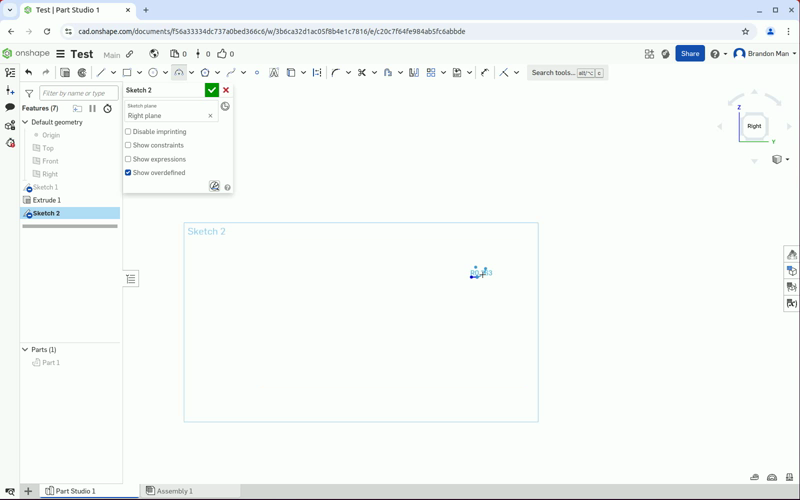
scroll(6)
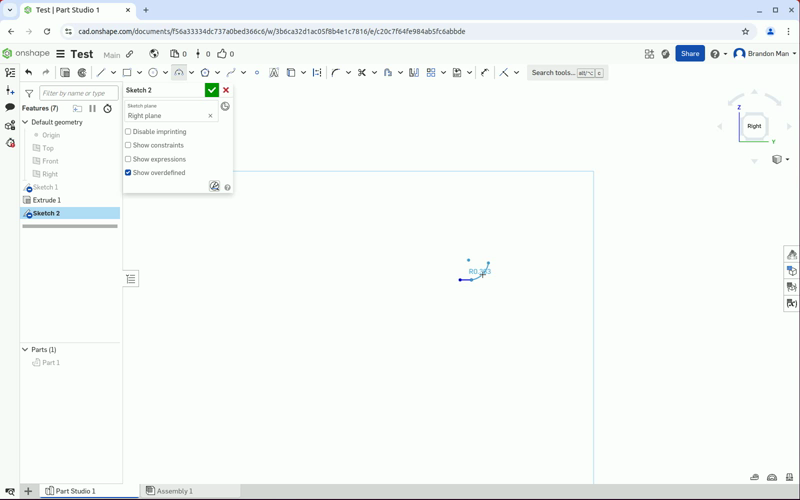
click(482, 274)
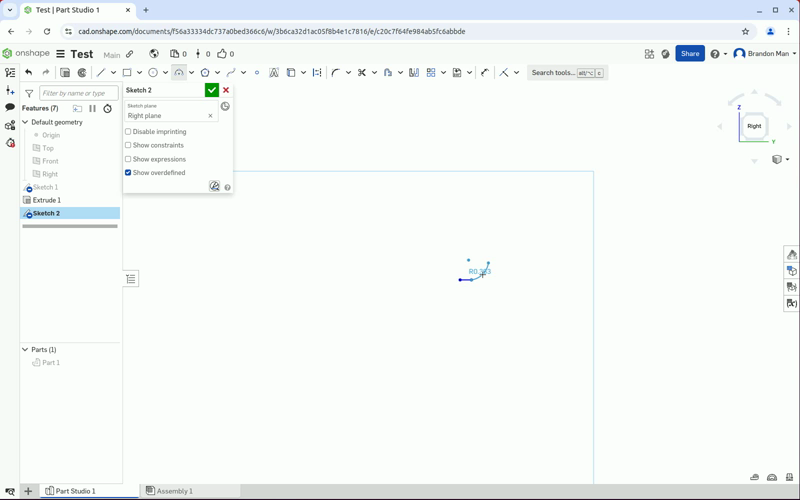
scroll(-6)
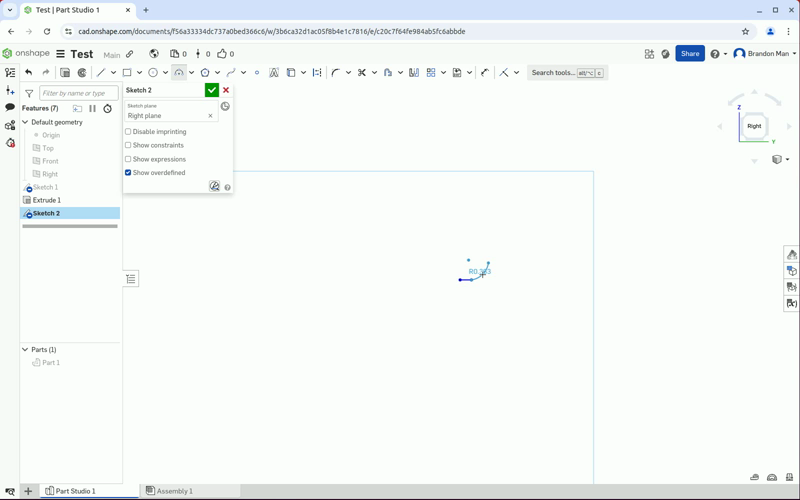
scroll(-6)
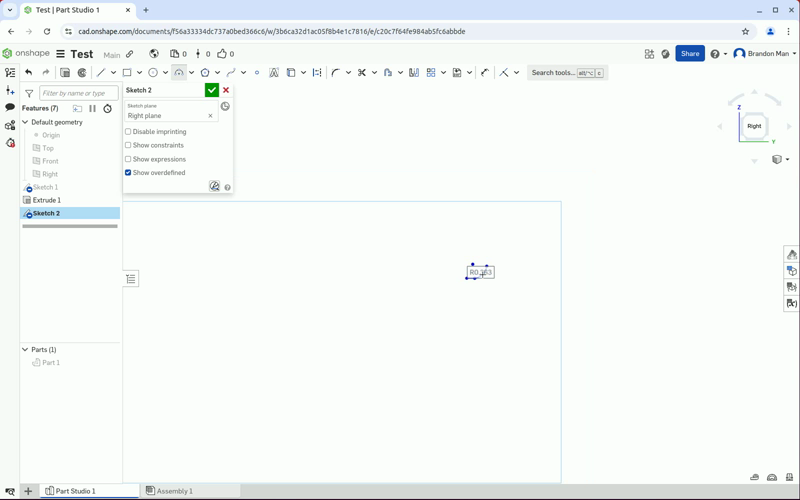
scroll(-6)
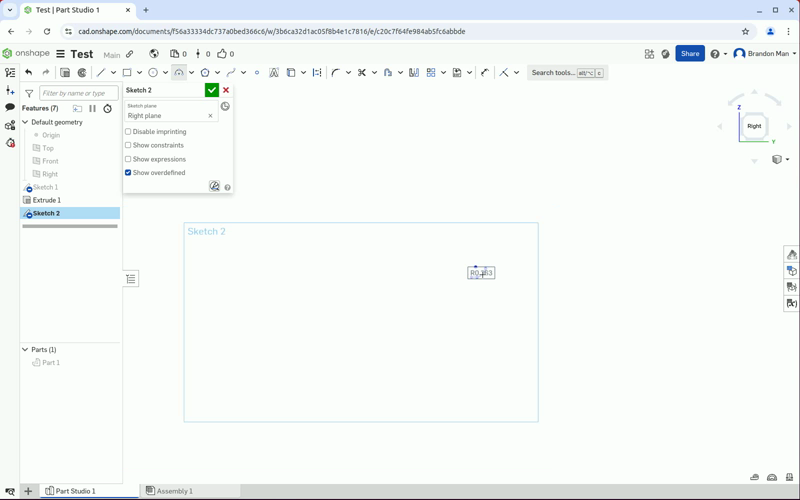
scroll(-6)
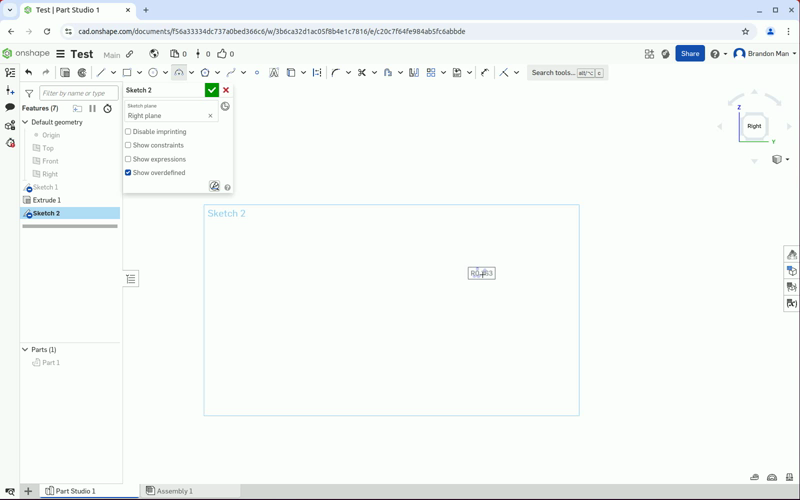
scroll(-6)
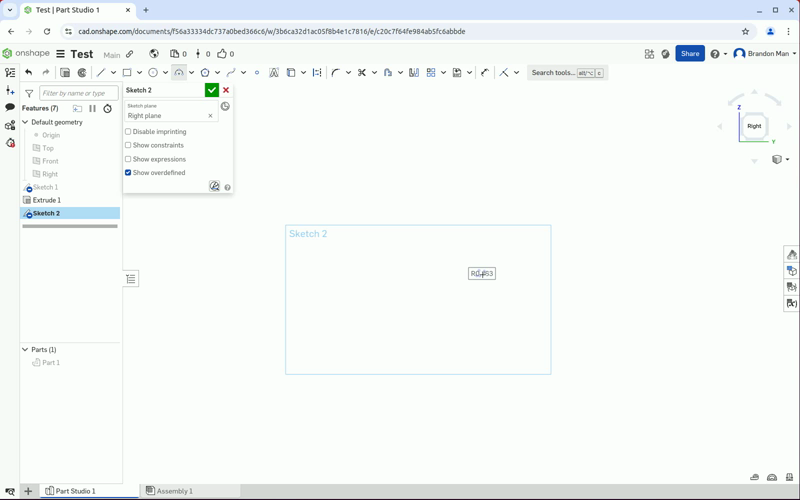
scroll(-6)
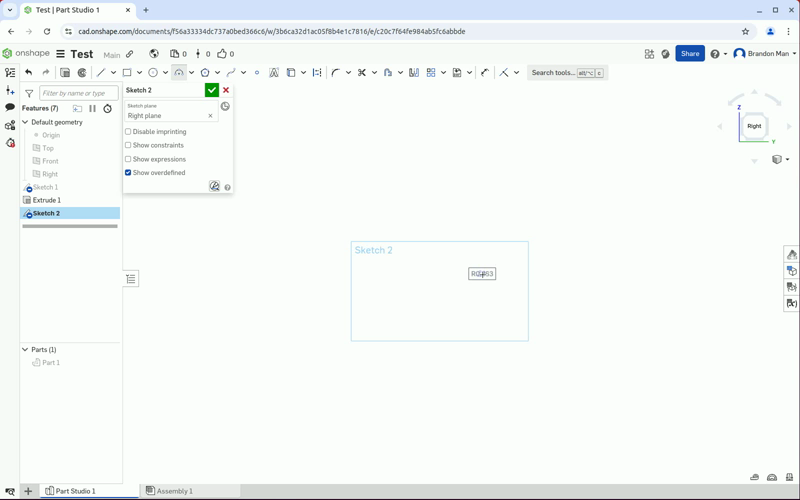
scroll(-6)
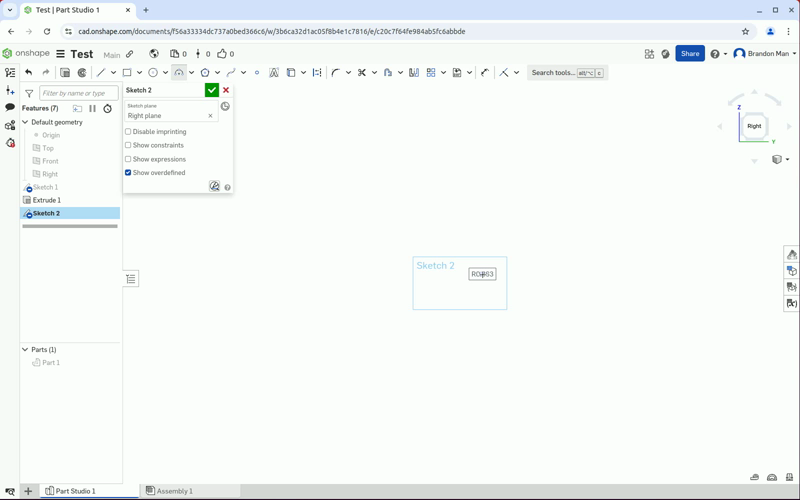
key_up(shift)
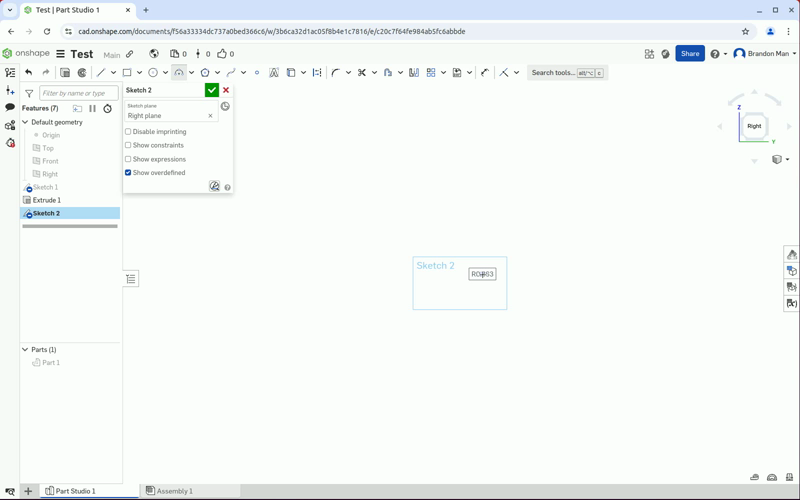
key(esc)
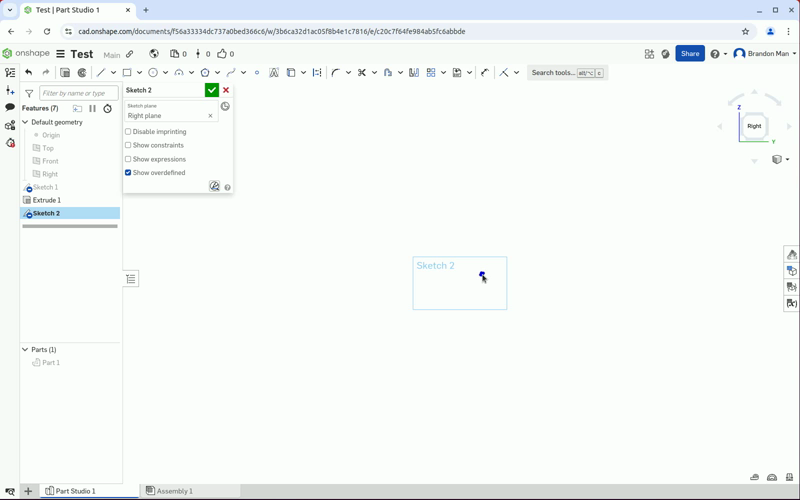
key(l)
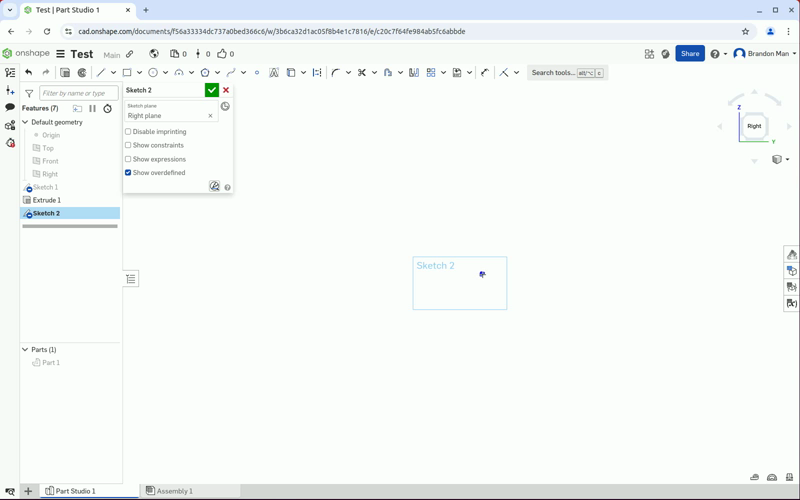
mouse_move(483, 273)
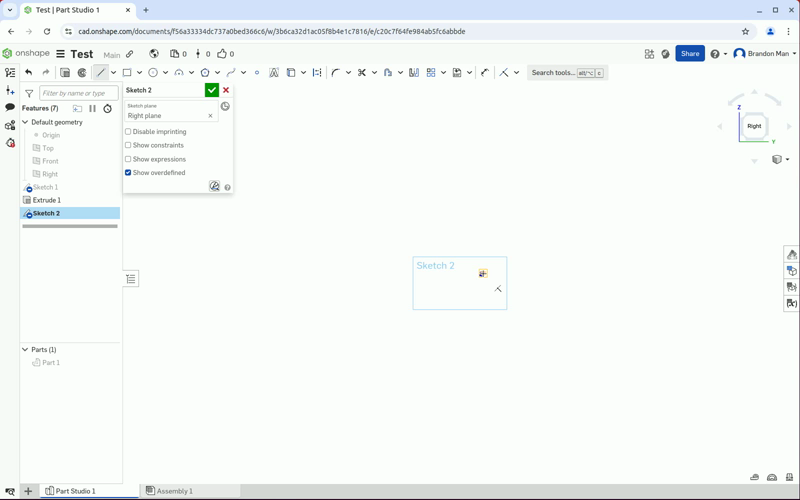
scroll(6)
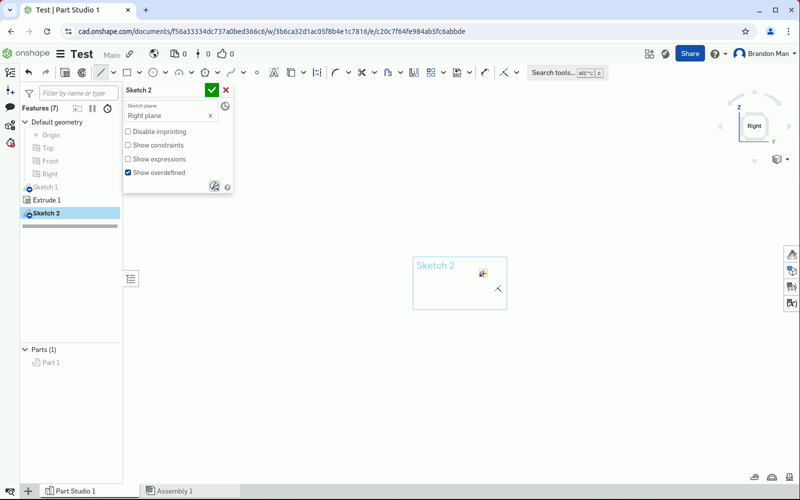
scroll(6)
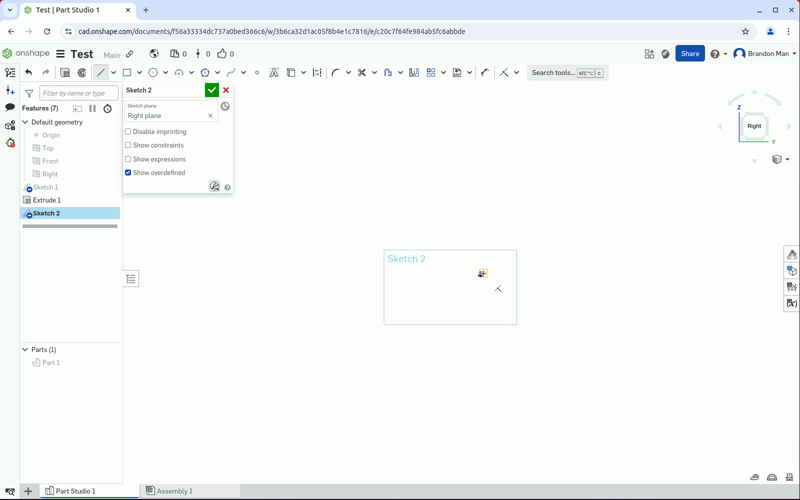
scroll(6)
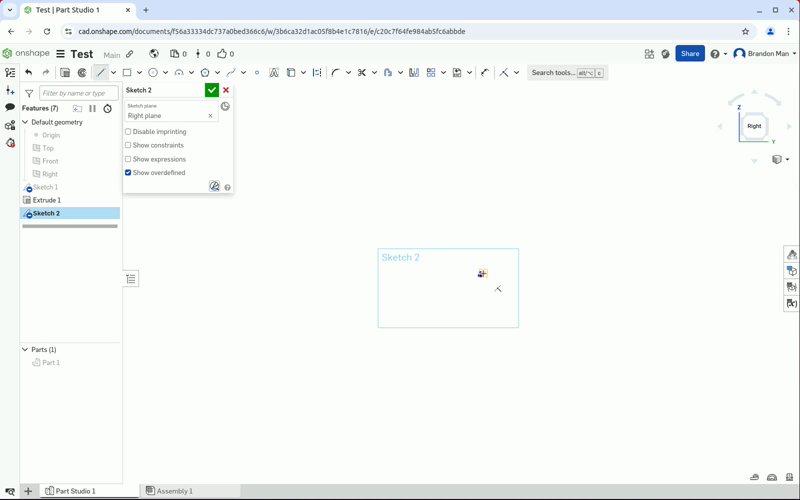
scroll(6)
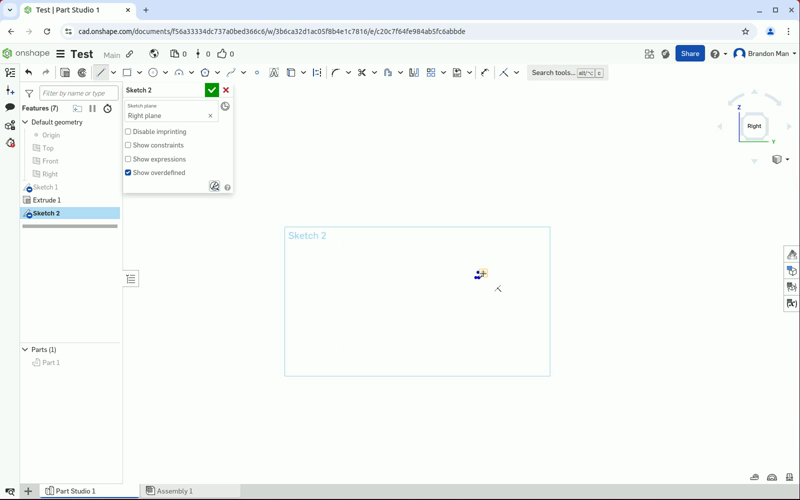
scroll(6)
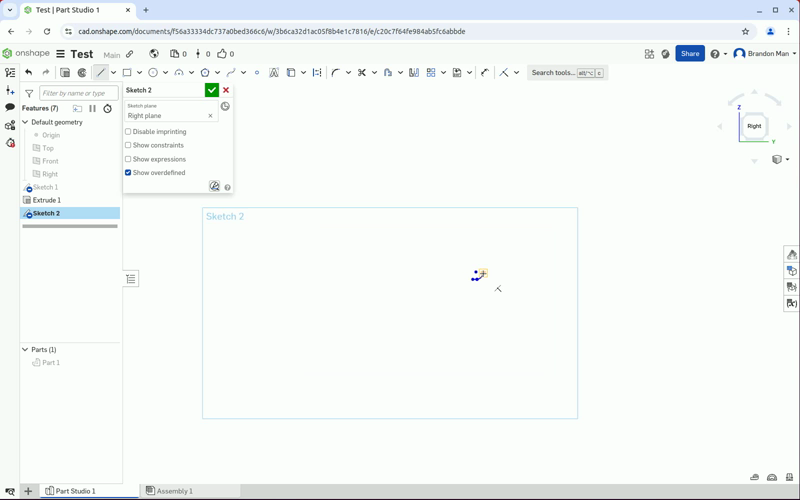
scroll(6)
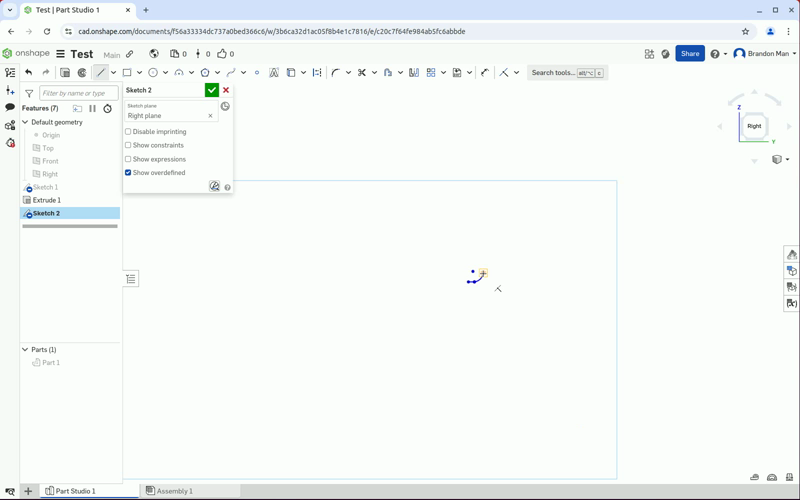
scroll(6)
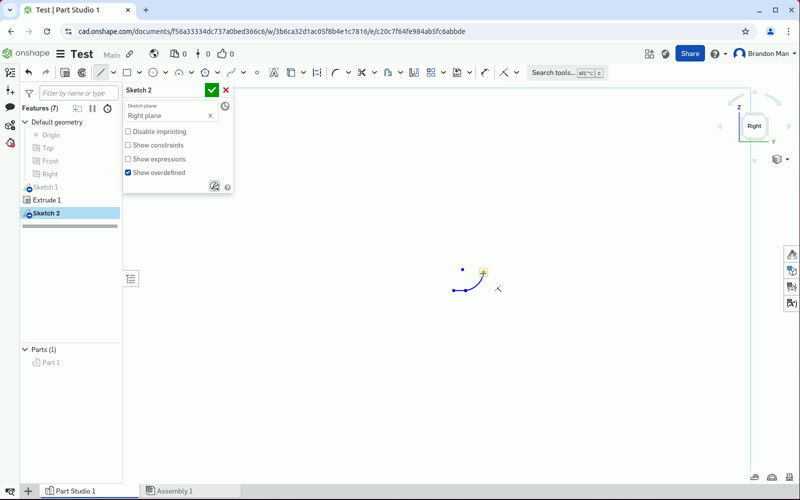
click(483, 273)
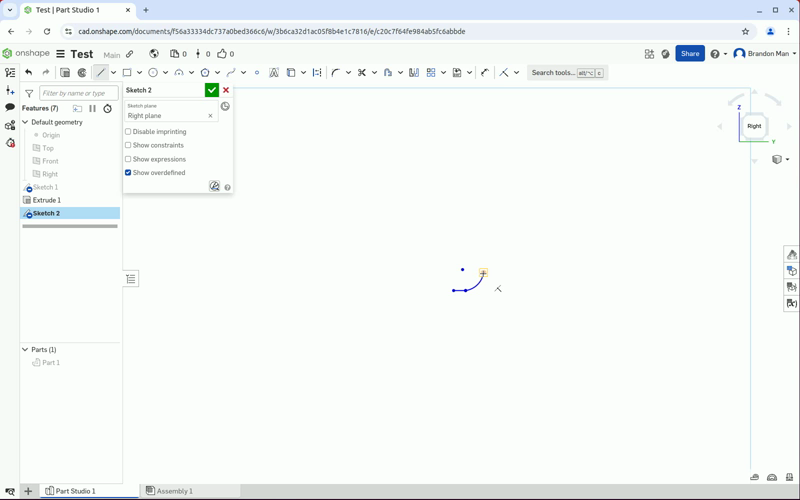
scroll(-6)
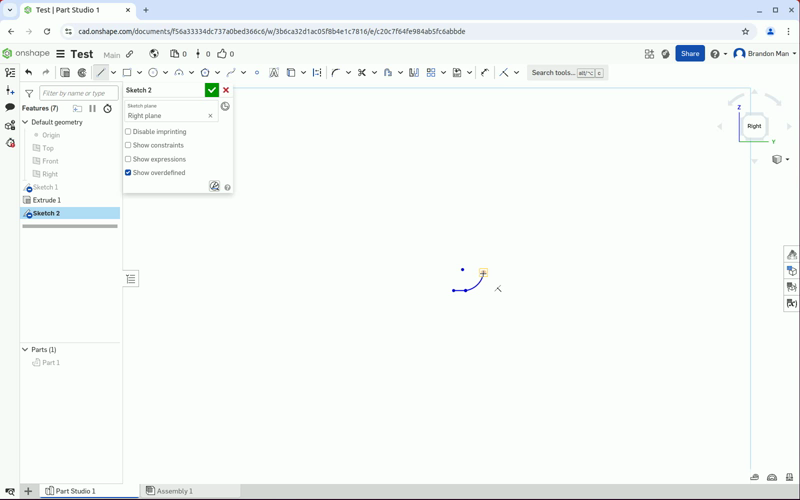
scroll(-6)
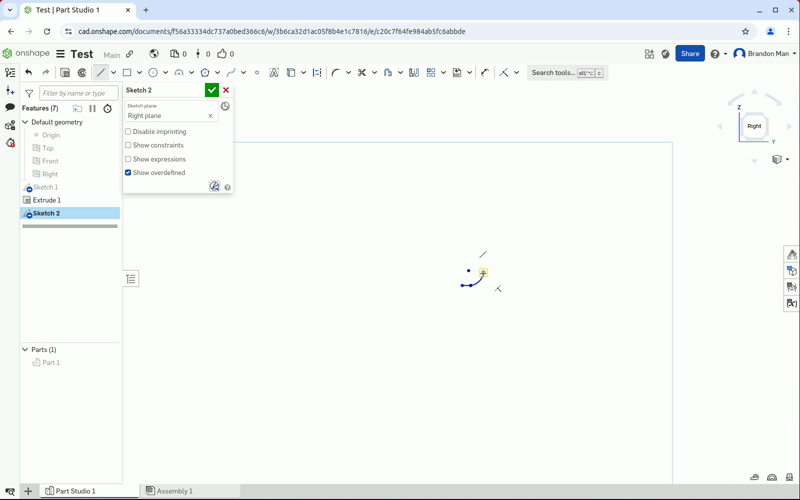
scroll(-6)
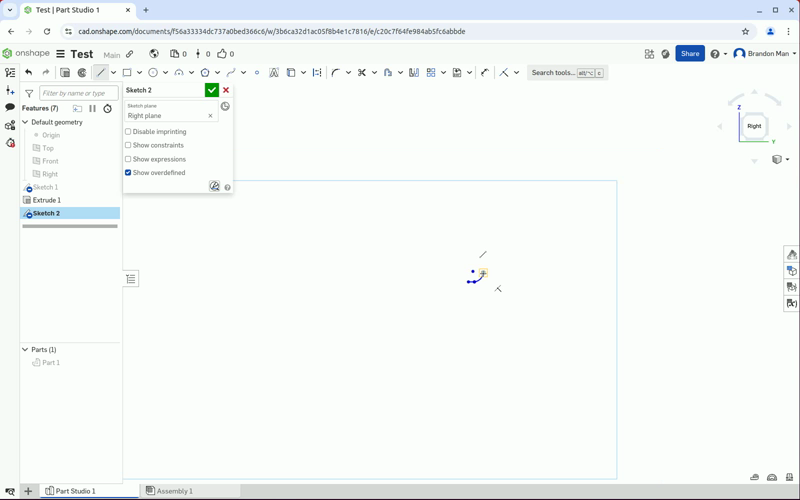
scroll(-6)
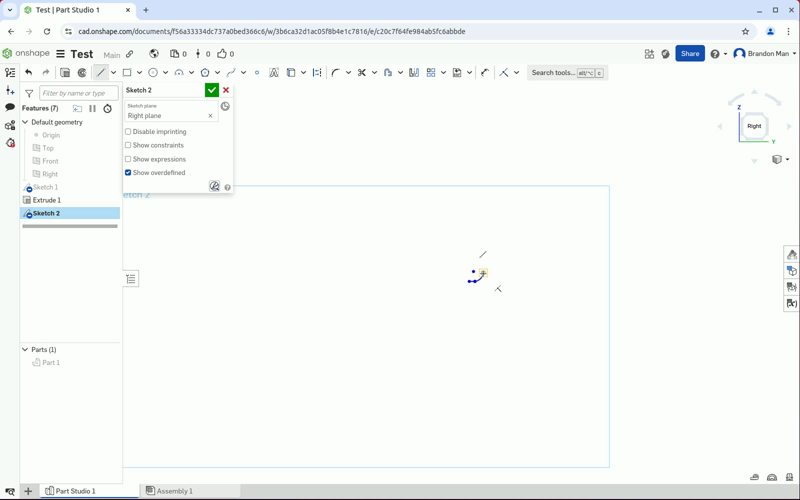
scroll(-6)
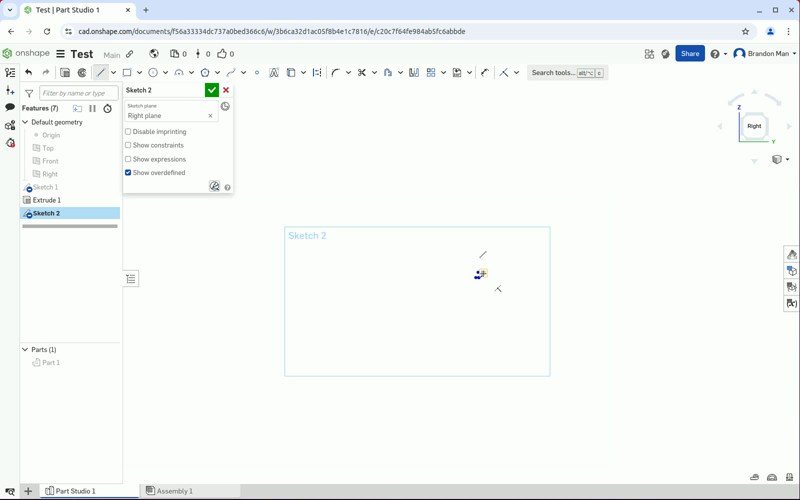
scroll(-6)
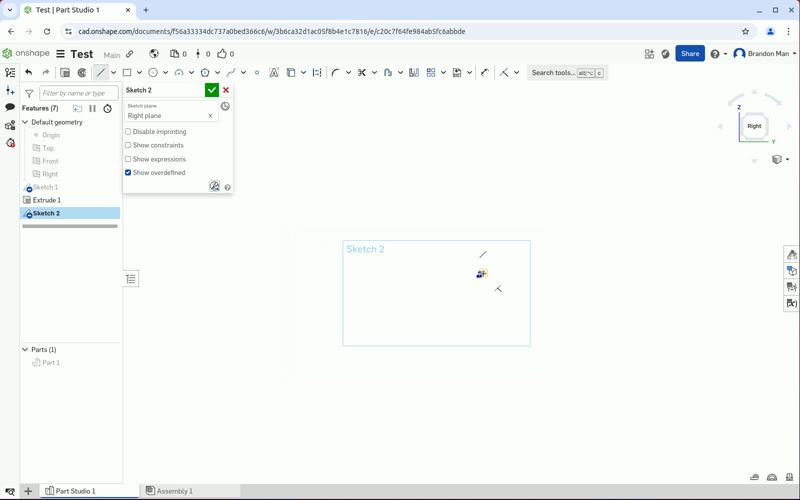
scroll(-6)
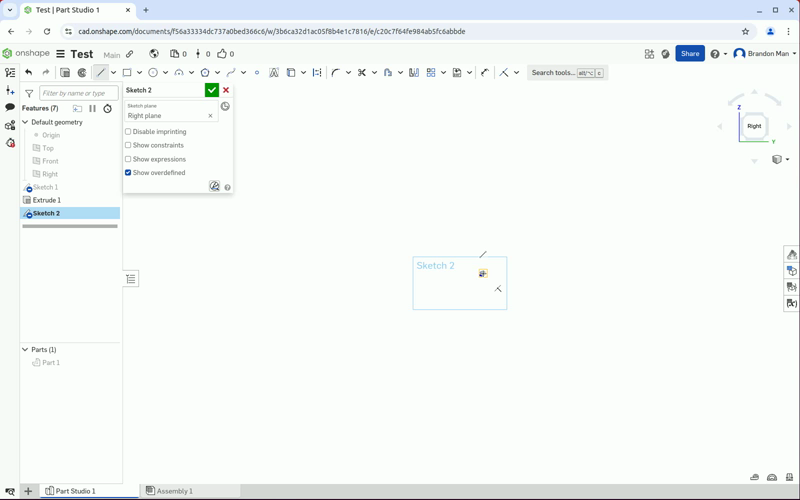
key_down(shift)
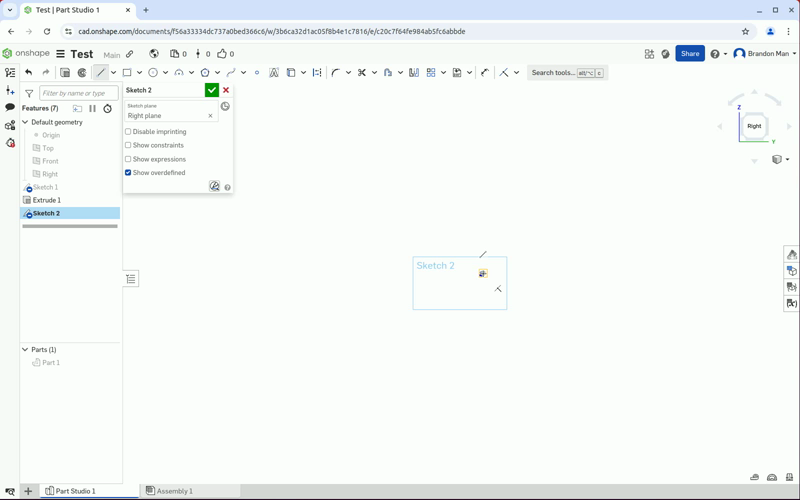
mouse_move(513, 273)
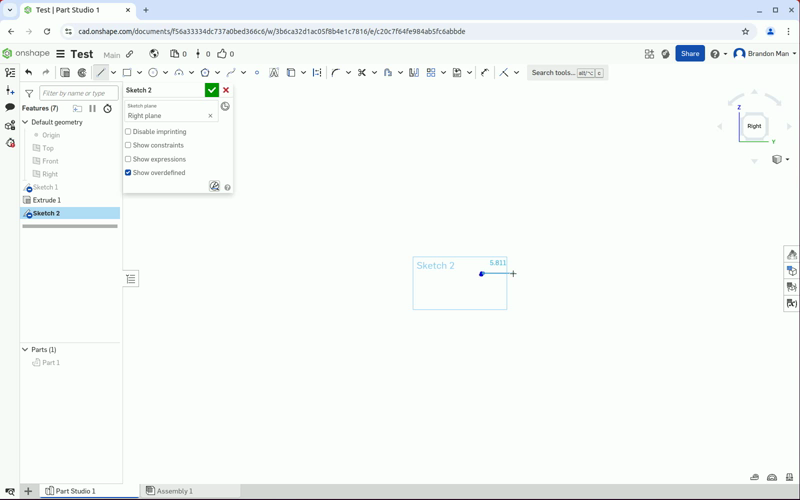
mouse_move(483, 248)
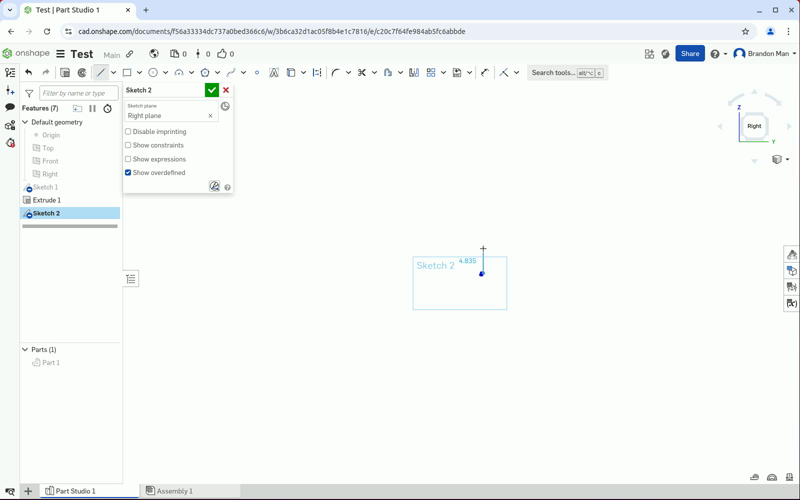
click(483, 248)
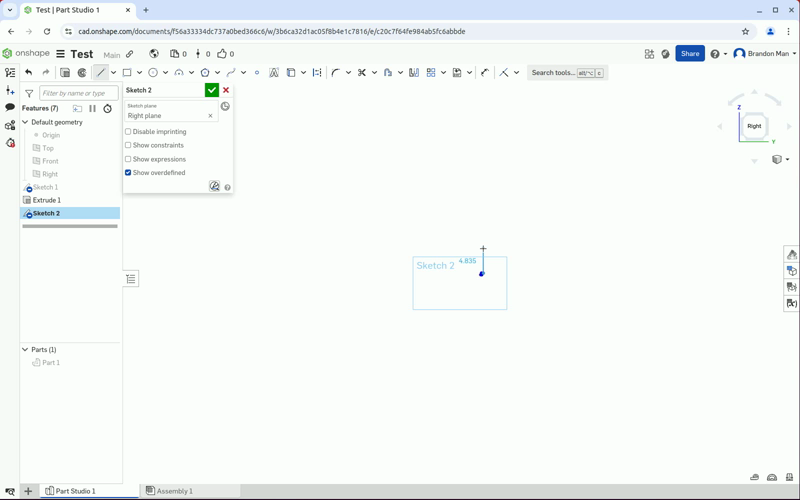
key_up(shift)
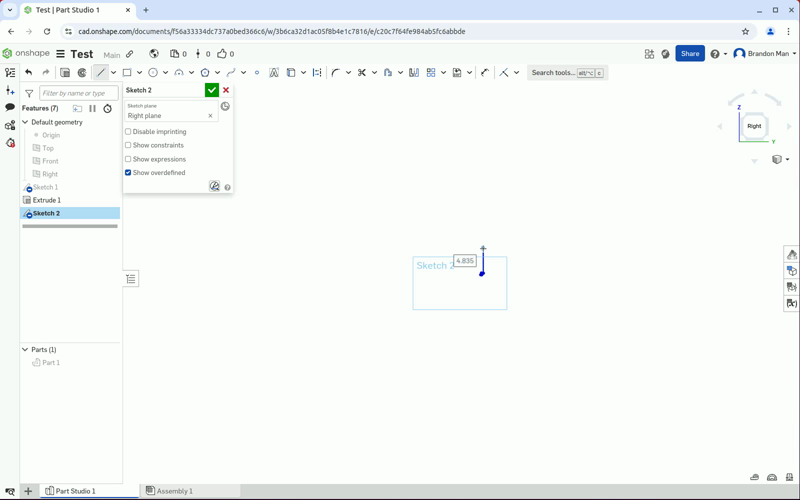
key(esc)
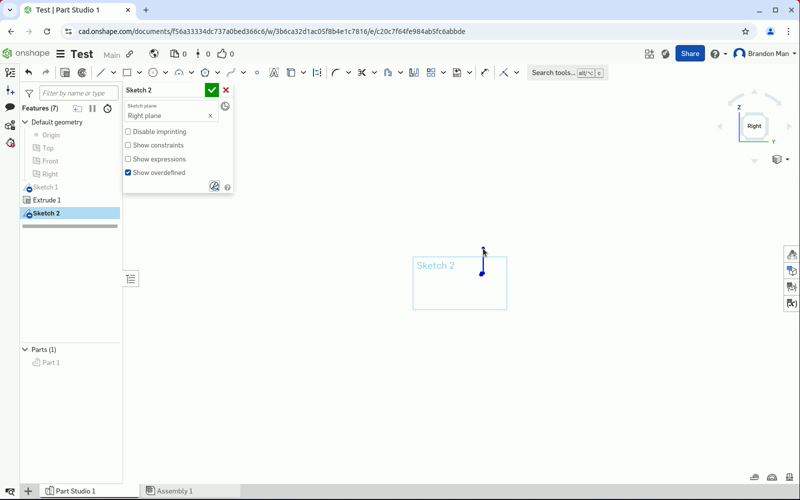
key(a)
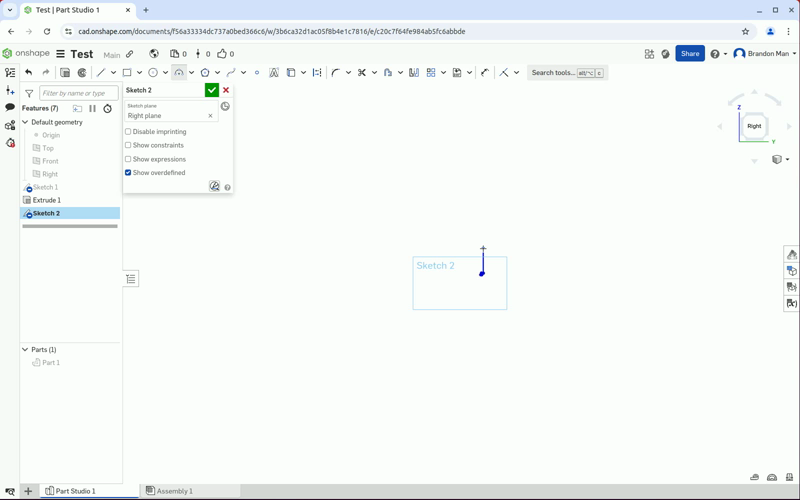
mouse_move(483, 248)
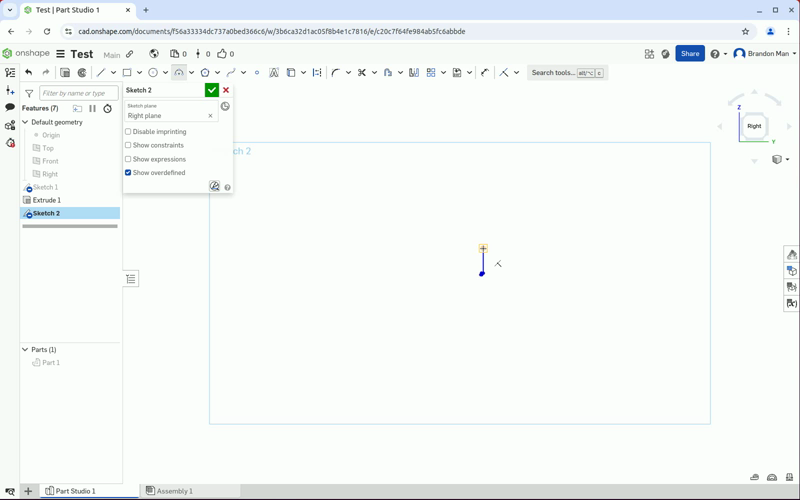
click(483, 248)
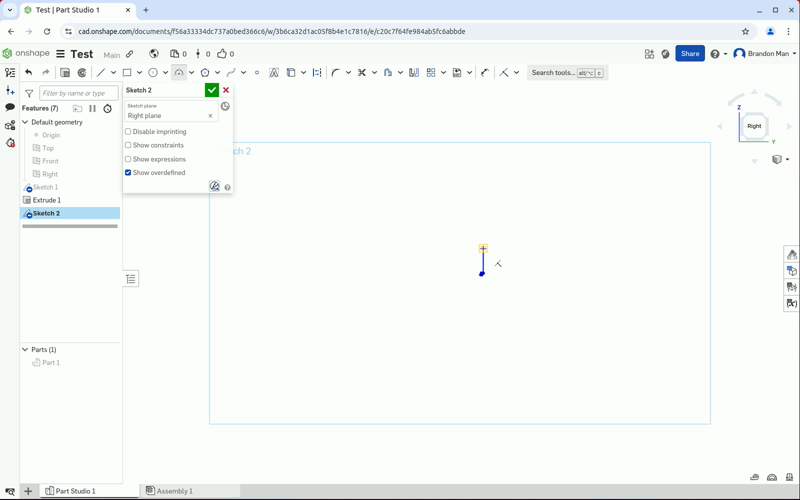
key_down(shift)
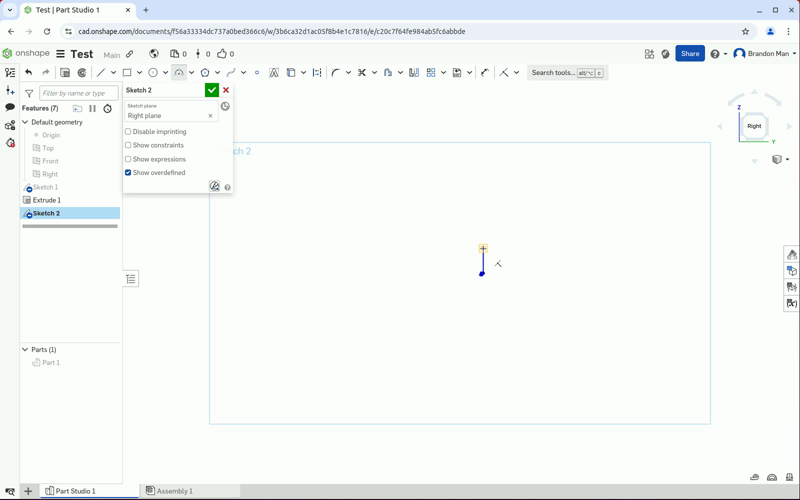
mouse_move(486, 244)
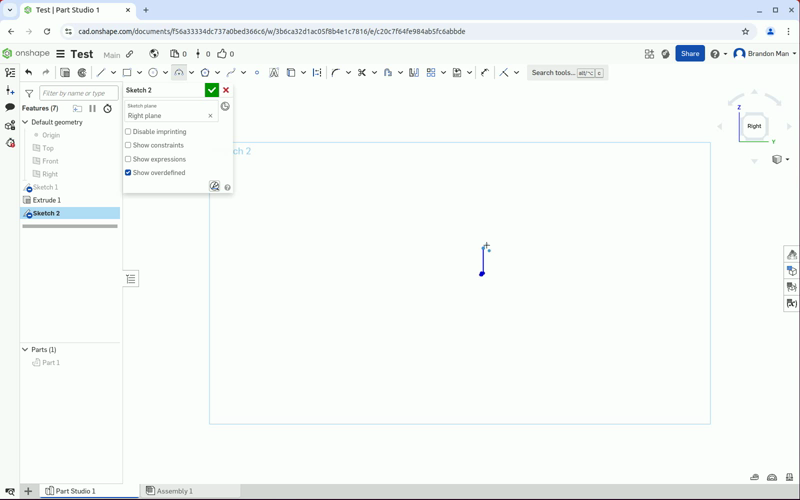
scroll(6)
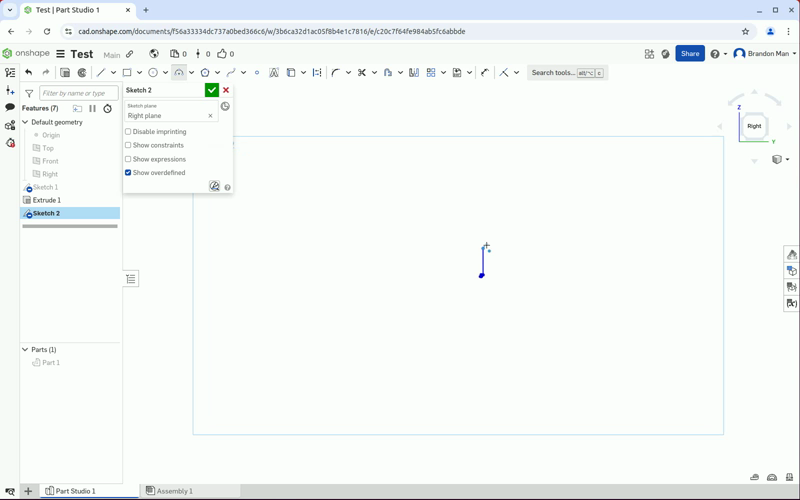
scroll(6)
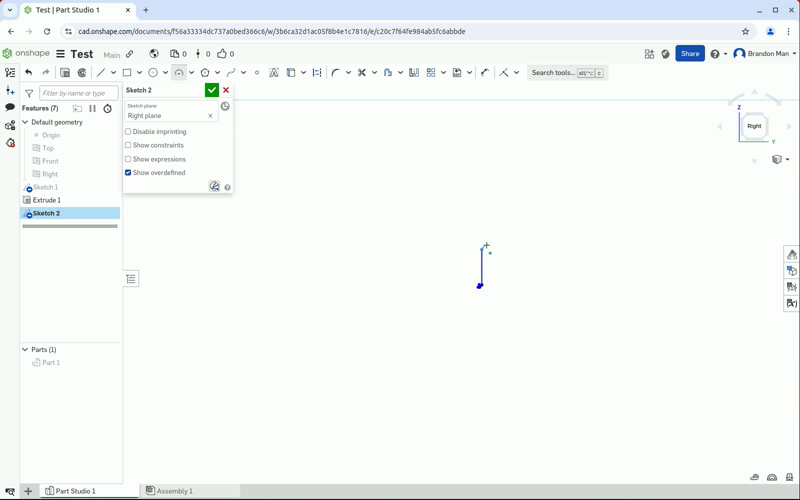
scroll(6)
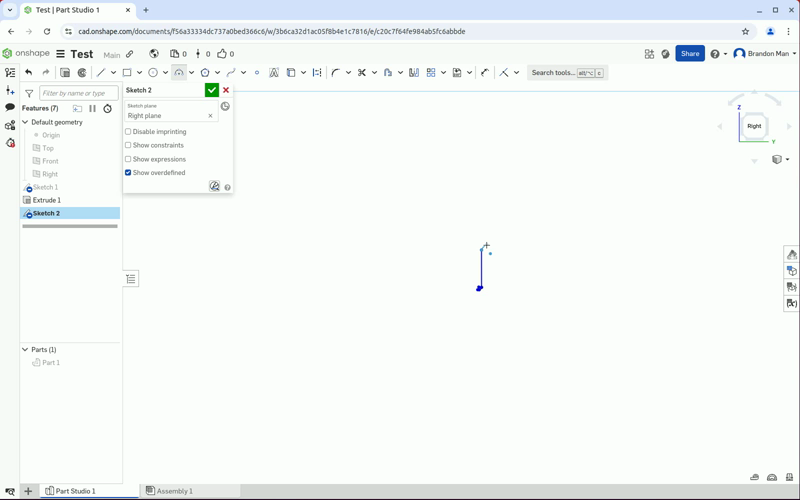
scroll(6)
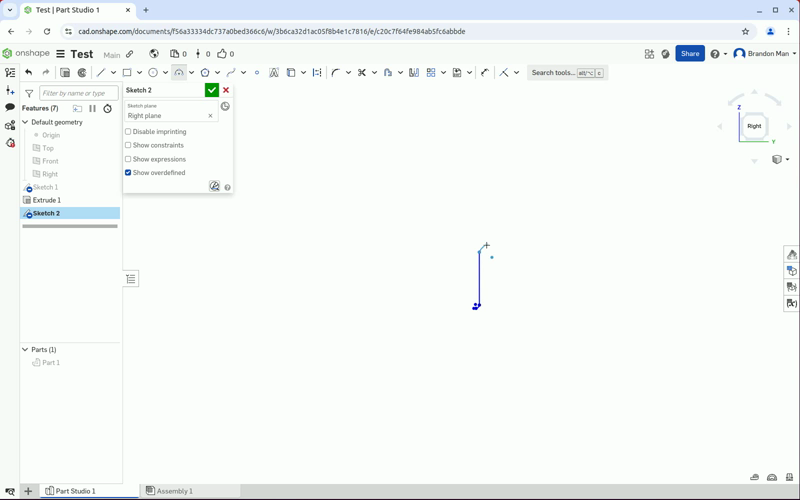
scroll(6)
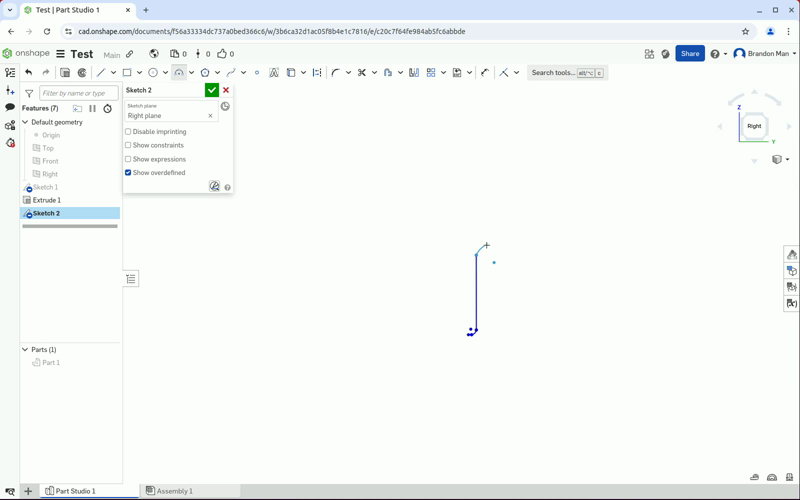
scroll(6)
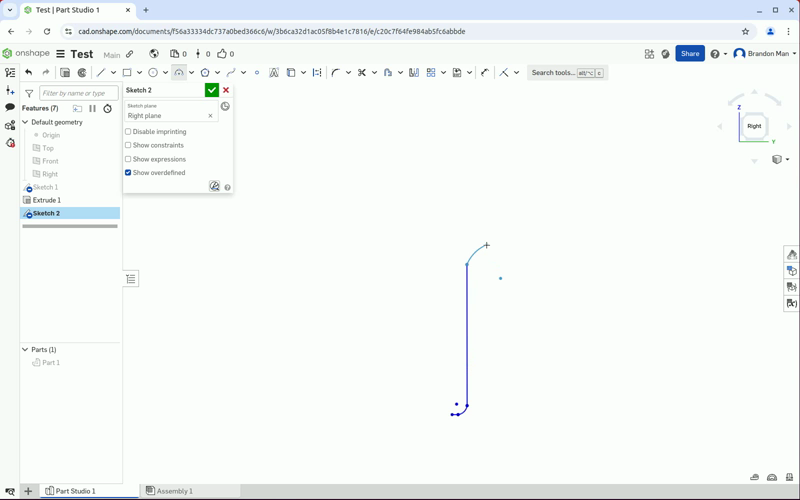
scroll(6)
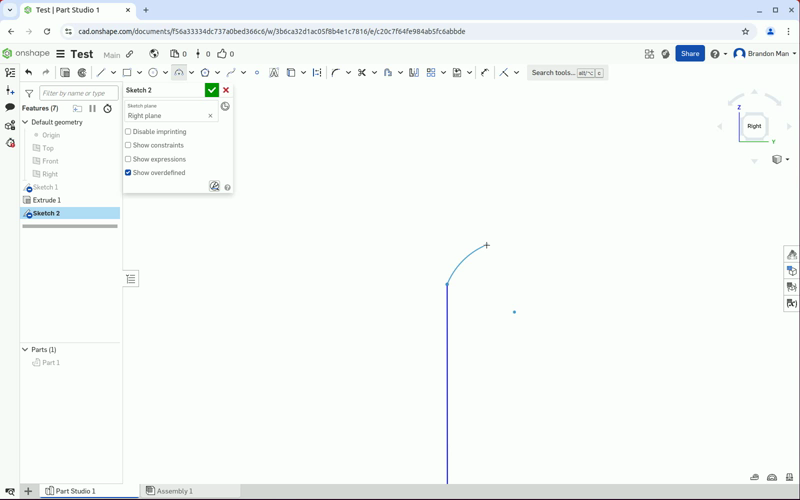
click(486, 244)
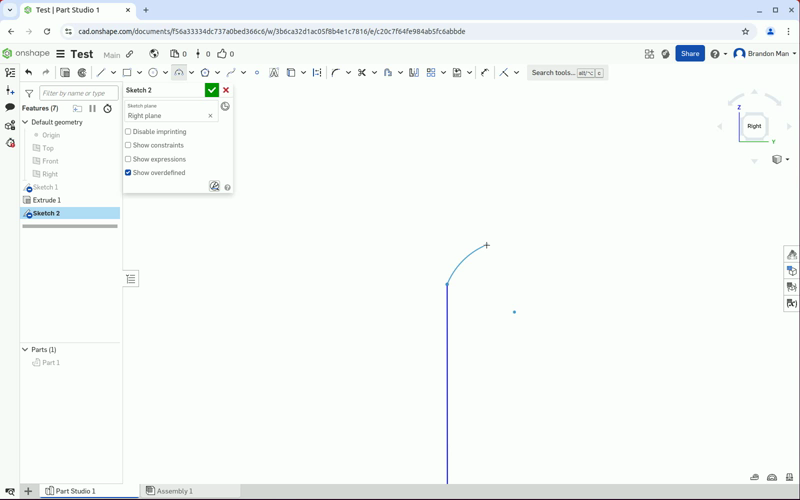
scroll(-6)
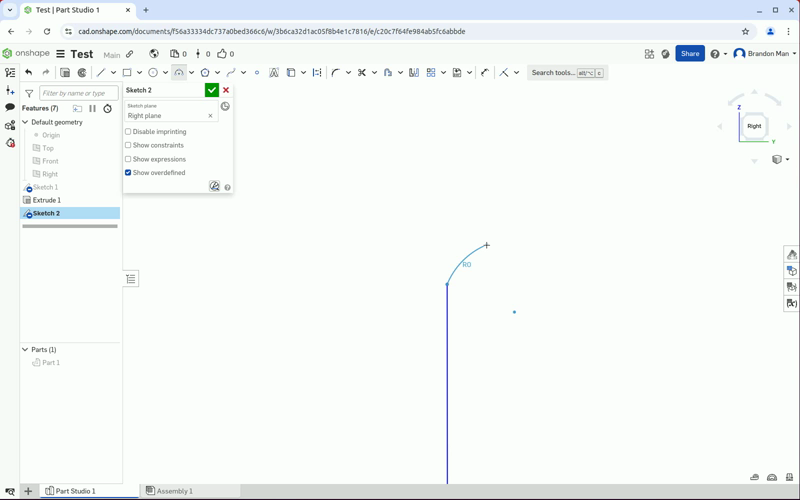
scroll(-6)
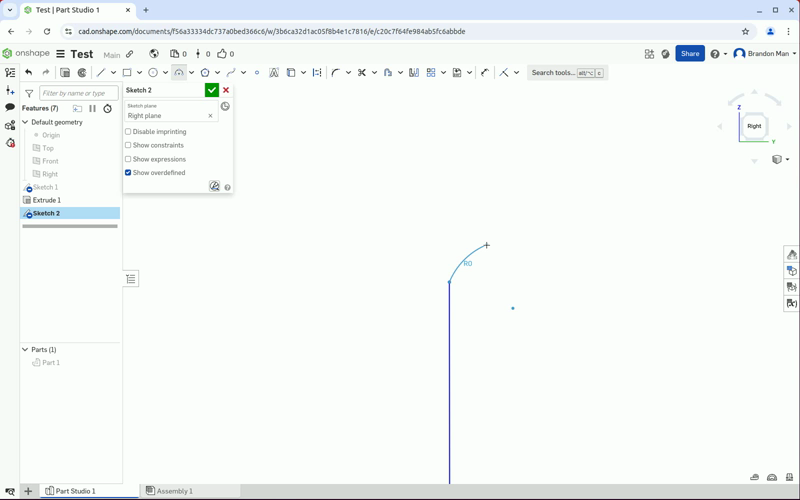
scroll(-6)
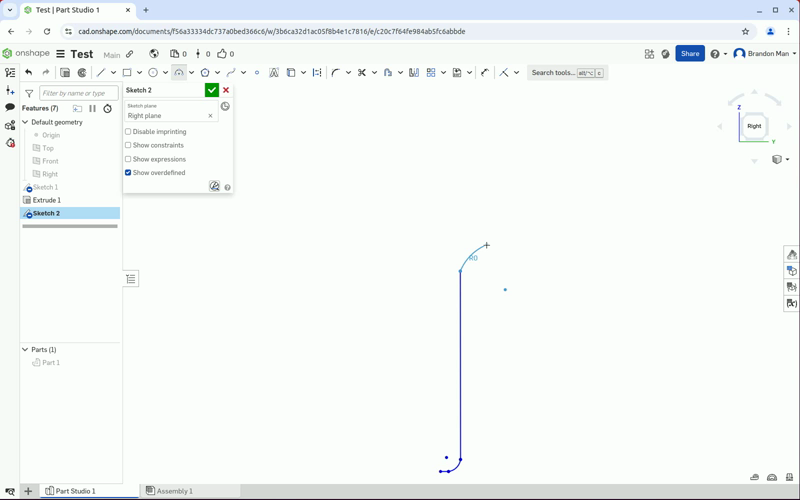
scroll(-6)
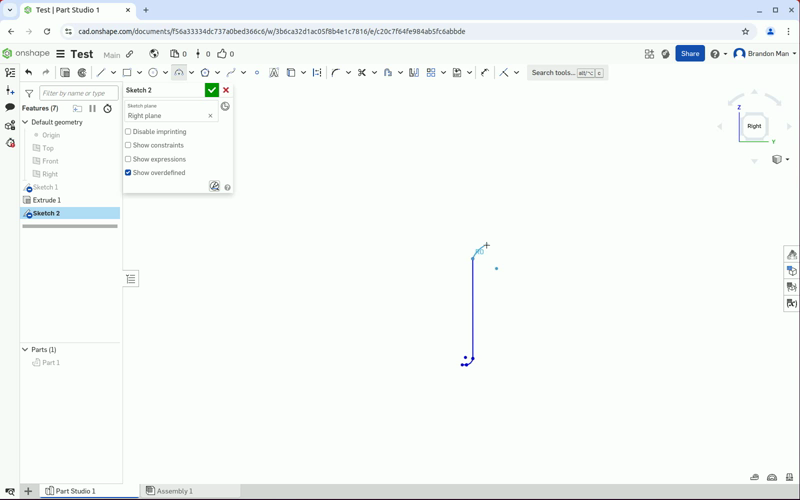
scroll(-6)
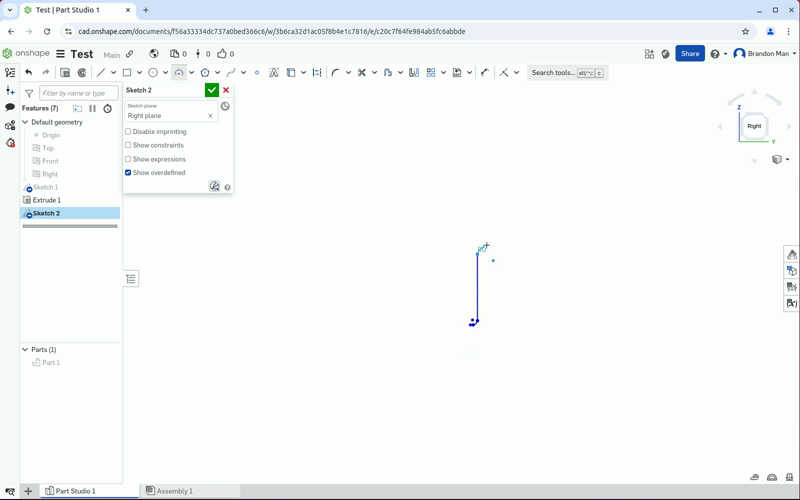
scroll(-6)
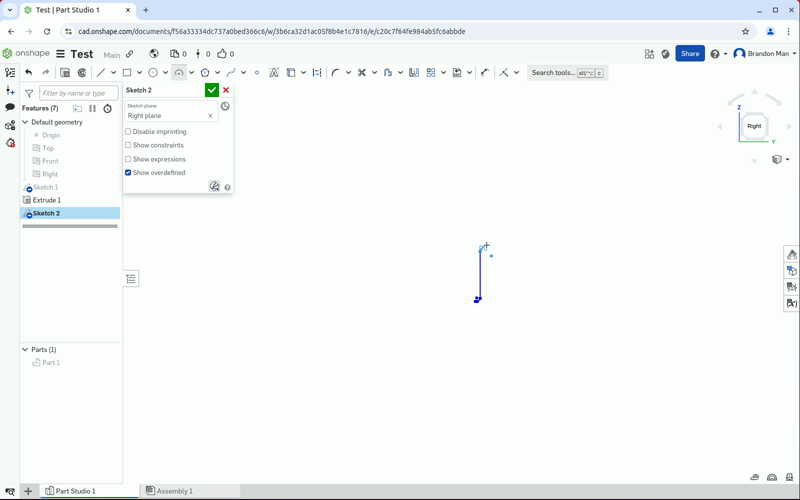
scroll(-6)
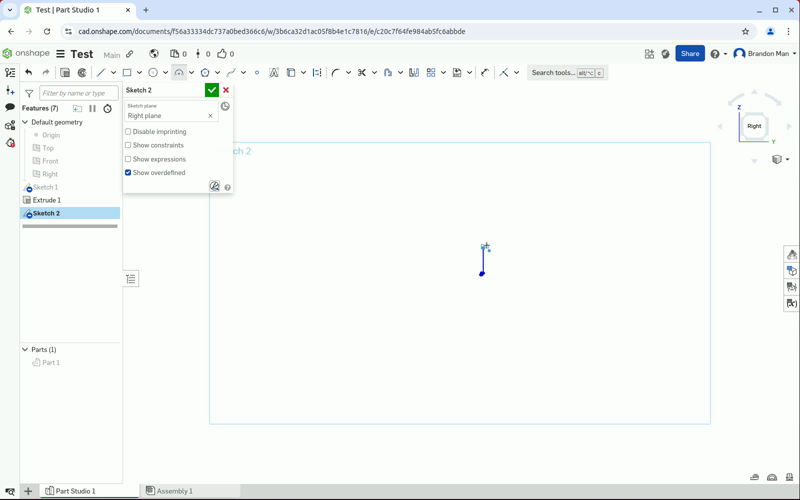
mouse_move(484, 245)
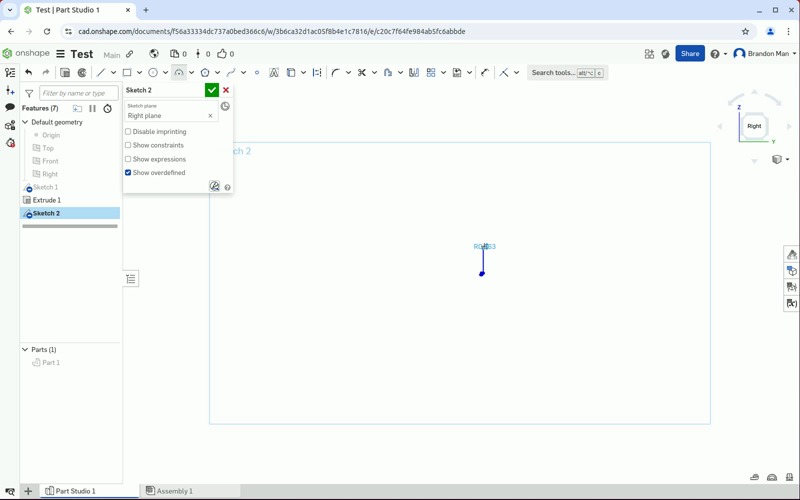
scroll(6)
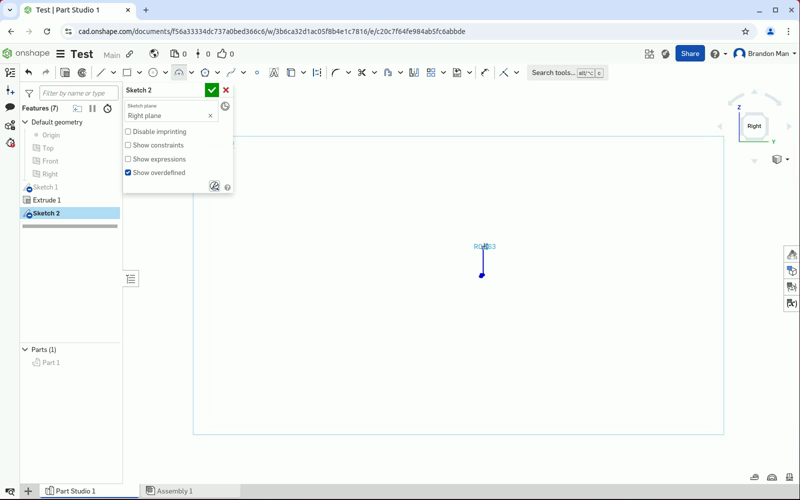
scroll(6)
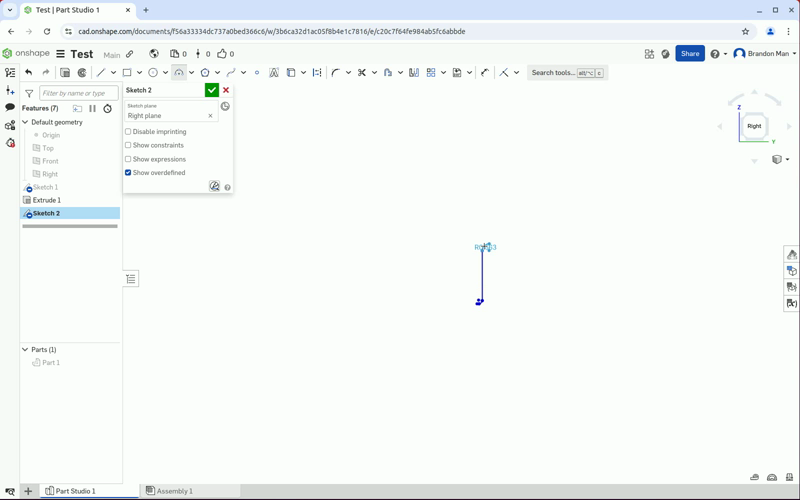
scroll(6)
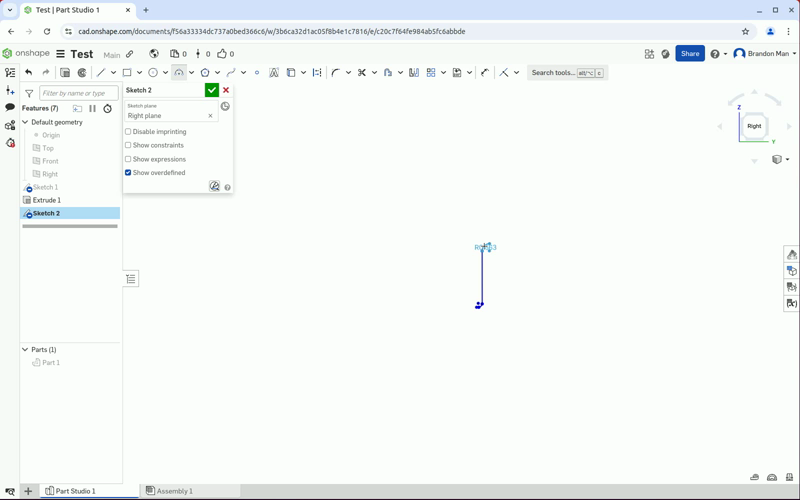
scroll(6)
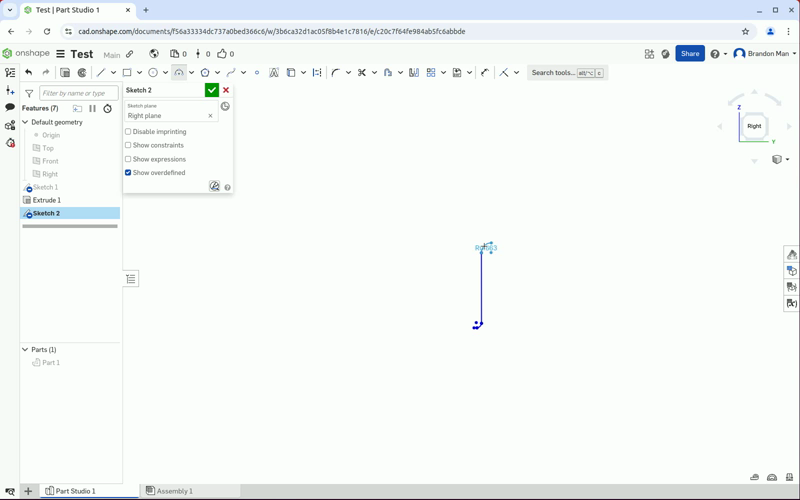
scroll(6)
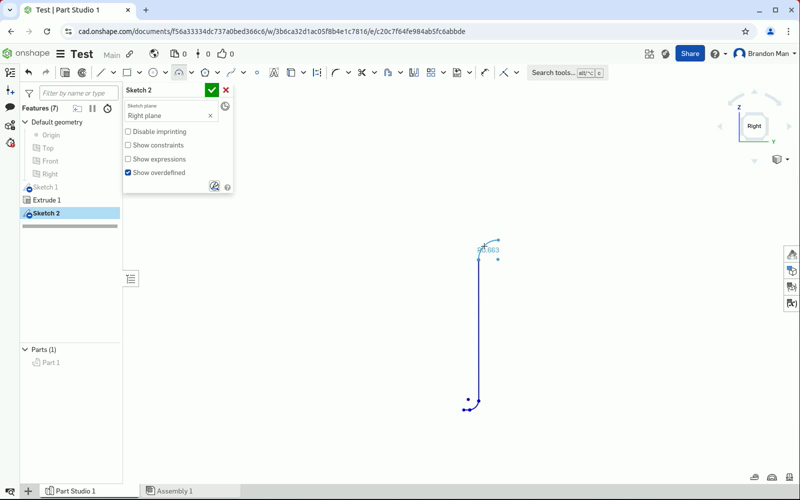
scroll(6)
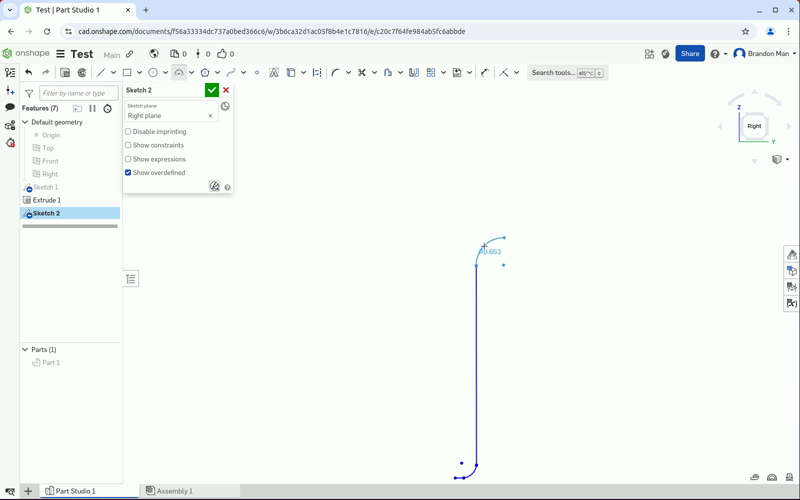
scroll(6)
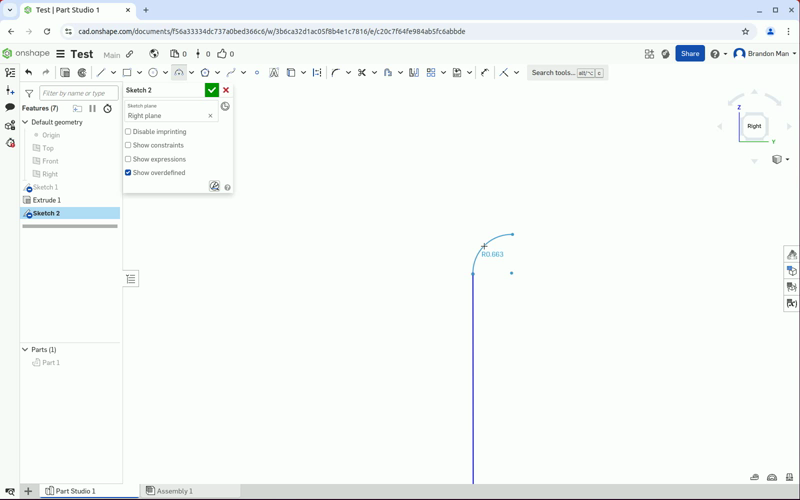
click(484, 245)
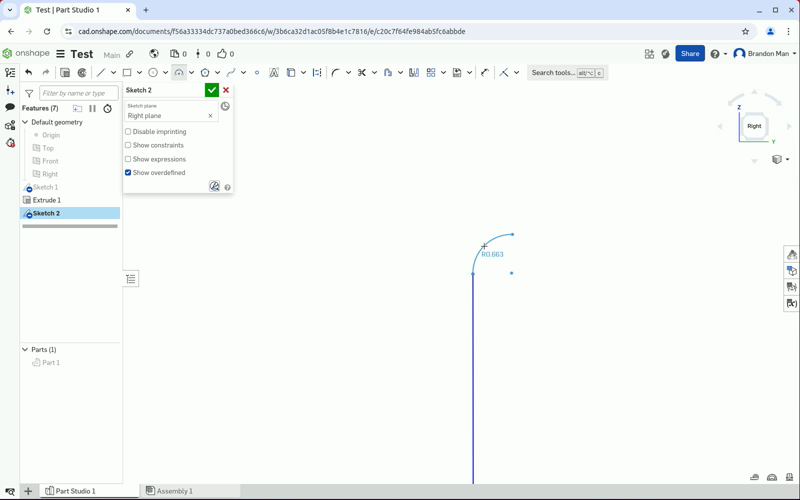
scroll(-6)
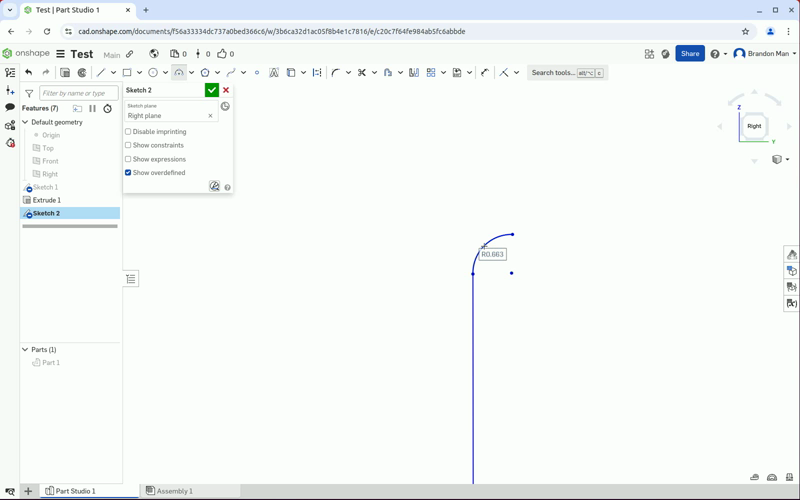
scroll(-6)
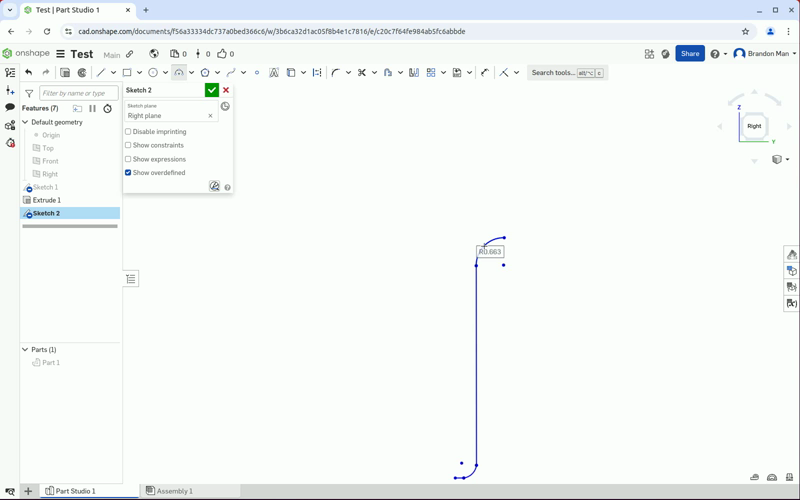
scroll(-6)
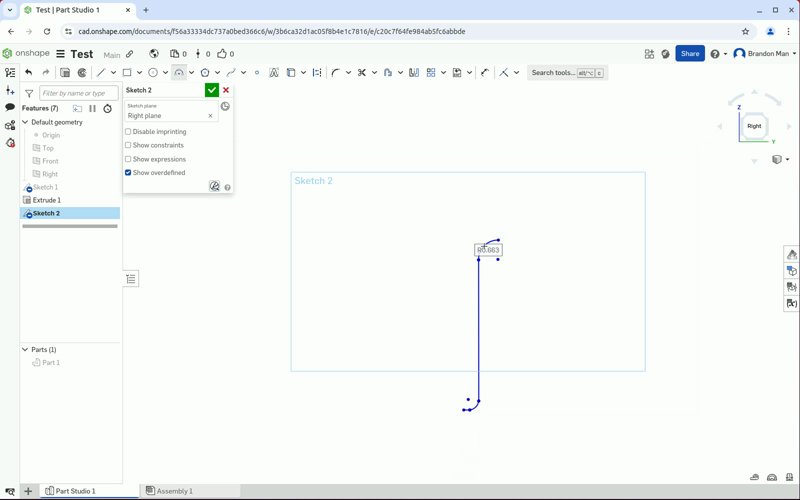
scroll(-6)
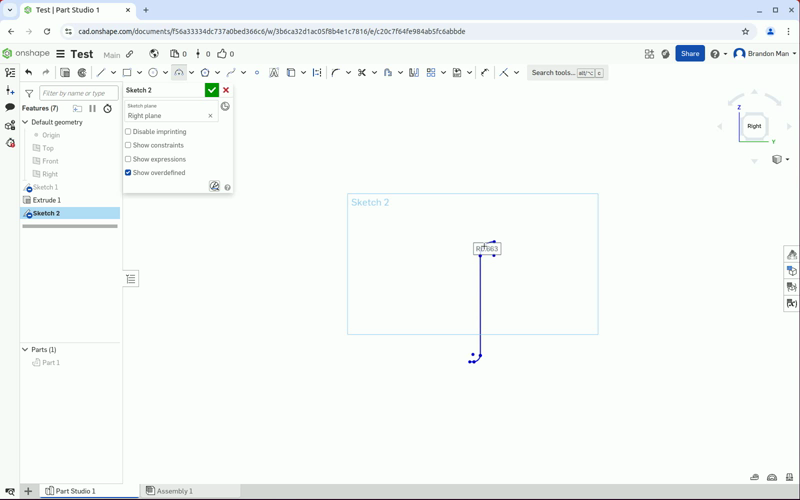
scroll(-6)
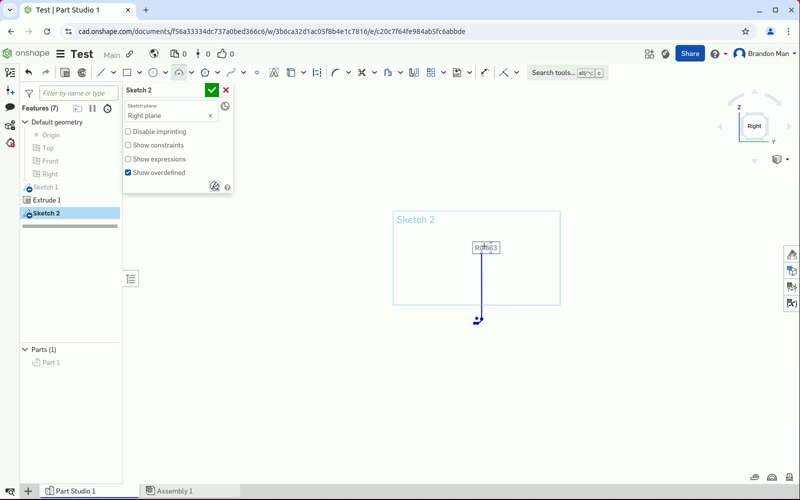
scroll(-6)
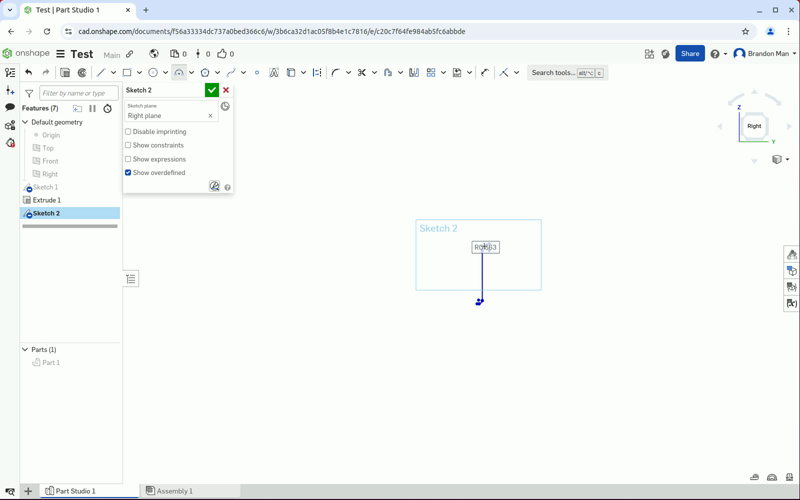
scroll(-6)
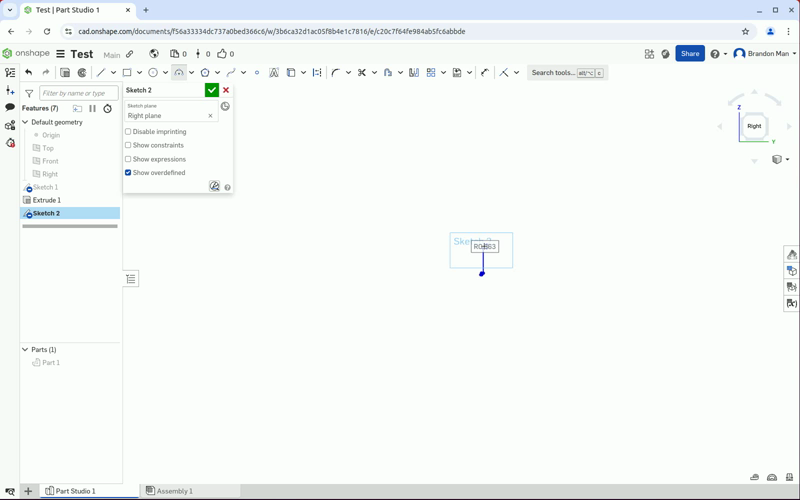
key_up(shift)
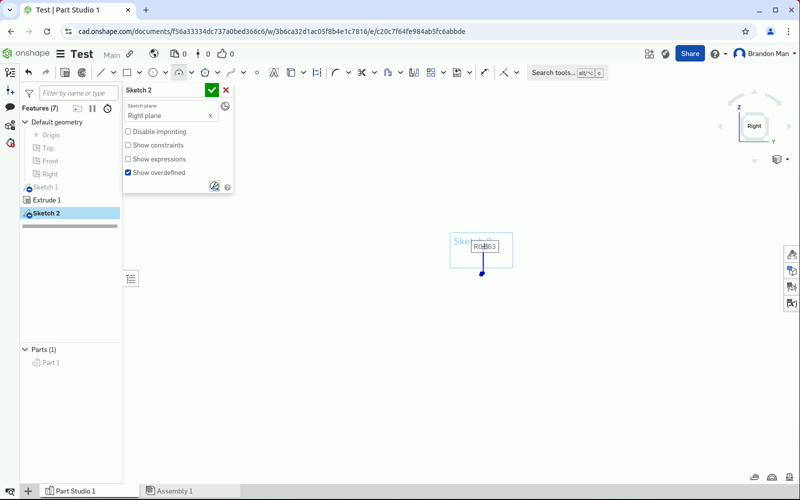
key(esc)
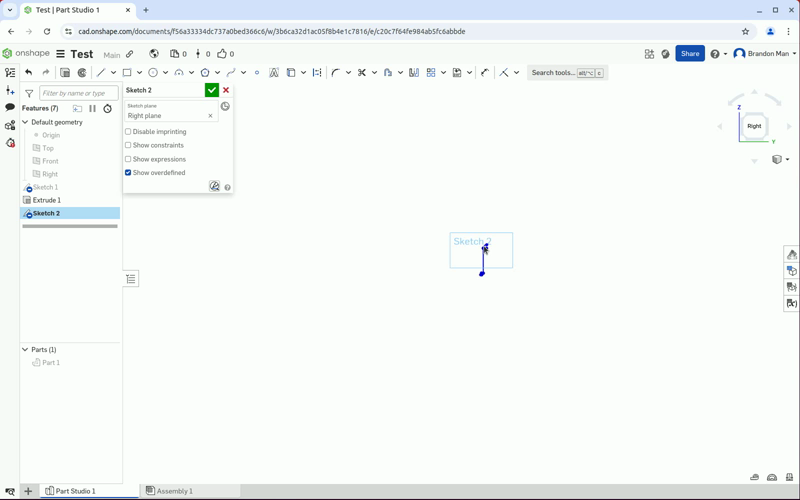
key(l)
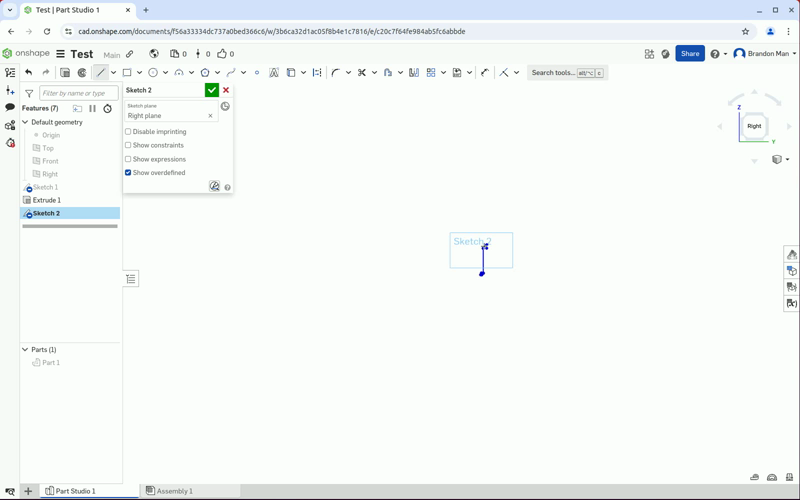
mouse_move(486, 244)
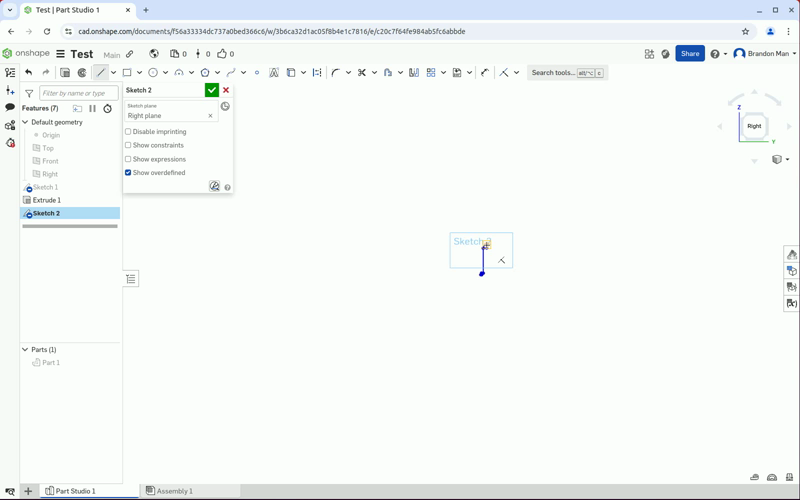
scroll(6)
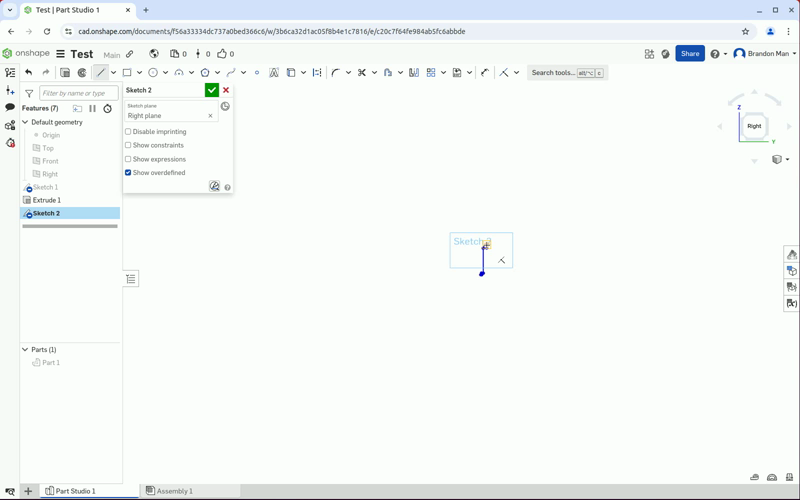
scroll(6)
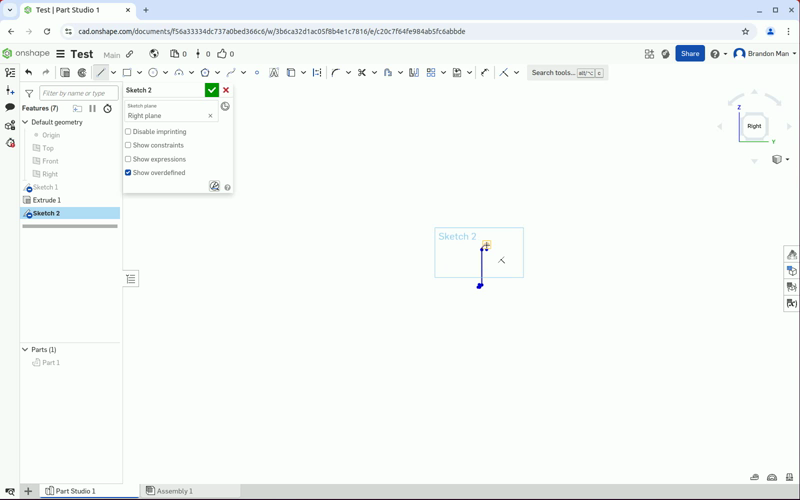
scroll(6)
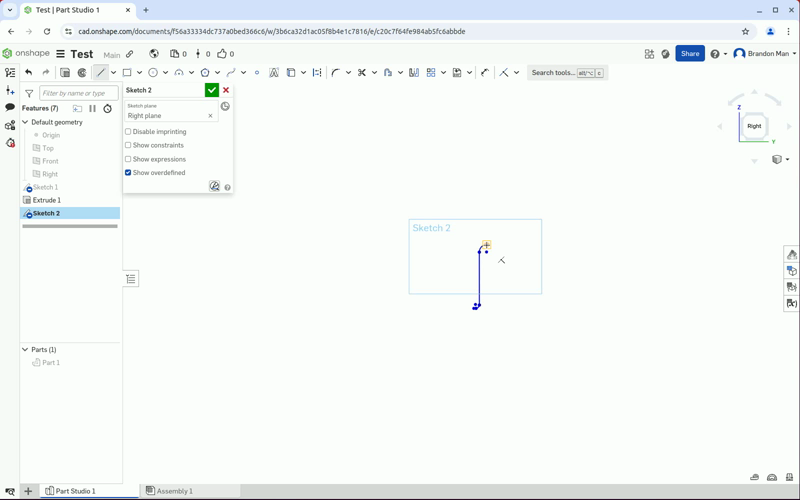
scroll(6)
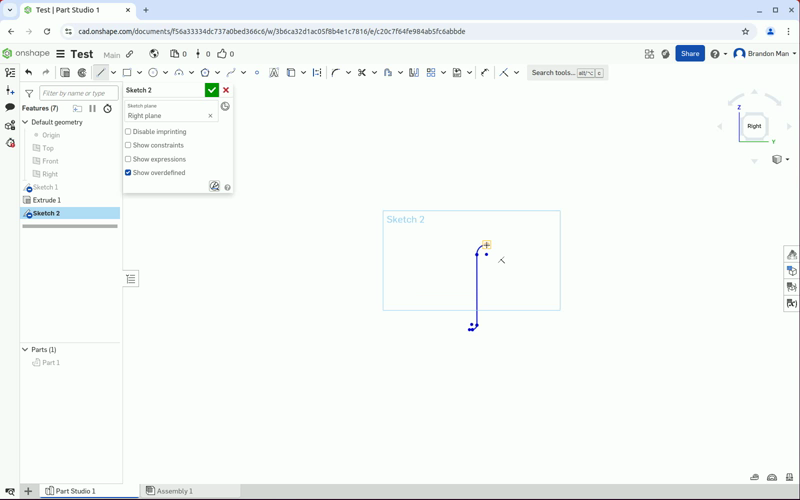
scroll(6)
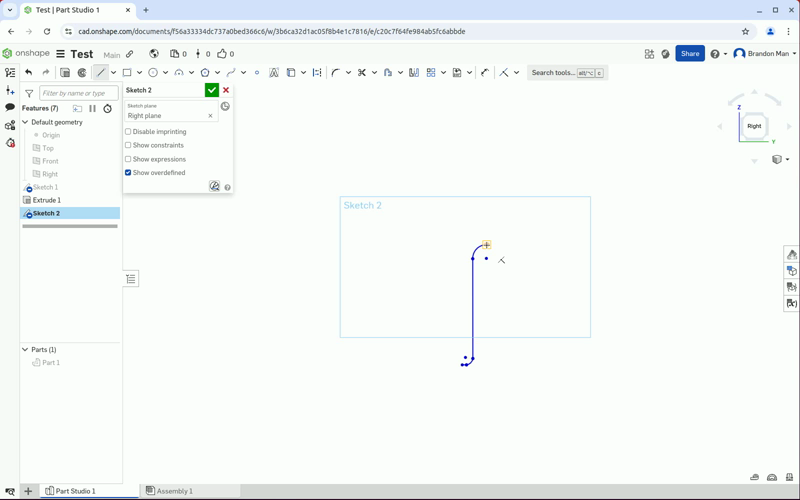
scroll(6)
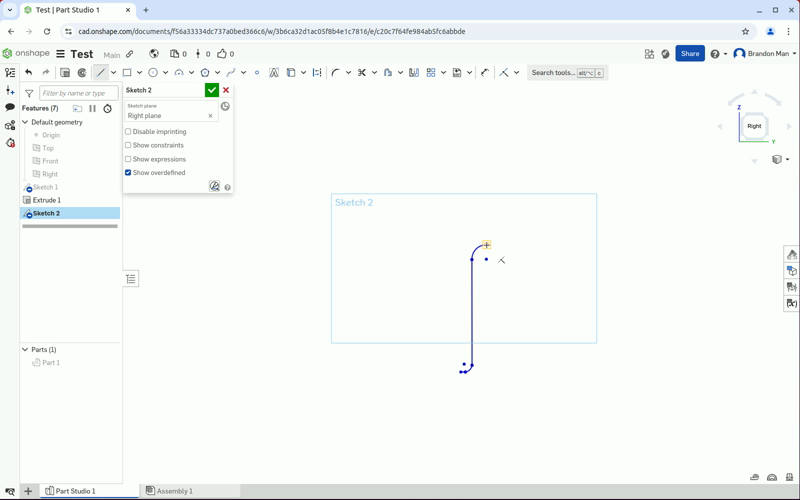
scroll(6)
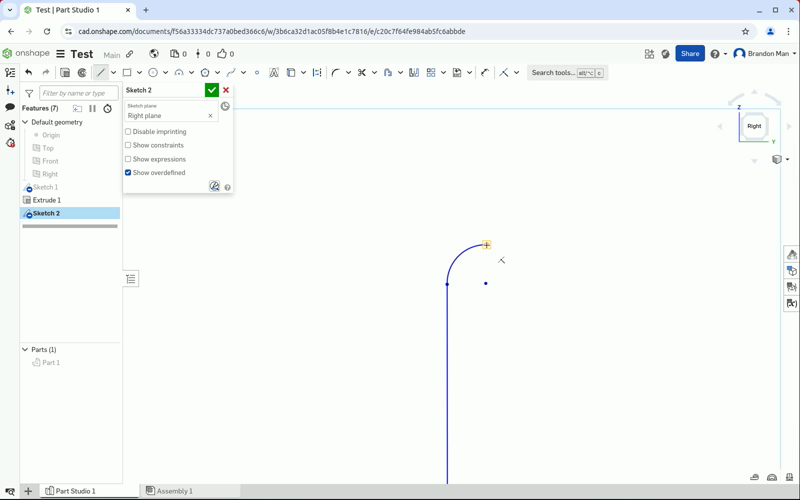
click(486, 244)
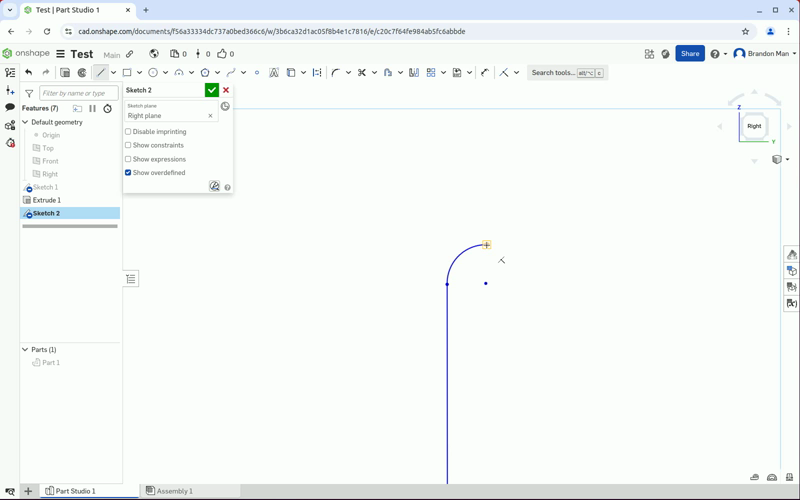
scroll(-6)
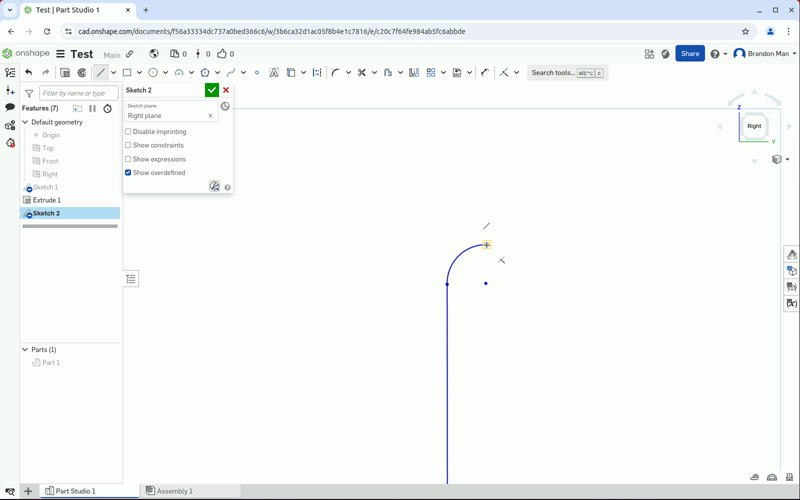
scroll(-6)
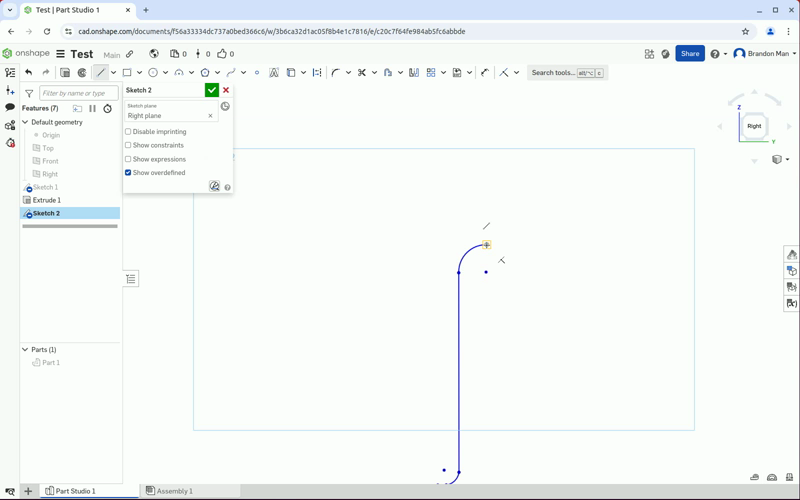
scroll(-6)
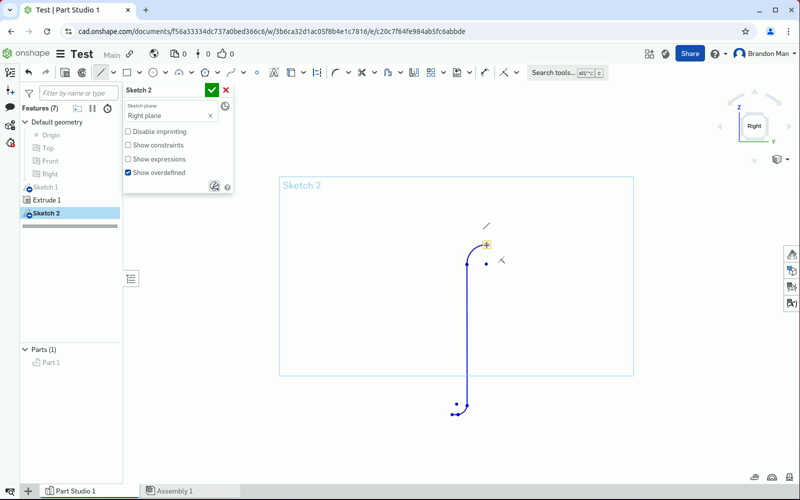
scroll(-6)
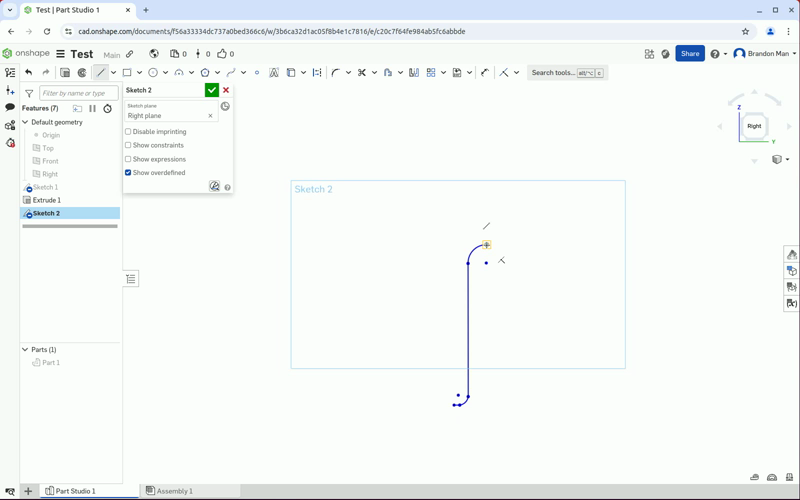
scroll(-6)
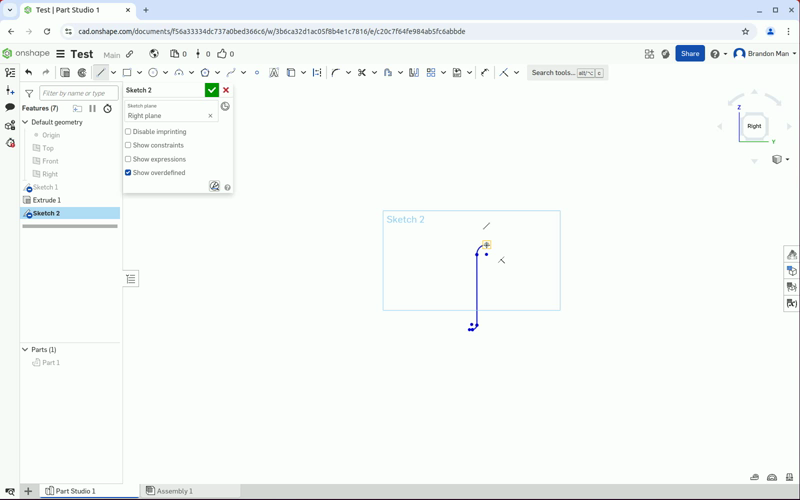
scroll(-6)
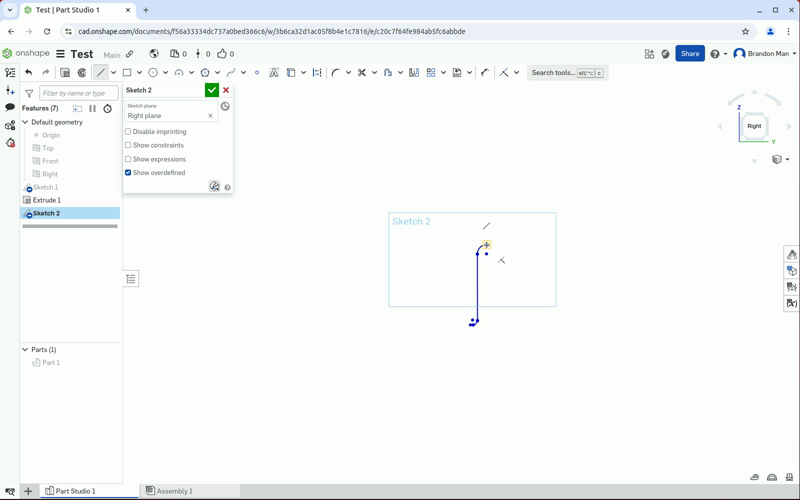
scroll(-6)
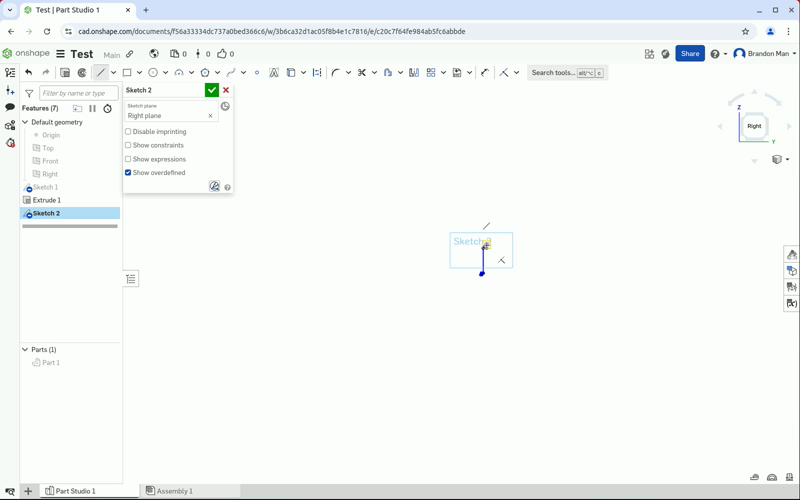
key_down(shift)
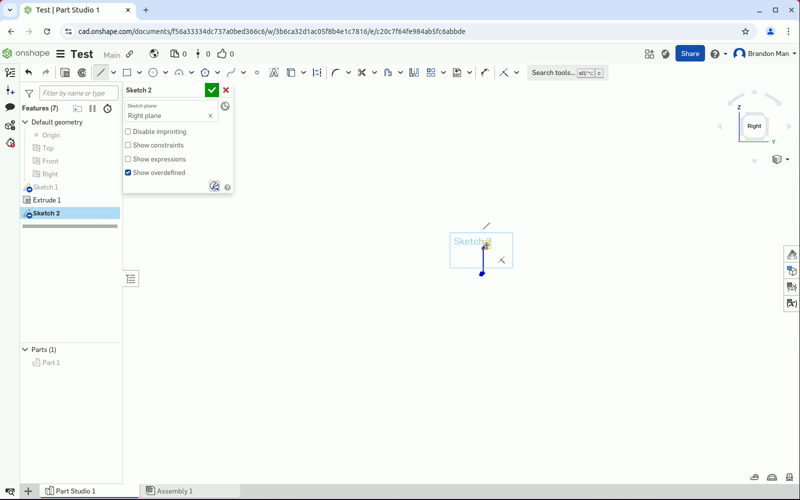
mouse_move(516, 244)
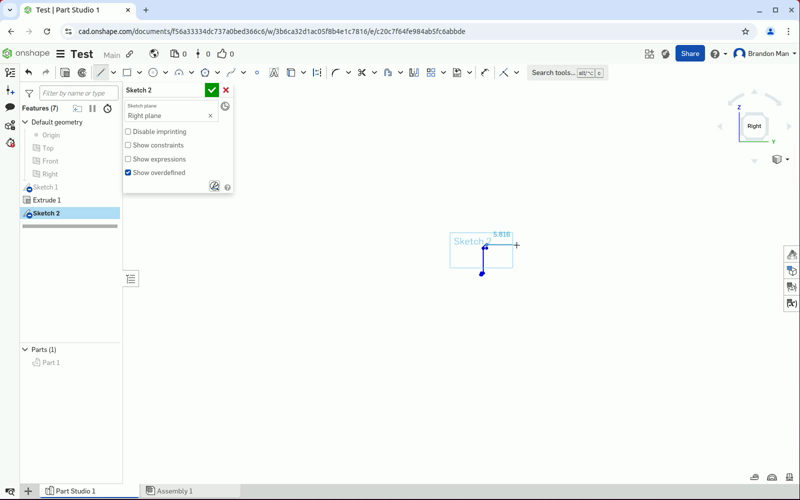
mouse_move(511, 244)
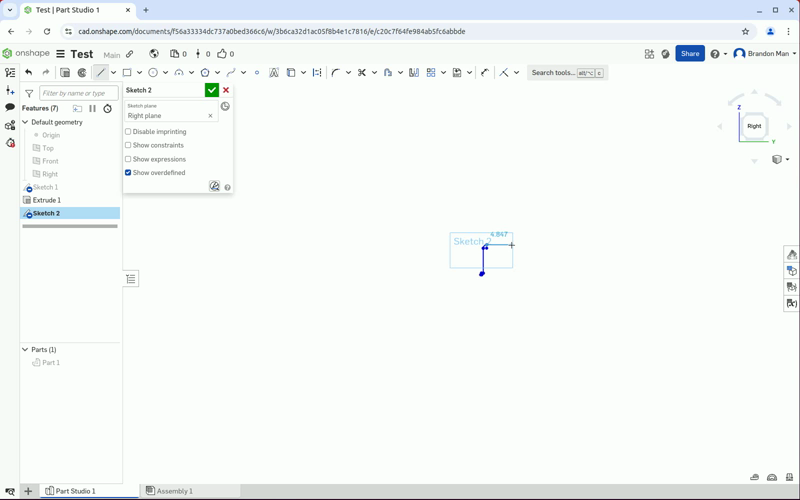
click(511, 244)
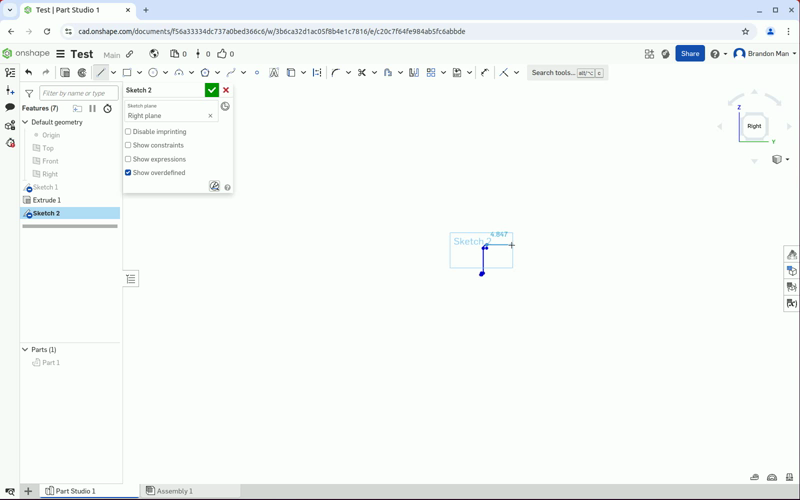
key_up(shift)
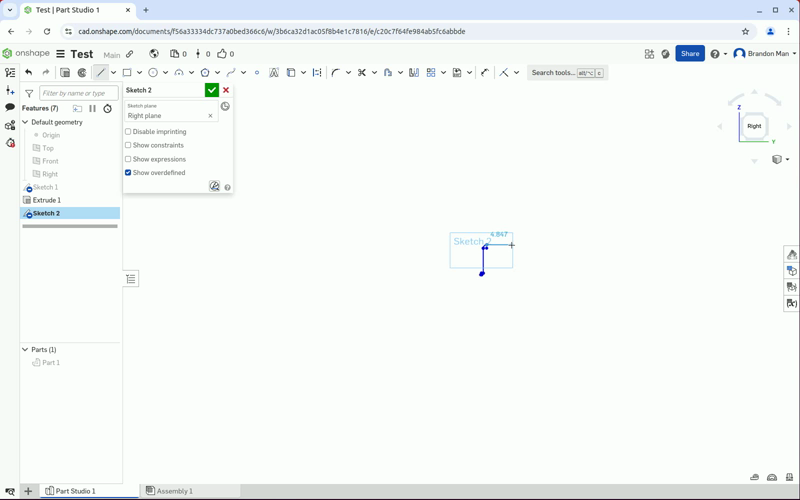
key(esc)
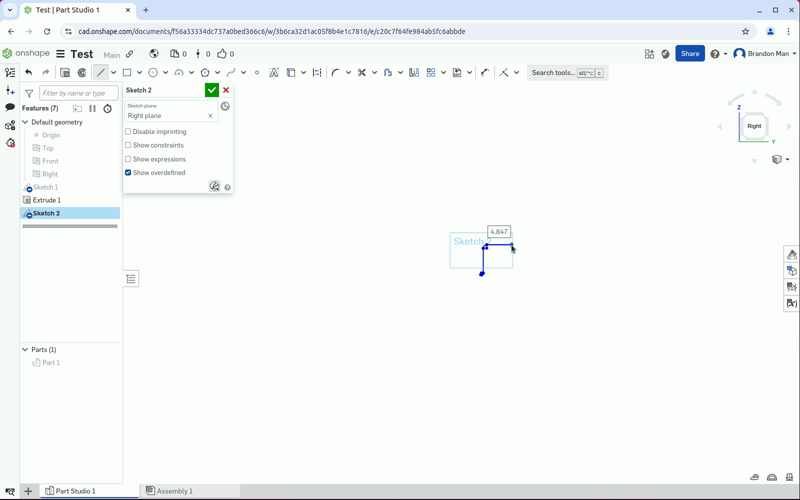
key(a)
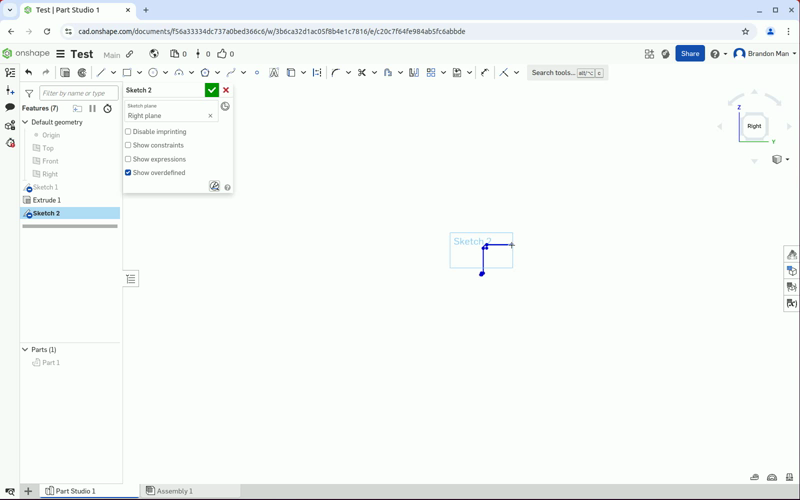
mouse_move(511, 244)
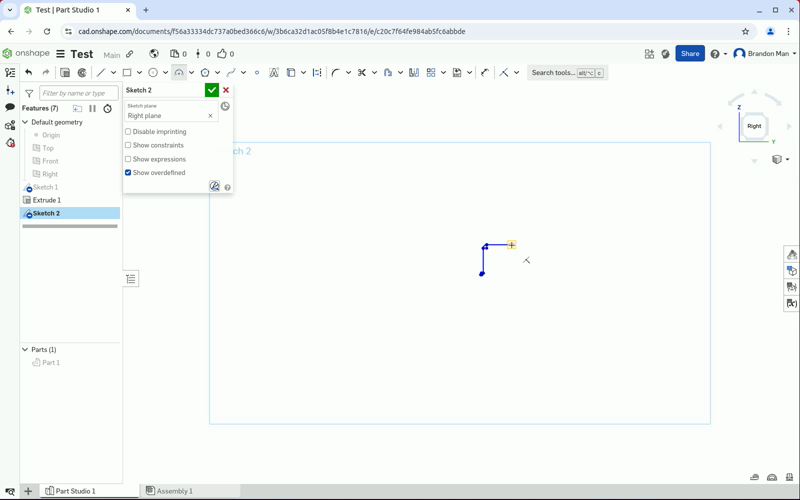
click(511, 244)
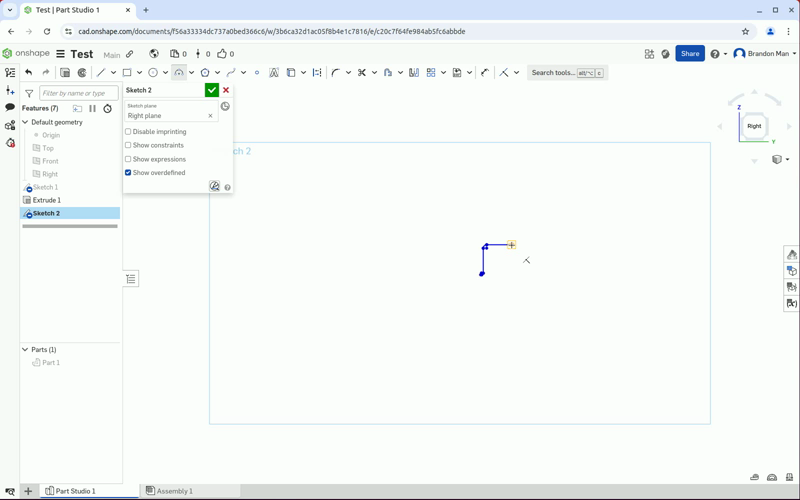
key_down(shift)
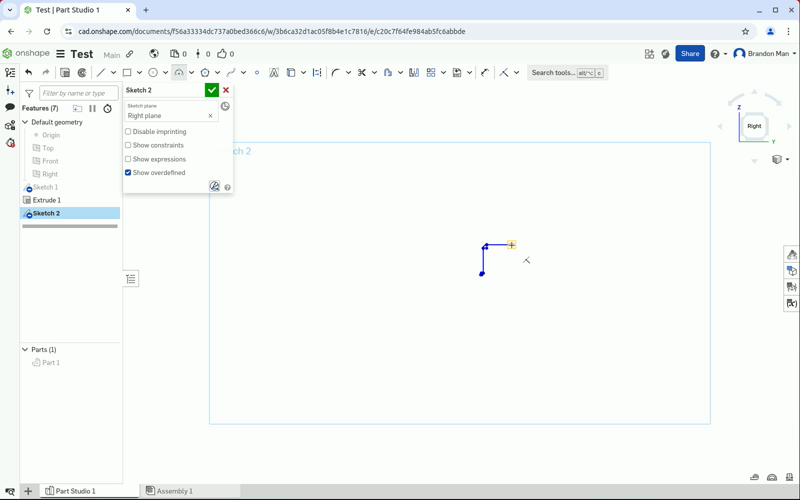
mouse_move(513, 243)
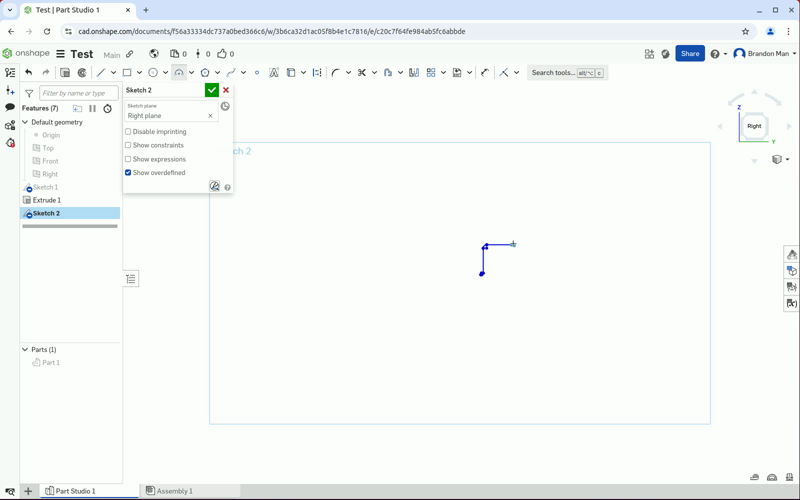
scroll(6)
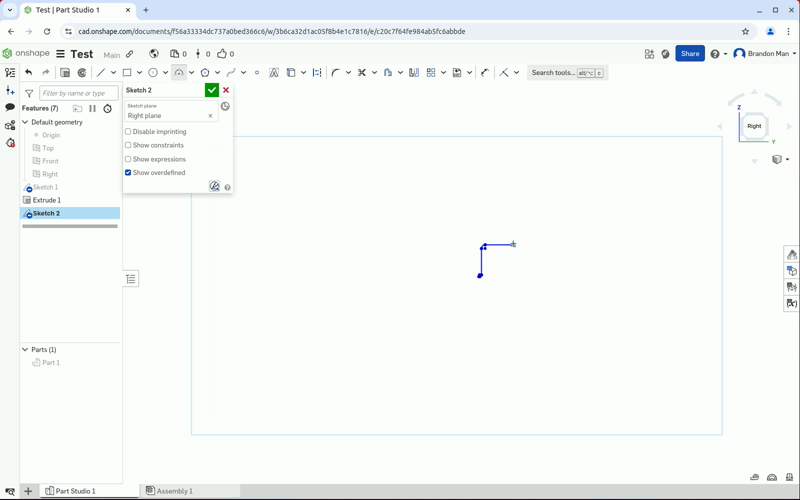
scroll(6)
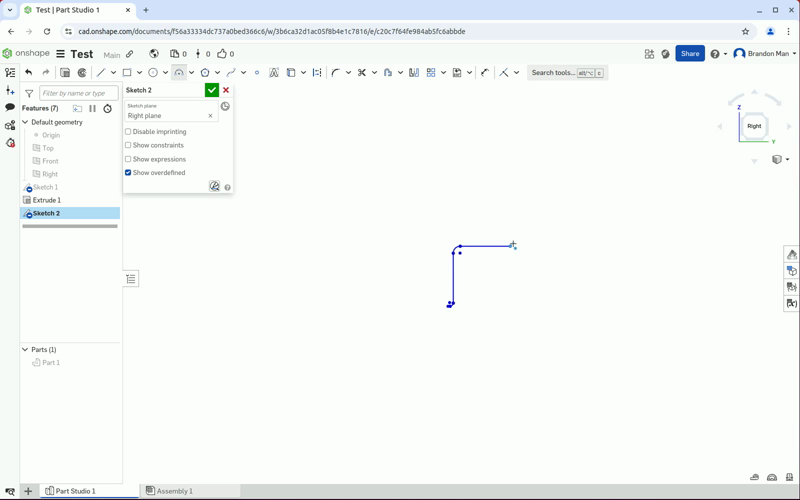
scroll(6)
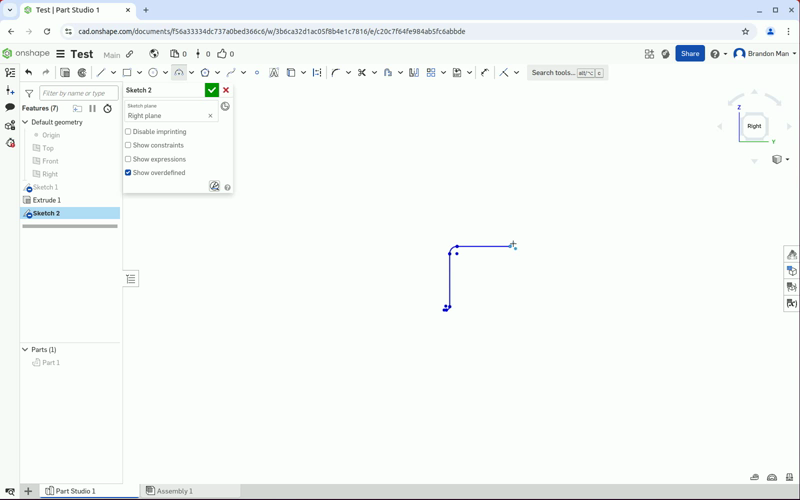
scroll(6)
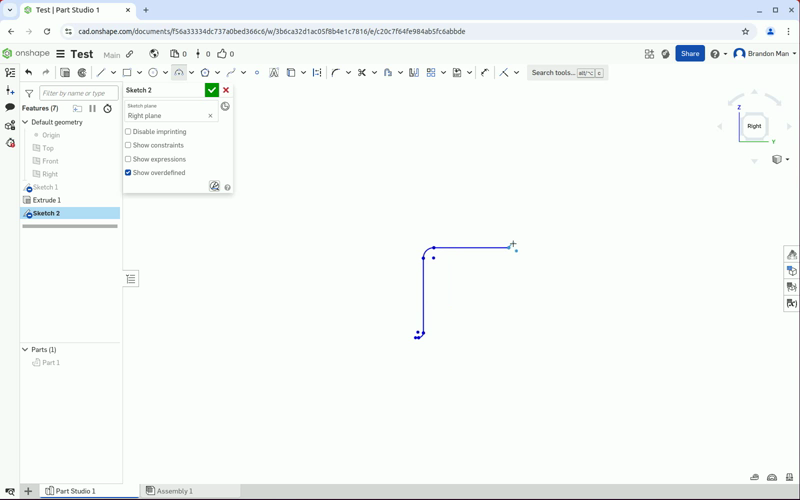
scroll(6)
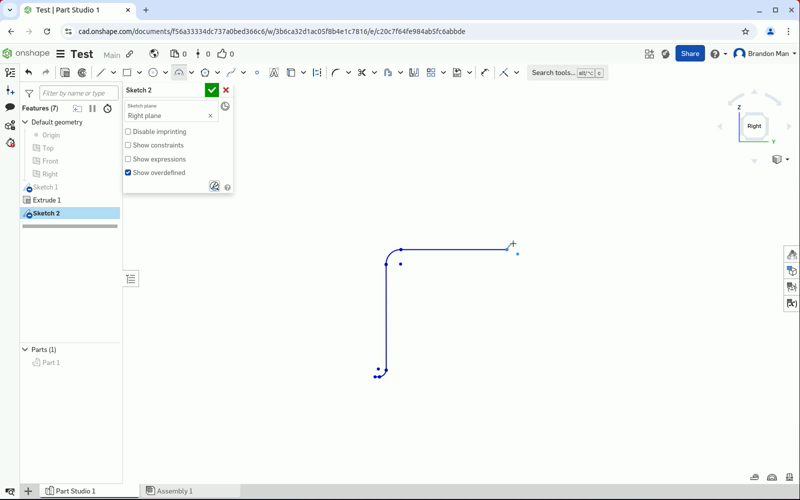
scroll(6)
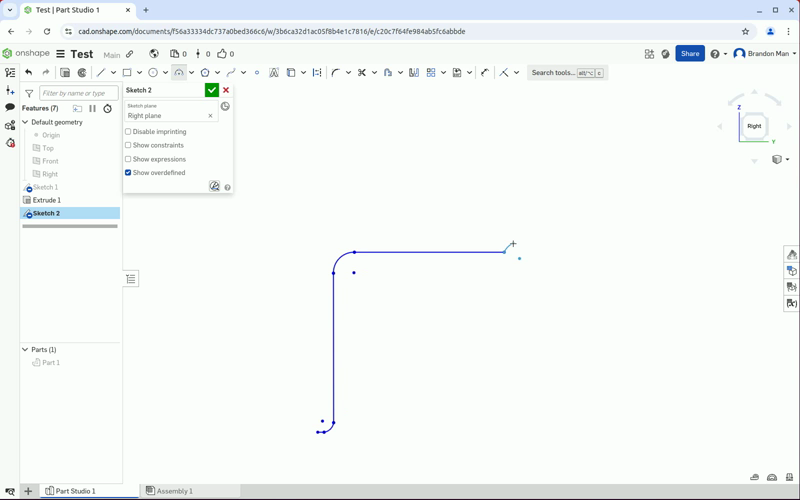
scroll(6)
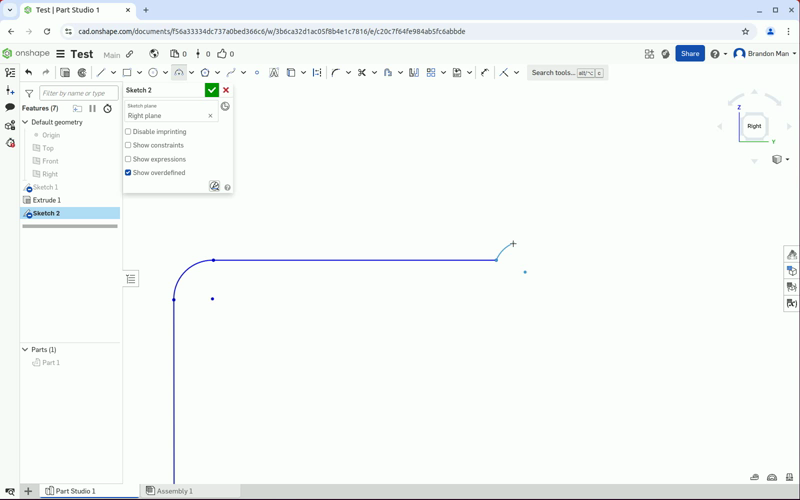
click(513, 243)
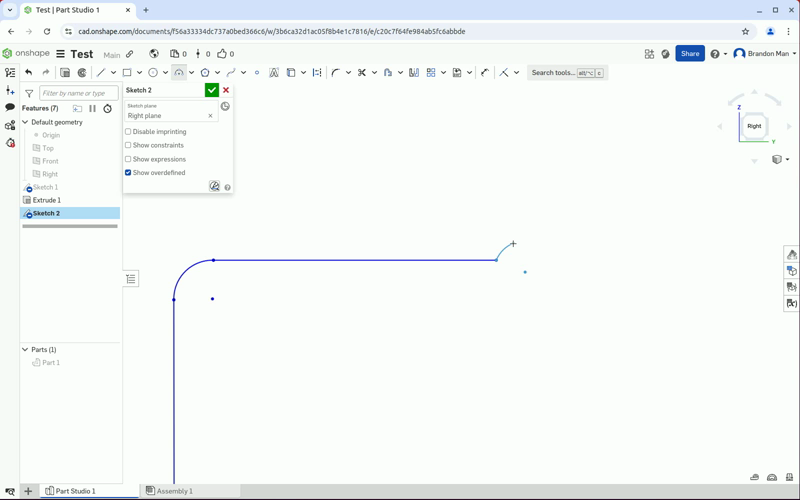
scroll(-6)
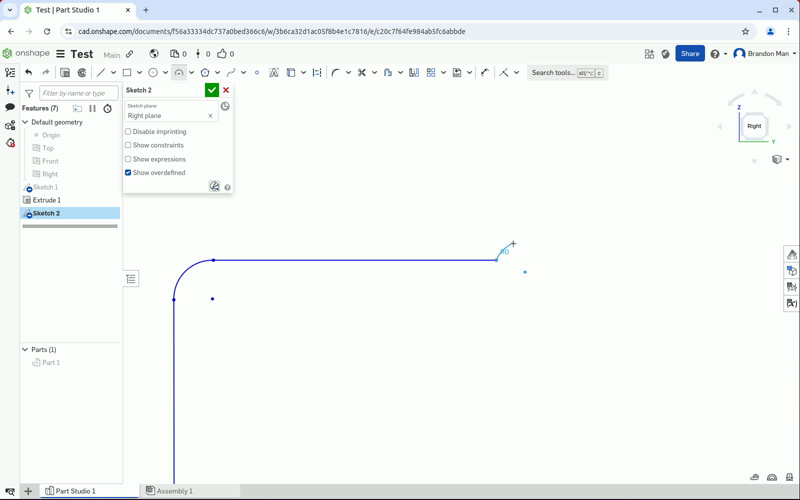
scroll(-6)
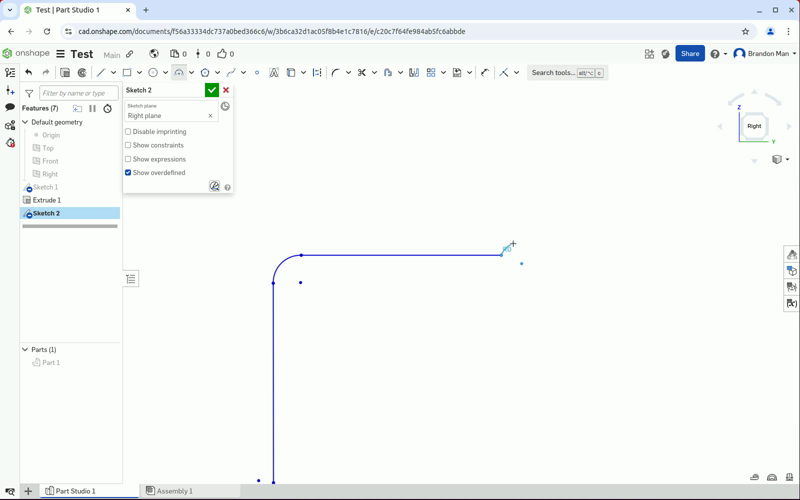
scroll(-6)
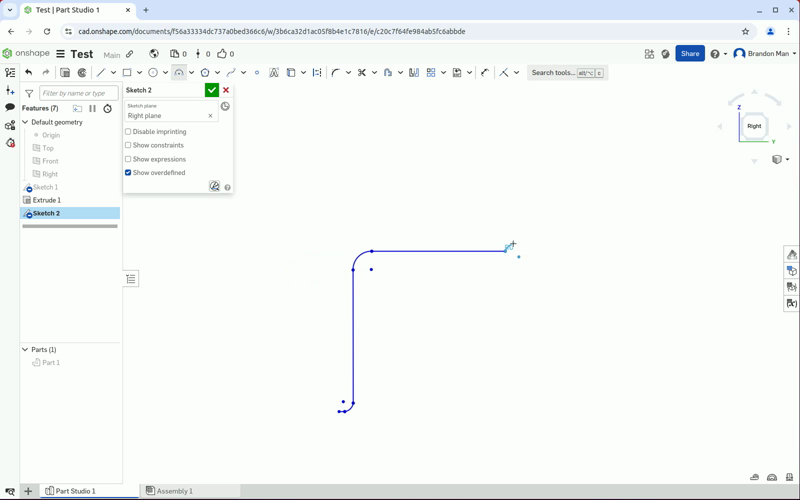
scroll(-6)
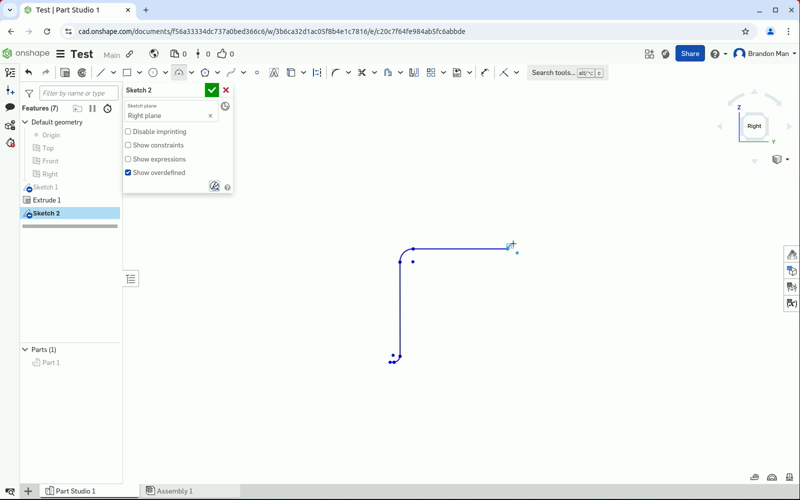
scroll(-6)
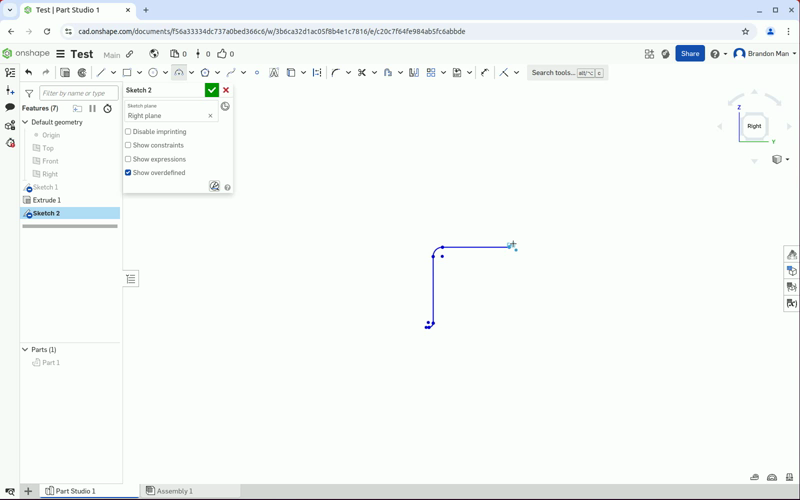
scroll(-6)
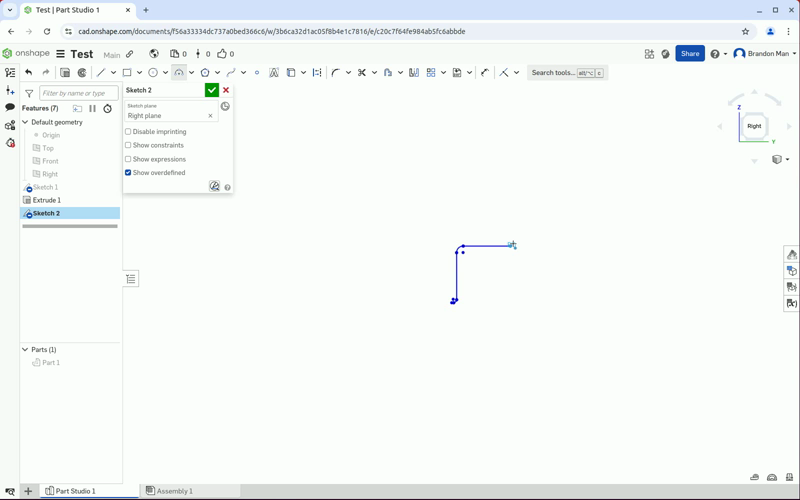
scroll(-6)
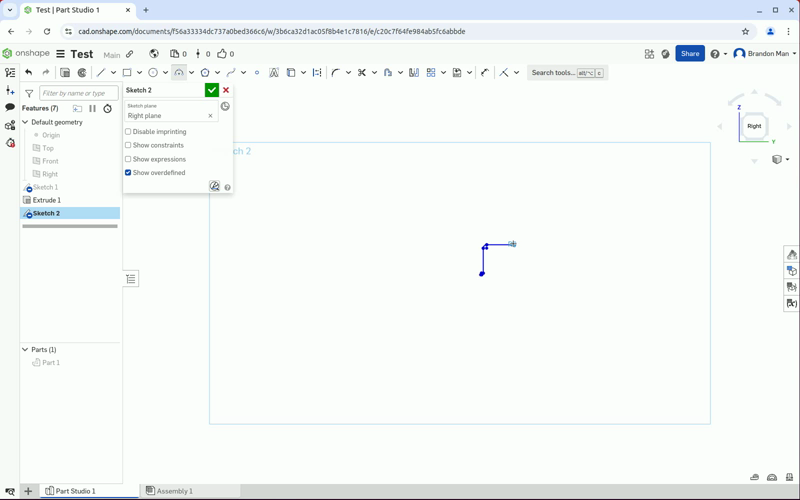
mouse_move(512, 244)
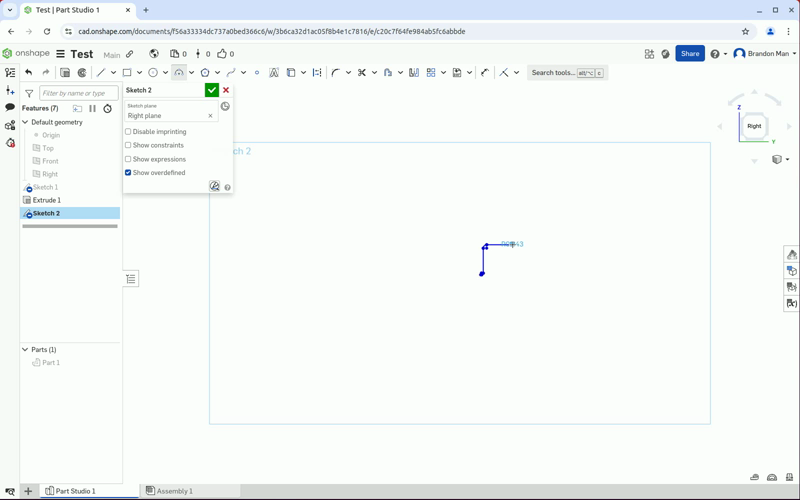
scroll(6)
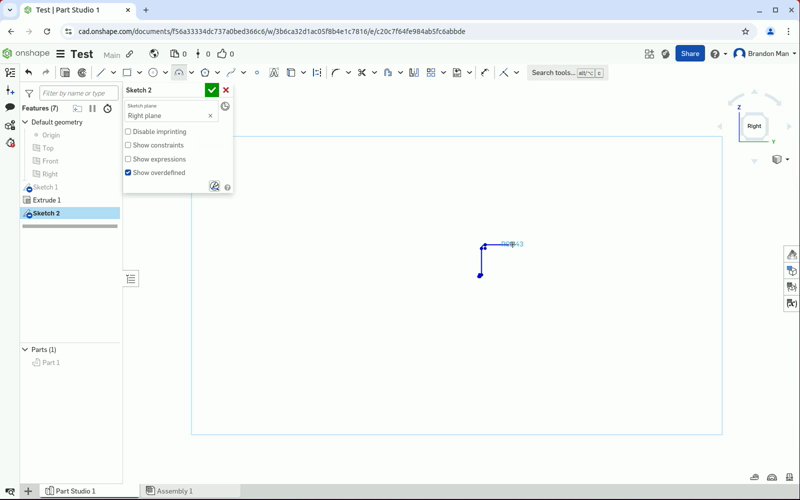
scroll(6)
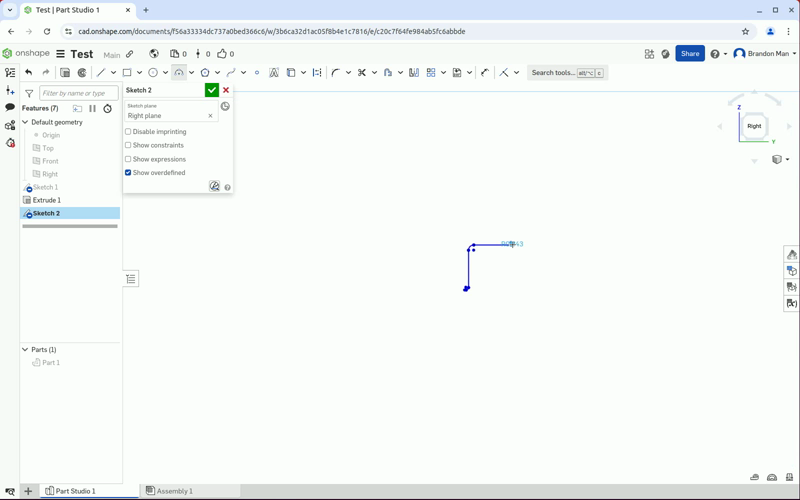
scroll(6)
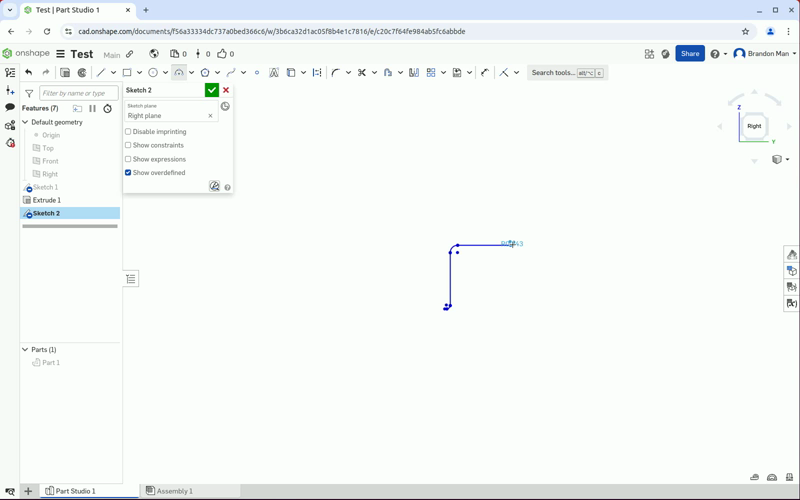
scroll(6)
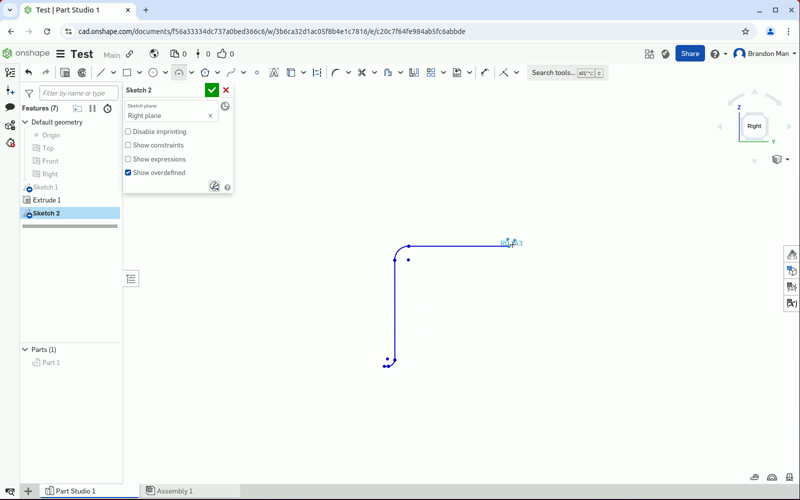
scroll(6)
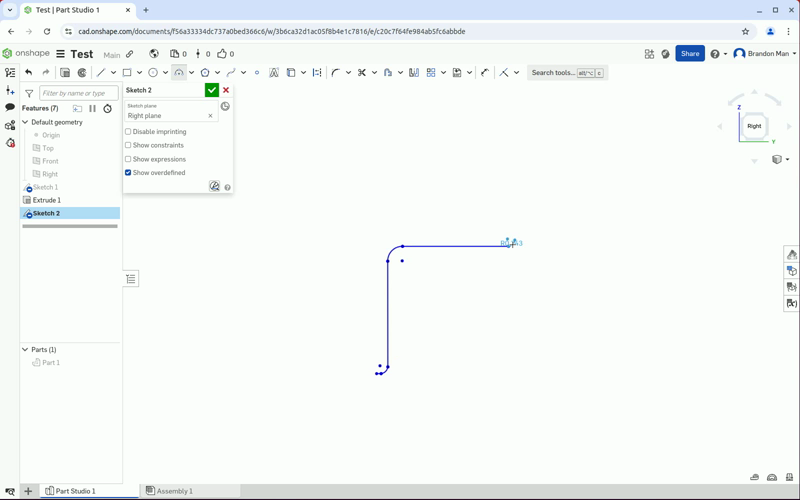
scroll(6)
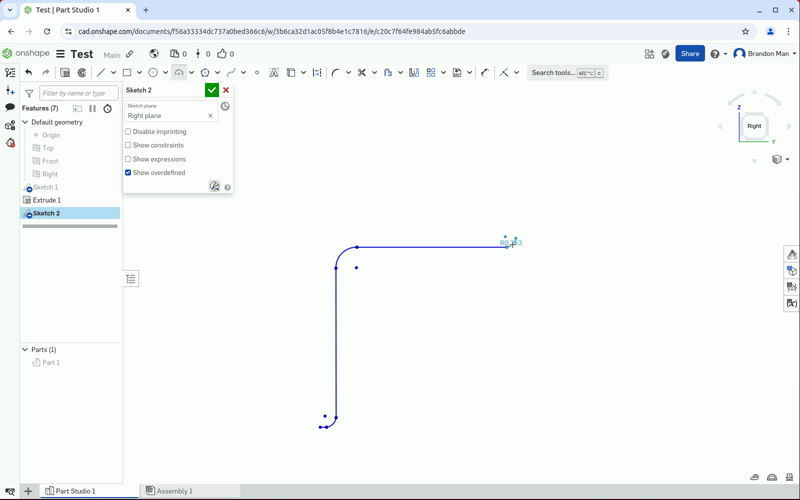
scroll(6)
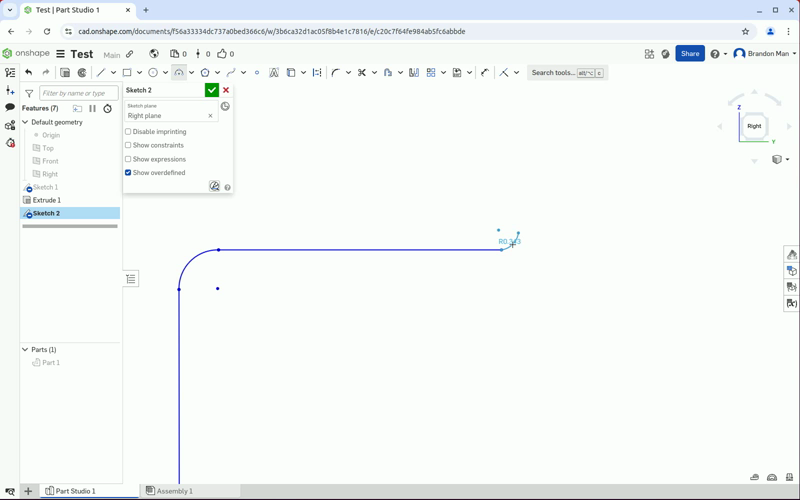
click(512, 244)
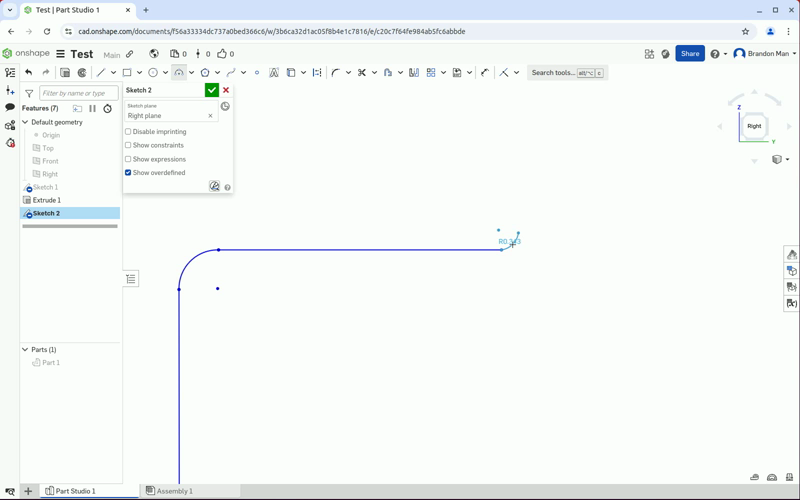
scroll(-6)
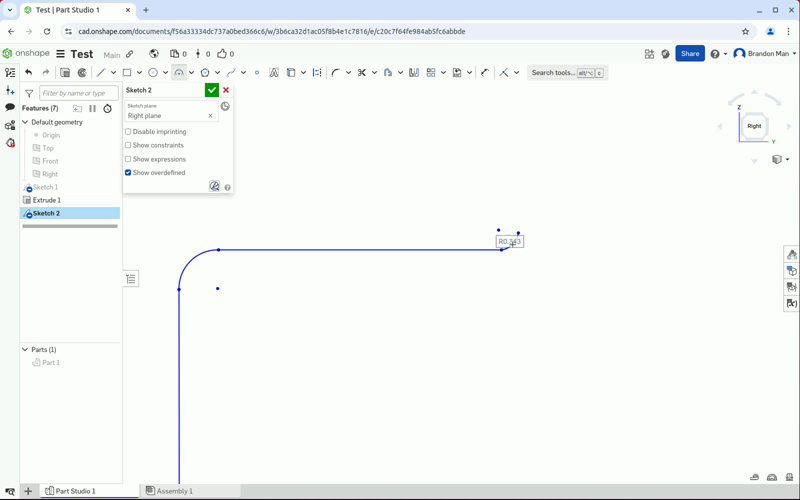
scroll(-6)
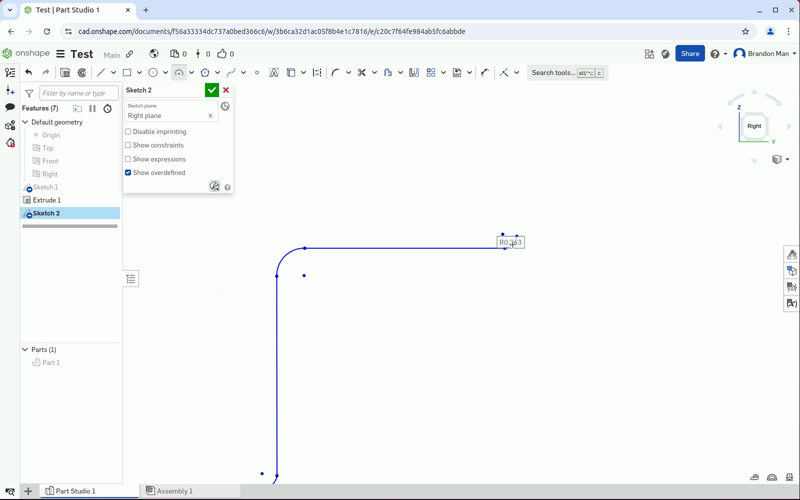
scroll(-6)
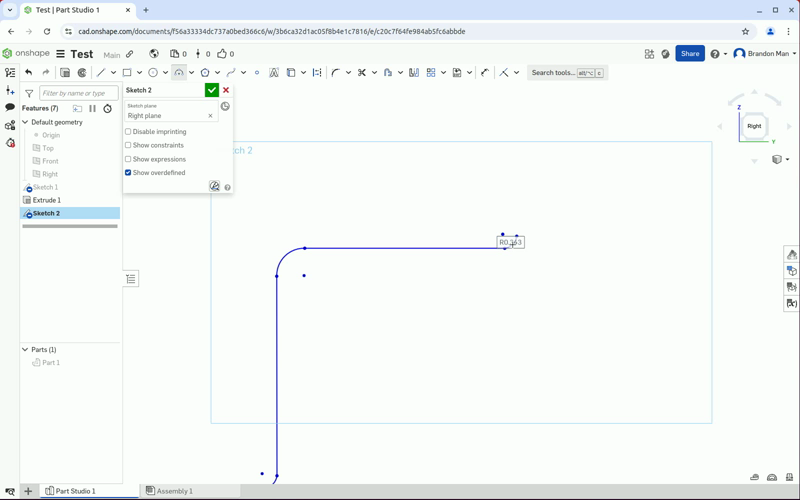
scroll(-6)
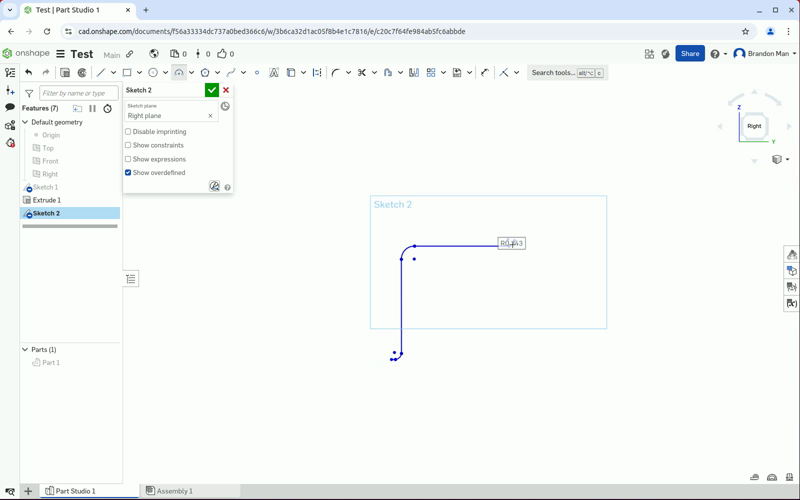
scroll(-6)
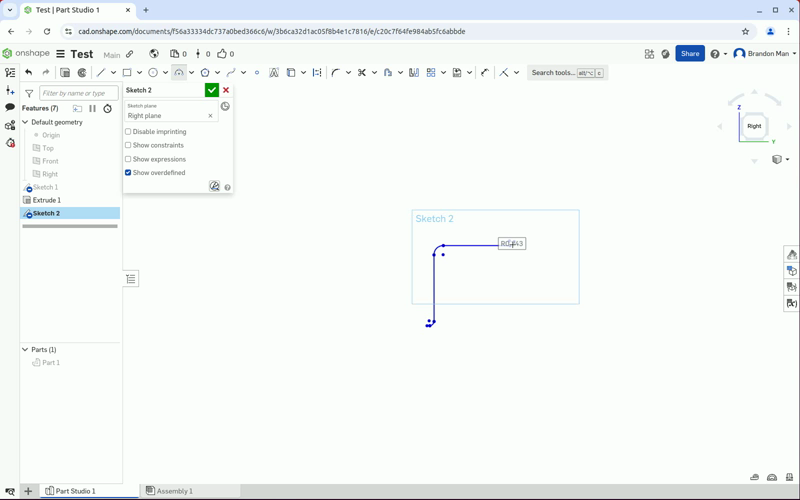
scroll(-6)
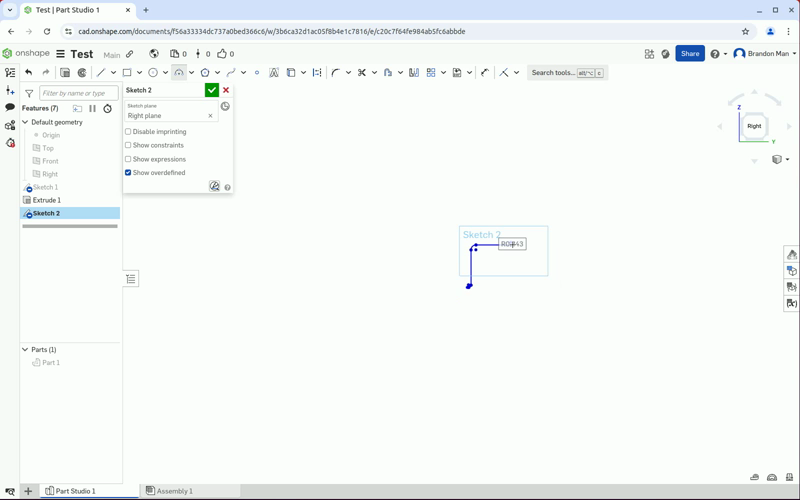
scroll(-6)
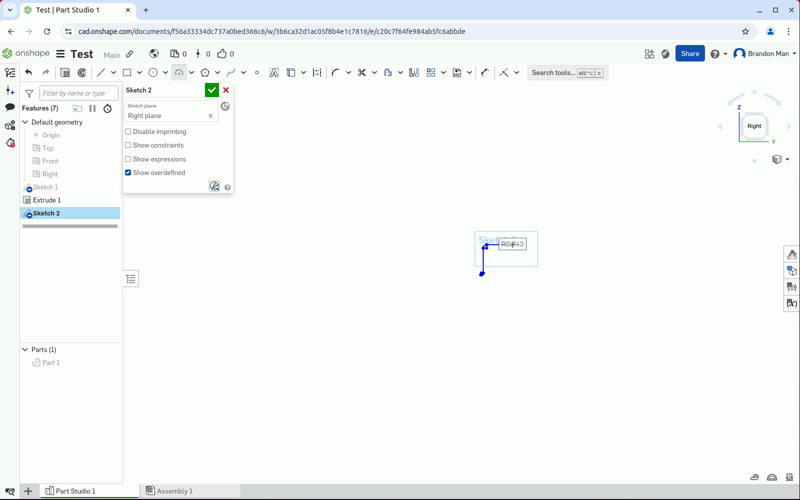
key_up(shift)
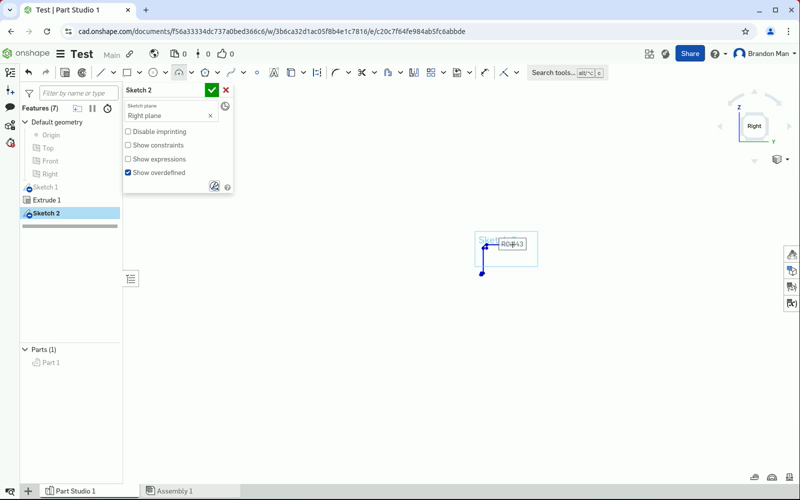
key(esc)
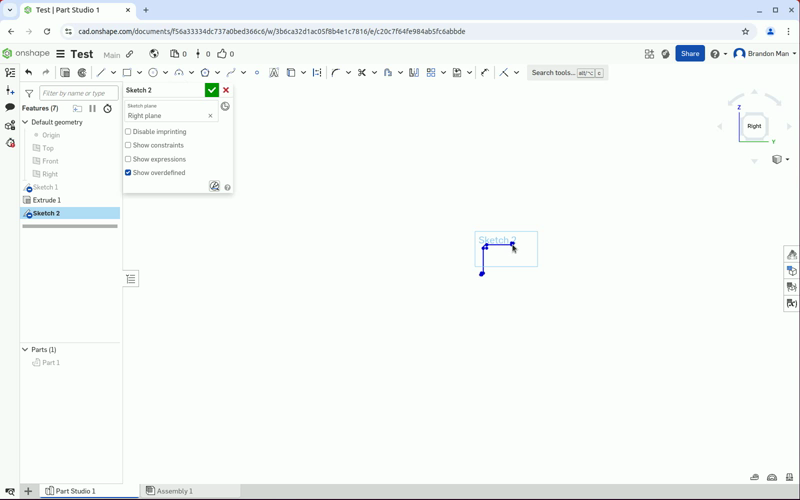
key(l)
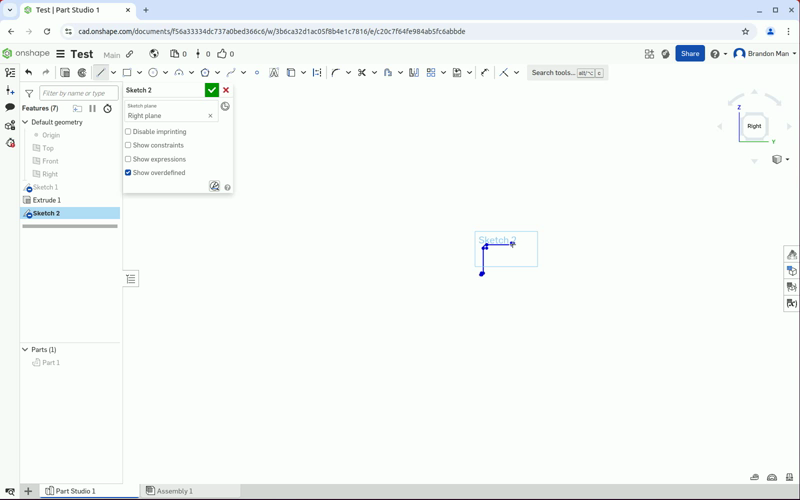
mouse_move(513, 243)
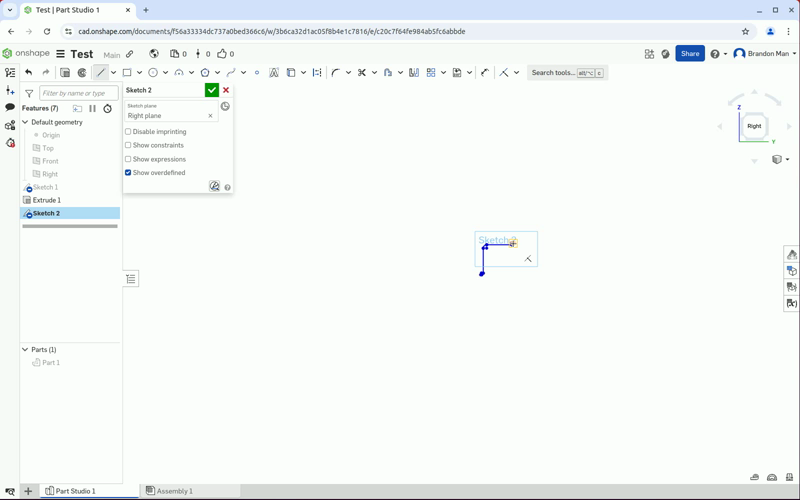
scroll(6)
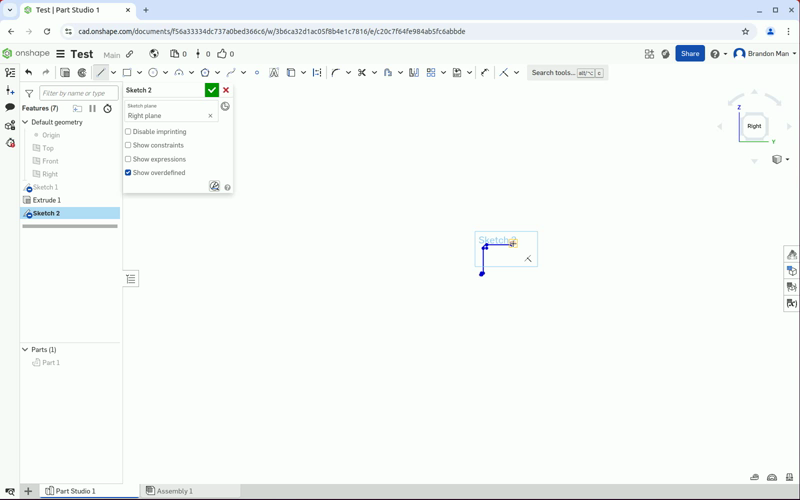
scroll(6)
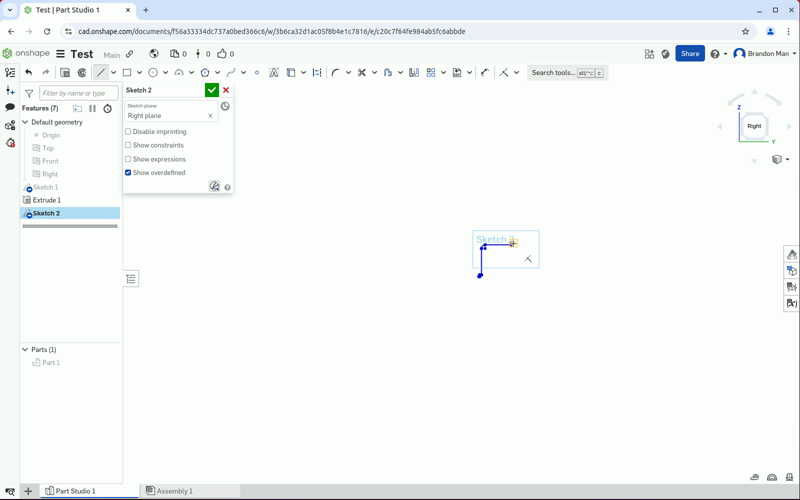
scroll(6)
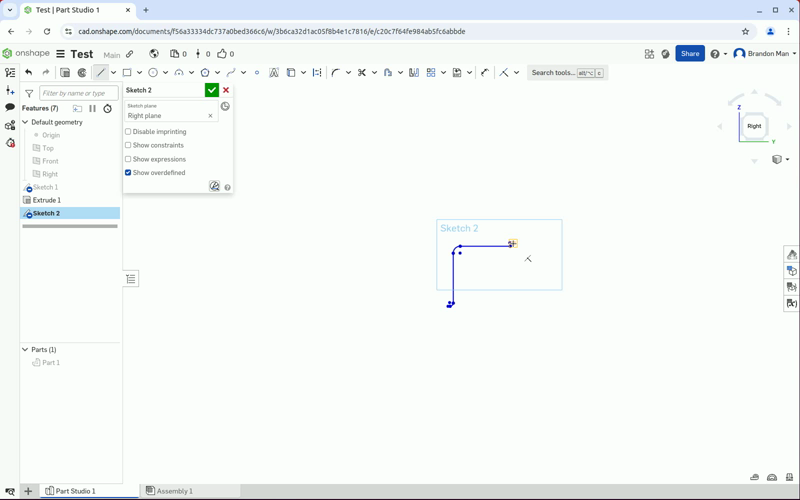
scroll(6)
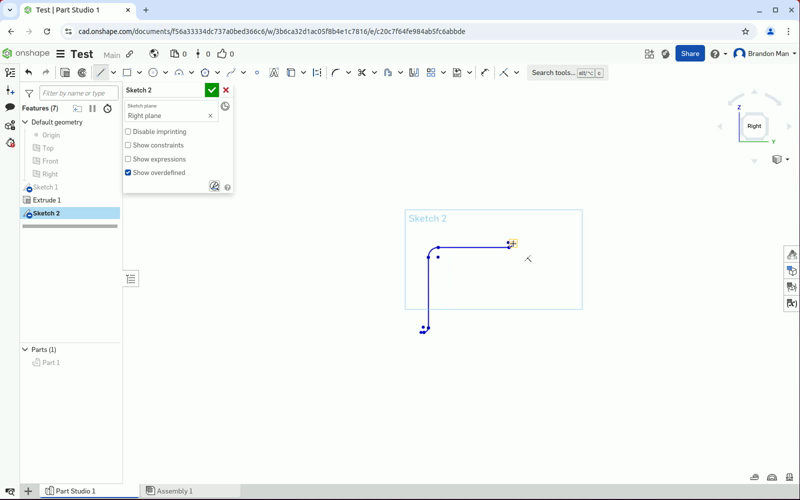
scroll(6)
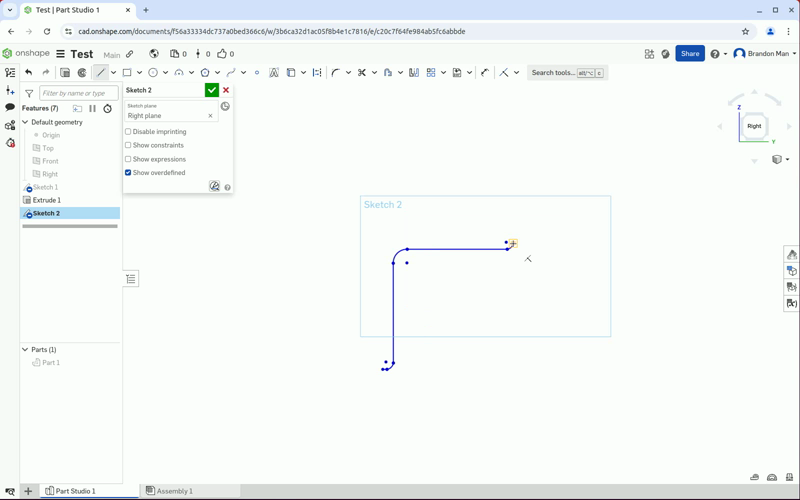
scroll(6)
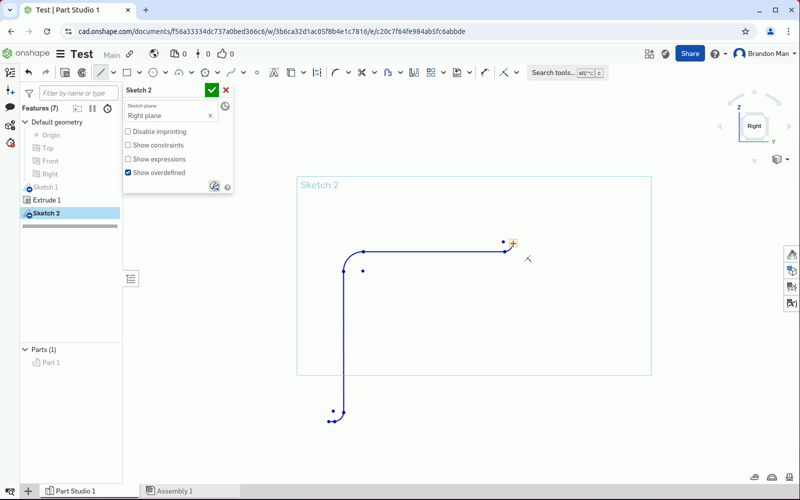
scroll(6)
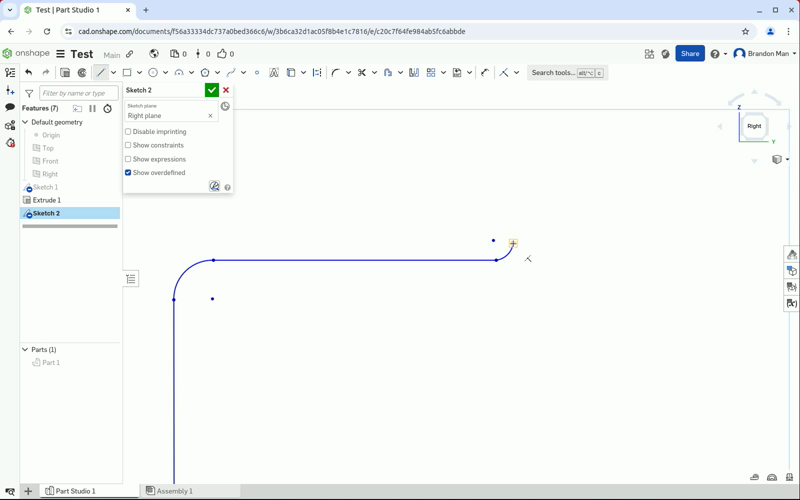
click(513, 243)
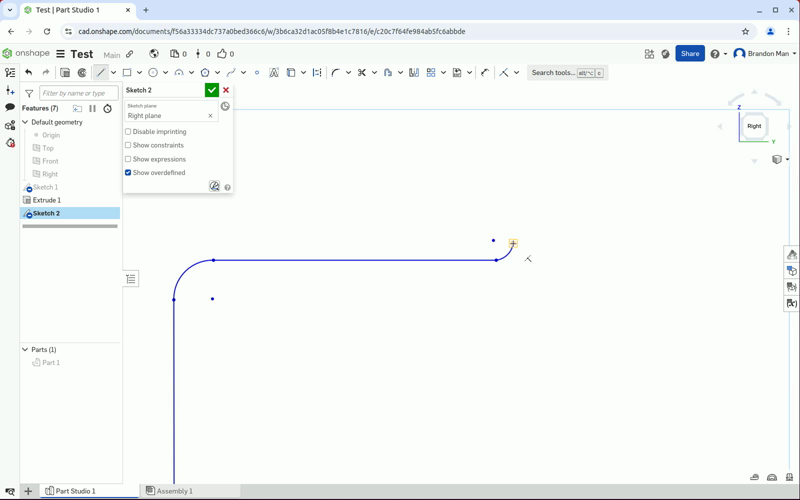
scroll(-6)
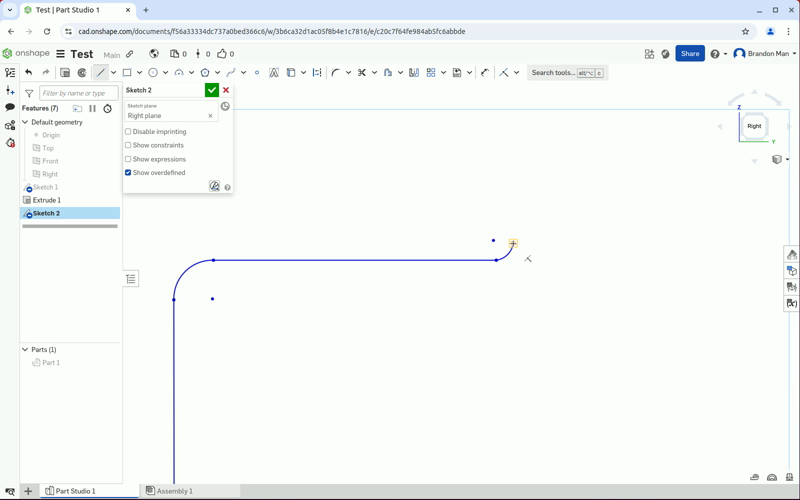
scroll(-6)
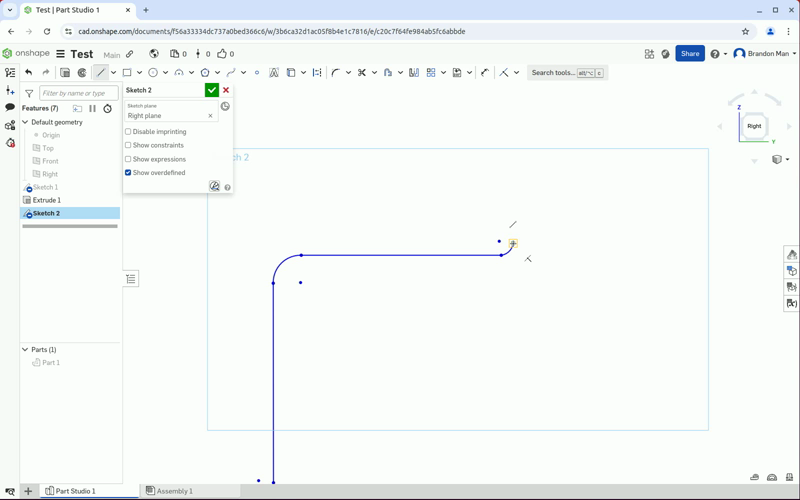
scroll(-6)
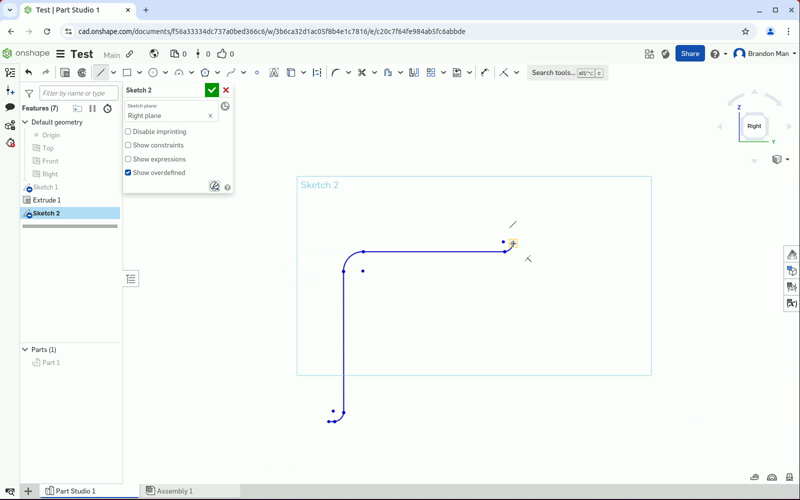
scroll(-6)
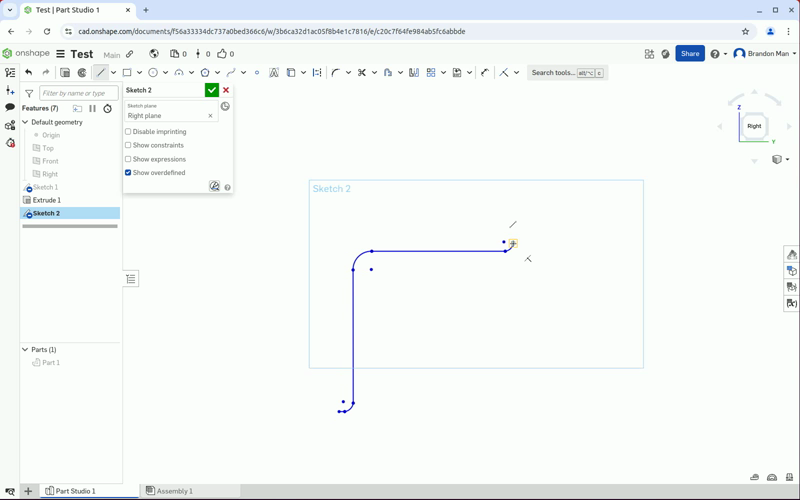
scroll(-6)
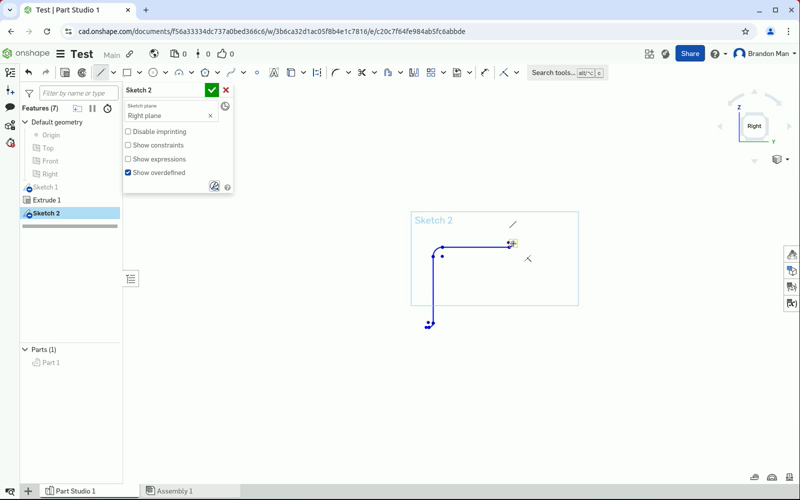
scroll(-6)
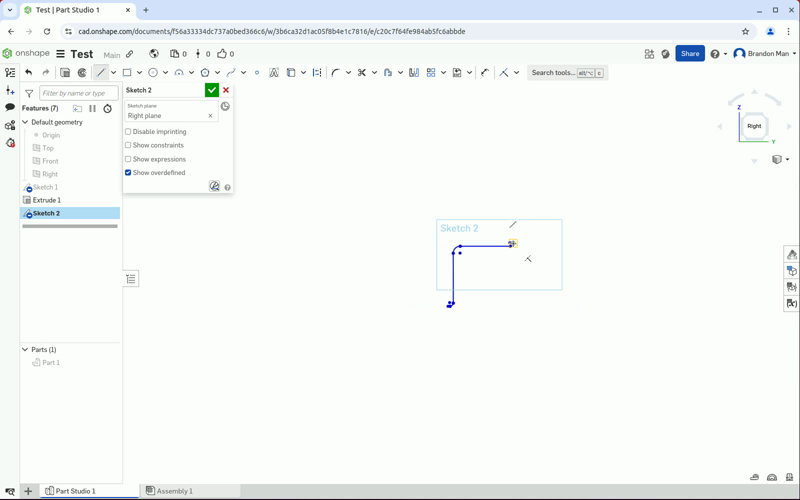
scroll(-6)
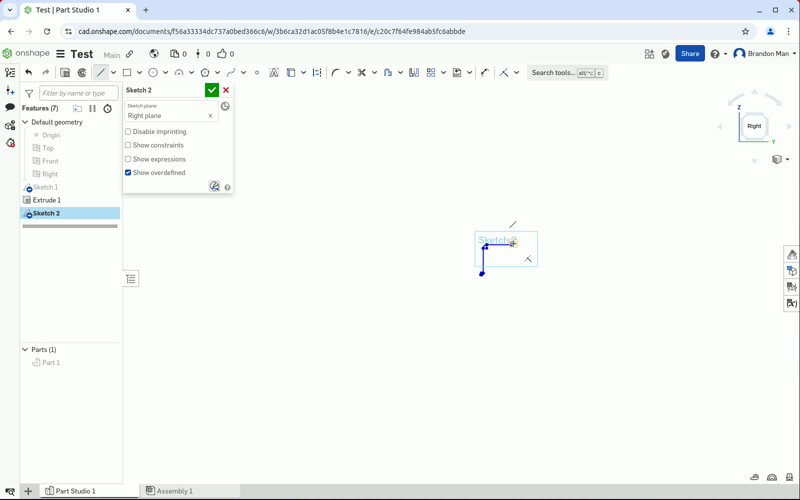
key_down(shift)
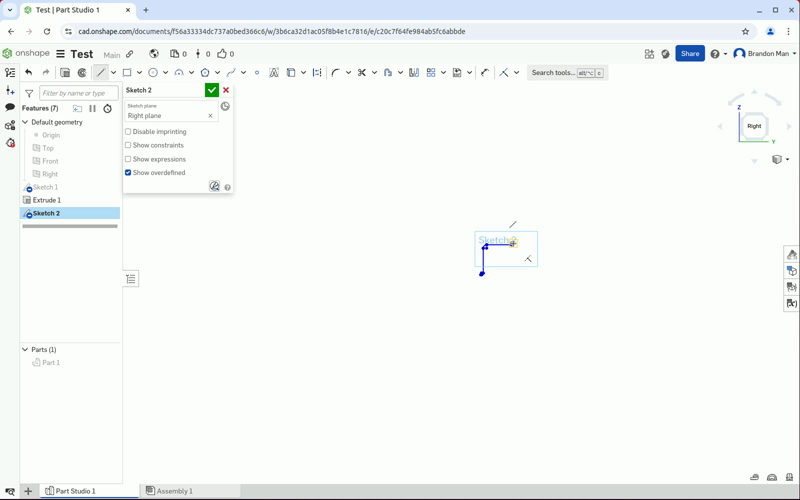
mouse_move(543, 243)
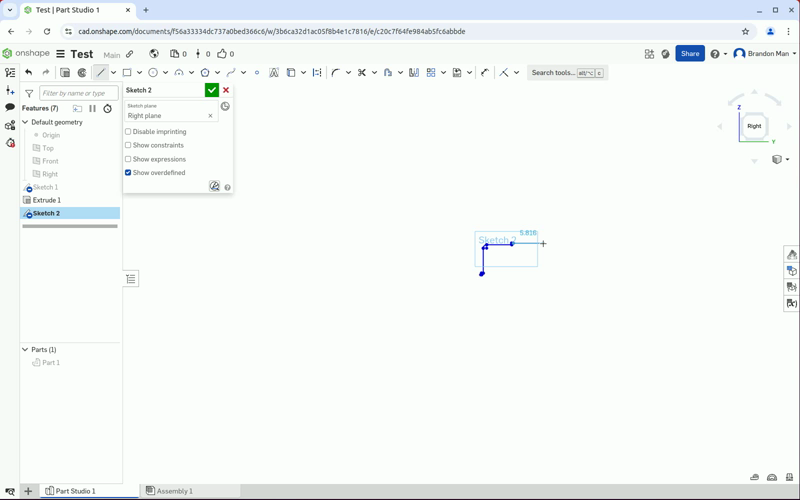
mouse_move(513, 242)
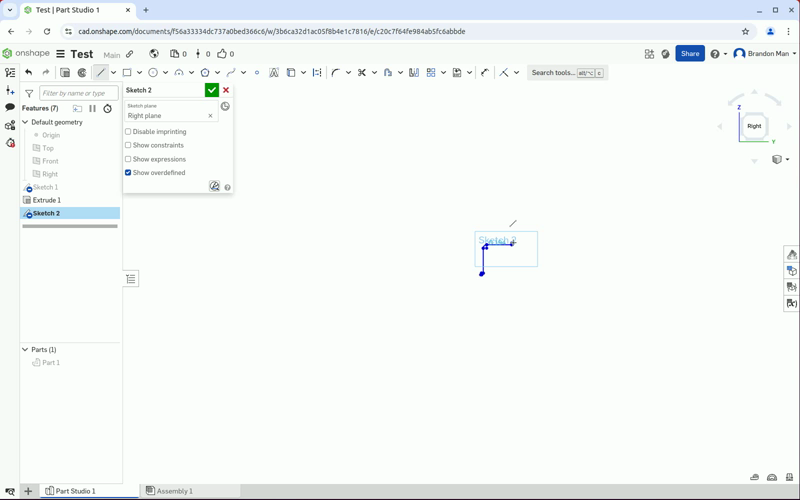
scroll(6)
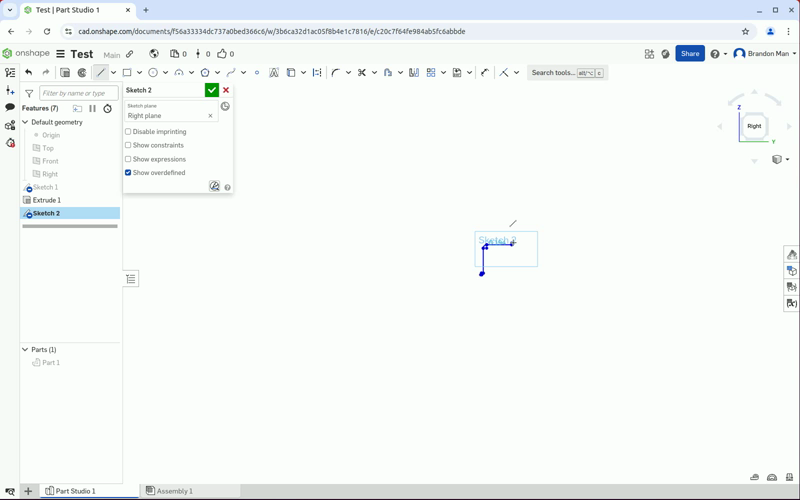
scroll(6)
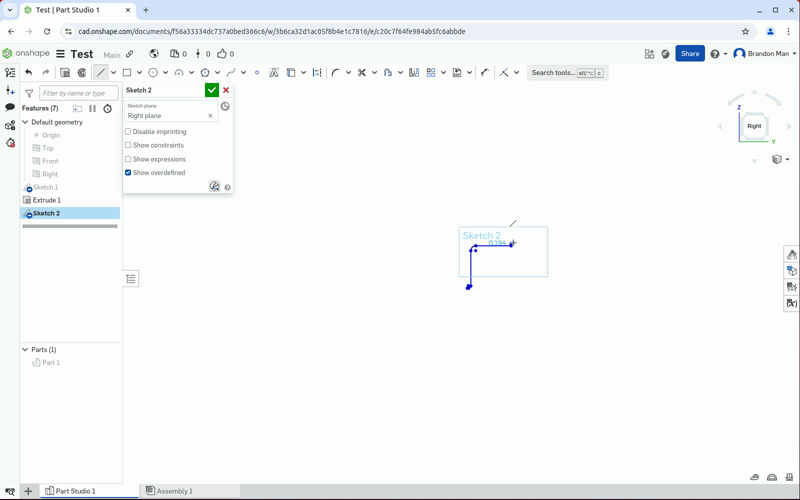
scroll(6)
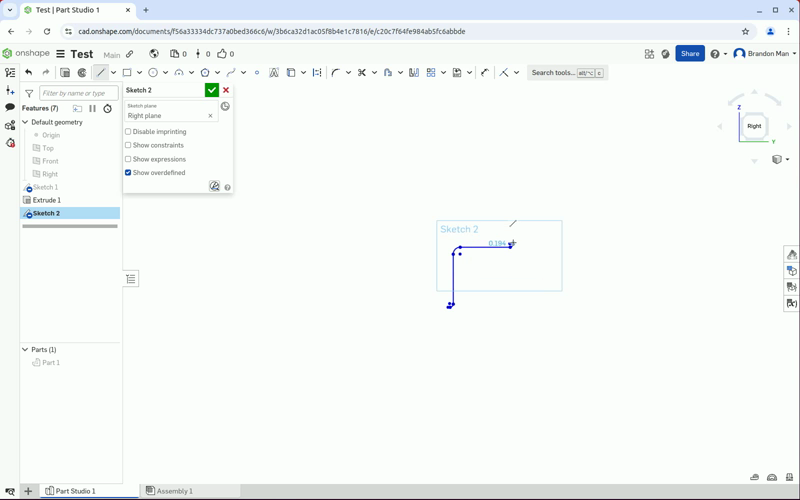
scroll(6)
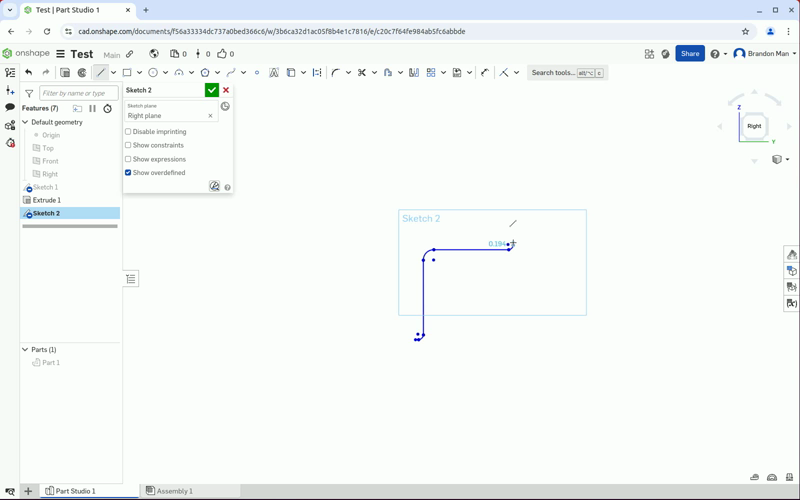
scroll(6)
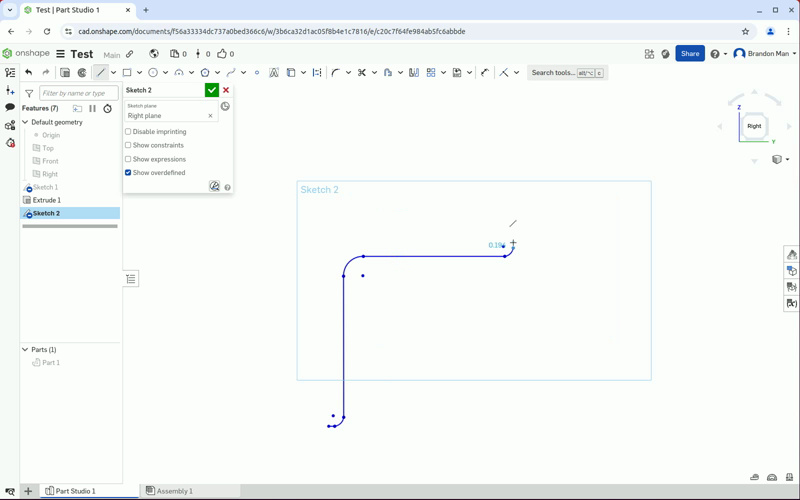
scroll(6)
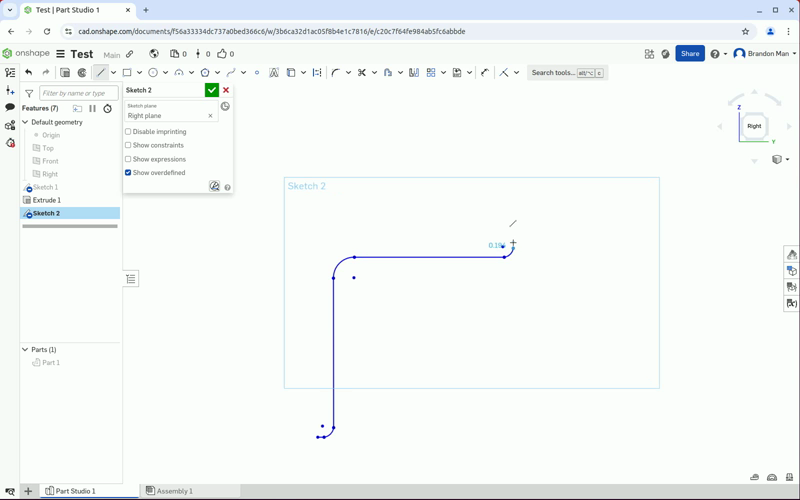
scroll(6)
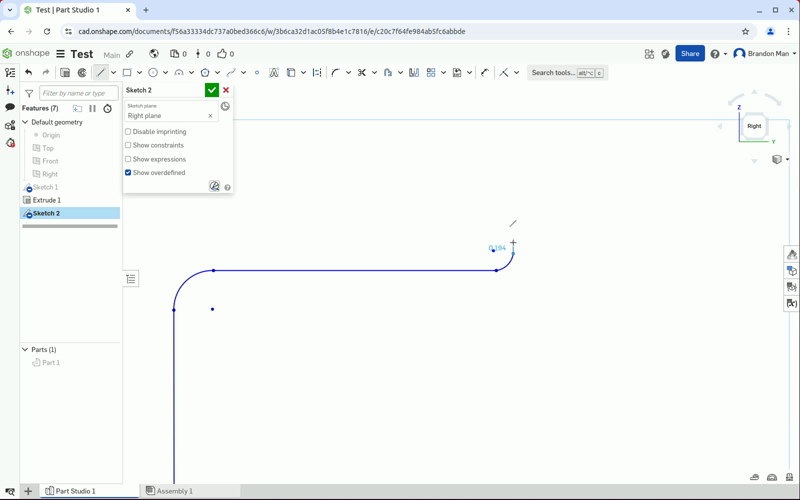
click(513, 242)
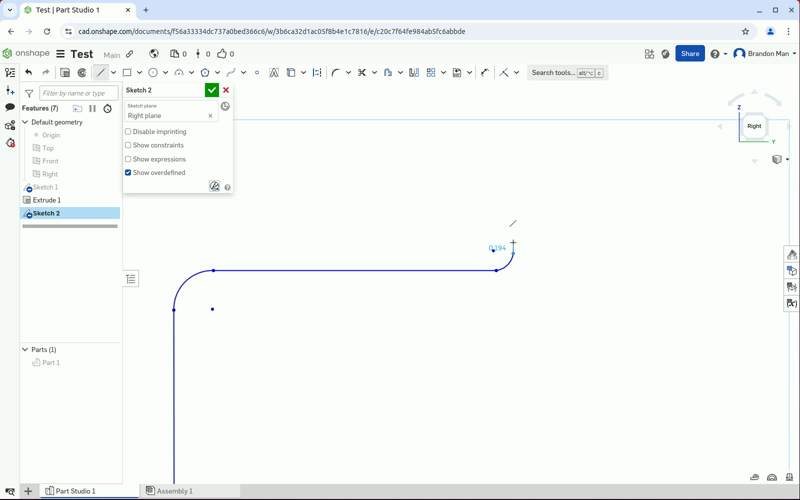
scroll(-6)
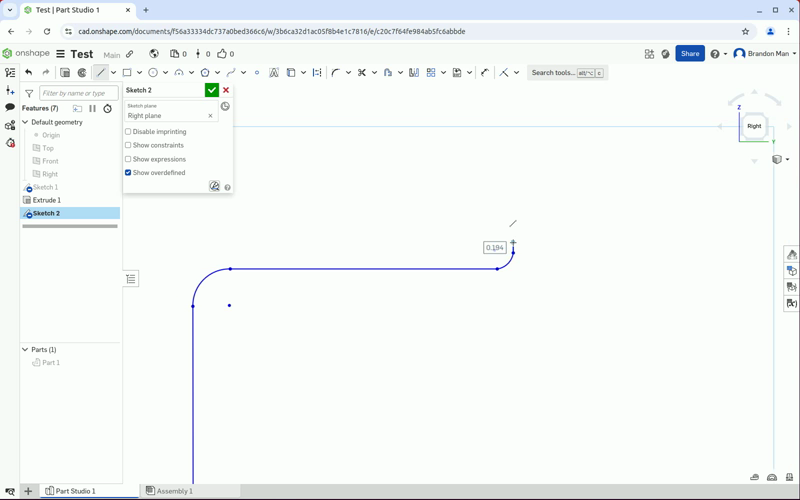
scroll(-6)
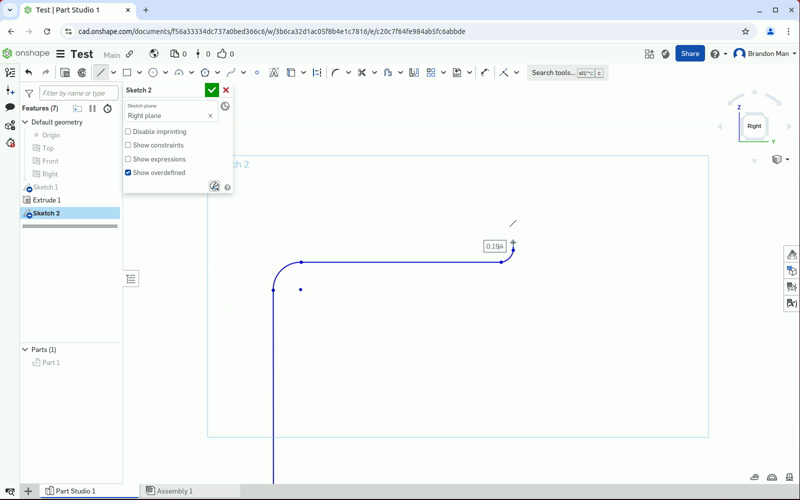
scroll(-6)
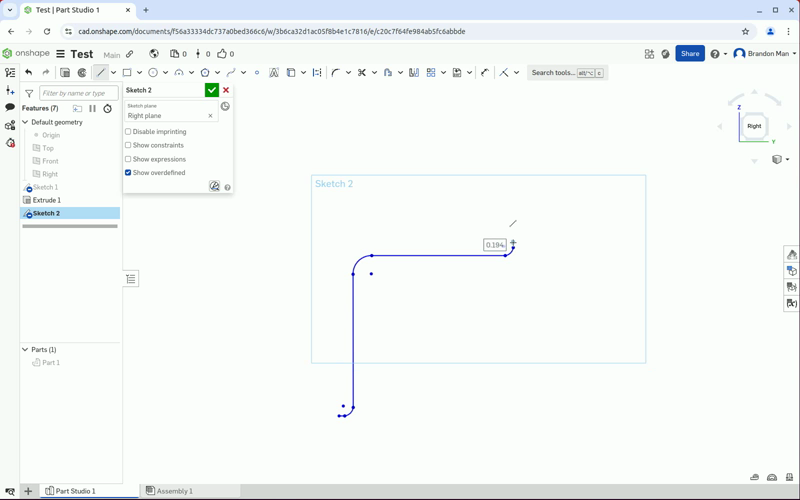
scroll(-6)
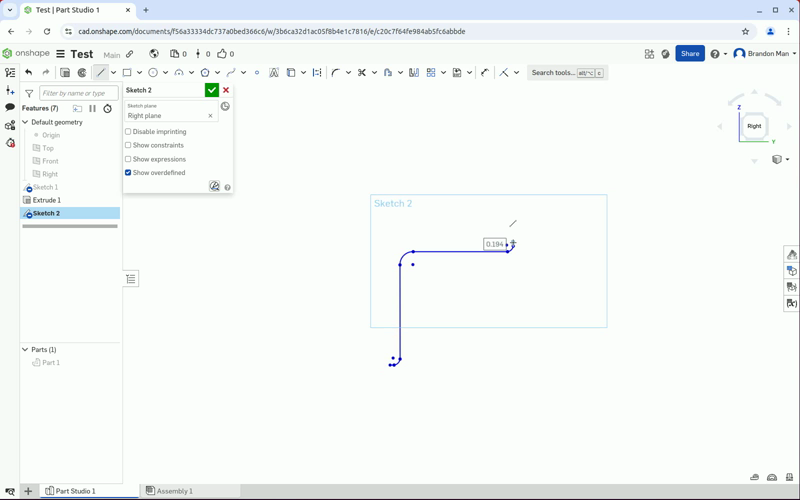
scroll(-6)
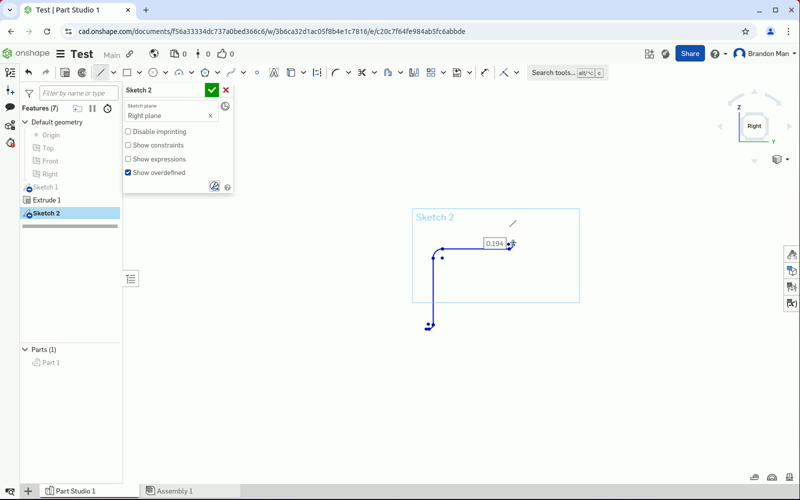
scroll(-6)
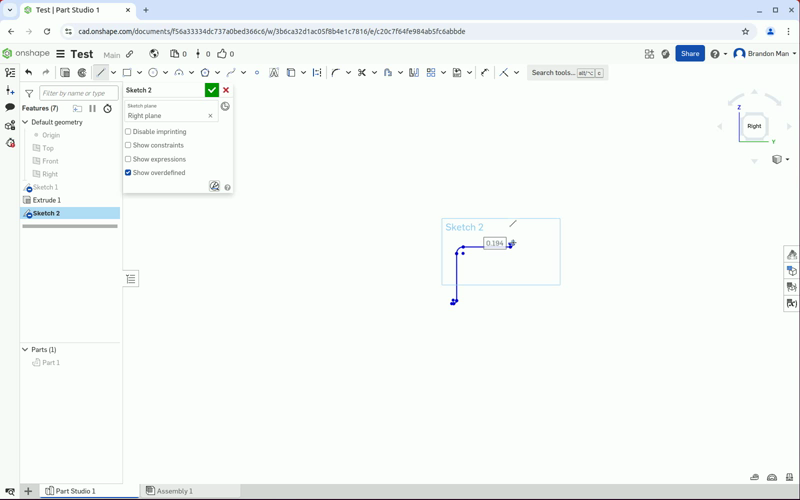
scroll(-6)
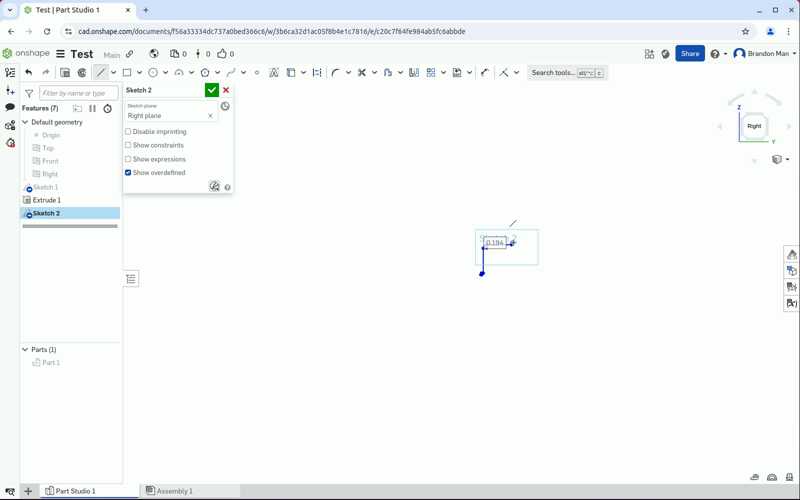
key_up(shift)
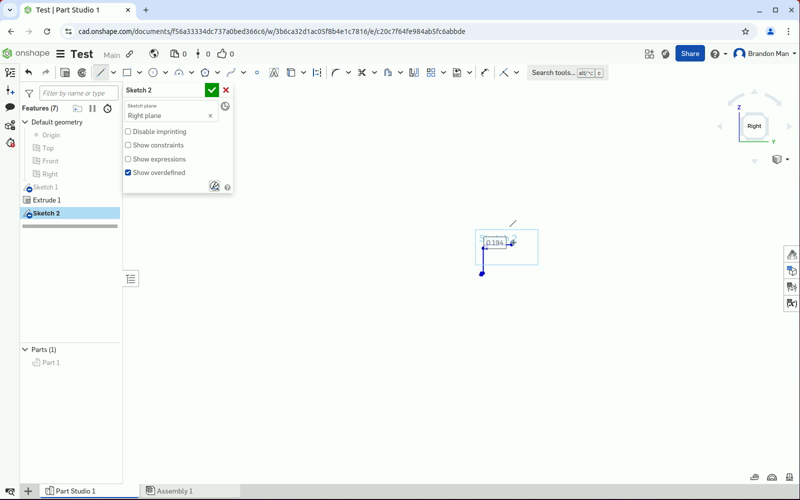
key_down(shift)
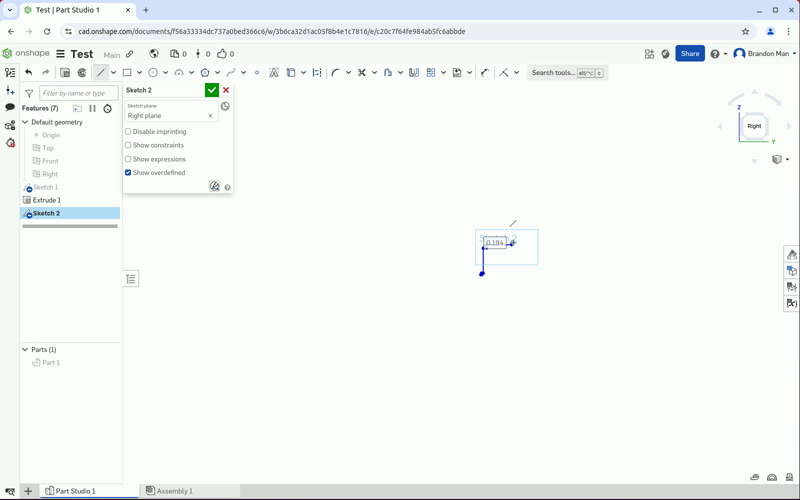
mouse_move(543, 242)
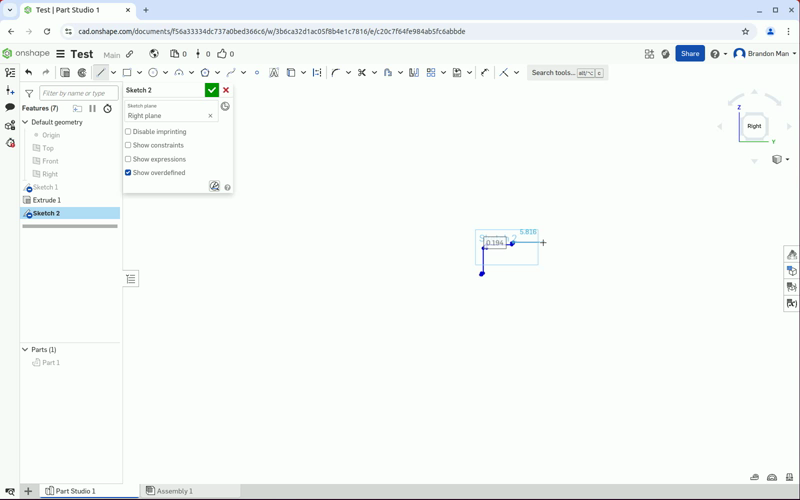
mouse_move(480, 242)
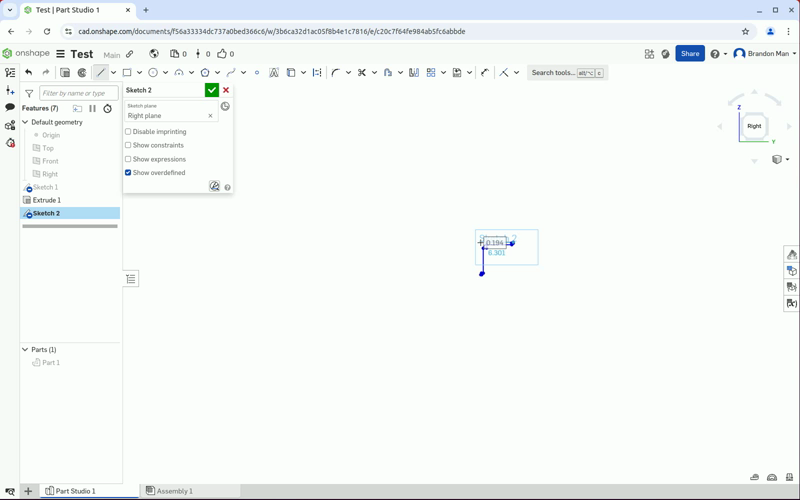
click(480, 242)
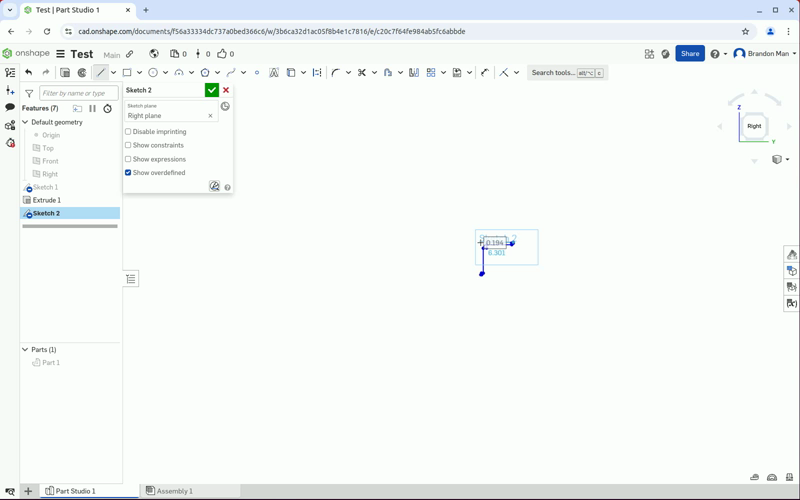
key_up(shift)
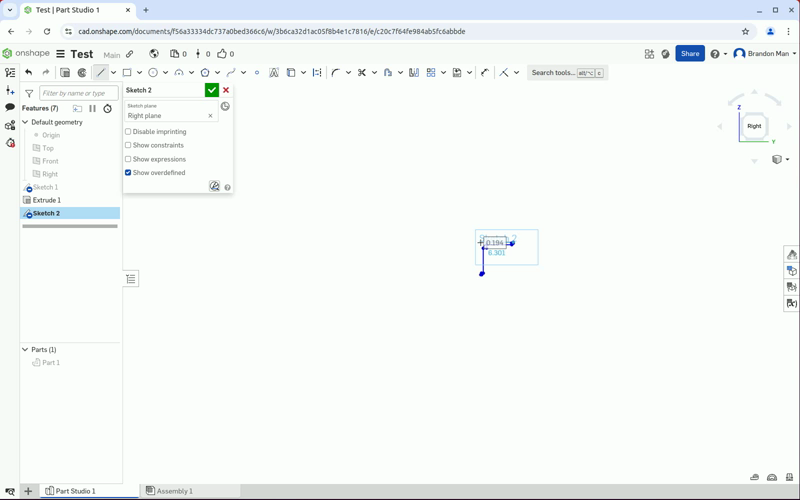
mouse_move(510, 242)
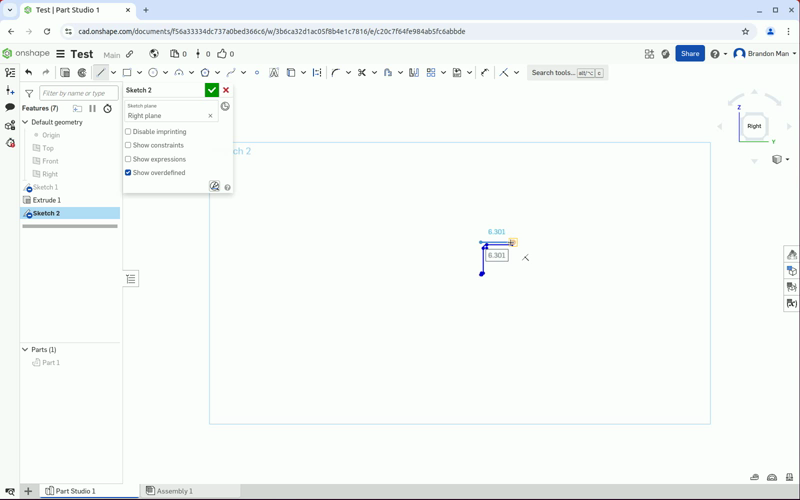
key_down(shift)
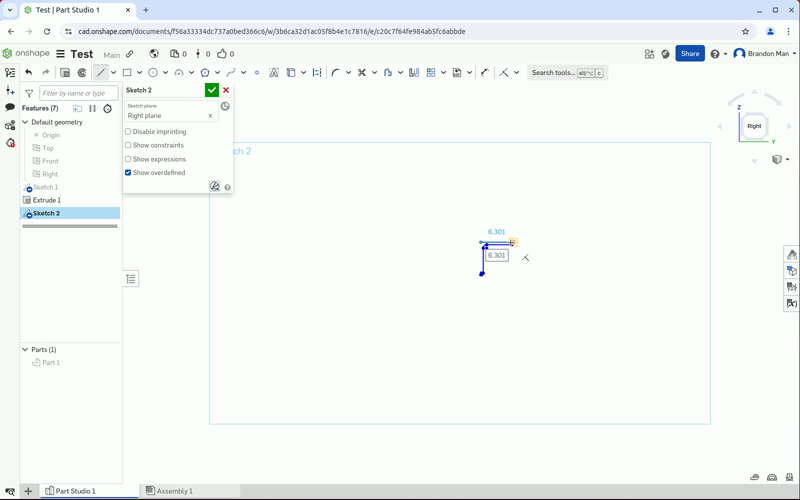
mouse_move(480, 274)
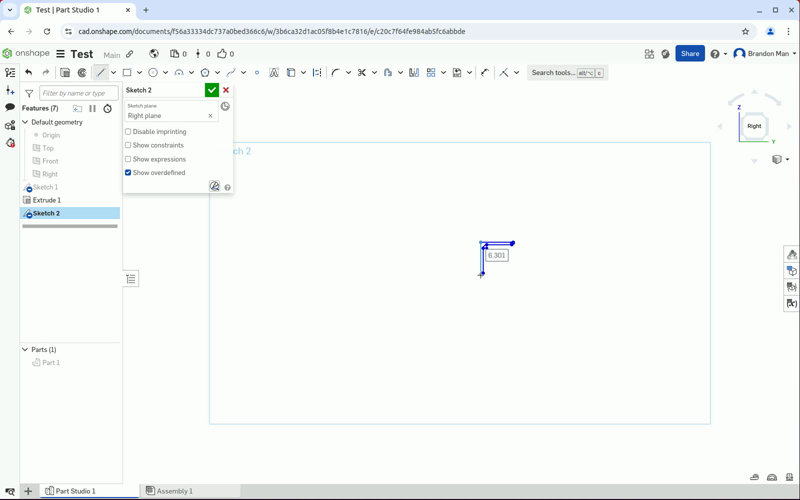
scroll(6)
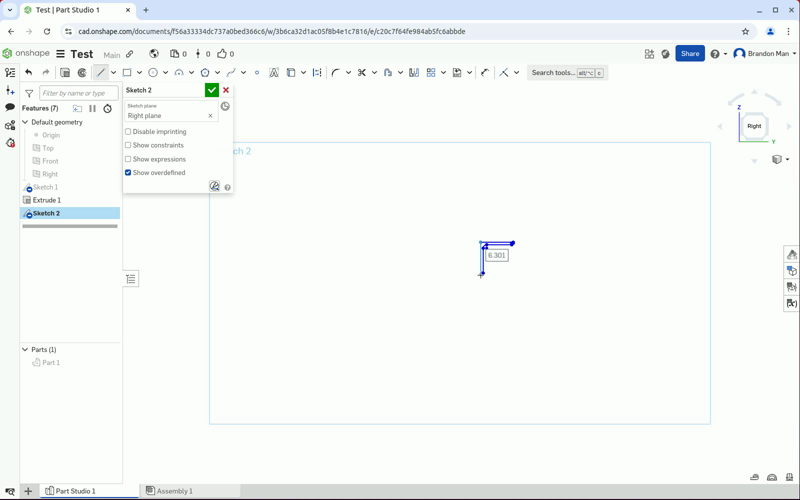
scroll(6)
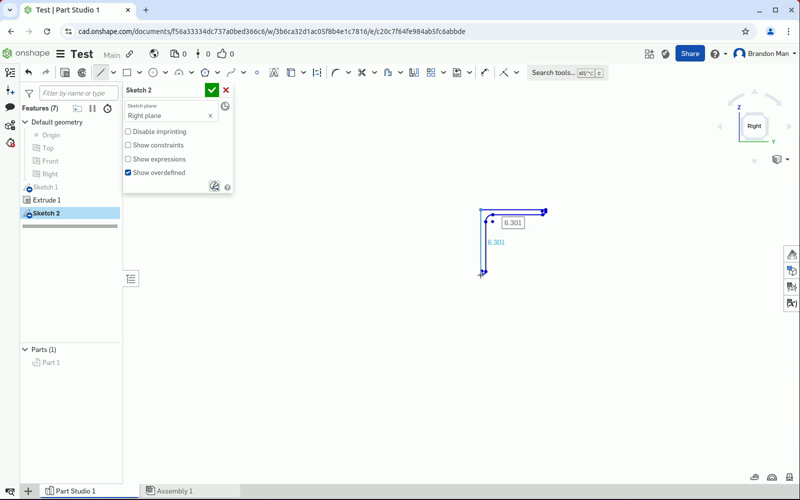
scroll(6)
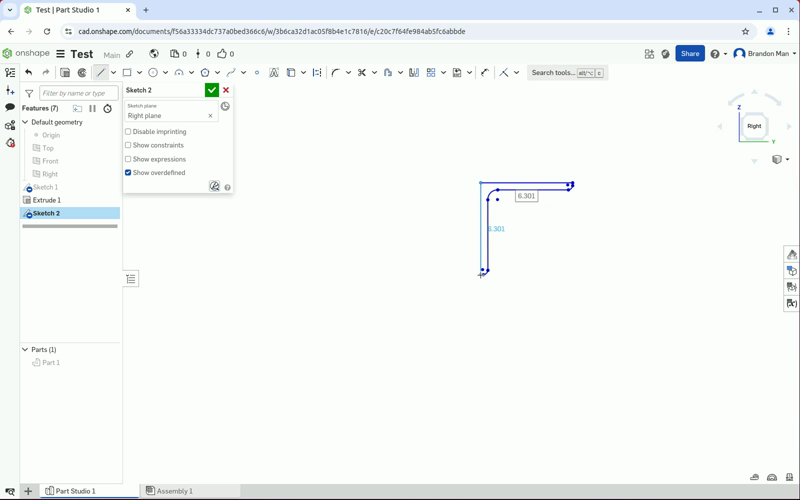
scroll(6)
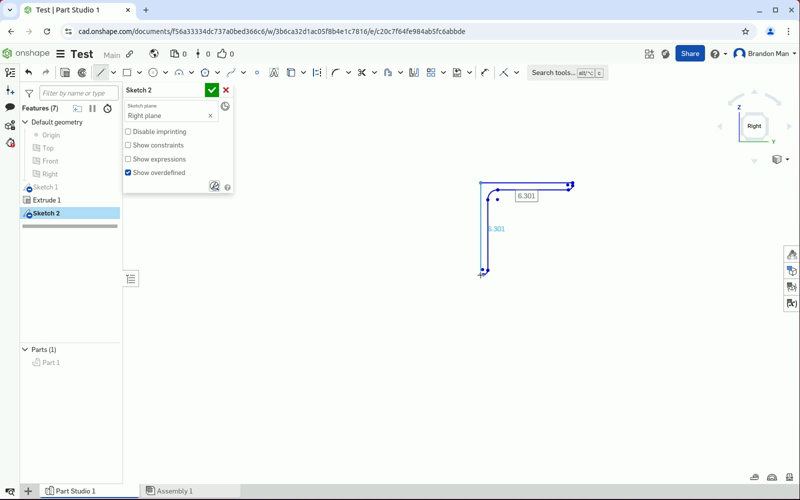
scroll(6)
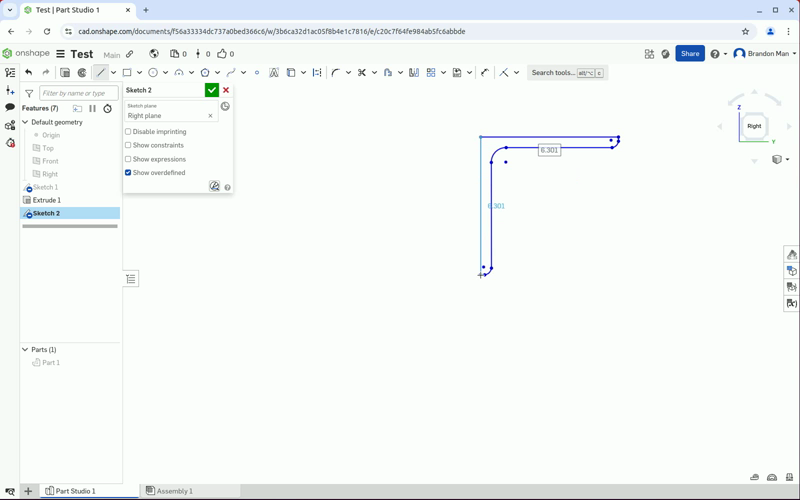
scroll(6)
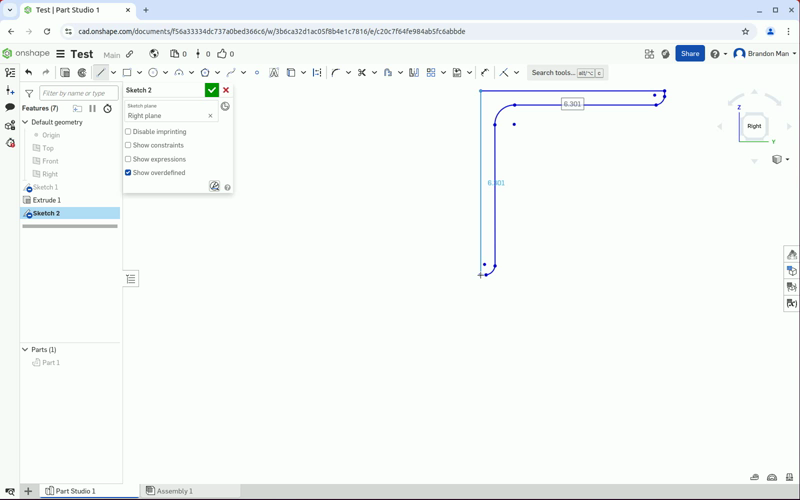
scroll(6)
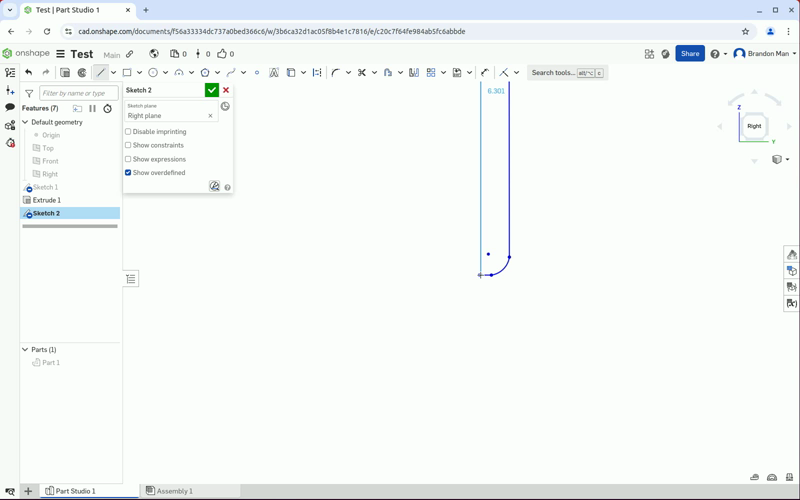
key_up(shift)
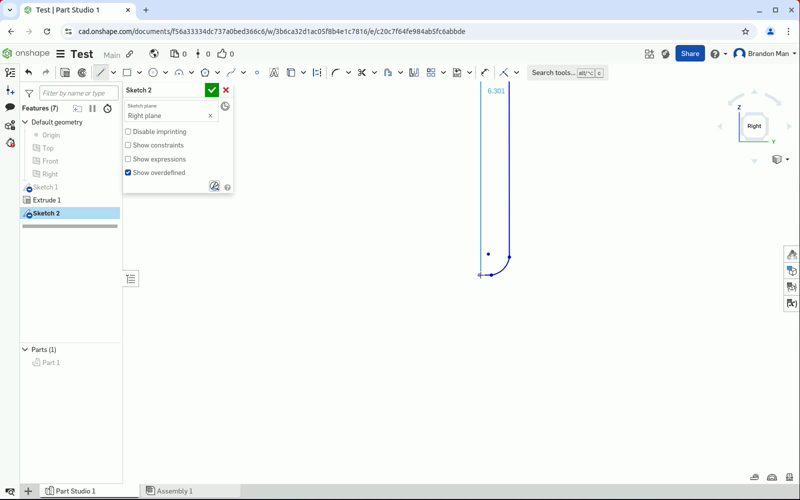
click(480, 274)
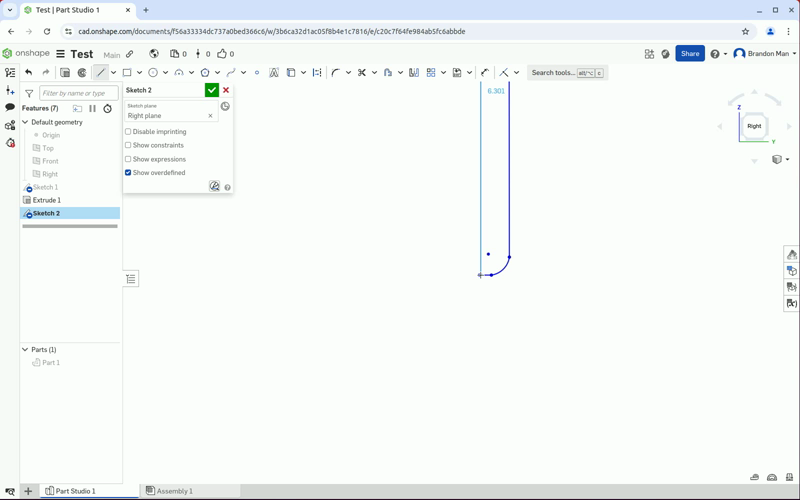
scroll(-6)
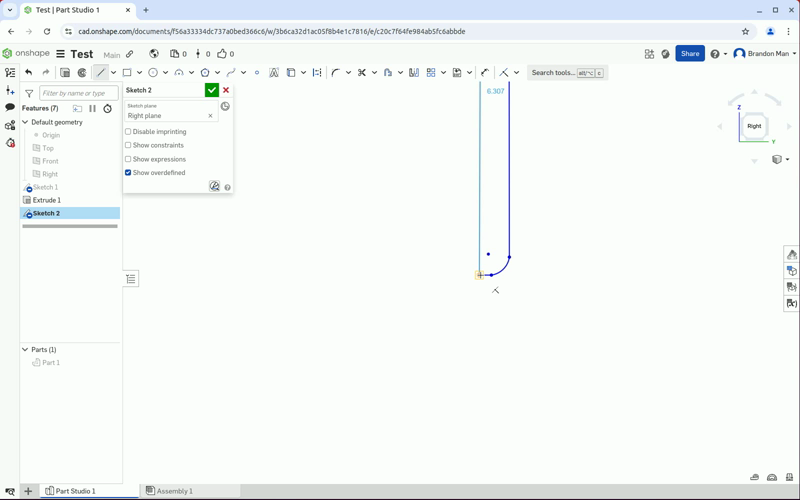
scroll(-6)
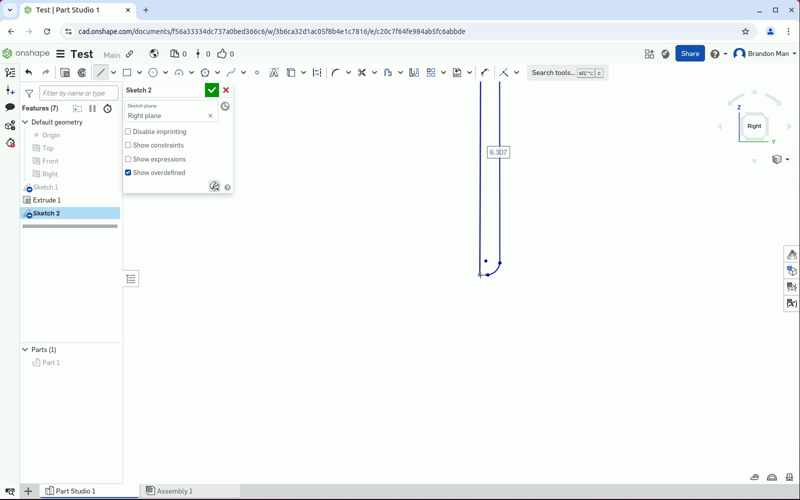
scroll(-6)
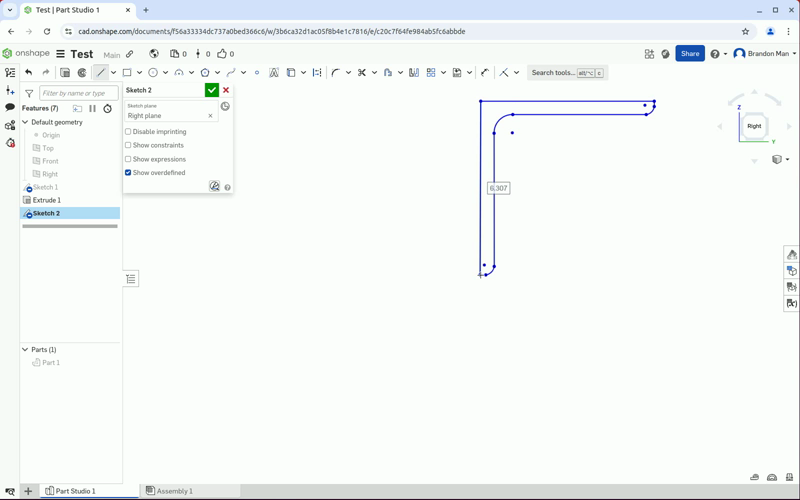
scroll(-6)
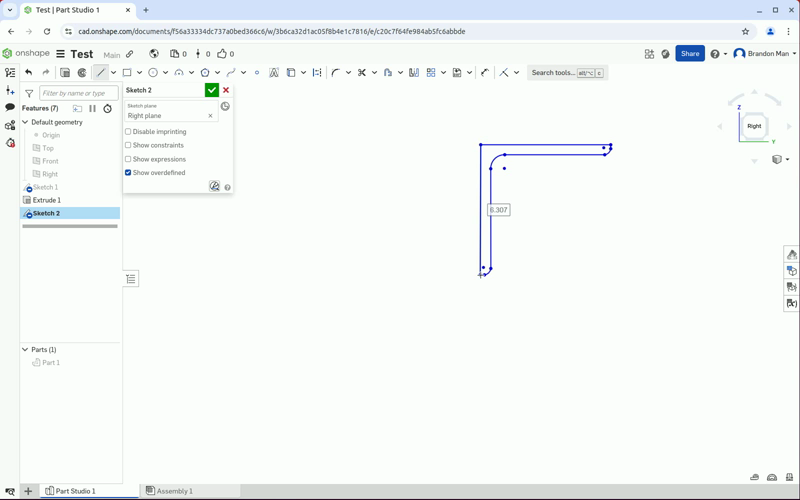
scroll(-6)
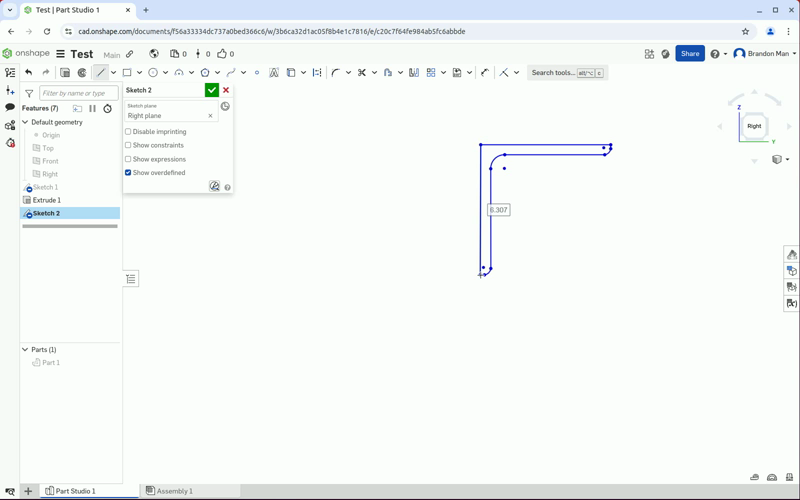
scroll(-6)
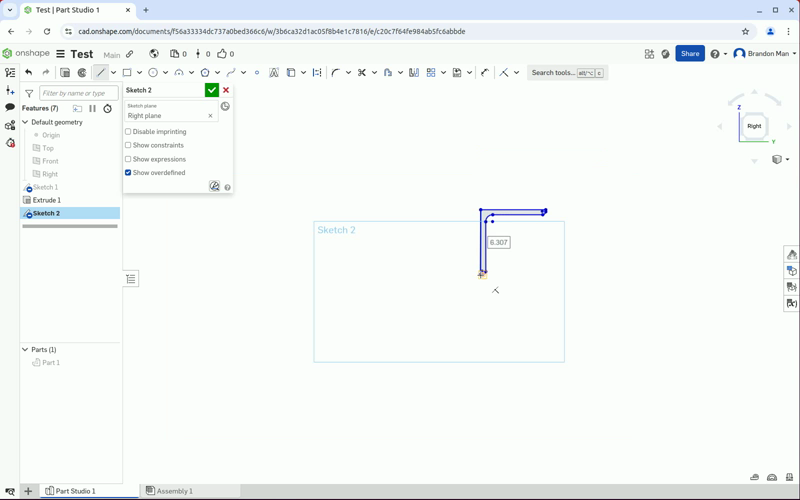
scroll(-6)
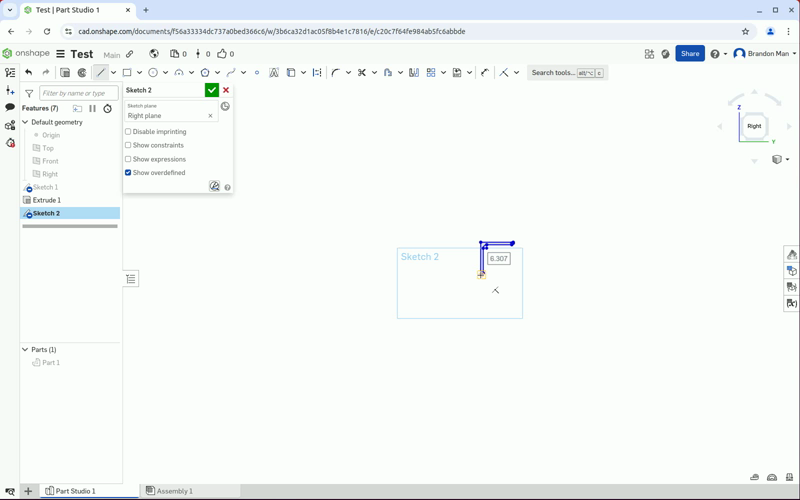
key(esc)
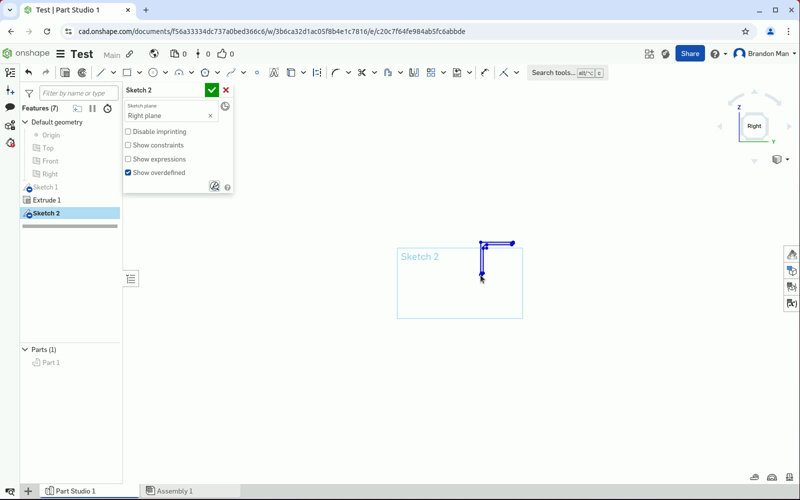
mouse_move(481, 254)
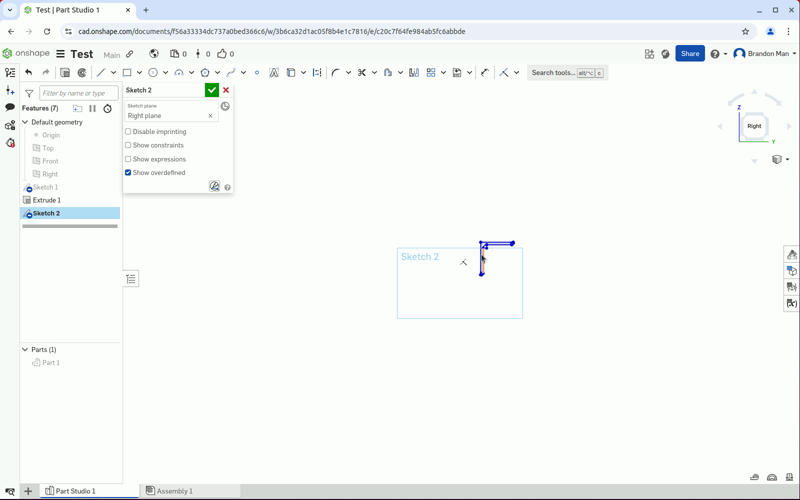
scroll(6)
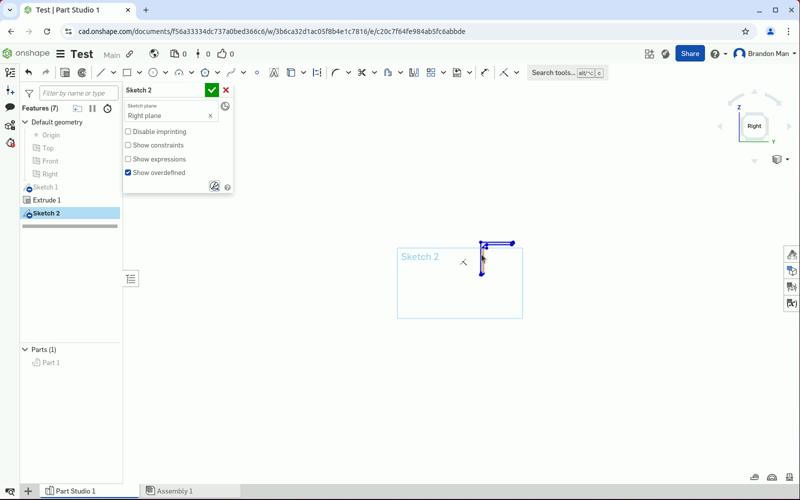
scroll(6)
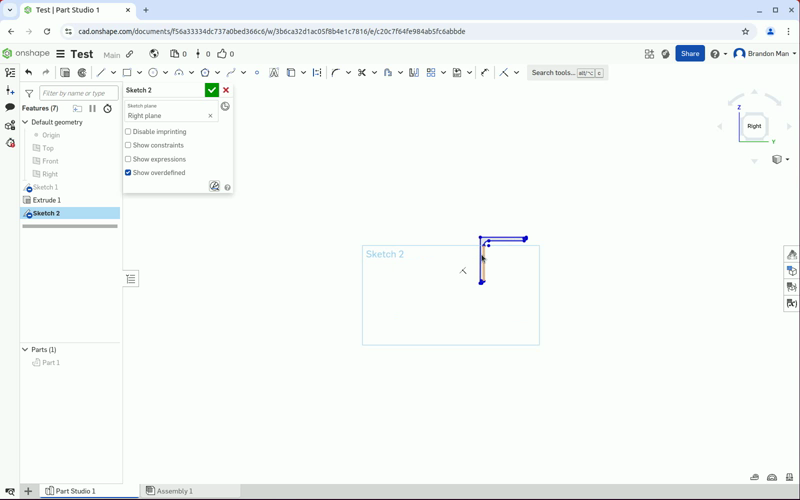
scroll(6)
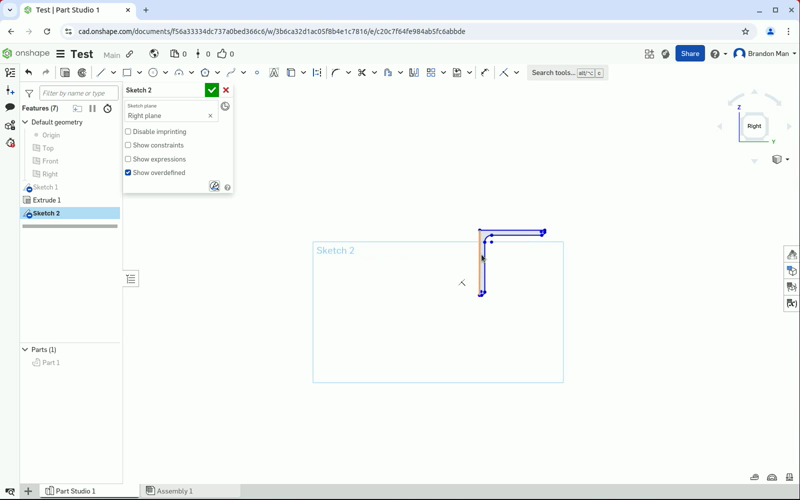
scroll(6)
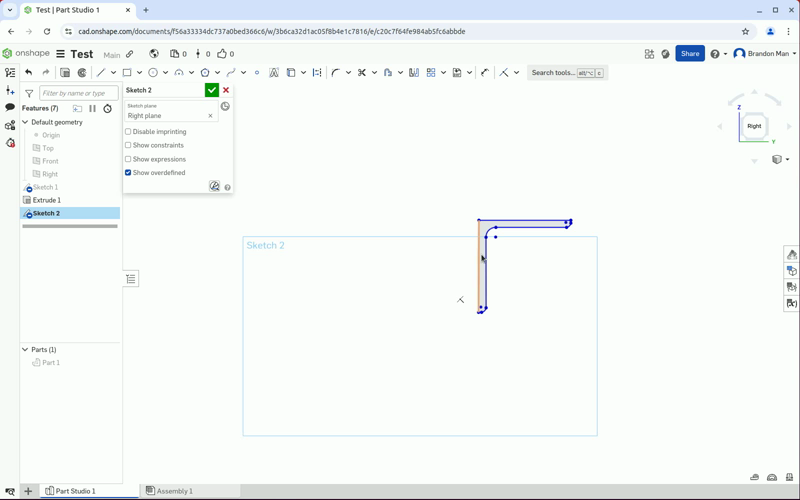
scroll(6)
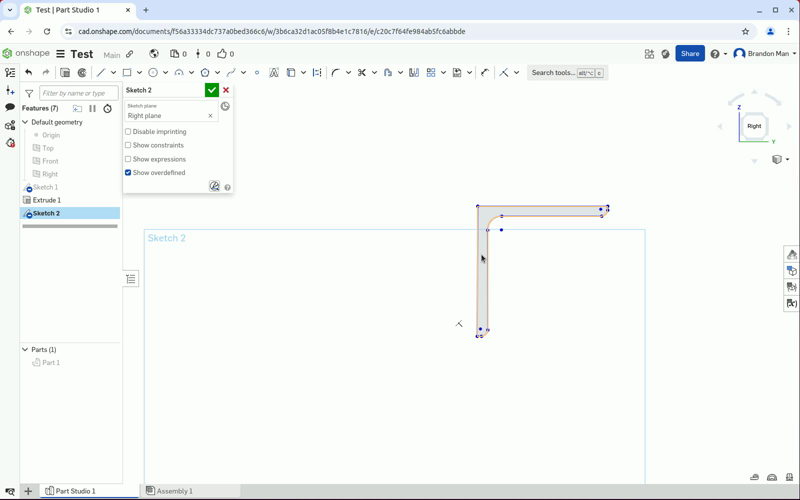
scroll(6)
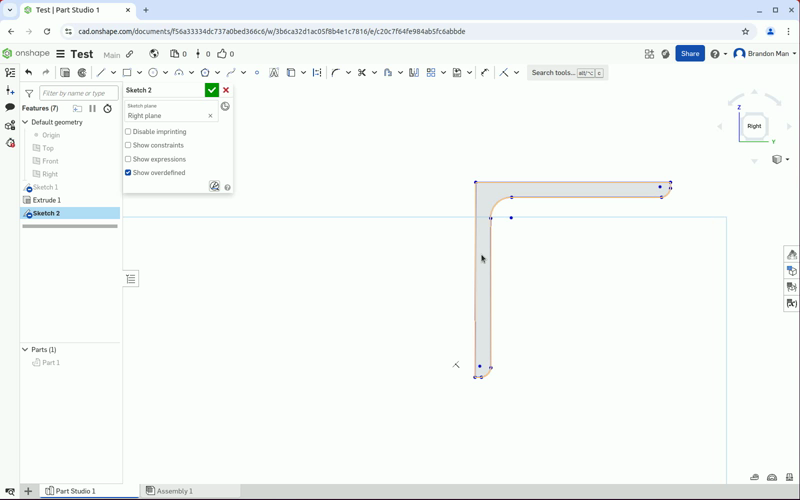
scroll(6)
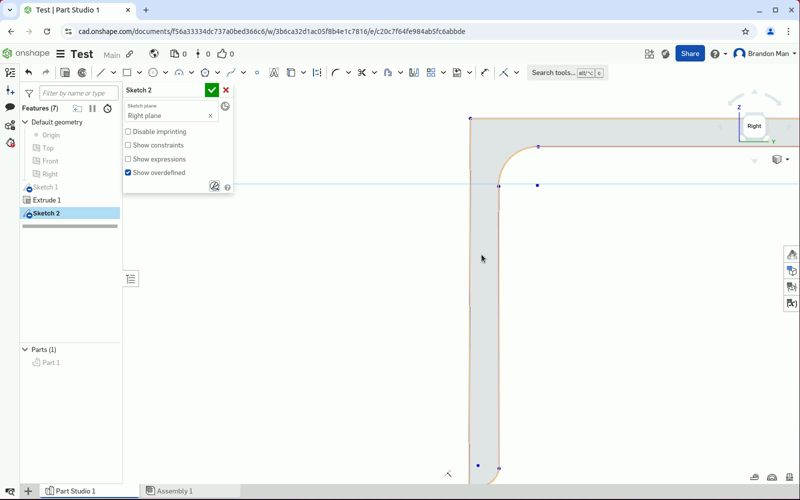
click(481, 254)
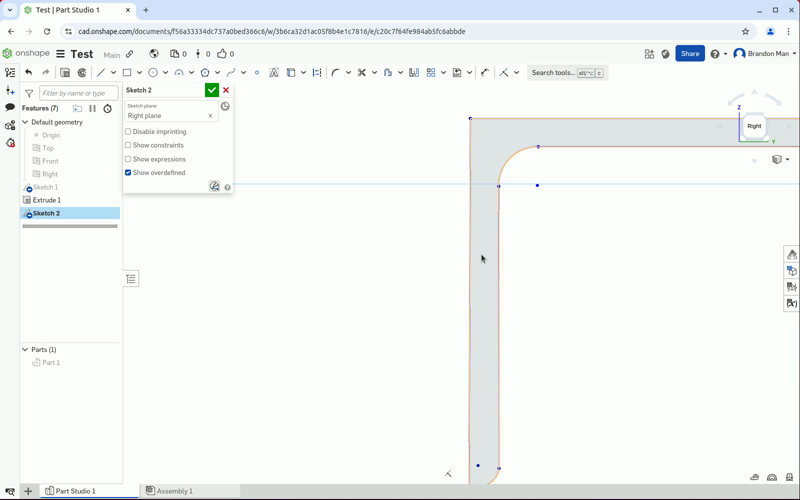
scroll(-6)
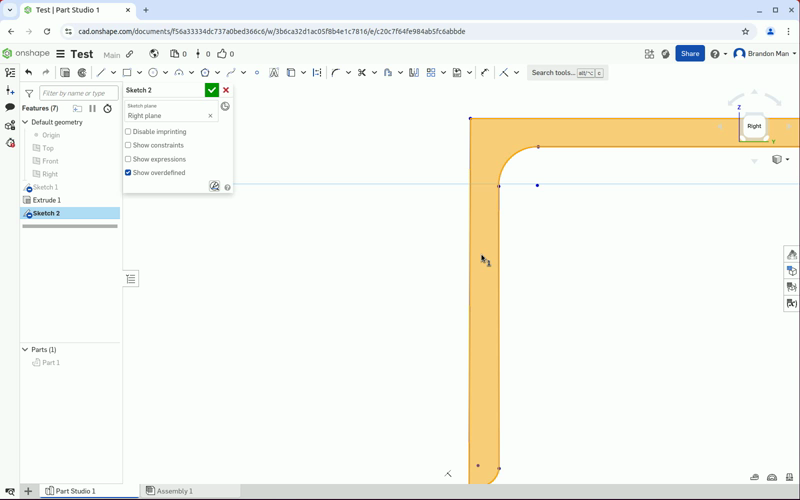
scroll(-6)
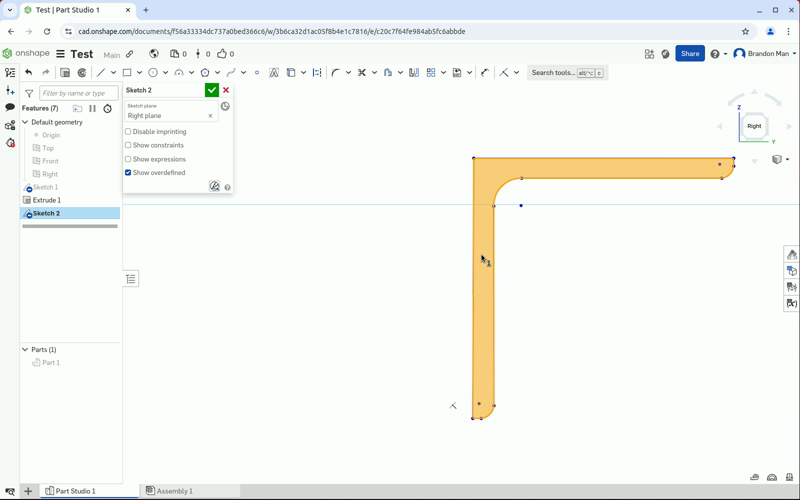
scroll(-6)
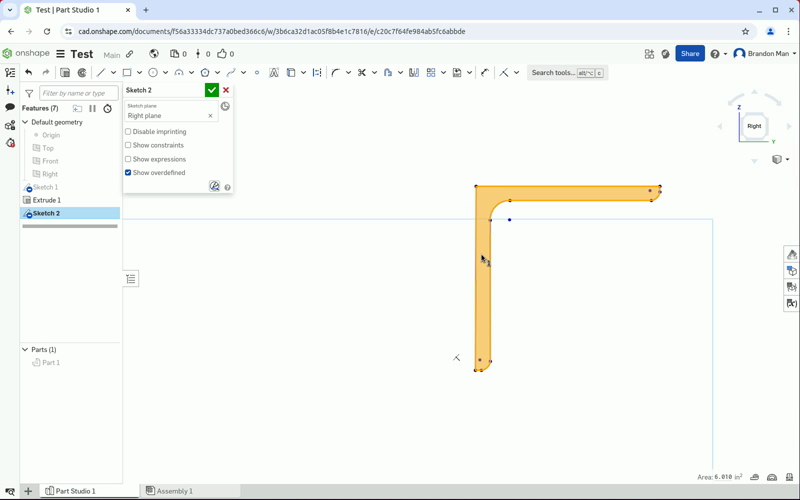
scroll(-6)
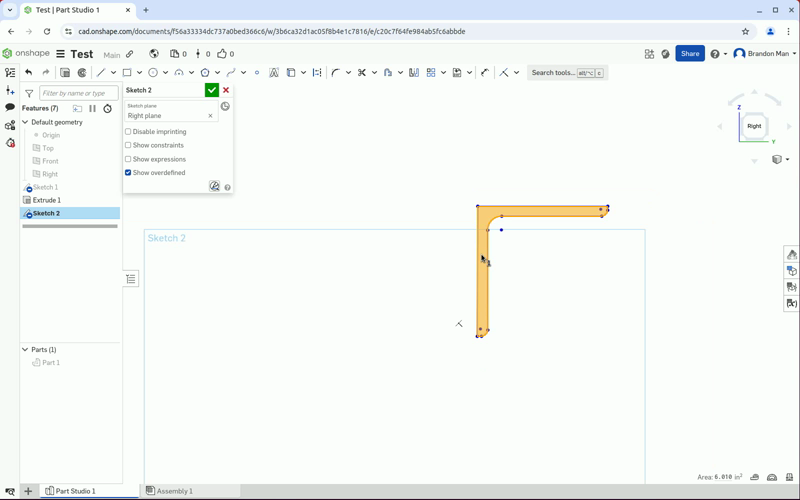
scroll(-6)
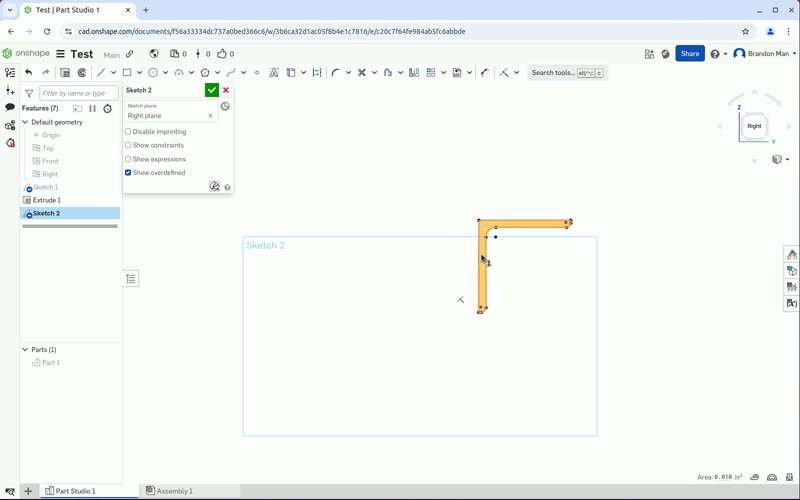
scroll(-6)
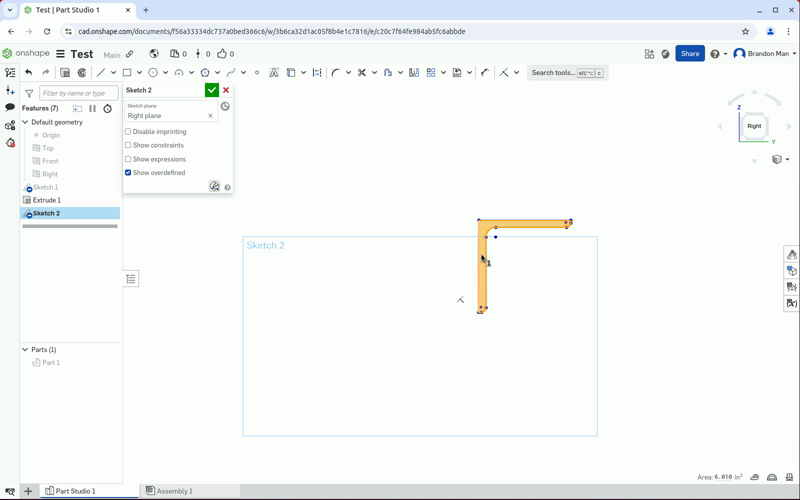
scroll(-6)
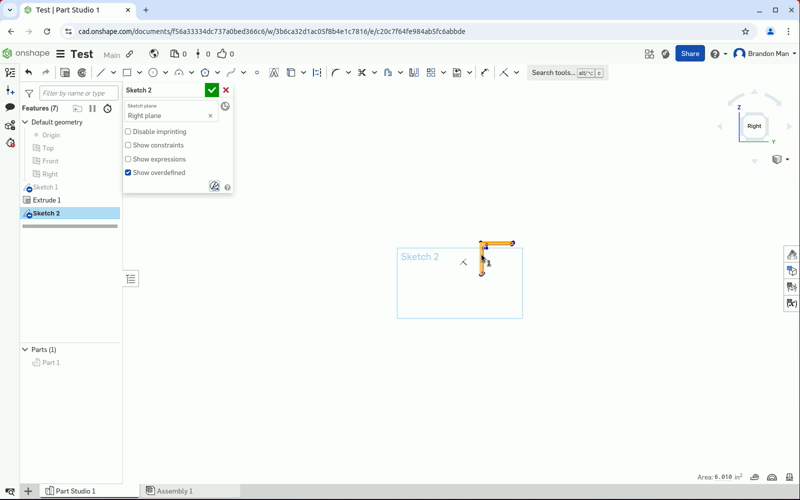
mouse_move(73, 352)
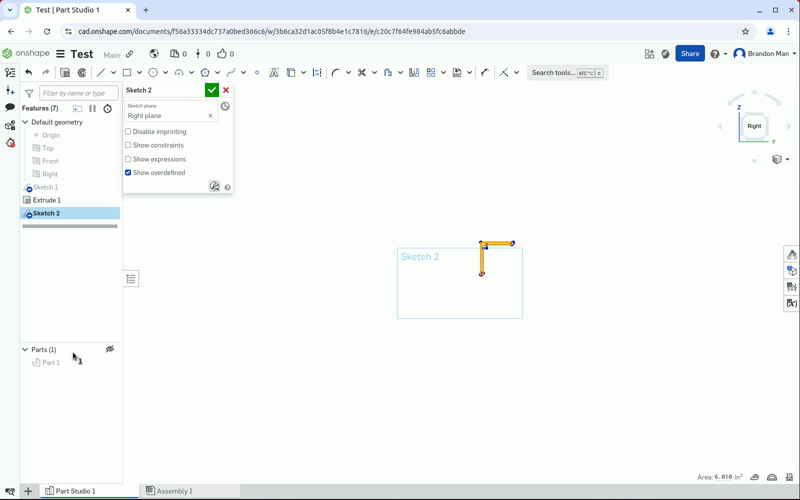
key(shift+y)
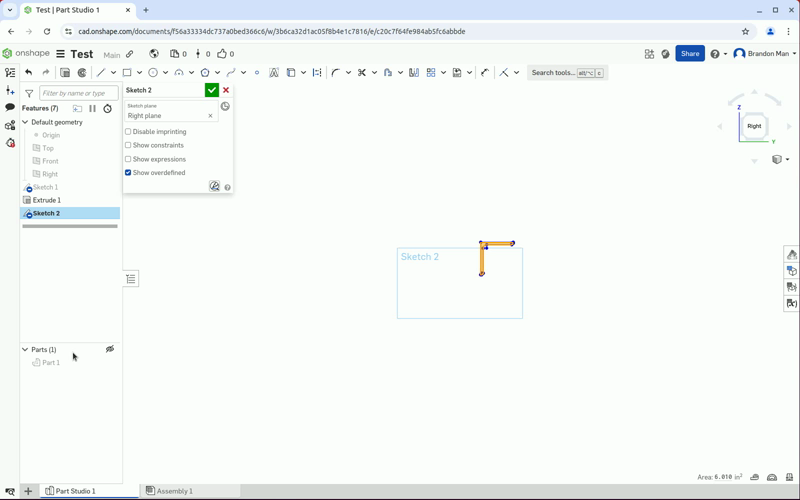
key(shift+e)
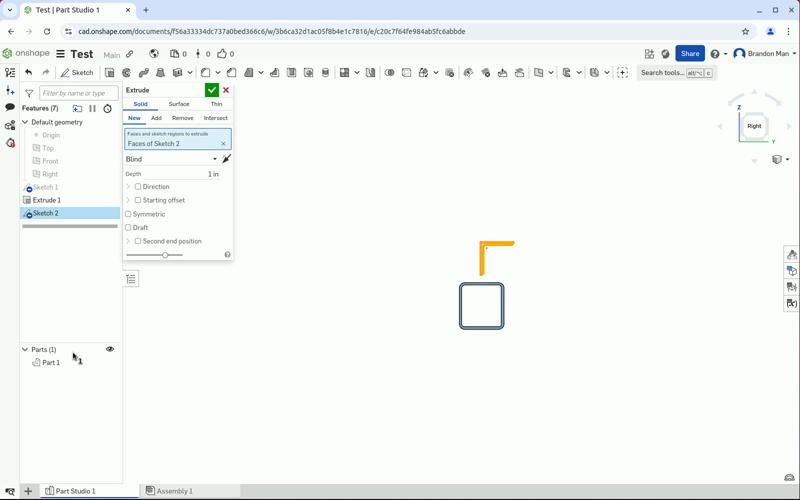
mouse_move(143, 106)
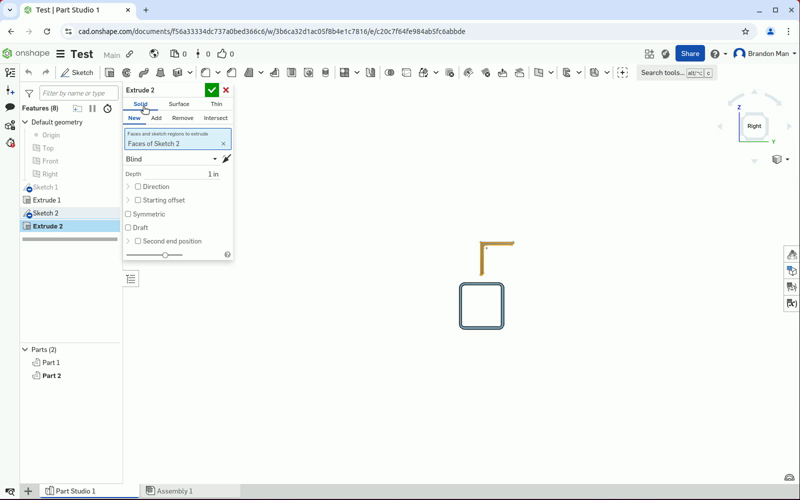
click(143, 106)
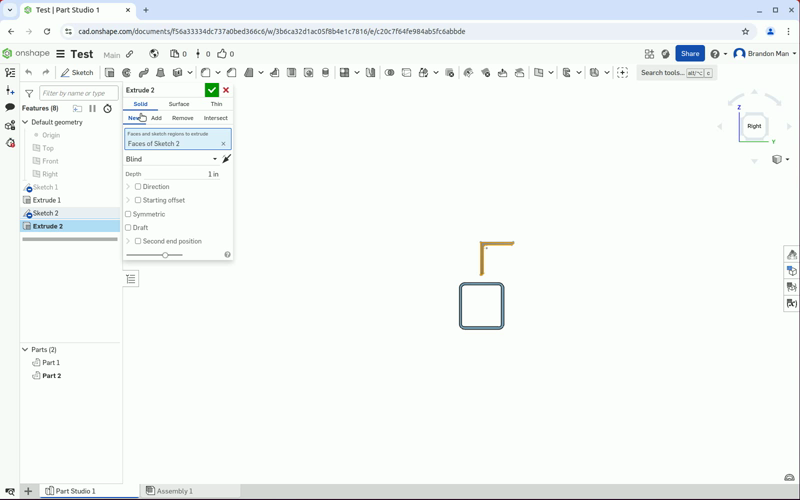
mouse_move(137, 120)
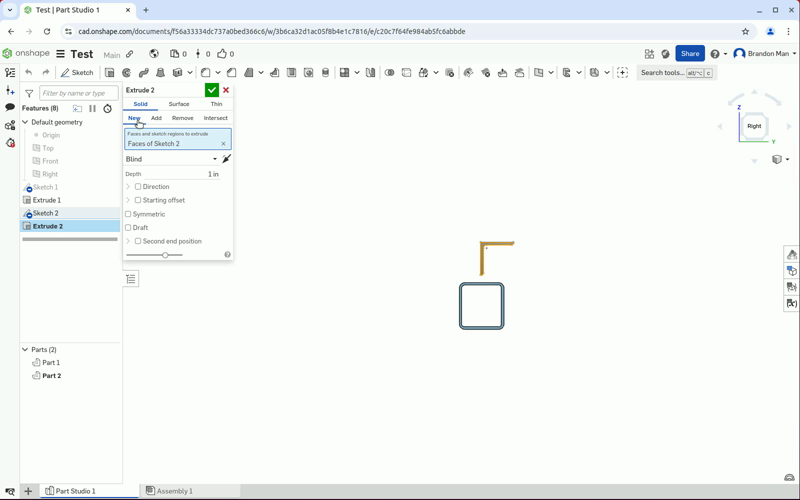
click(137, 120)
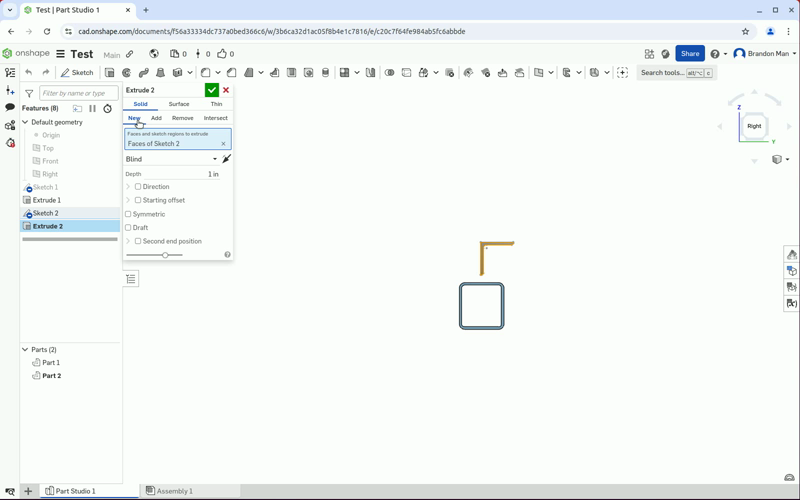
key(tab, 4)
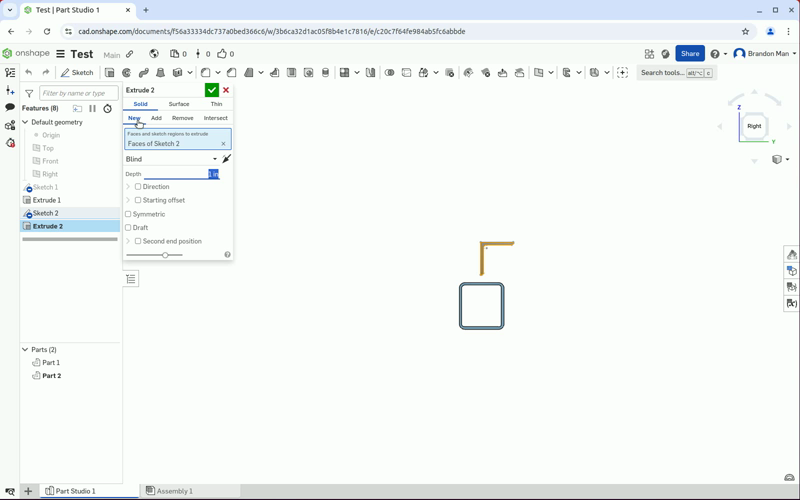
text(46.216)
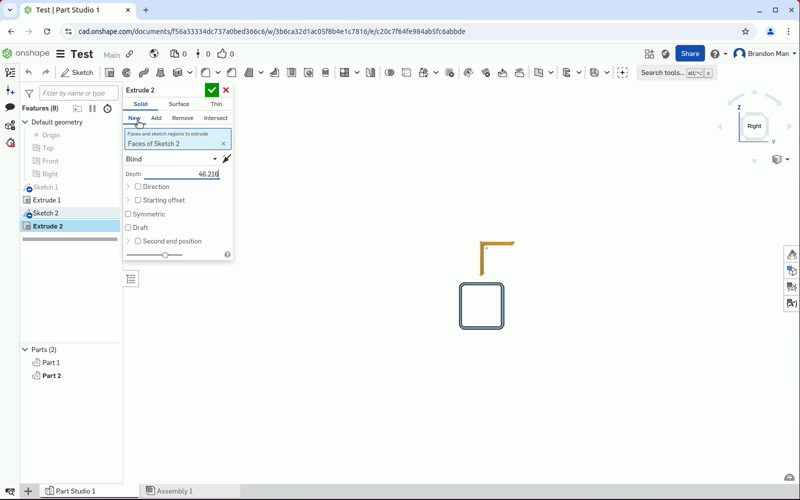
key(tab, 3)
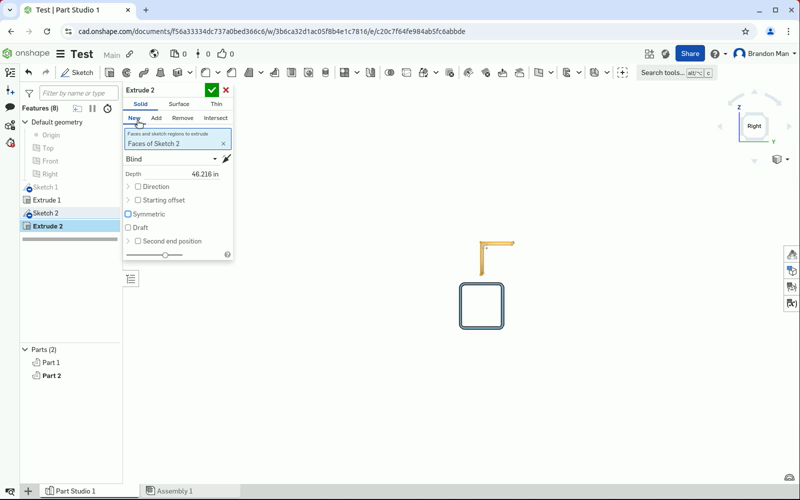
key(space)
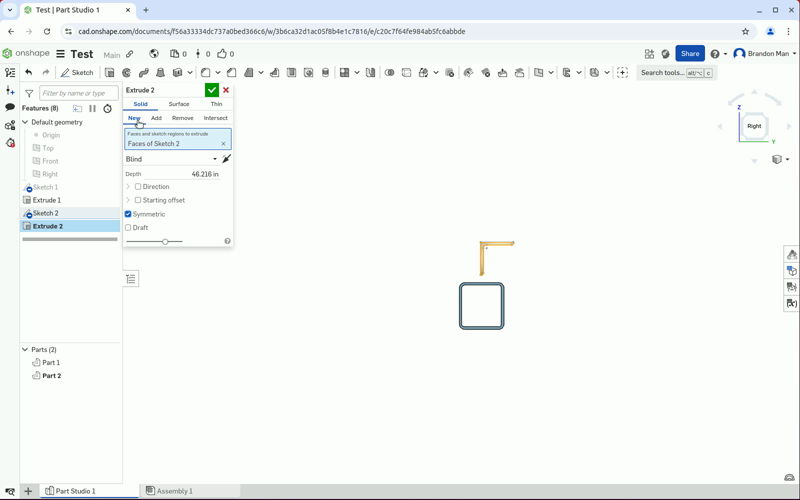
key(enter)
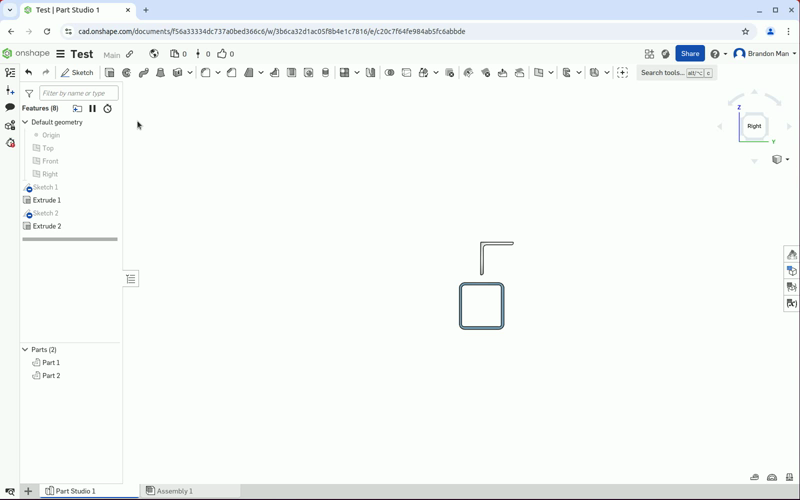
key(shift+h)
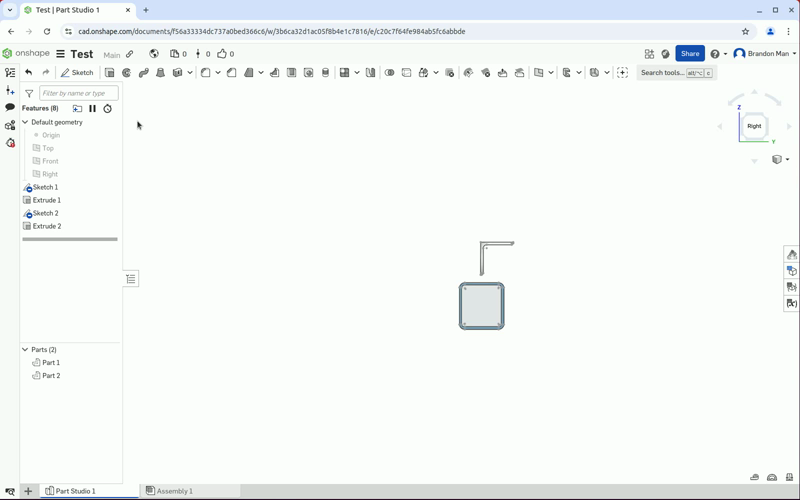
key(shift+h)
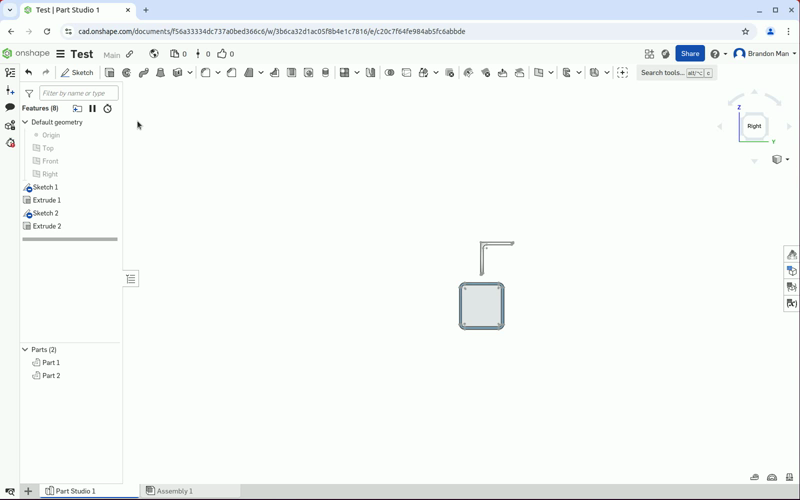
key(shift+7)
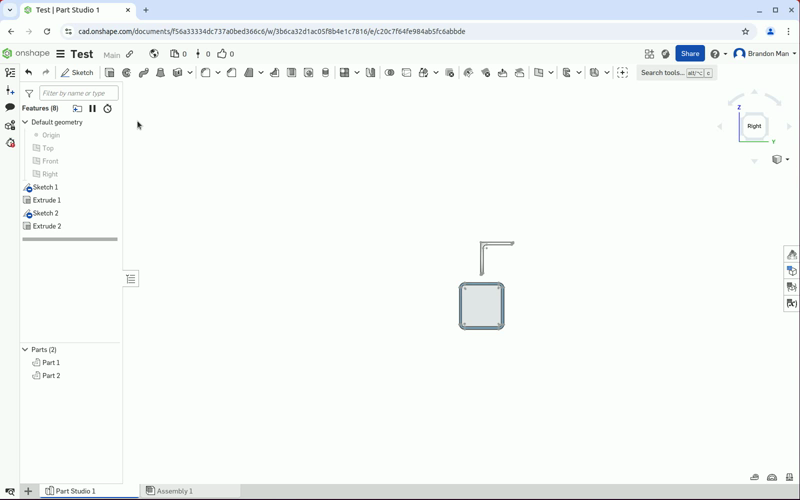
key(right, 2)
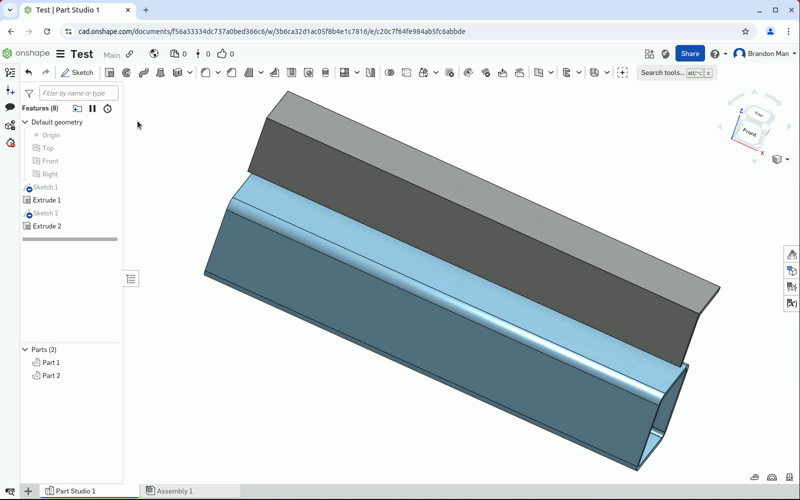
key(down, 2)
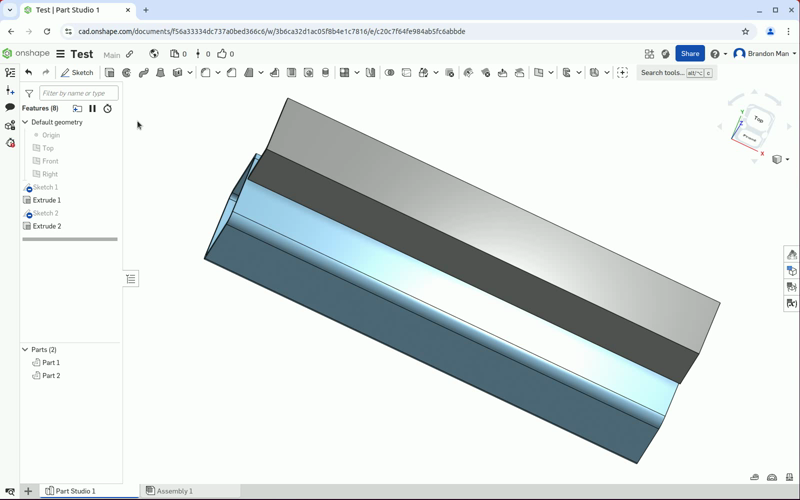
key(up, 2)
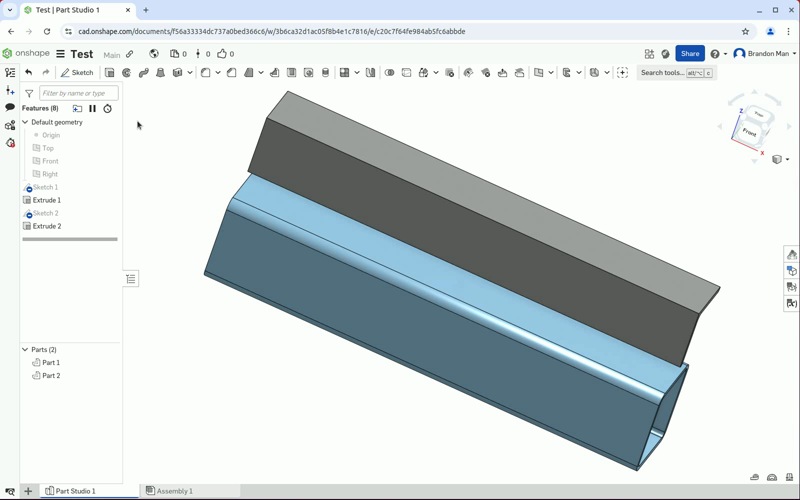
key(left, 2)
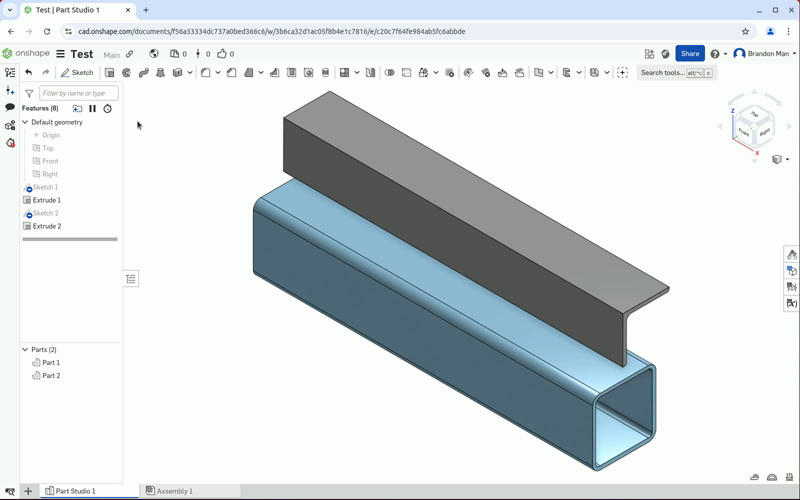
mouse_move(73, 189)
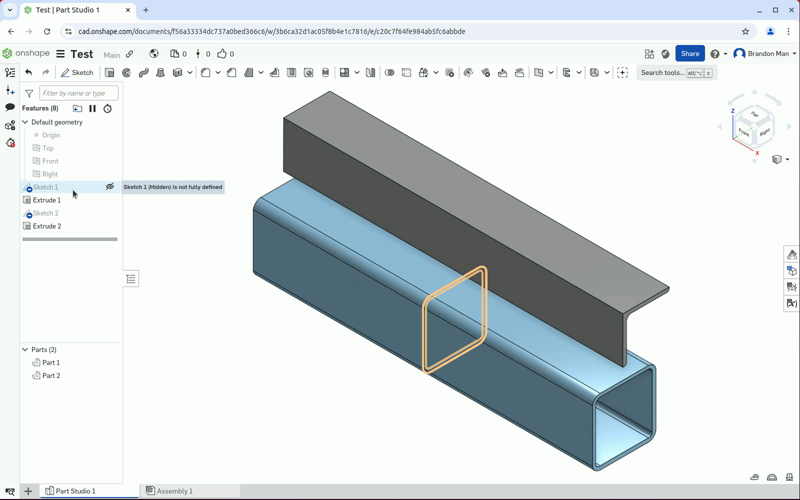
click(73, 189)